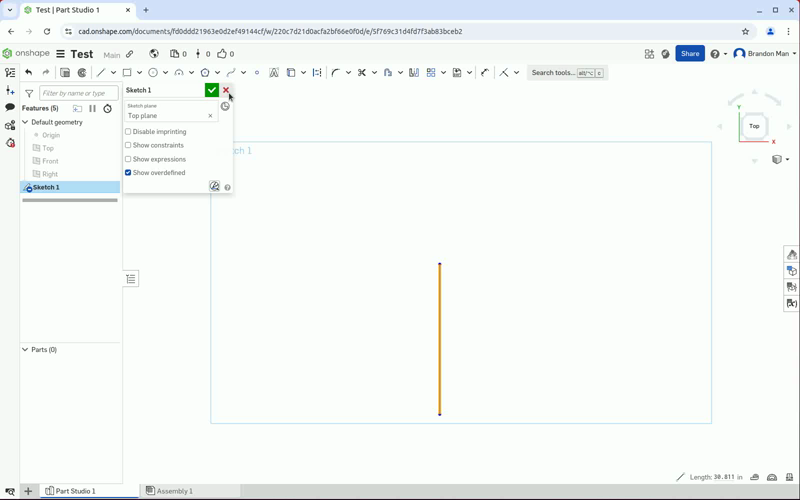
key(shift+h)
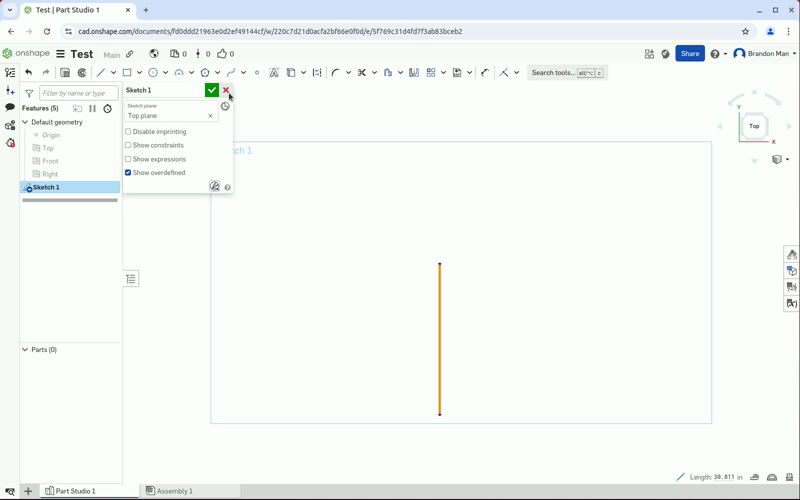
key(shift+s)
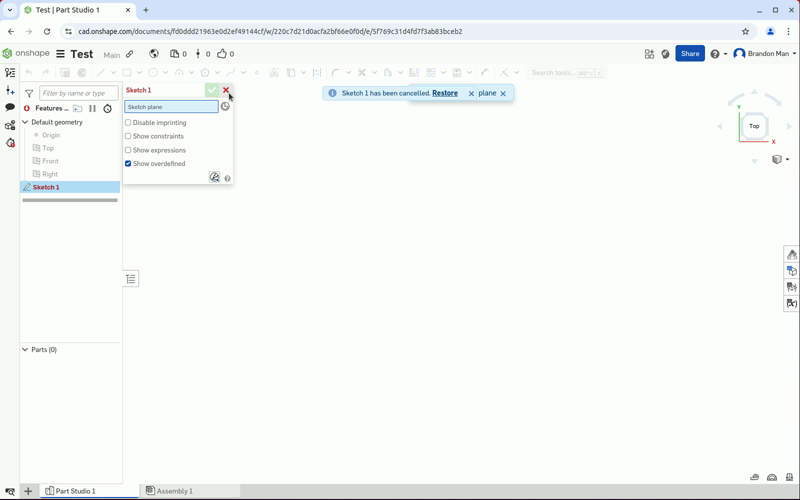
mouse_move(73, 150)
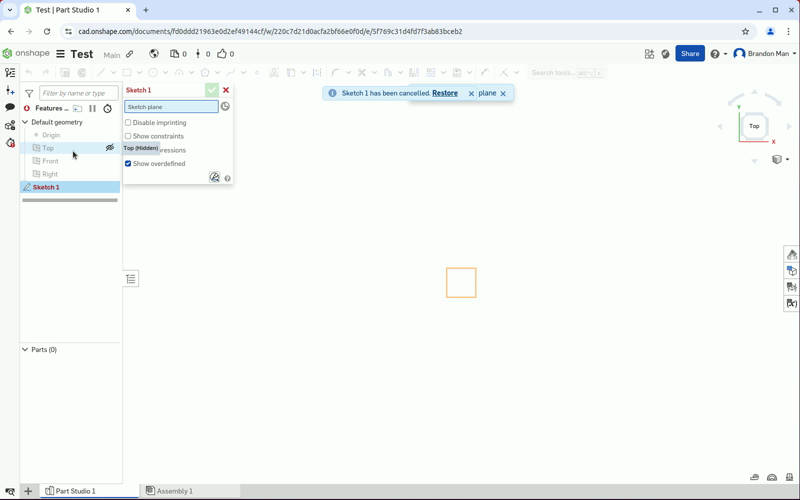
click(73, 150)
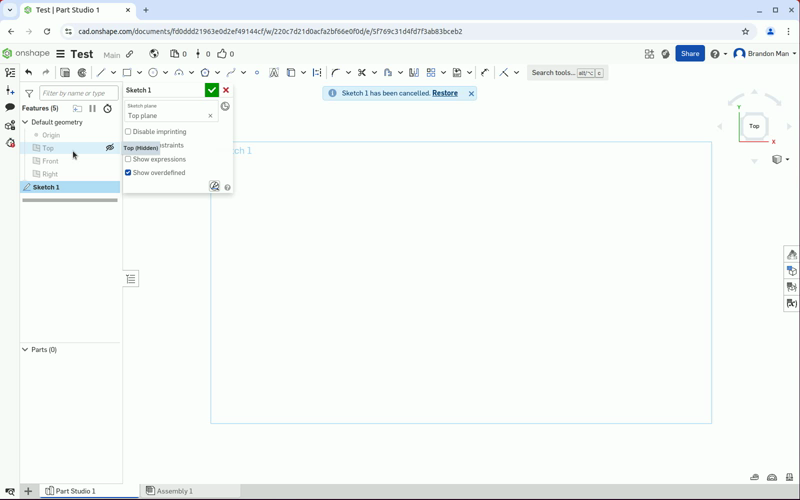
mouse_move(73, 352)
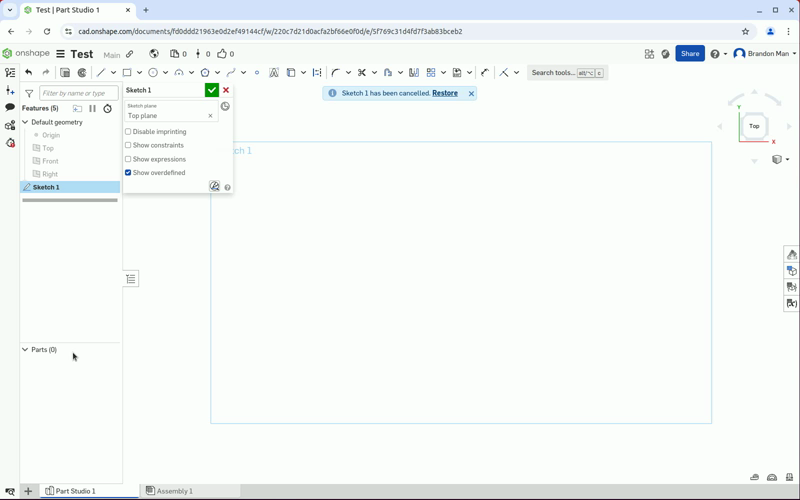
key(y)
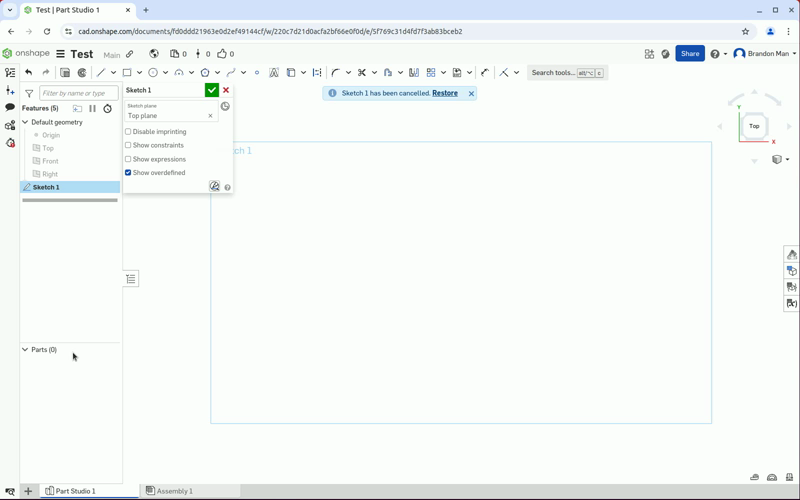
key(l)
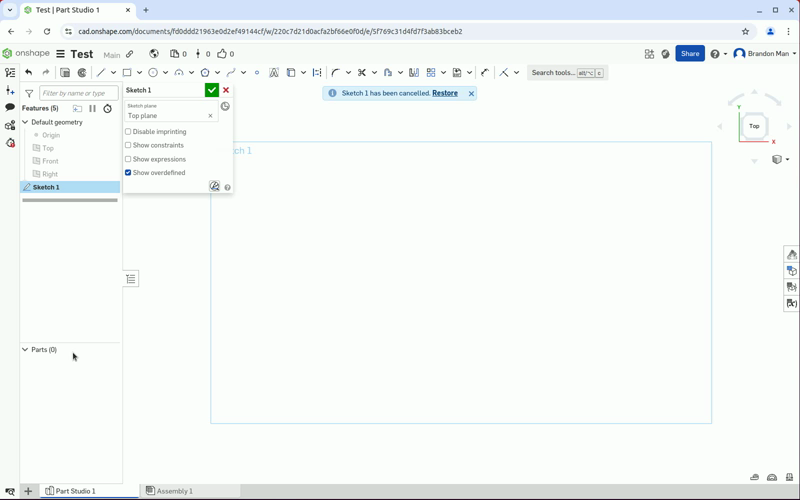
key_down(shift)
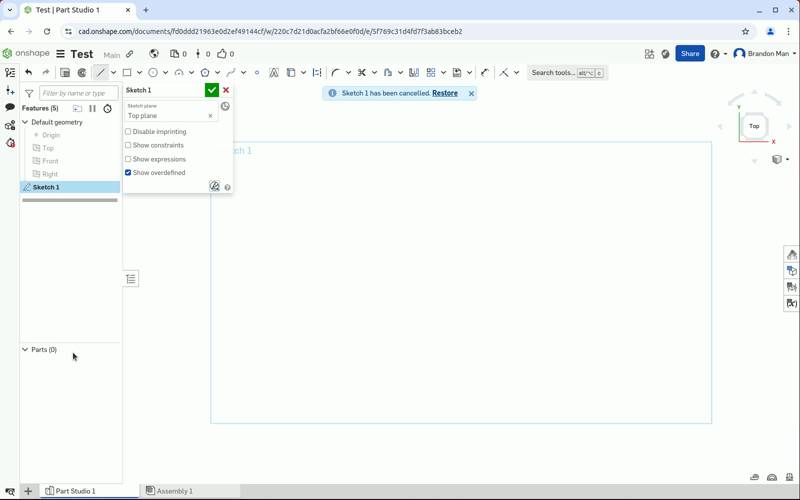
mouse_move(436, 390)
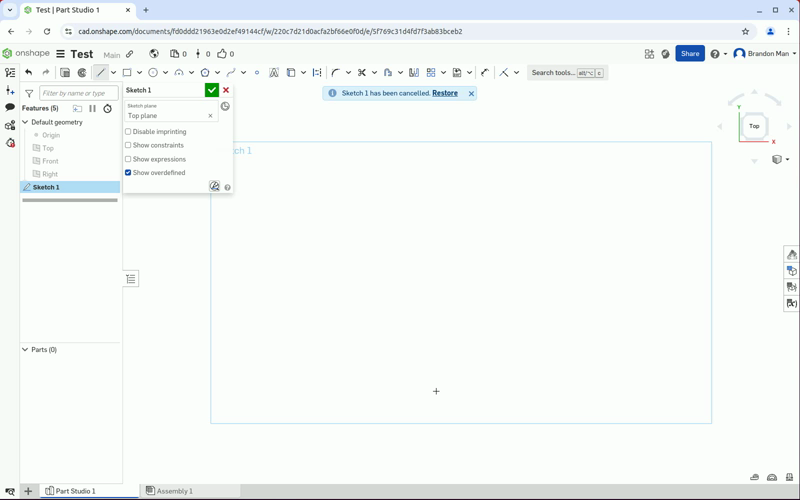
click(436, 390)
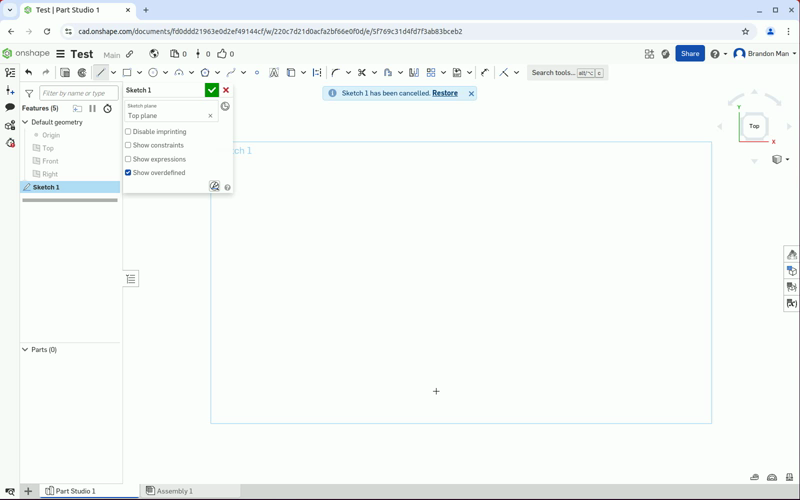
key_up(shift)
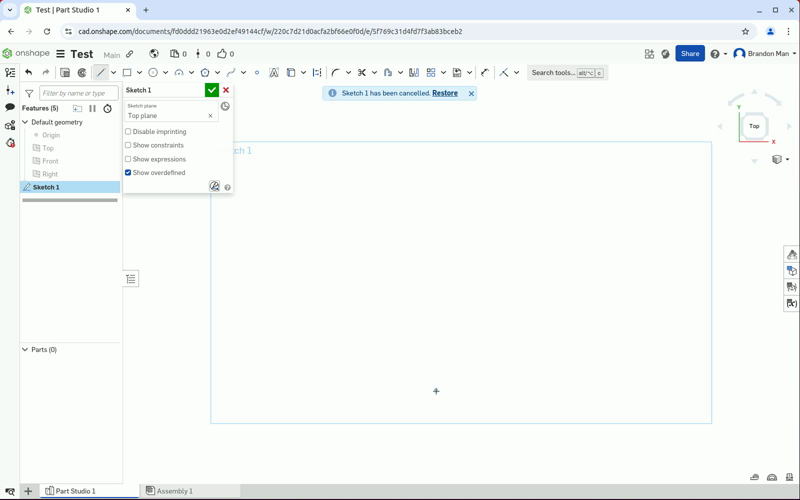
key_down(shift)
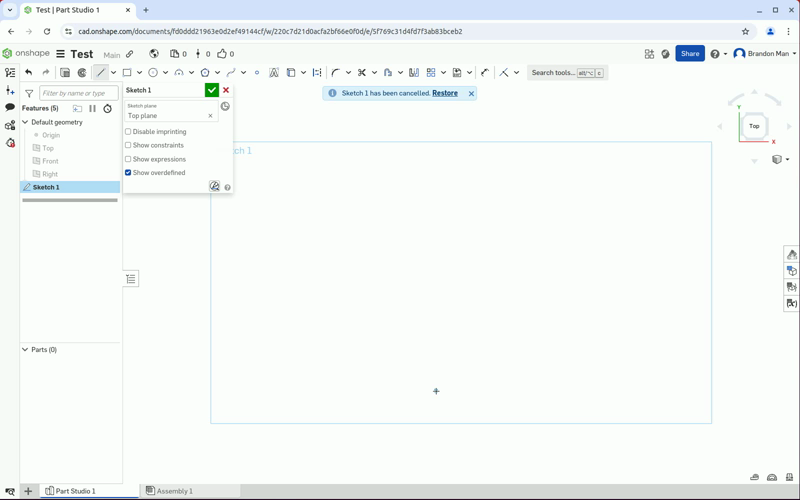
mouse_move(466, 390)
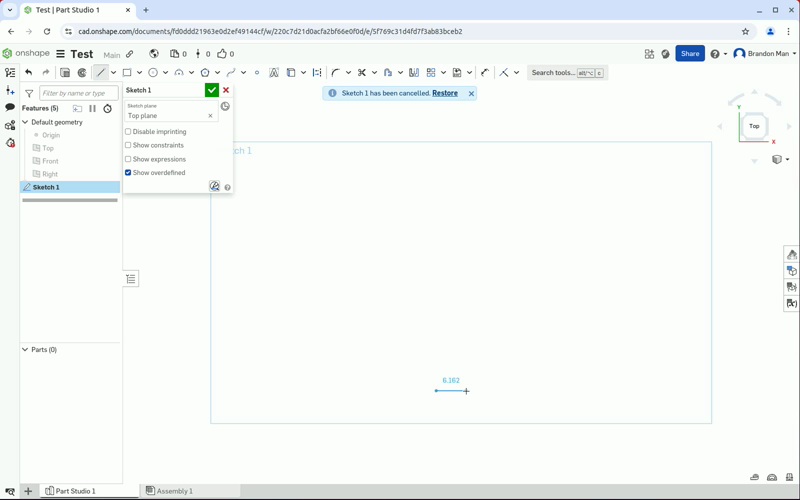
mouse_move(438, 393)
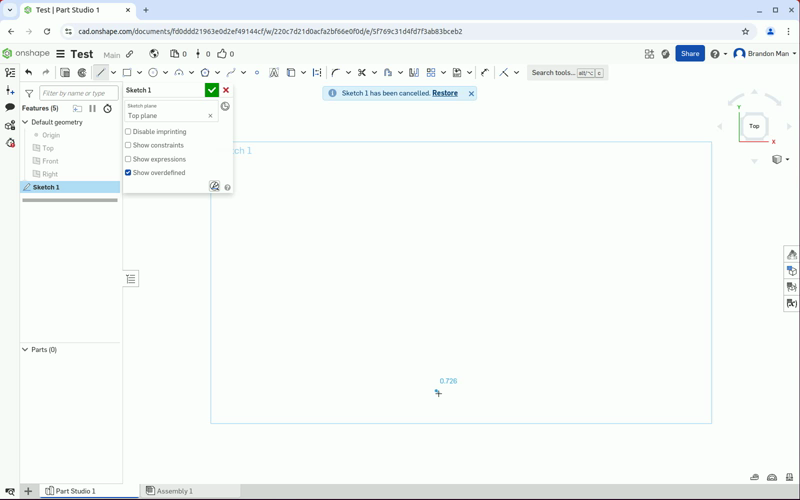
scroll(6)
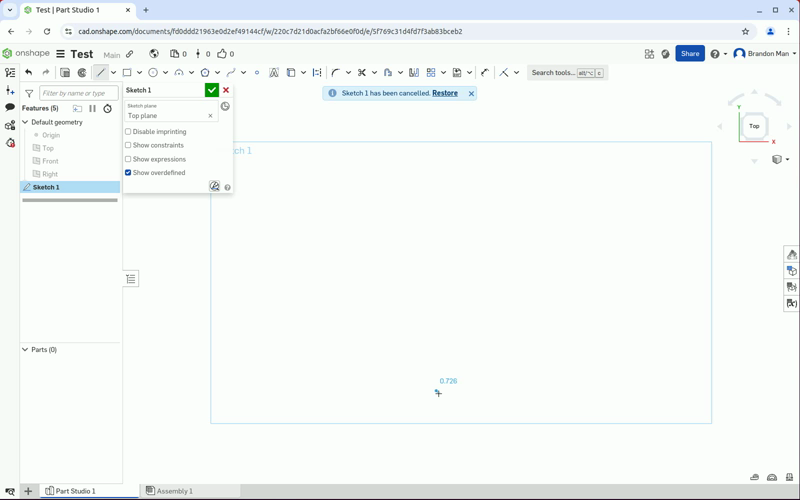
scroll(6)
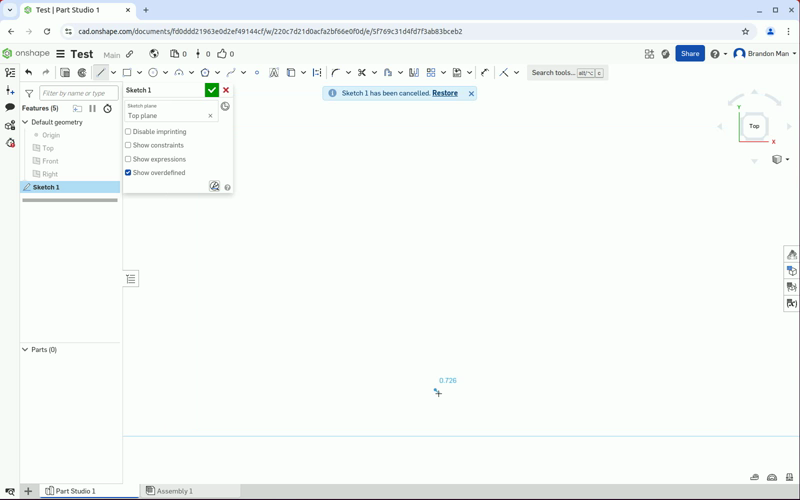
scroll(6)
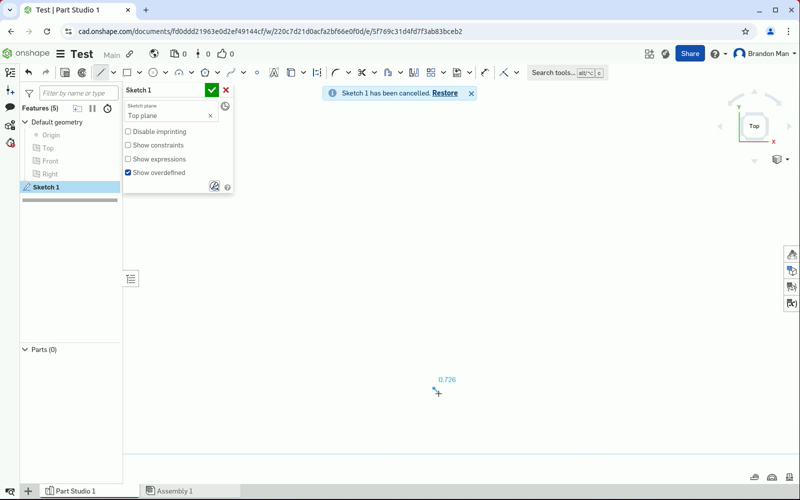
scroll(6)
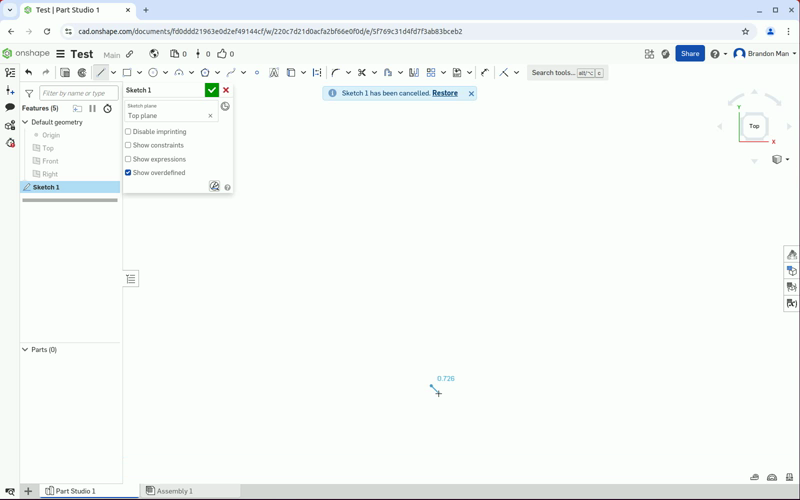
scroll(6)
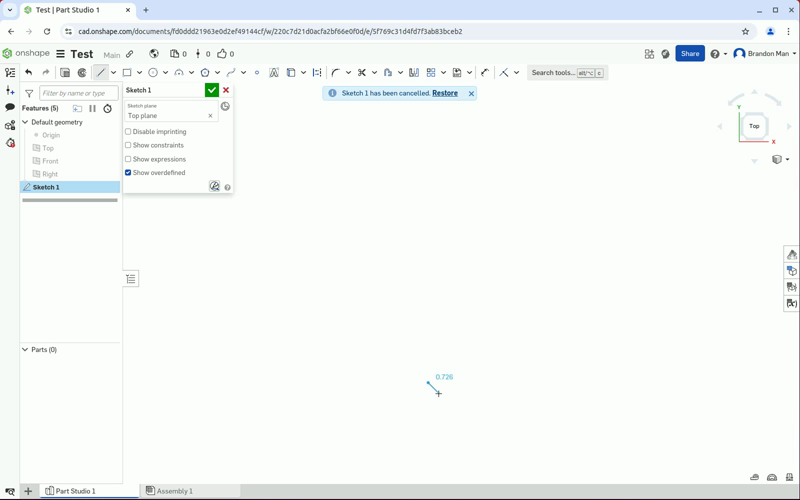
scroll(6)
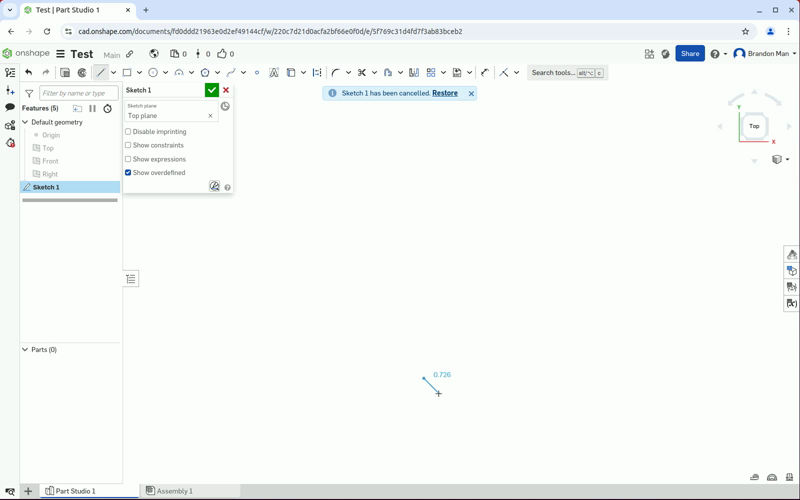
scroll(6)
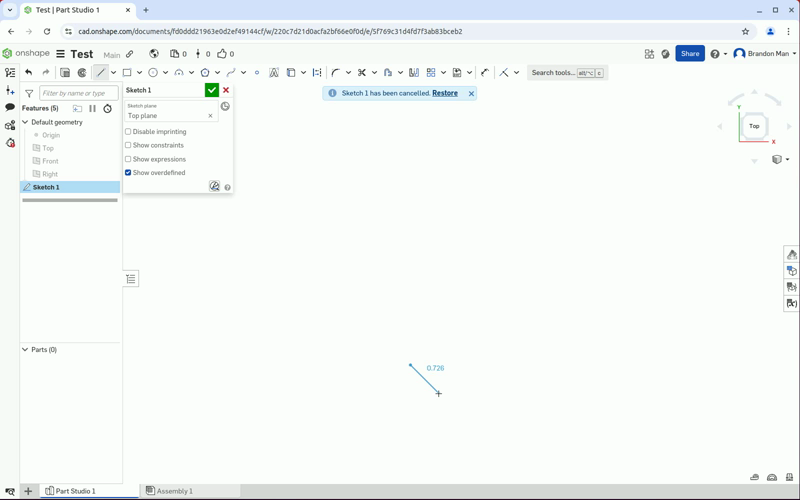
click(438, 393)
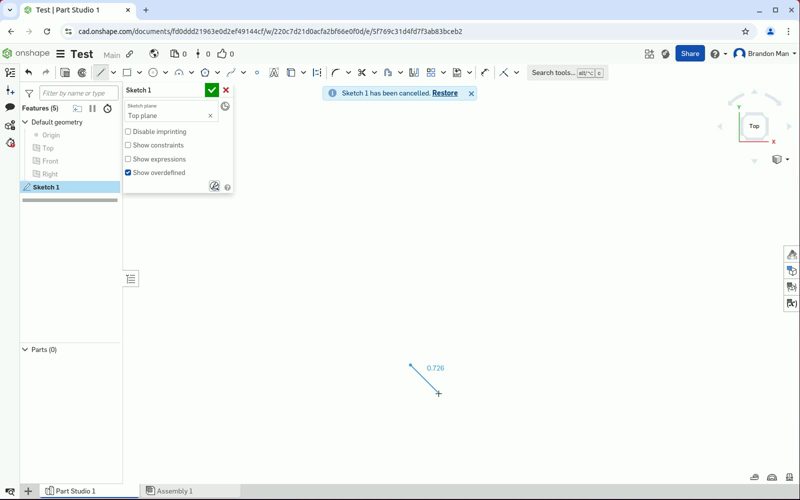
scroll(-6)
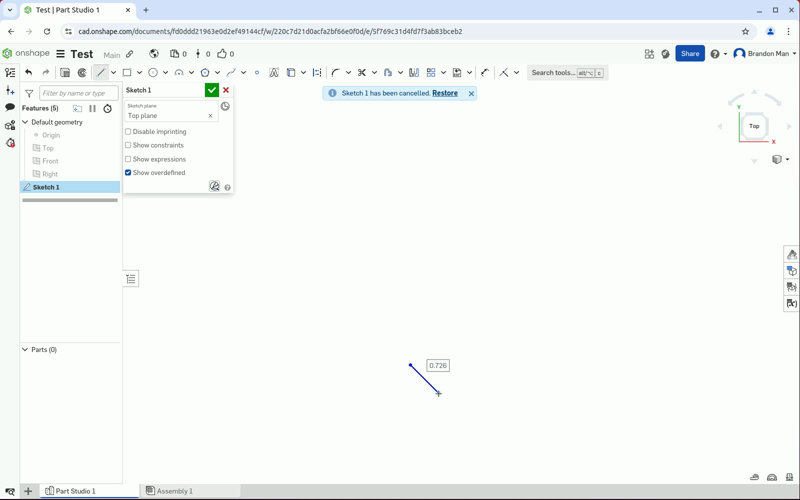
scroll(-6)
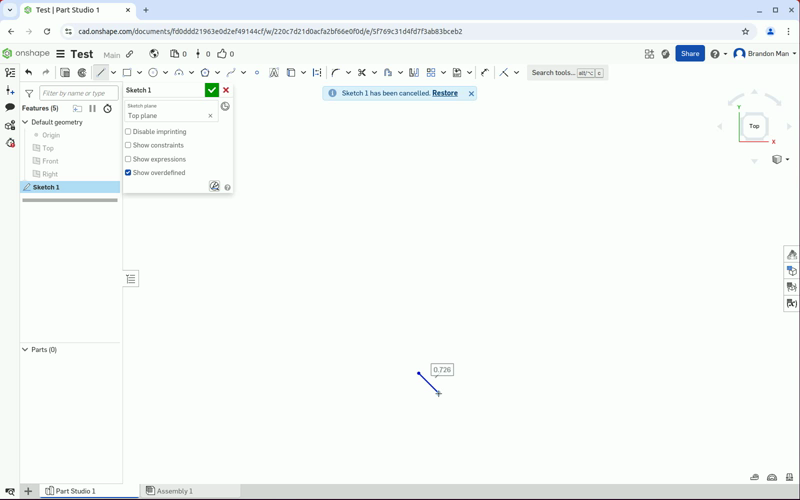
scroll(-6)
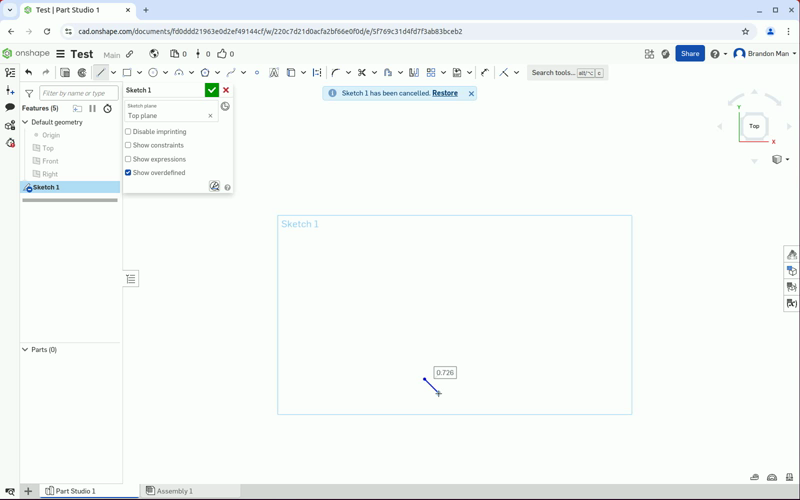
scroll(-6)
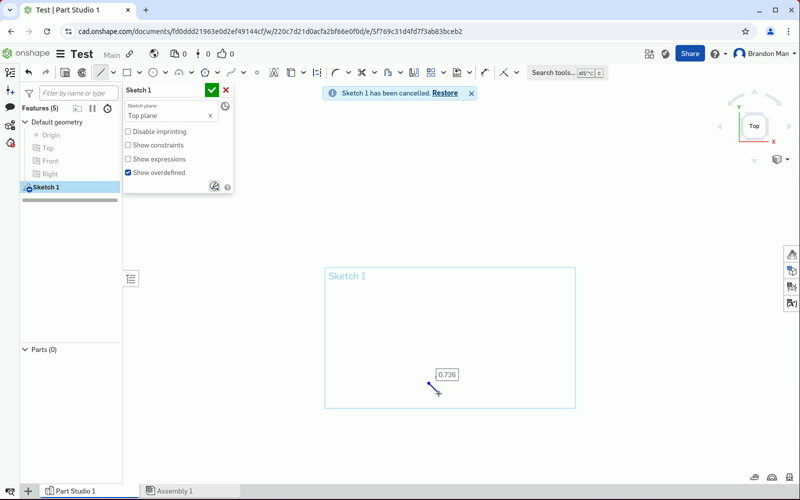
scroll(-6)
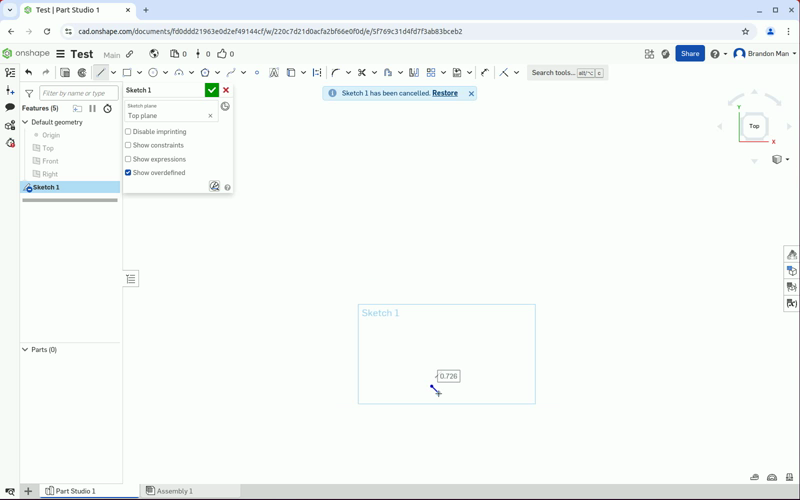
scroll(-6)
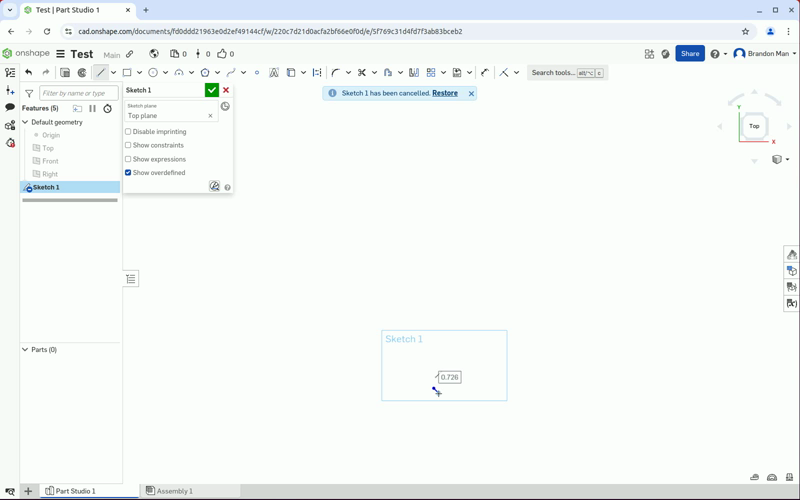
scroll(-6)
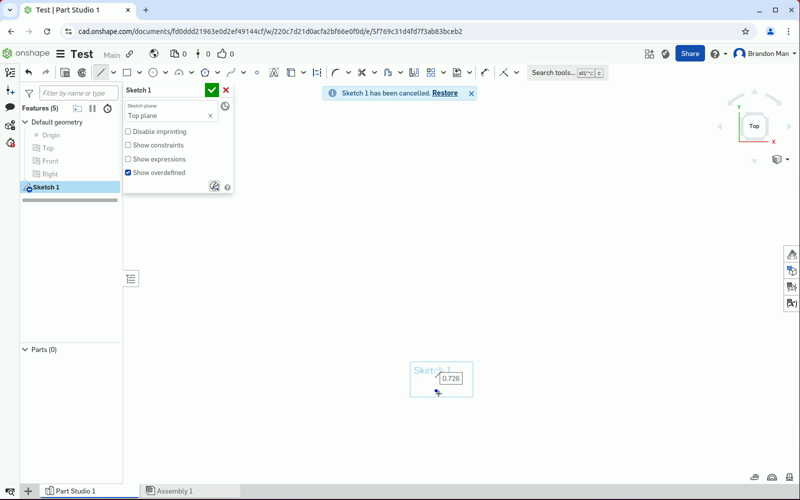
key_up(shift)
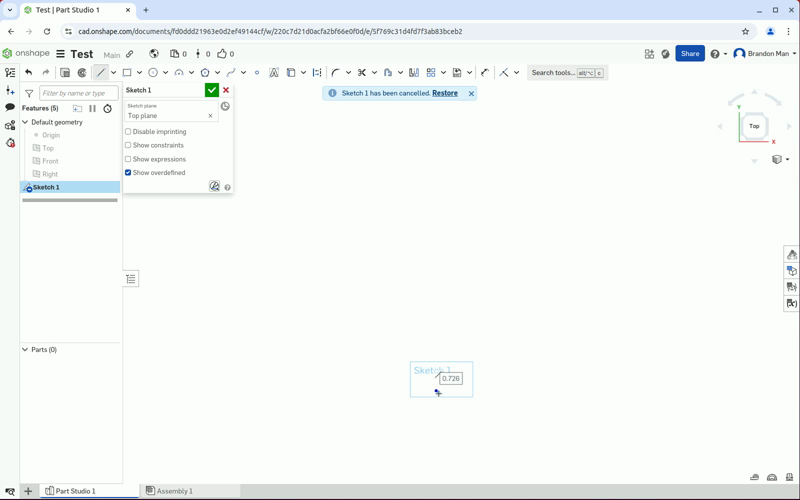
key(esc)
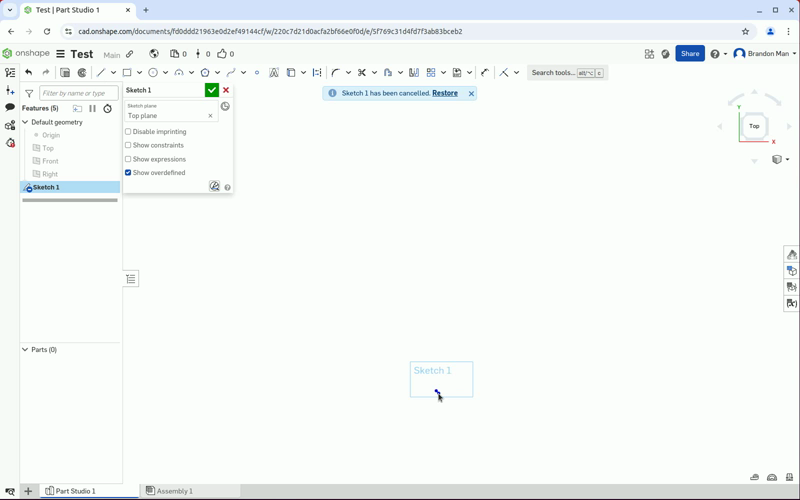
key(a)
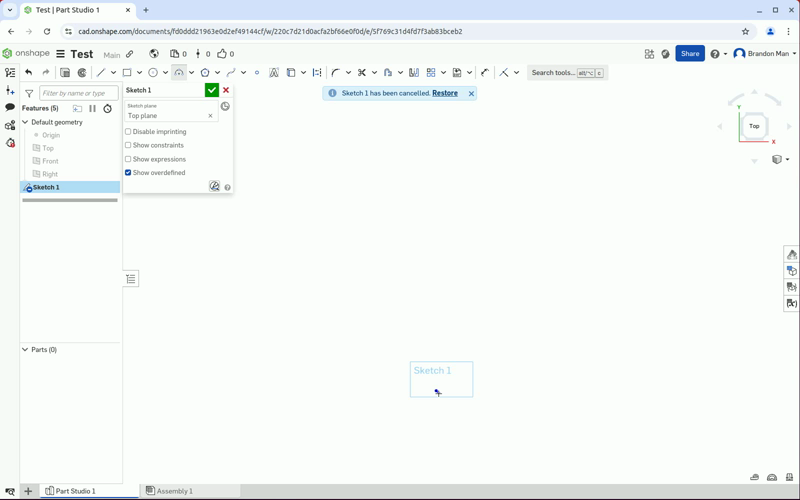
mouse_move(438, 393)
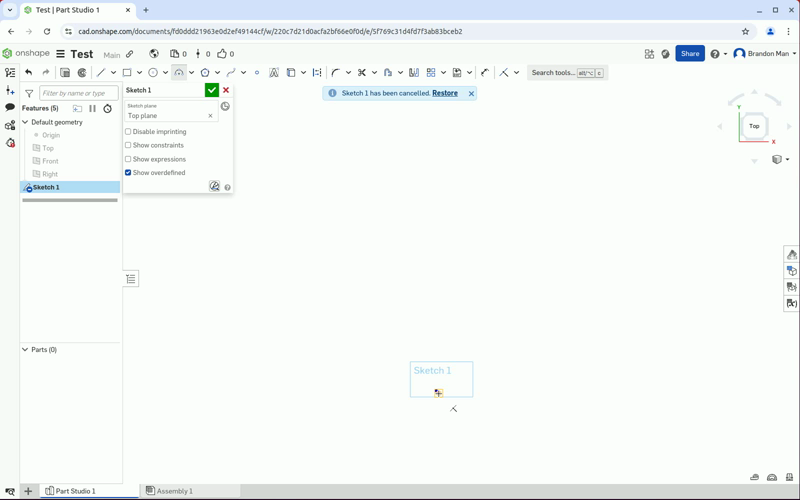
scroll(6)
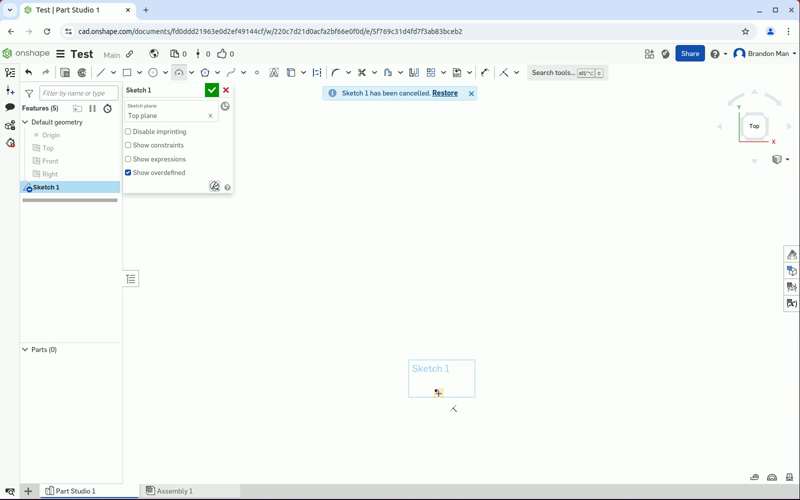
scroll(6)
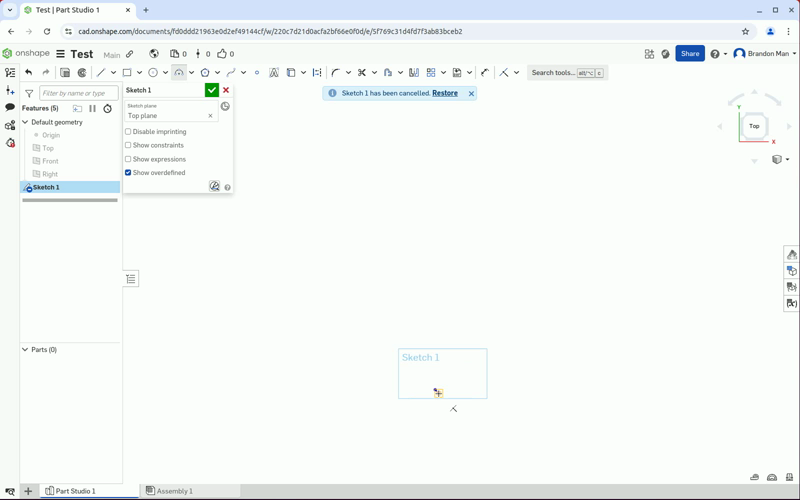
scroll(6)
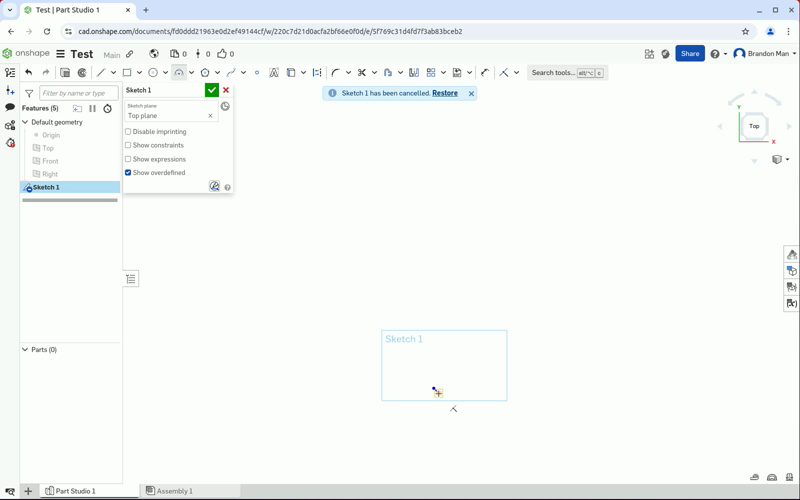
scroll(6)
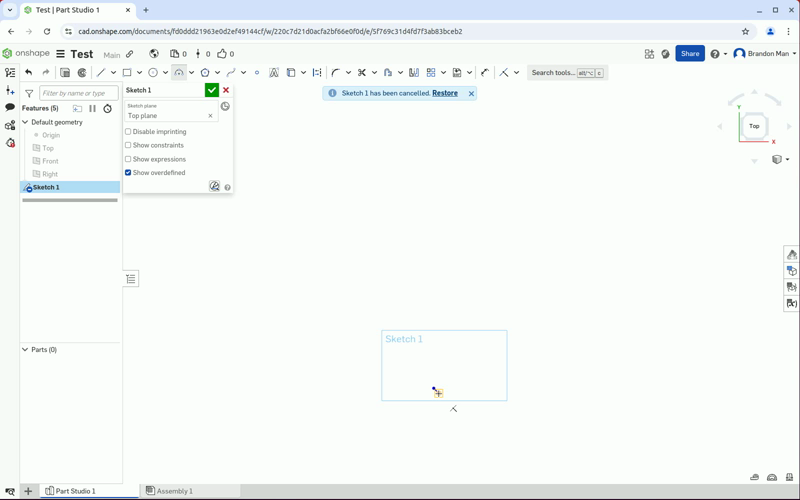
scroll(6)
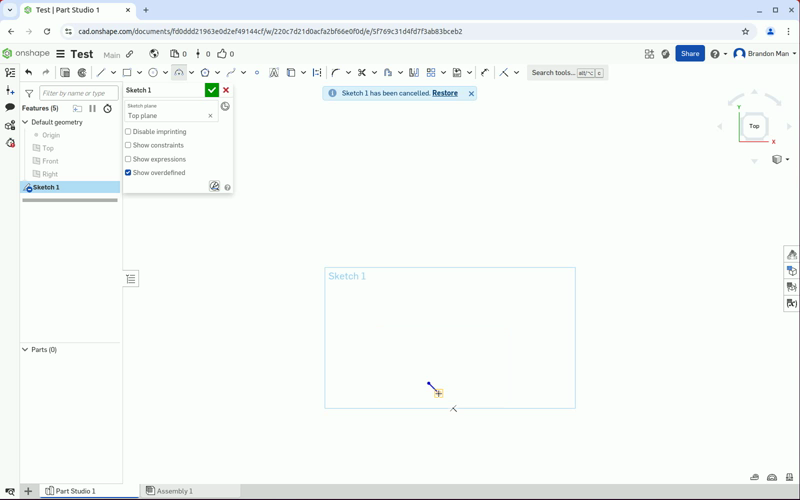
scroll(6)
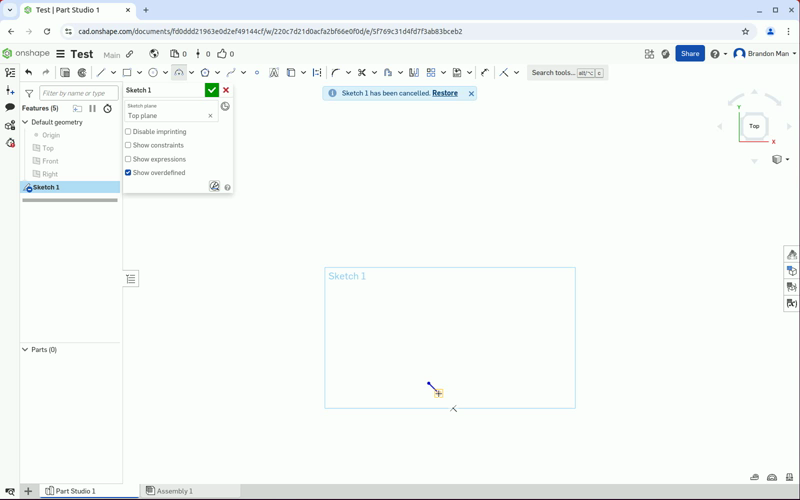
scroll(6)
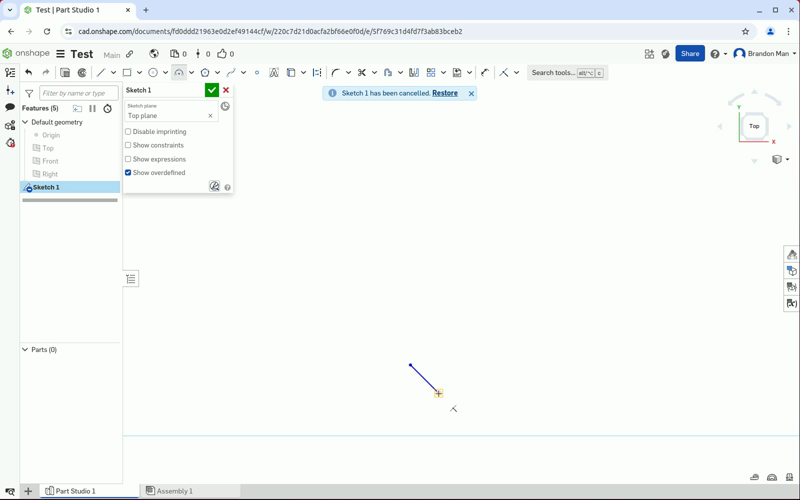
click(438, 393)
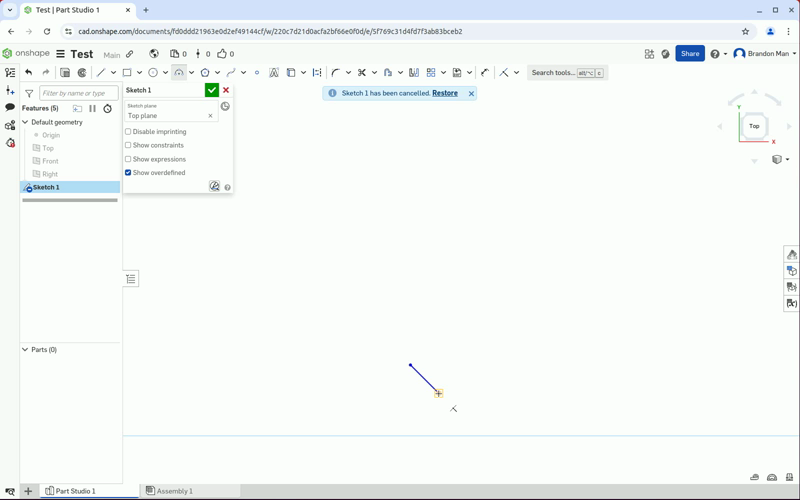
scroll(-6)
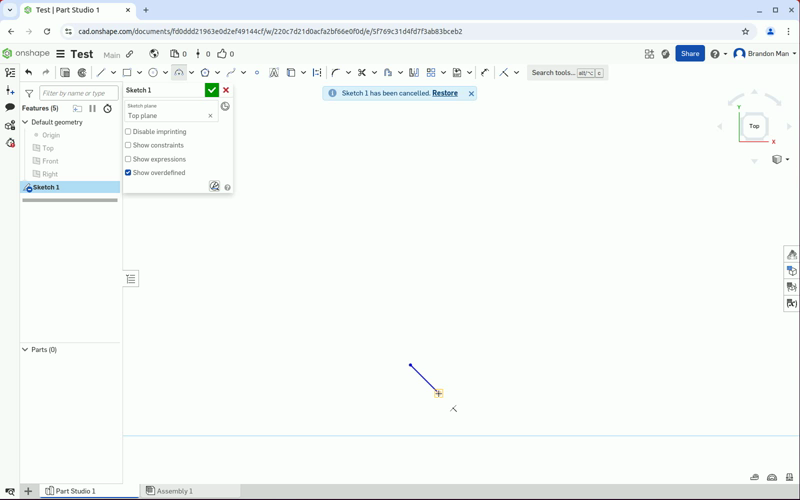
scroll(-6)
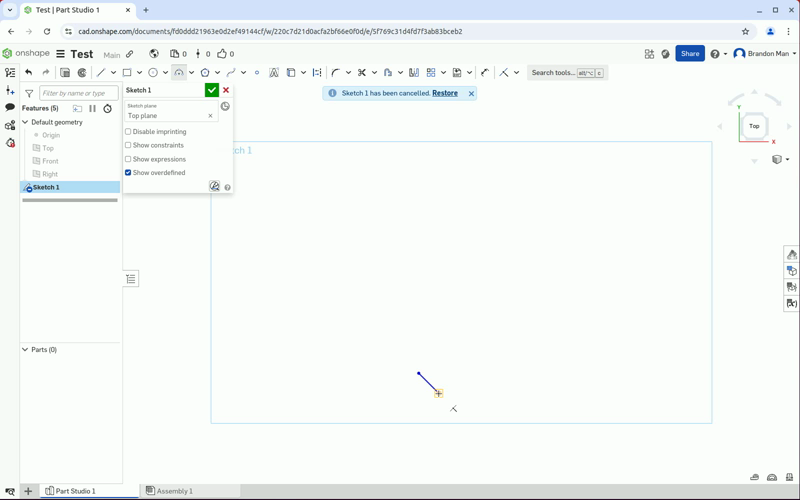
scroll(-6)
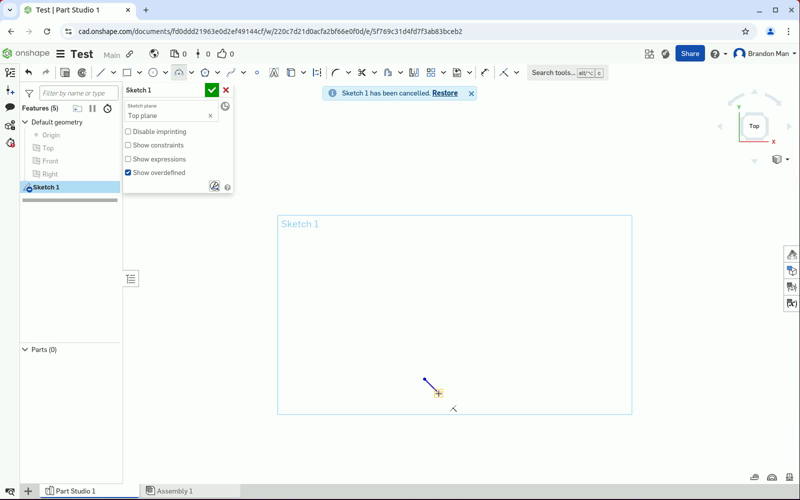
scroll(-6)
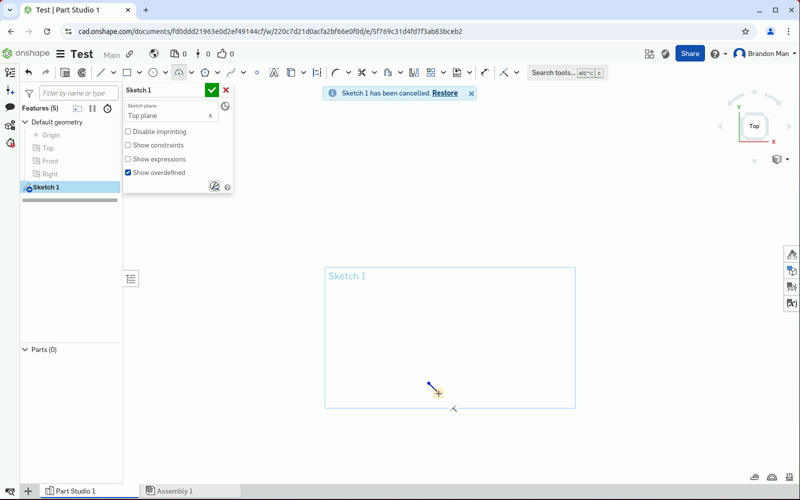
scroll(-6)
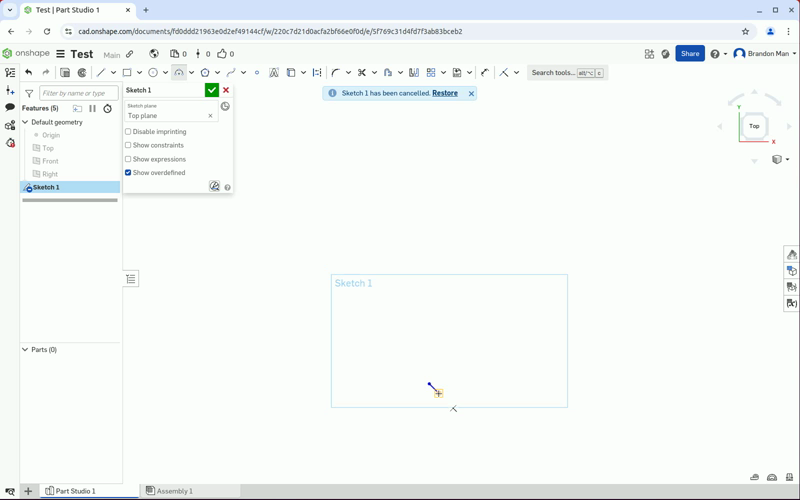
scroll(-6)
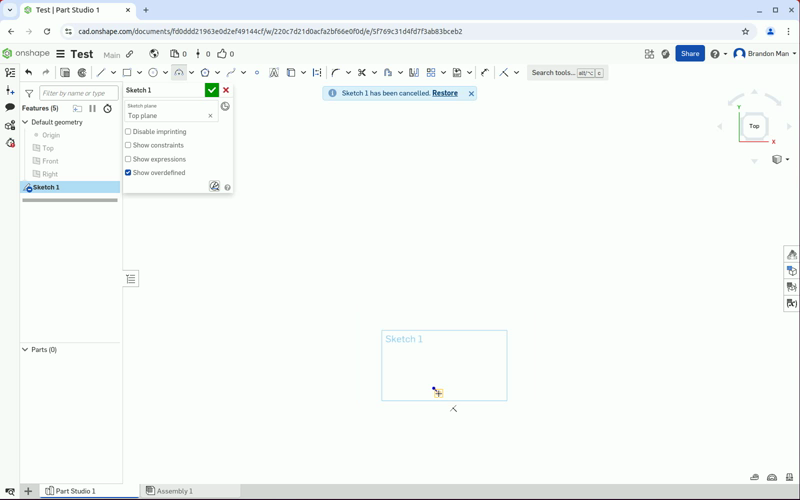
scroll(-6)
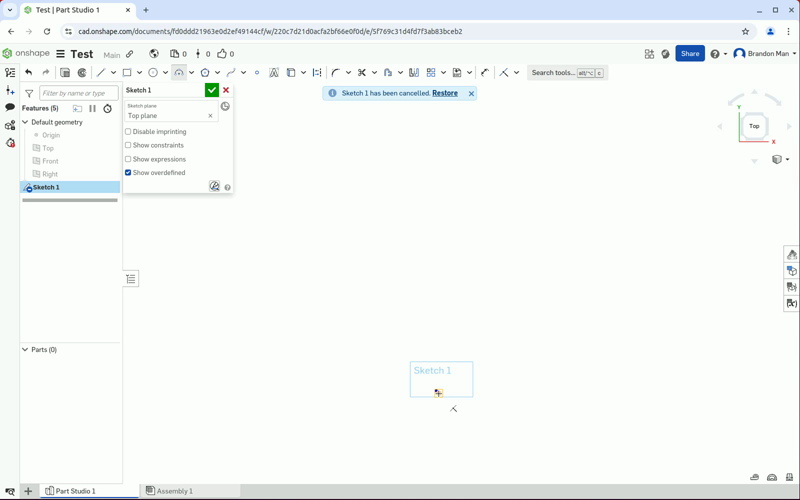
key_down(shift)
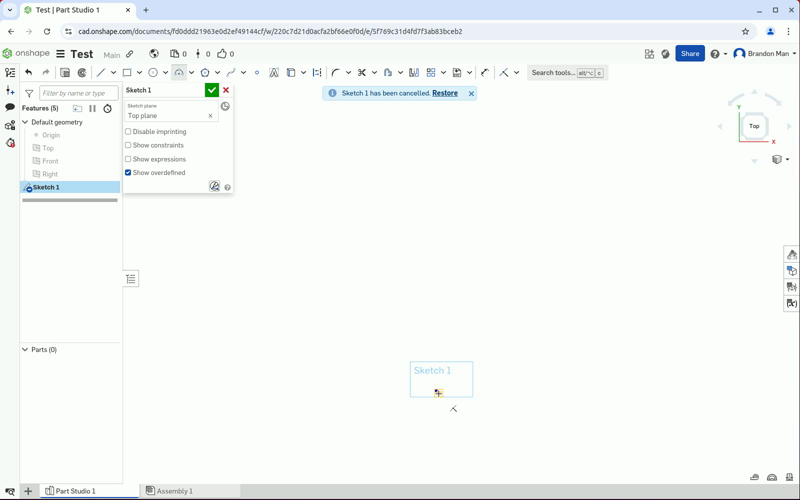
mouse_move(446, 395)
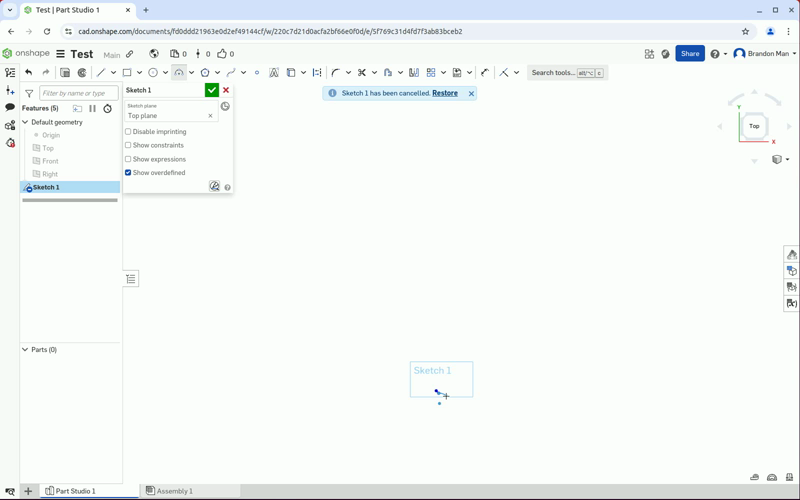
click(446, 395)
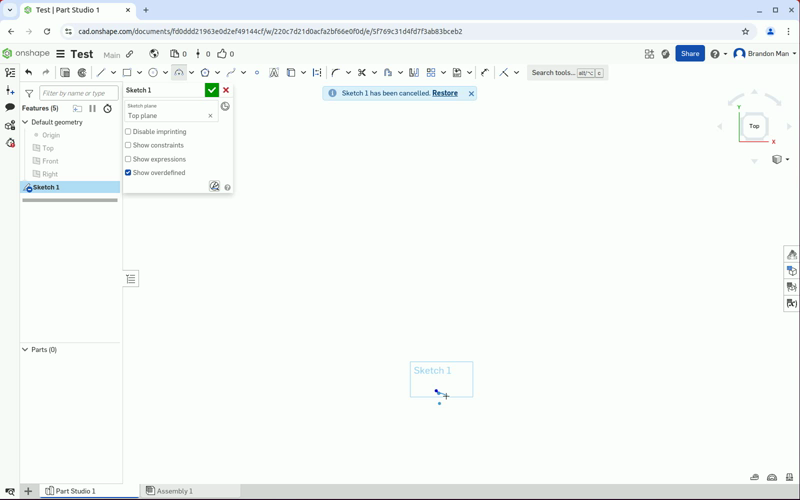
mouse_move(442, 395)
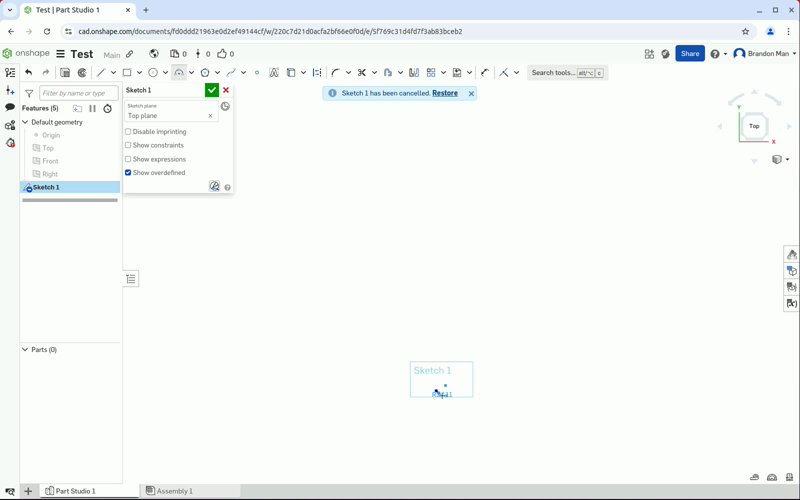
scroll(6)
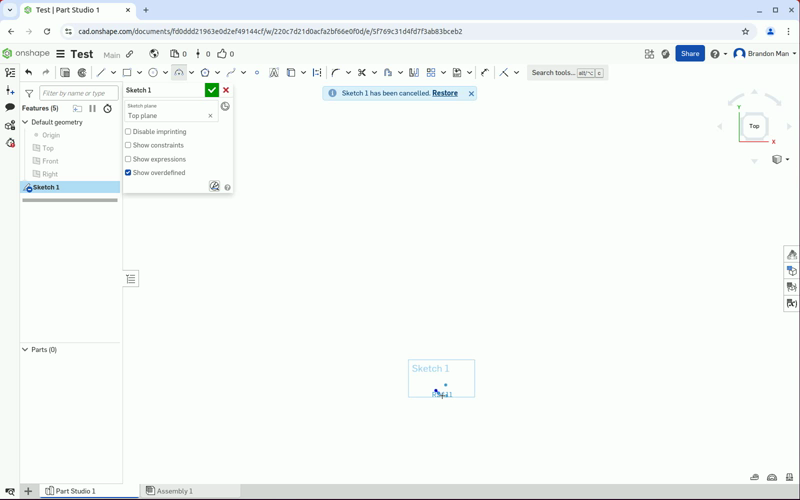
scroll(6)
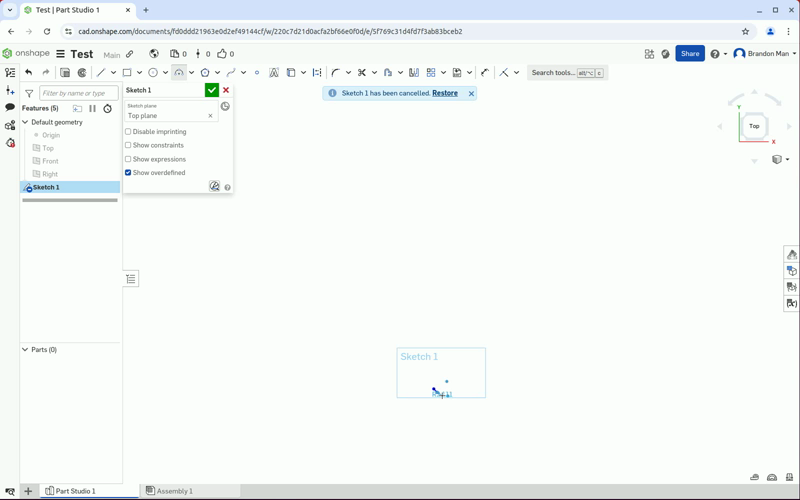
scroll(6)
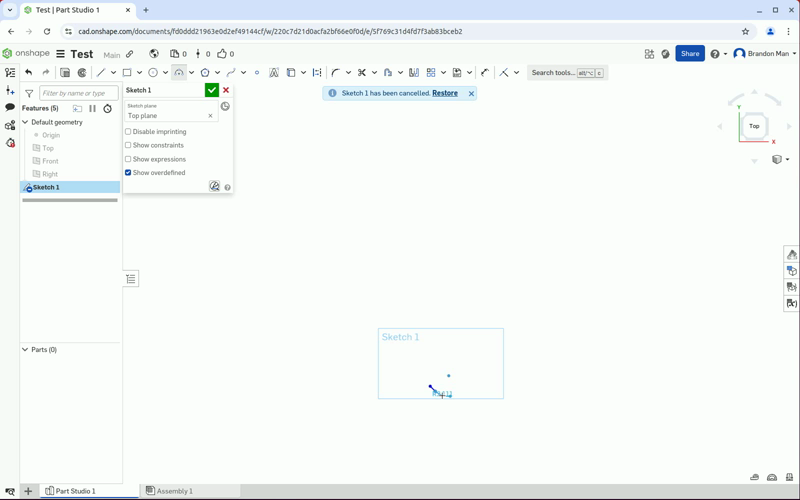
scroll(6)
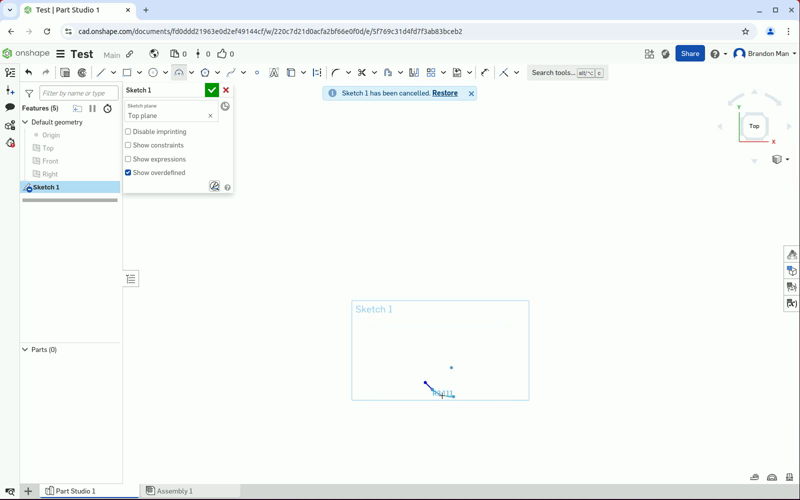
scroll(6)
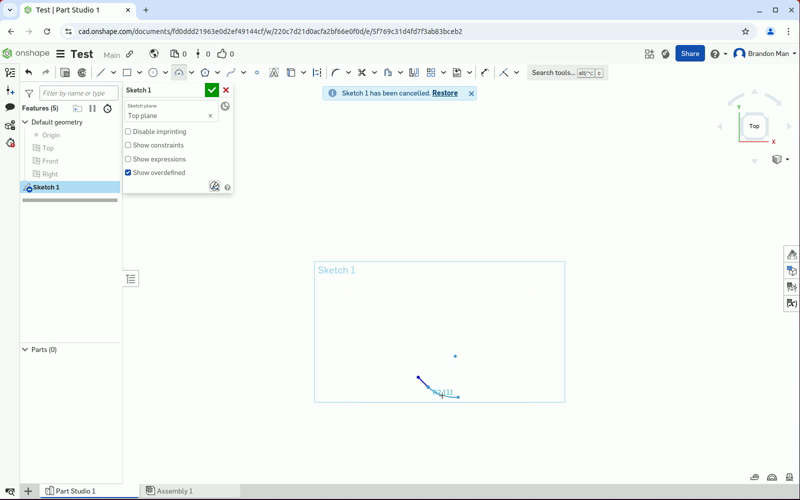
scroll(6)
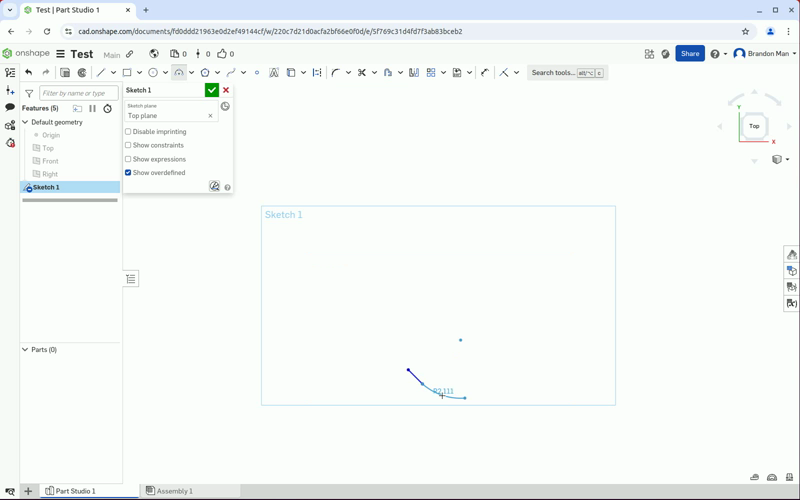
scroll(6)
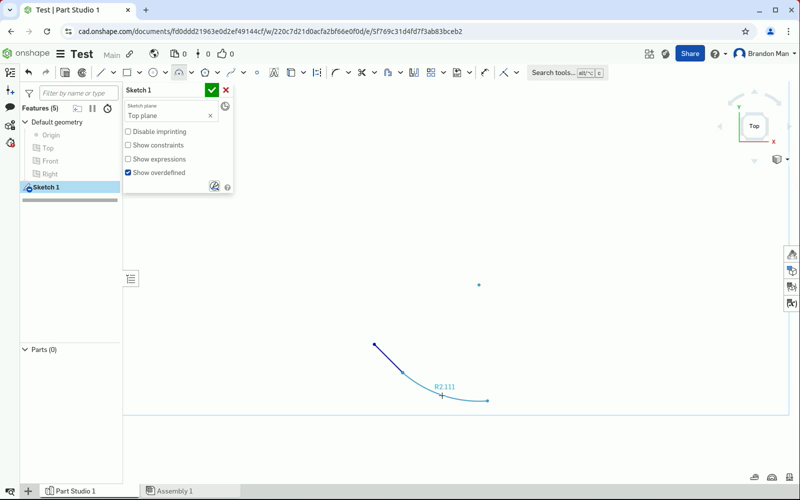
click(442, 395)
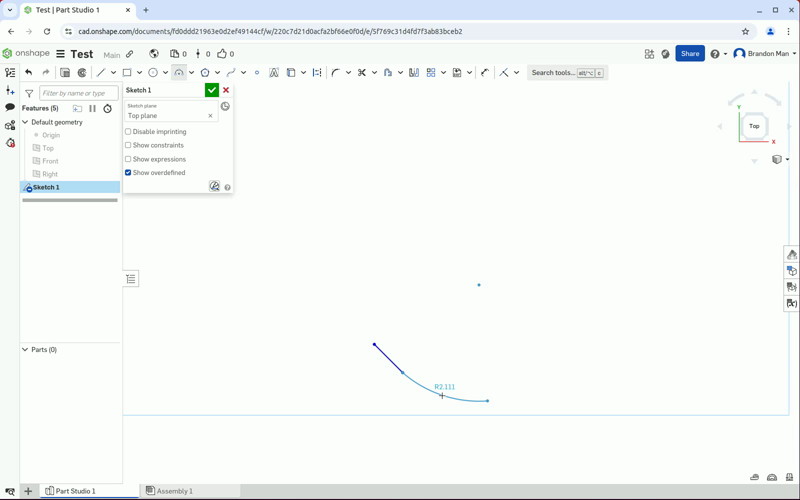
scroll(-6)
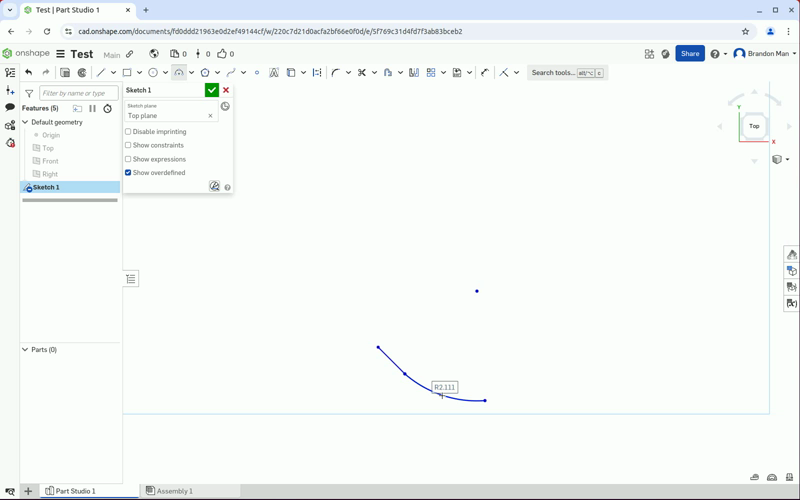
scroll(-6)
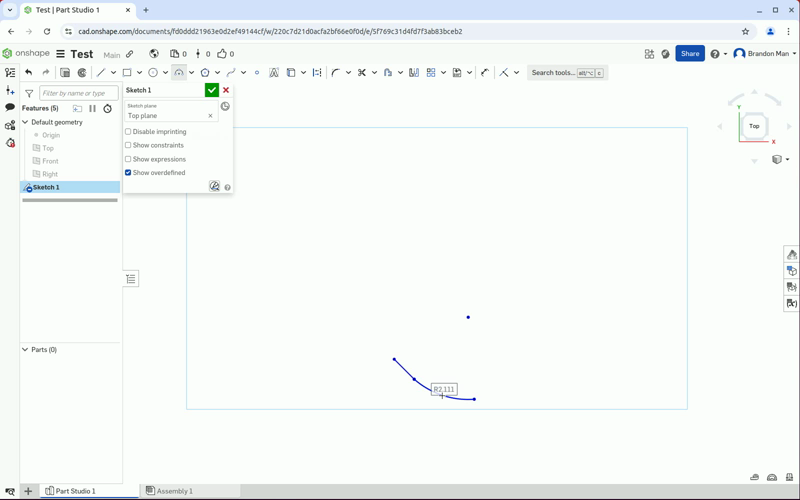
scroll(-6)
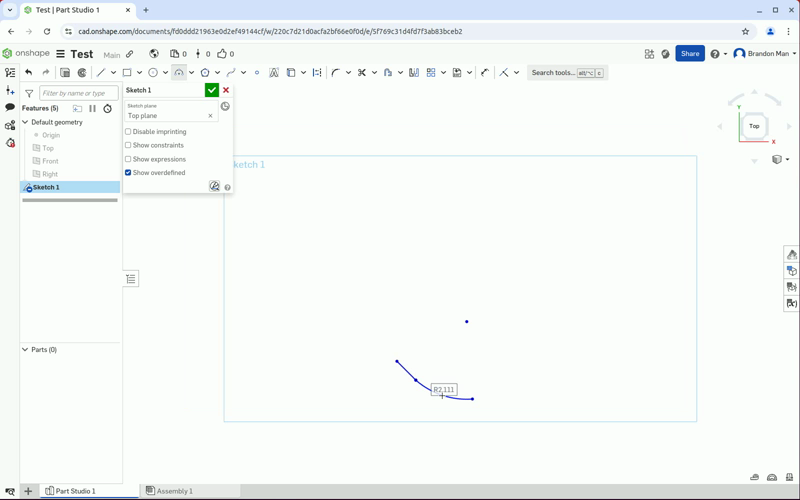
scroll(-6)
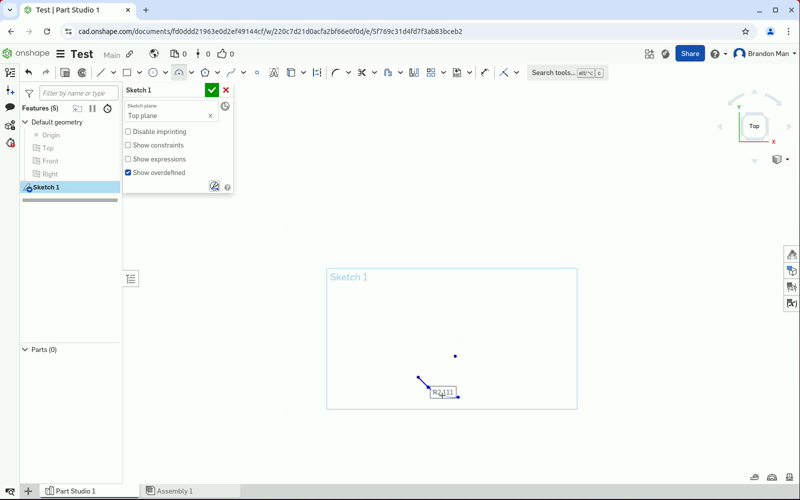
scroll(-6)
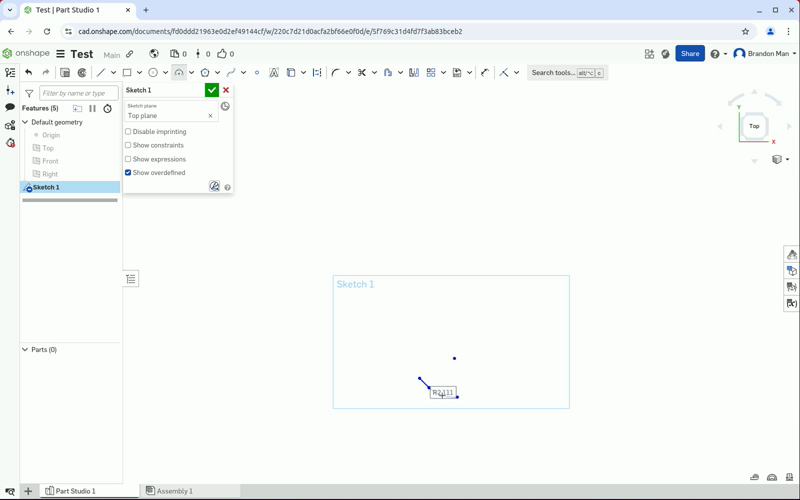
scroll(-6)
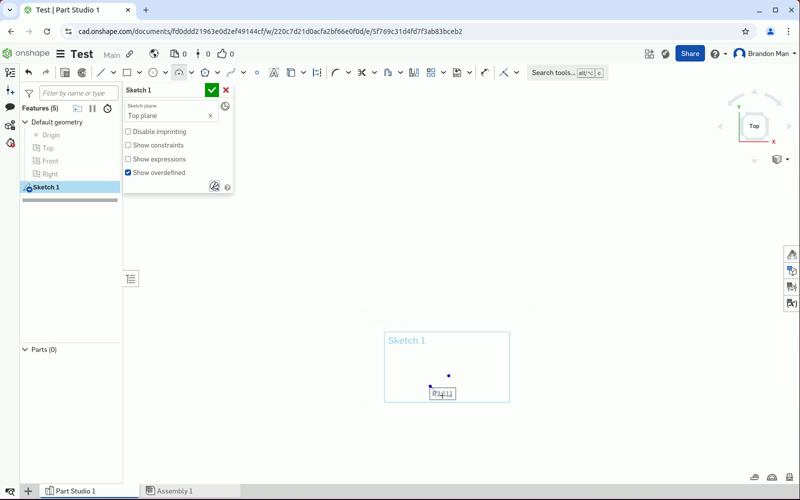
scroll(-6)
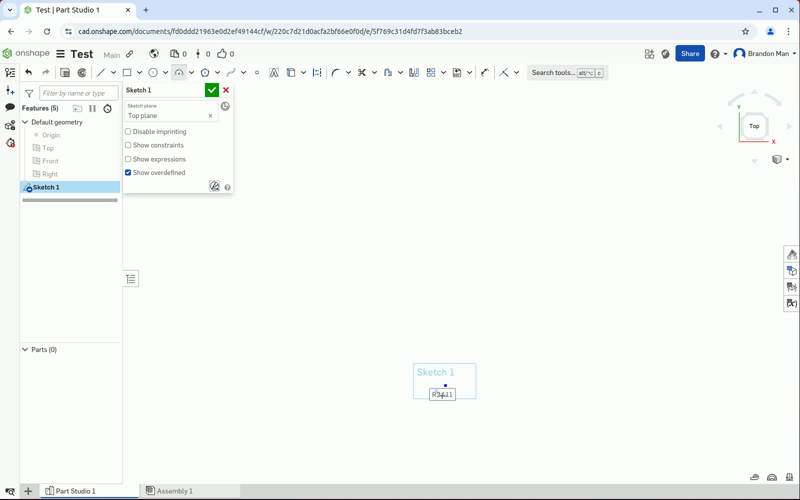
key_up(shift)
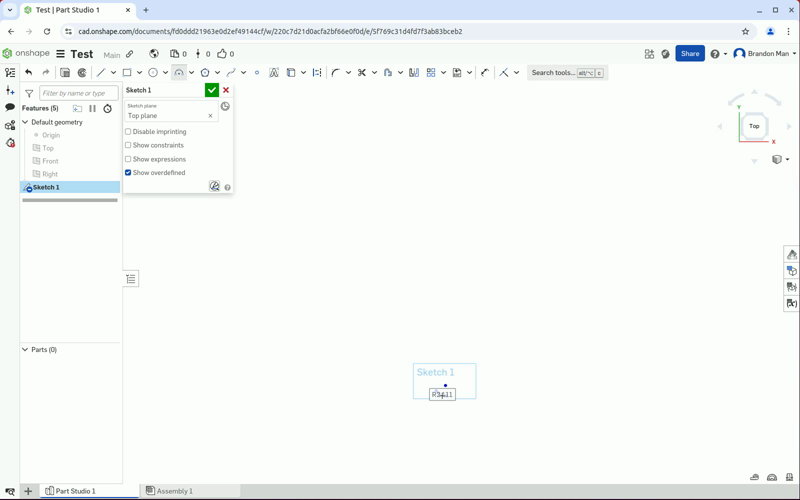
key(esc)
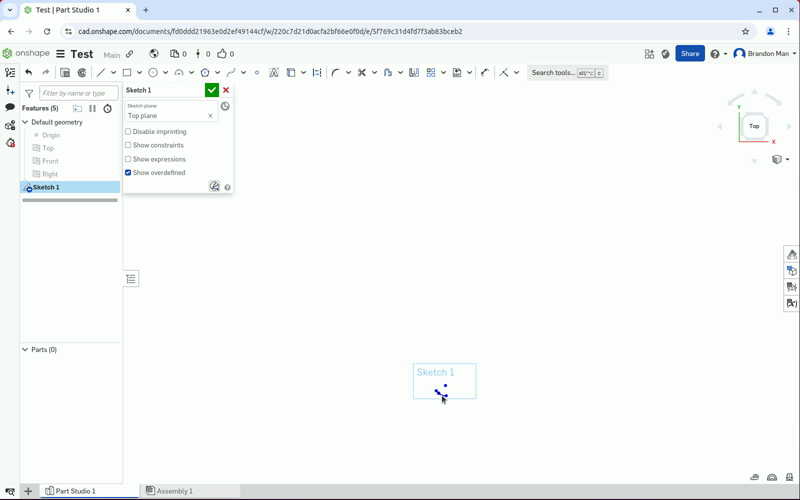
key(l)
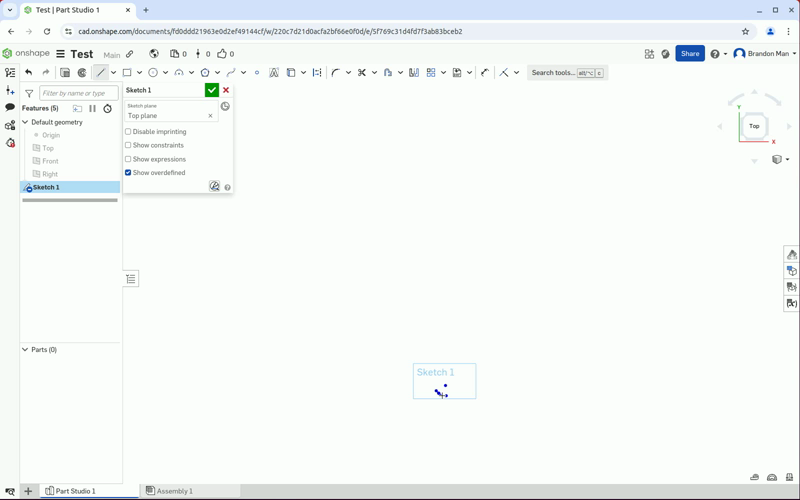
mouse_move(446, 395)
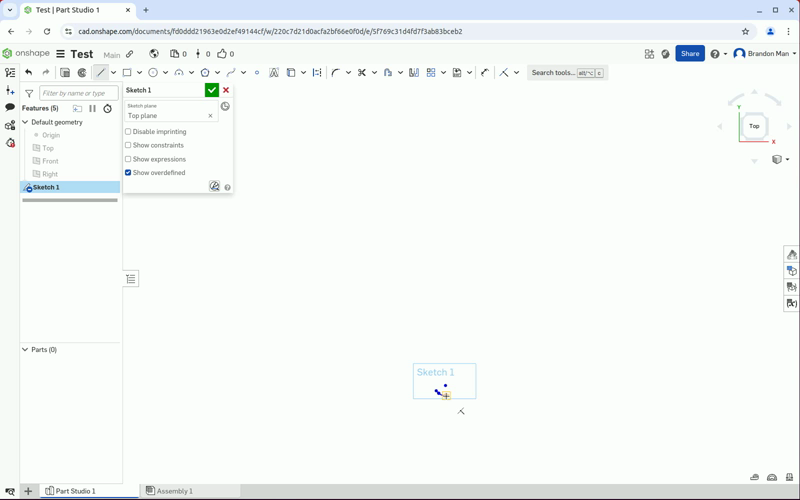
scroll(6)
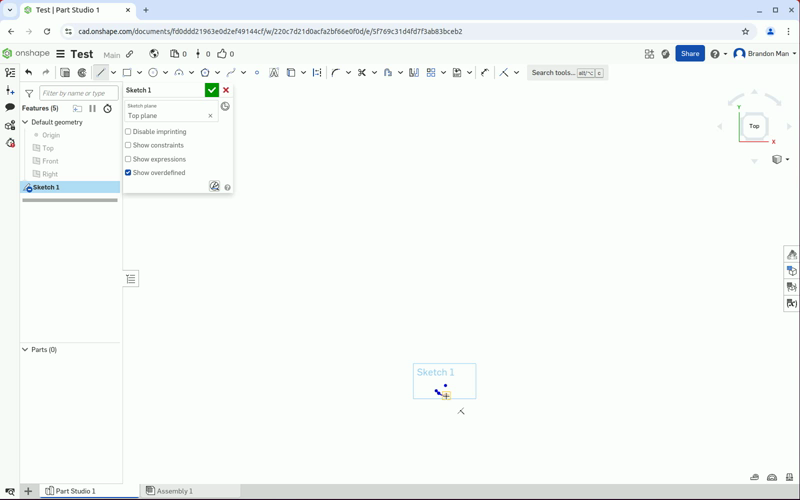
scroll(6)
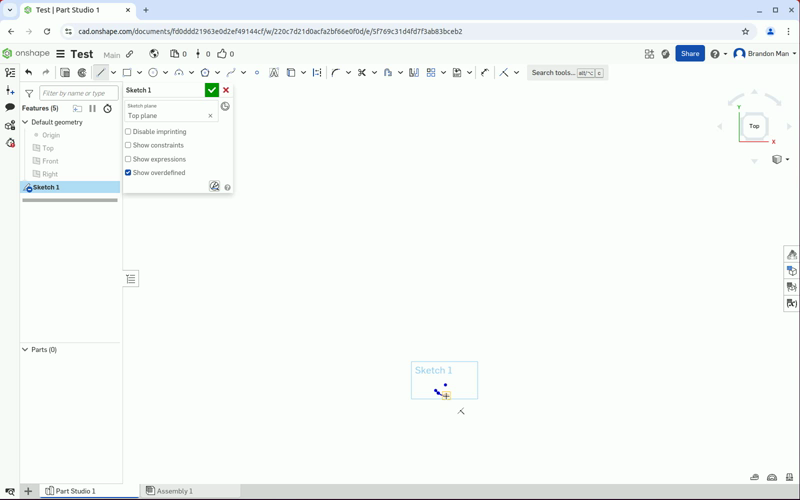
scroll(6)
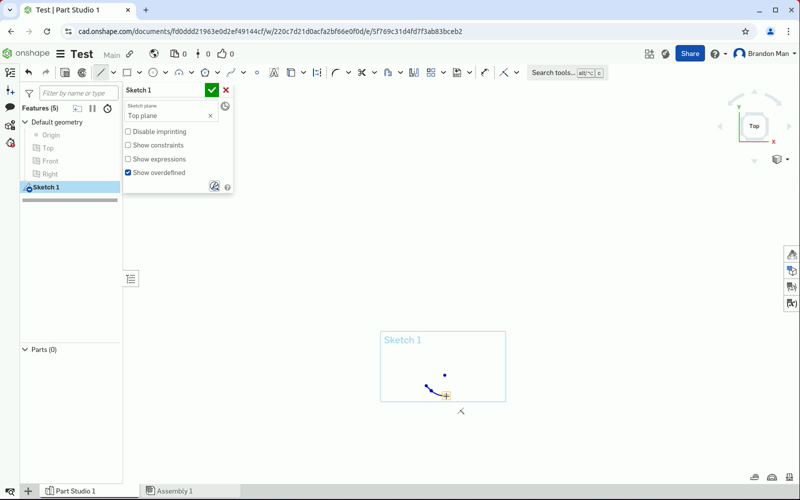
scroll(6)
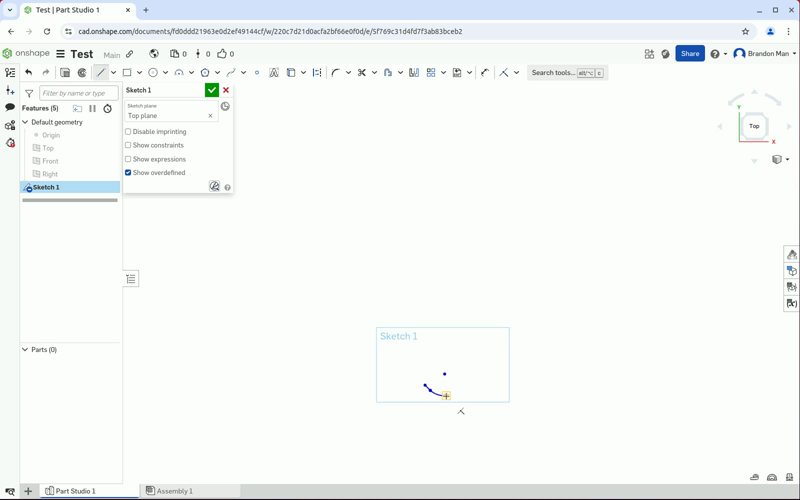
scroll(6)
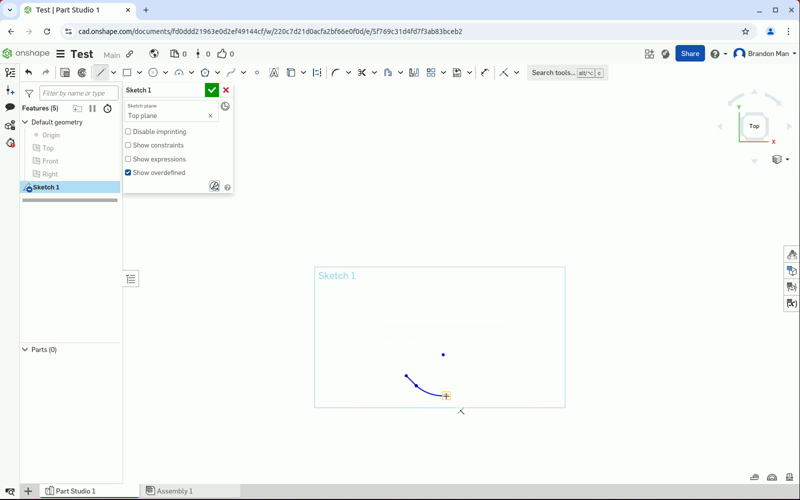
scroll(6)
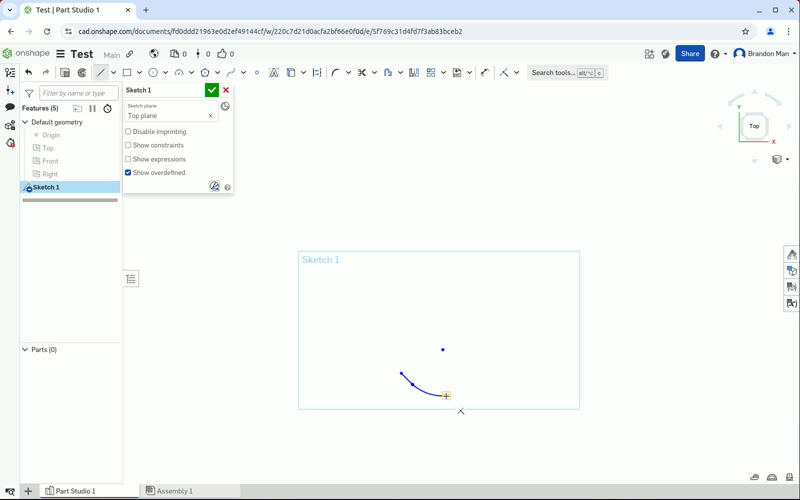
scroll(6)
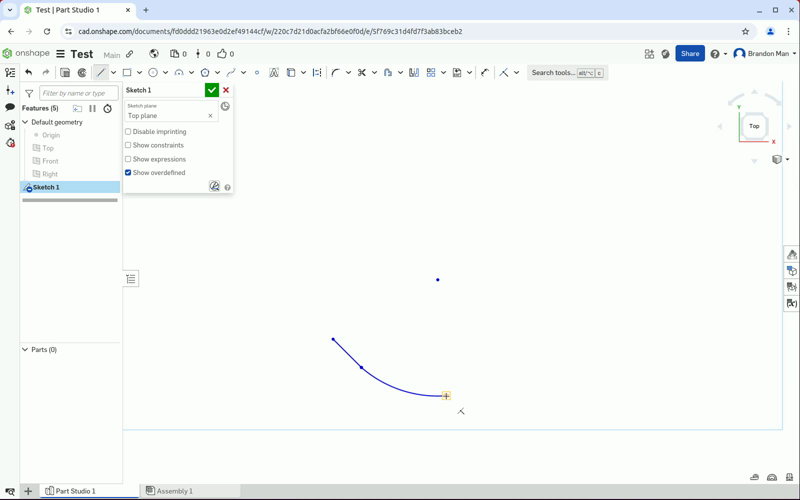
click(446, 395)
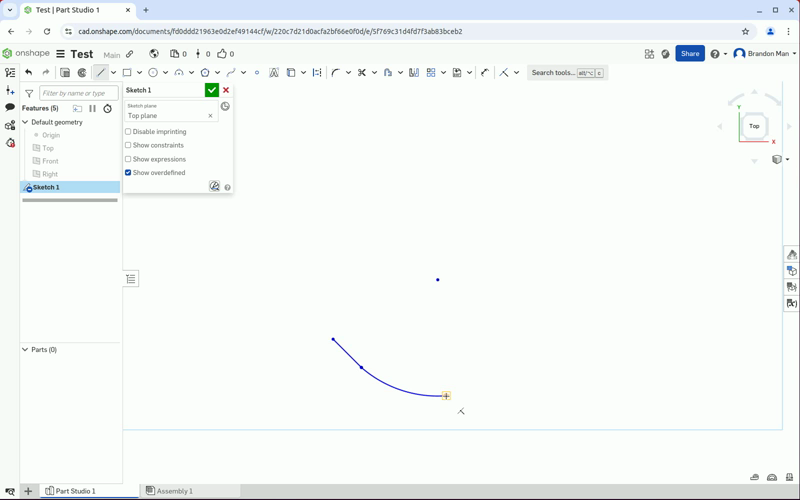
scroll(-6)
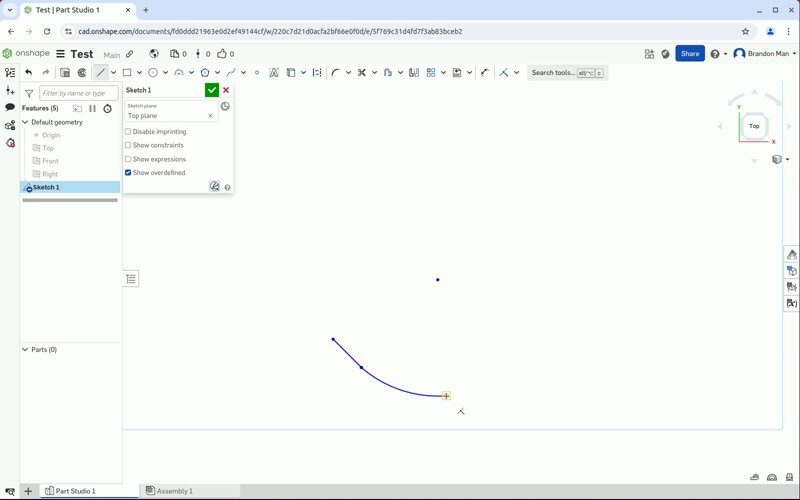
scroll(-6)
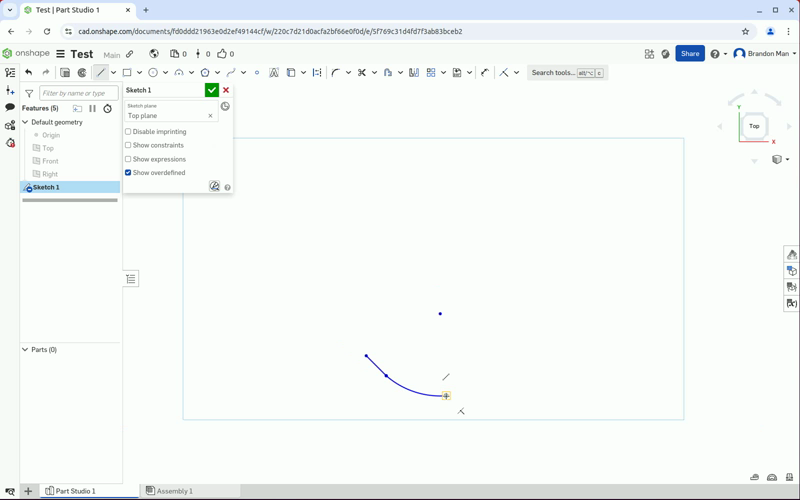
scroll(-6)
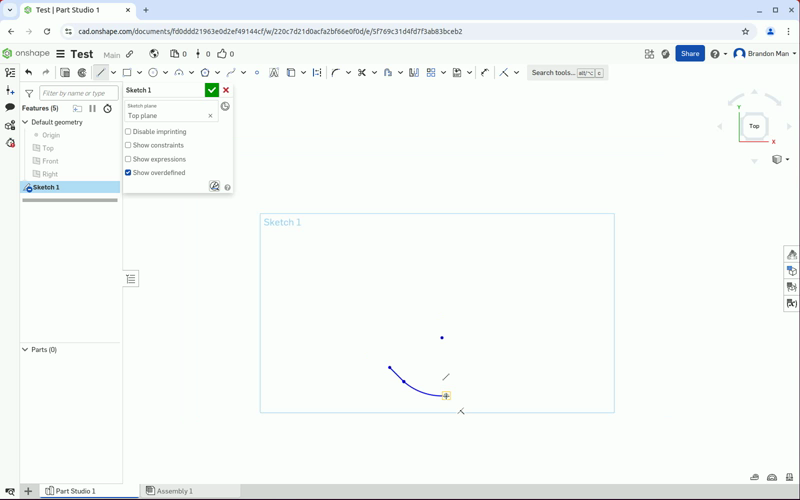
scroll(-6)
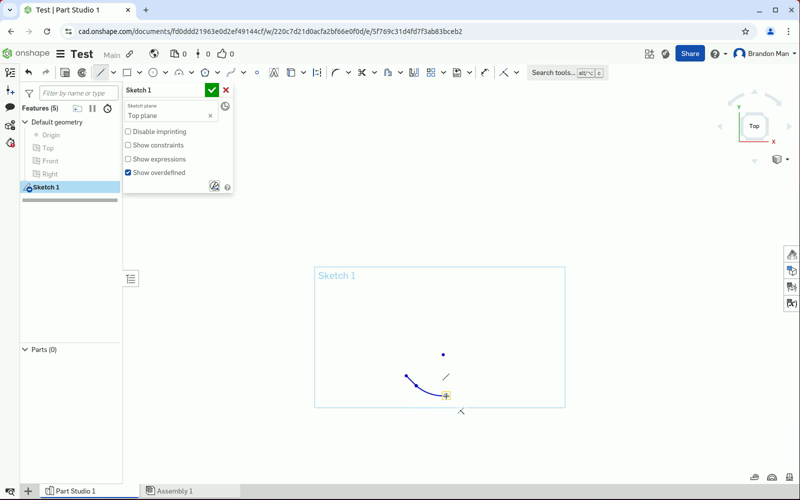
scroll(-6)
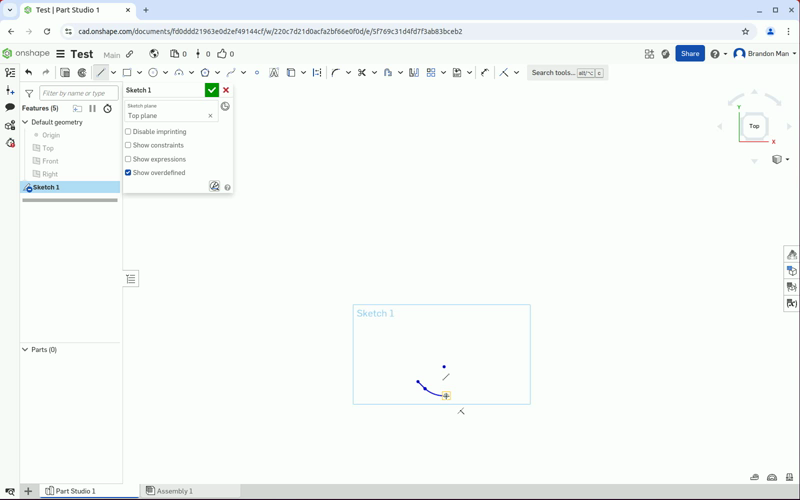
scroll(-6)
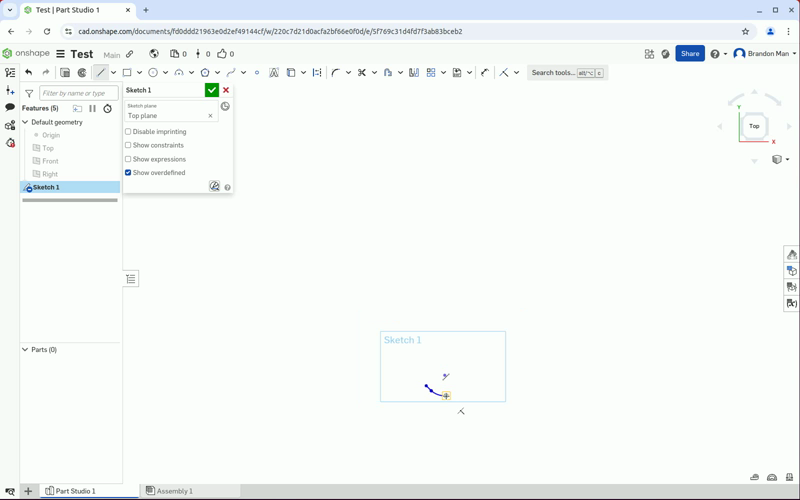
scroll(-6)
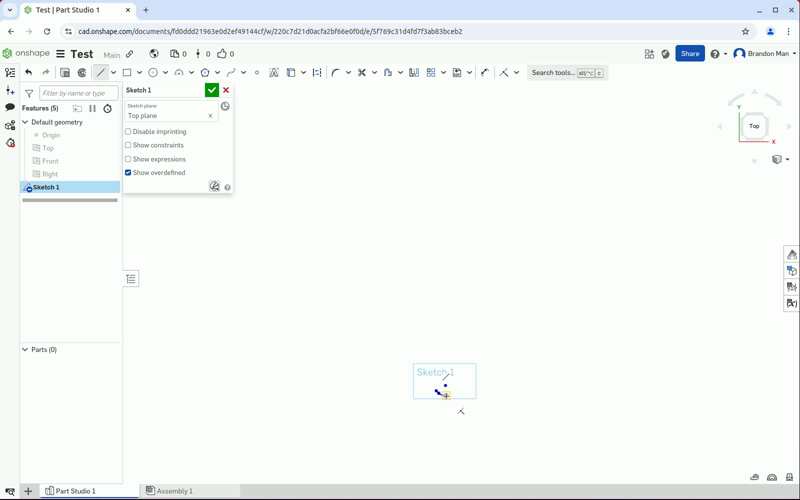
key_down(shift)
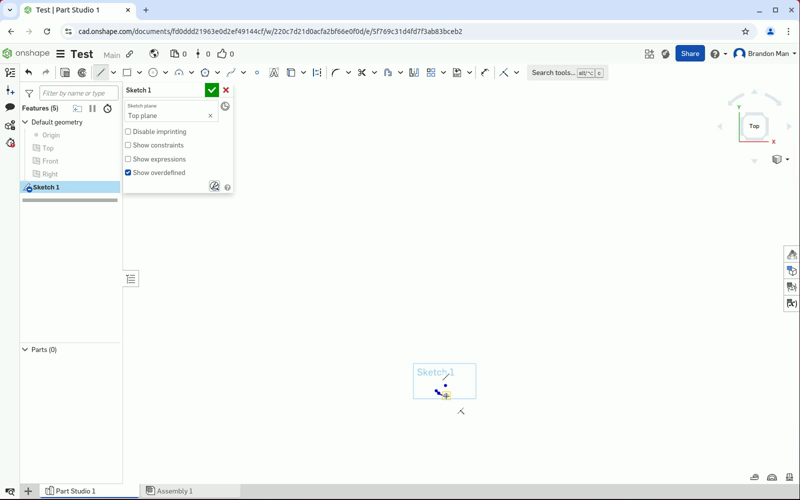
mouse_move(476, 395)
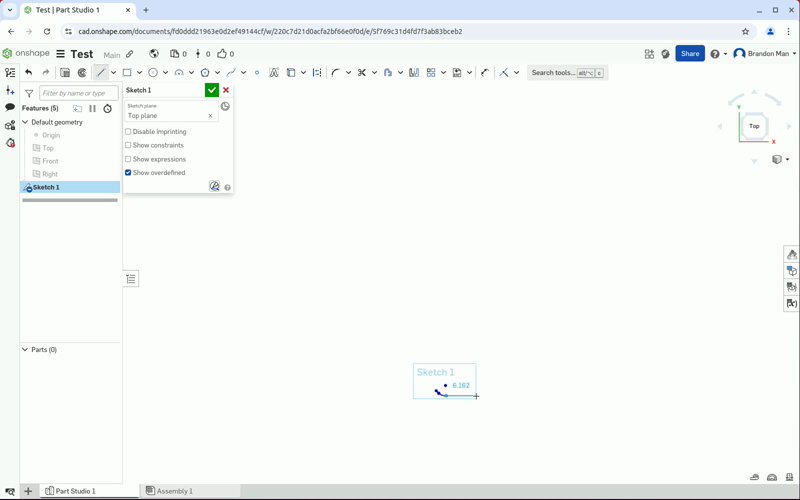
mouse_move(471, 395)
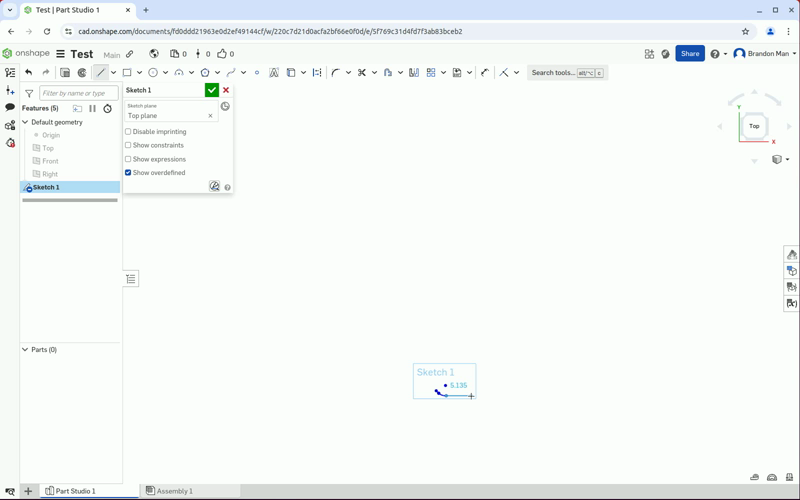
click(471, 395)
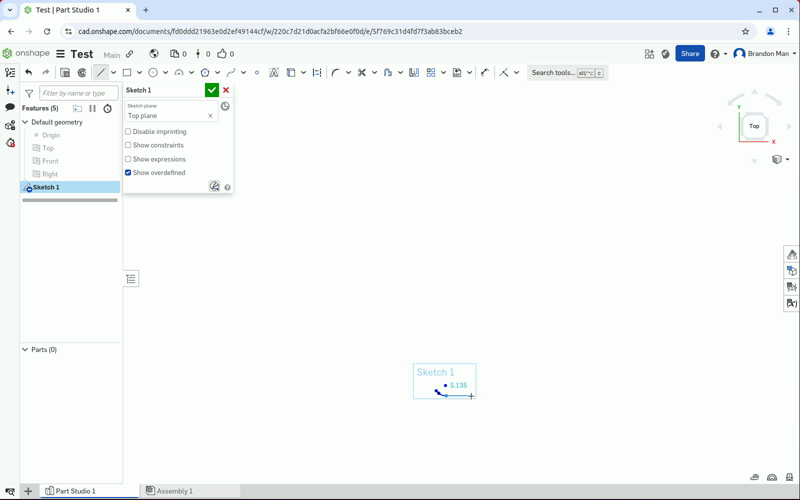
key_up(shift)
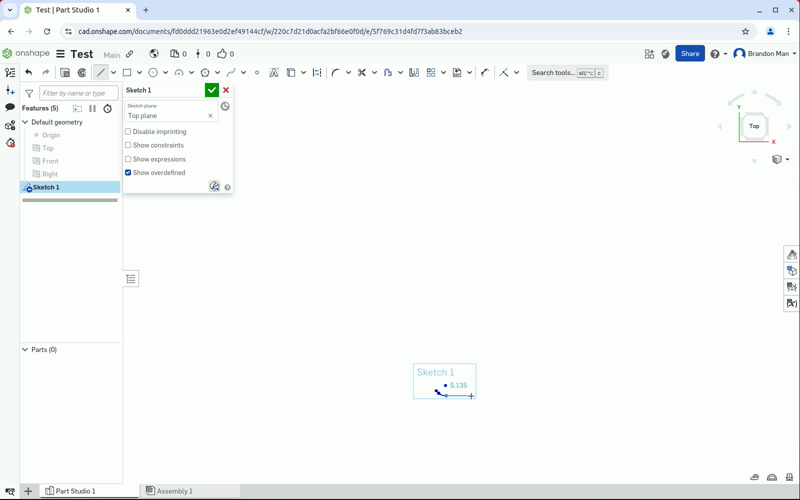
key(esc)
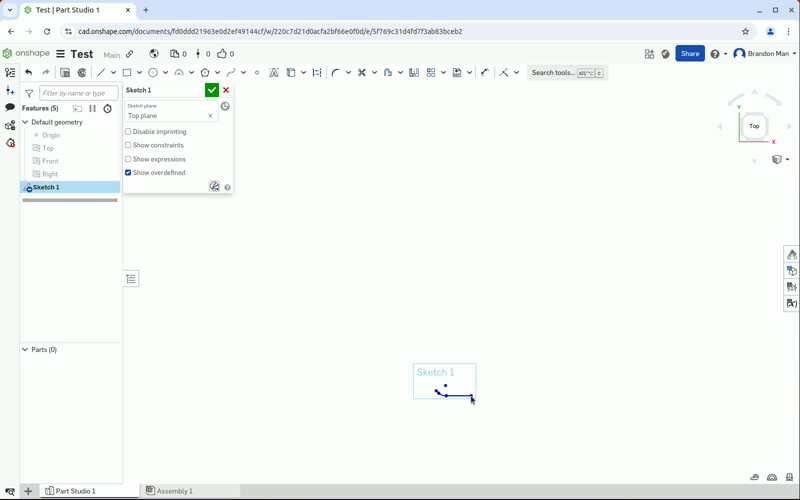
key(a)
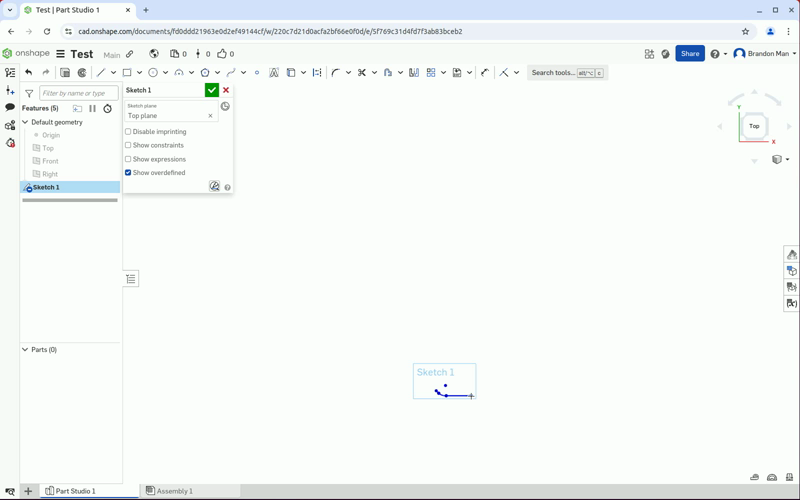
mouse_move(471, 395)
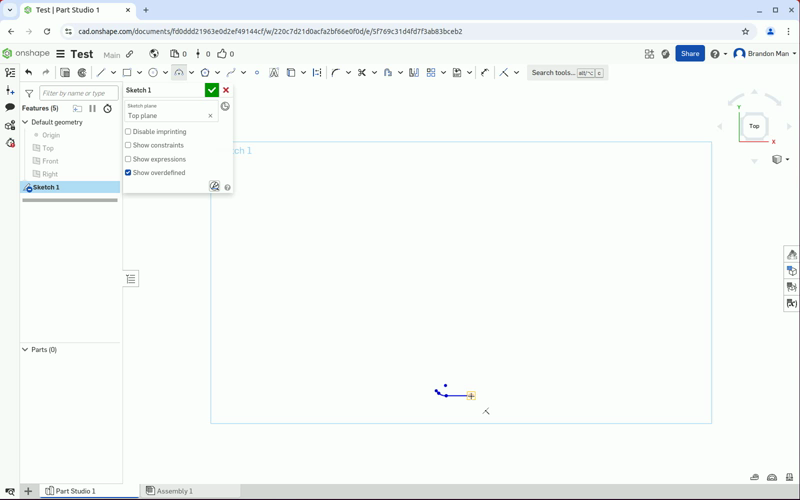
click(471, 395)
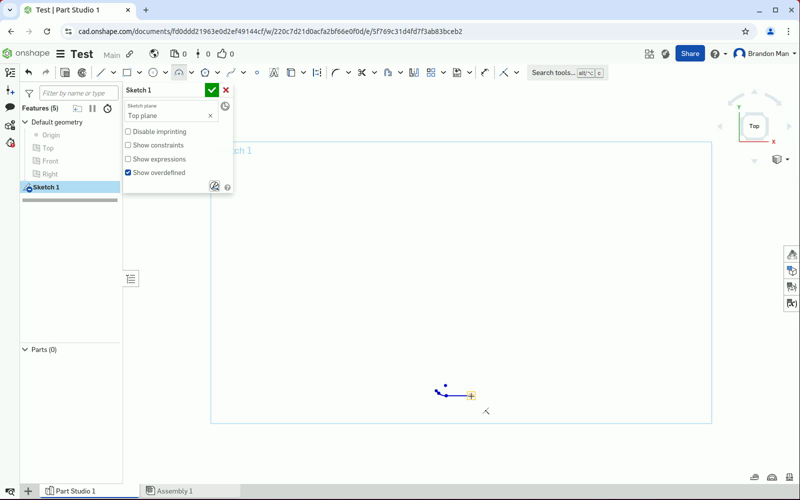
key_down(shift)
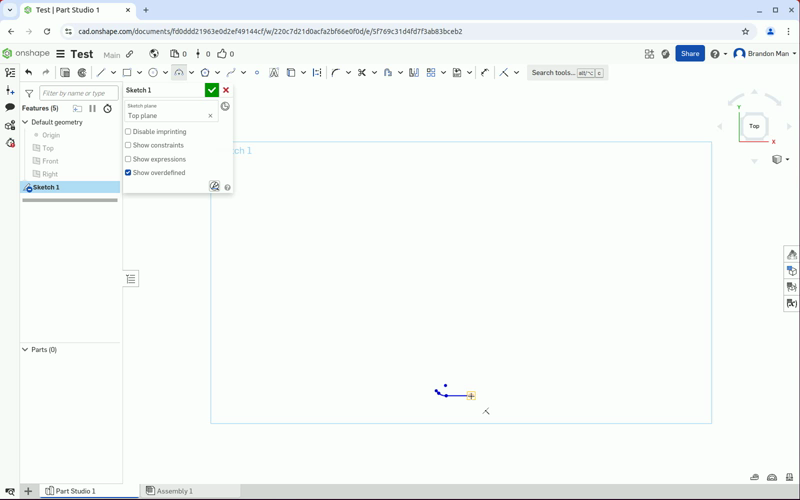
mouse_move(477, 393)
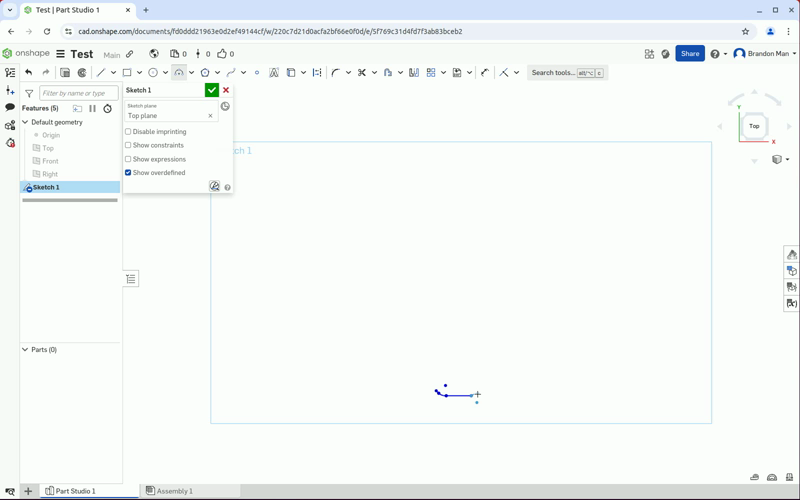
scroll(6)
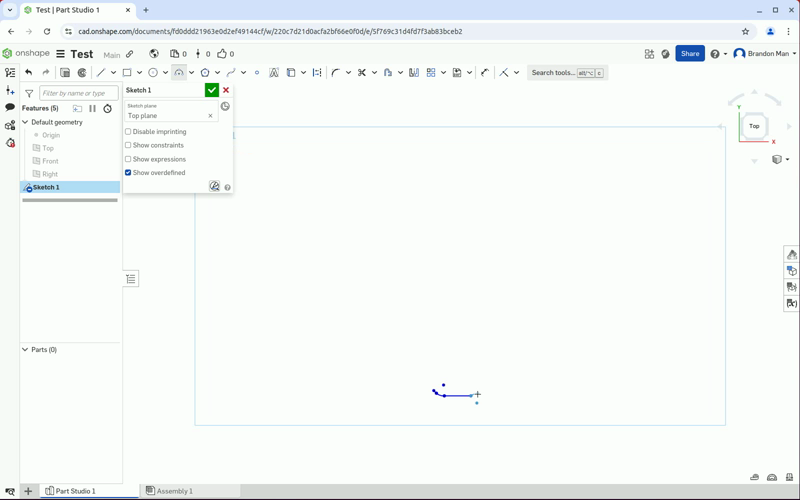
scroll(6)
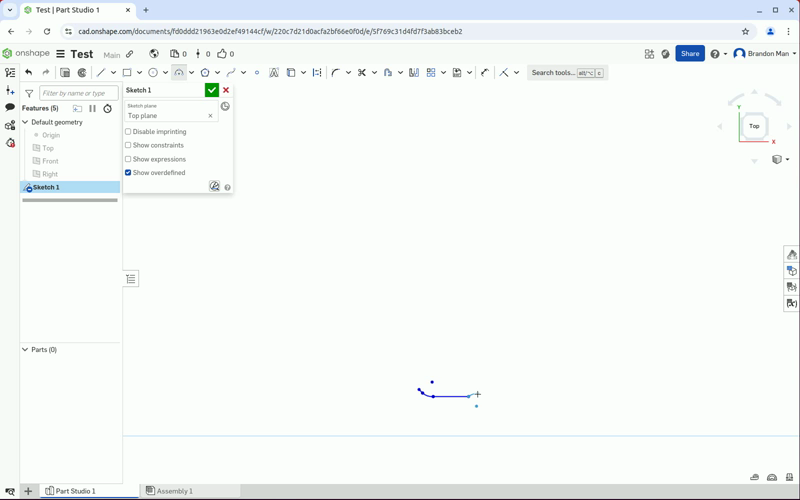
scroll(6)
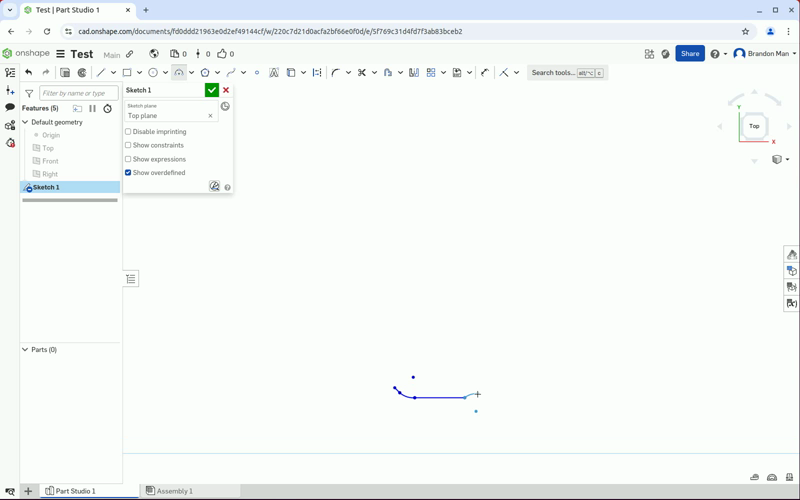
scroll(6)
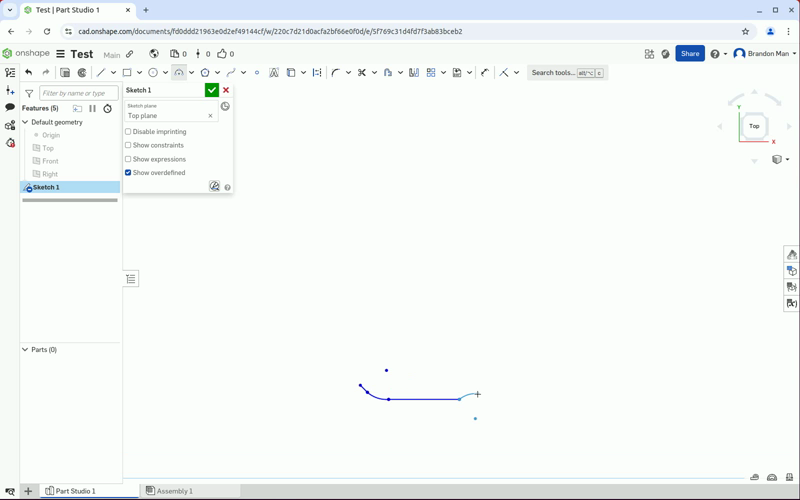
scroll(6)
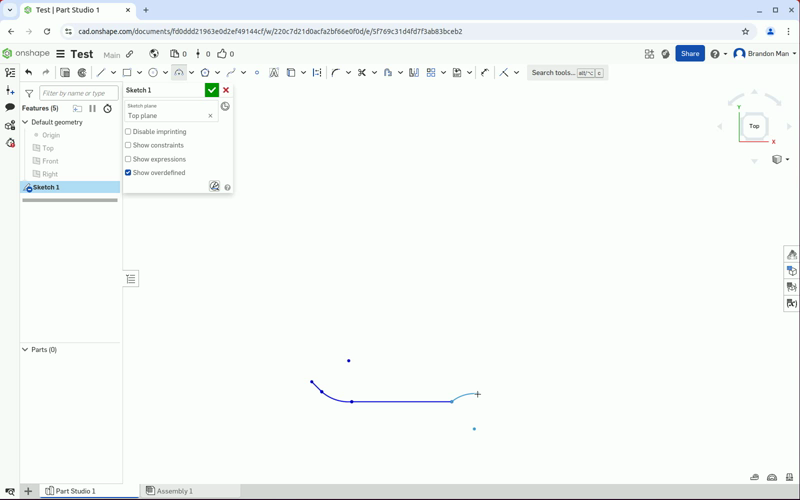
scroll(6)
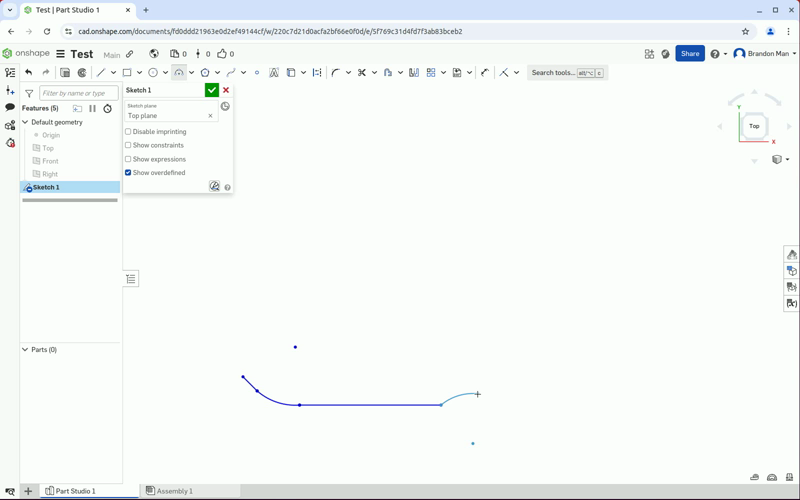
scroll(6)
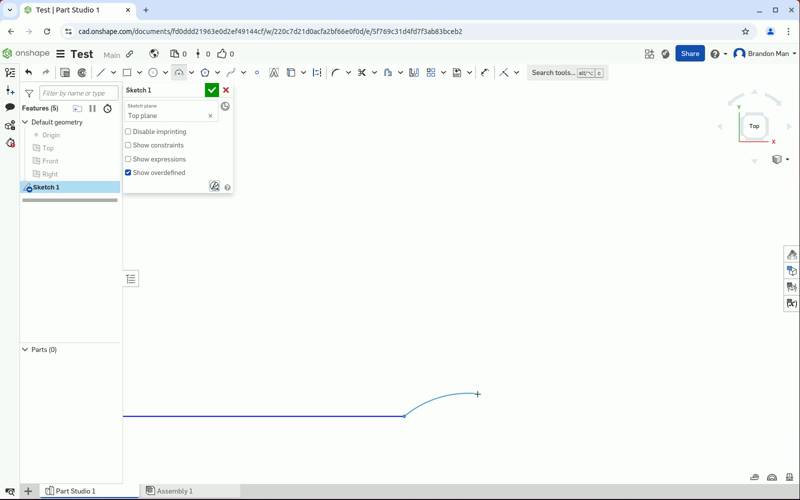
click(477, 393)
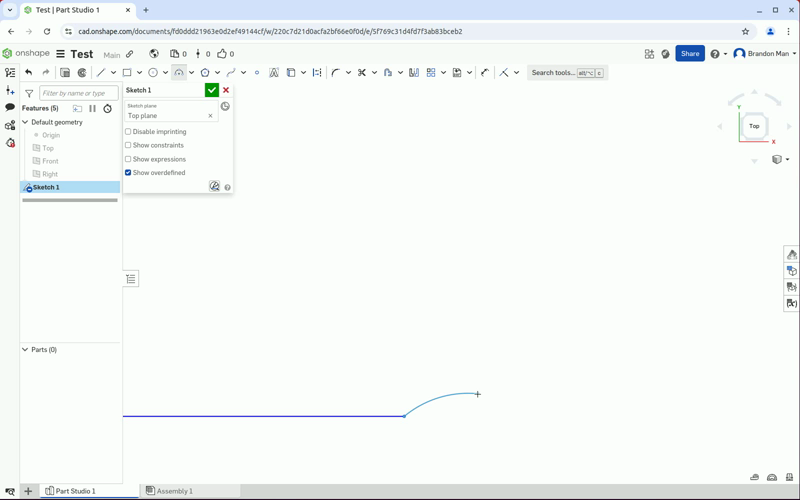
scroll(-6)
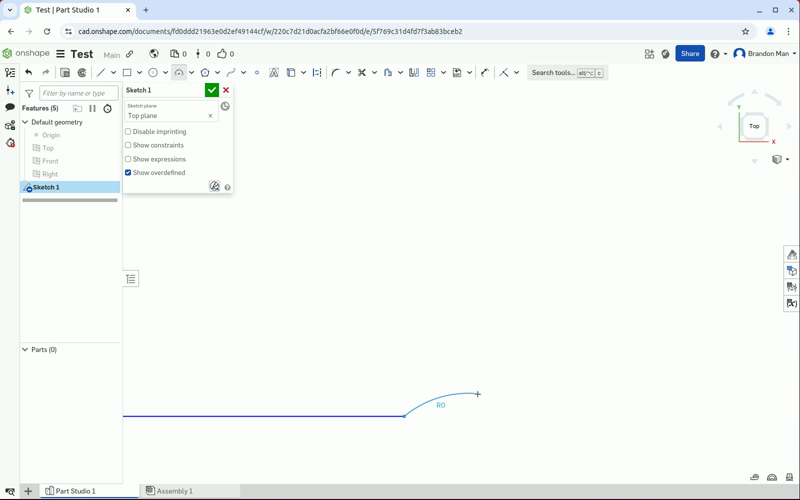
scroll(-6)
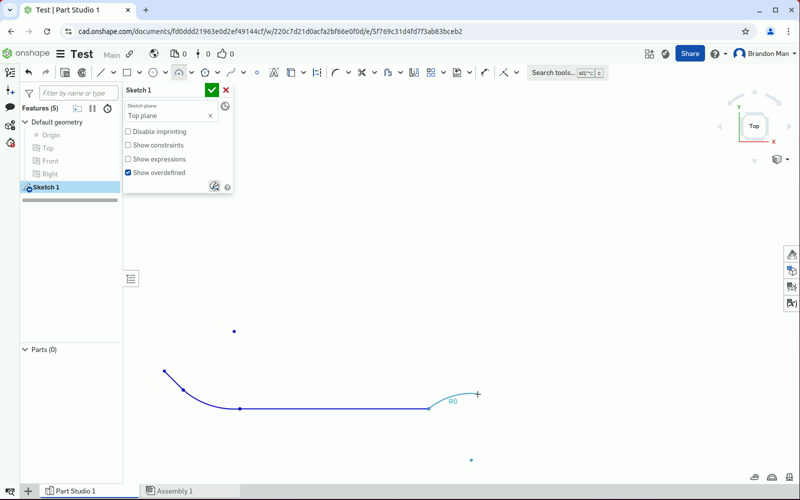
scroll(-6)
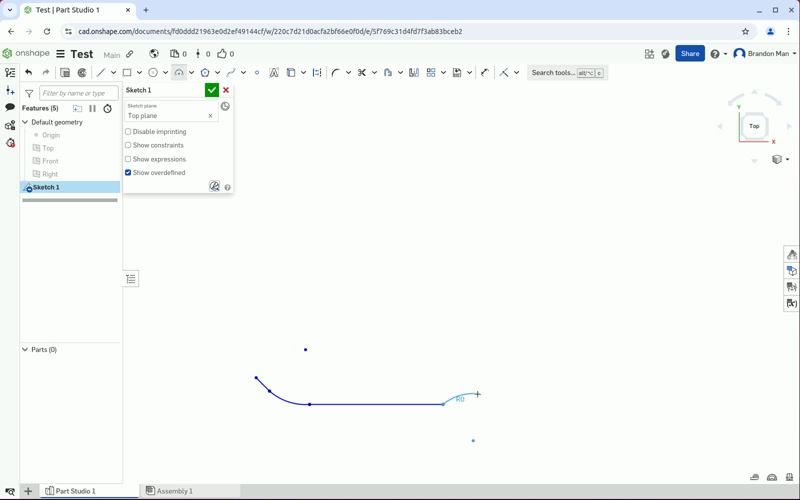
scroll(-6)
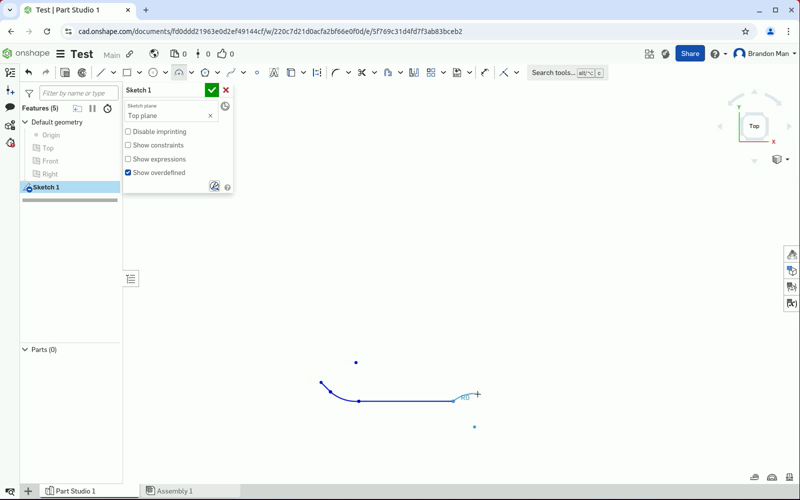
scroll(-6)
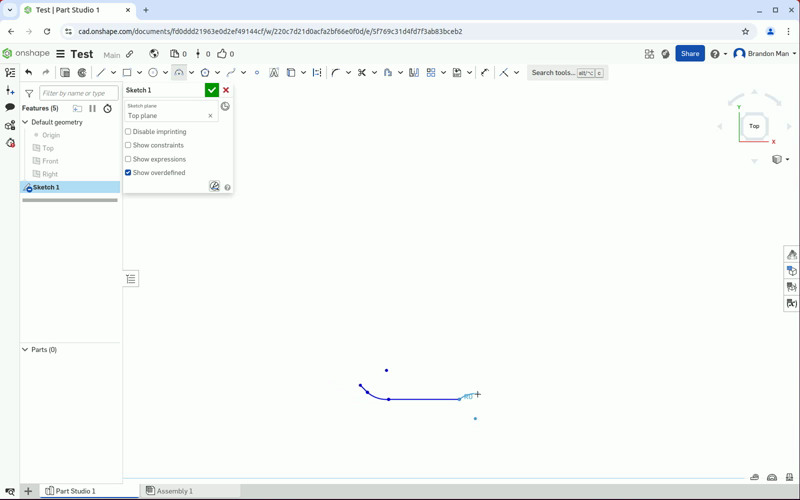
scroll(-6)
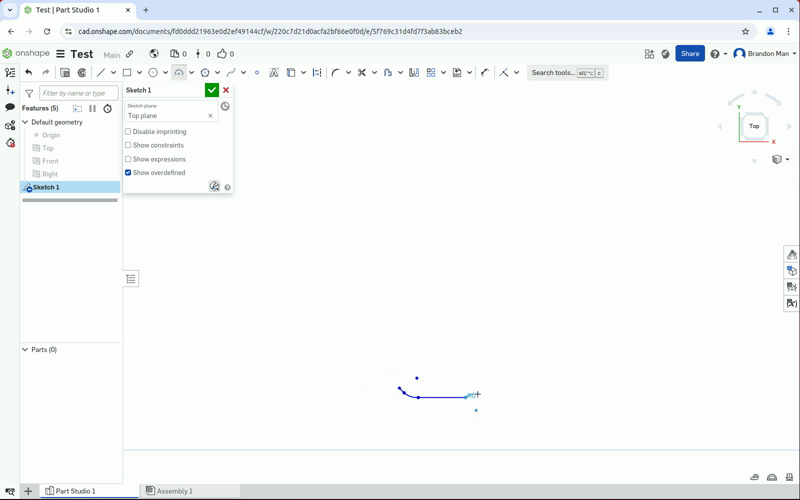
scroll(-6)
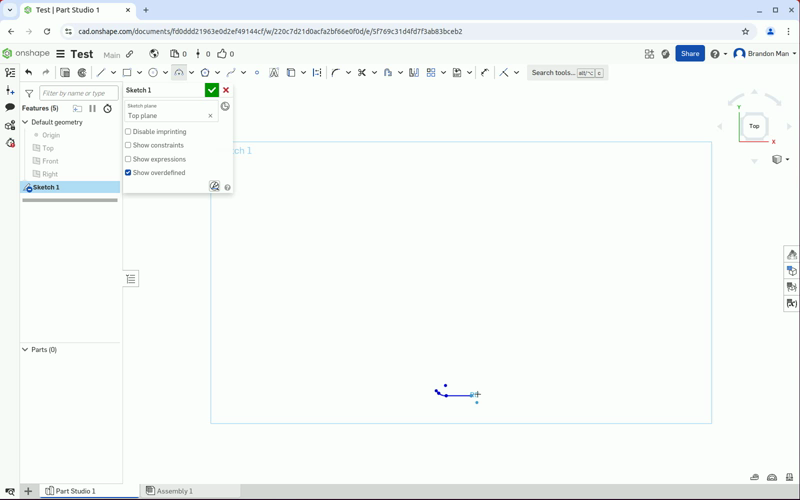
mouse_move(474, 395)
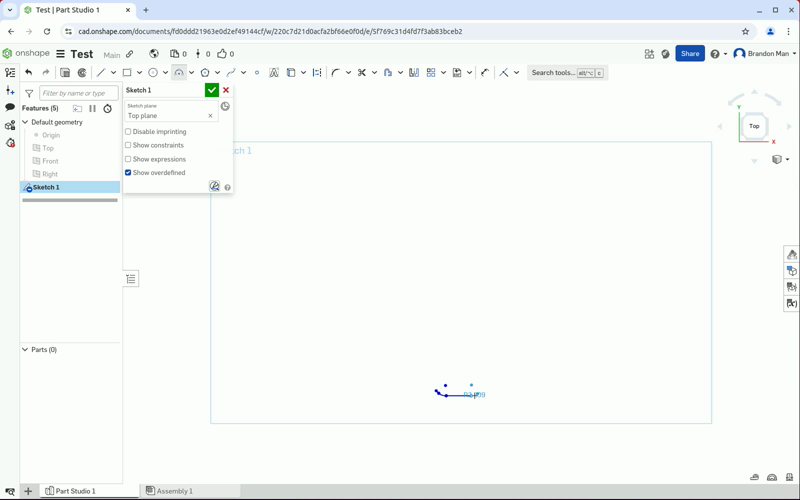
scroll(6)
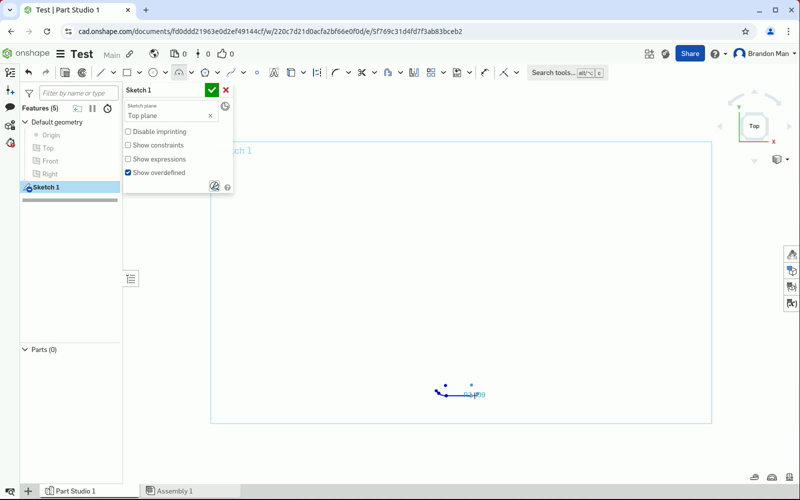
scroll(6)
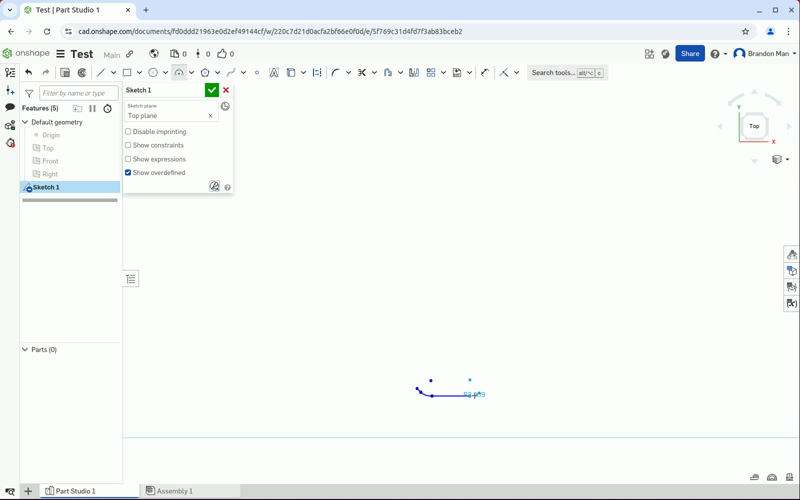
scroll(6)
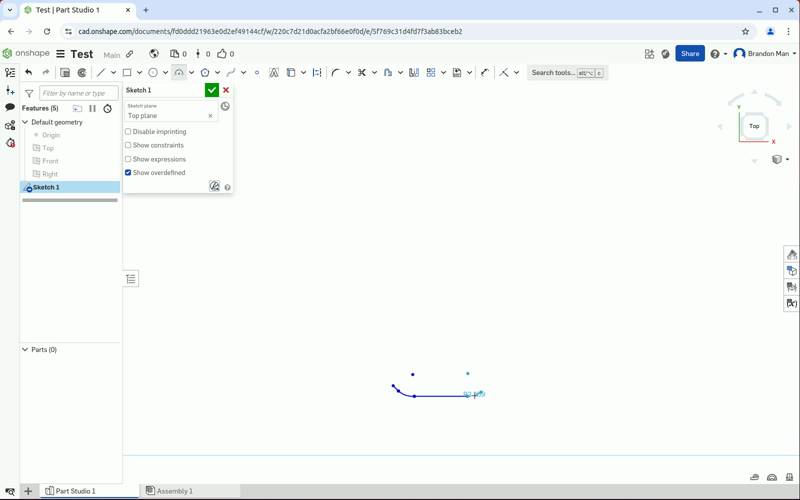
scroll(6)
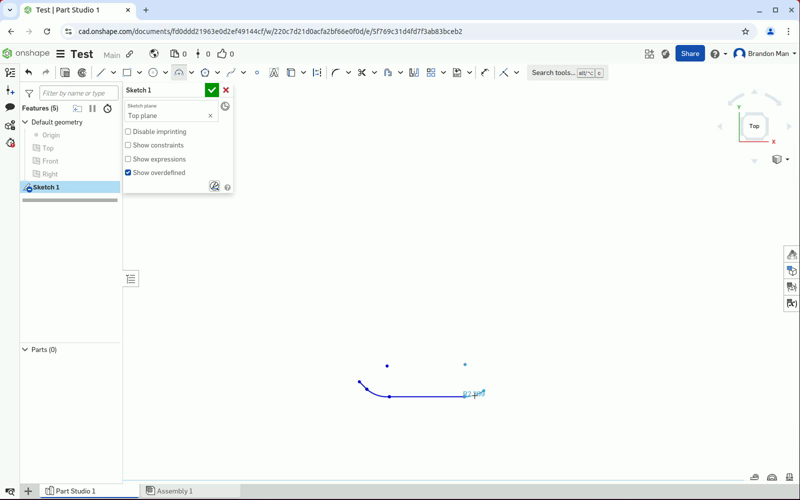
scroll(6)
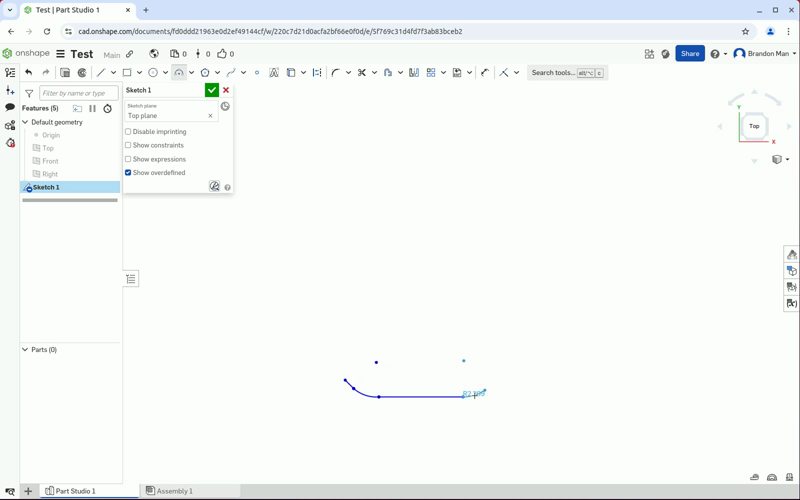
scroll(6)
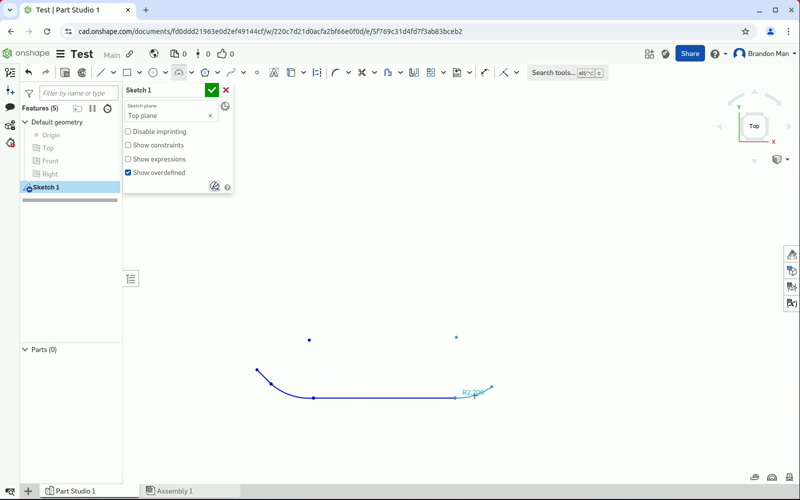
scroll(6)
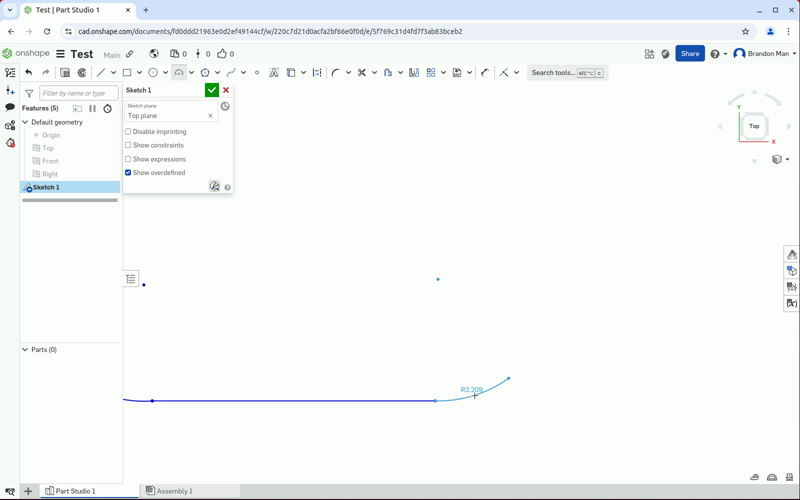
click(474, 395)
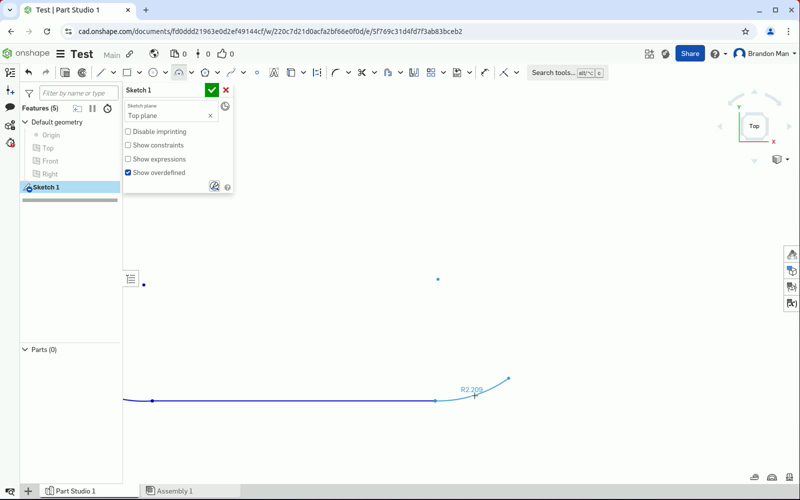
scroll(-6)
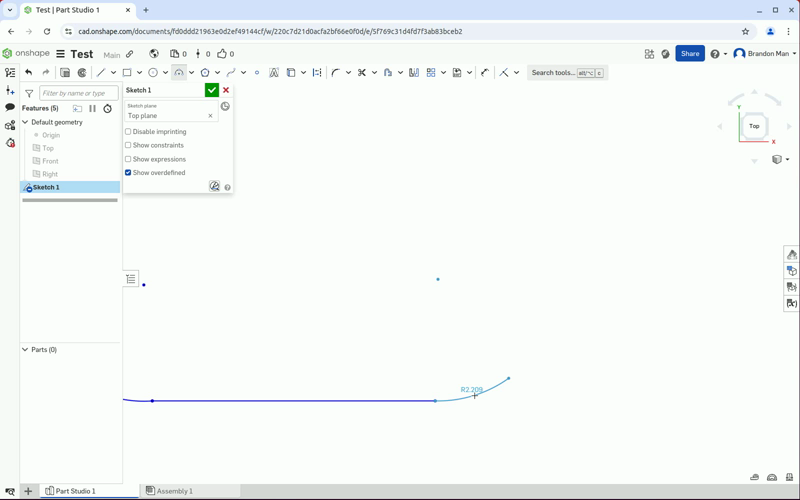
scroll(-6)
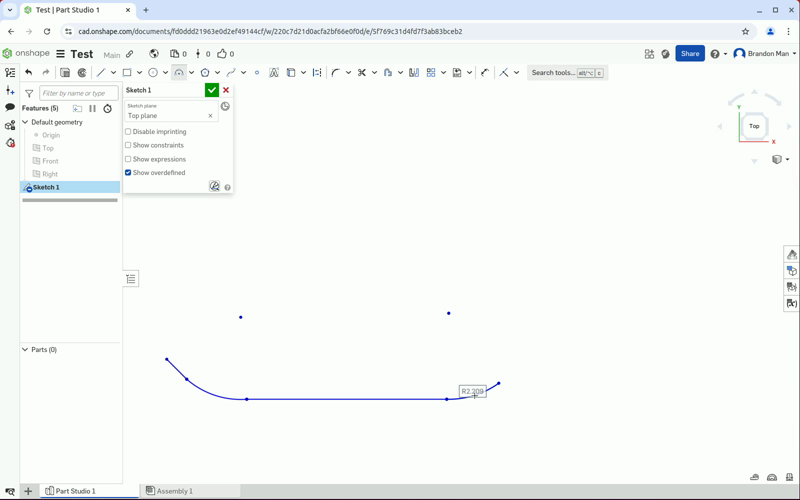
scroll(-6)
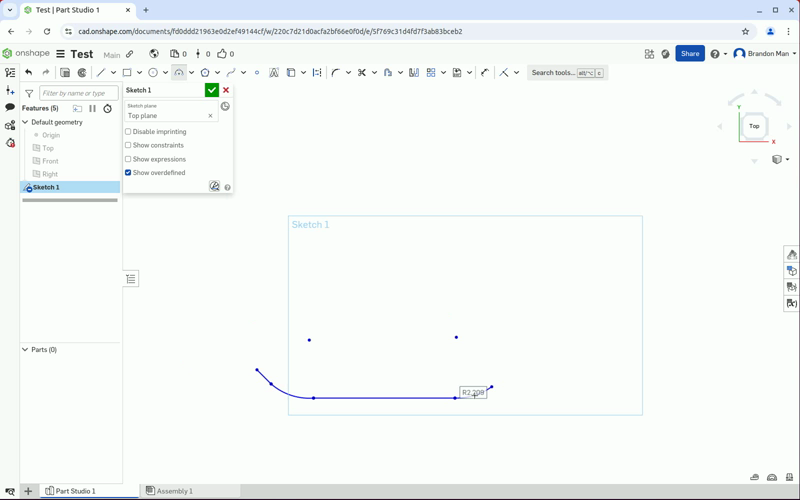
scroll(-6)
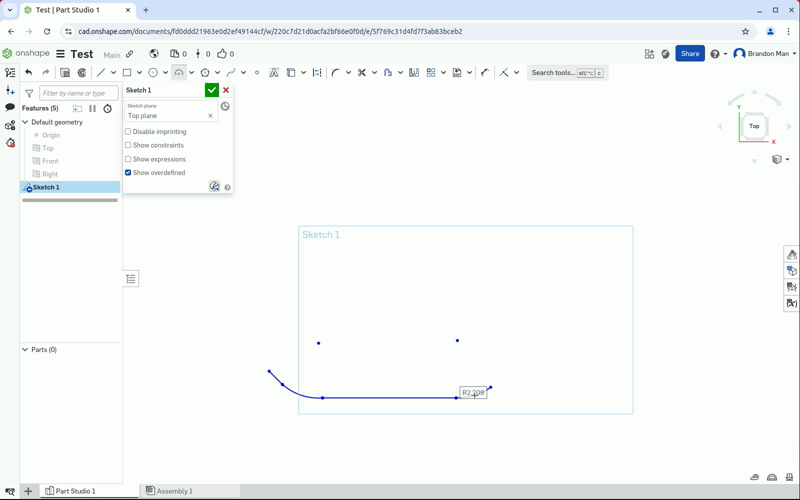
scroll(-6)
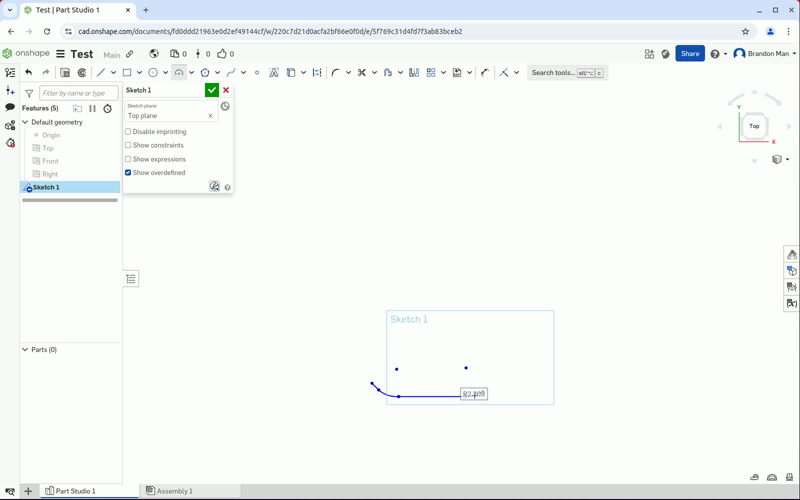
scroll(-6)
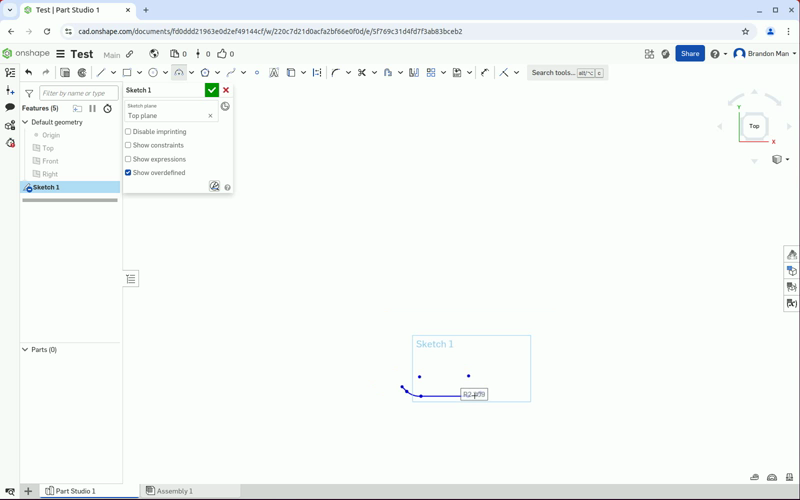
scroll(-6)
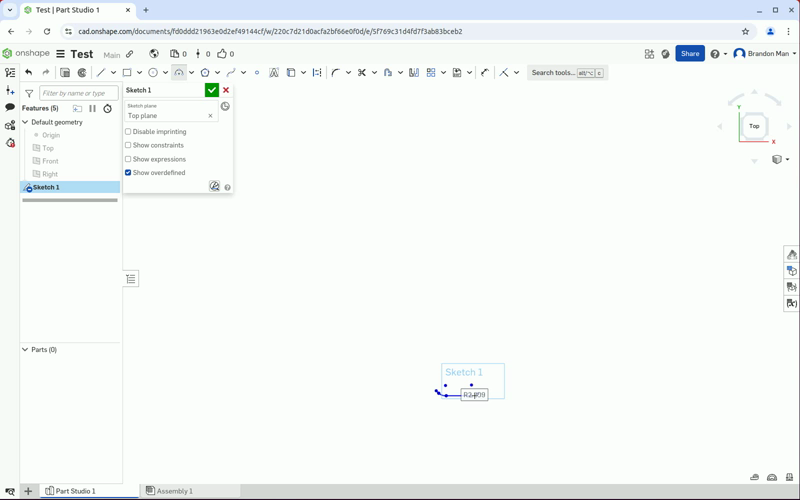
key_up(shift)
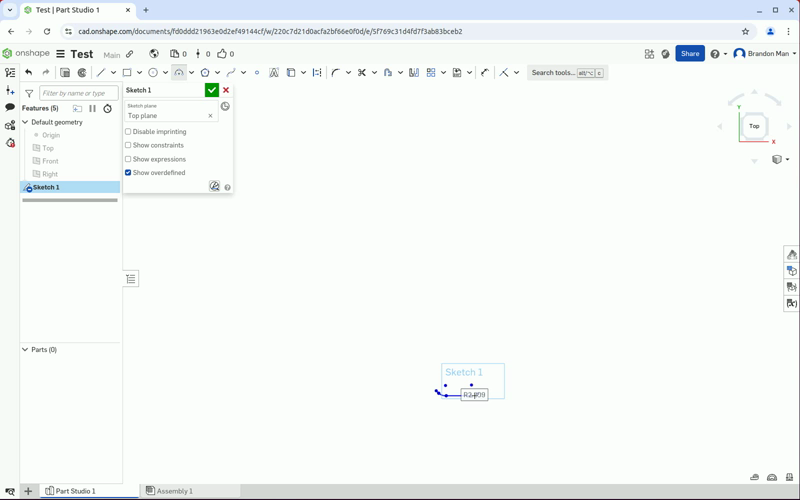
mouse_move(477, 393)
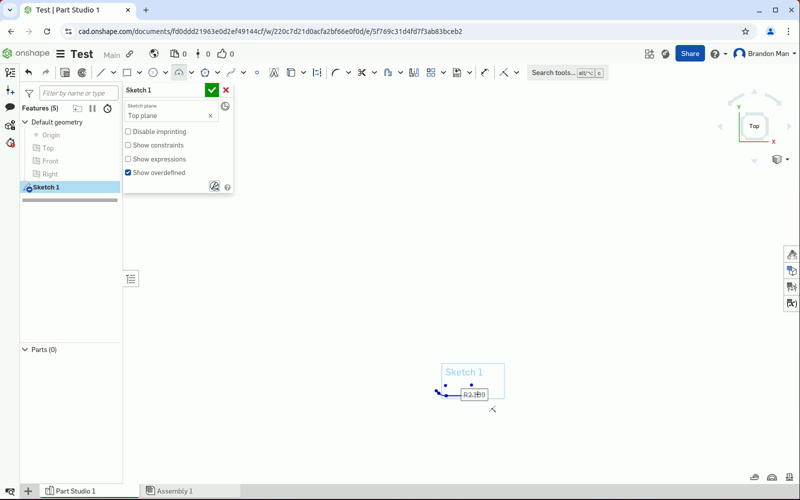
scroll(6)
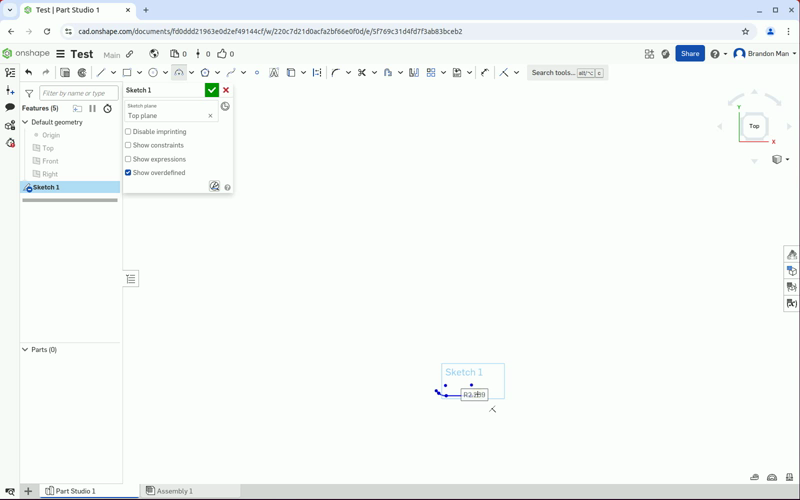
scroll(6)
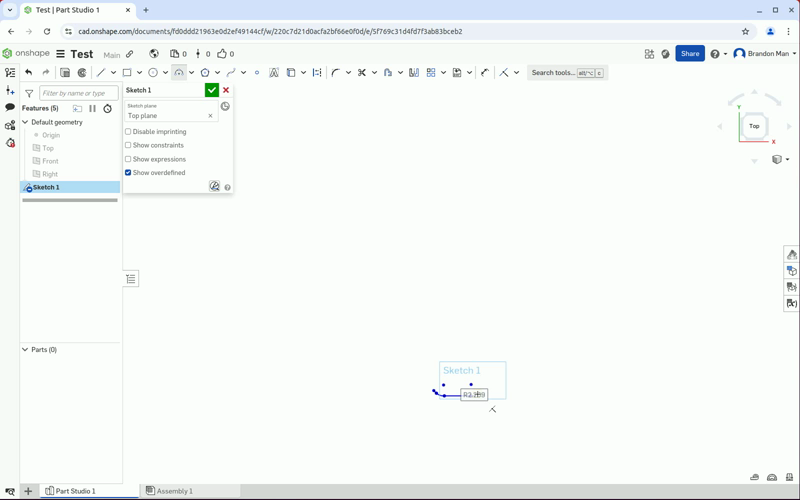
scroll(6)
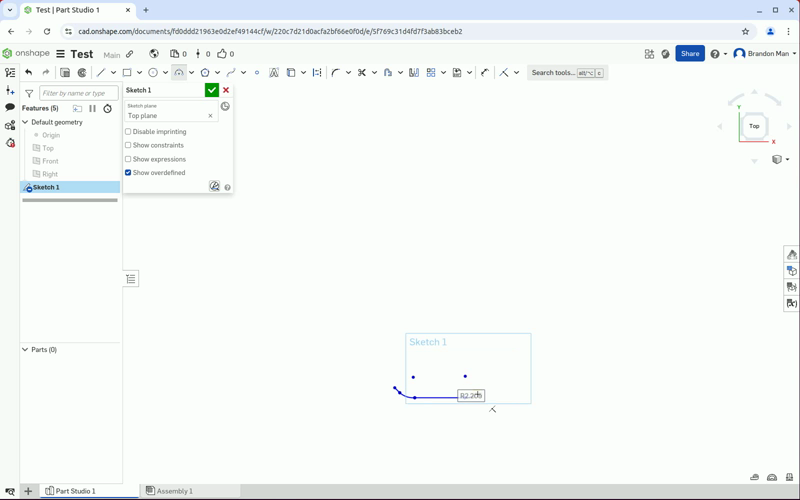
scroll(6)
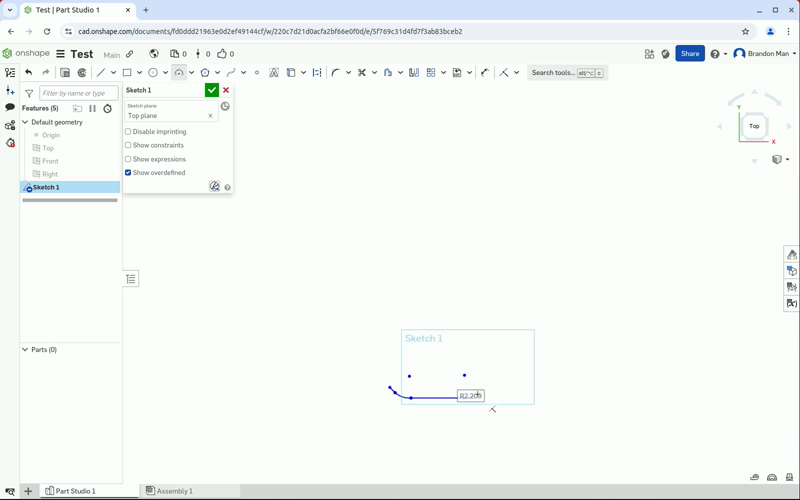
scroll(6)
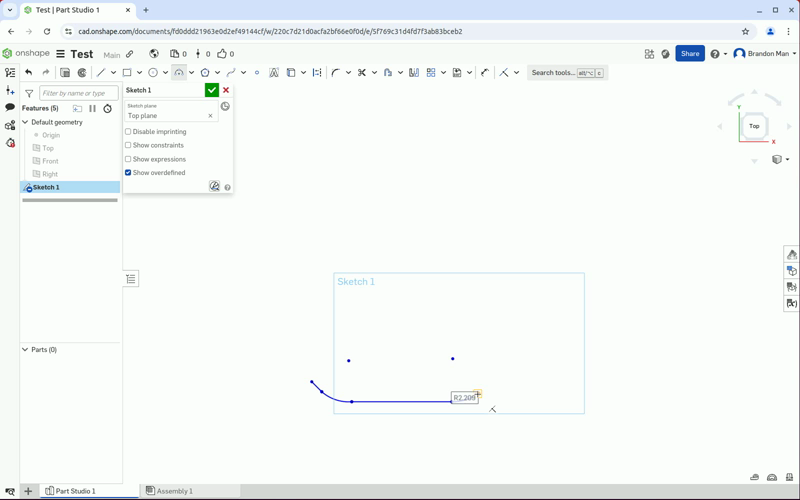
scroll(6)
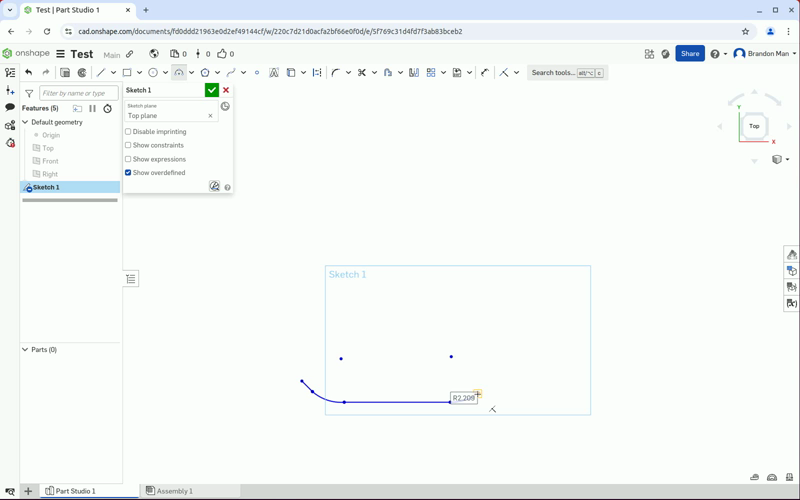
scroll(6)
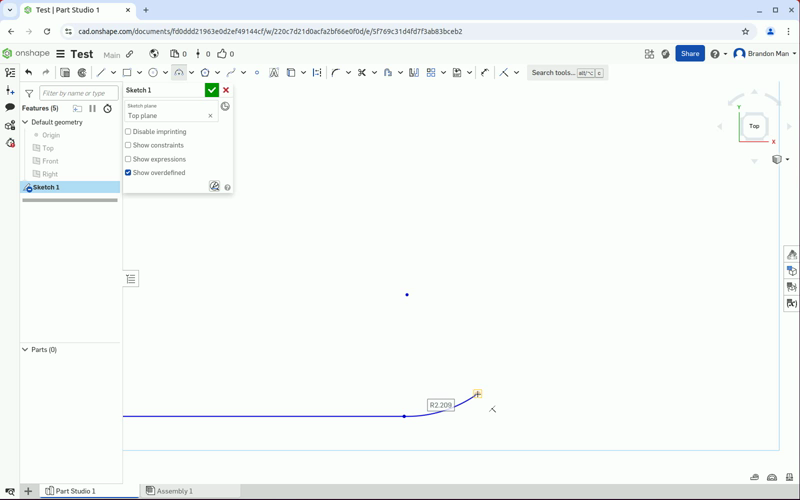
click(477, 393)
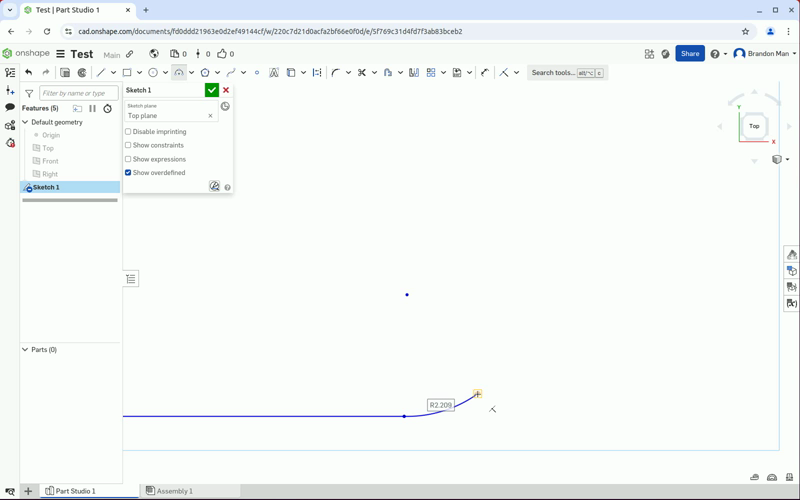
scroll(-6)
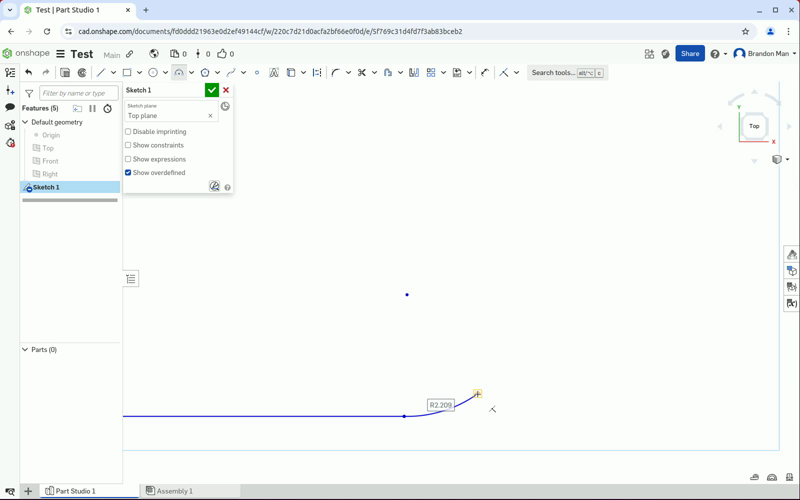
scroll(-6)
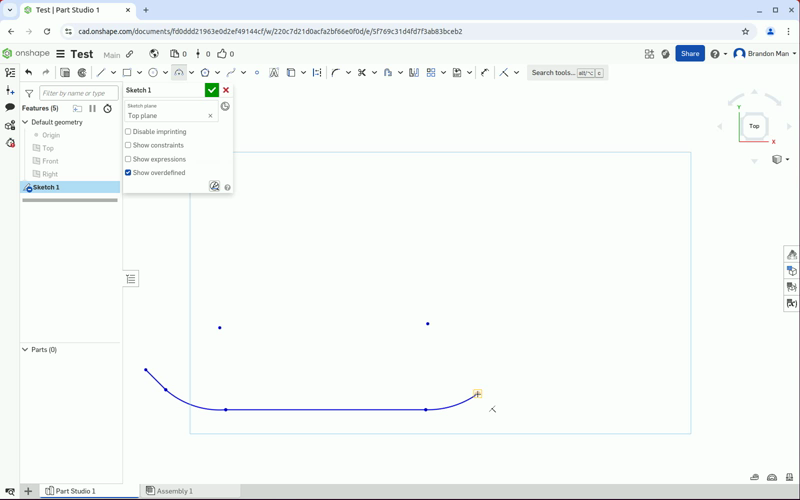
scroll(-6)
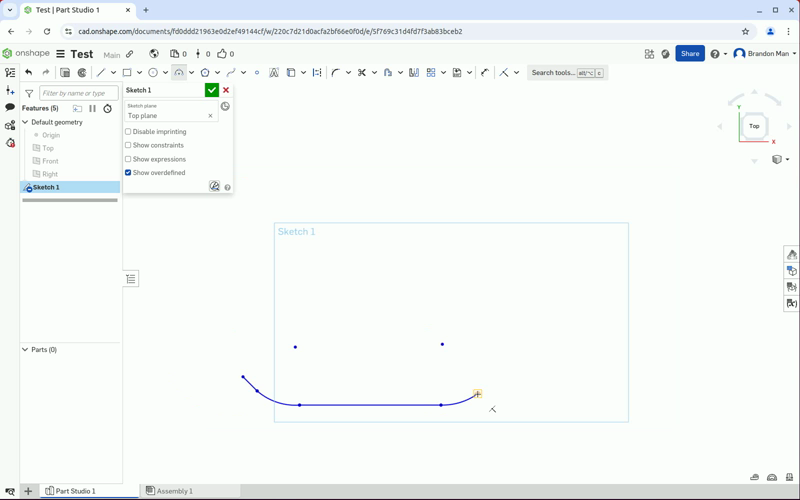
scroll(-6)
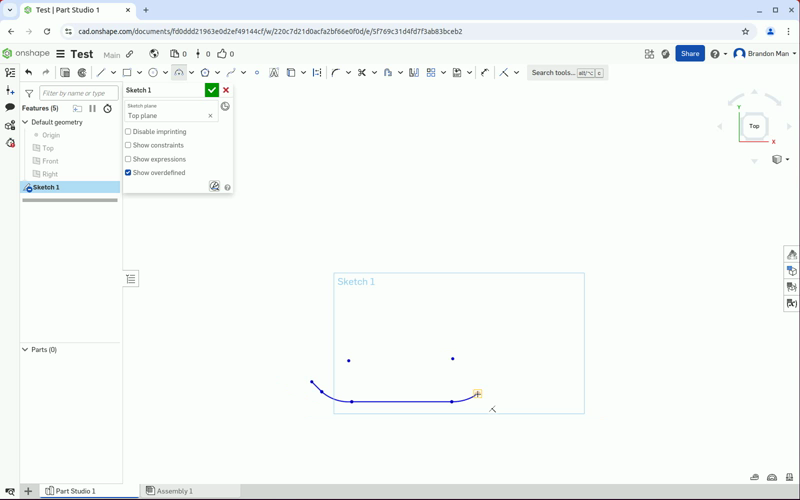
scroll(-6)
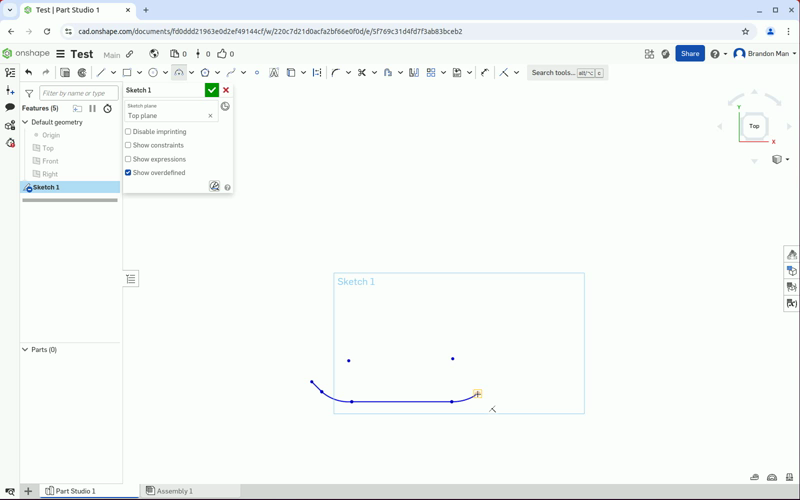
scroll(-6)
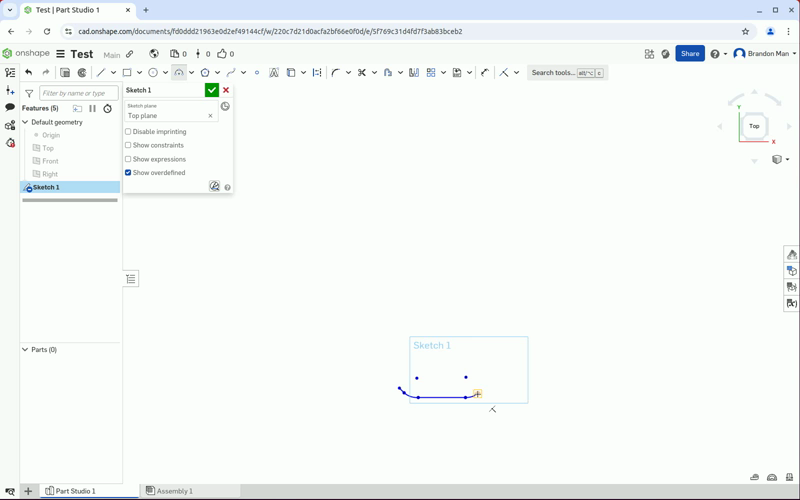
scroll(-6)
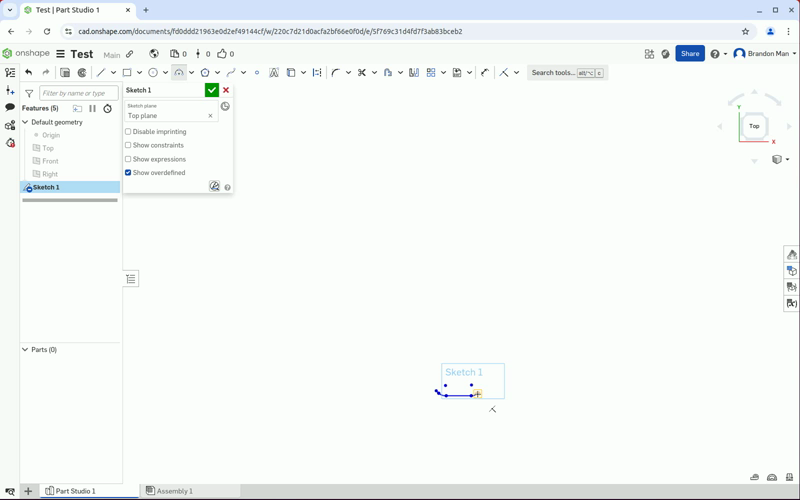
key_down(shift)
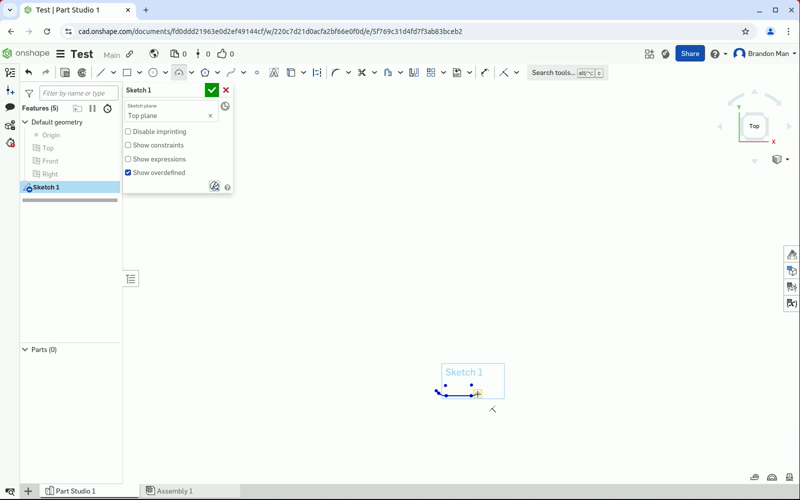
mouse_move(477, 374)
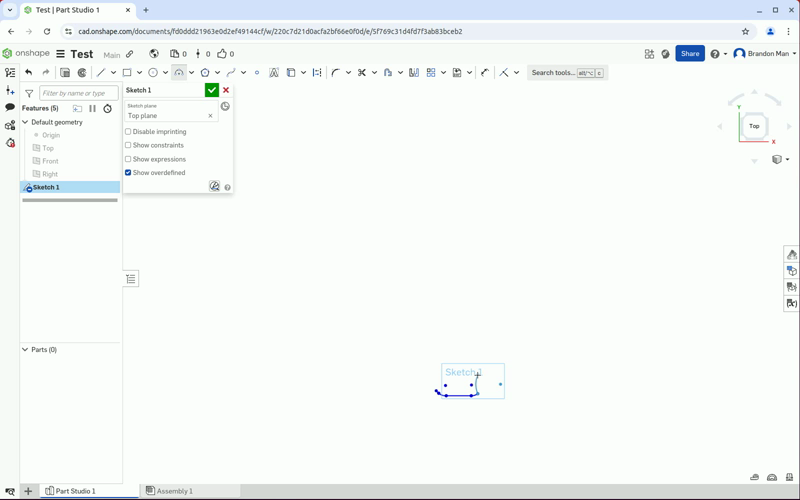
click(477, 374)
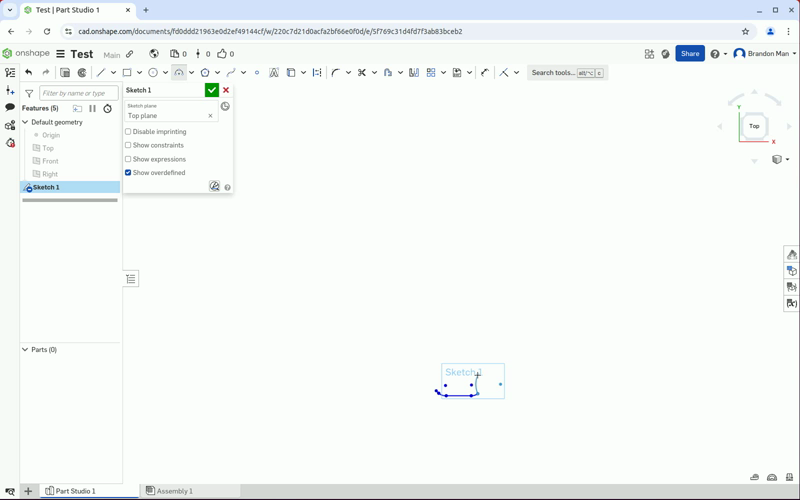
mouse_move(482, 384)
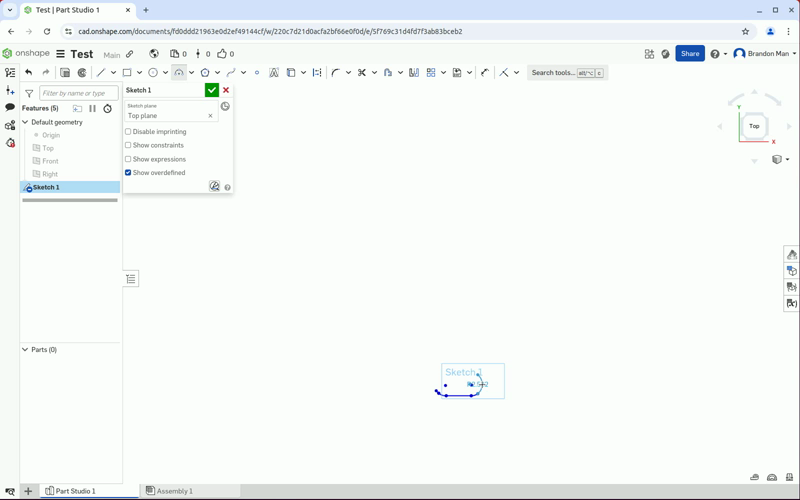
click(482, 384)
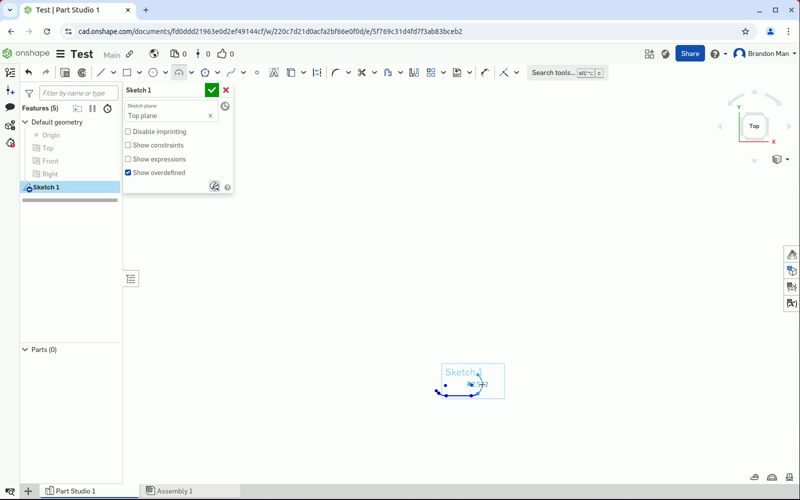
key_up(shift)
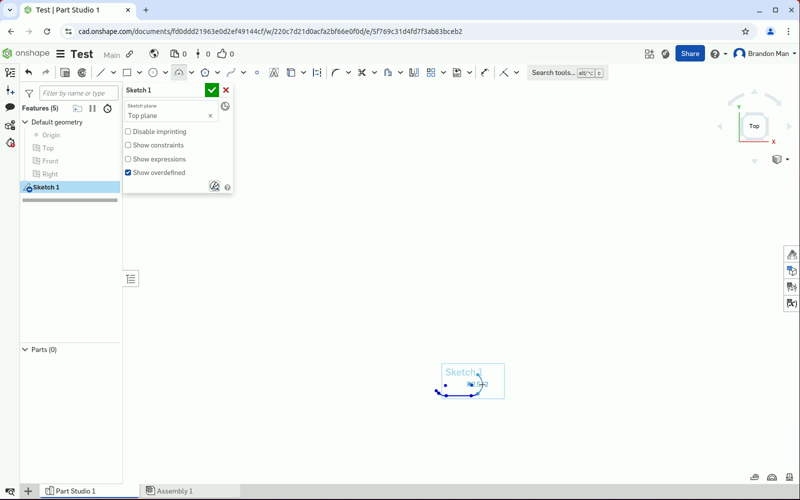
mouse_move(477, 374)
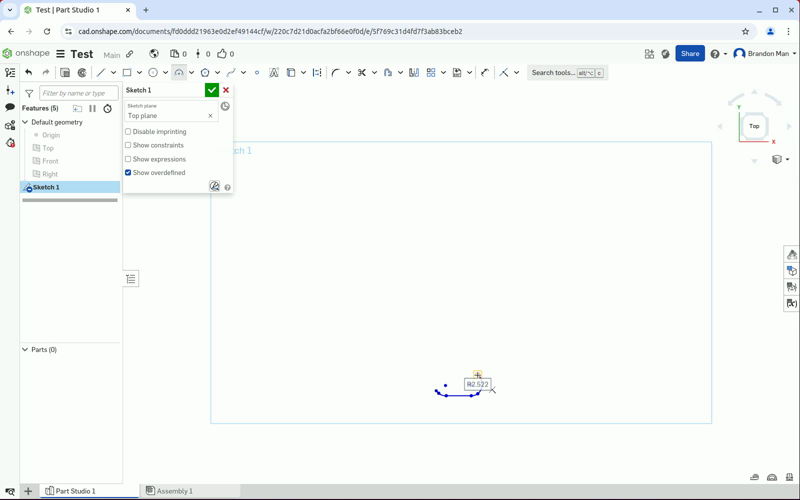
click(477, 374)
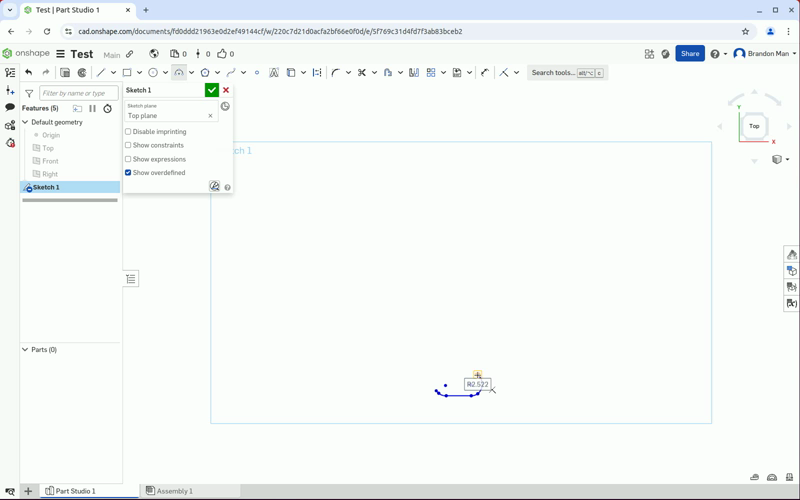
key_down(shift)
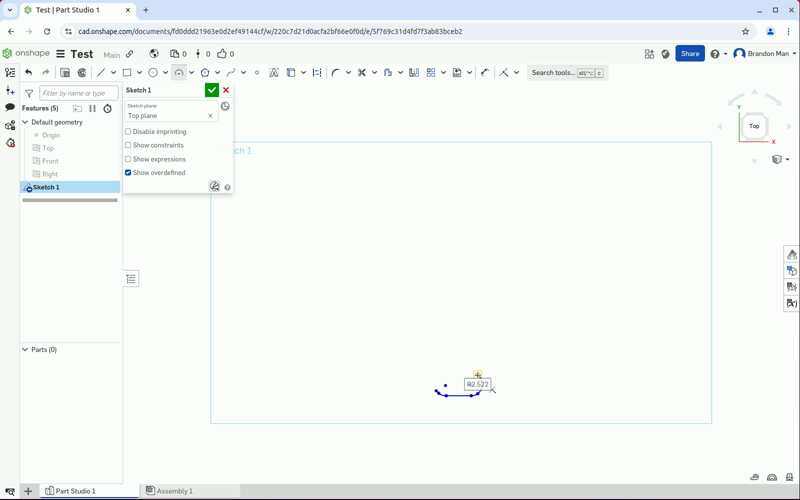
mouse_move(471, 372)
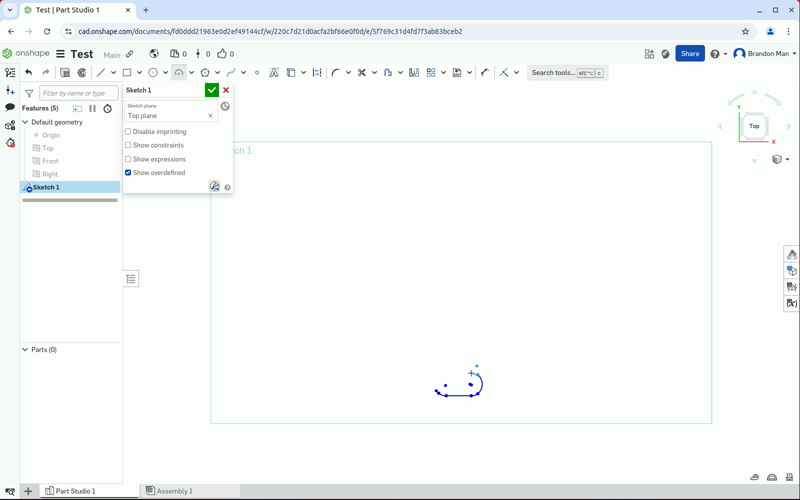
scroll(6)
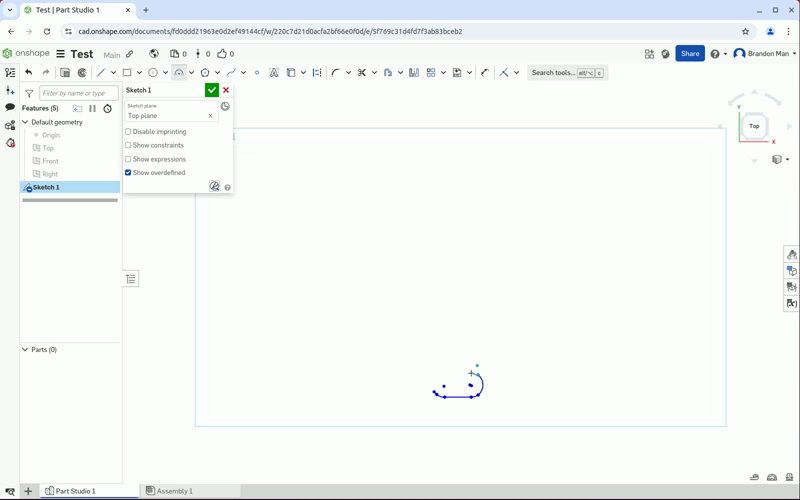
scroll(6)
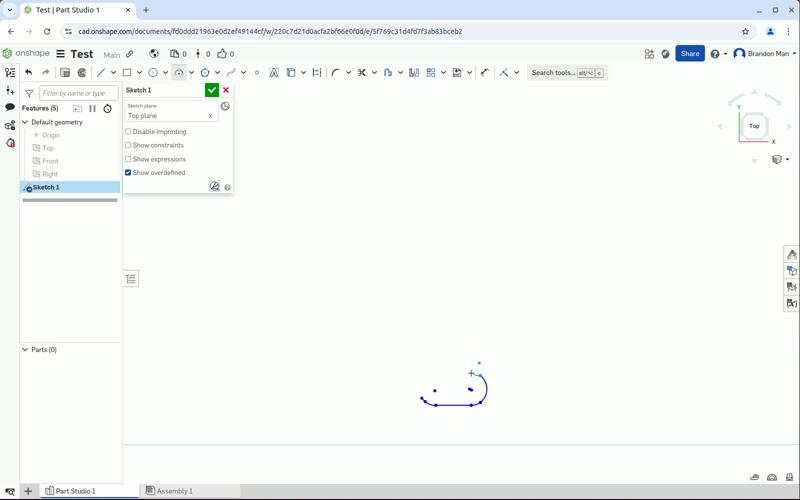
scroll(6)
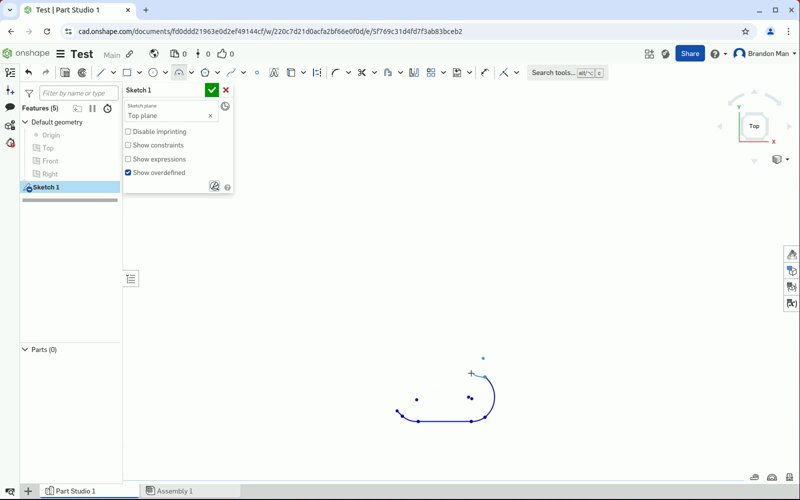
scroll(6)
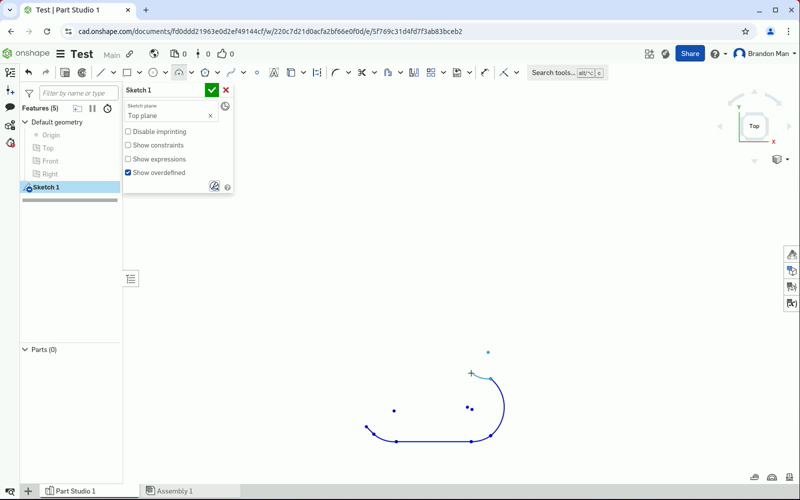
scroll(6)
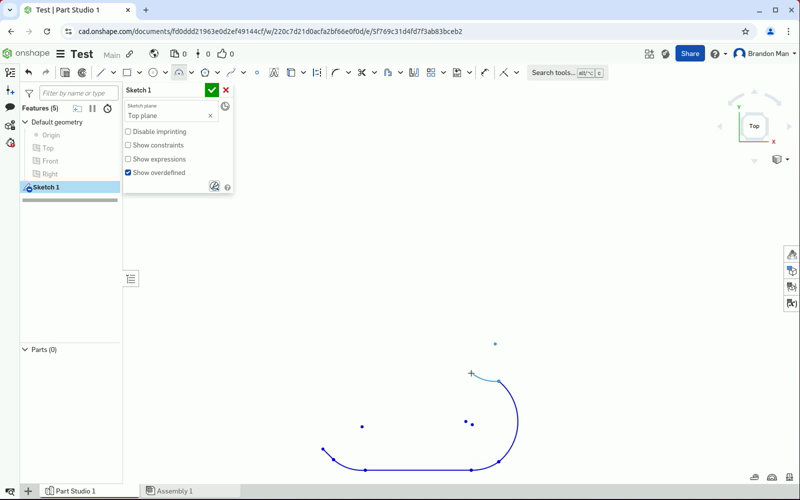
scroll(6)
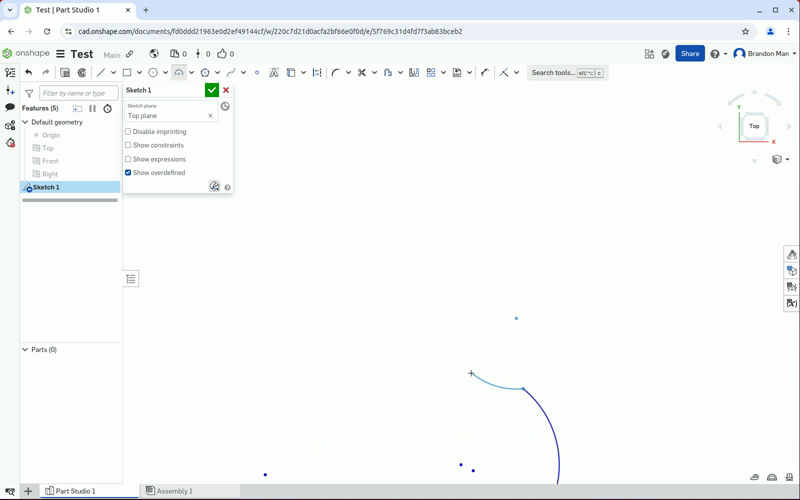
scroll(6)
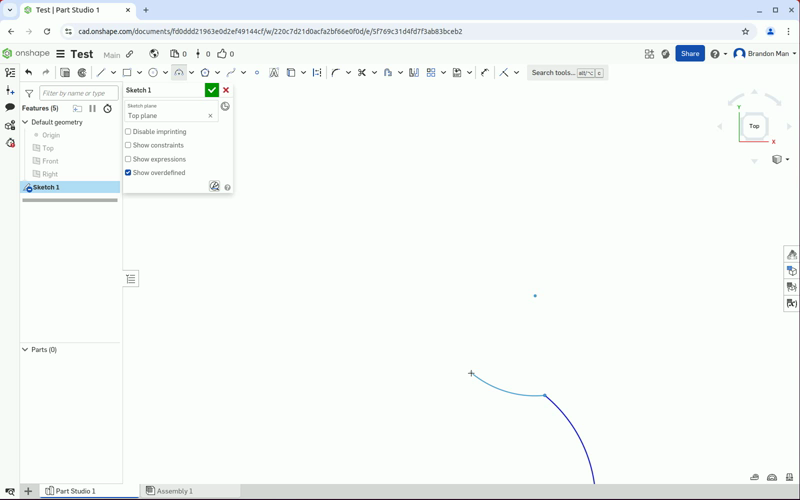
click(471, 372)
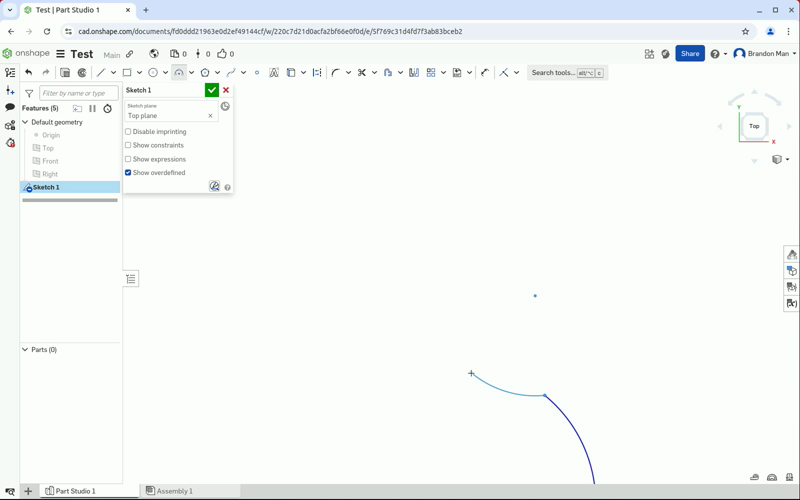
scroll(-6)
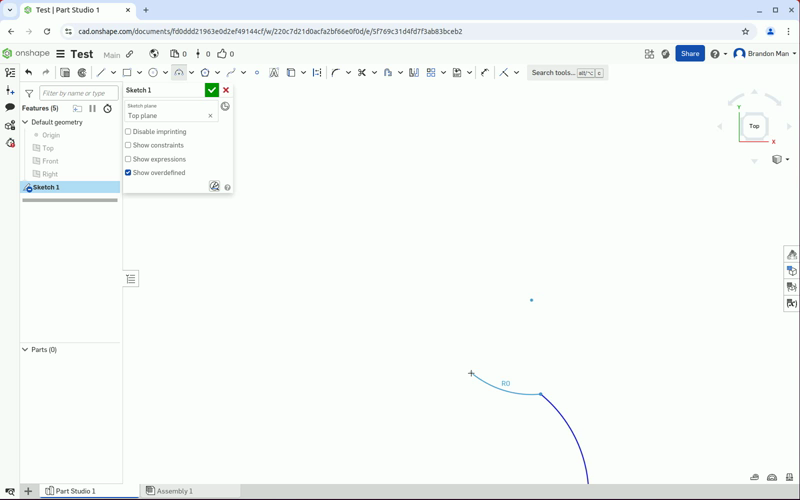
scroll(-6)
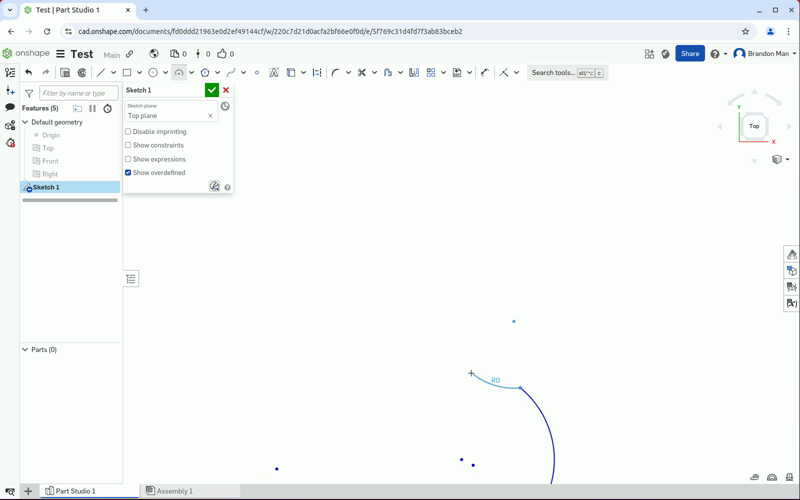
scroll(-6)
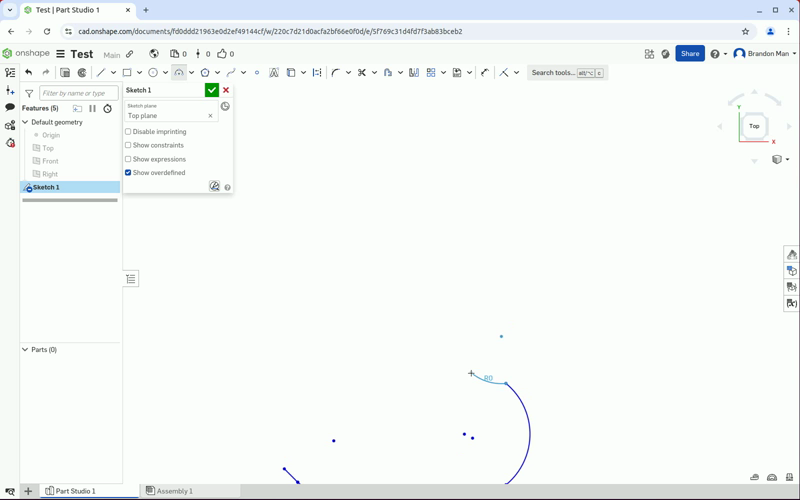
scroll(-6)
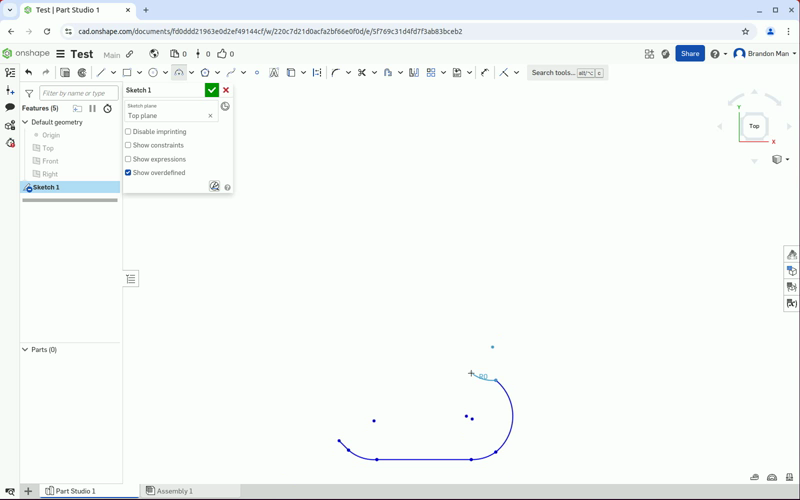
scroll(-6)
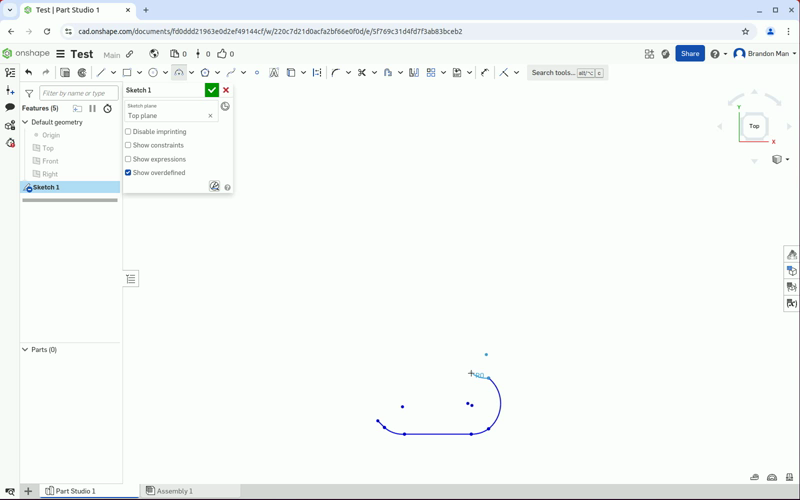
scroll(-6)
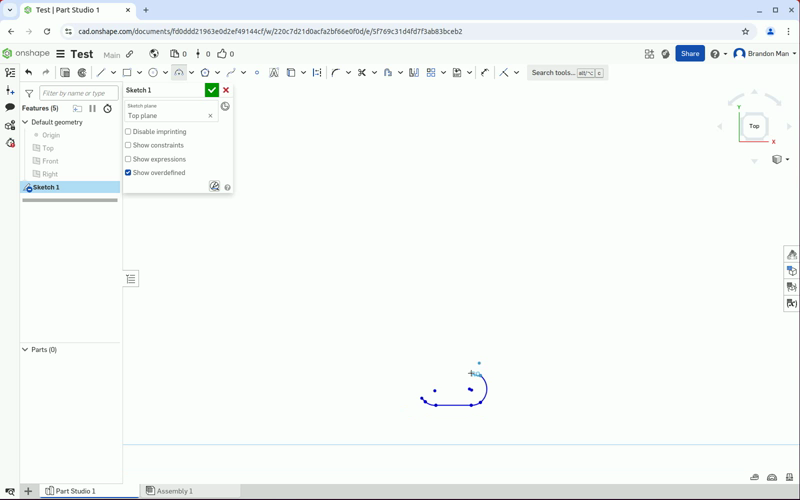
scroll(-6)
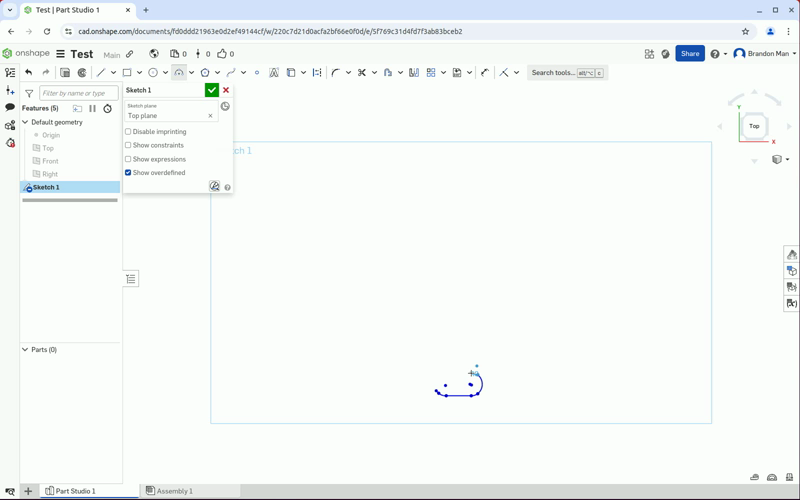
mouse_move(474, 373)
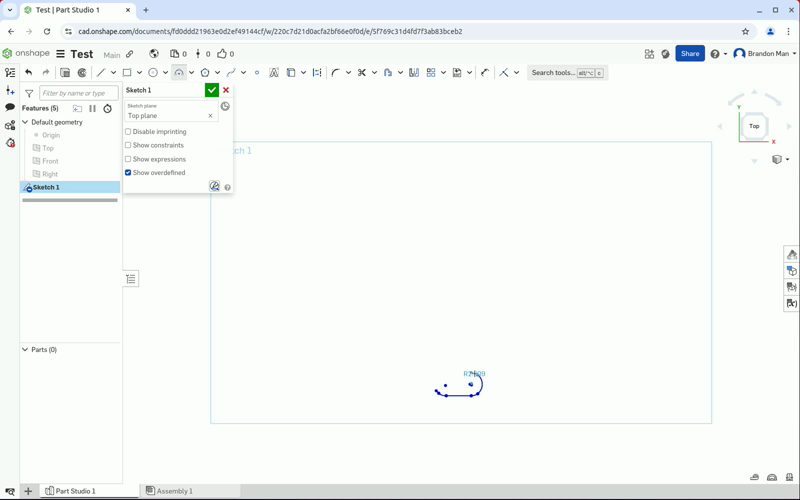
scroll(6)
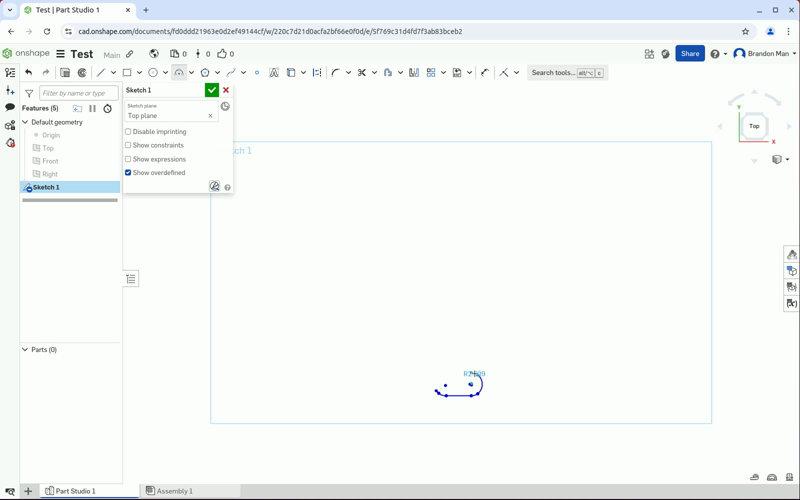
scroll(6)
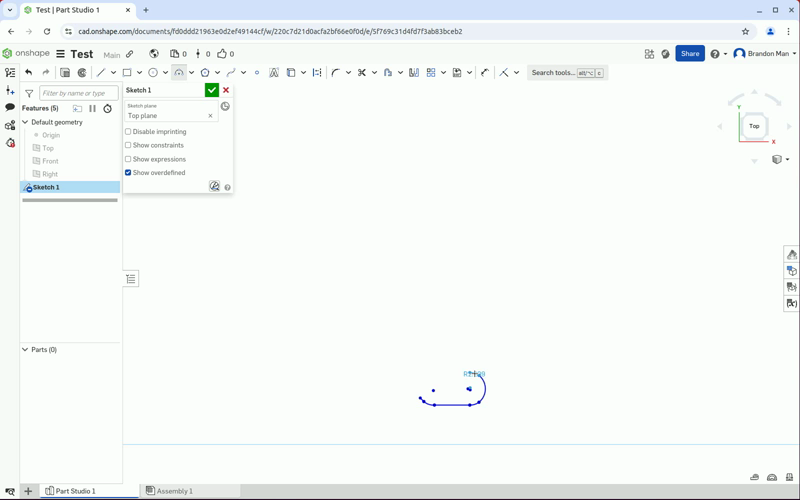
scroll(6)
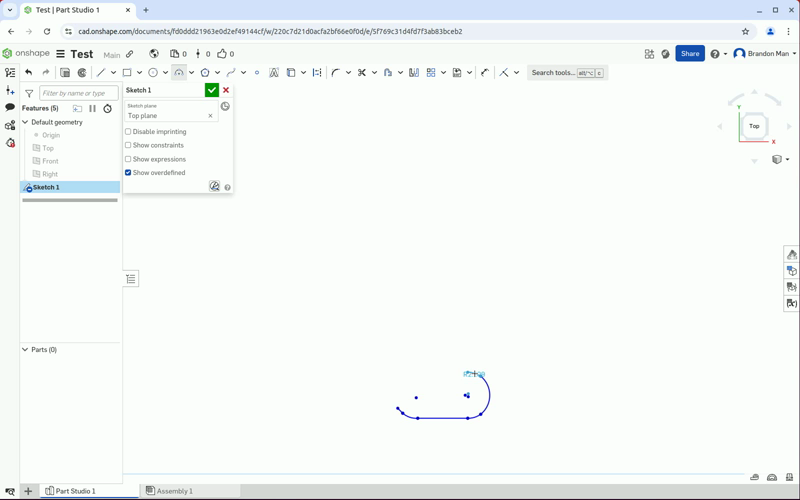
scroll(6)
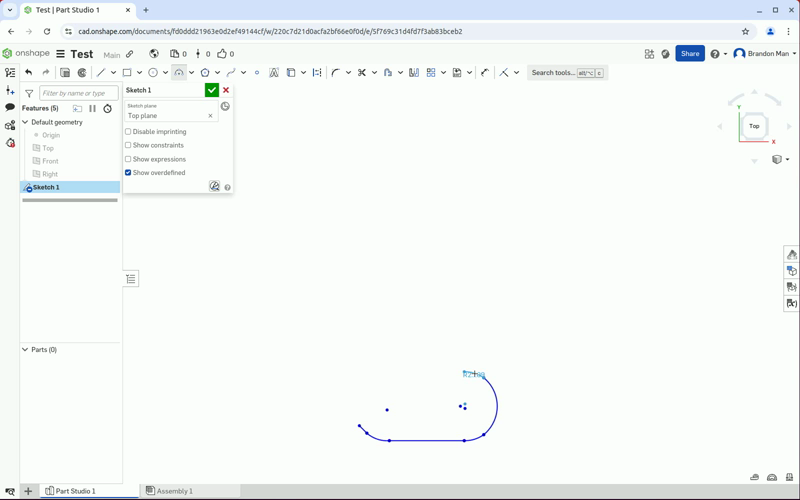
scroll(6)
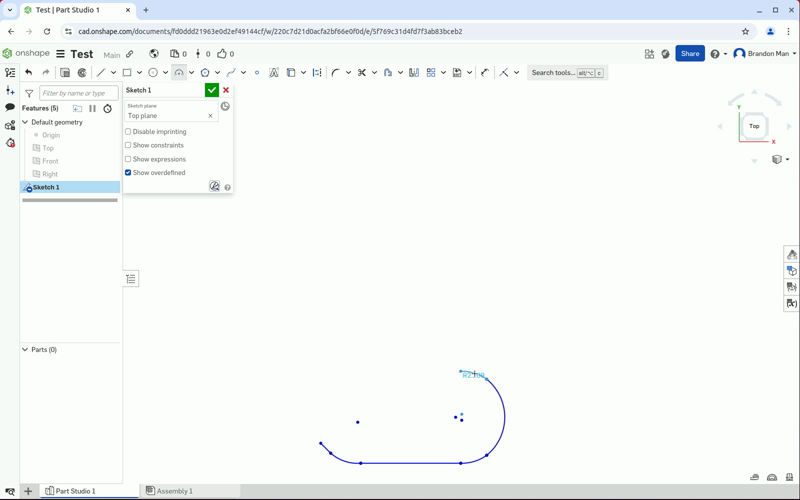
scroll(6)
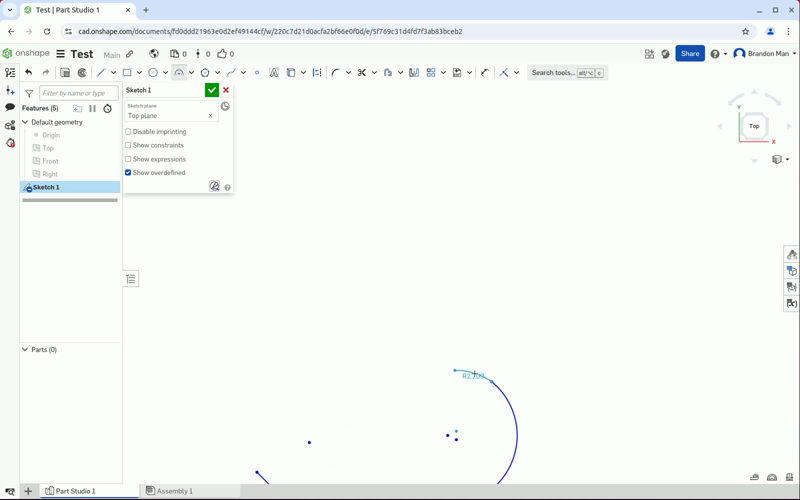
scroll(6)
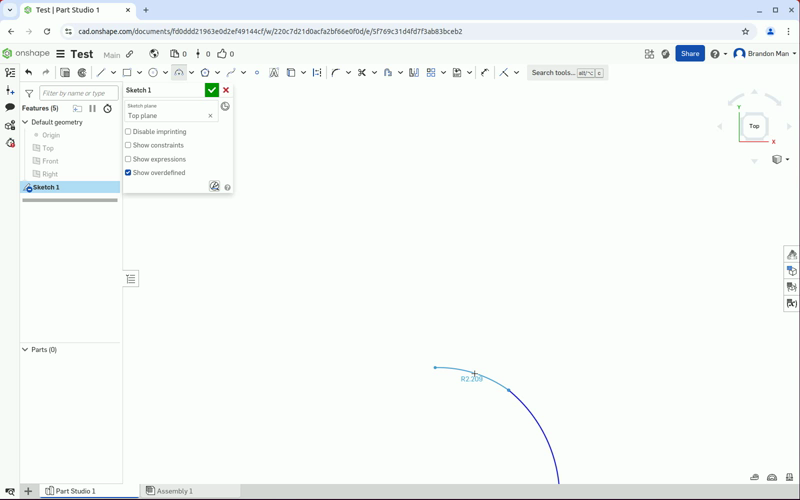
click(474, 373)
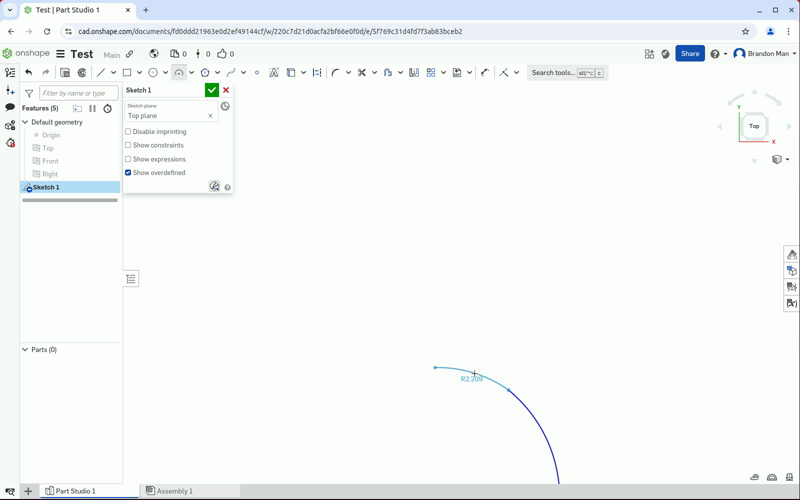
scroll(-6)
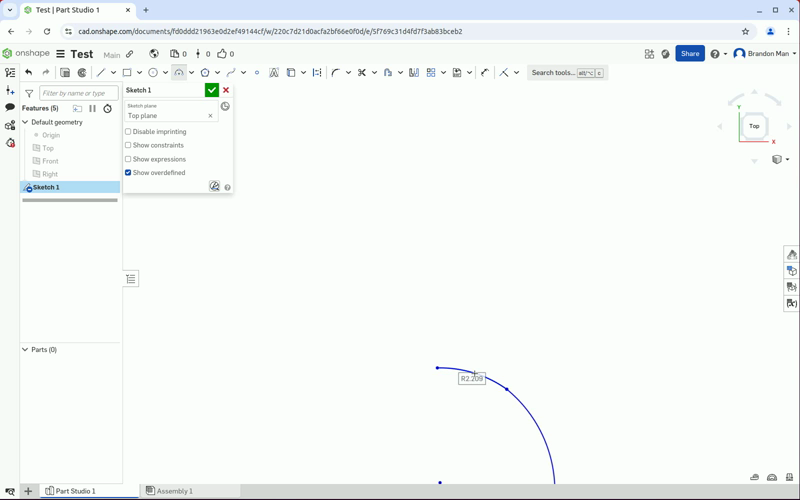
scroll(-6)
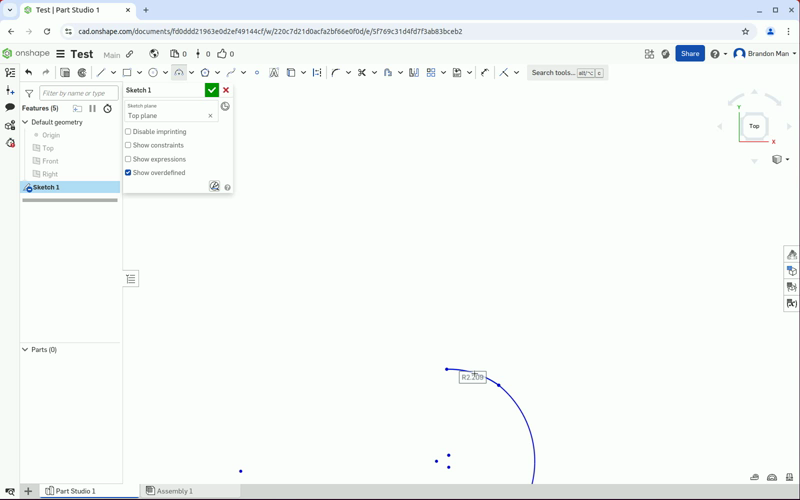
scroll(-6)
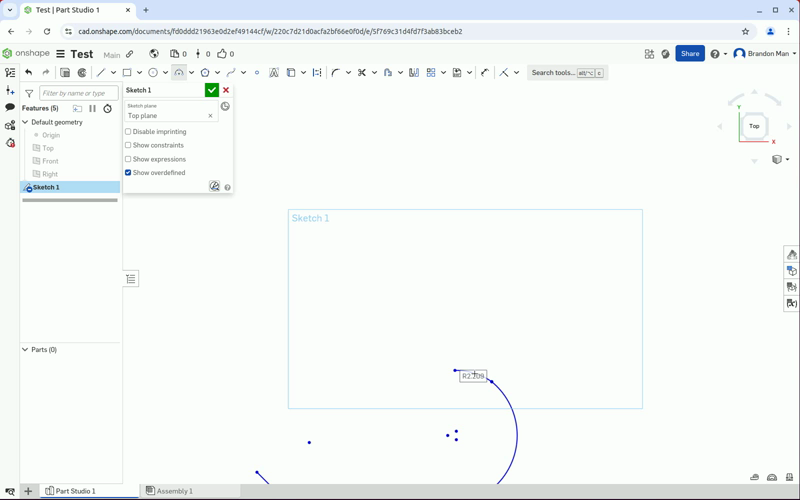
scroll(-6)
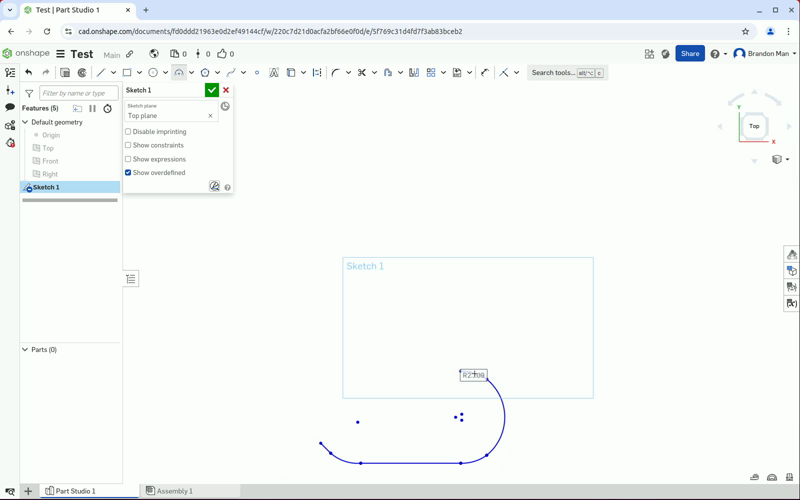
scroll(-6)
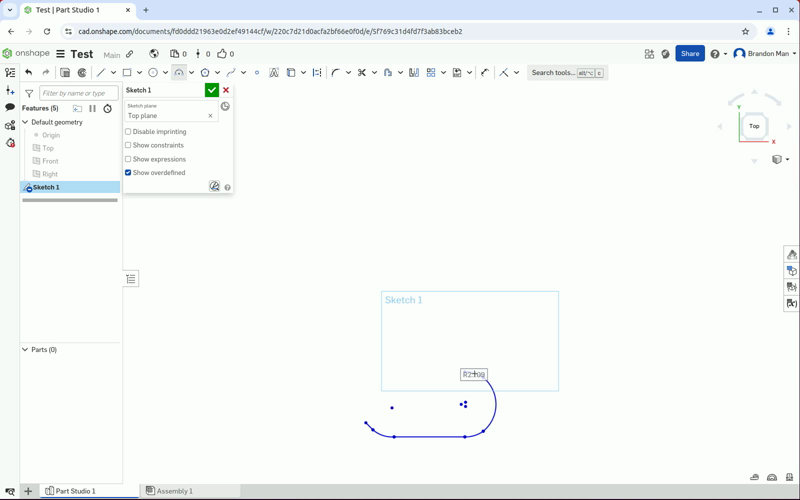
scroll(-6)
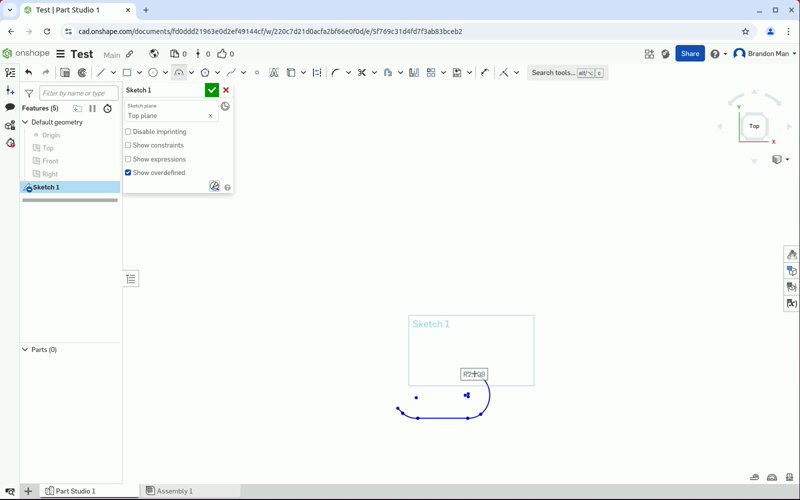
scroll(-6)
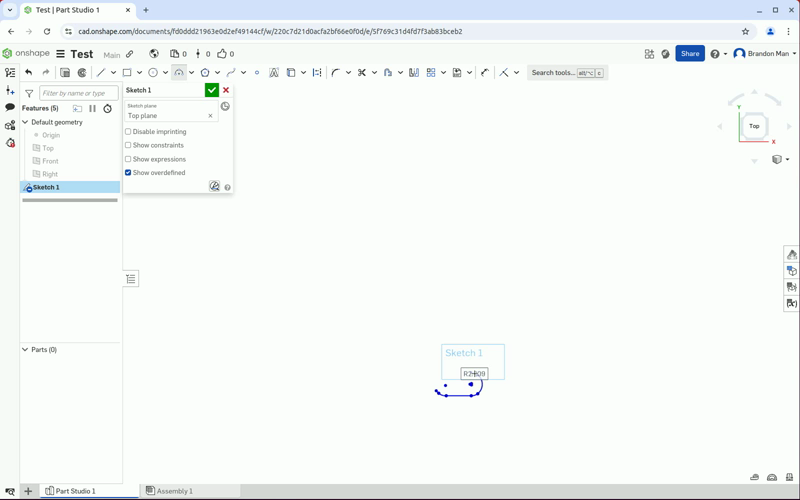
key_up(shift)
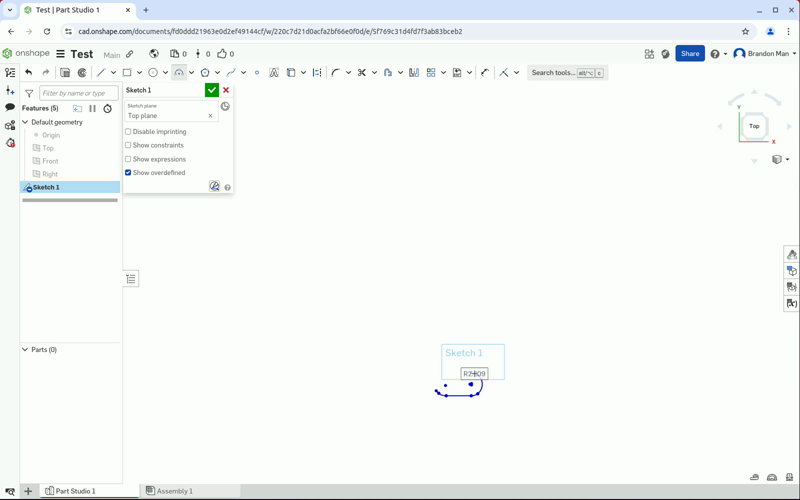
key(esc)
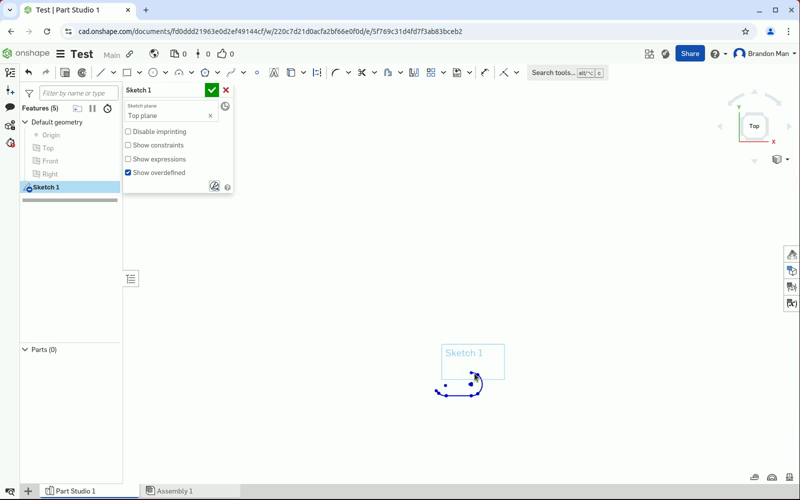
key(l)
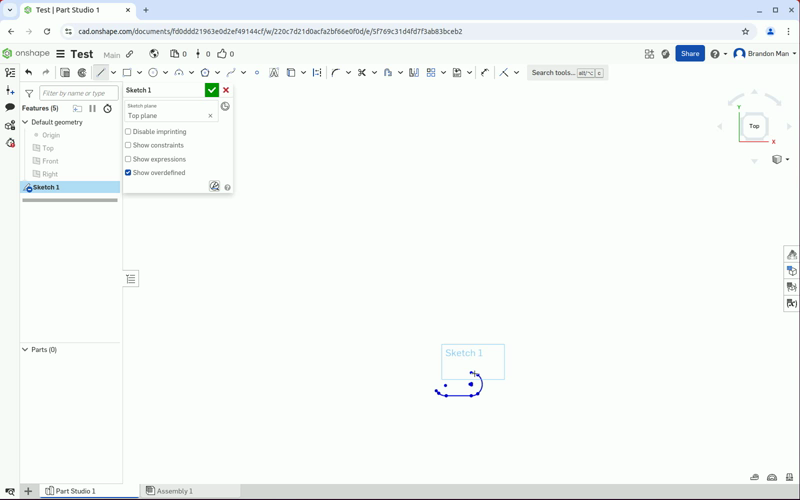
mouse_move(471, 372)
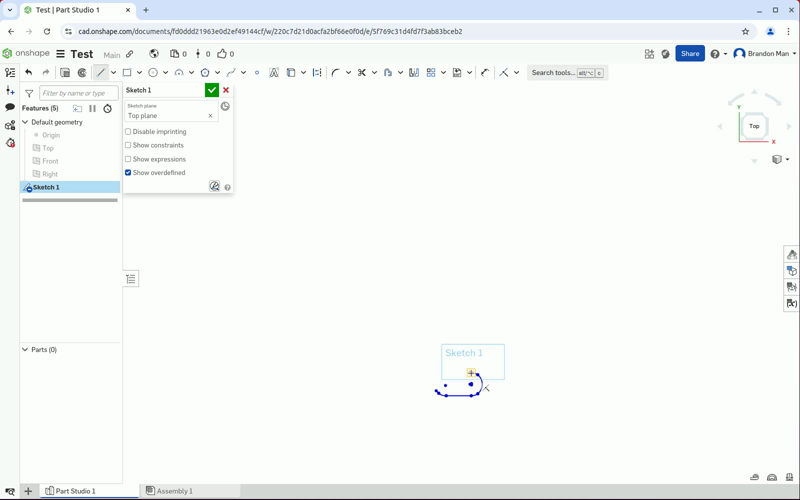
scroll(6)
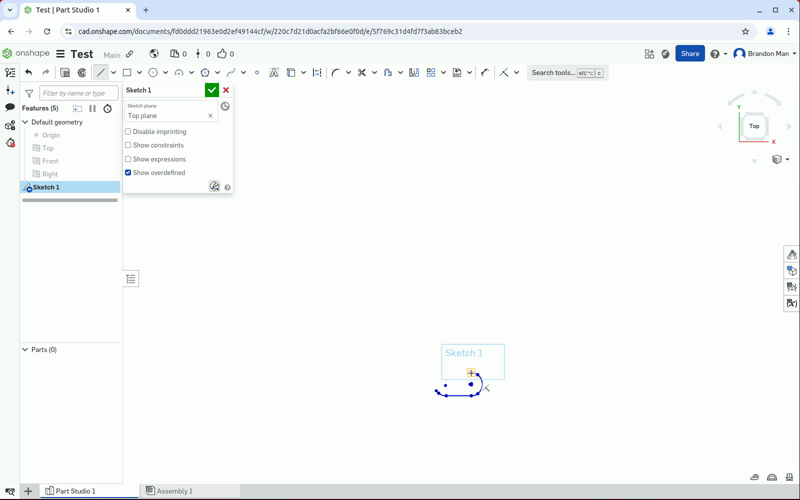
scroll(6)
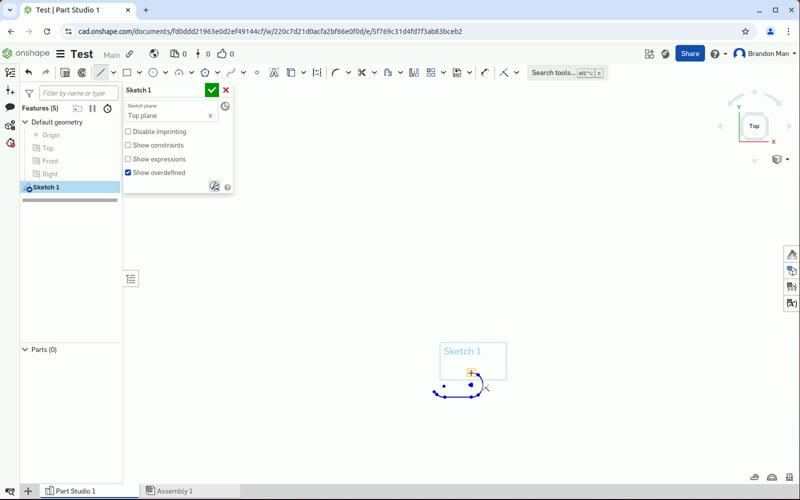
scroll(6)
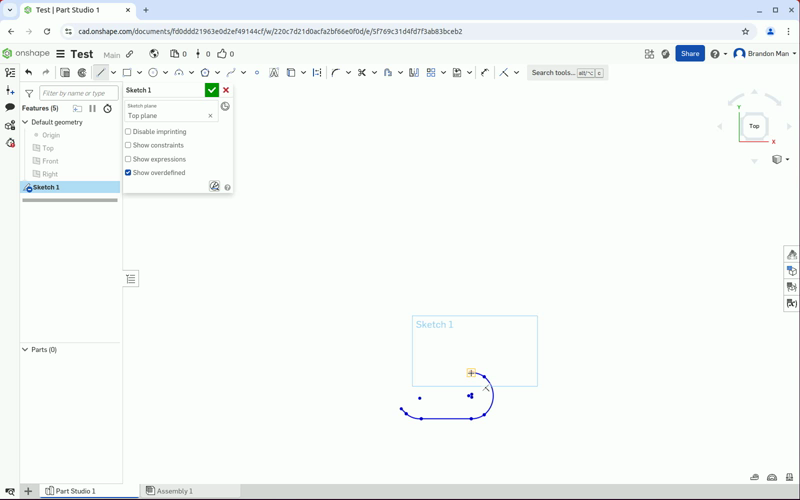
scroll(6)
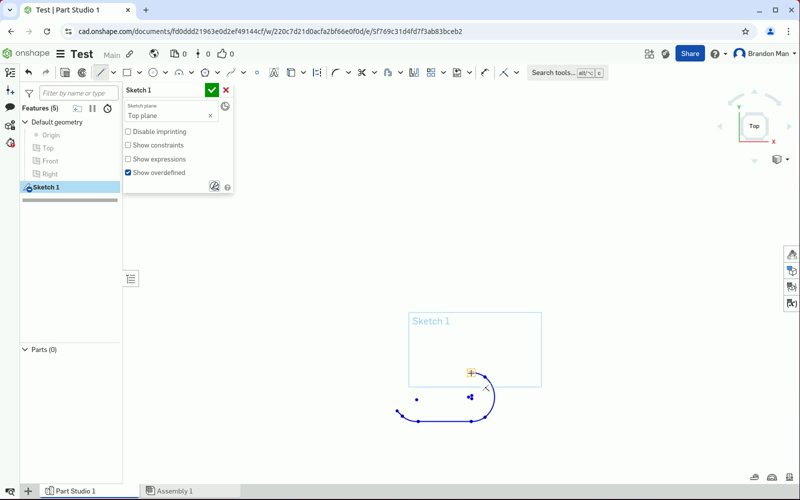
scroll(6)
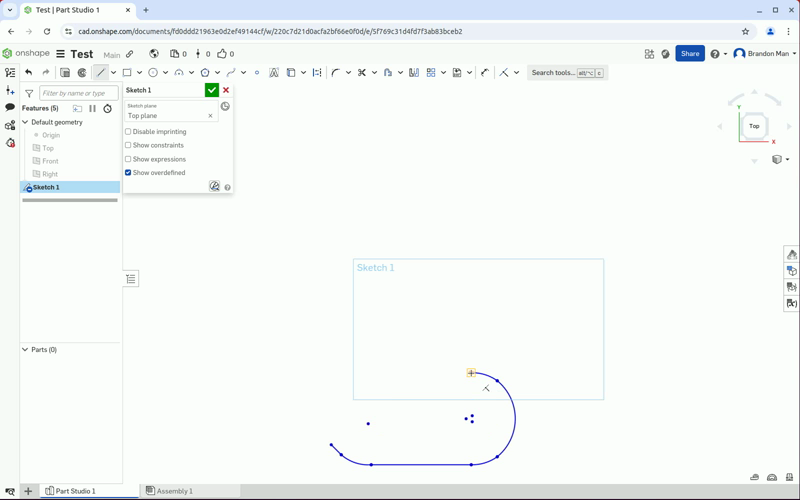
scroll(6)
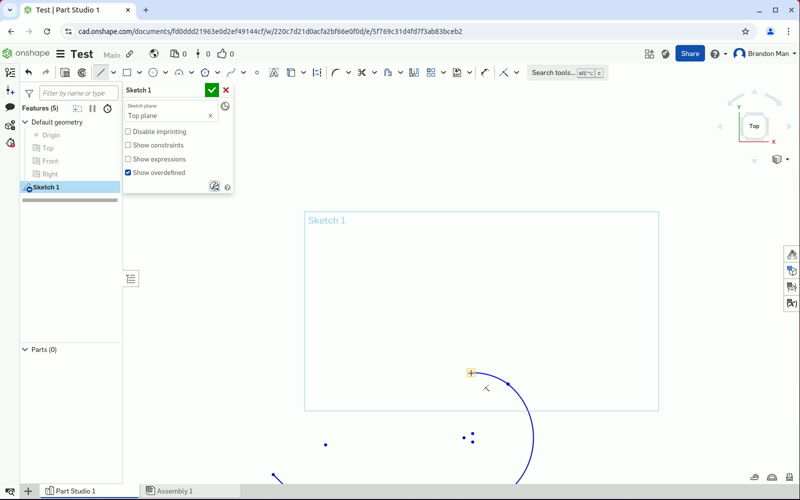
scroll(6)
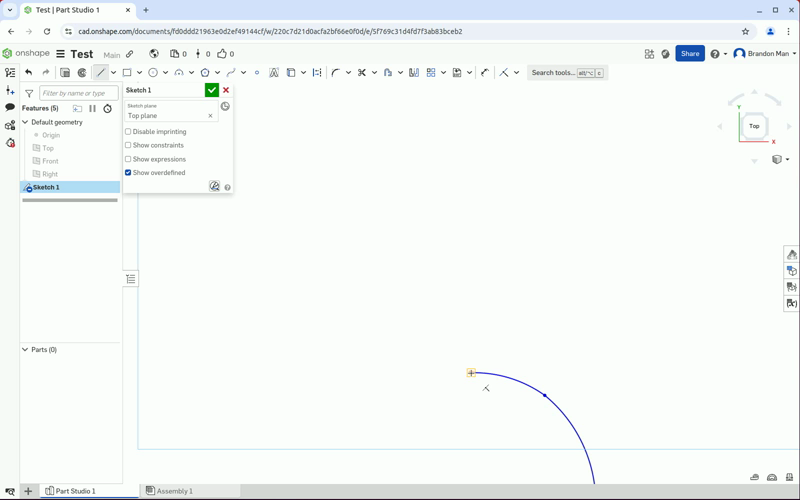
click(471, 372)
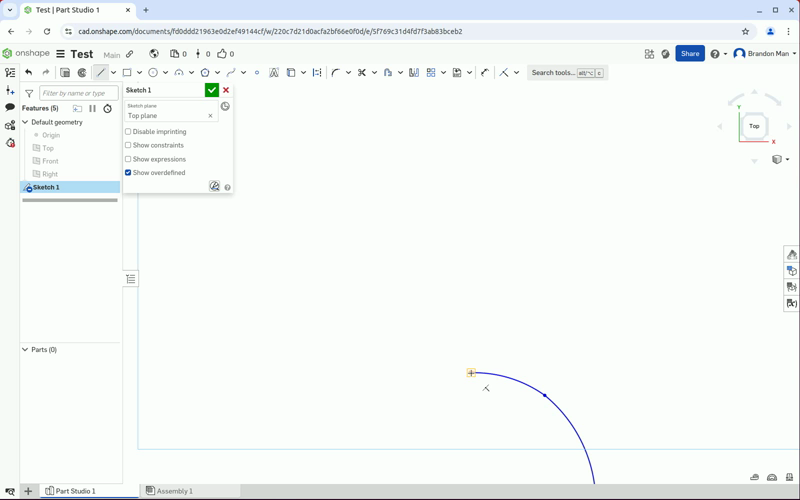
scroll(-6)
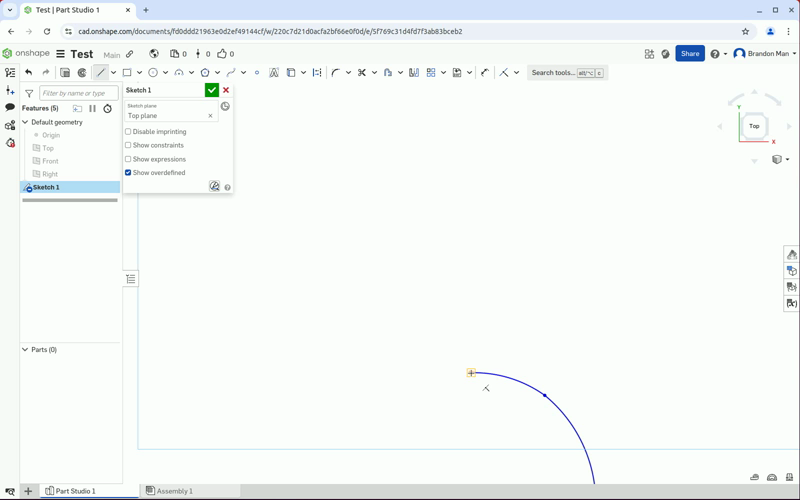
scroll(-6)
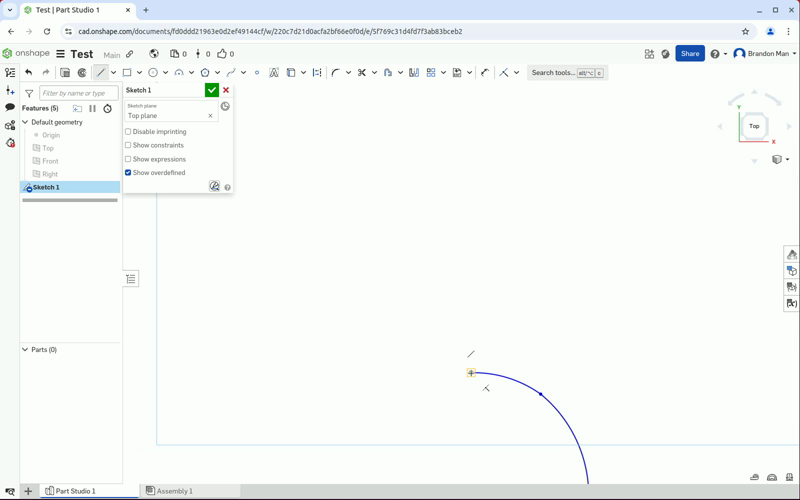
scroll(-6)
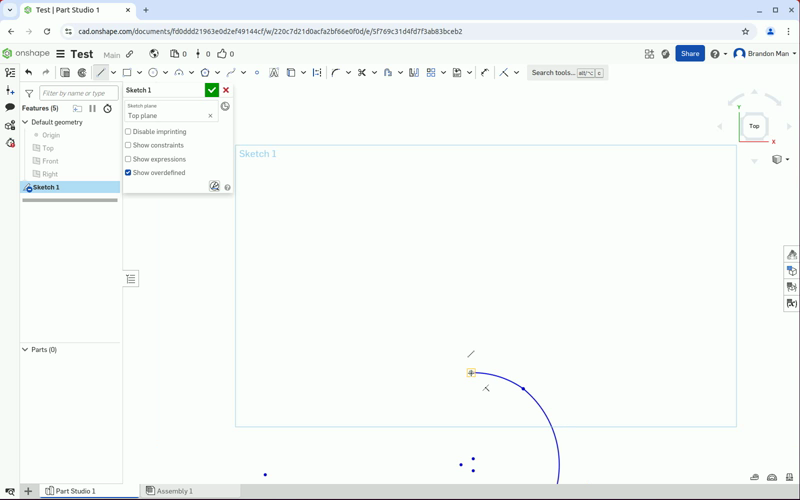
scroll(-6)
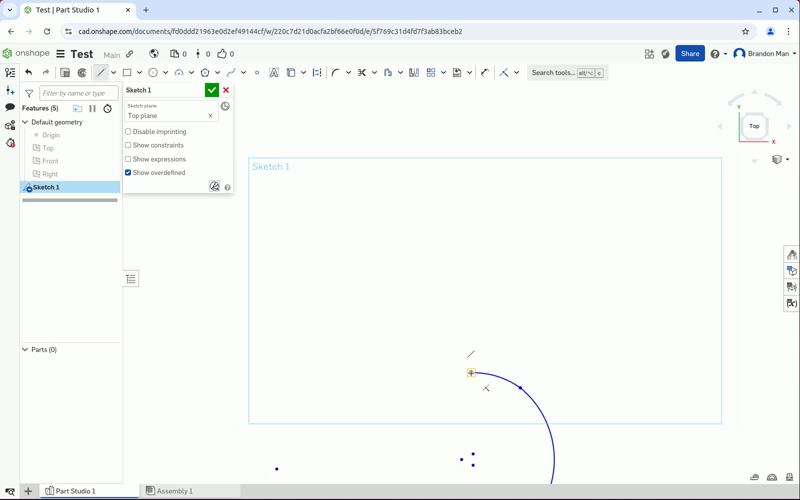
scroll(-6)
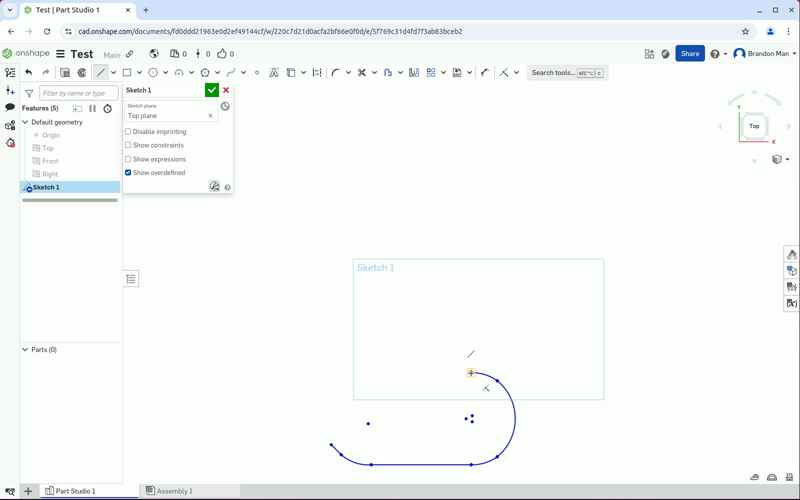
scroll(-6)
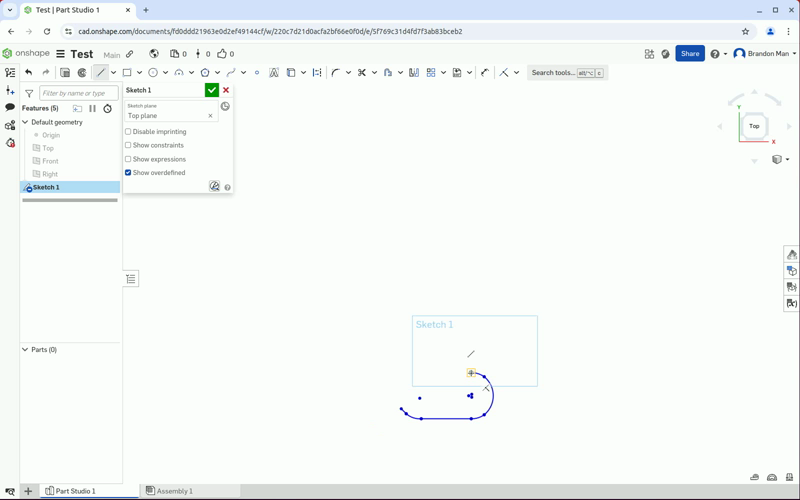
scroll(-6)
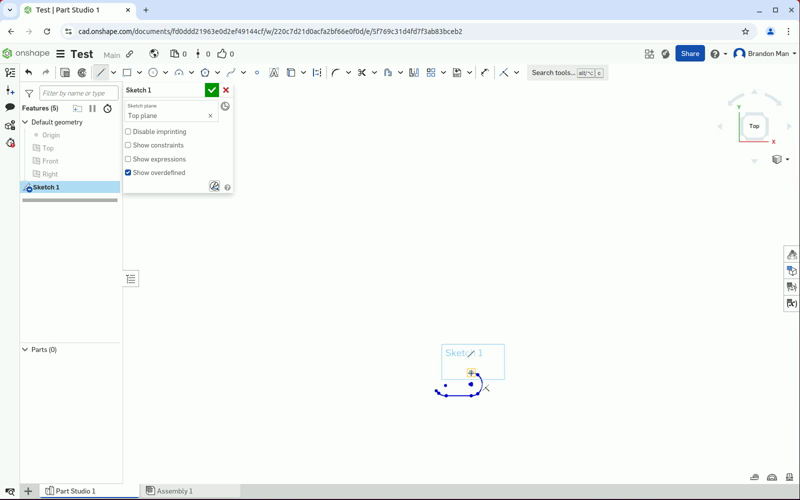
key_down(shift)
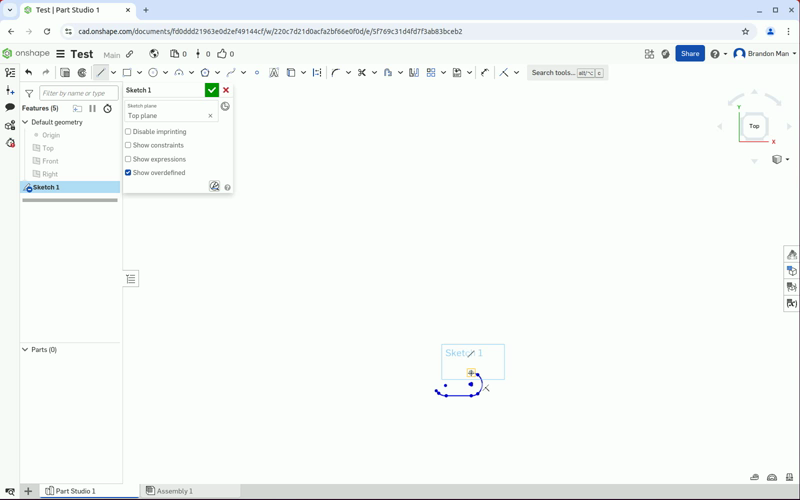
mouse_move(501, 372)
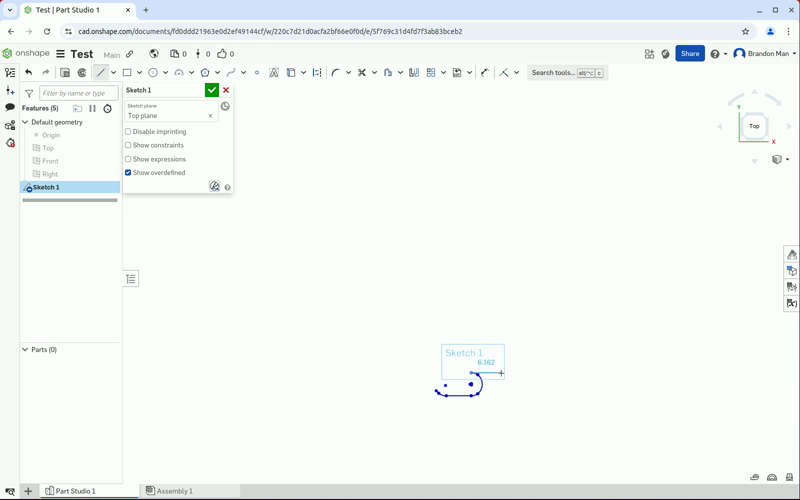
mouse_move(446, 372)
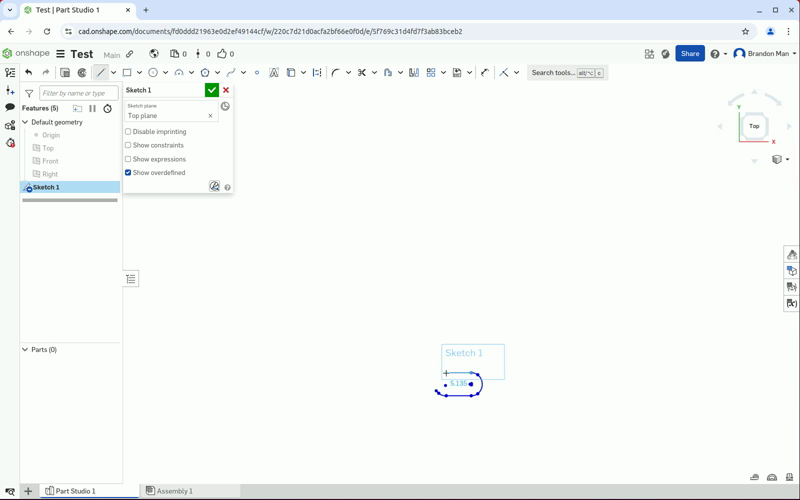
click(446, 372)
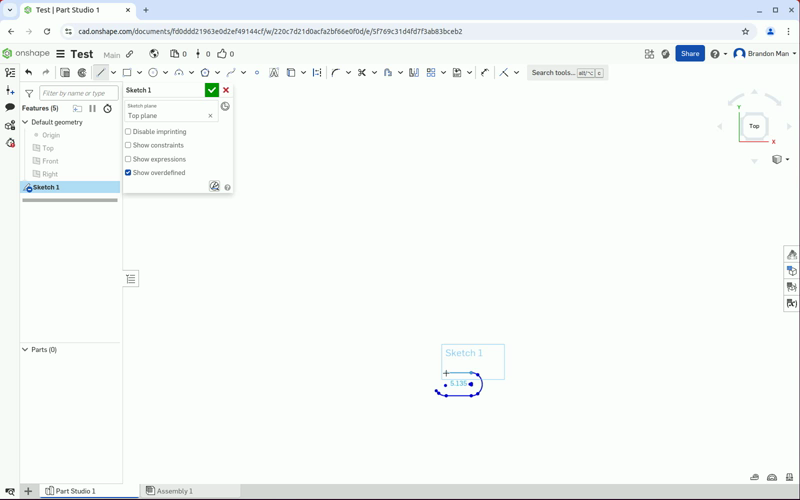
key_up(shift)
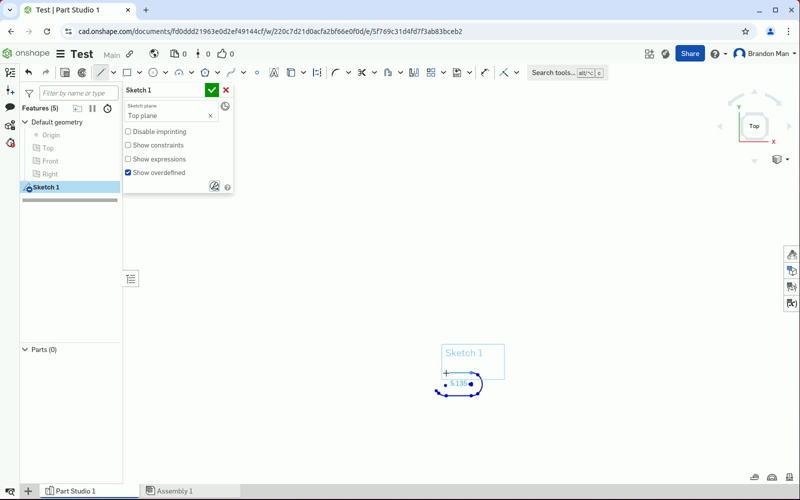
key(esc)
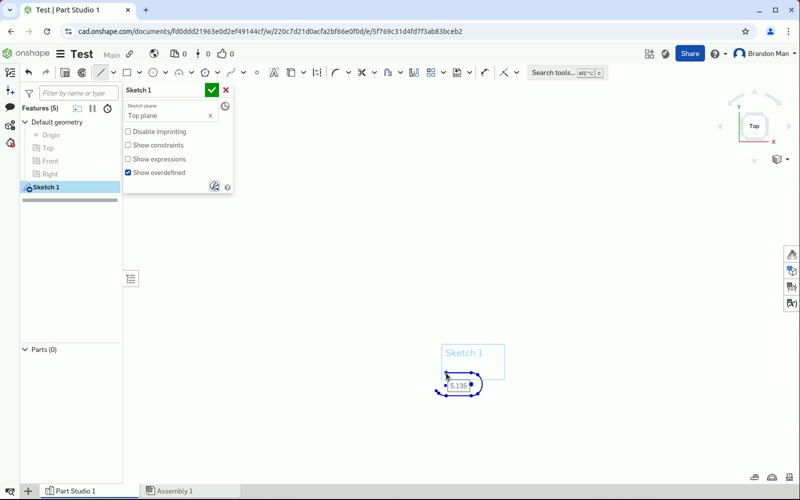
key(a)
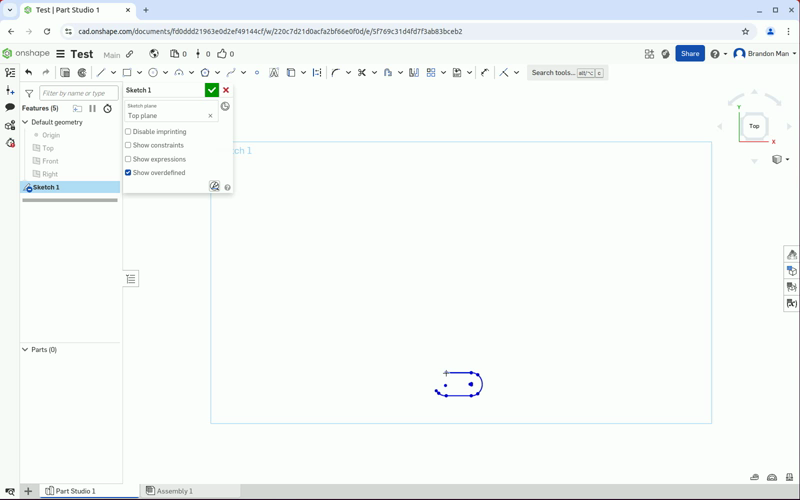
mouse_move(446, 372)
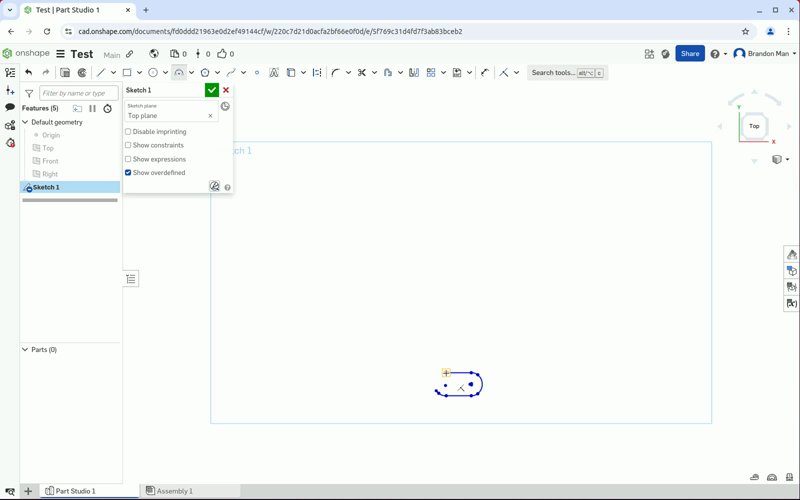
click(446, 372)
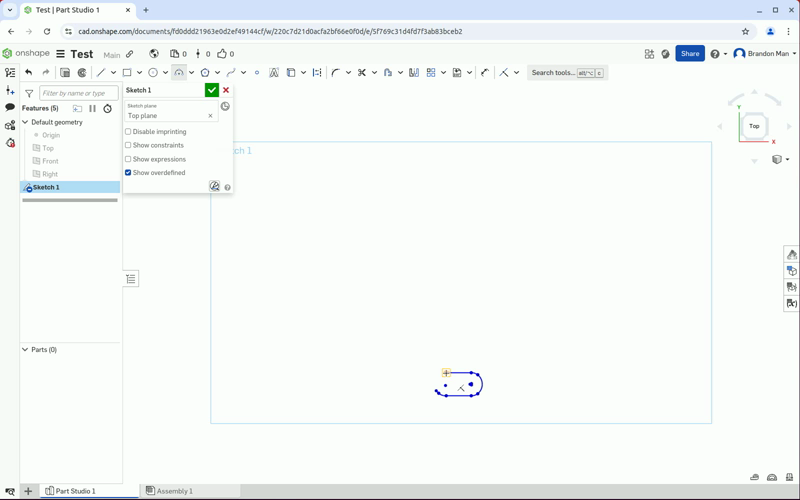
key_down(shift)
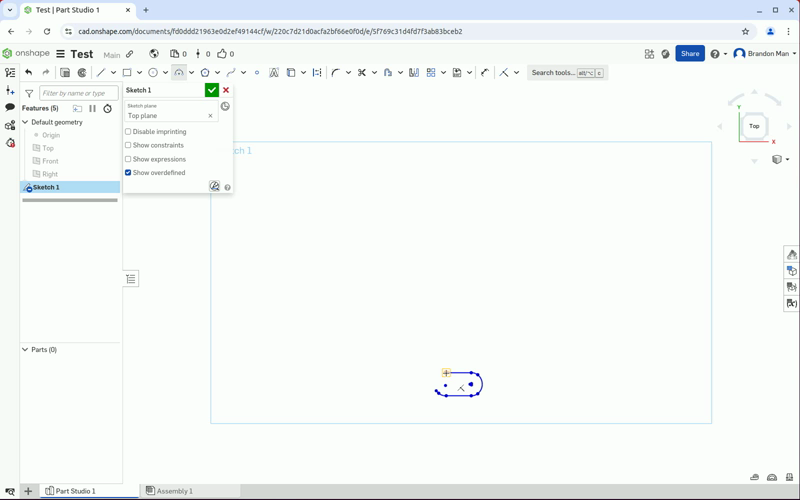
mouse_move(438, 375)
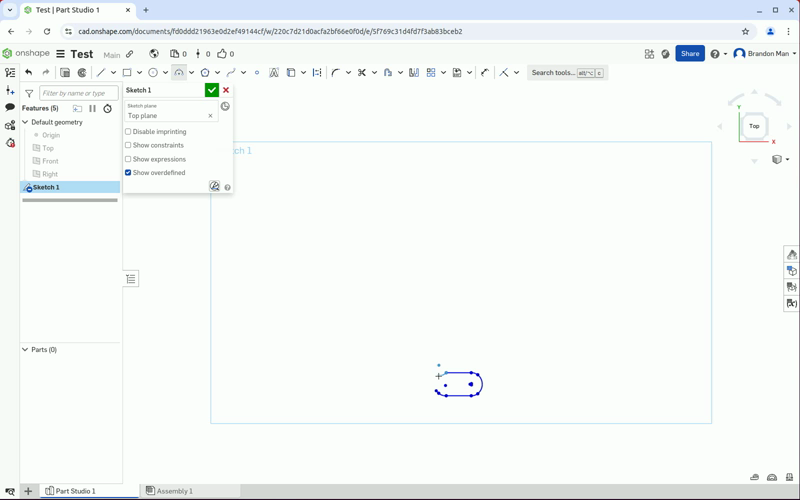
click(438, 375)
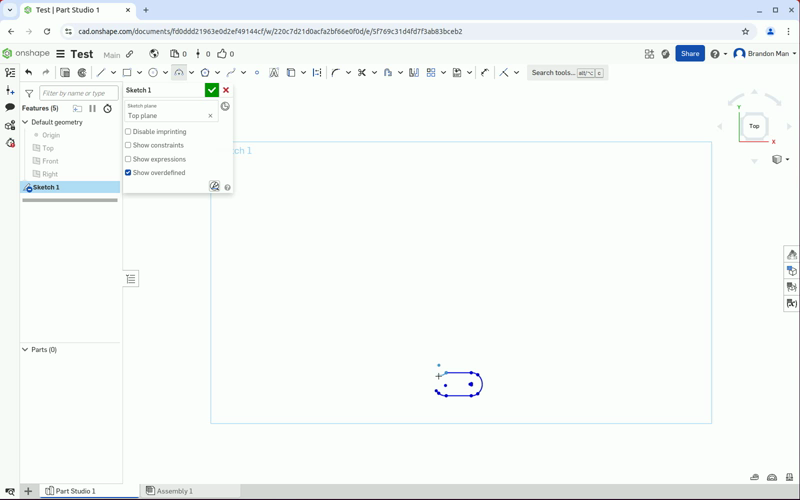
mouse_move(442, 373)
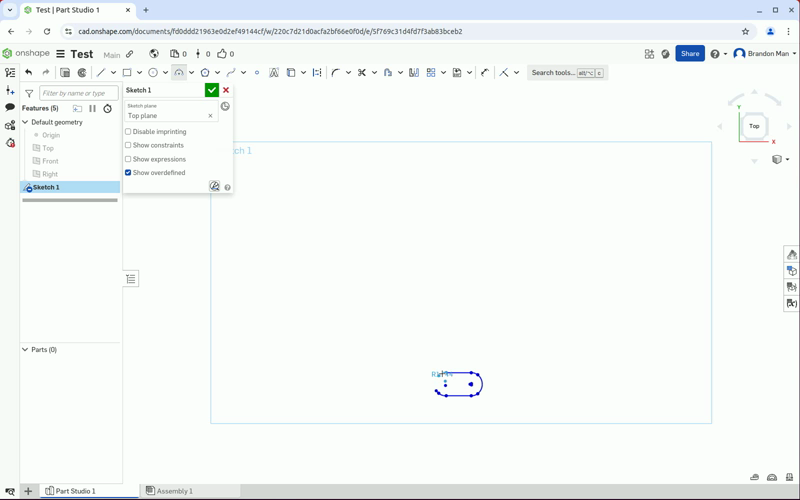
scroll(6)
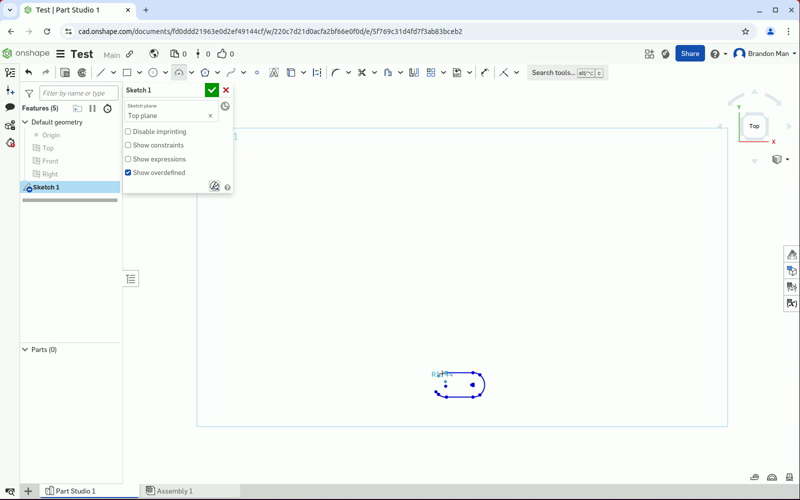
scroll(6)
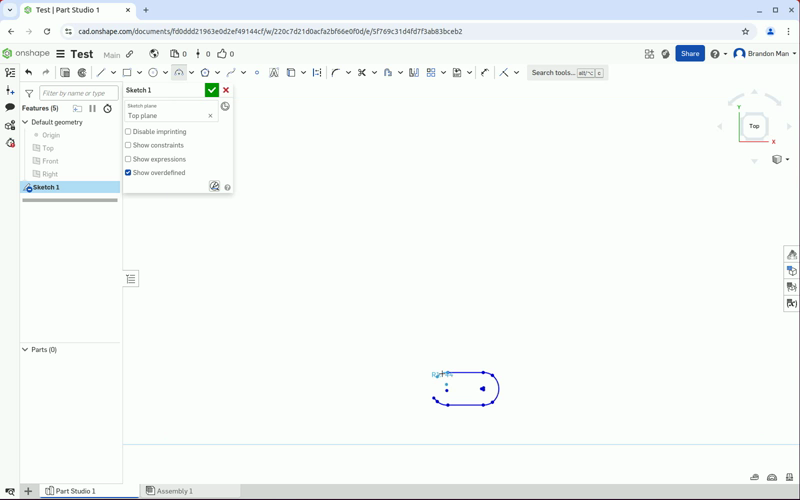
scroll(6)
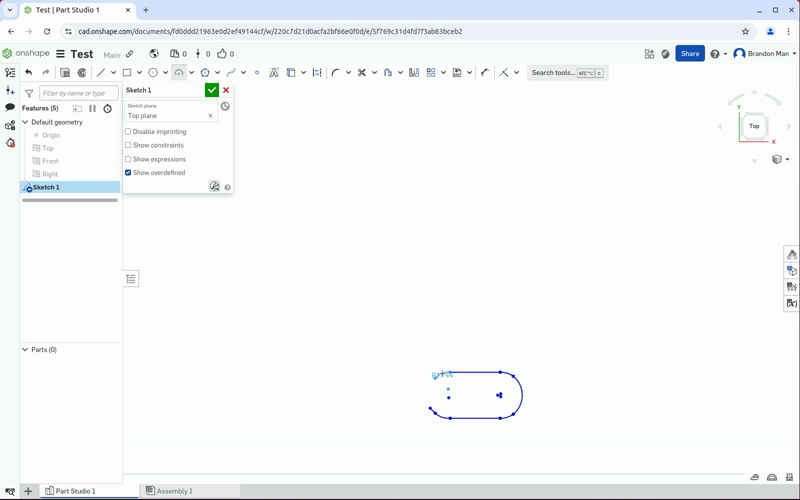
scroll(6)
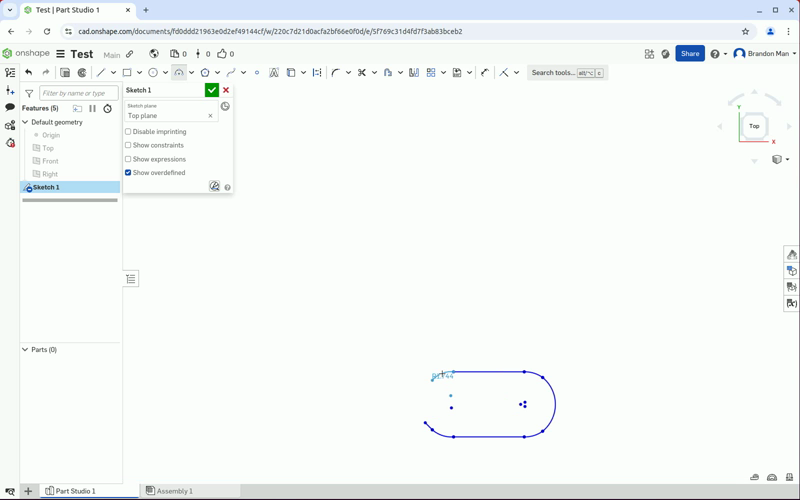
scroll(6)
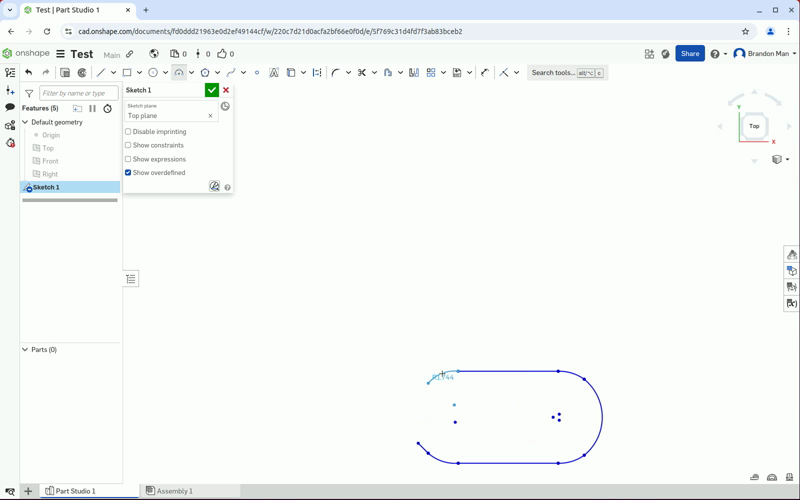
scroll(6)
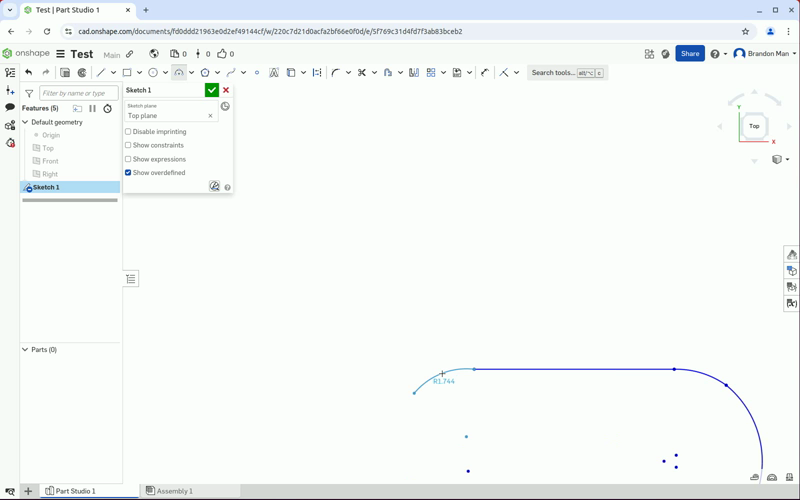
scroll(6)
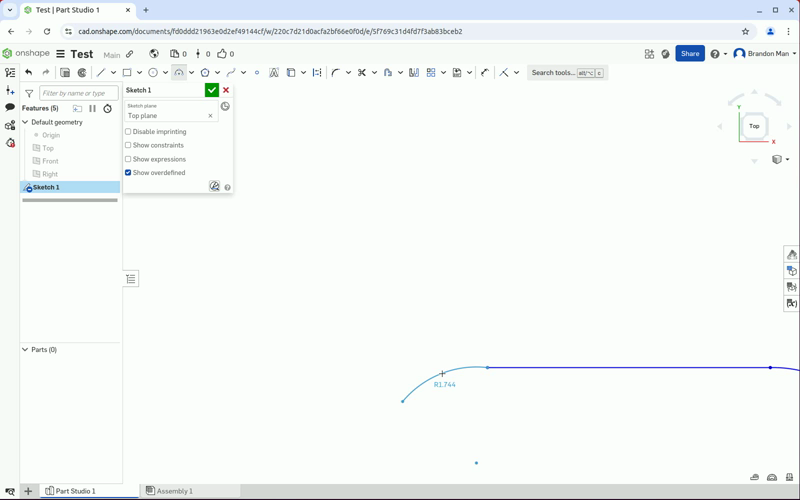
click(442, 373)
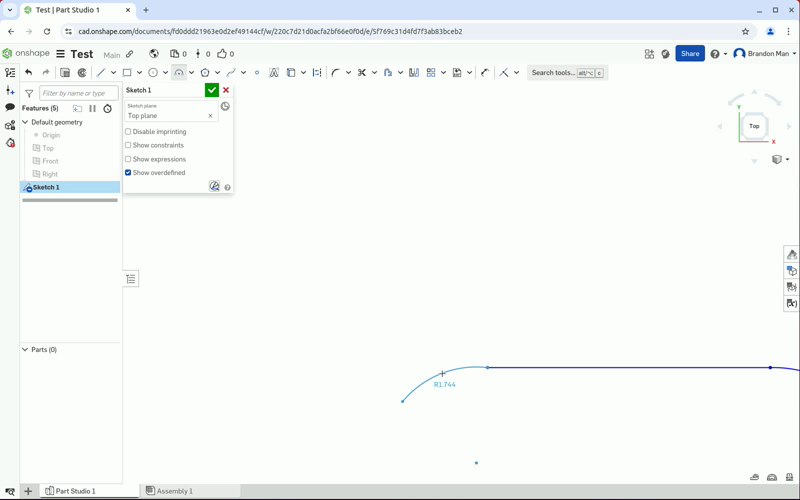
scroll(-6)
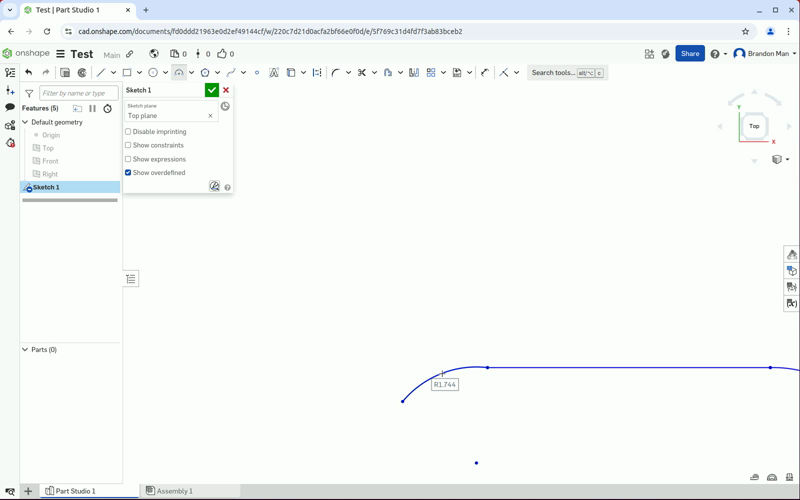
scroll(-6)
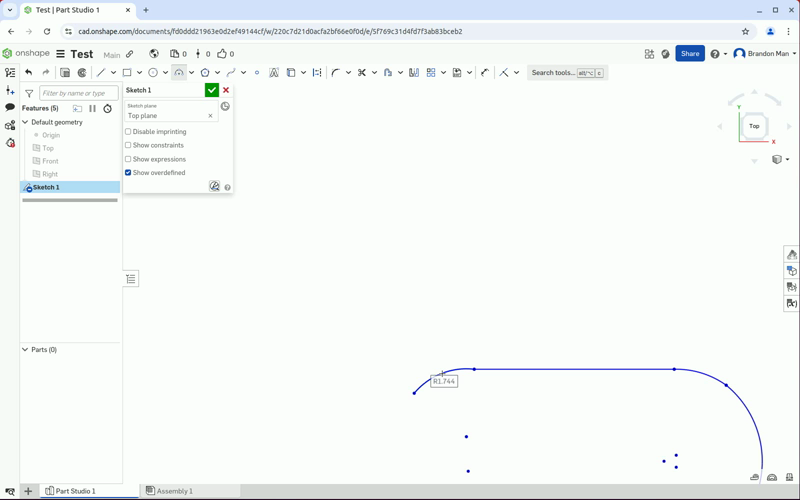
scroll(-6)
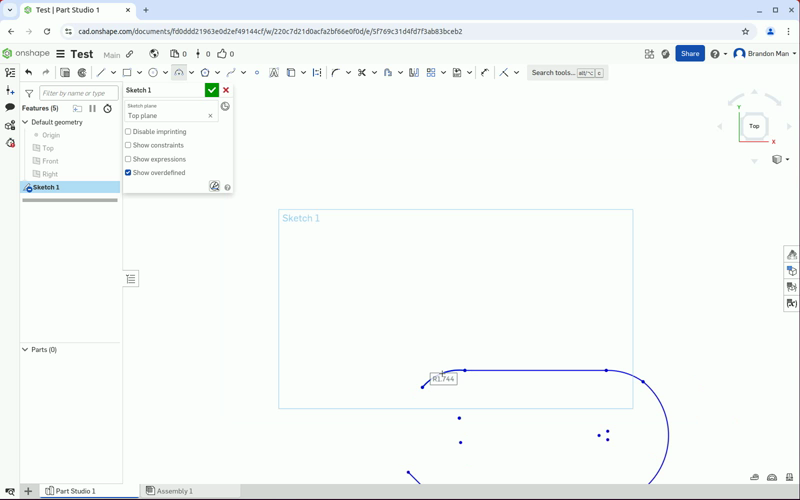
scroll(-6)
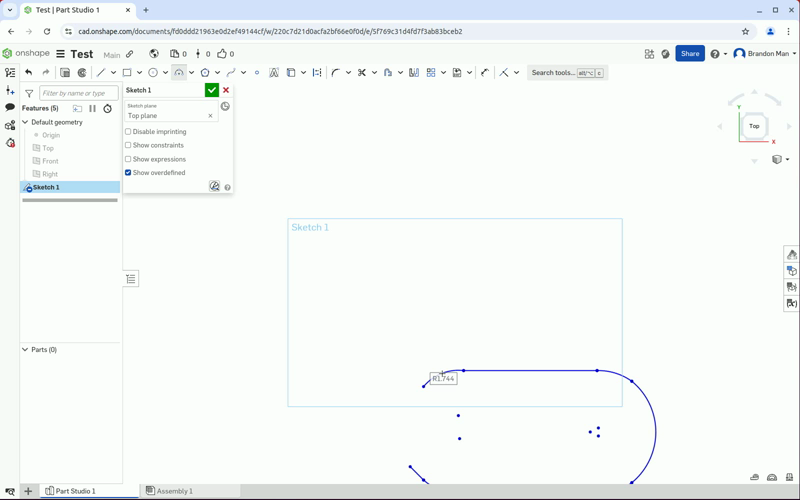
scroll(-6)
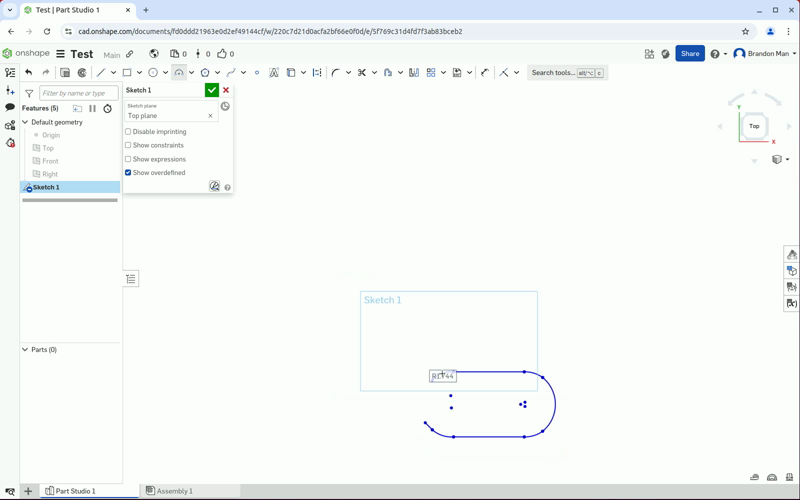
scroll(-6)
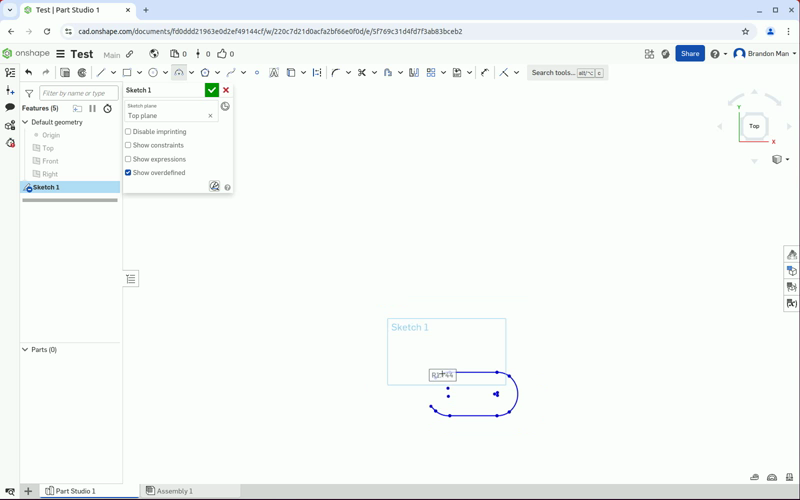
scroll(-6)
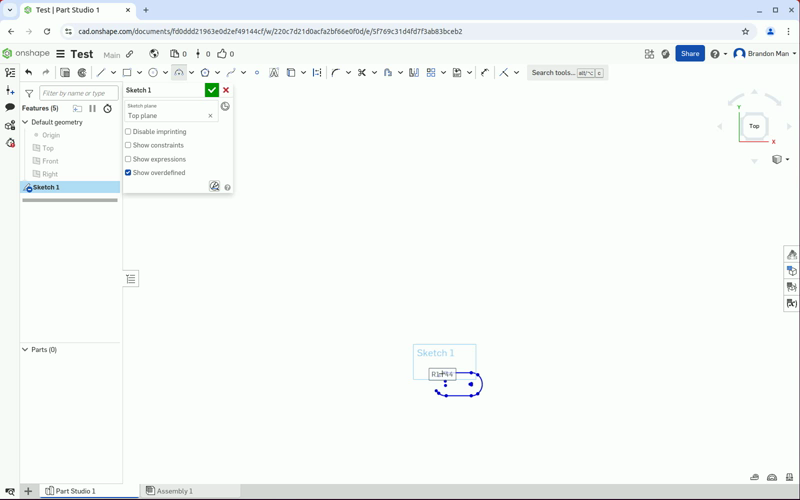
key_up(shift)
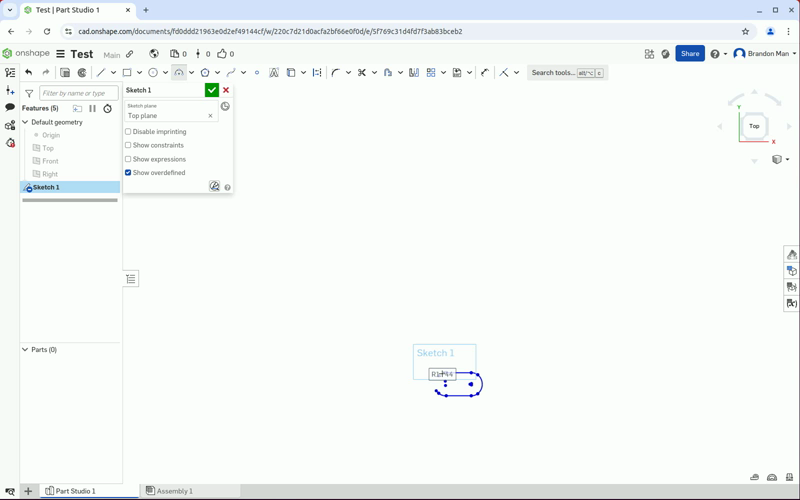
key(esc)
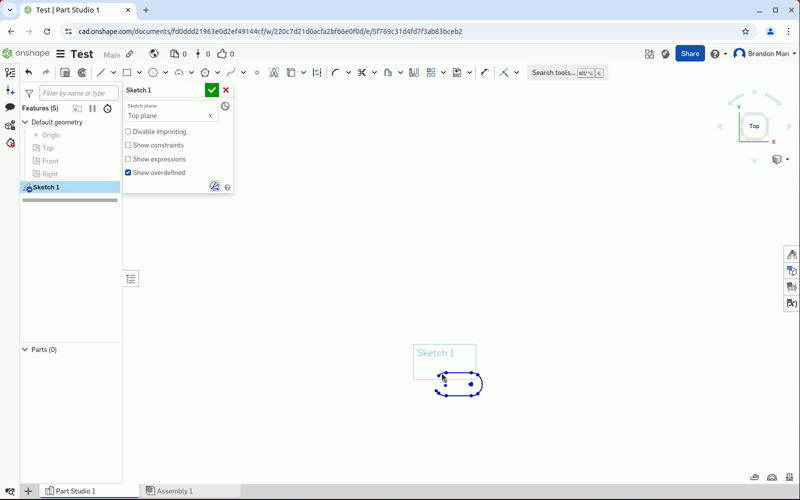
key(l)
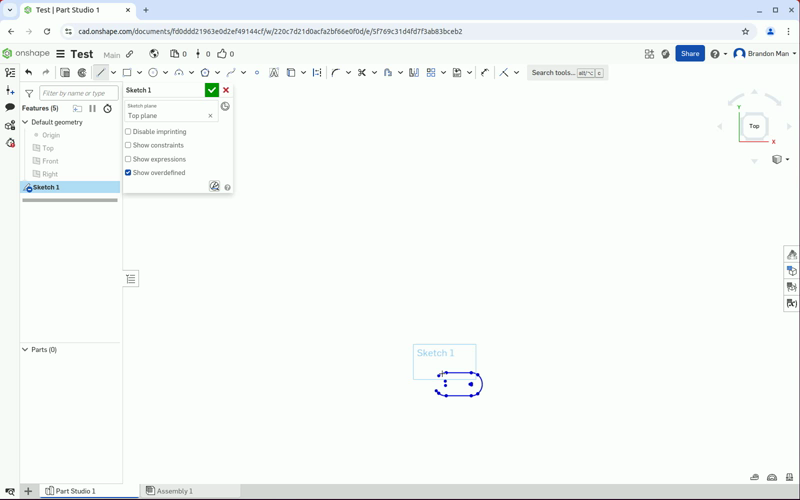
mouse_move(438, 375)
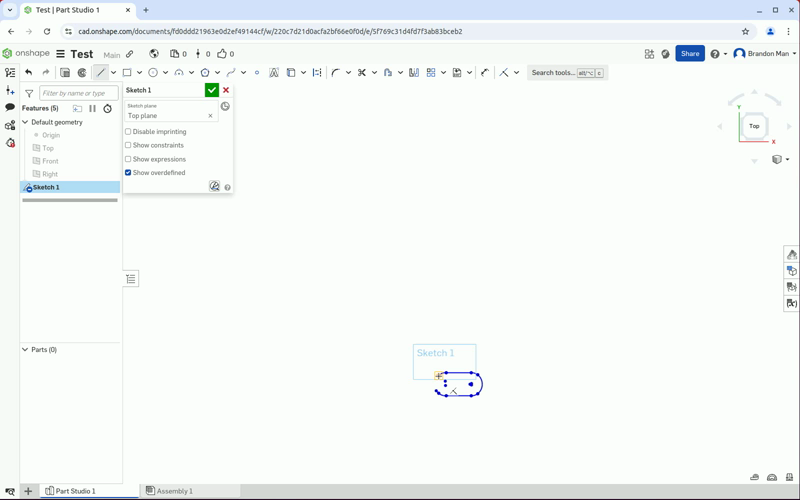
scroll(6)
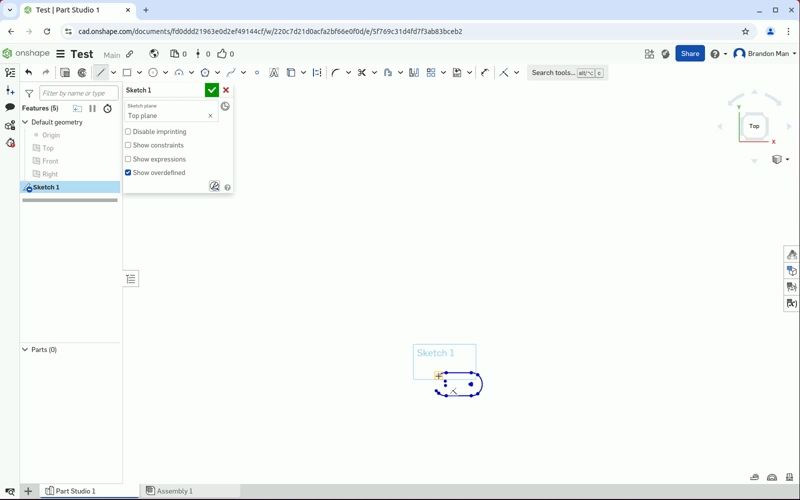
scroll(6)
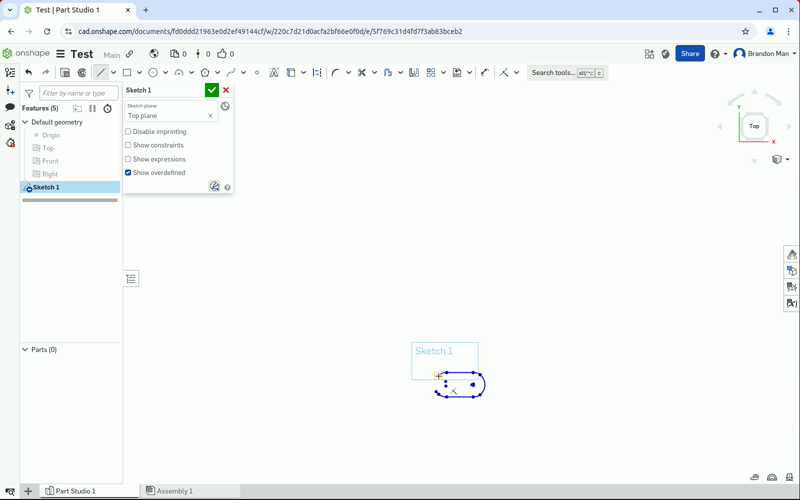
scroll(6)
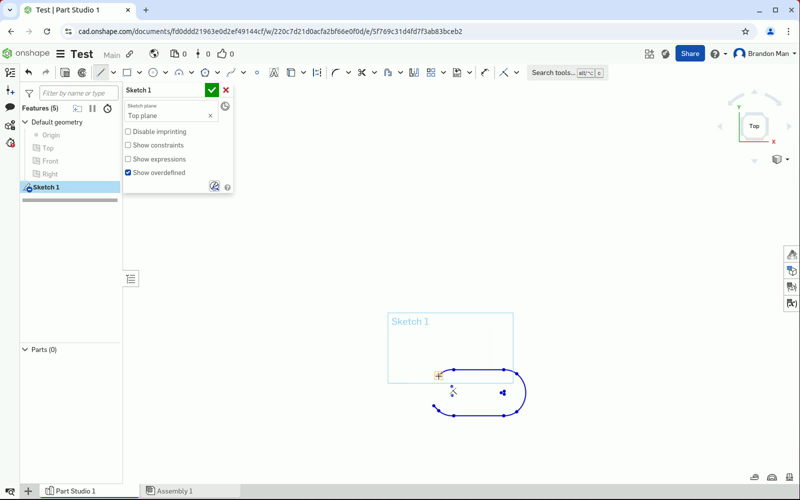
scroll(6)
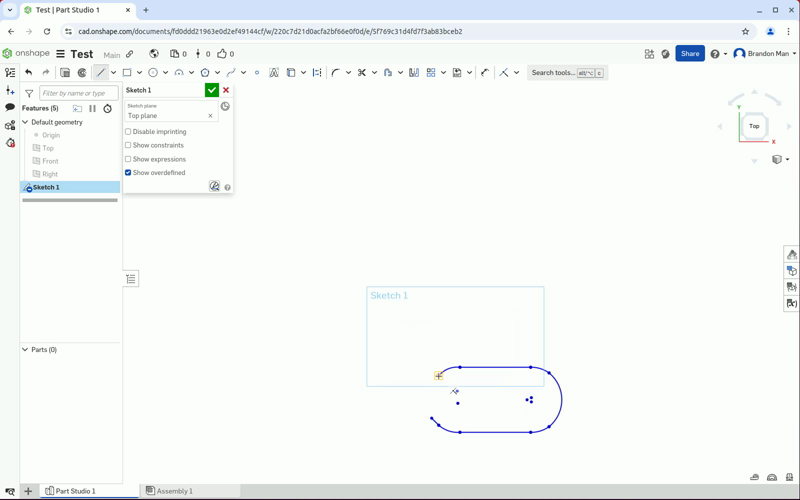
scroll(6)
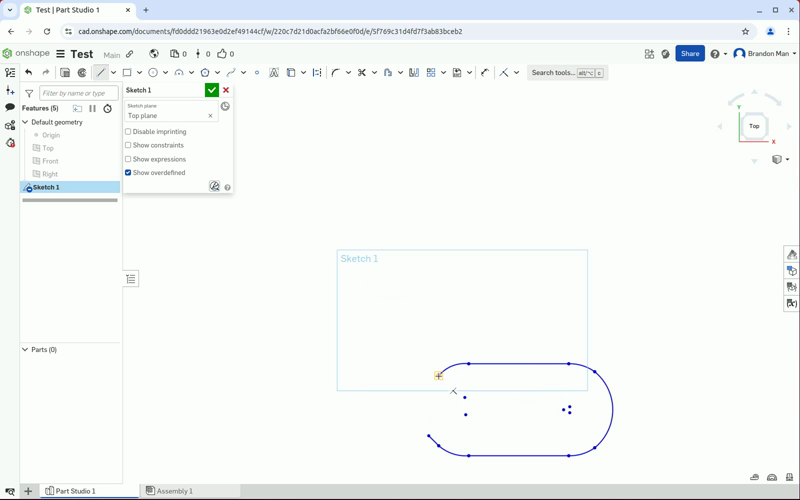
scroll(6)
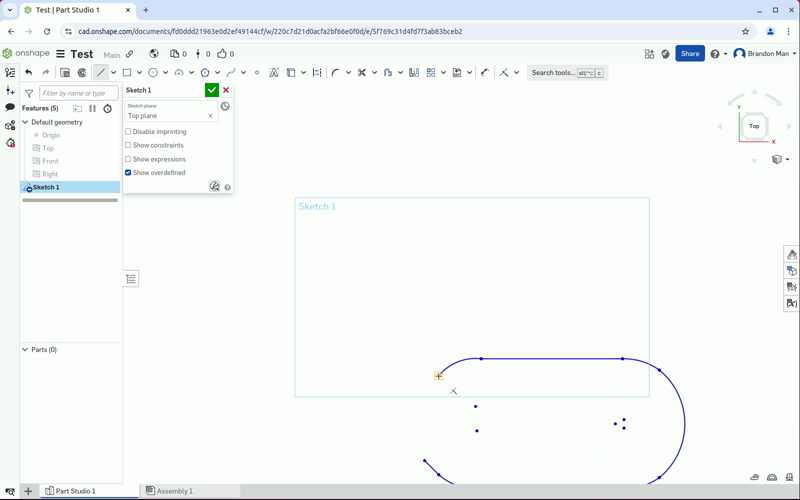
scroll(6)
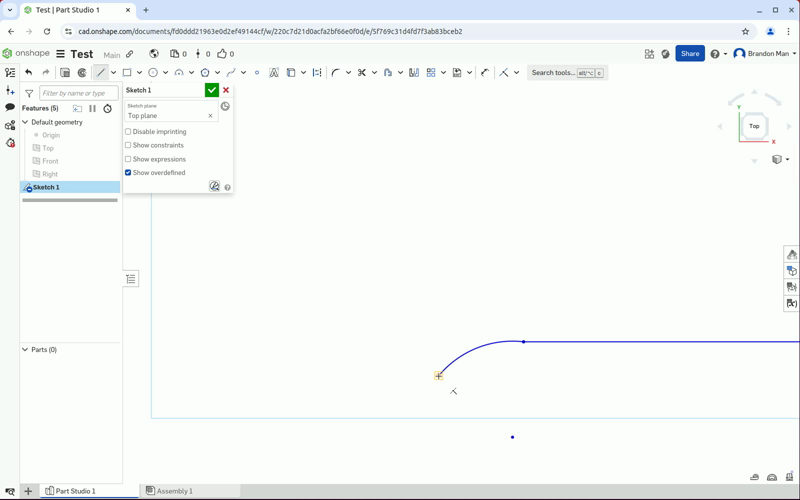
click(438, 375)
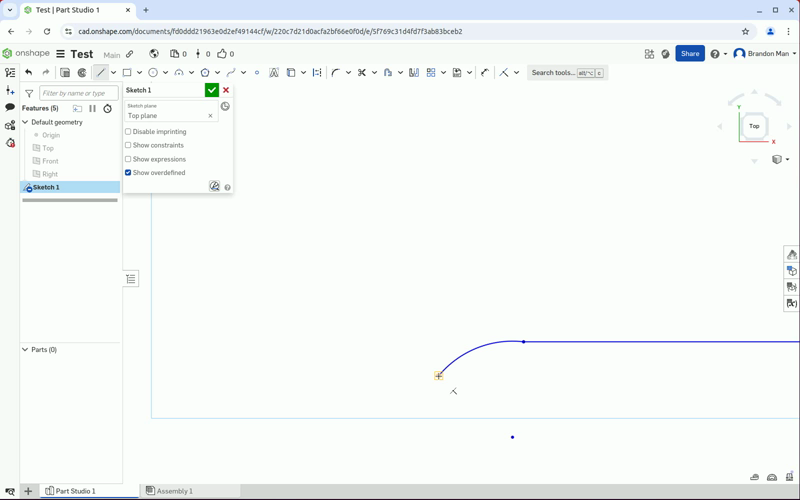
scroll(-6)
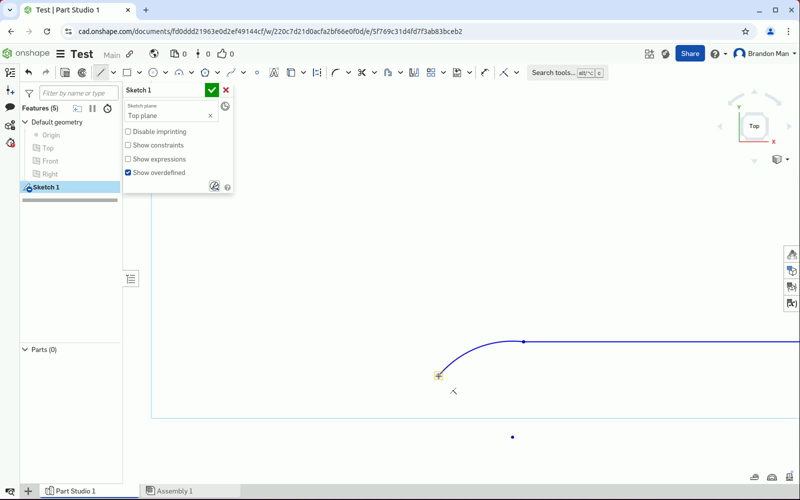
scroll(-6)
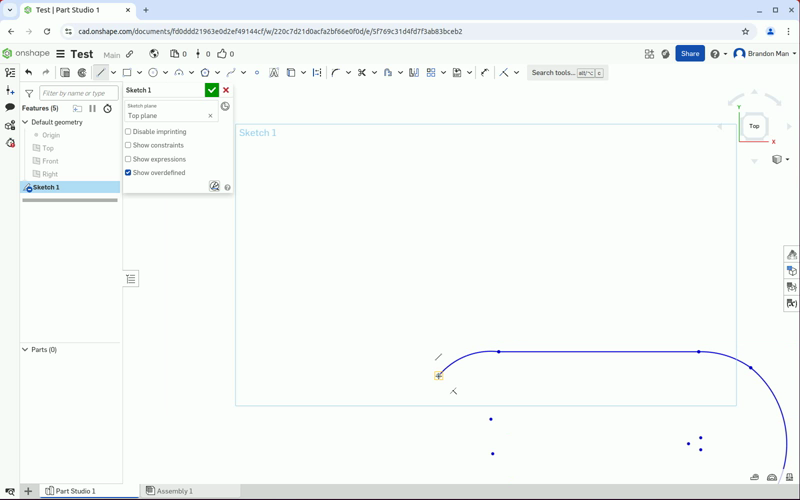
scroll(-6)
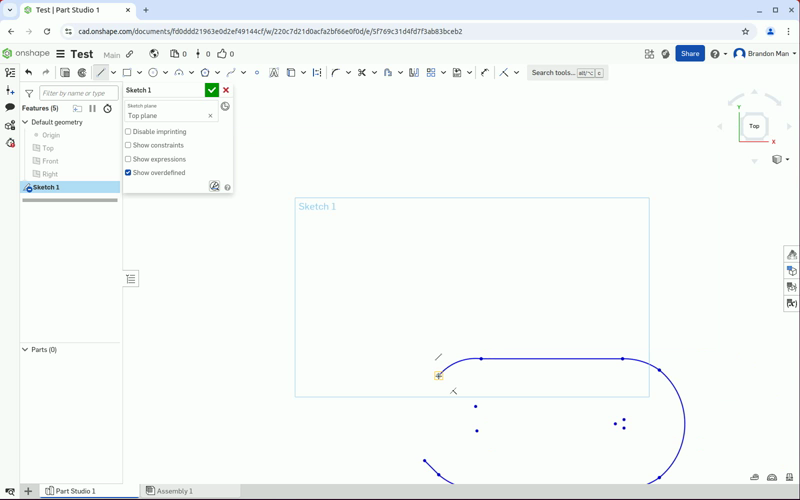
scroll(-6)
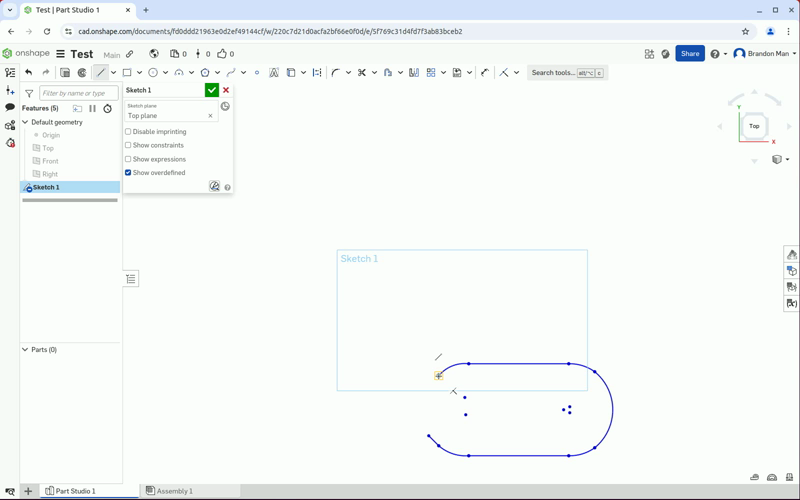
scroll(-6)
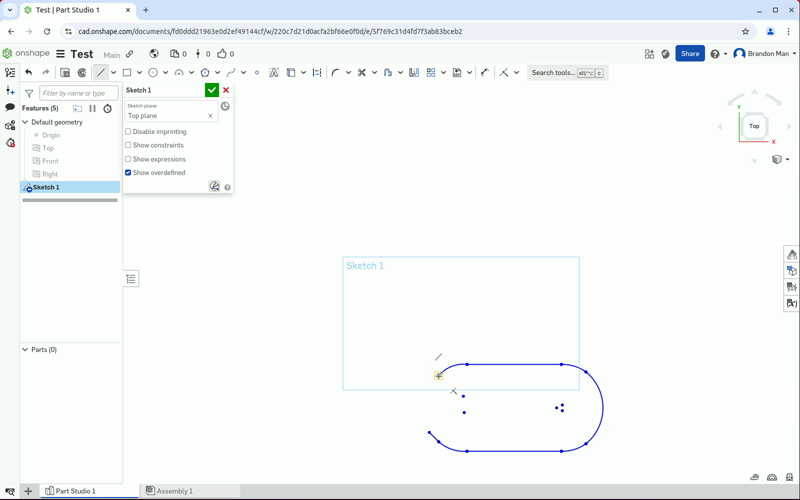
scroll(-6)
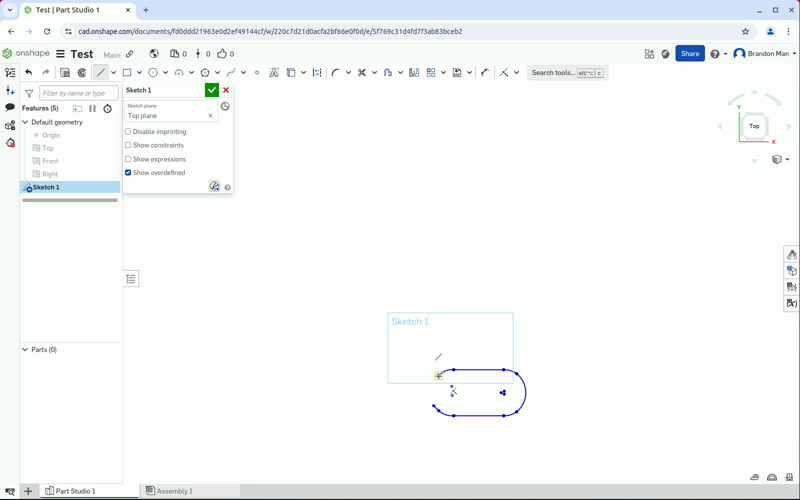
scroll(-6)
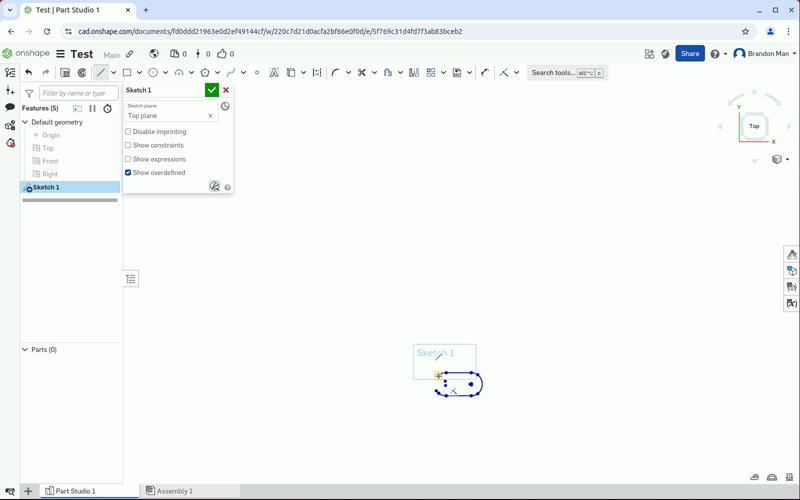
key_down(shift)
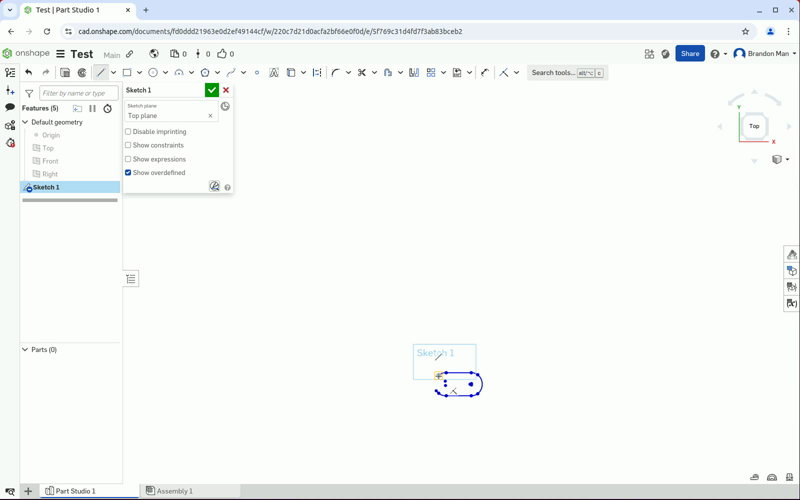
mouse_move(468, 375)
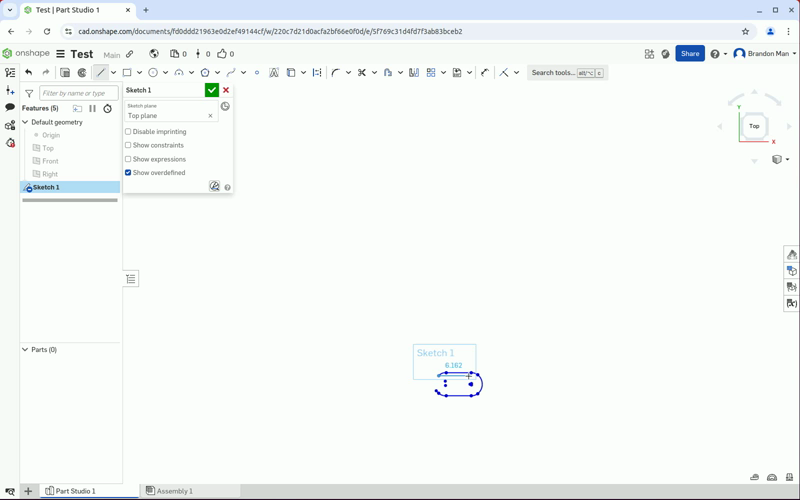
mouse_move(436, 378)
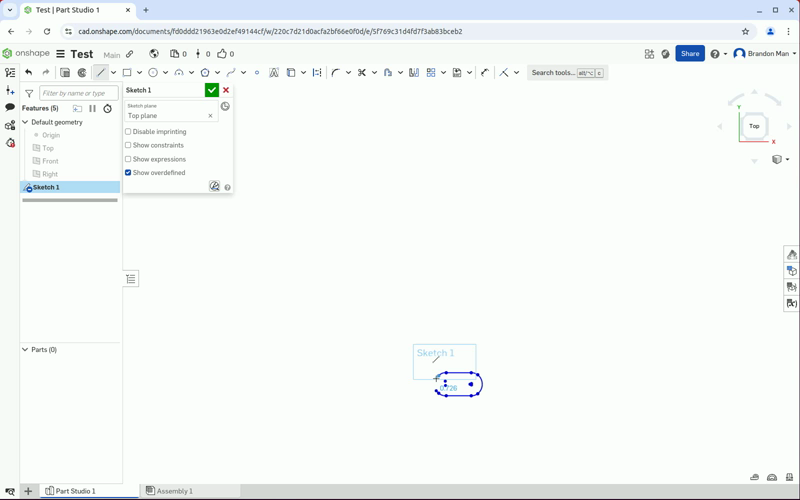
scroll(6)
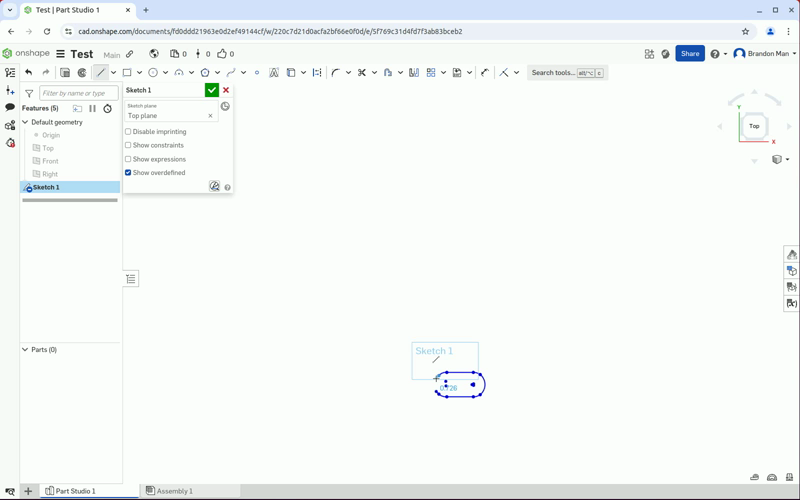
scroll(6)
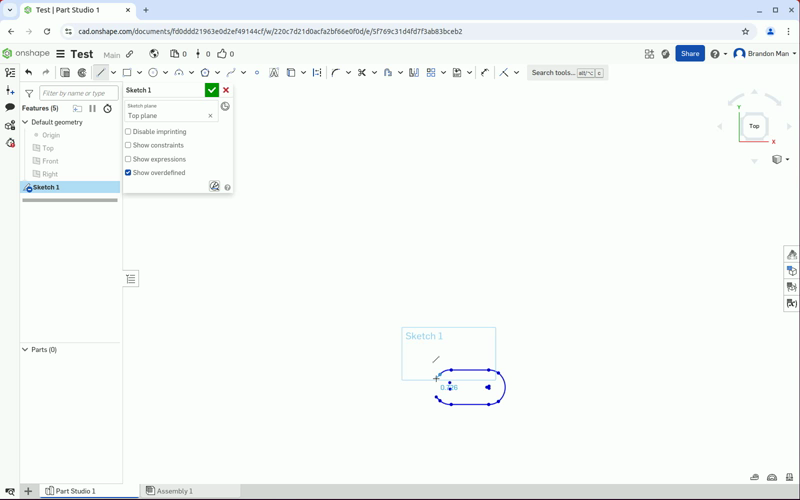
scroll(6)
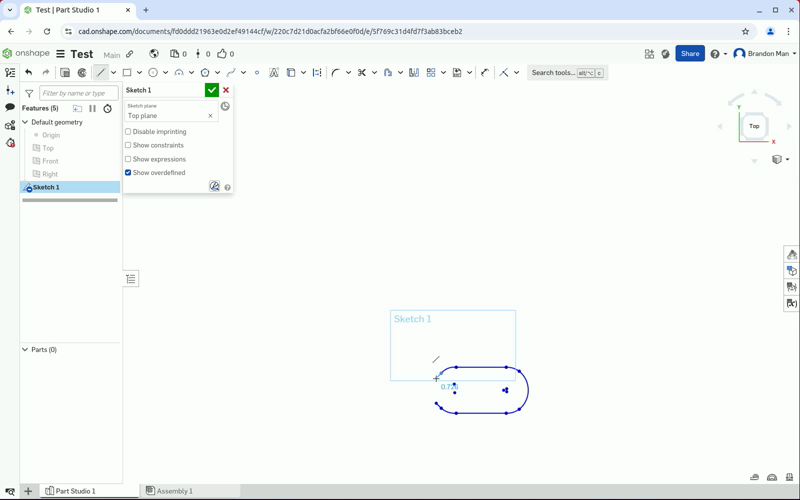
scroll(6)
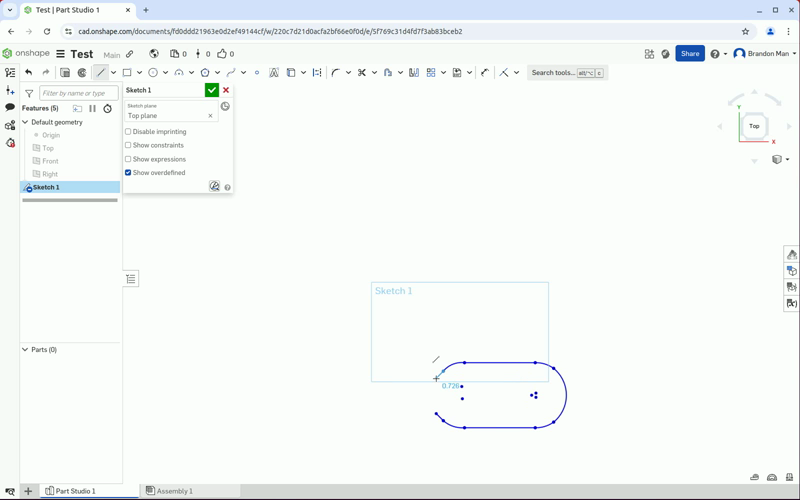
scroll(6)
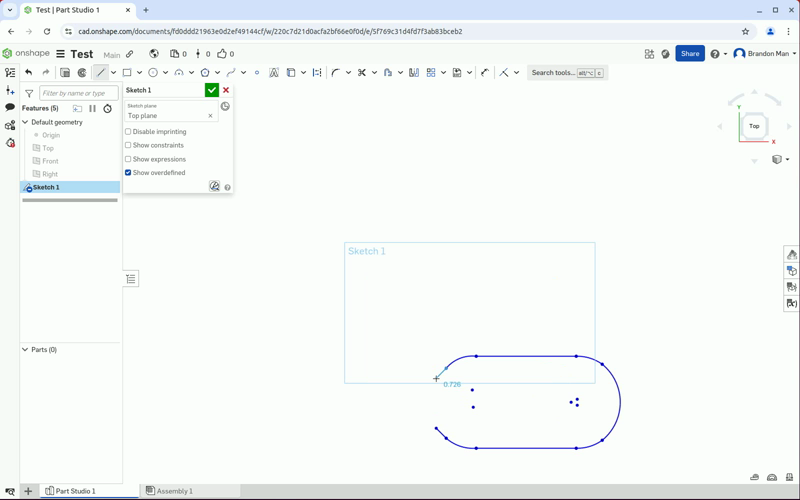
scroll(6)
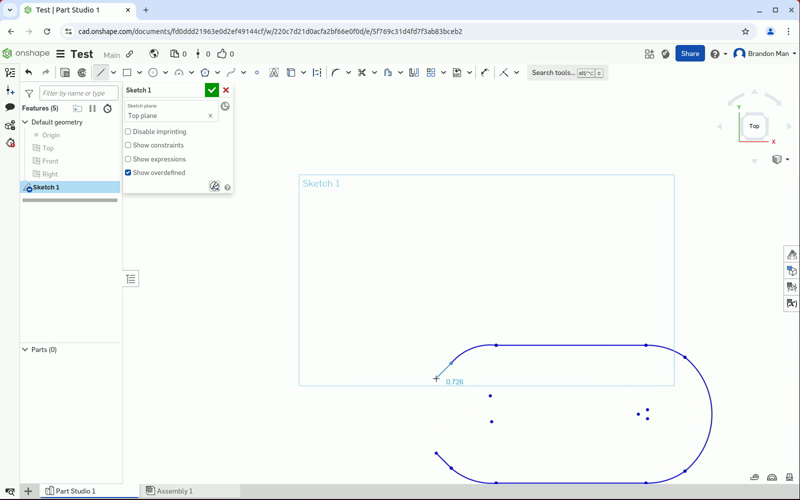
scroll(6)
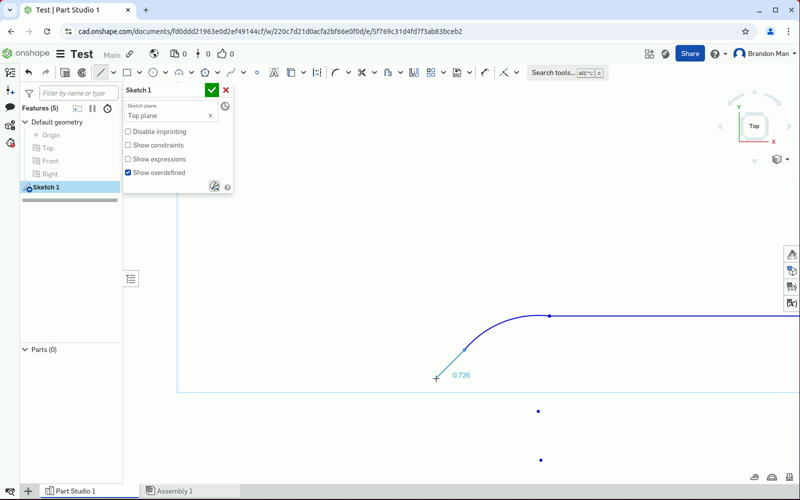
click(436, 378)
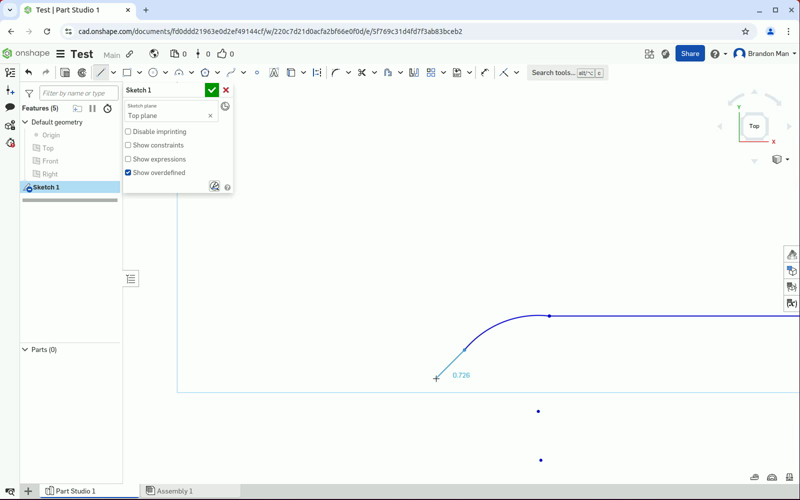
scroll(-6)
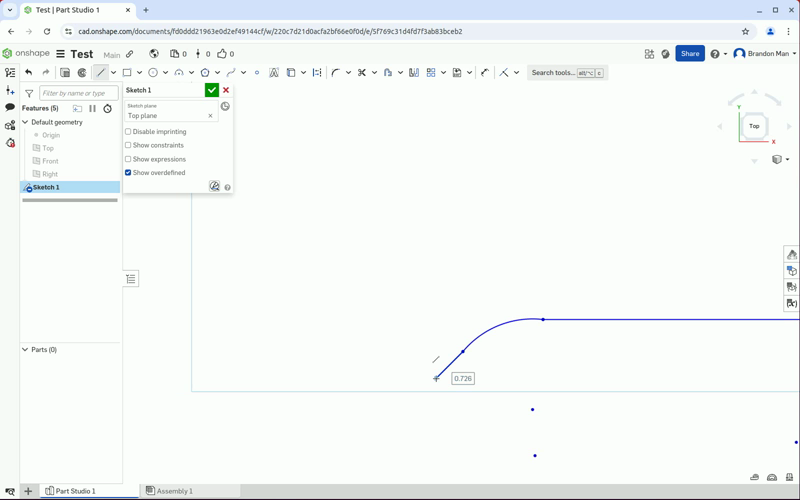
scroll(-6)
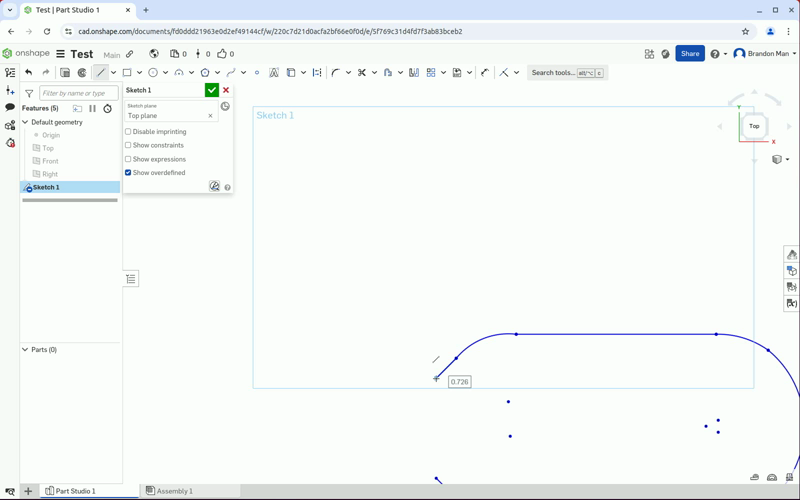
scroll(-6)
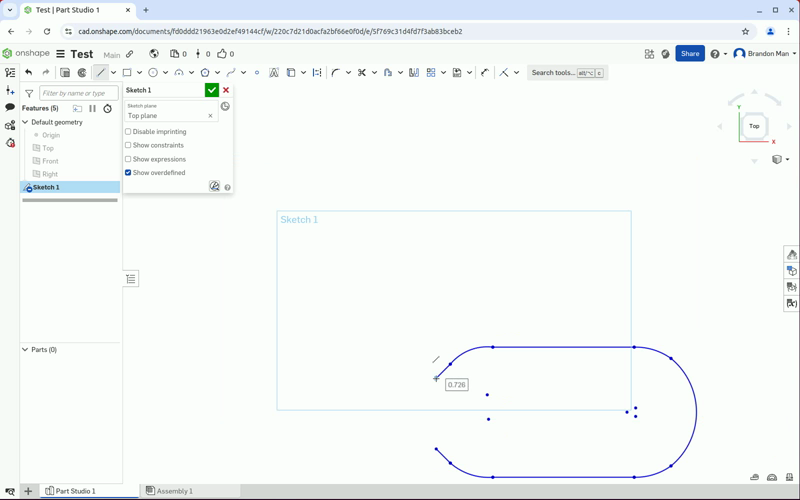
scroll(-6)
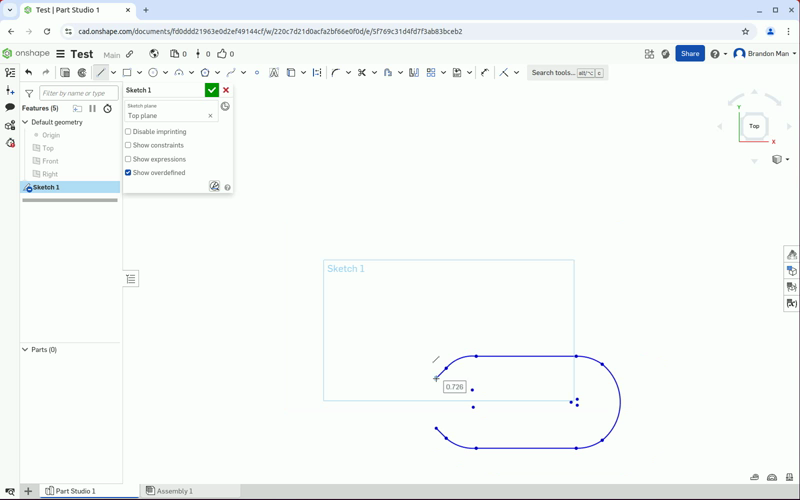
scroll(-6)
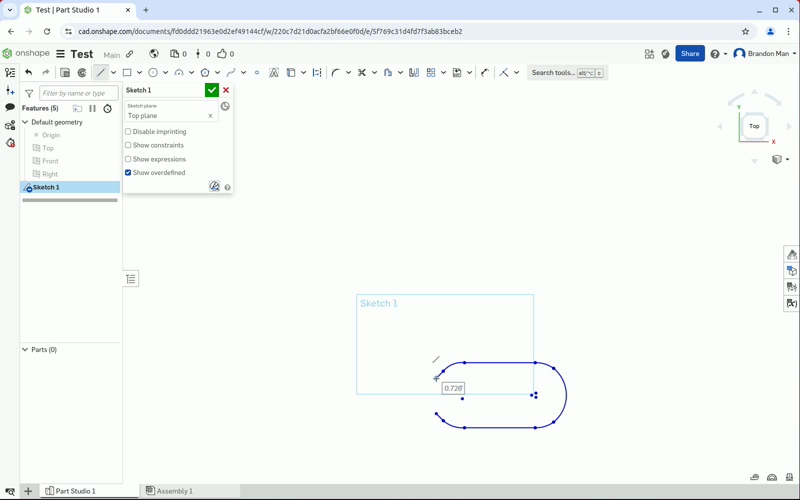
scroll(-6)
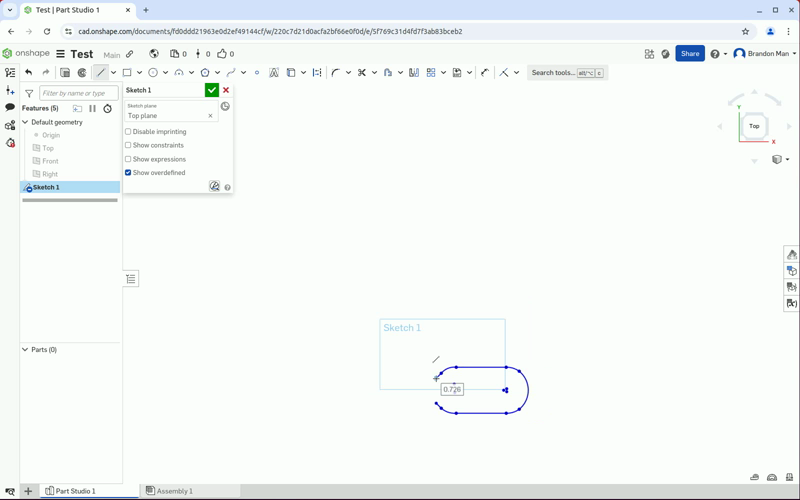
scroll(-6)
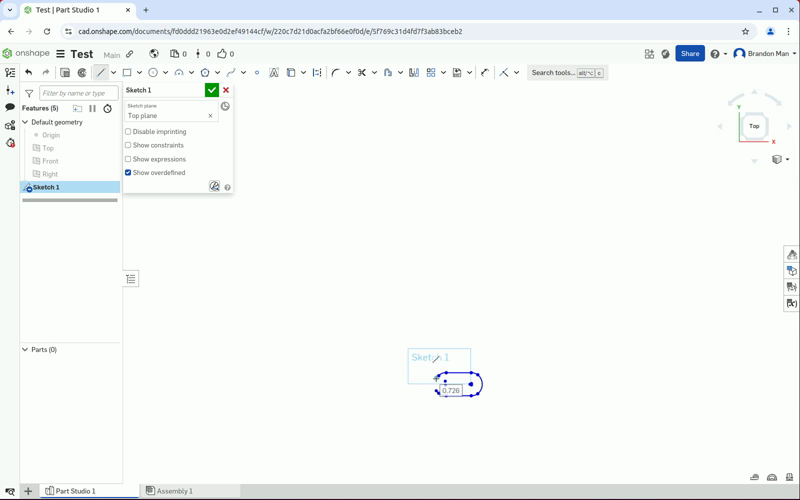
key_up(shift)
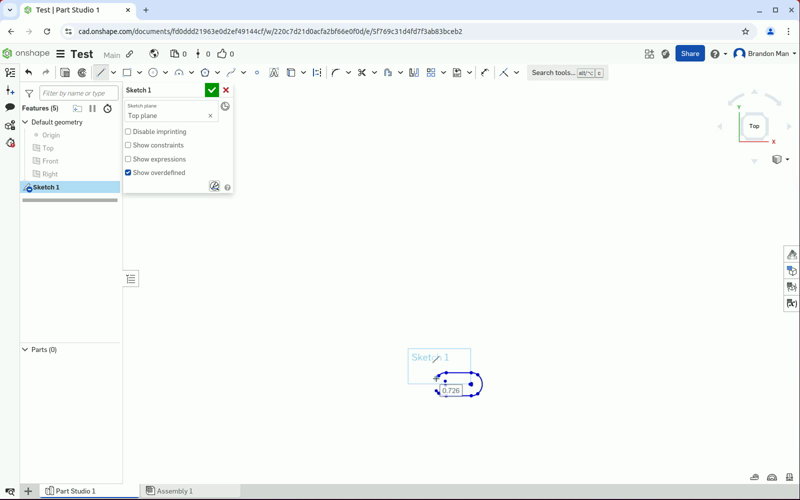
key(esc)
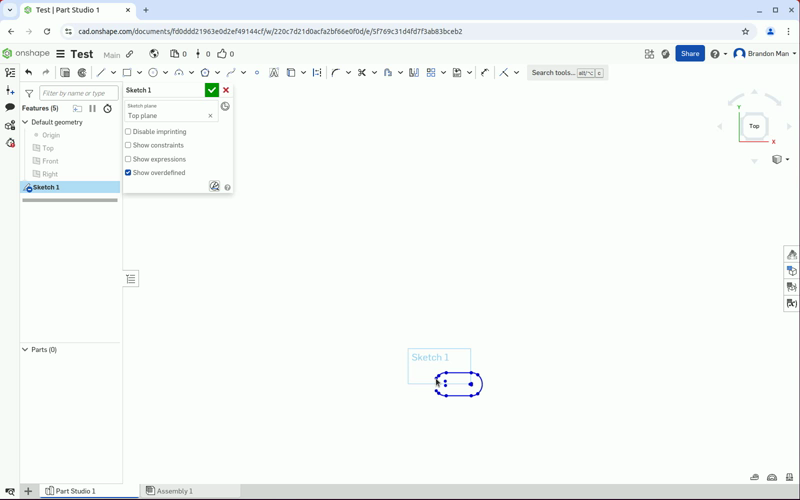
key(a)
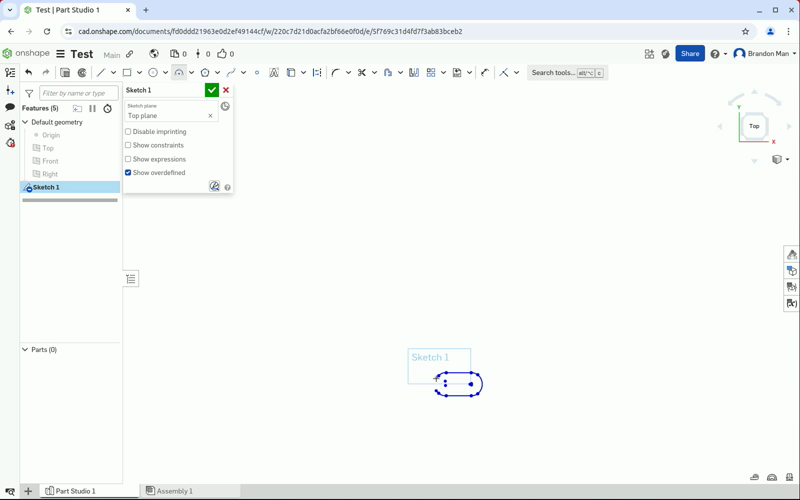
mouse_move(436, 378)
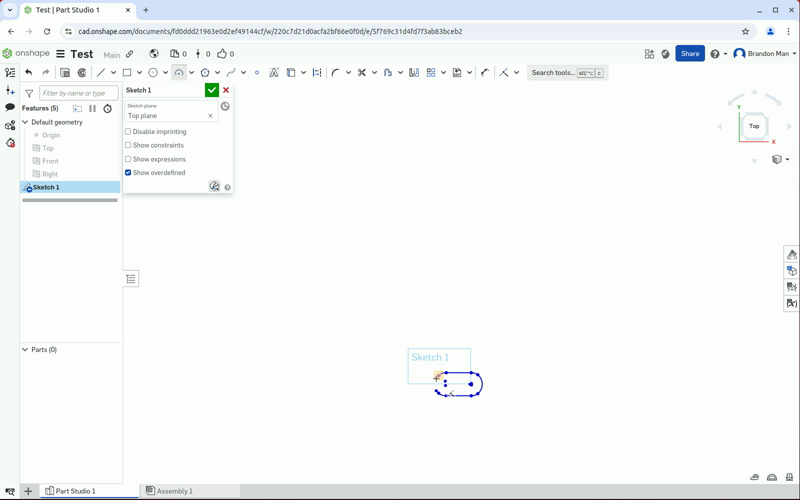
scroll(6)
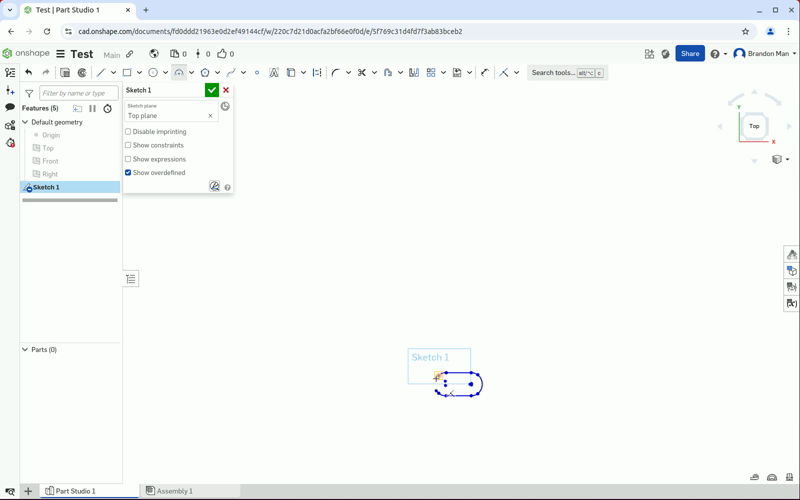
scroll(6)
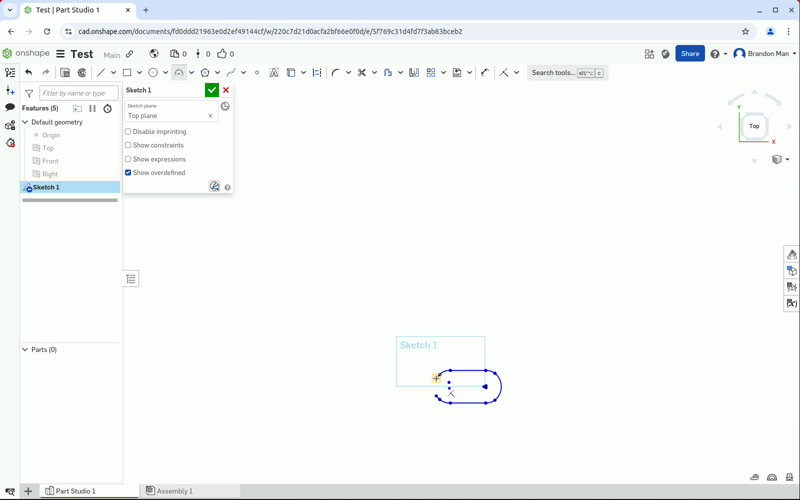
scroll(6)
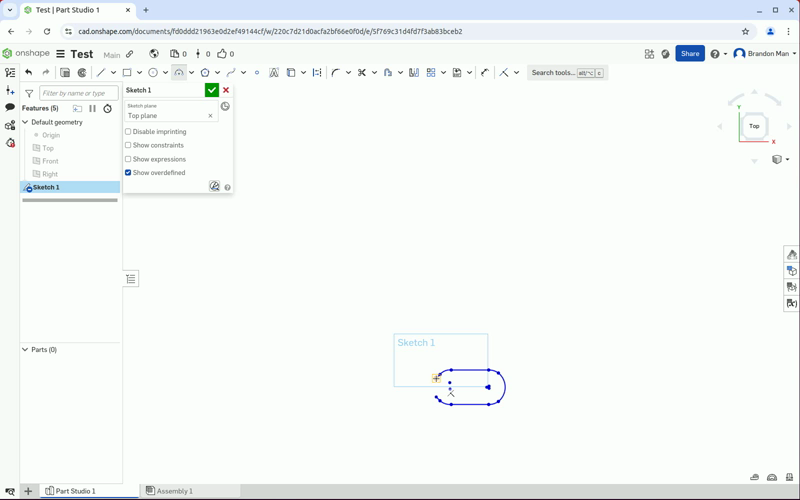
scroll(6)
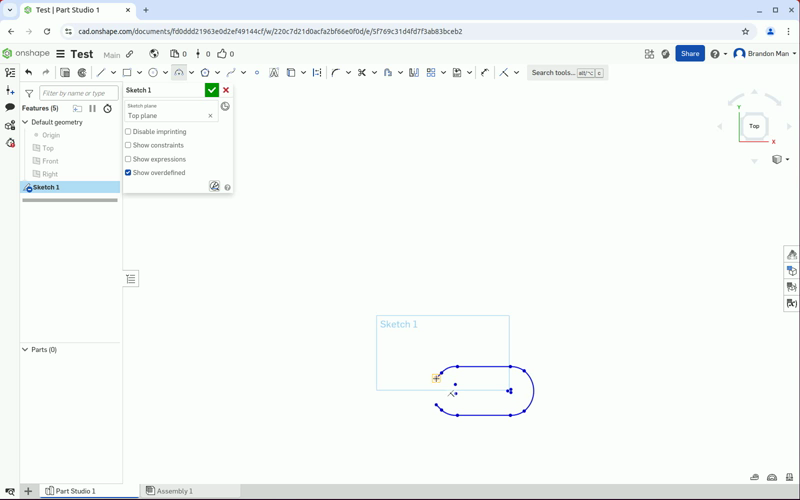
scroll(6)
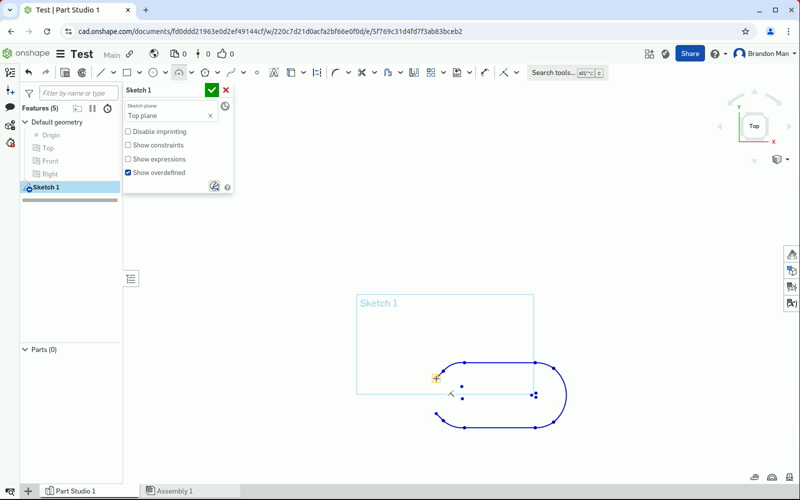
scroll(6)
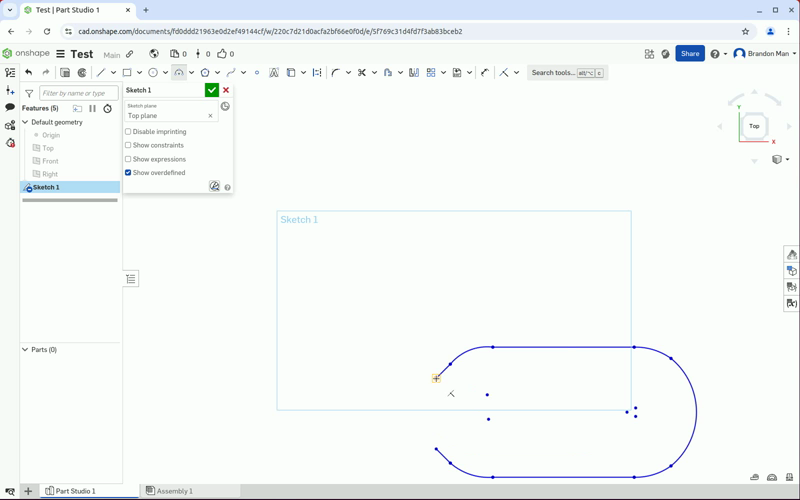
scroll(6)
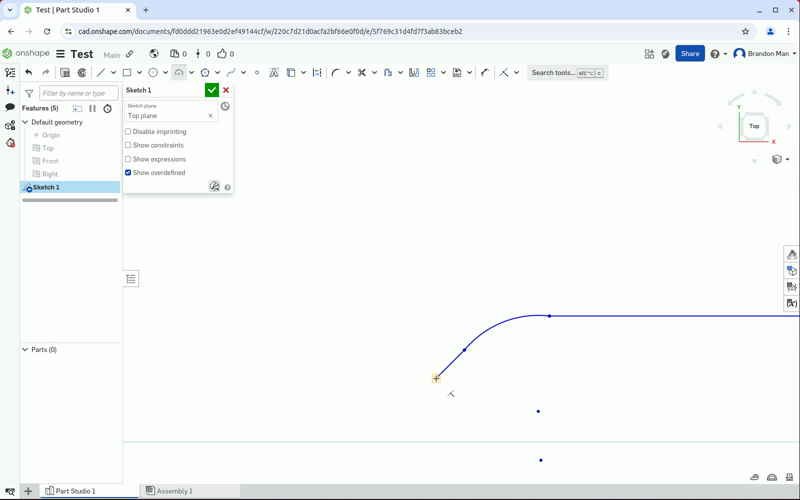
click(436, 378)
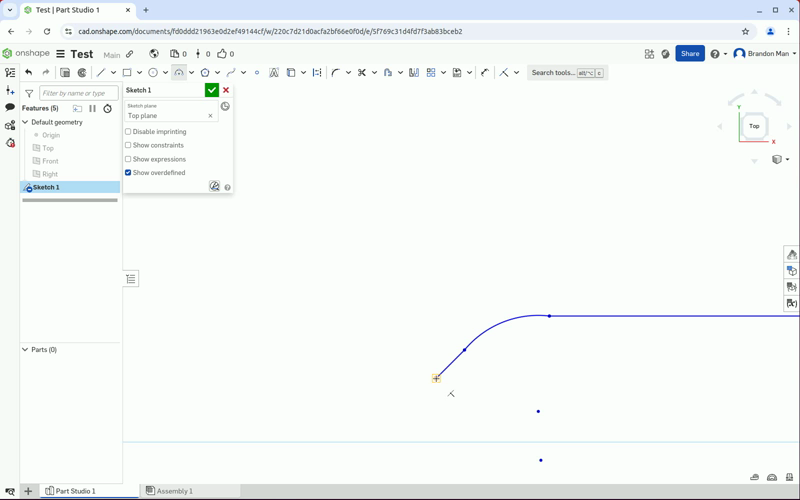
scroll(-6)
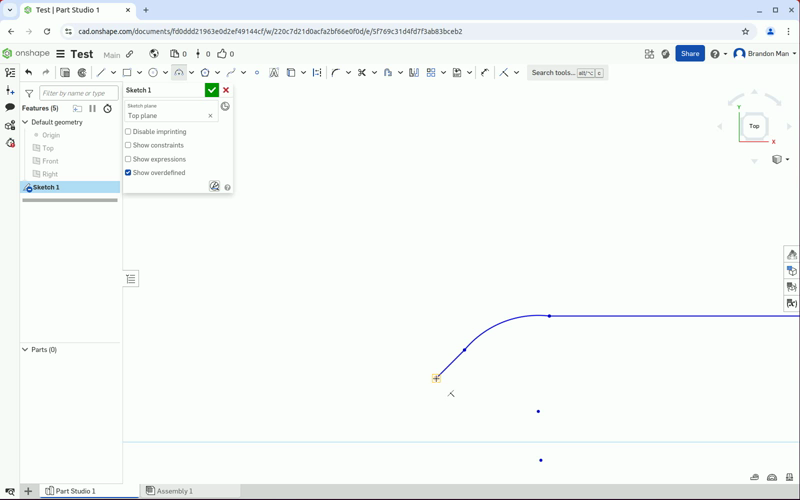
scroll(-6)
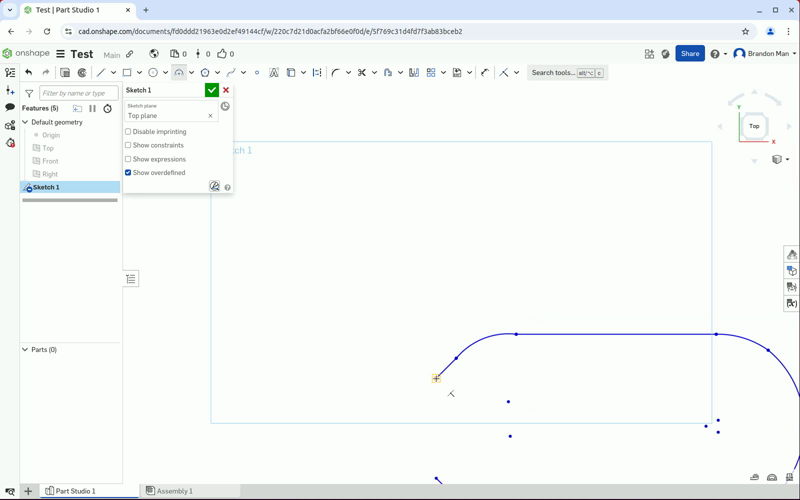
scroll(-6)
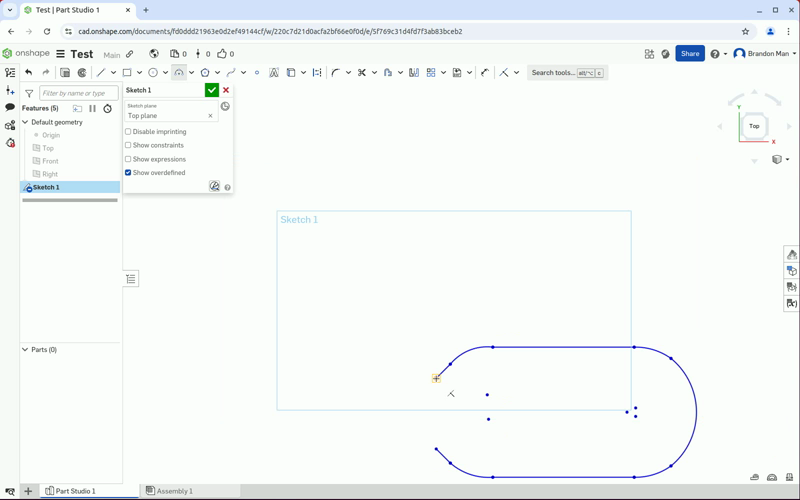
scroll(-6)
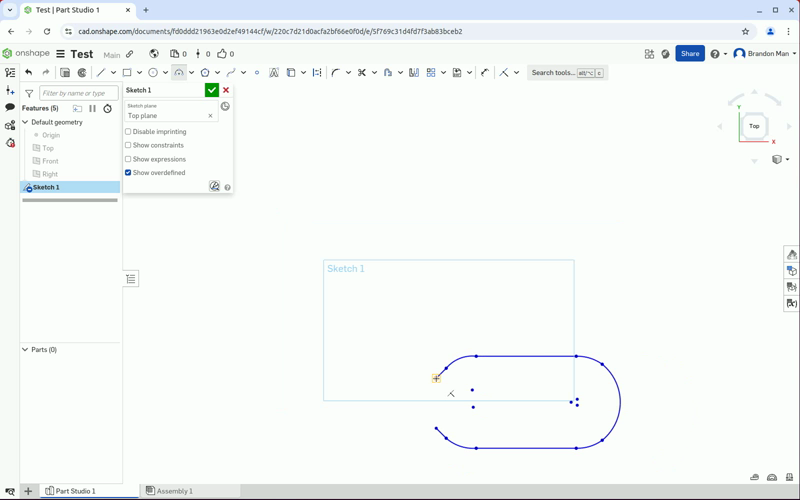
scroll(-6)
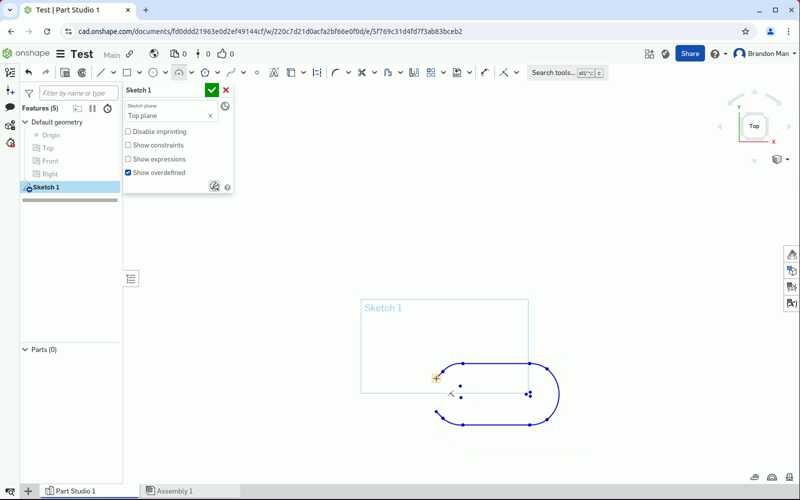
scroll(-6)
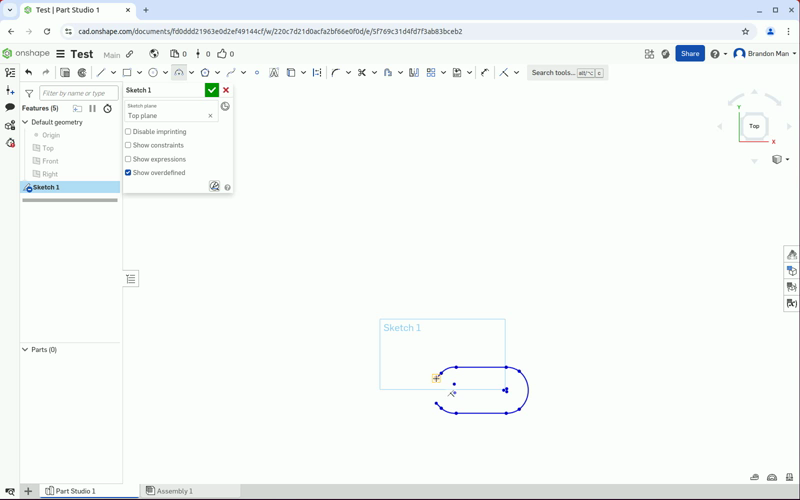
scroll(-6)
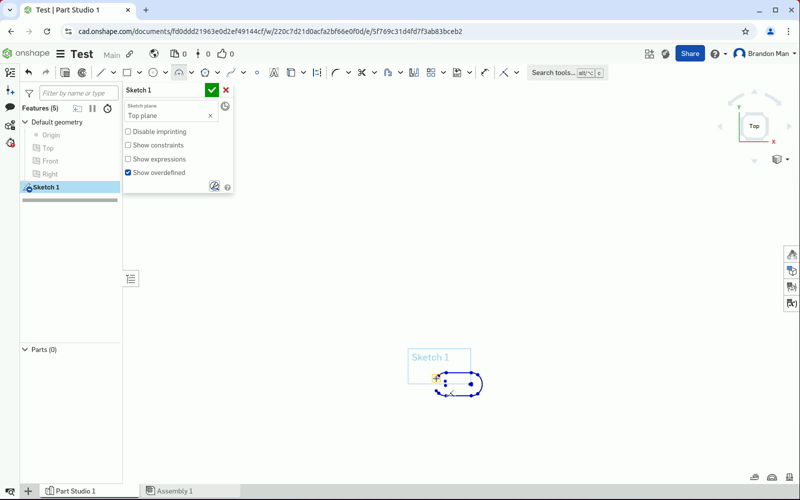
mouse_move(436, 390)
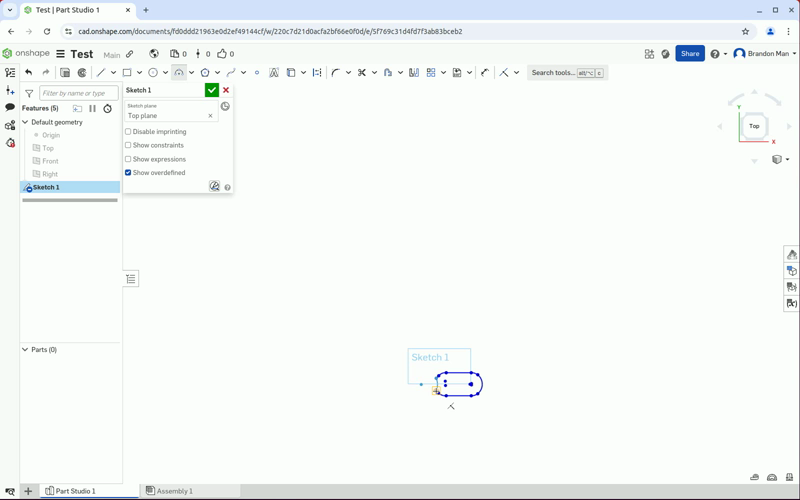
scroll(6)
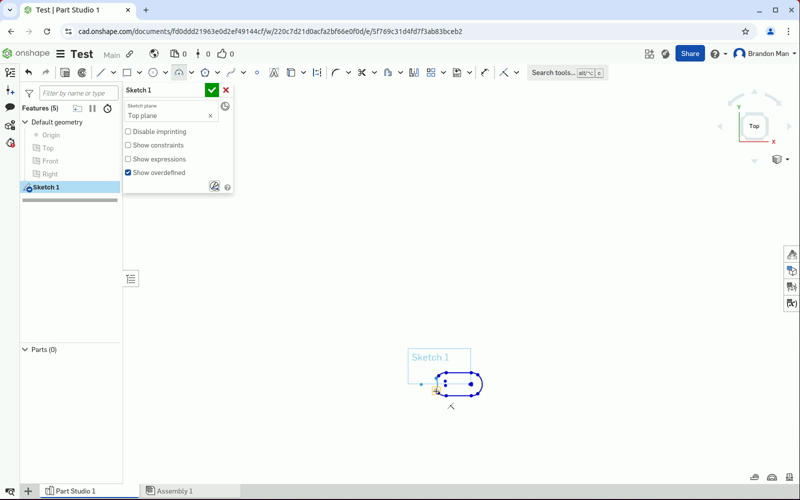
scroll(6)
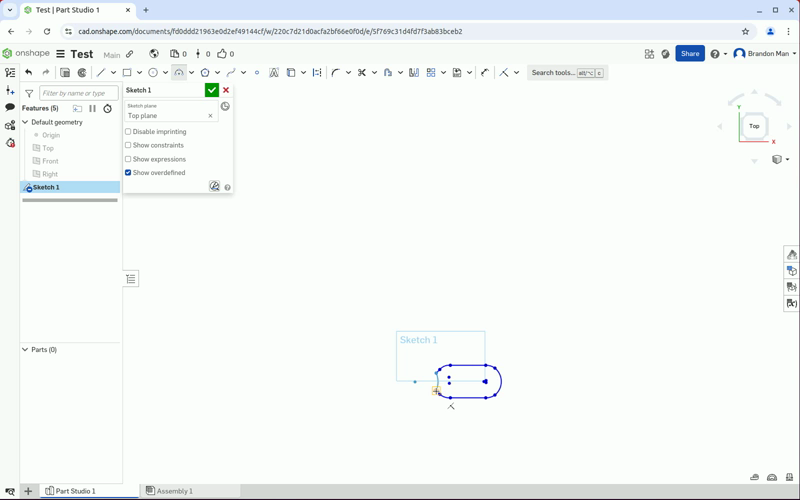
scroll(6)
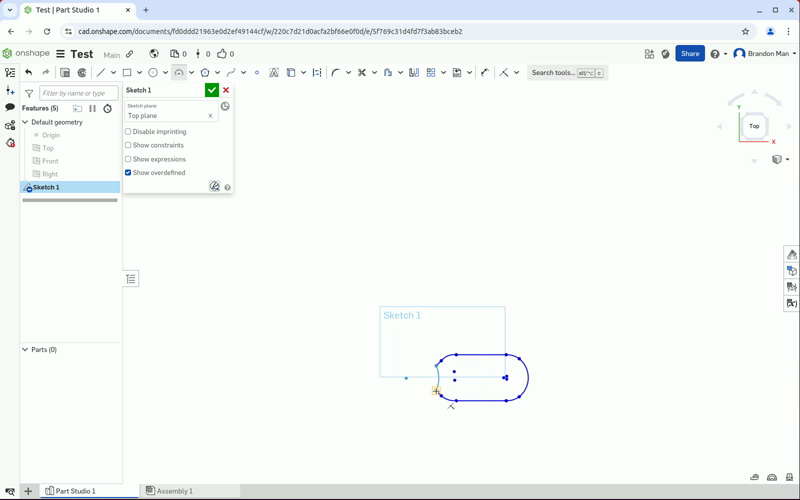
scroll(6)
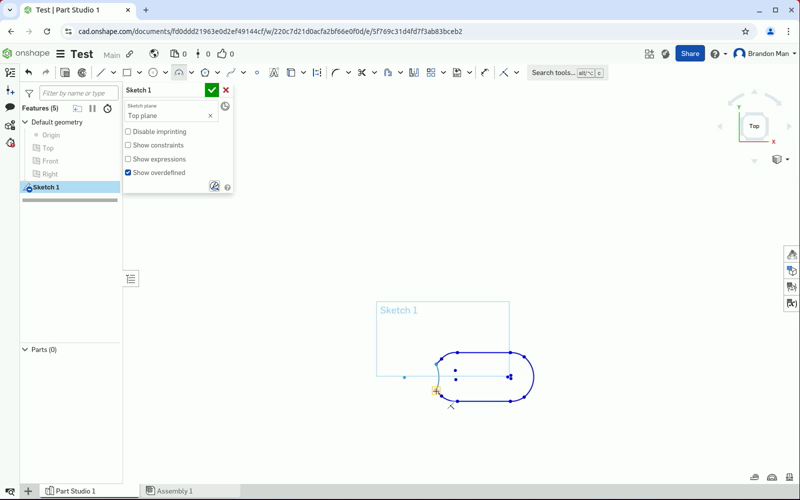
scroll(6)
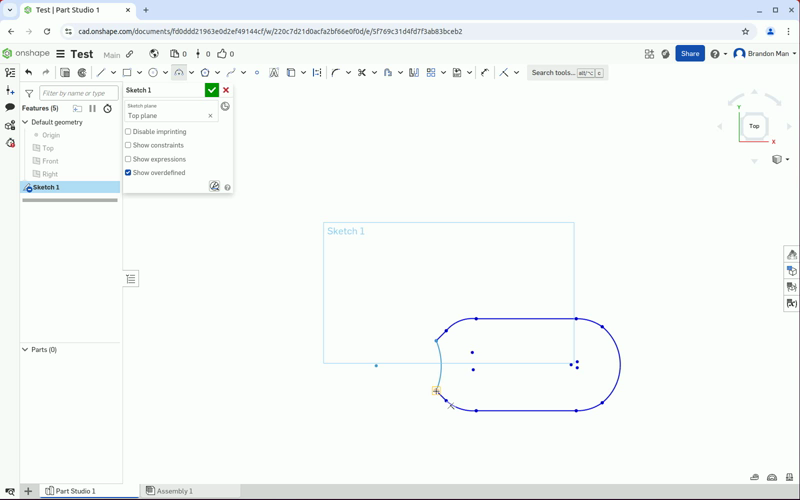
scroll(6)
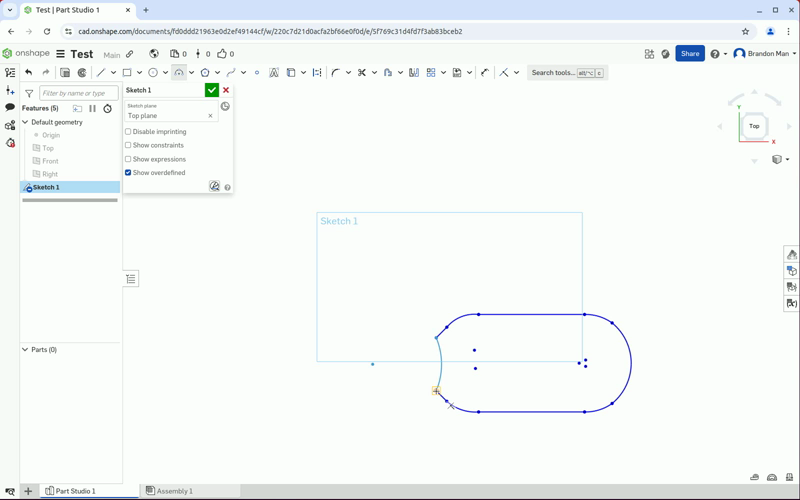
scroll(6)
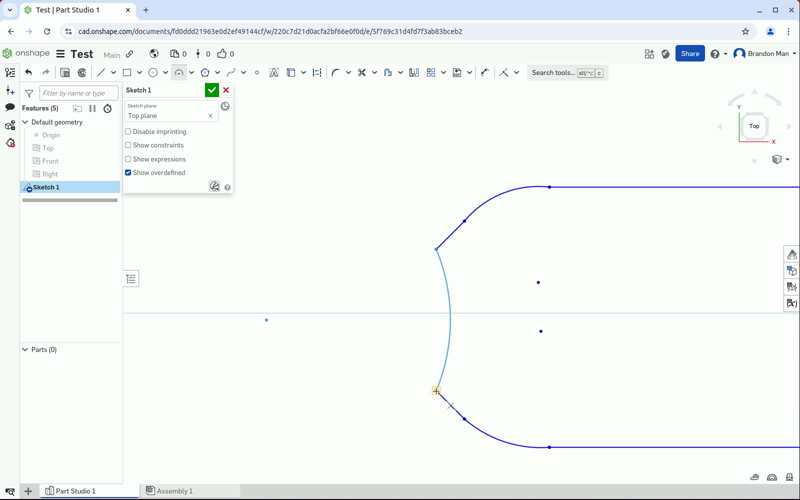
click(436, 390)
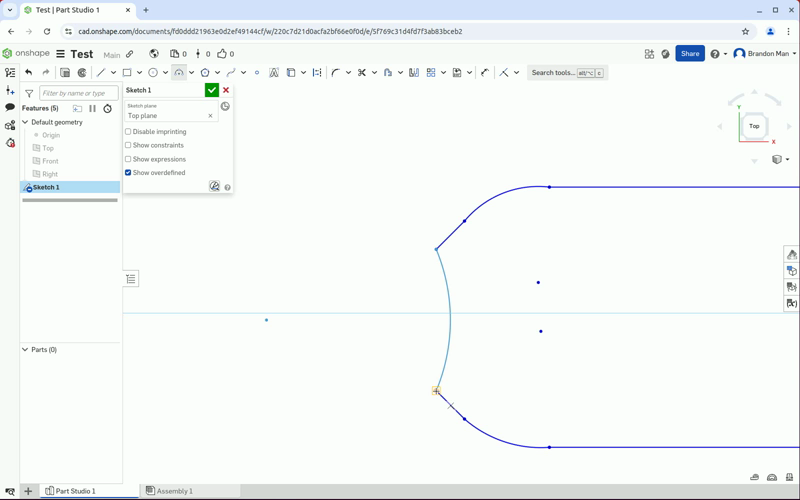
scroll(-6)
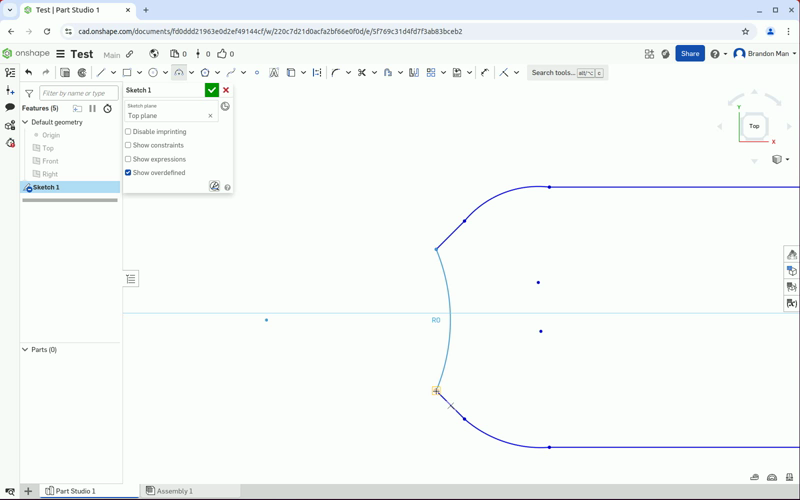
scroll(-6)
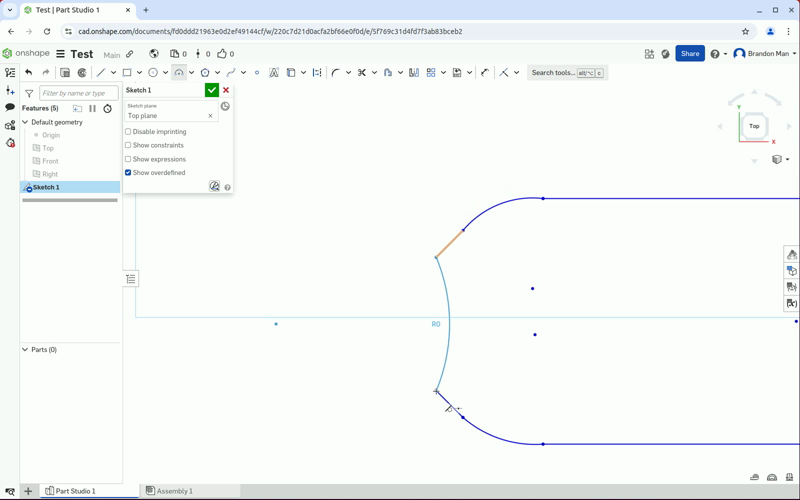
scroll(-6)
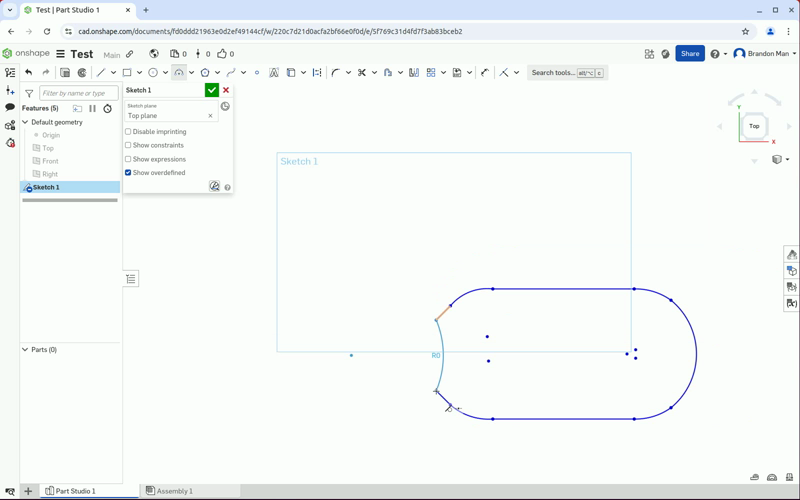
scroll(-6)
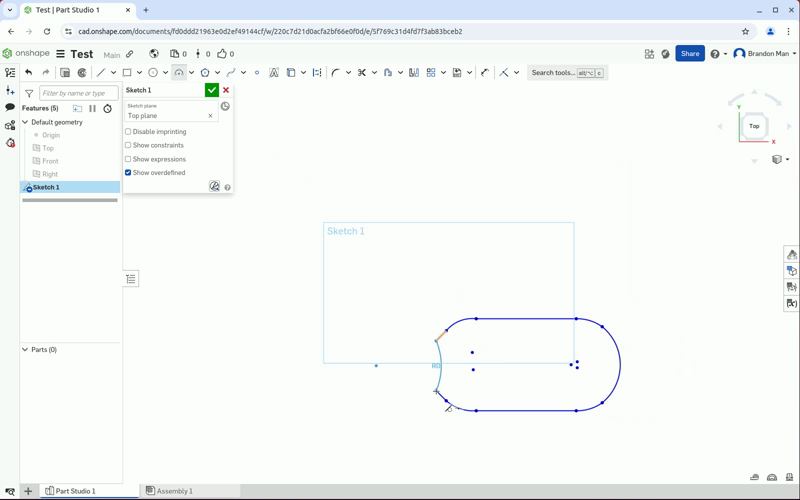
scroll(-6)
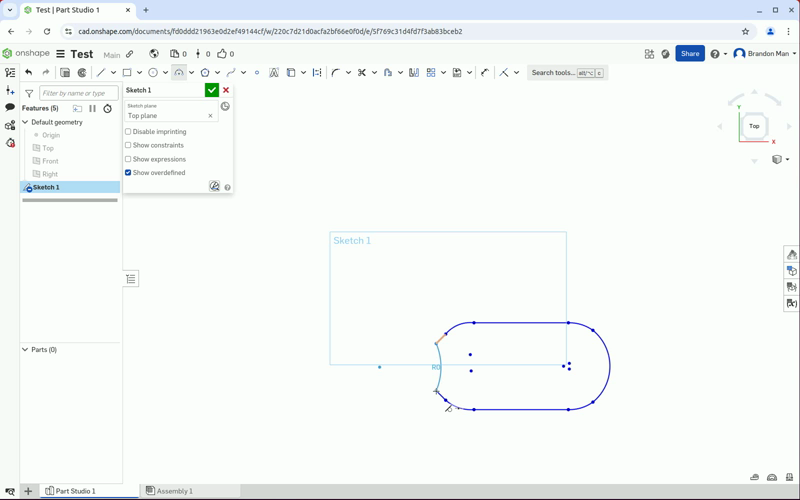
scroll(-6)
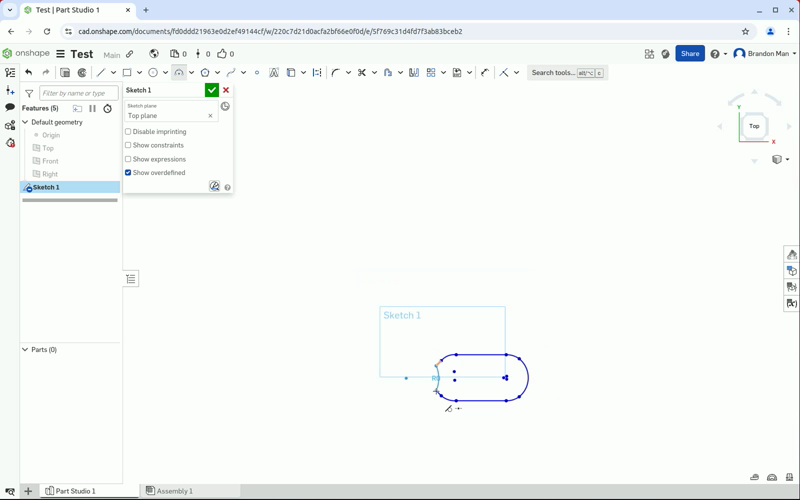
scroll(-6)
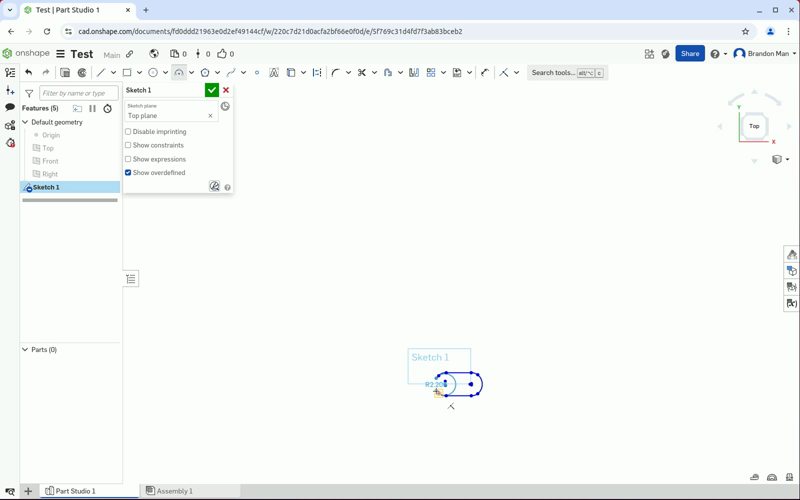
key_down(shift)
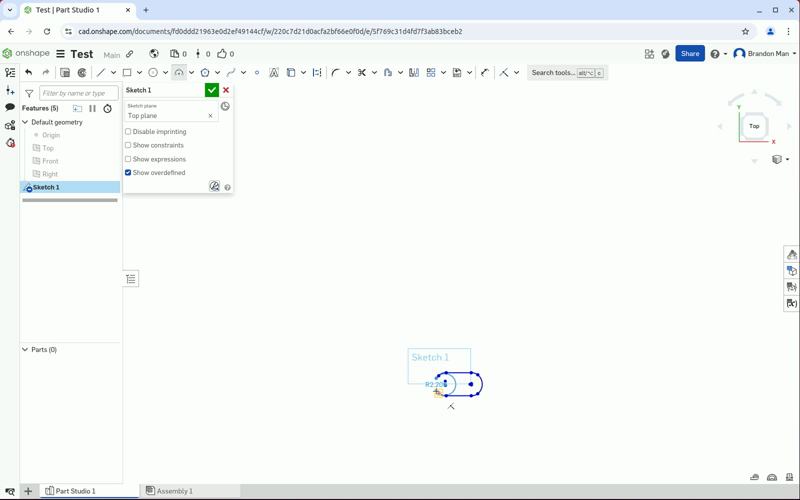
mouse_move(433, 384)
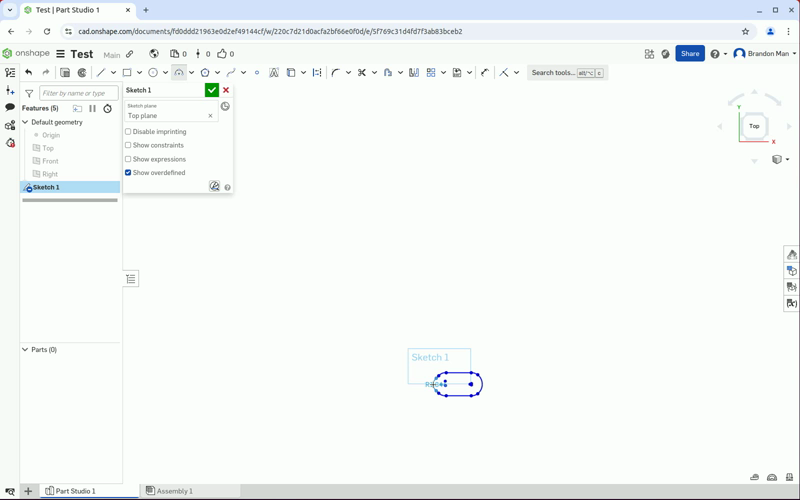
click(433, 384)
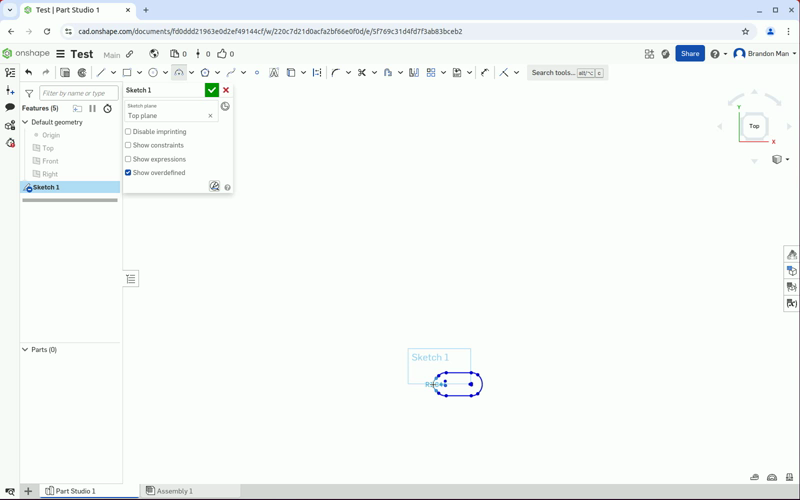
key_up(shift)
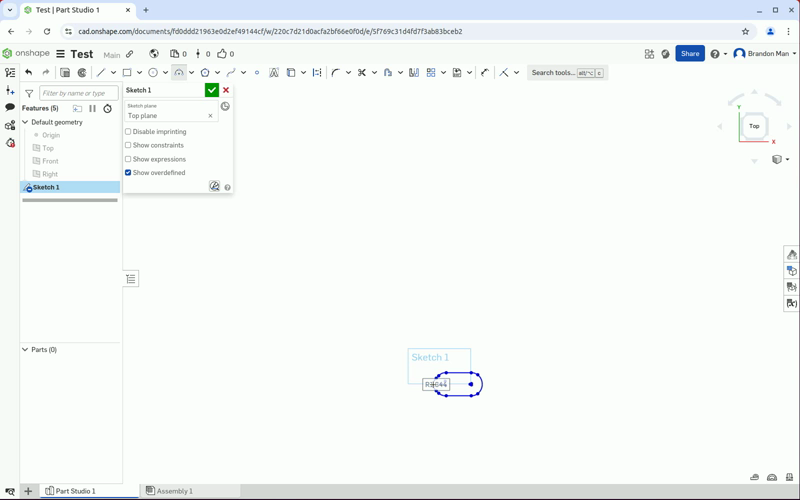
key(esc)
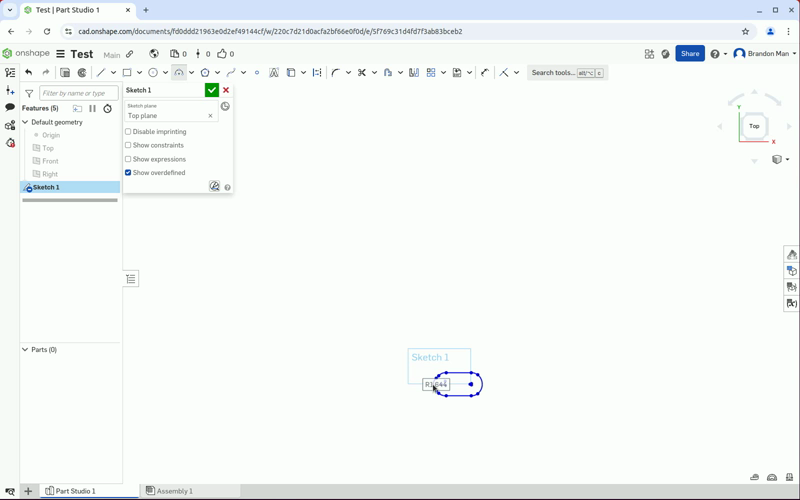
key(l)
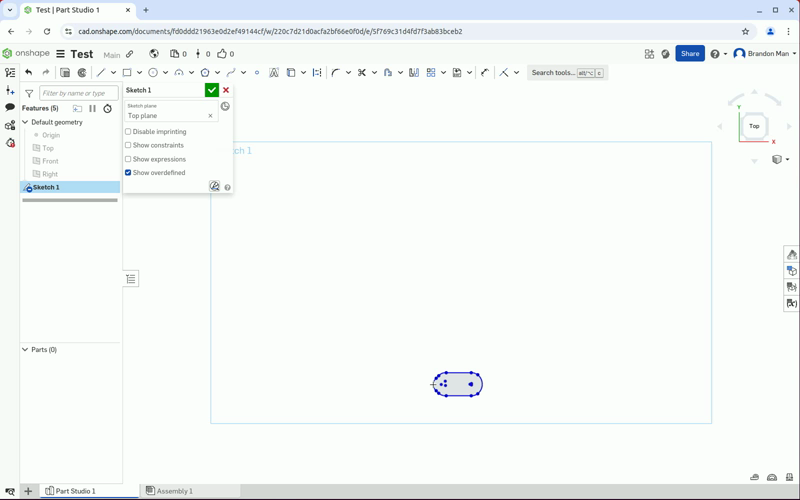
key_down(shift)
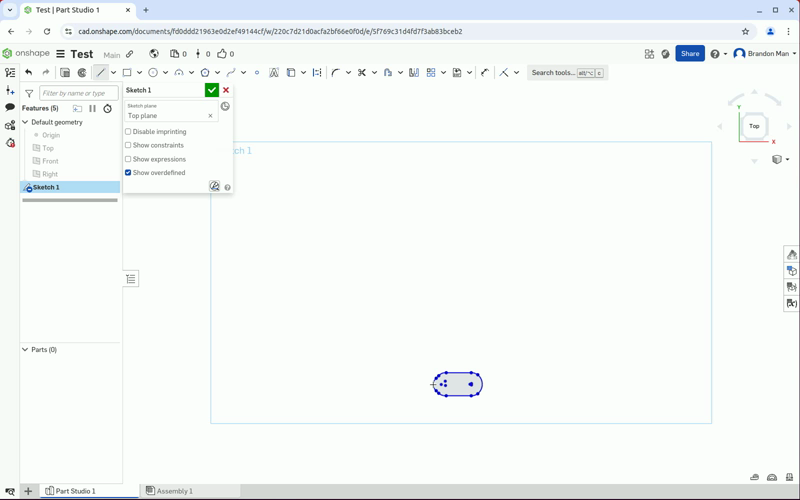
mouse_move(449, 384)
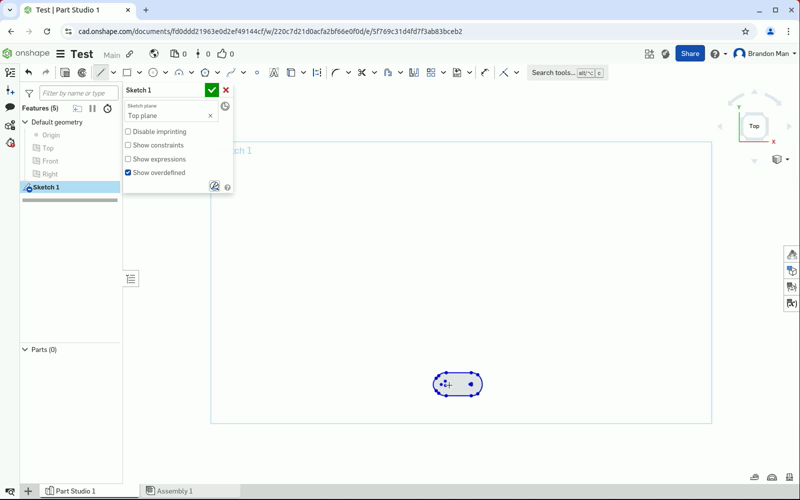
scroll(6)
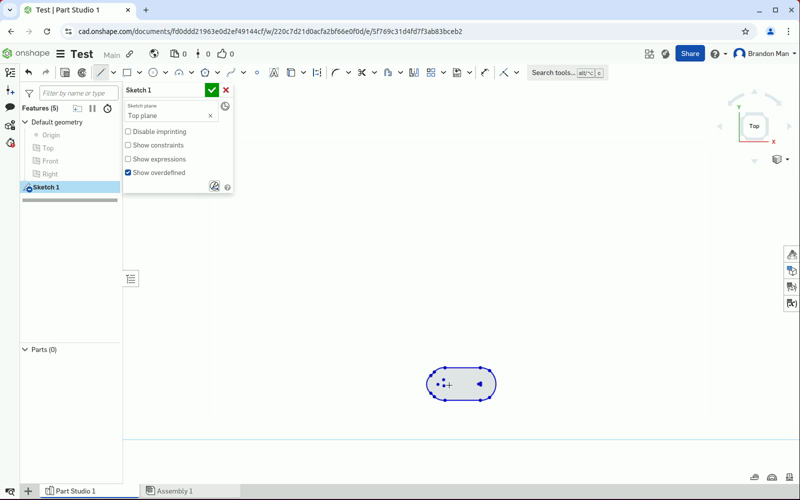
scroll(6)
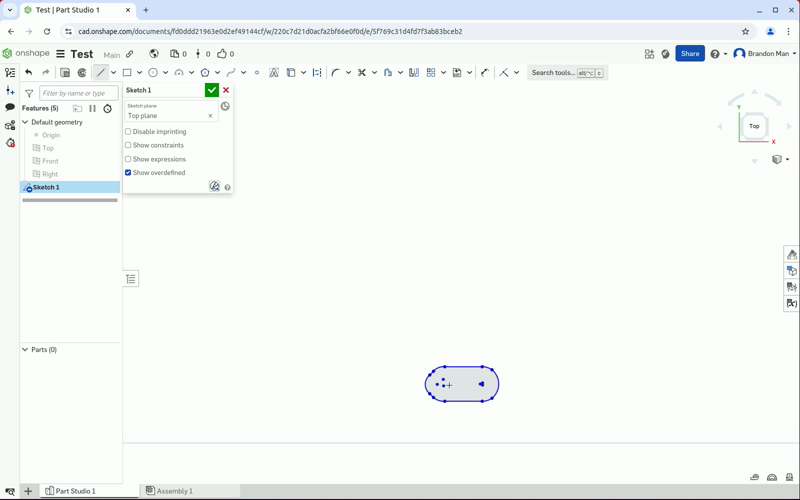
scroll(6)
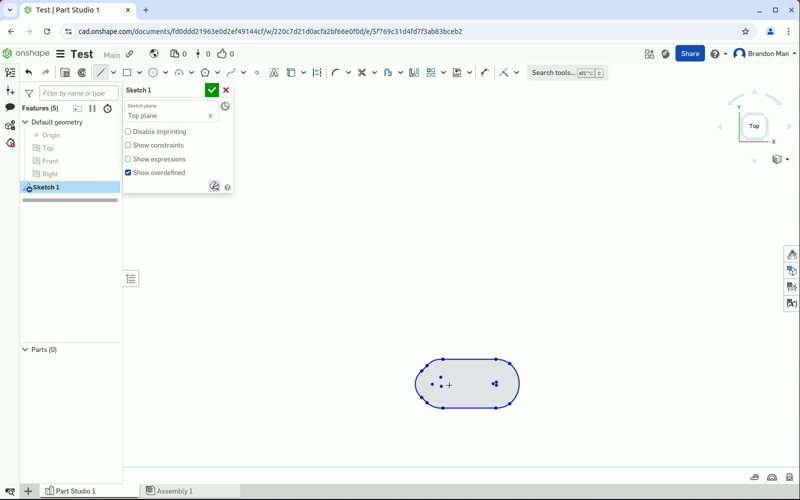
scroll(6)
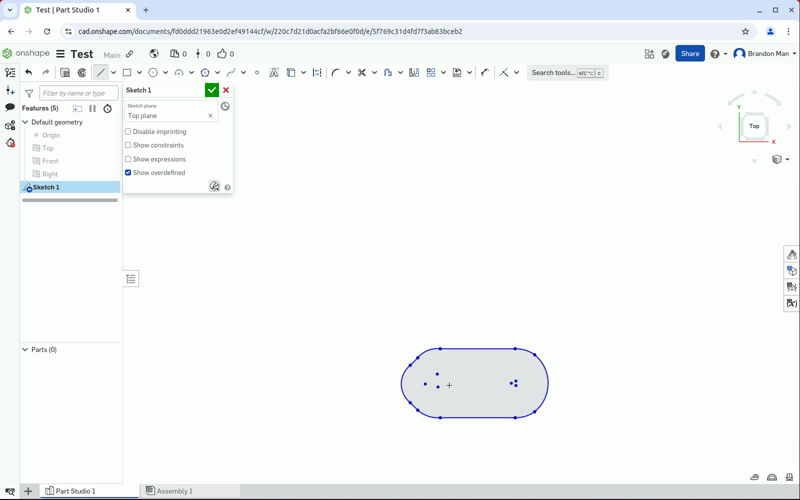
scroll(6)
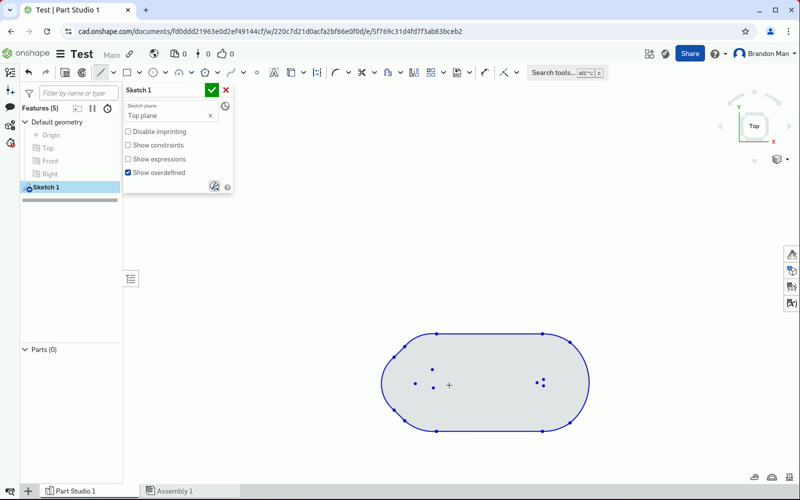
scroll(6)
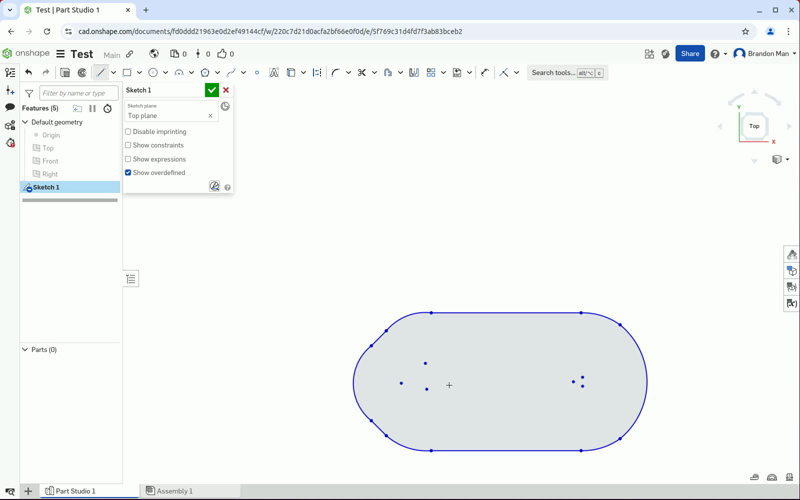
scroll(6)
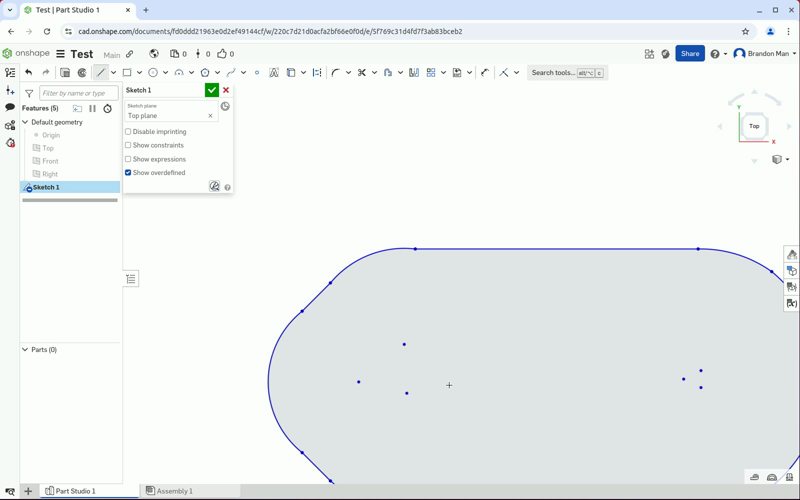
click(449, 384)
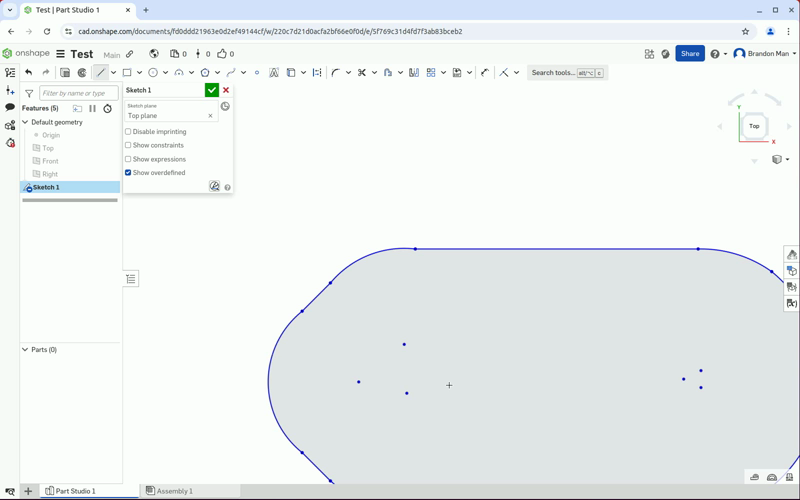
scroll(-6)
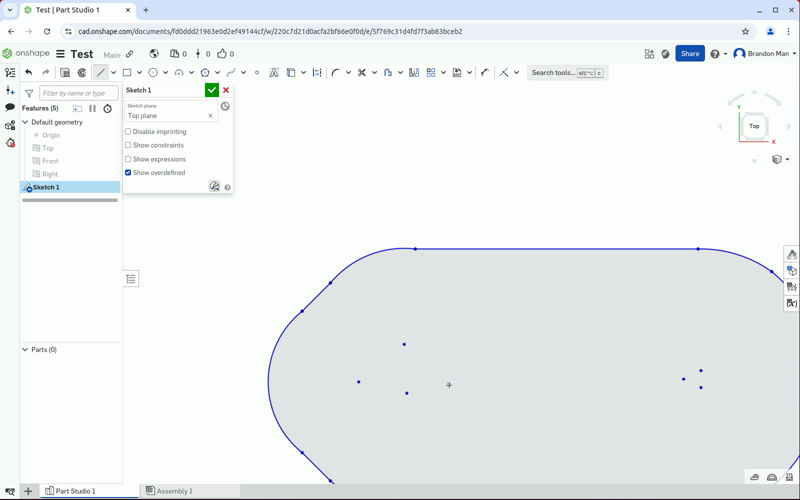
scroll(-6)
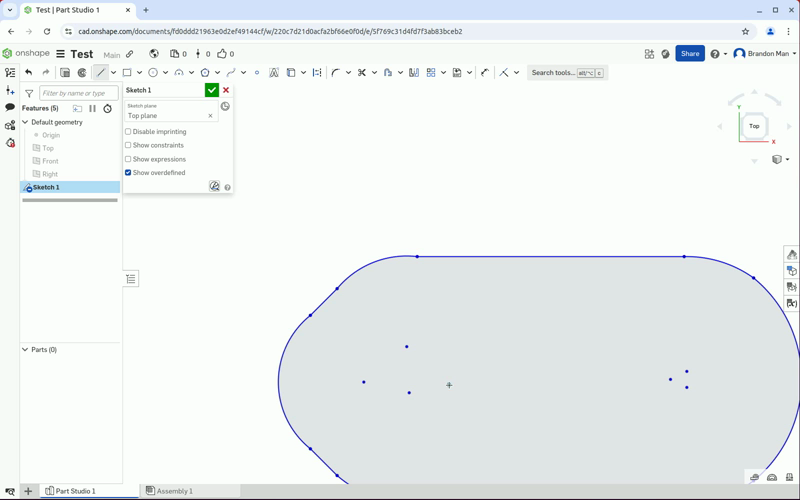
scroll(-6)
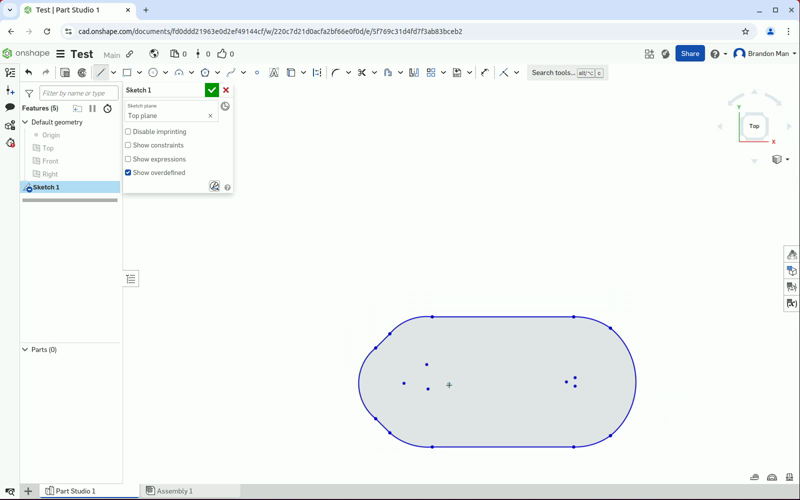
scroll(-6)
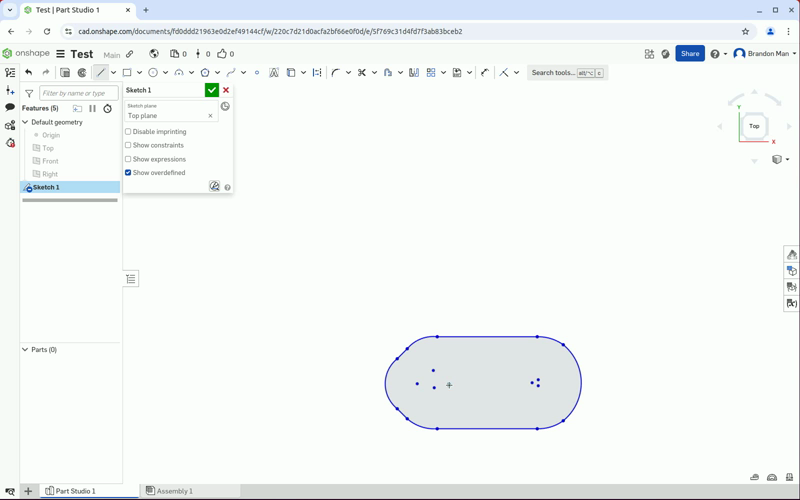
scroll(-6)
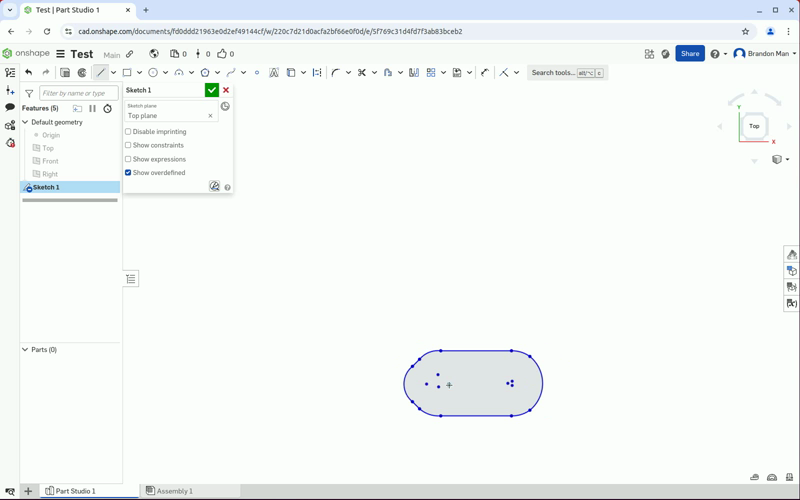
scroll(-6)
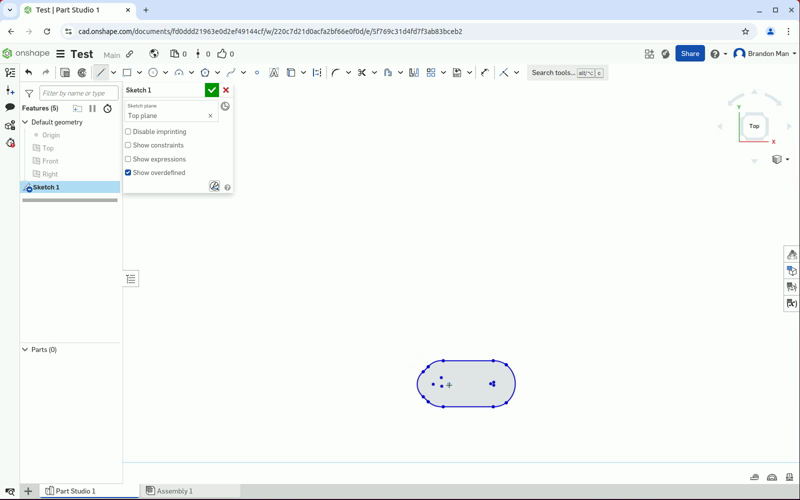
scroll(-6)
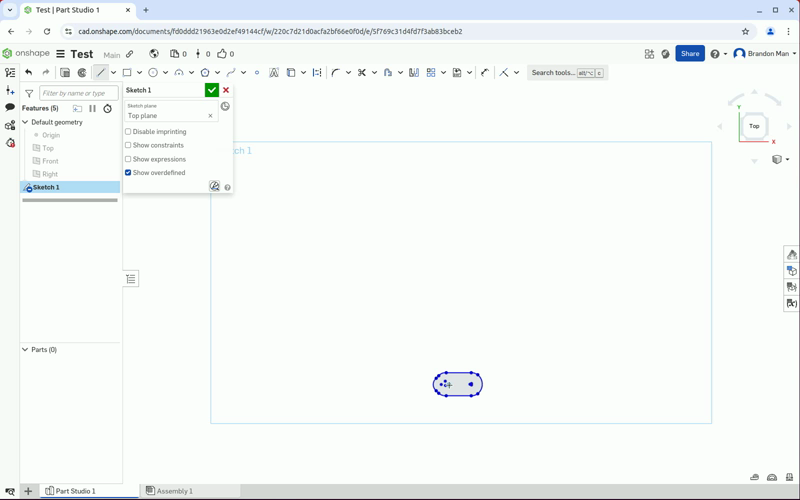
key_up(shift)
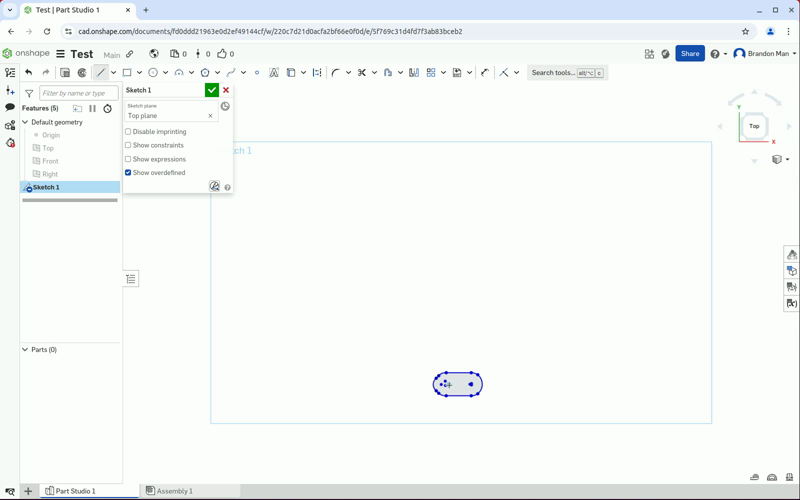
key_down(shift)
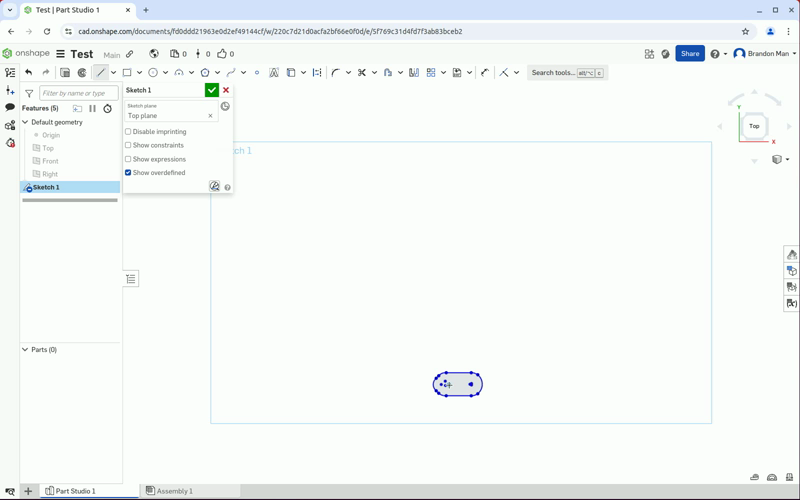
mouse_move(479, 384)
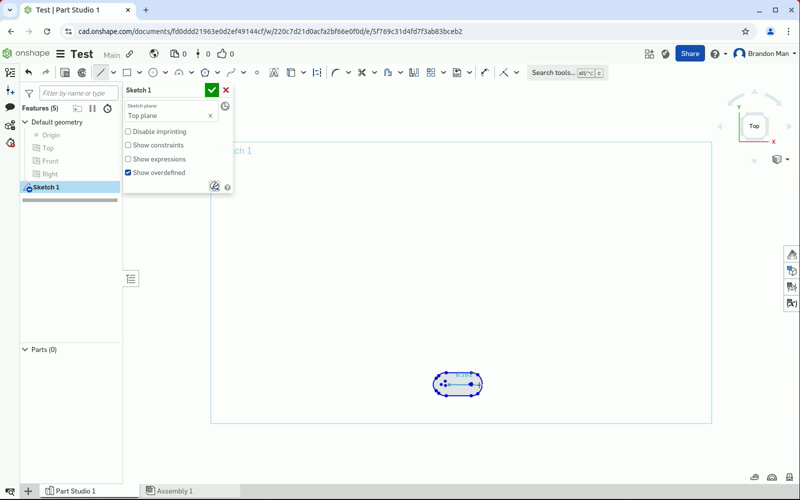
mouse_move(451, 384)
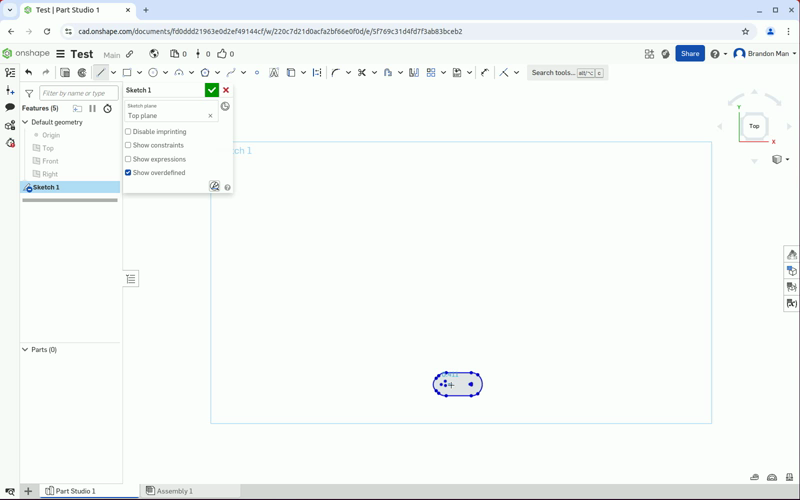
scroll(6)
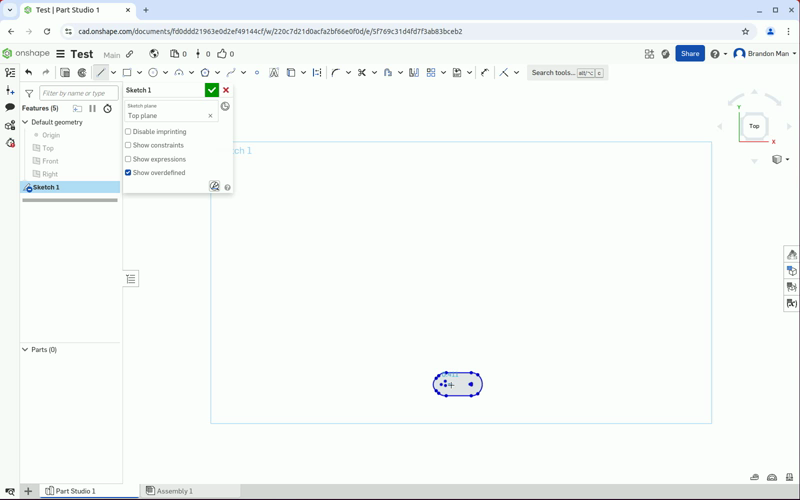
scroll(6)
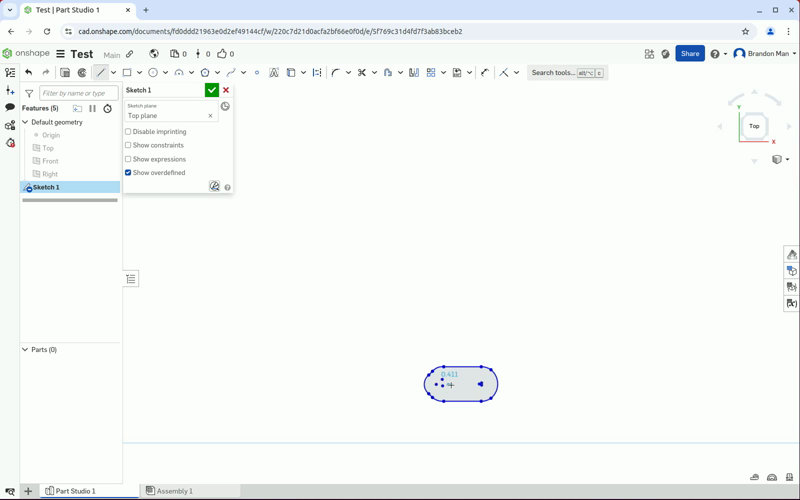
scroll(6)
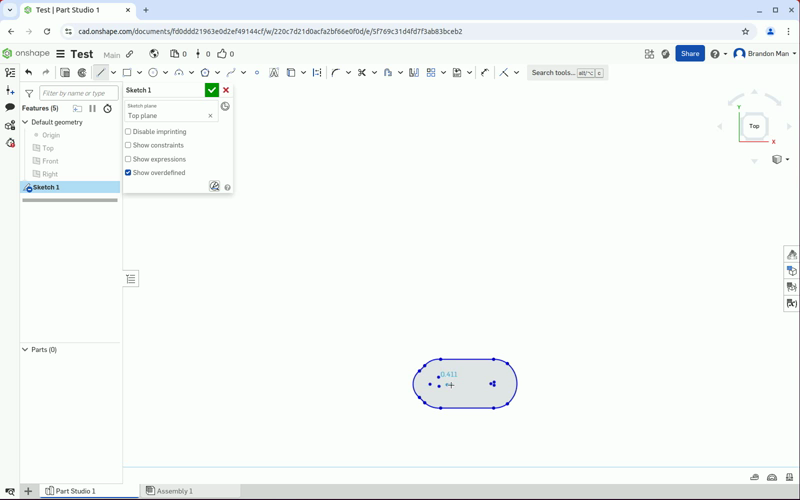
scroll(6)
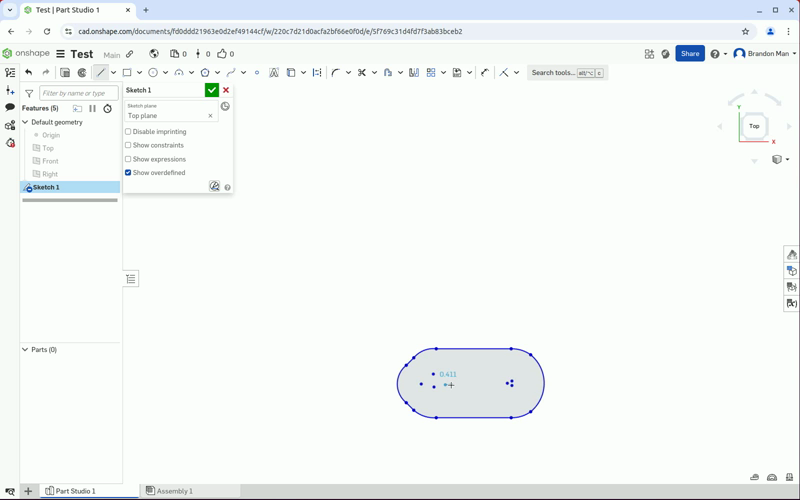
scroll(6)
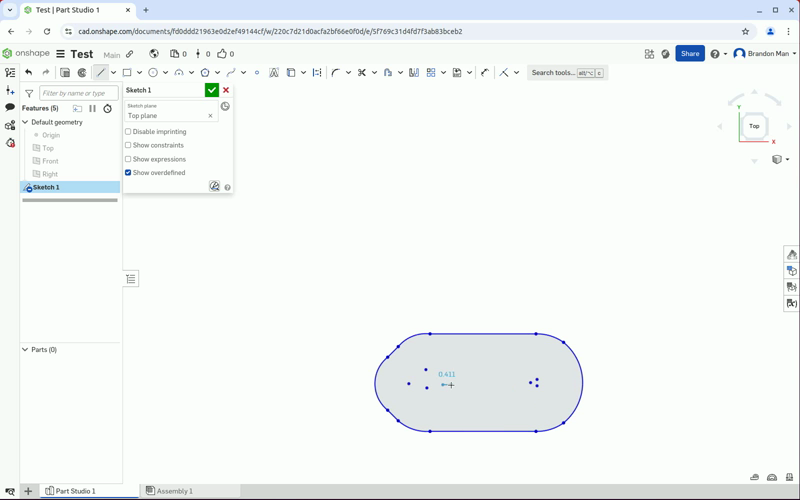
scroll(6)
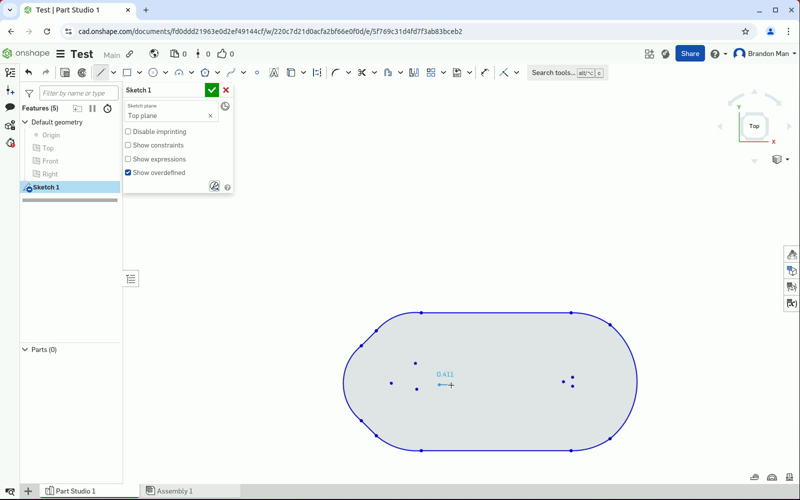
scroll(6)
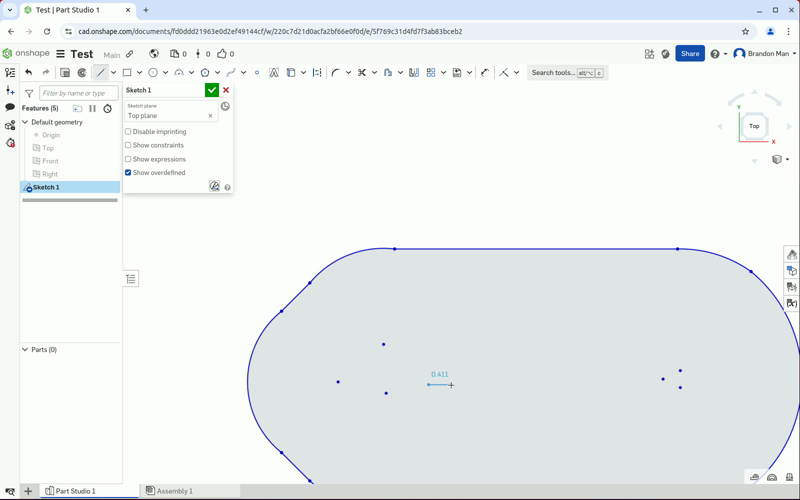
click(451, 384)
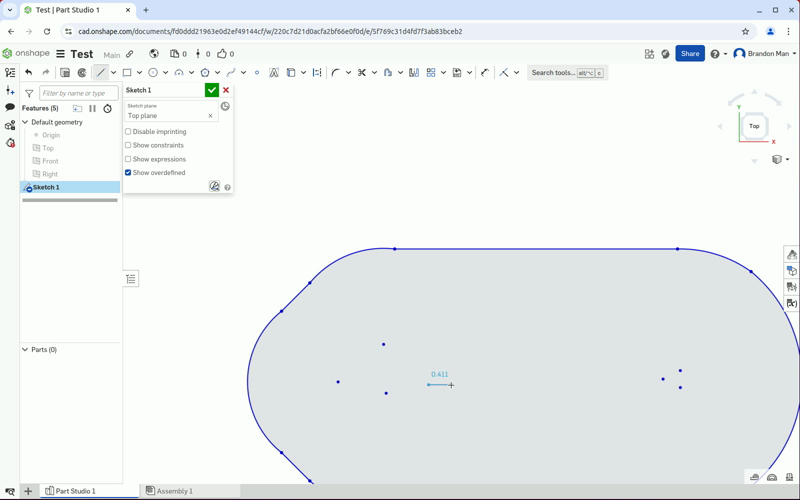
scroll(-6)
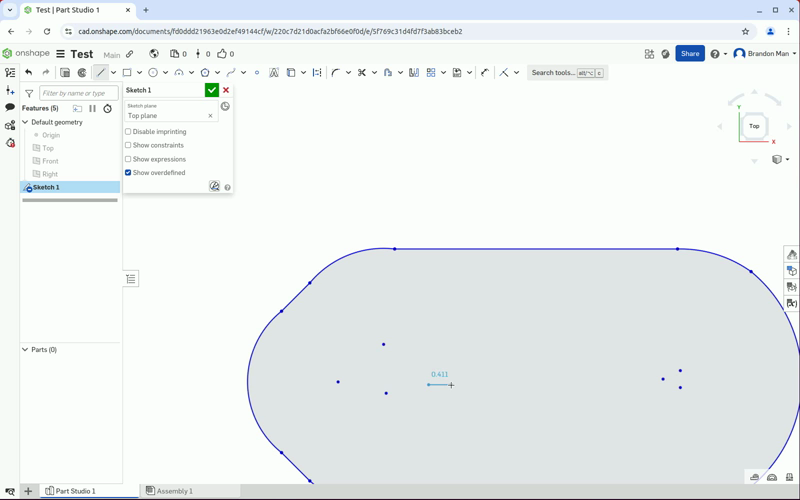
scroll(-6)
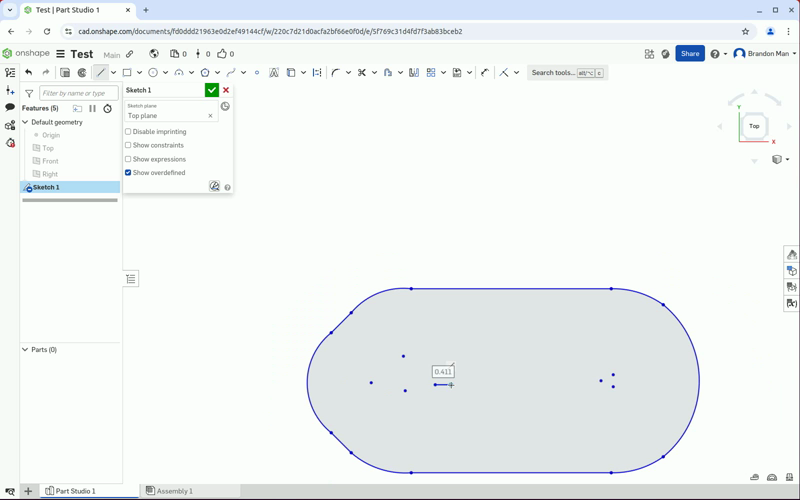
scroll(-6)
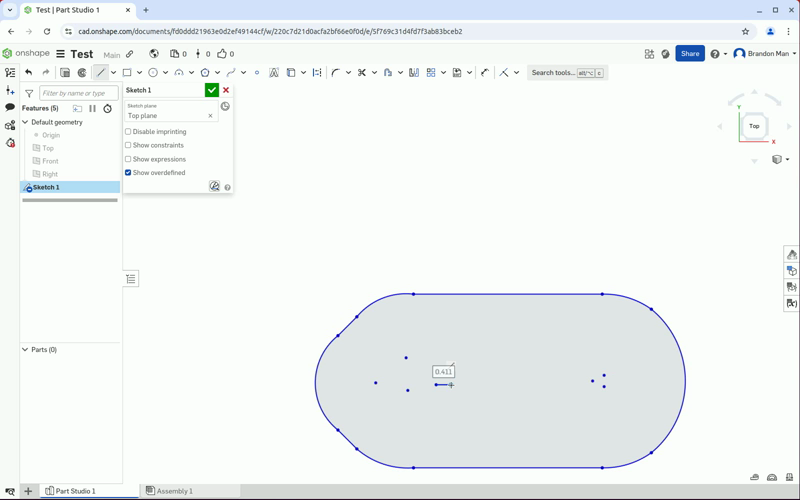
scroll(-6)
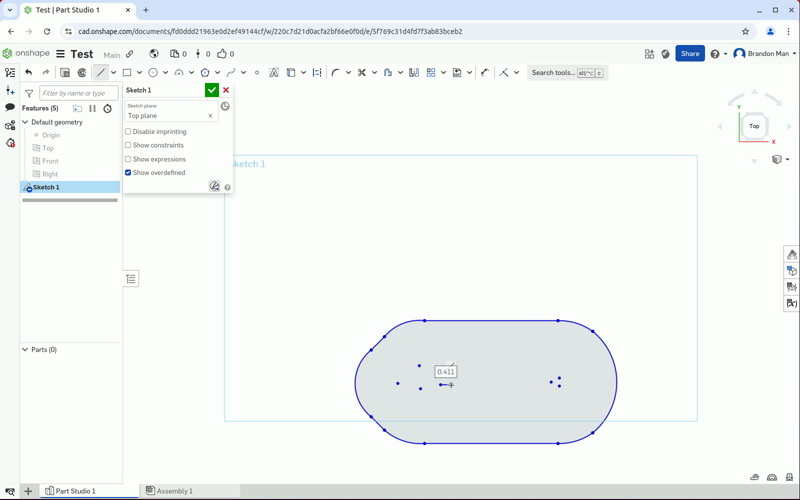
scroll(-6)
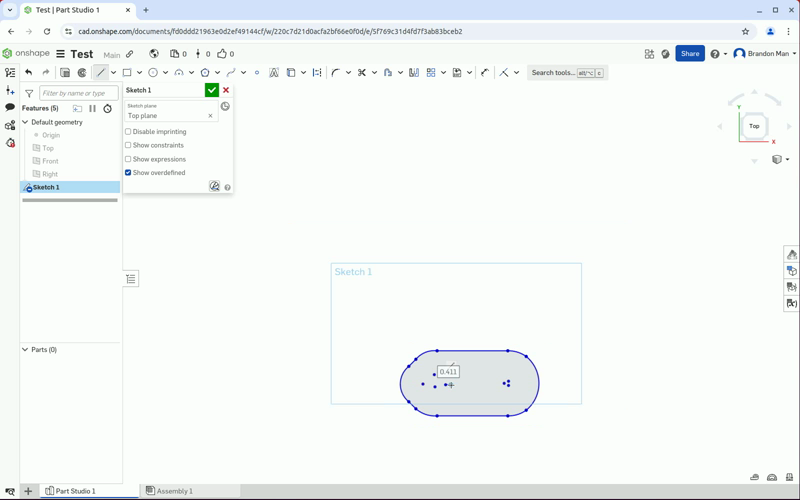
scroll(-6)
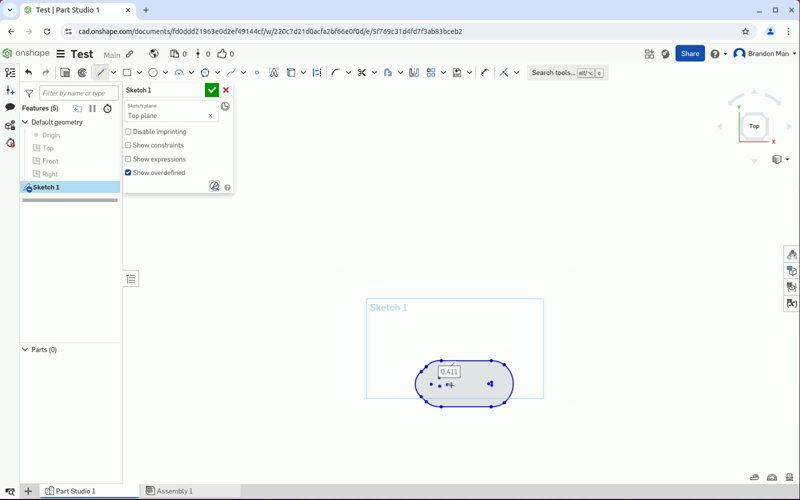
scroll(-6)
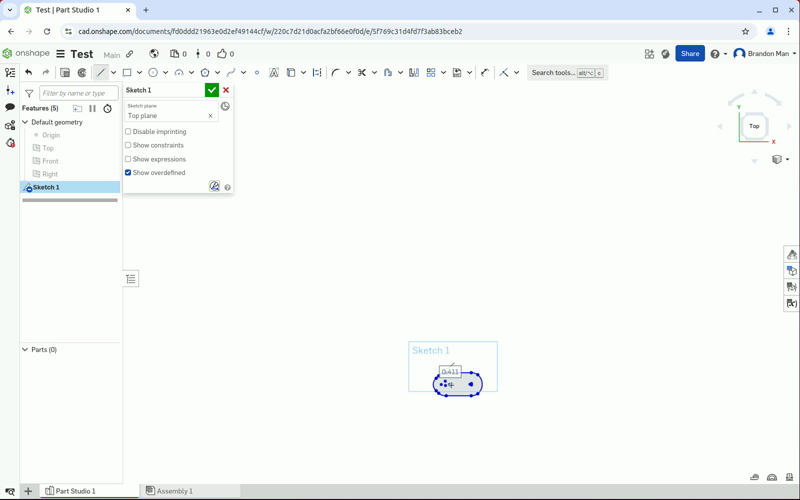
key_up(shift)
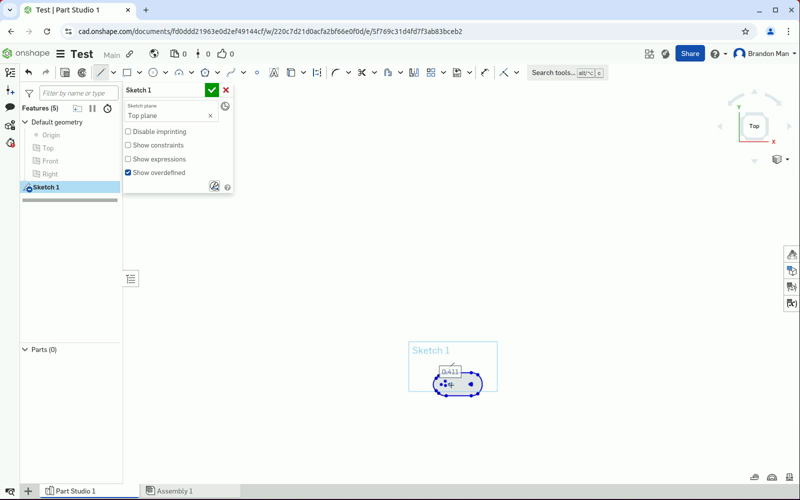
key_down(shift)
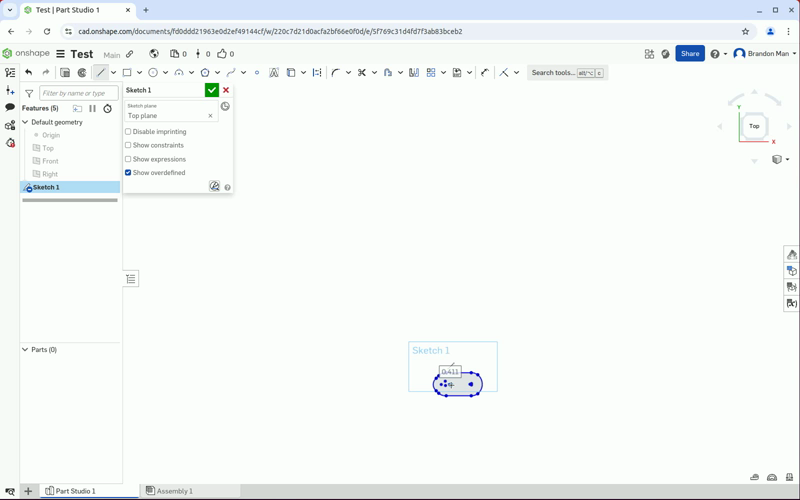
mouse_move(481, 384)
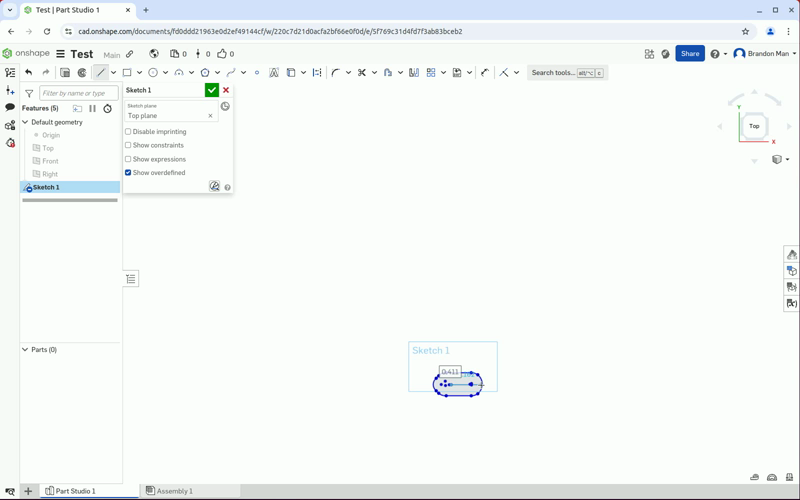
mouse_move(451, 384)
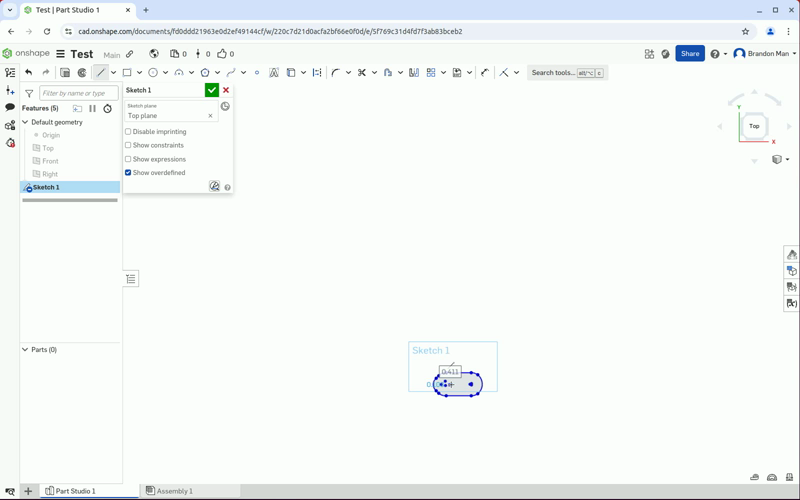
scroll(6)
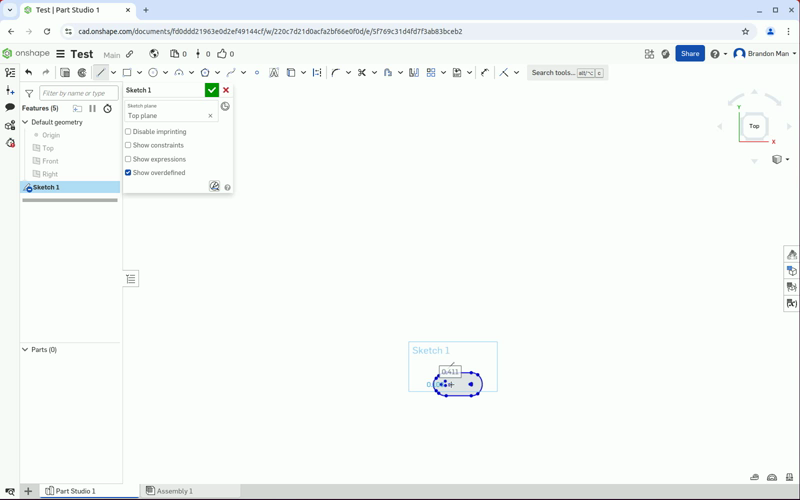
scroll(6)
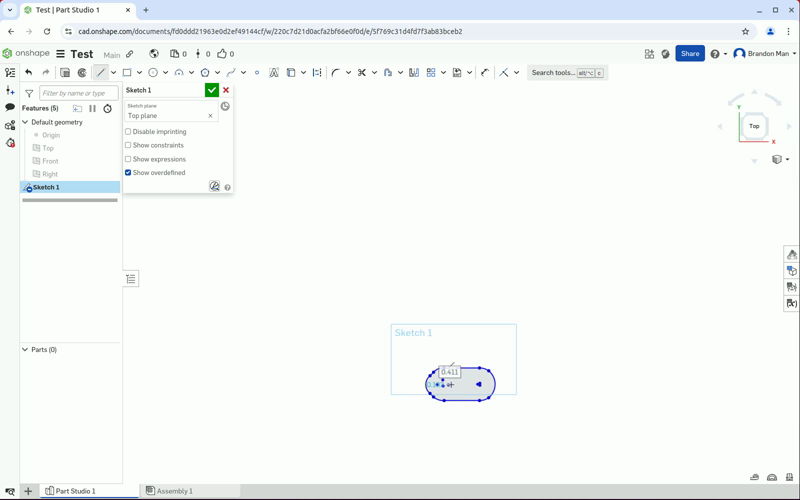
scroll(6)
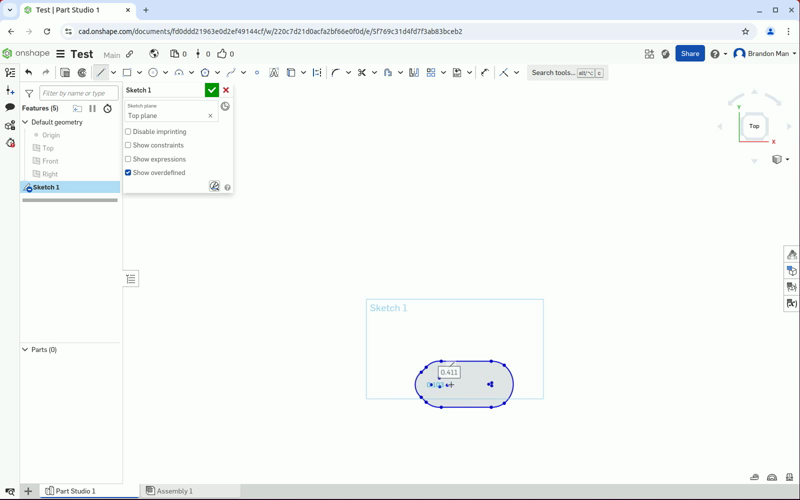
scroll(6)
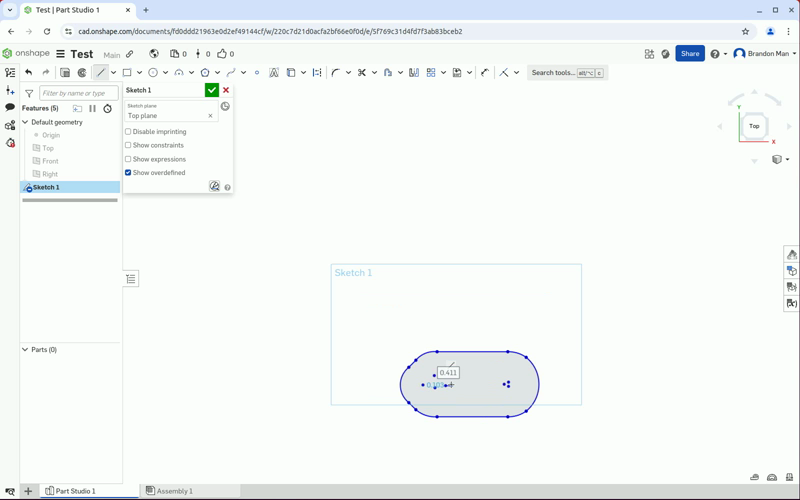
scroll(6)
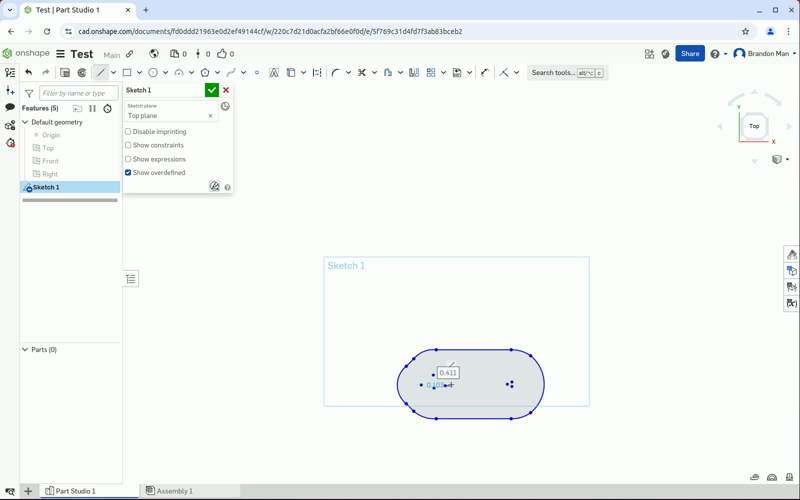
scroll(6)
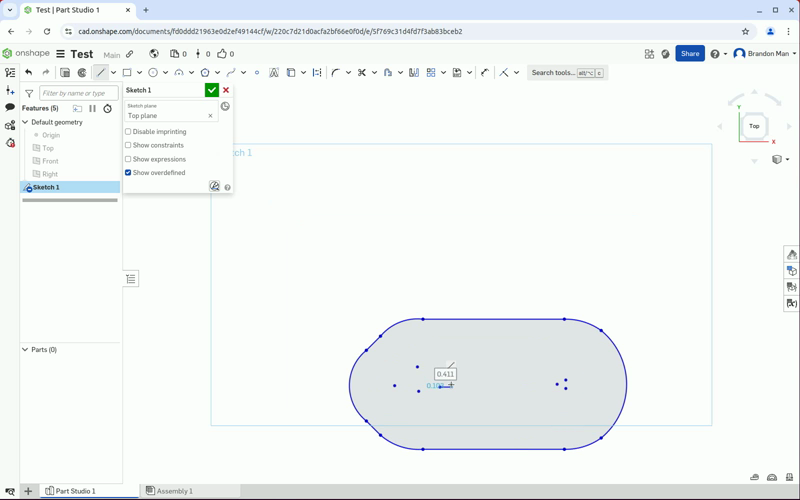
scroll(6)
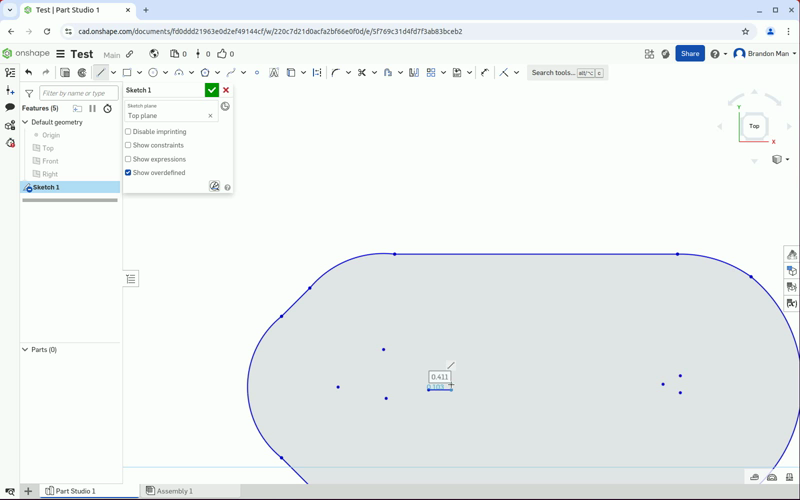
click(451, 384)
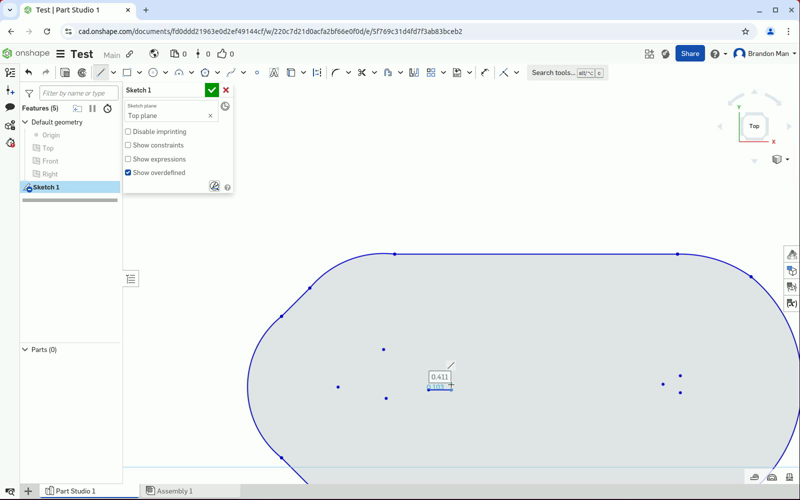
scroll(-6)
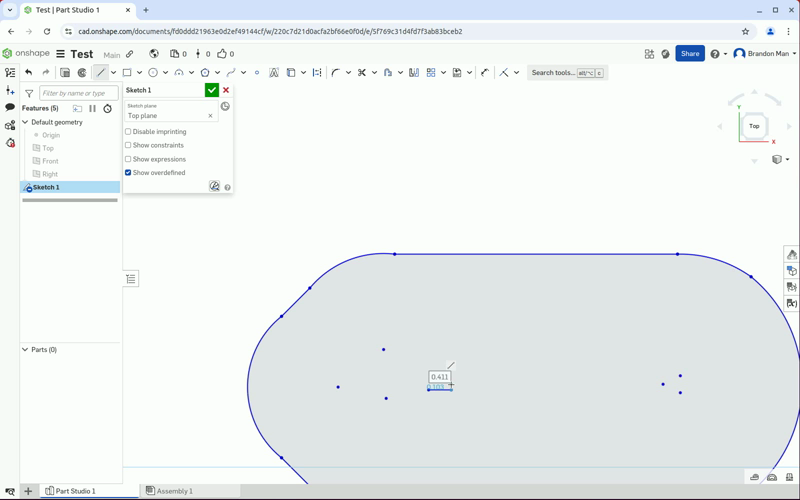
scroll(-6)
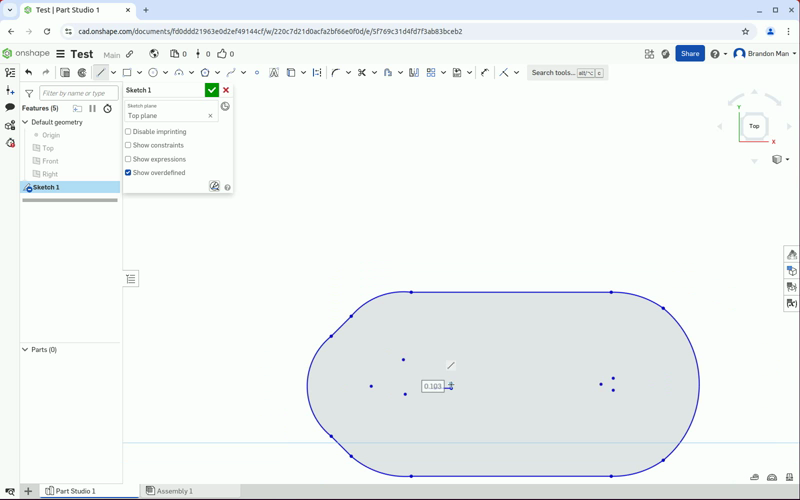
scroll(-6)
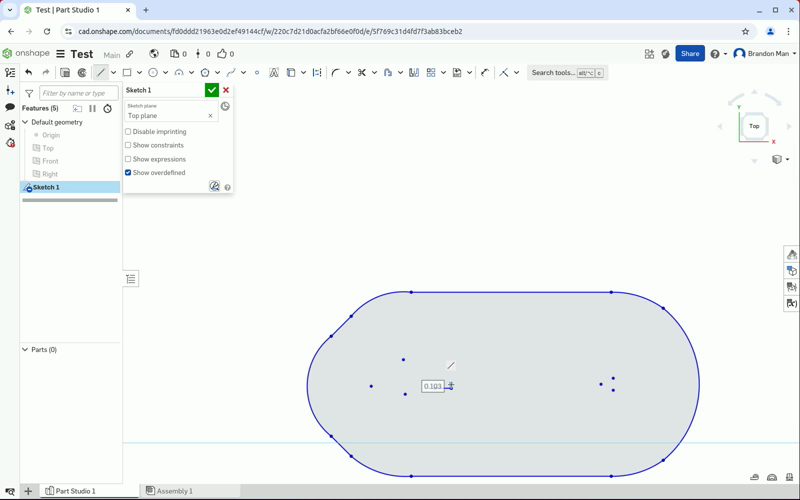
scroll(-6)
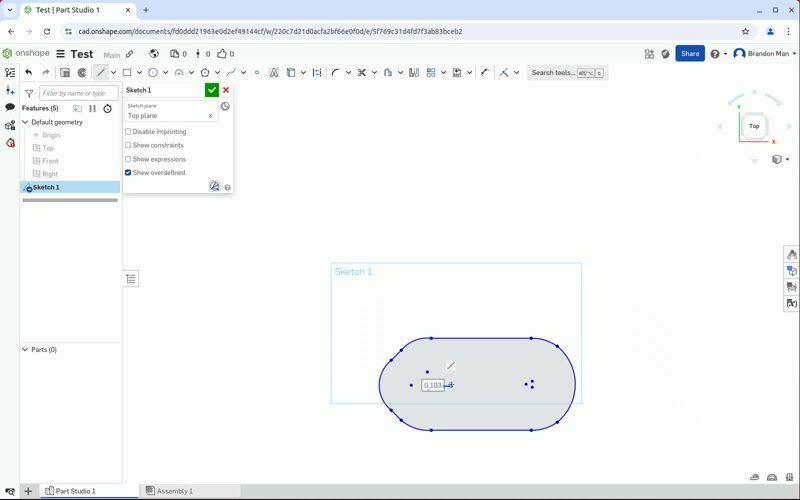
scroll(-6)
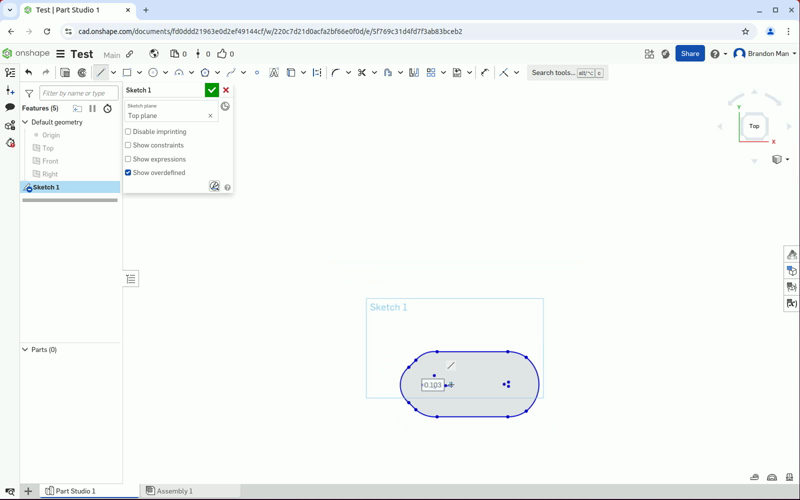
scroll(-6)
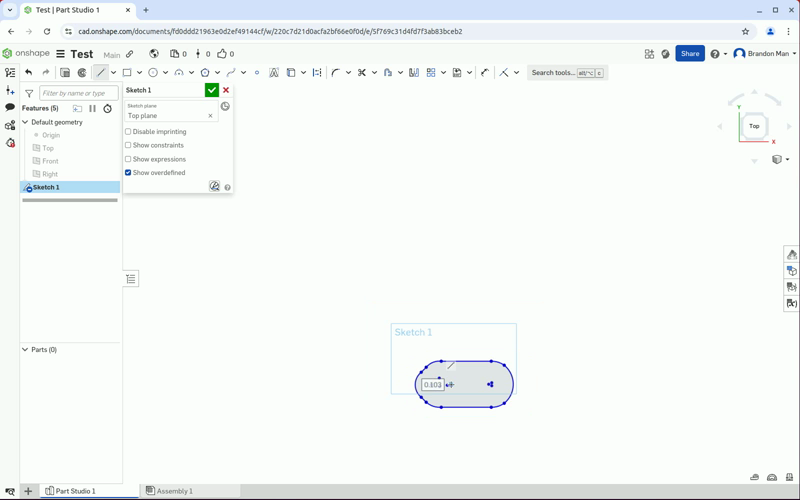
scroll(-6)
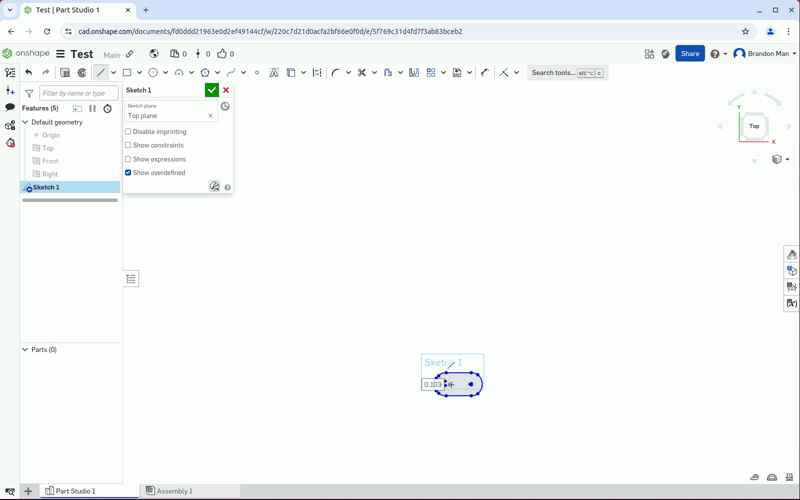
key_up(shift)
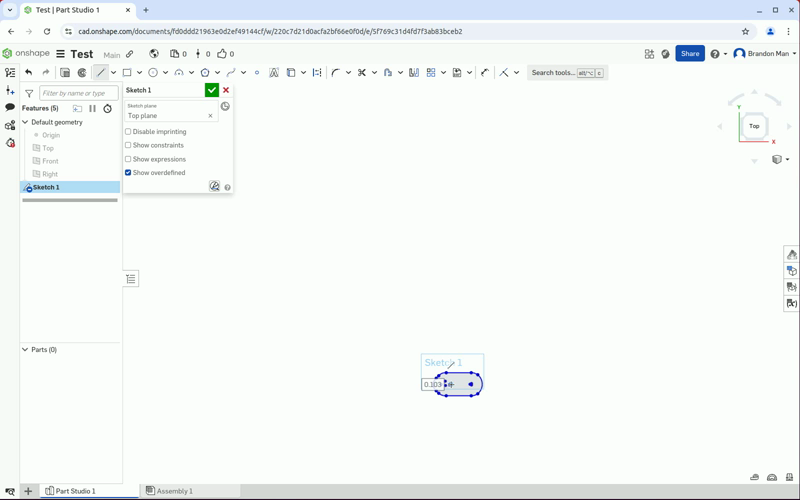
key_down(shift)
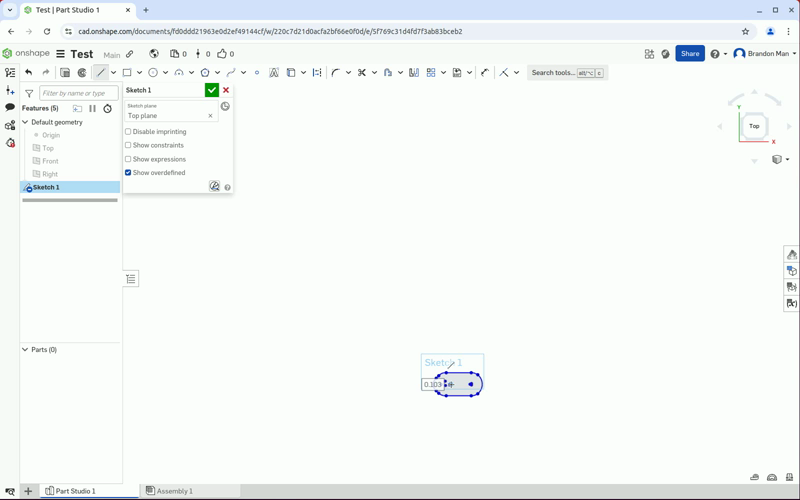
mouse_move(481, 384)
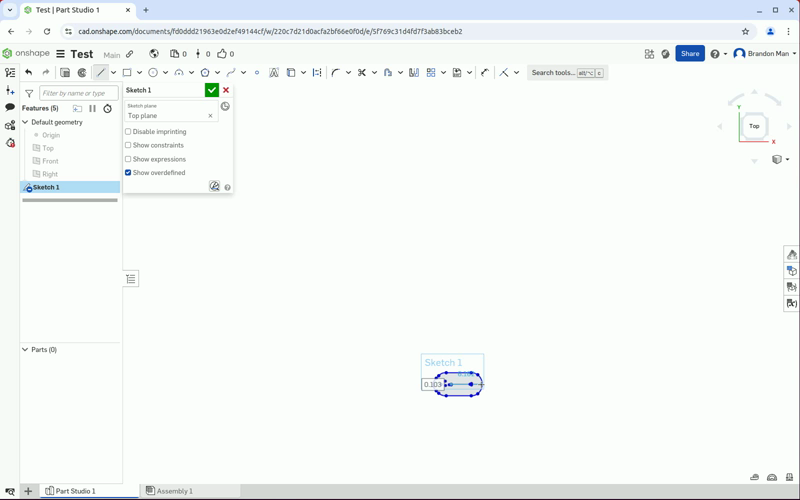
mouse_move(449, 384)
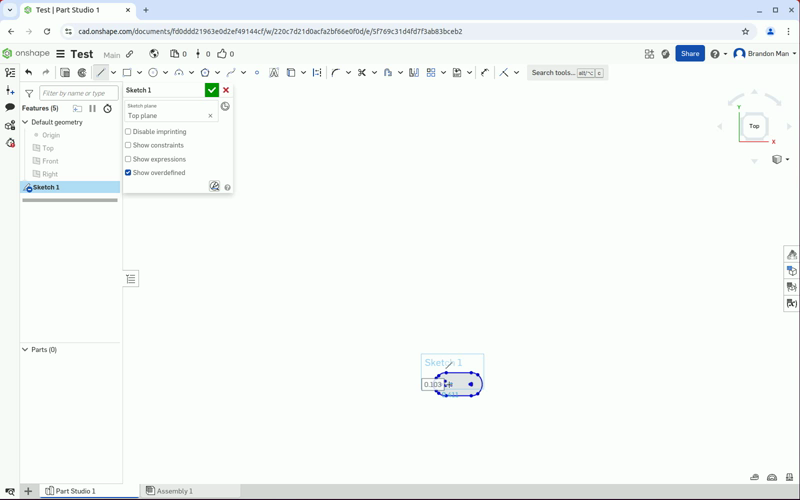
scroll(6)
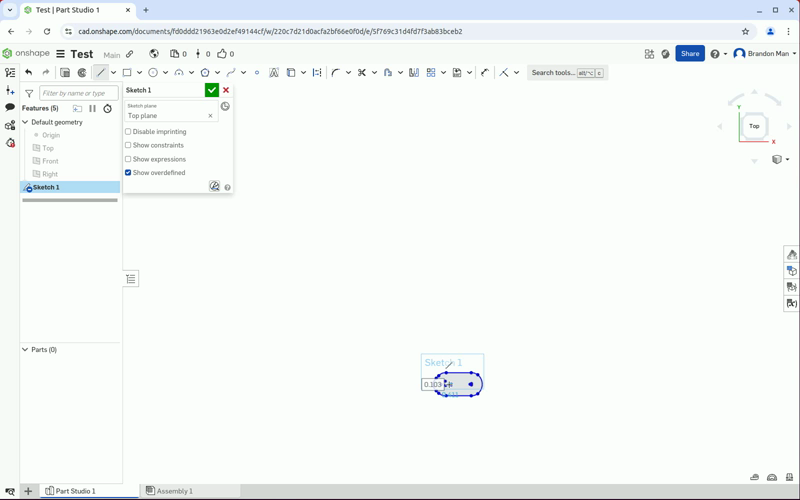
scroll(6)
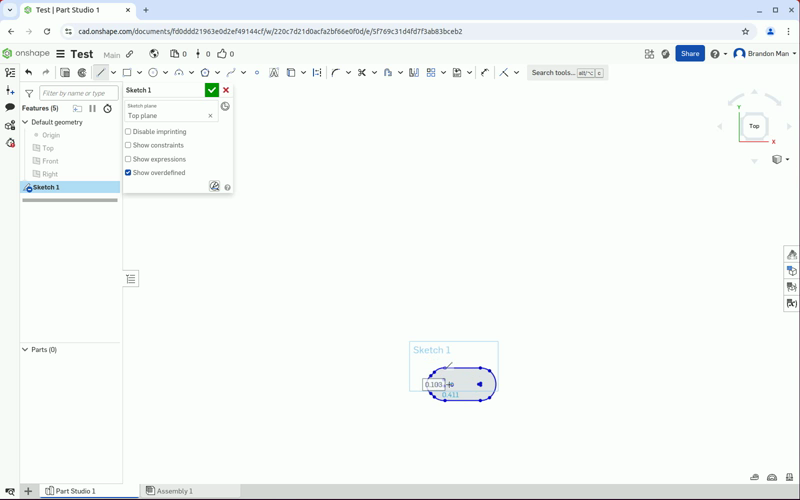
scroll(6)
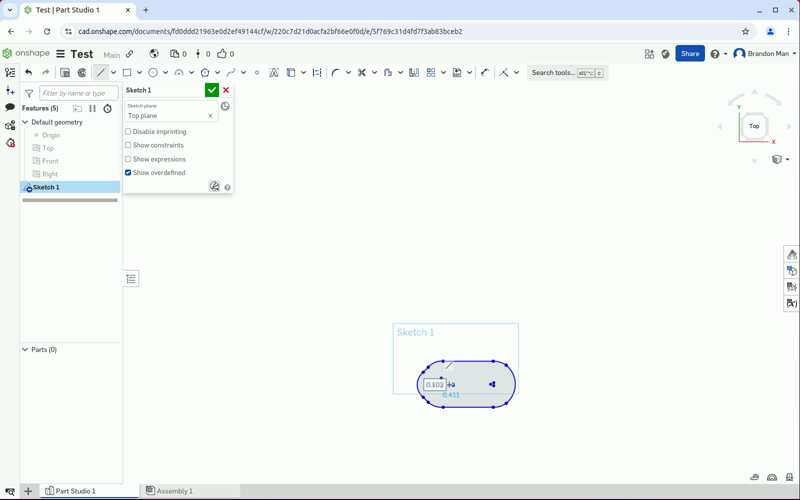
scroll(6)
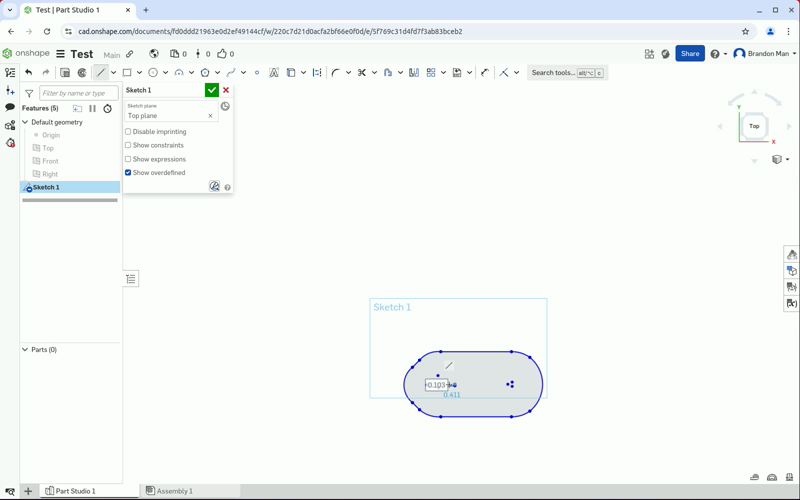
scroll(6)
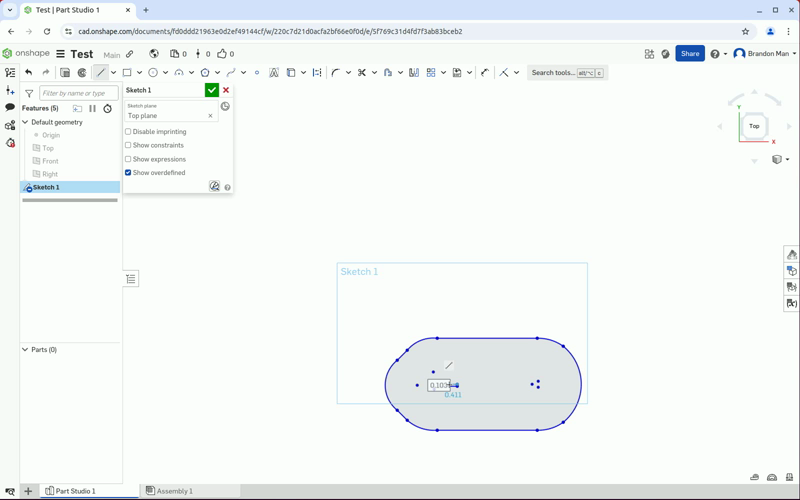
scroll(6)
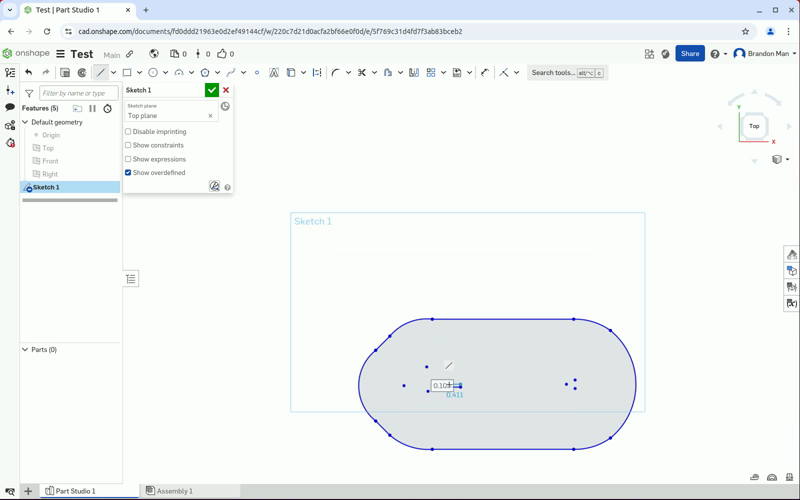
scroll(6)
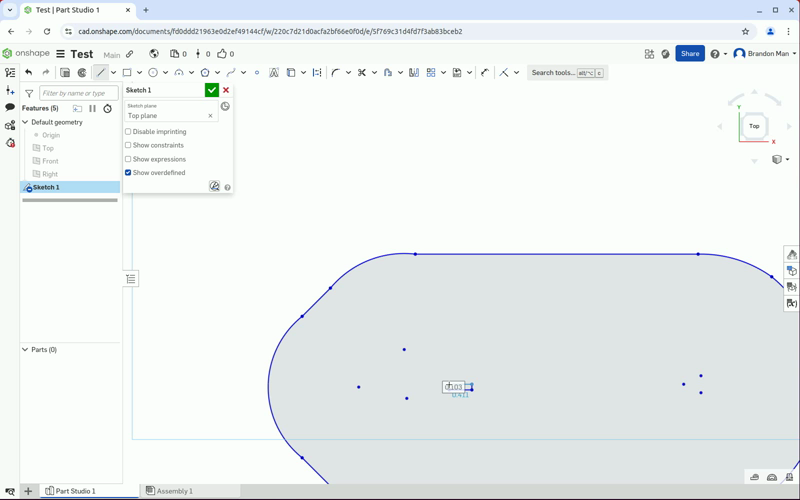
click(449, 384)
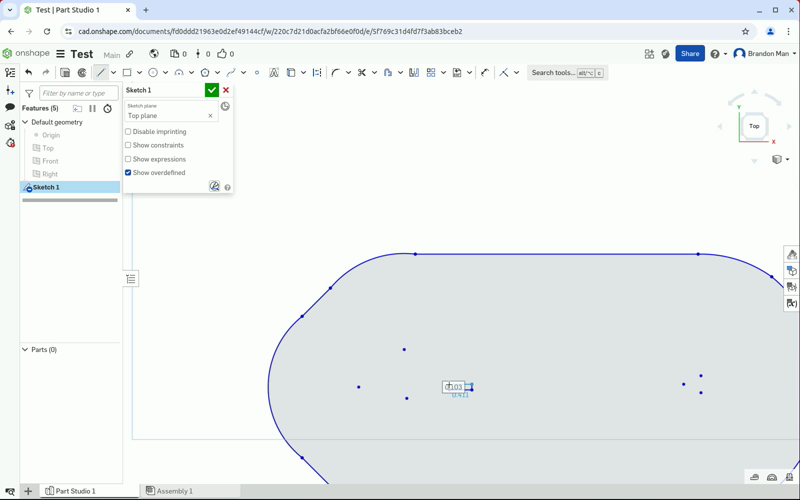
scroll(-6)
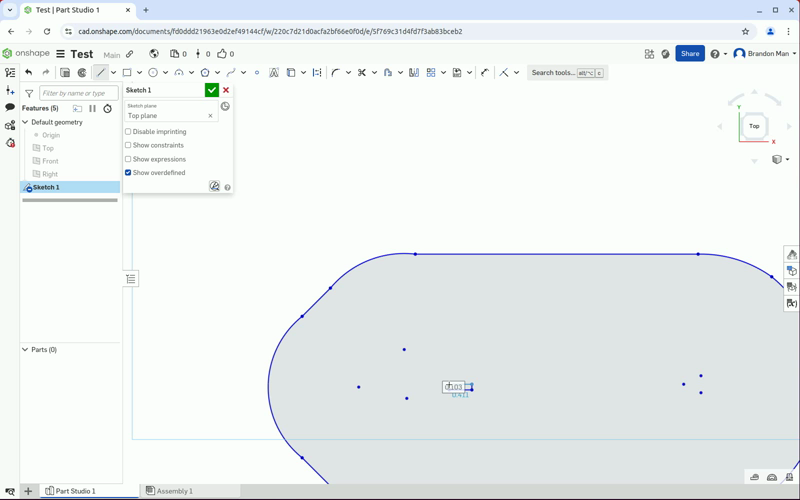
scroll(-6)
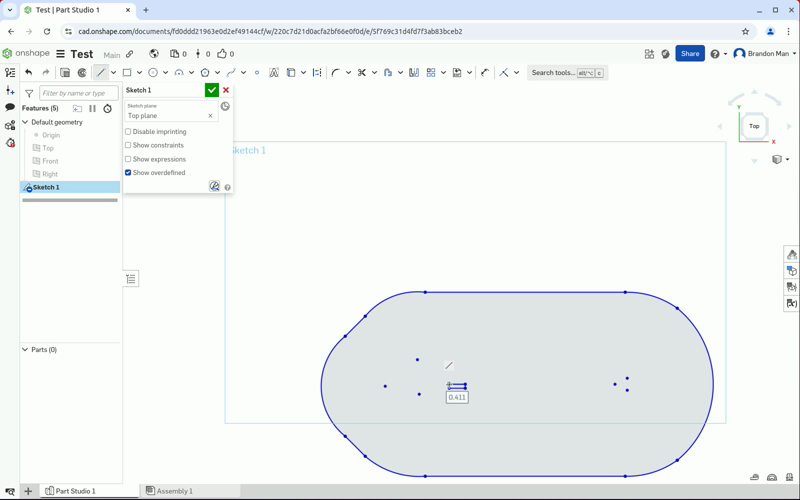
scroll(-6)
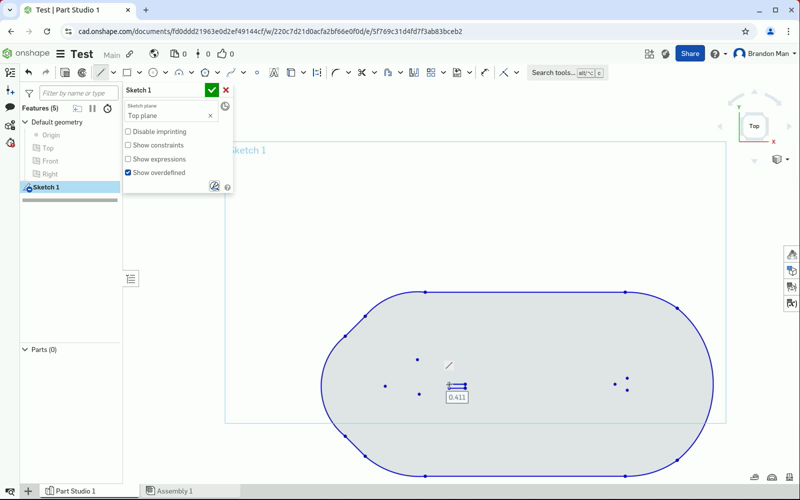
scroll(-6)
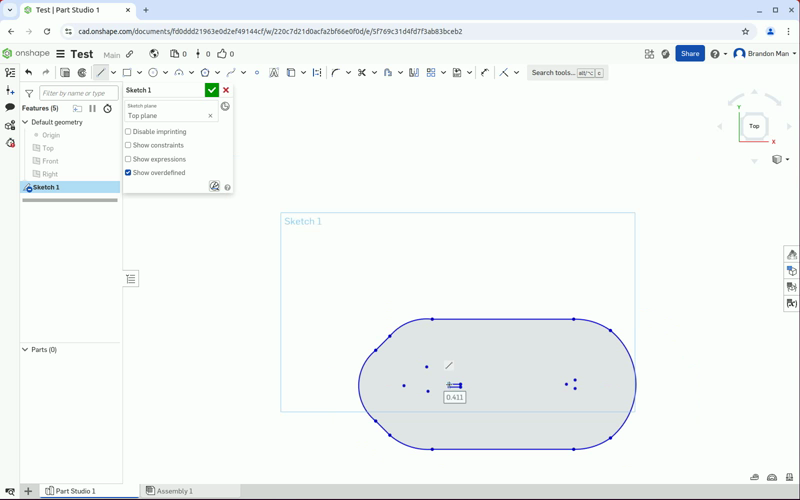
scroll(-6)
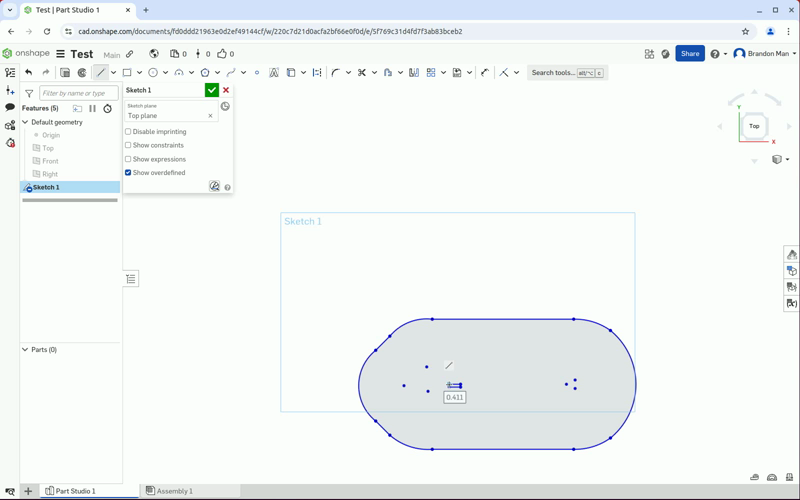
scroll(-6)
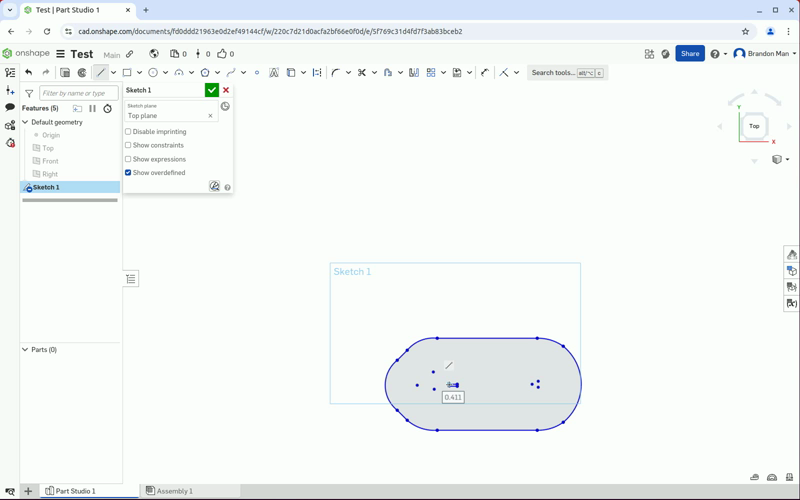
scroll(-6)
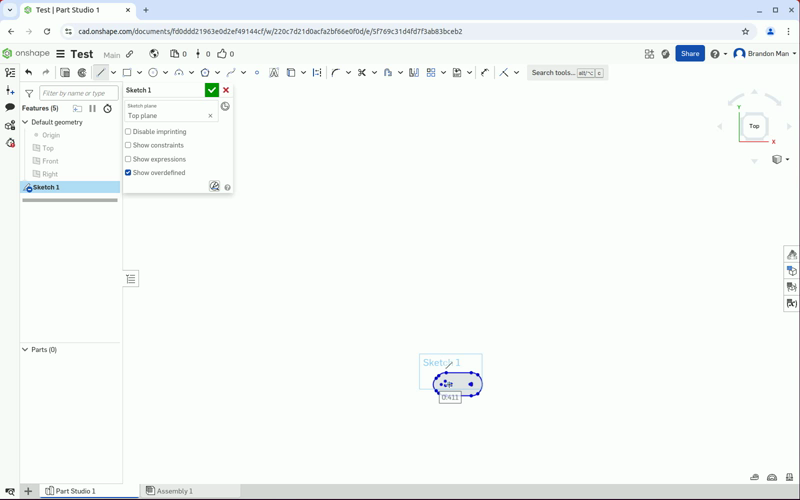
key_up(shift)
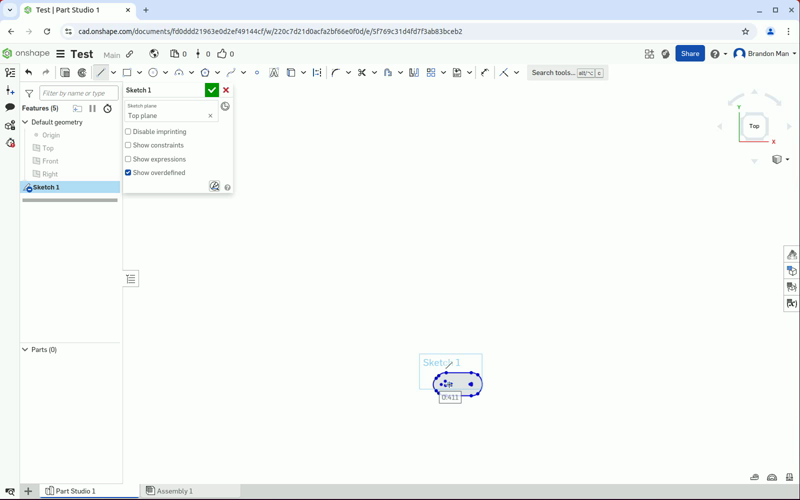
mouse_move(479, 384)
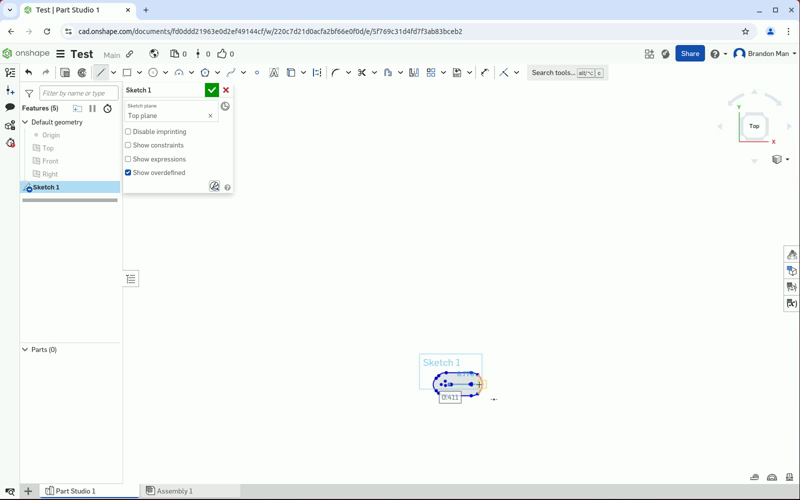
key_down(shift)
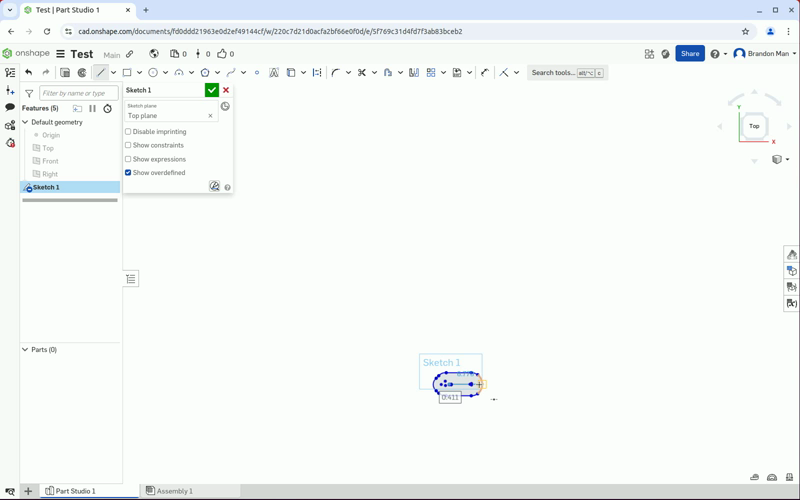
mouse_move(449, 384)
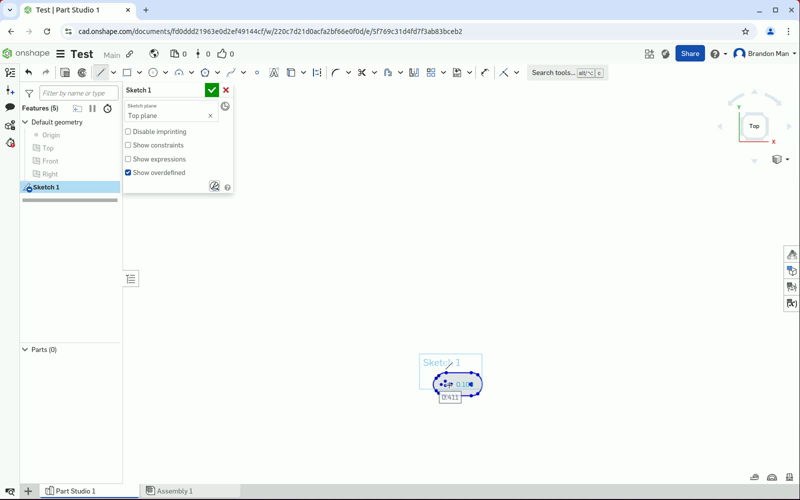
scroll(6)
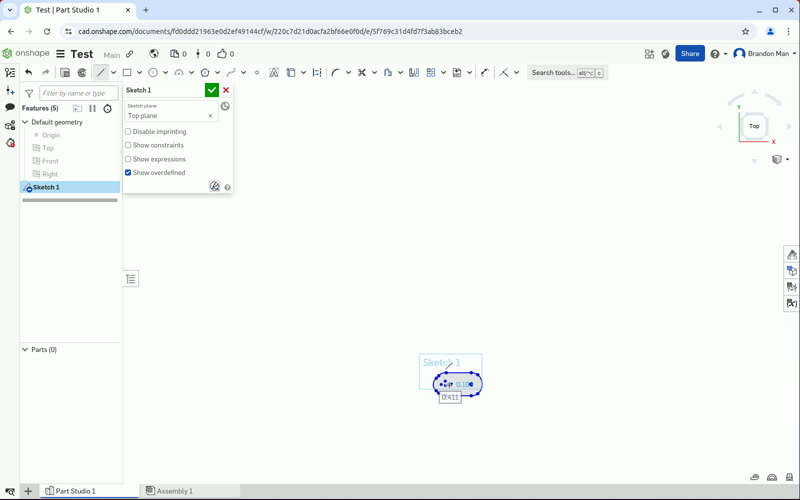
scroll(6)
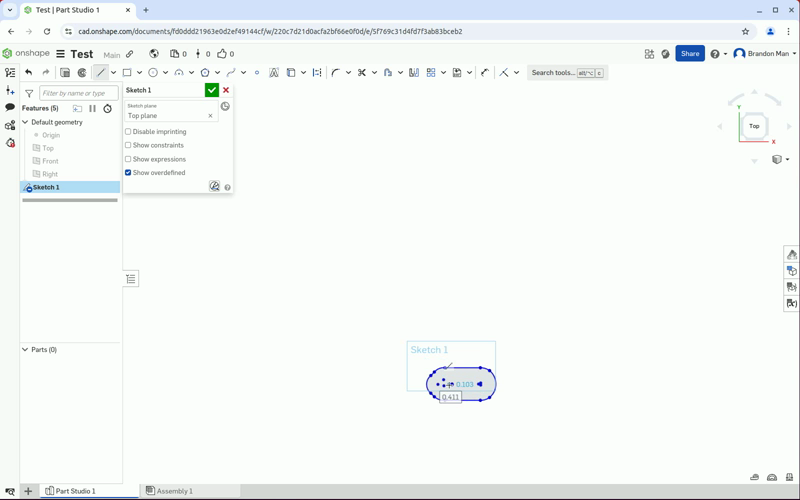
scroll(6)
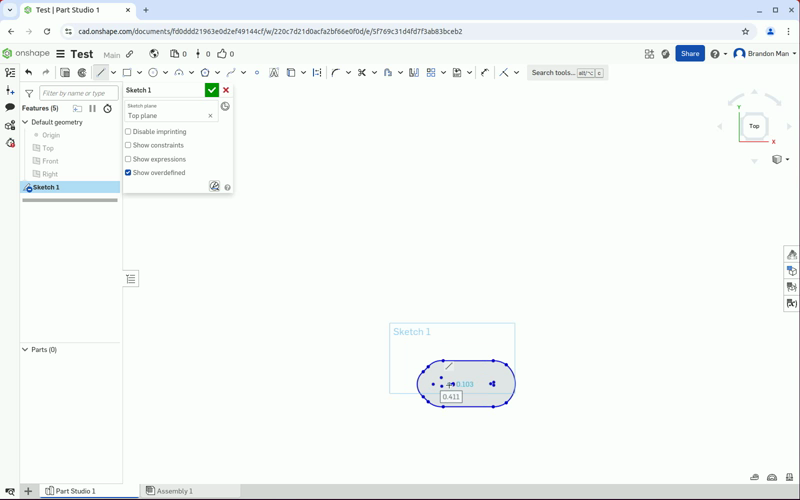
scroll(6)
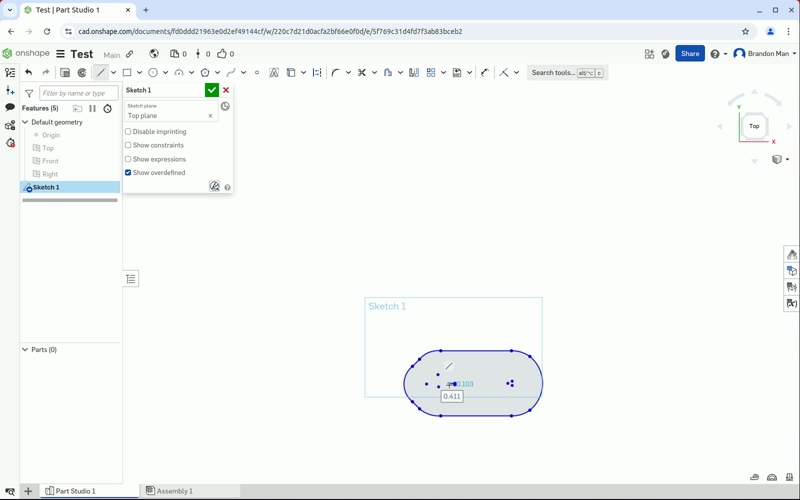
scroll(6)
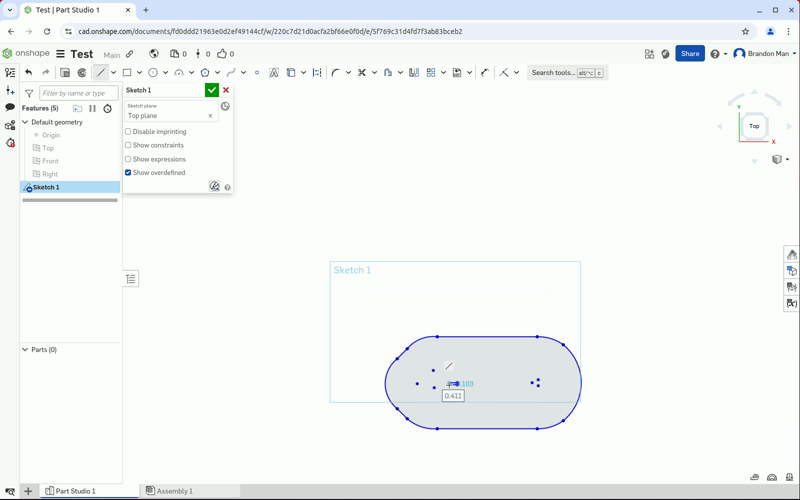
scroll(6)
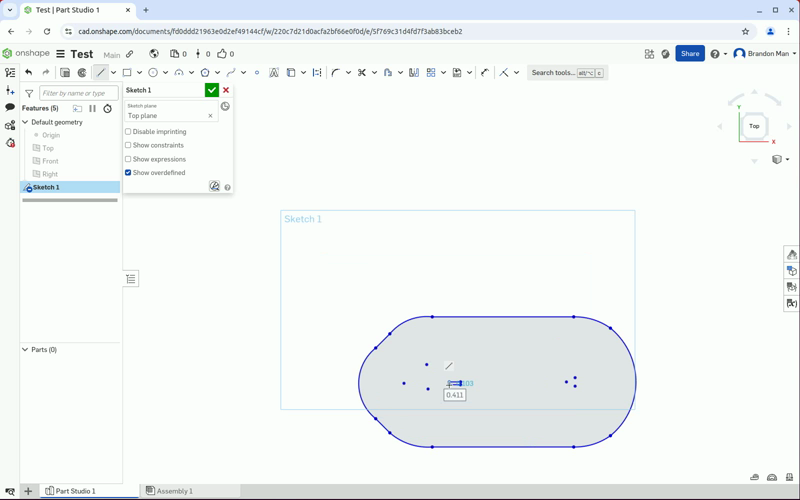
scroll(6)
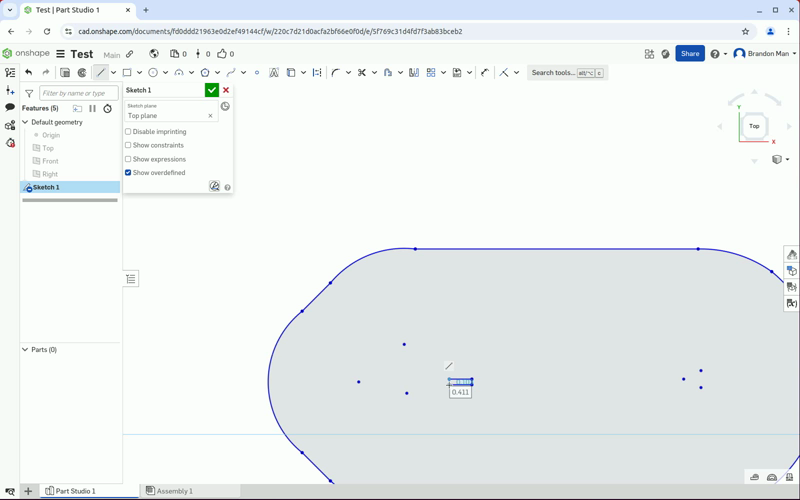
key_up(shift)
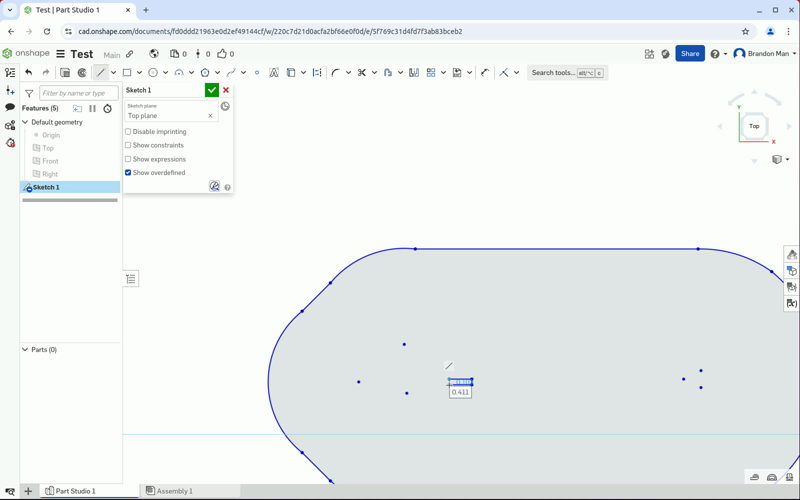
click(449, 384)
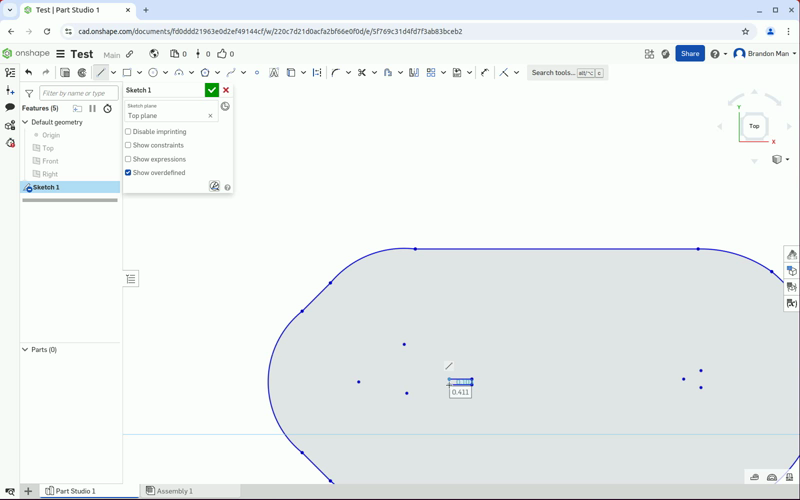
scroll(-6)
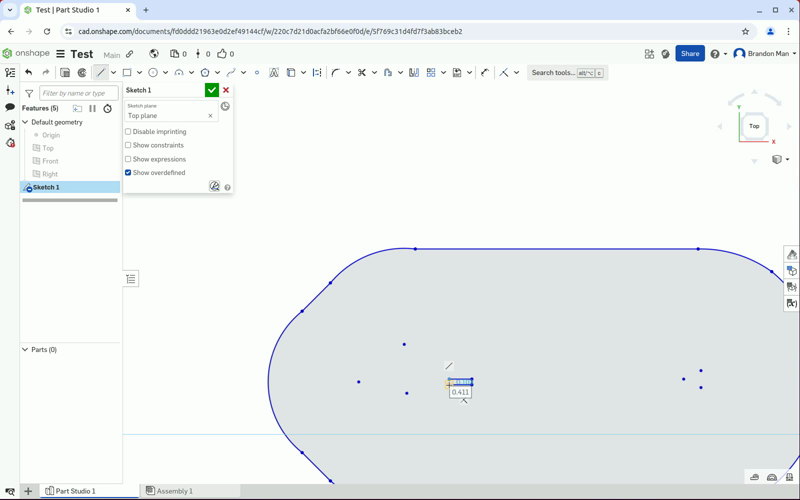
scroll(-6)
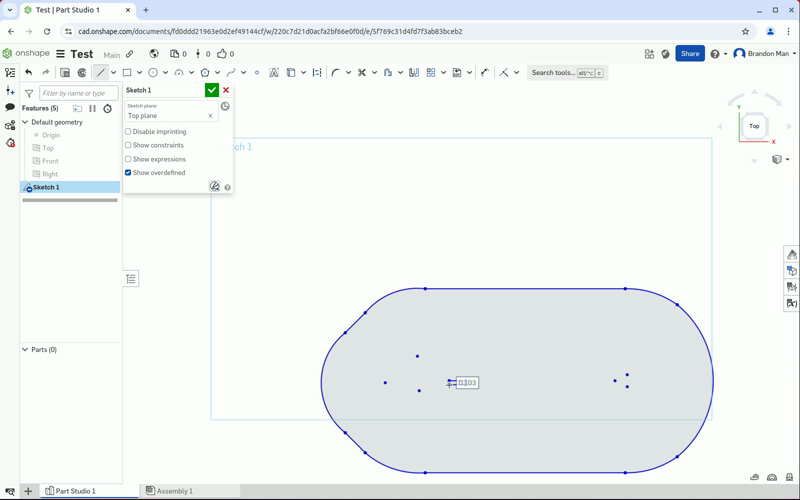
scroll(-6)
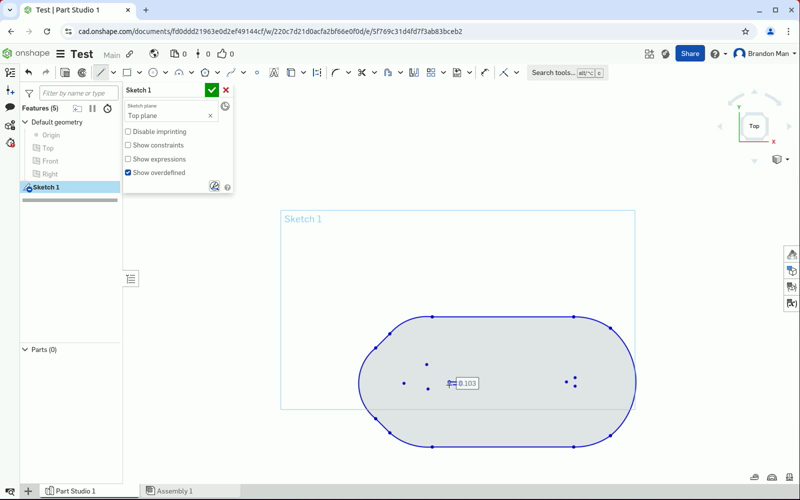
scroll(-6)
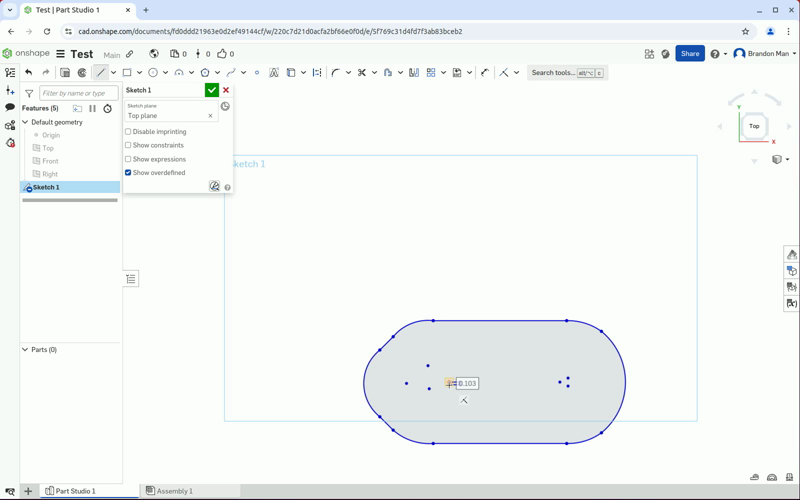
scroll(-6)
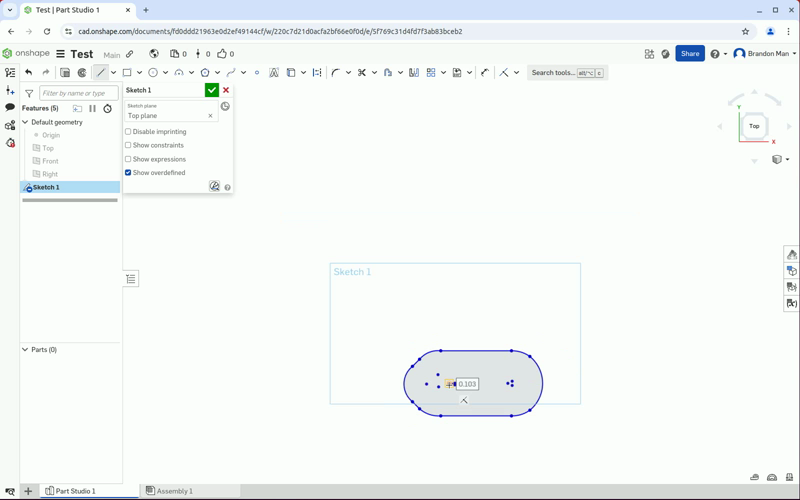
scroll(-6)
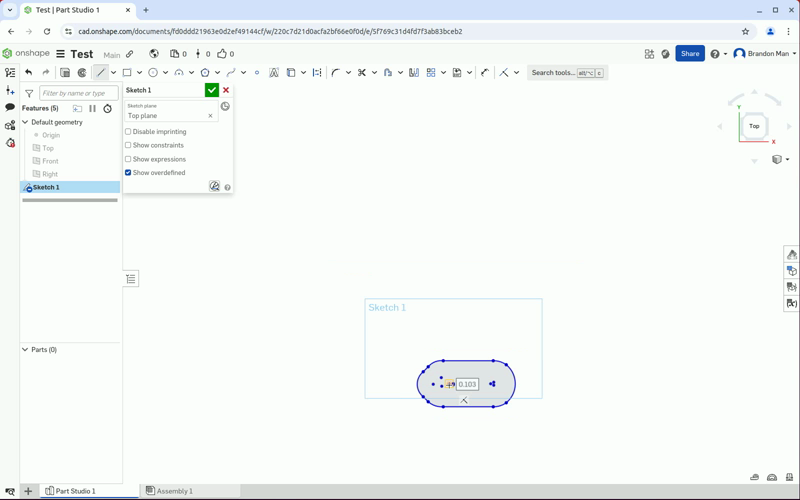
scroll(-6)
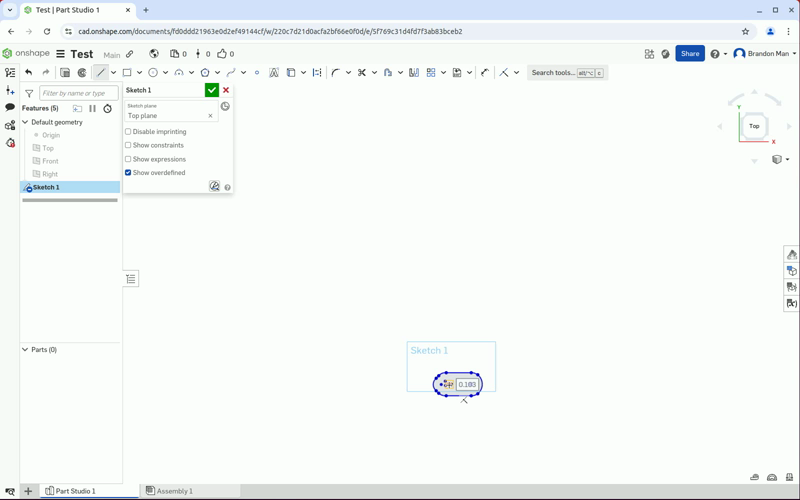
key(esc)
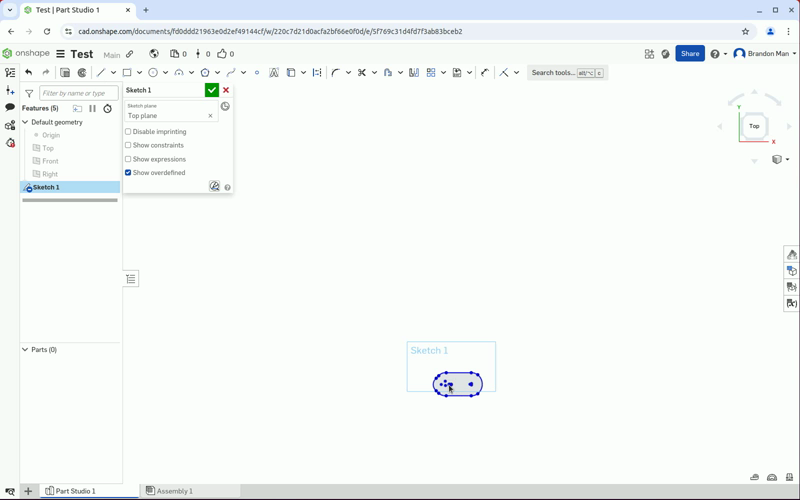
key(l)
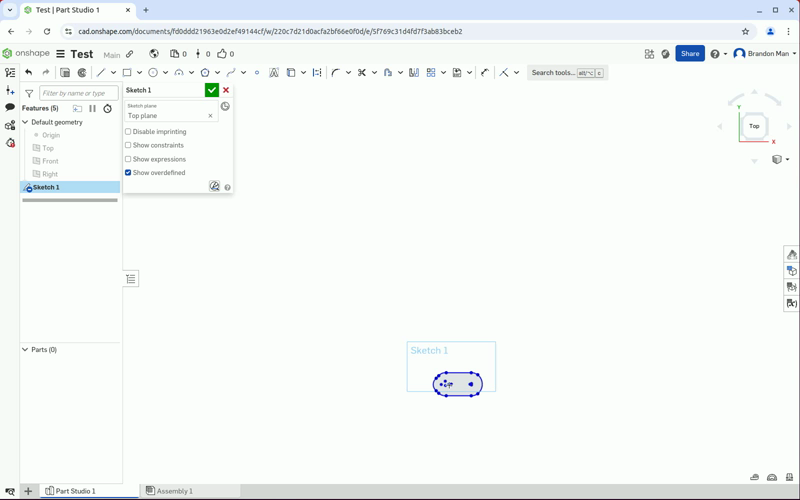
key_down(shift)
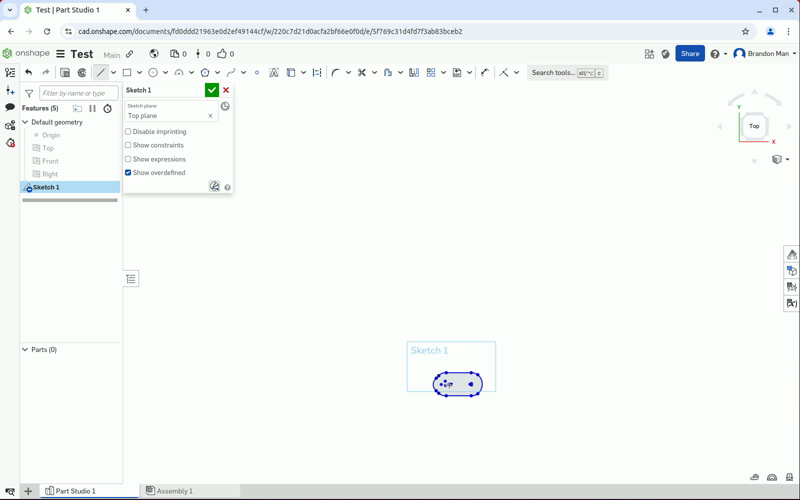
mouse_move(457, 386)
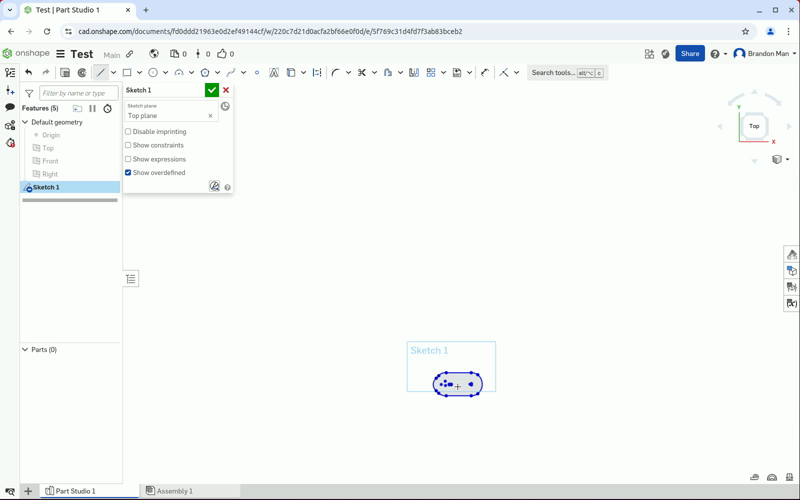
click(457, 386)
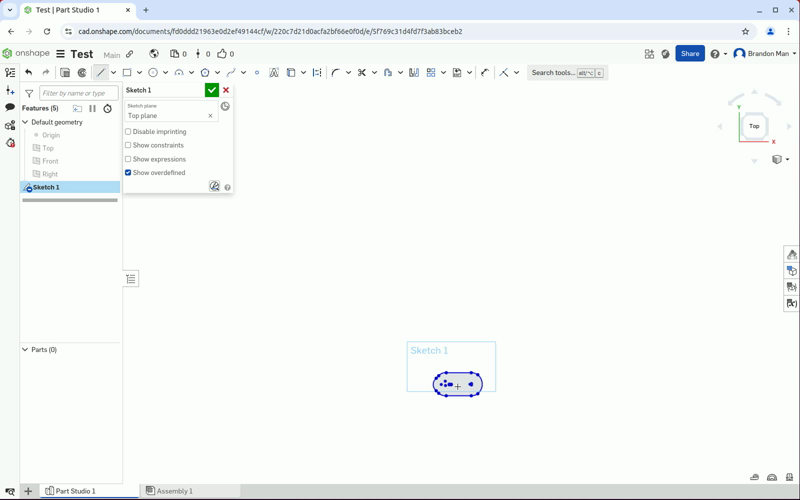
key_up(shift)
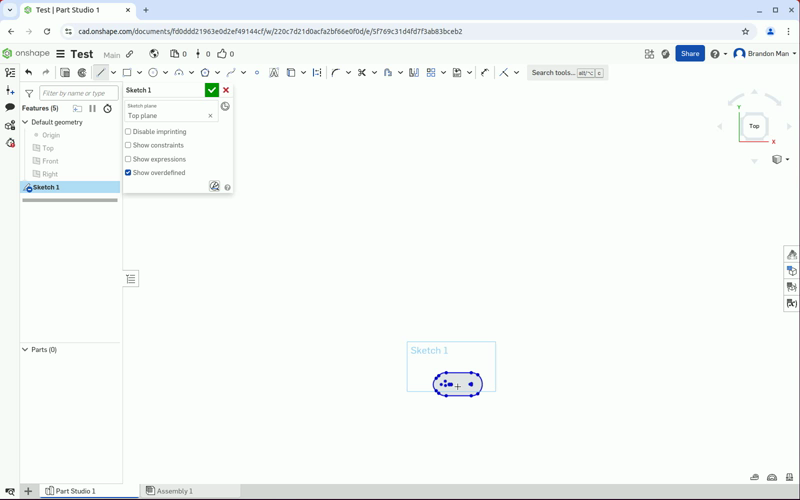
key_down(shift)
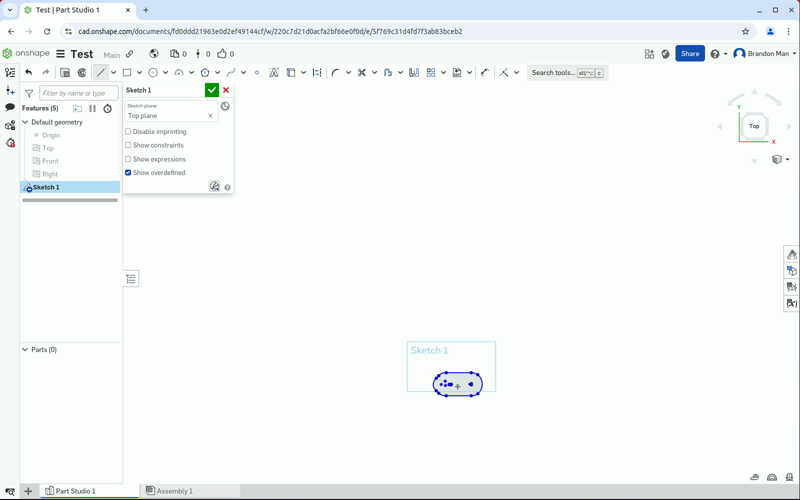
key_up(shift)
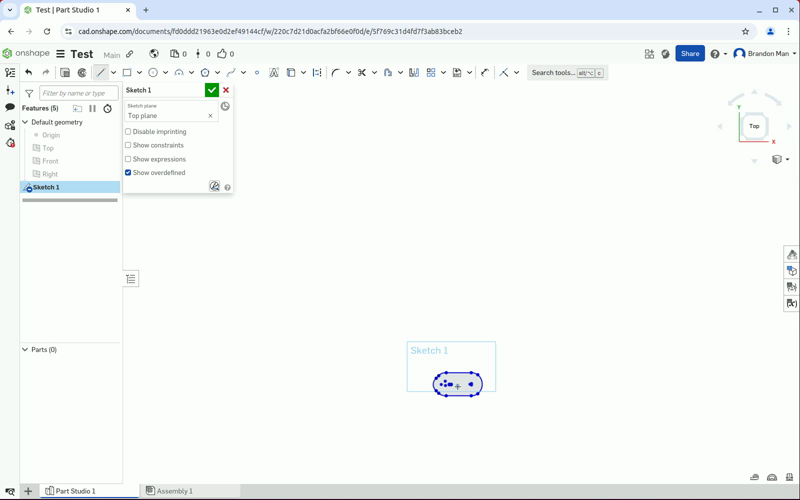
key_down(shift)
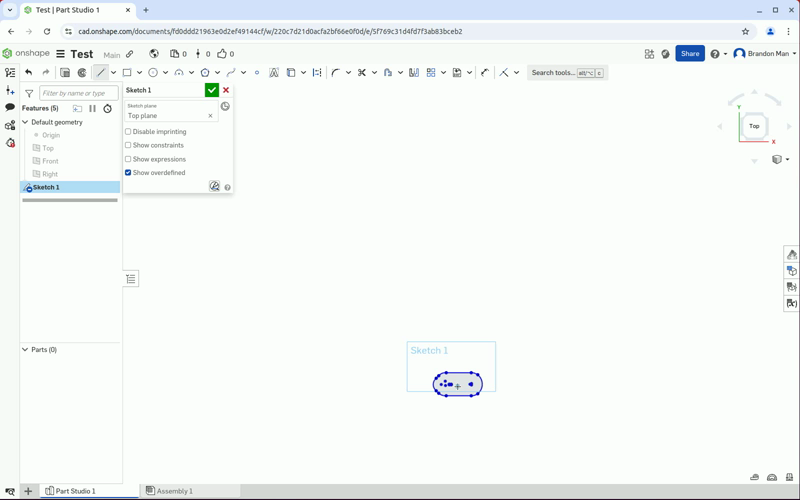
mouse_move(488, 386)
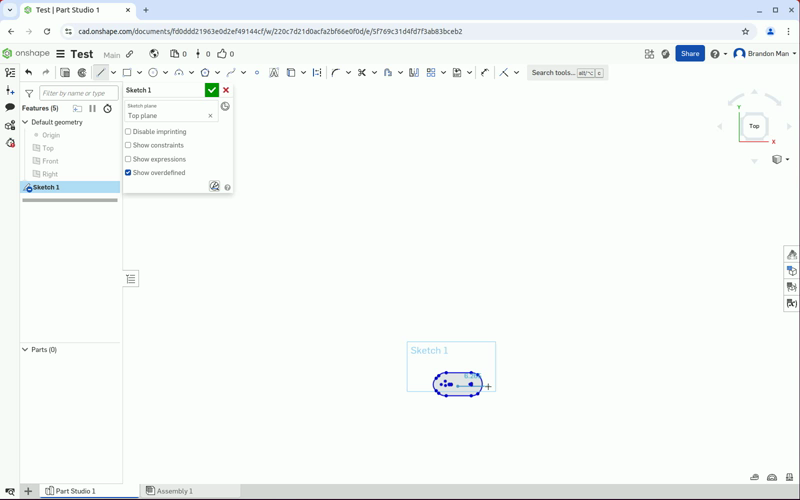
mouse_move(458, 382)
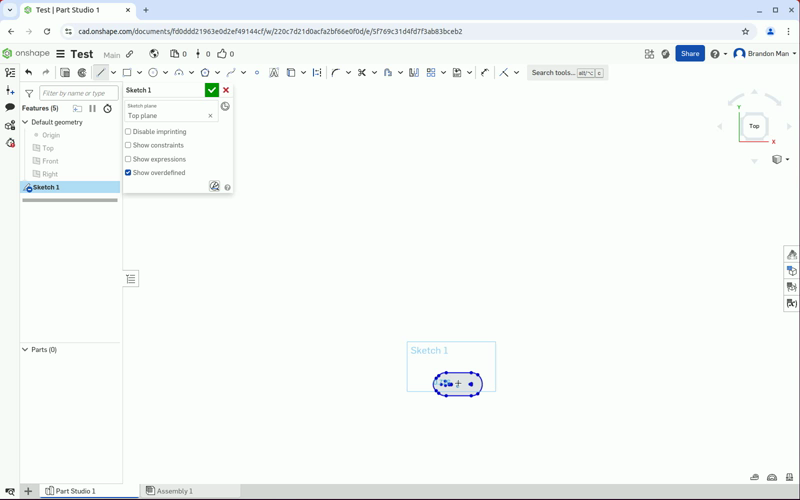
scroll(6)
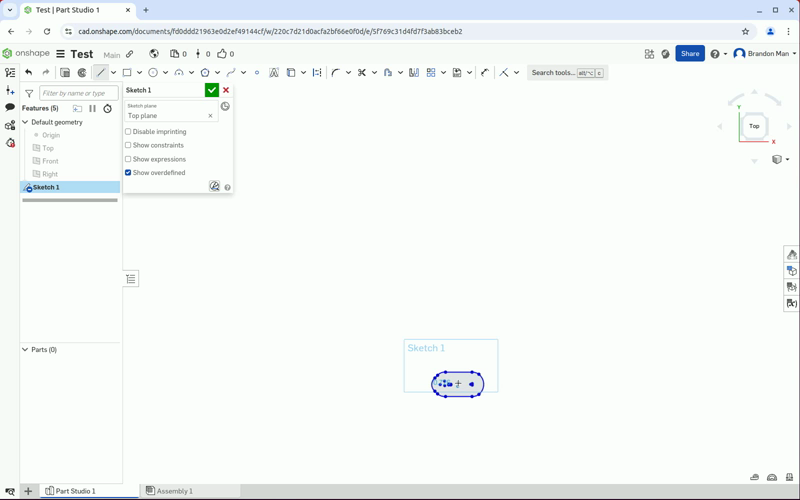
scroll(6)
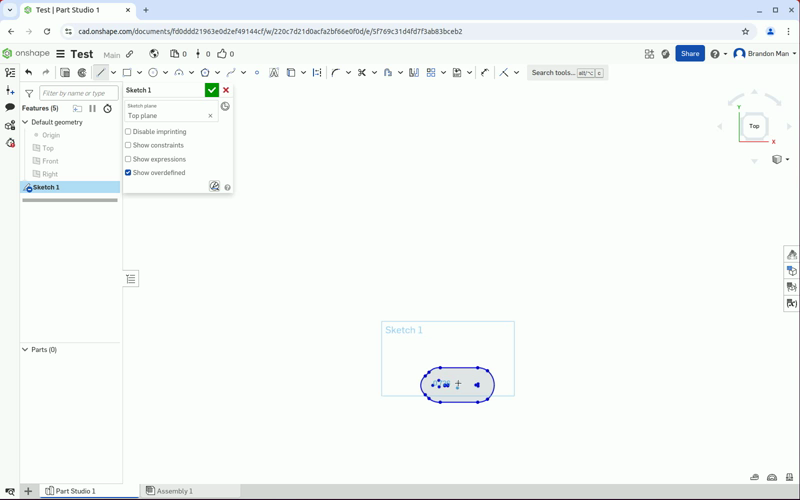
scroll(6)
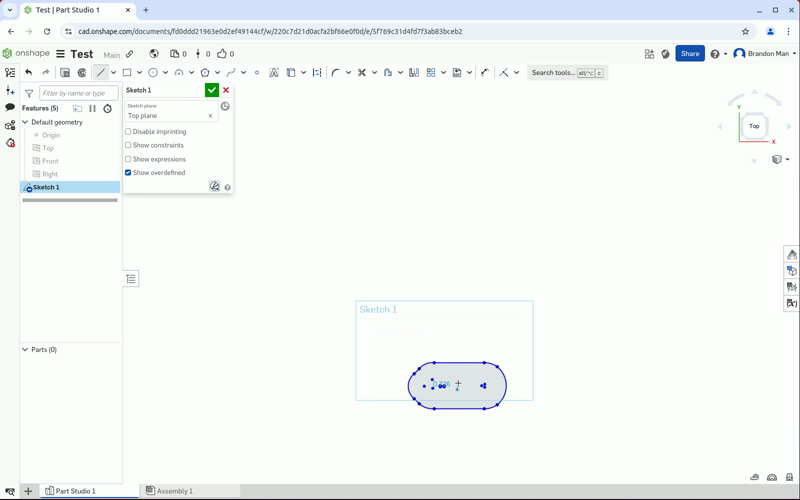
scroll(6)
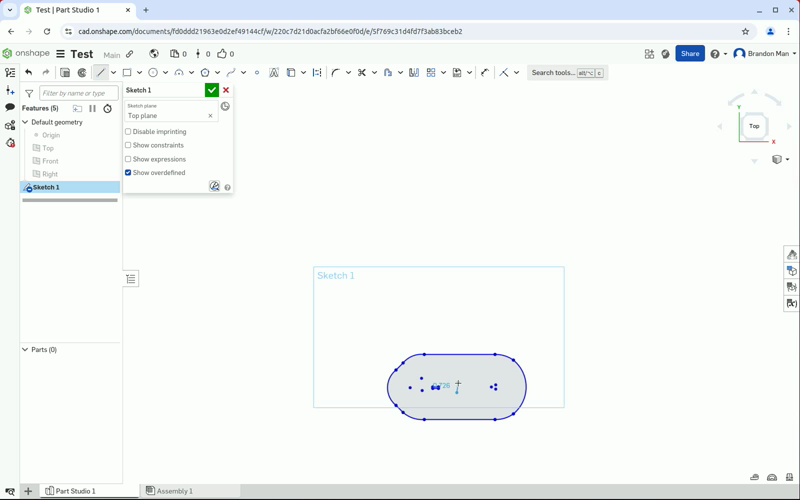
scroll(6)
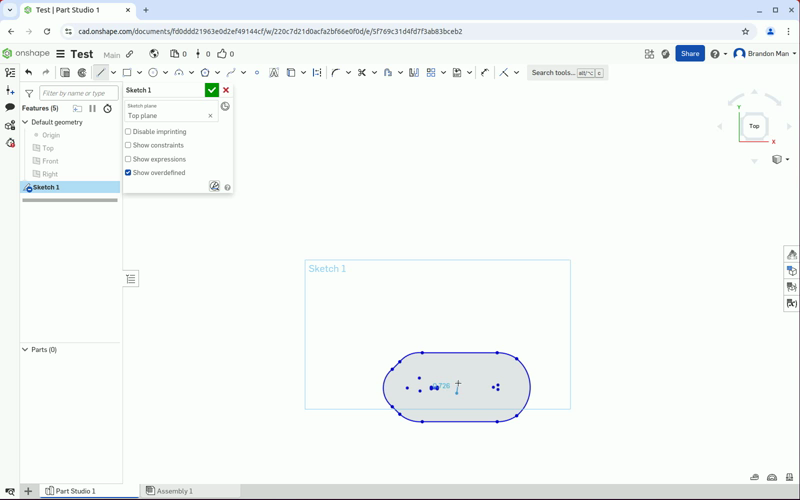
scroll(6)
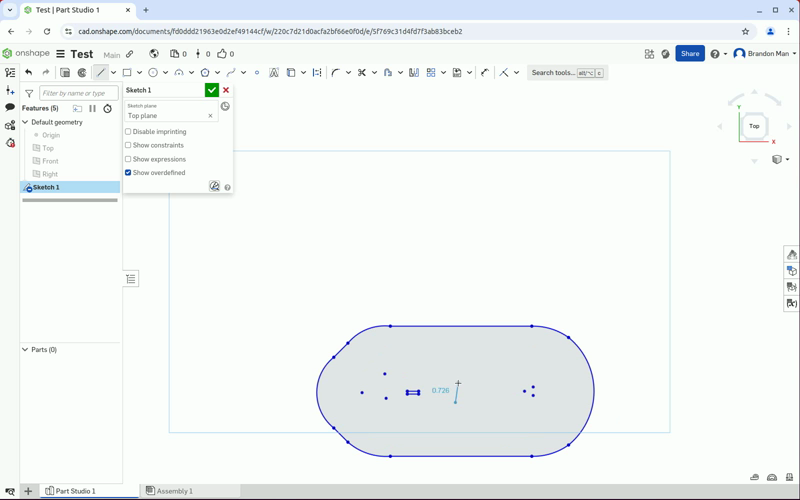
scroll(6)
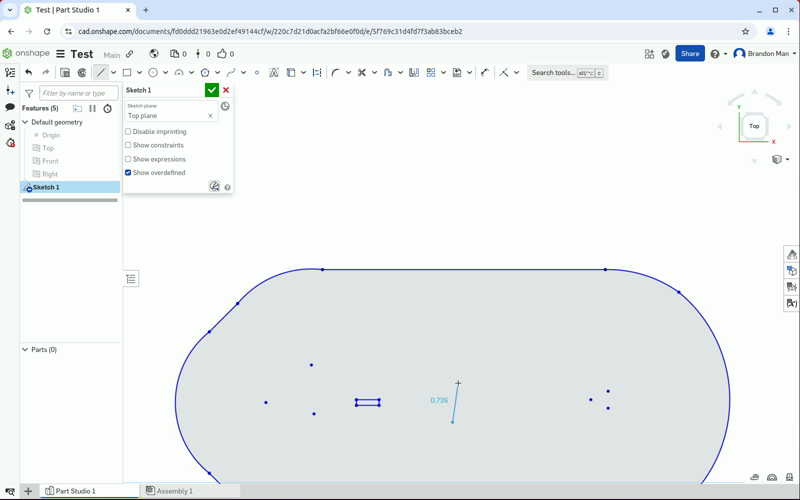
click(458, 382)
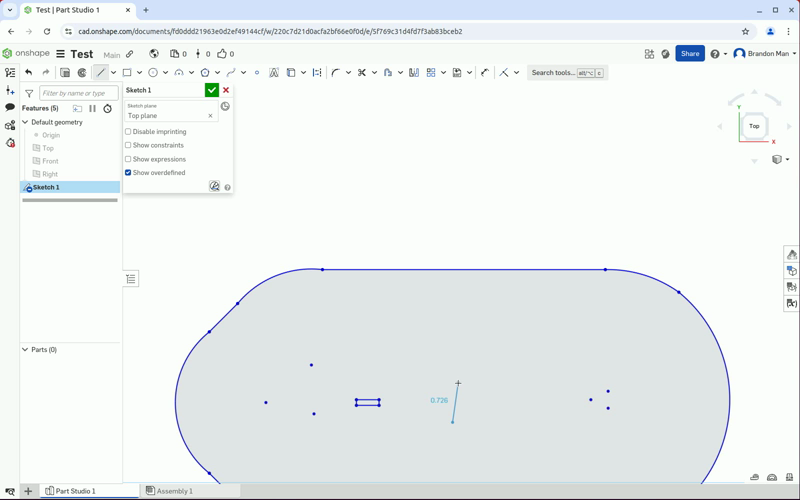
scroll(-6)
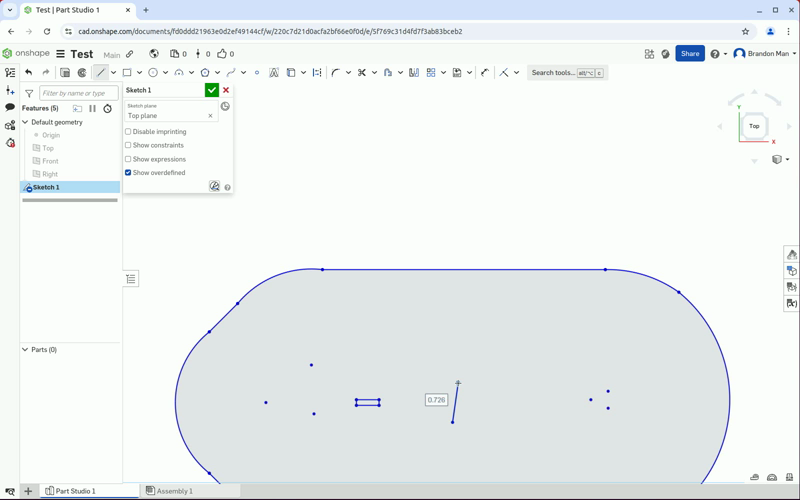
scroll(-6)
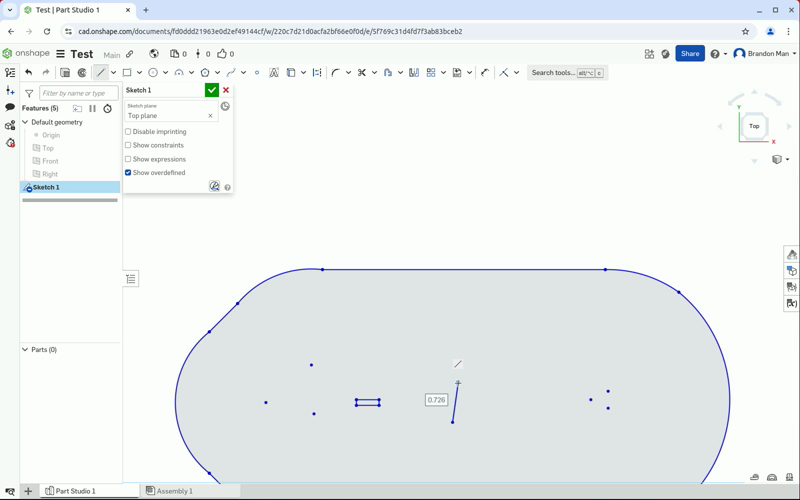
scroll(-6)
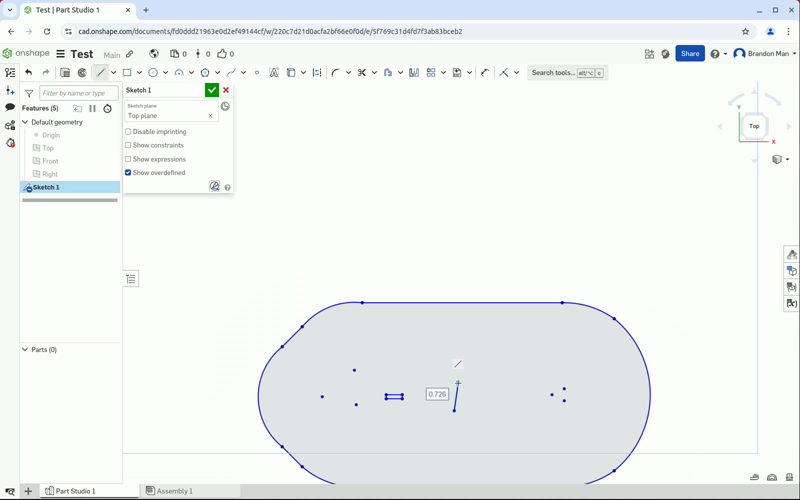
scroll(-6)
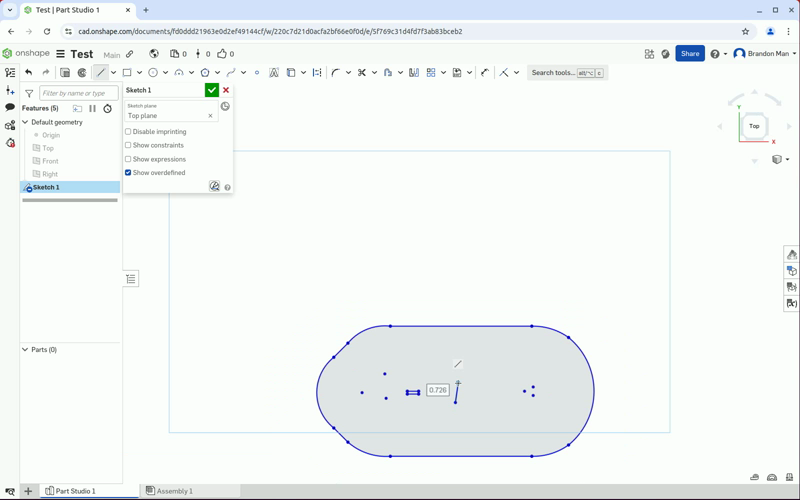
scroll(-6)
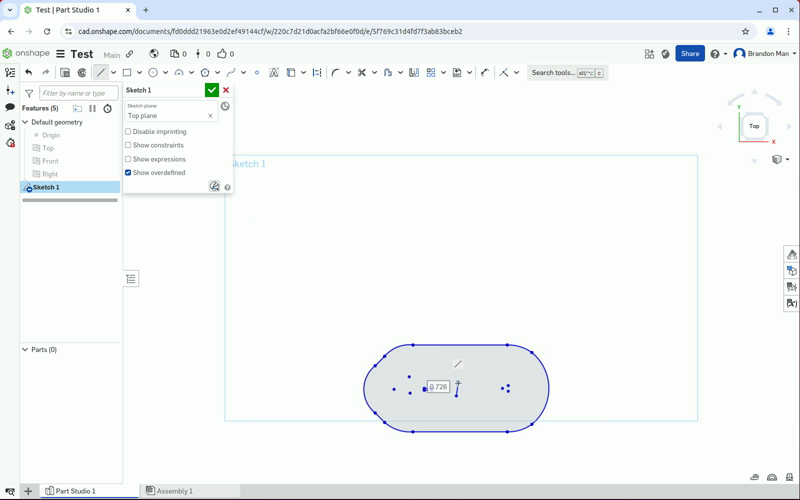
scroll(-6)
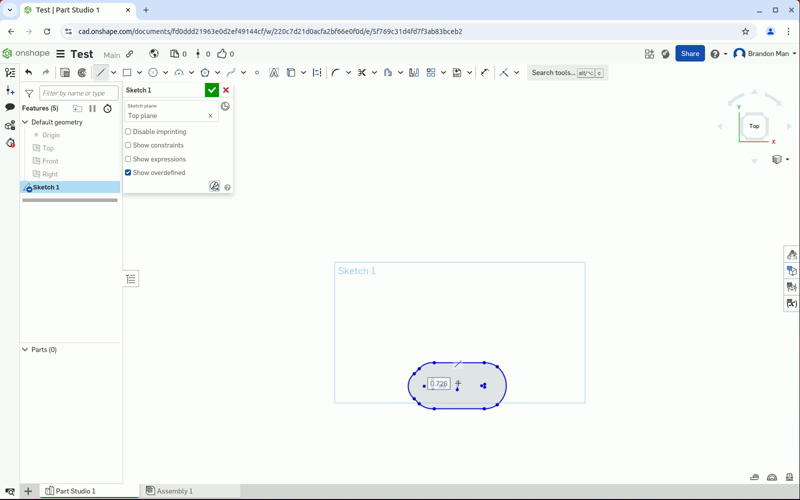
scroll(-6)
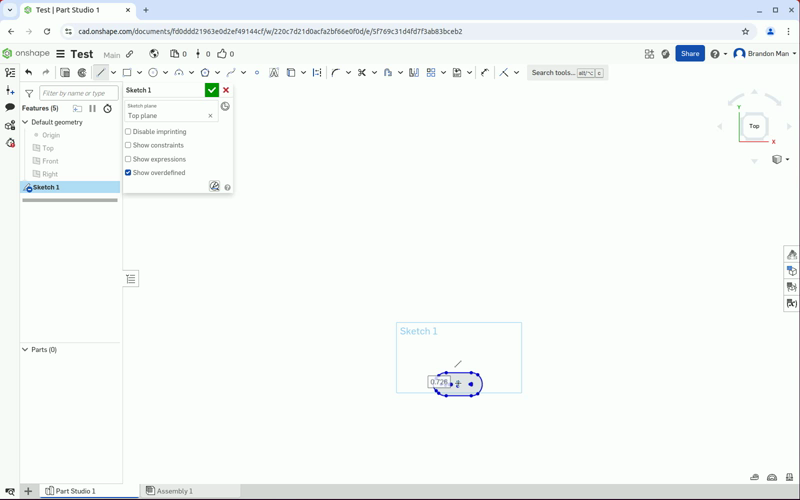
key_up(shift)
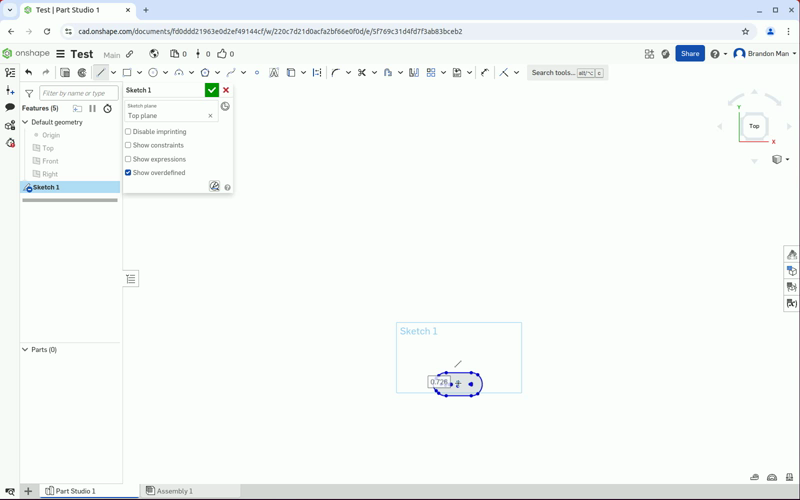
key_down(shift)
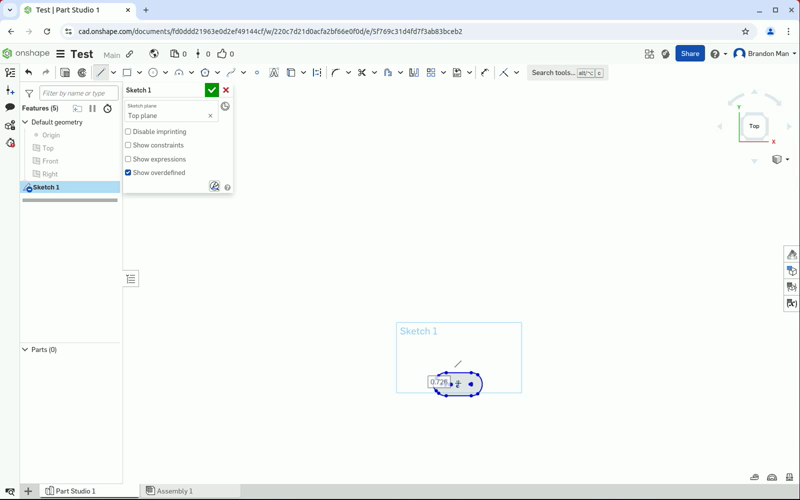
key_up(shift)
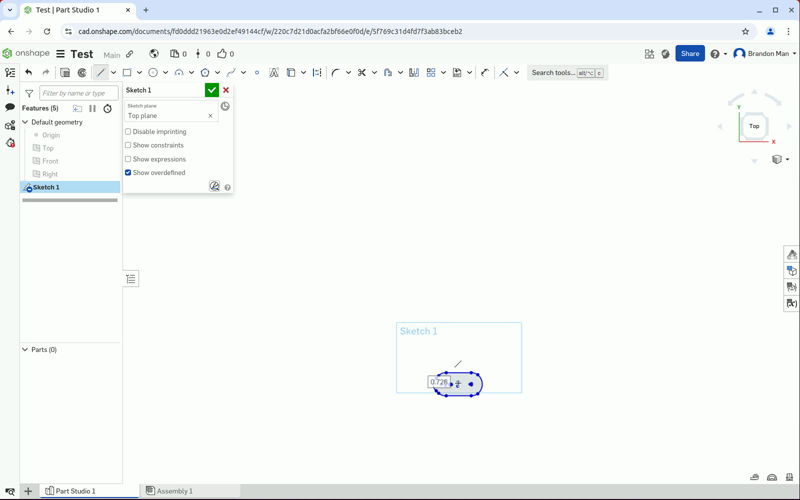
mouse_move(487, 382)
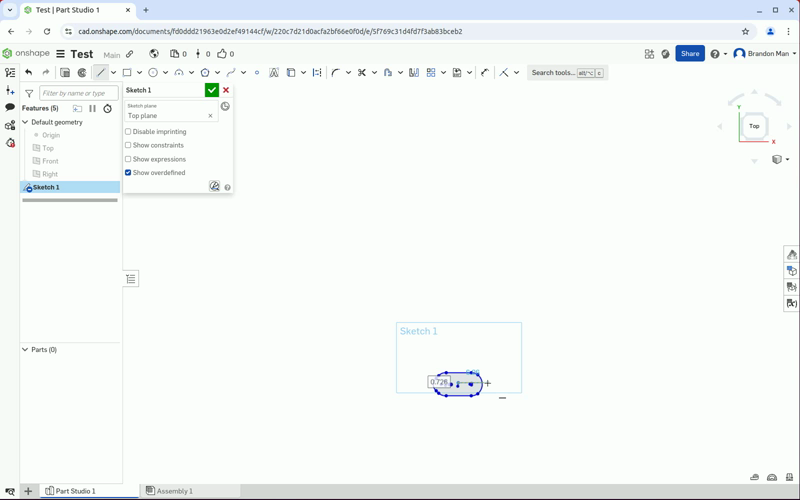
key_down(shift)
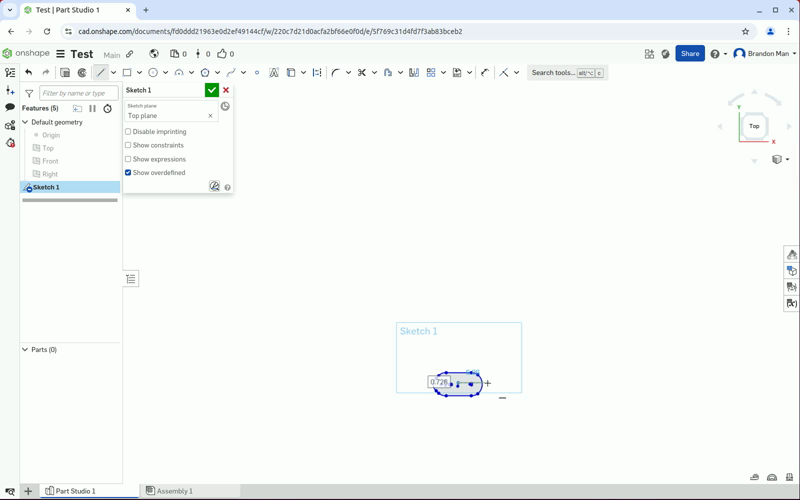
mouse_move(457, 386)
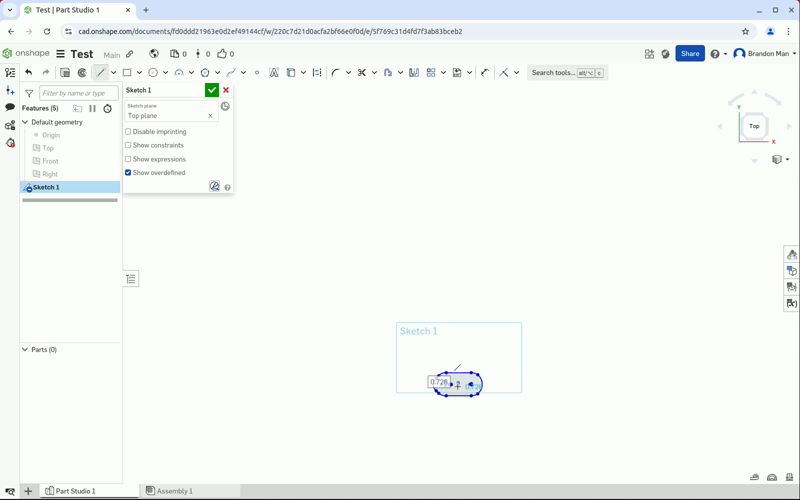
scroll(6)
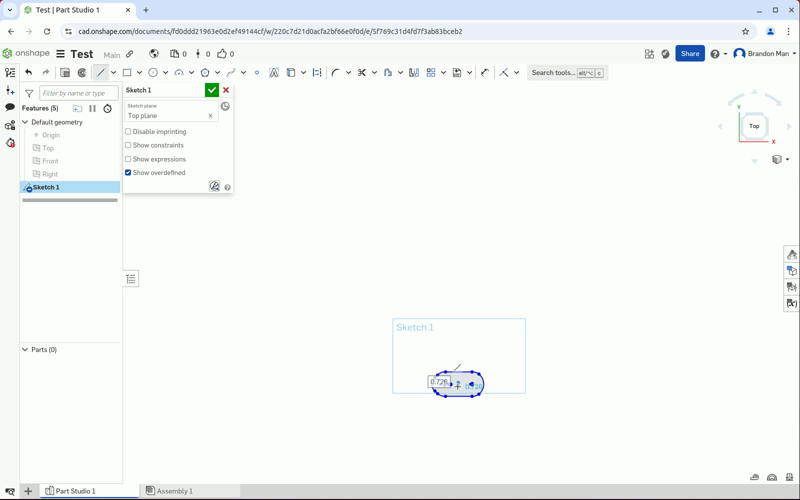
scroll(6)
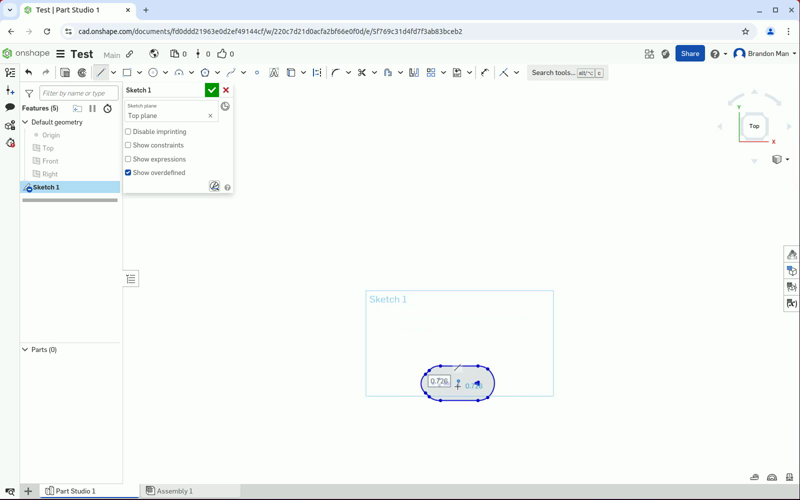
scroll(6)
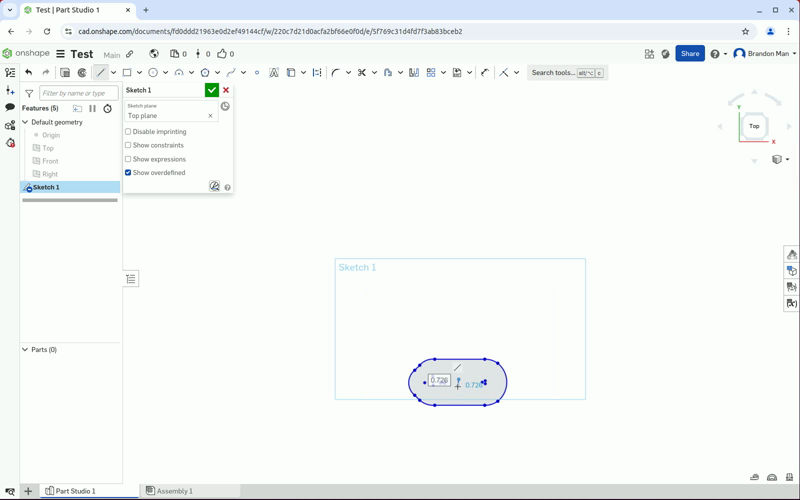
scroll(6)
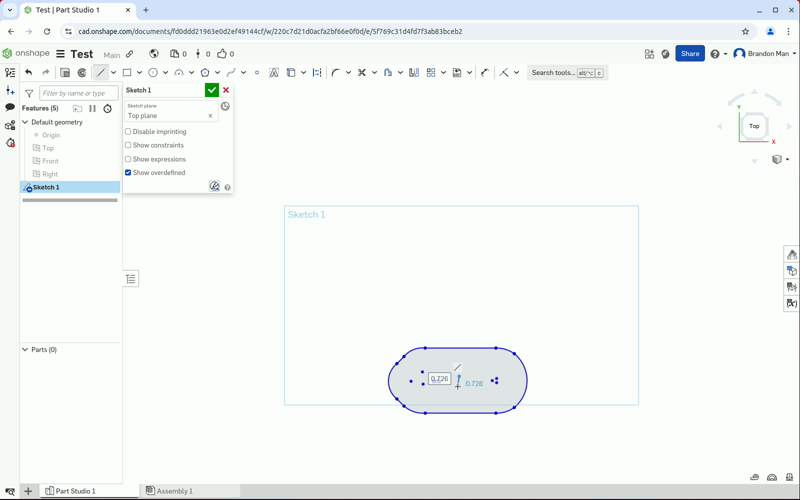
scroll(6)
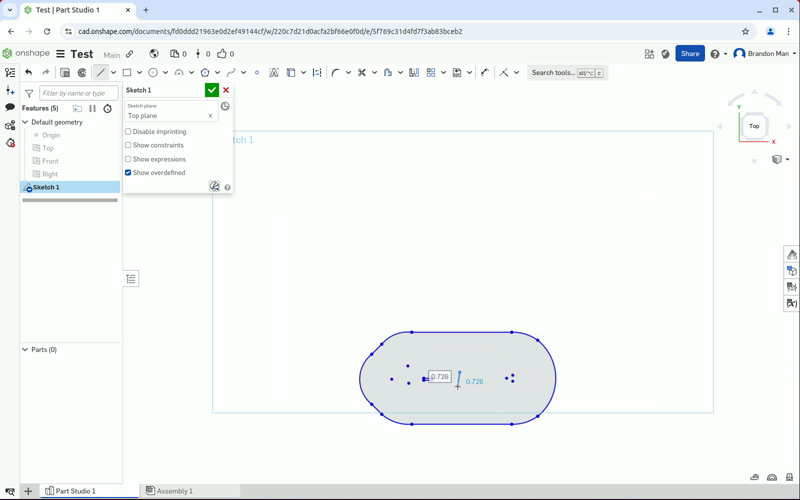
scroll(6)
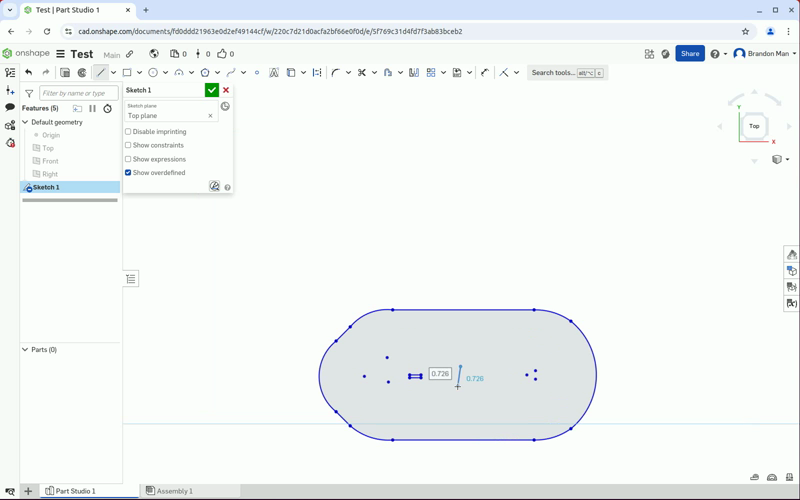
scroll(6)
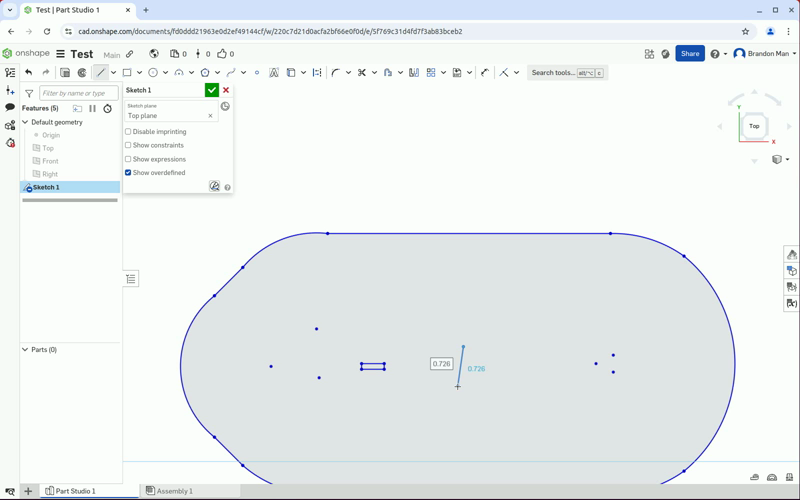
key_up(shift)
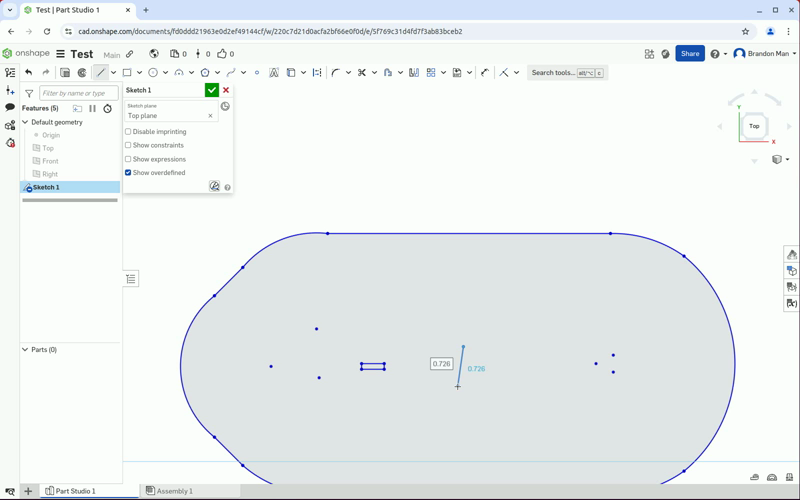
click(457, 386)
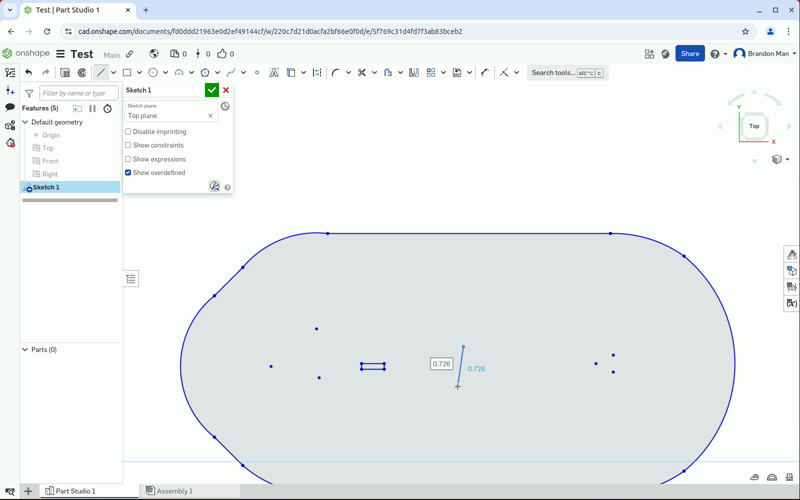
scroll(-6)
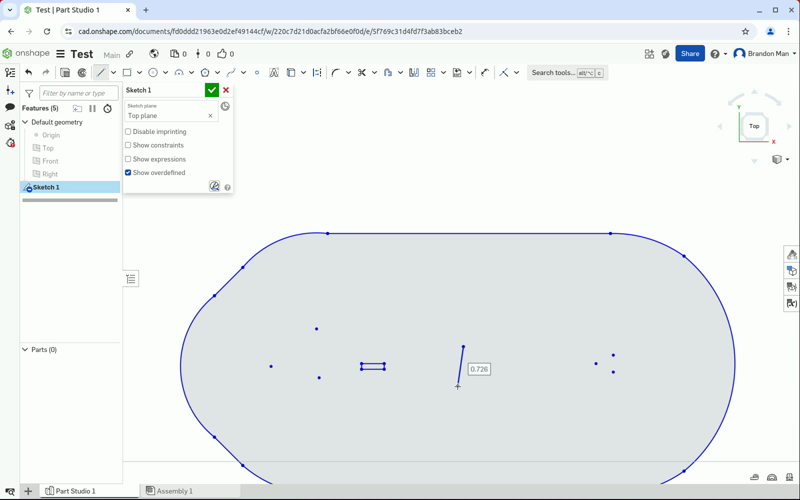
scroll(-6)
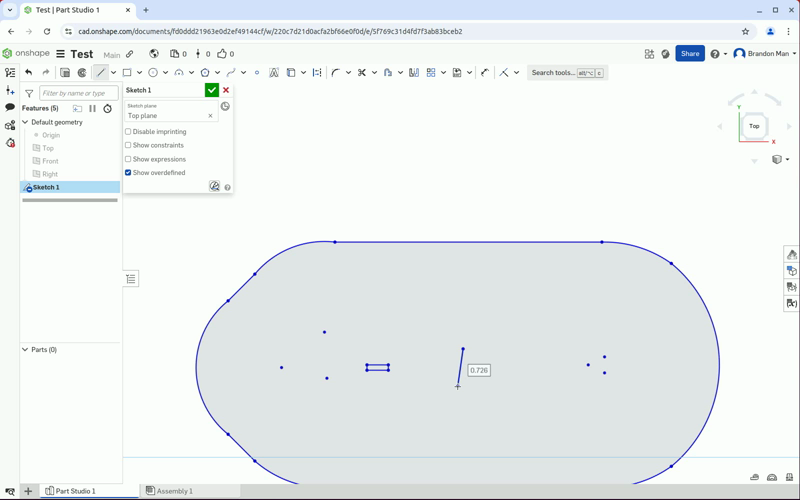
scroll(-6)
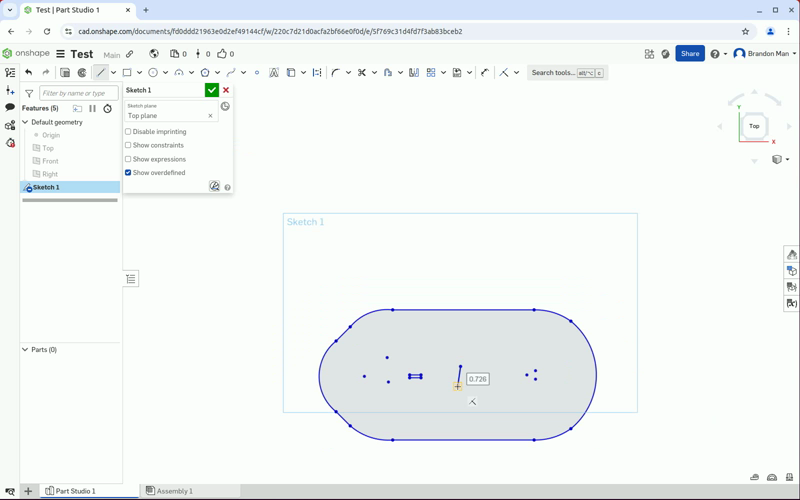
scroll(-6)
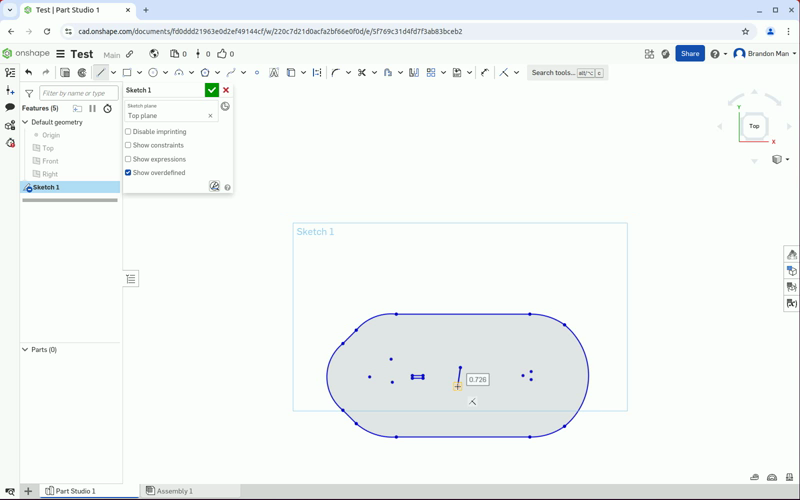
scroll(-6)
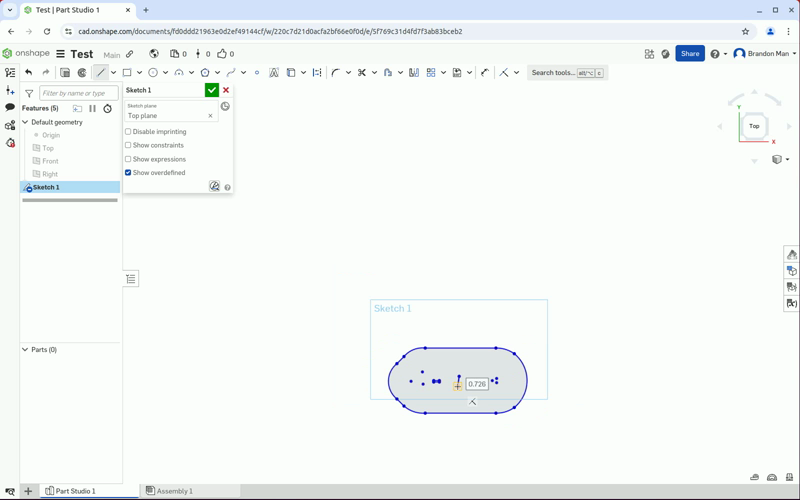
scroll(-6)
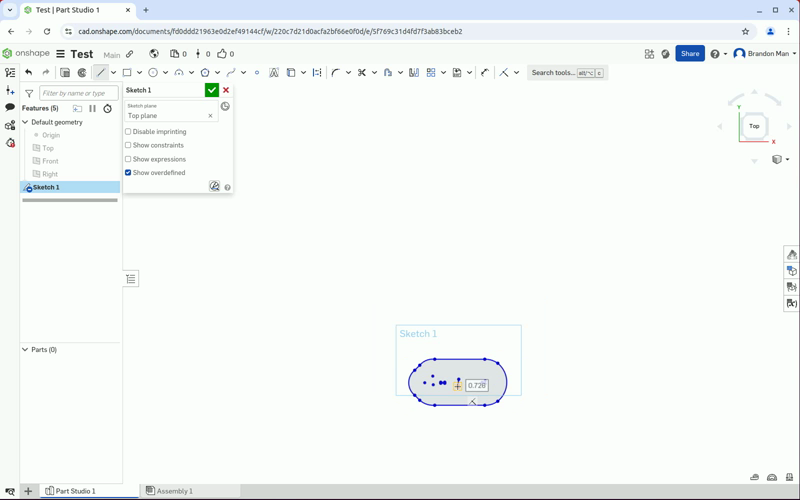
scroll(-6)
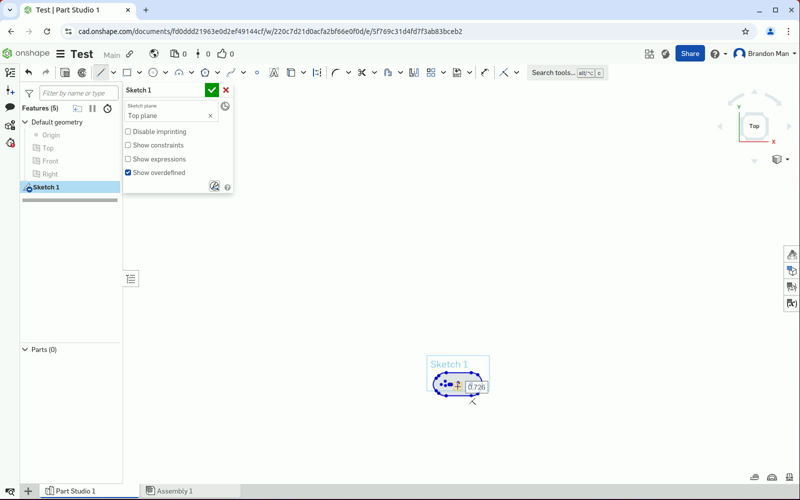
key(esc)
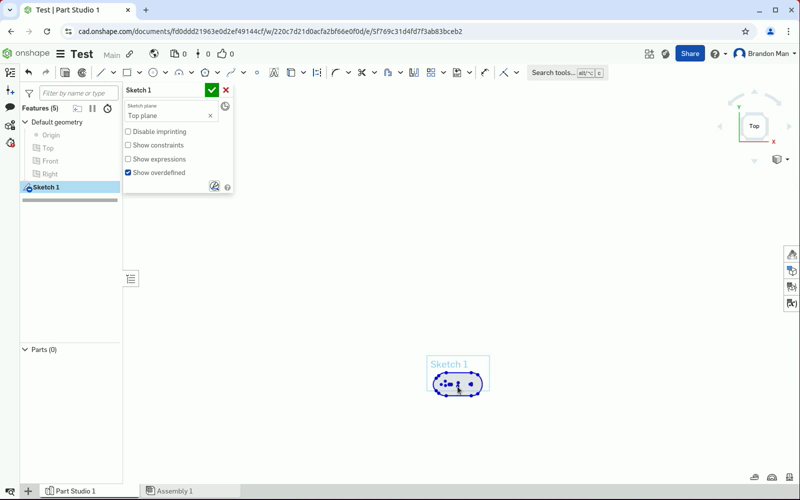
mouse_move(471, 392)
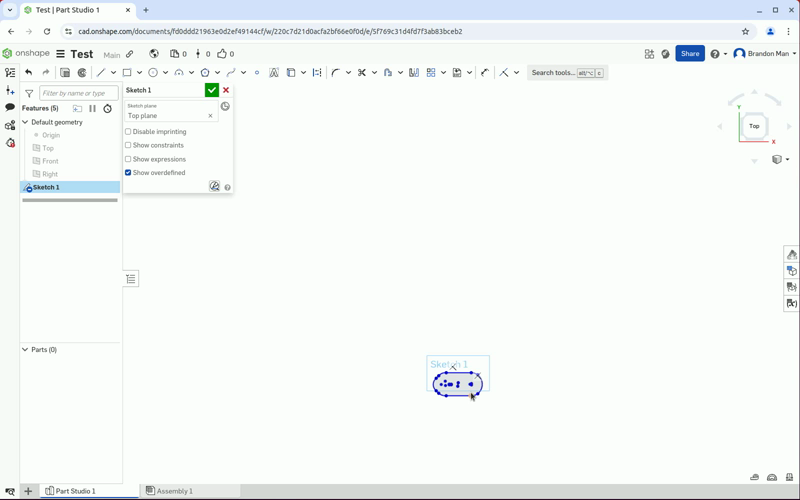
scroll(6)
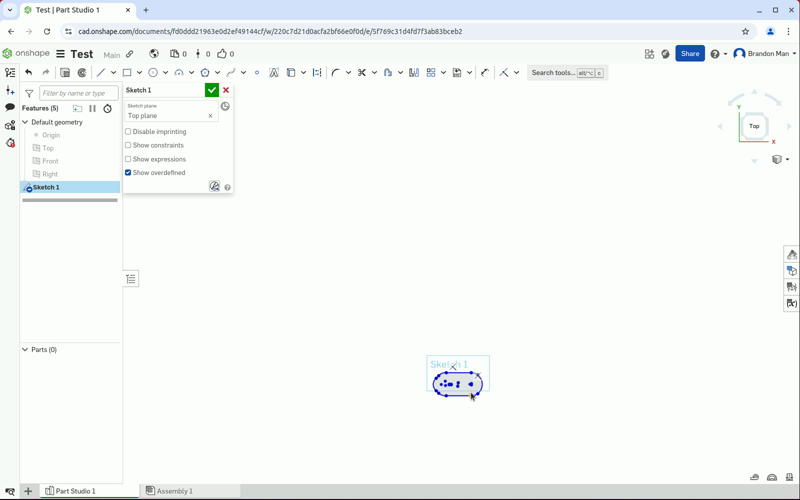
scroll(6)
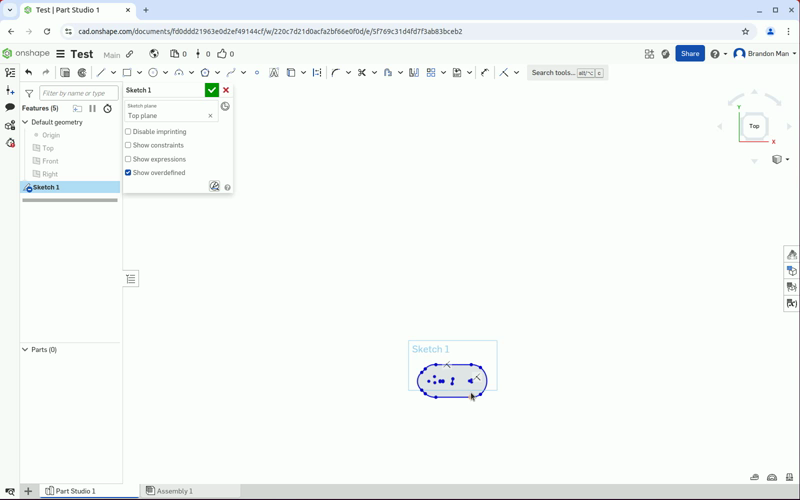
scroll(6)
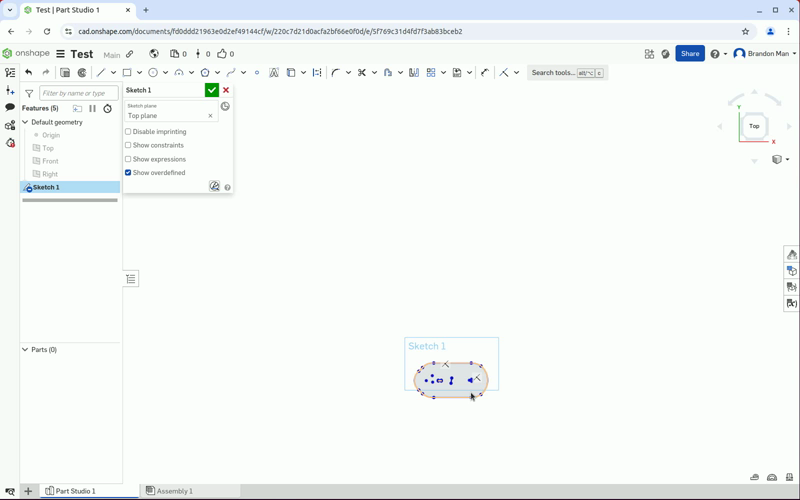
scroll(6)
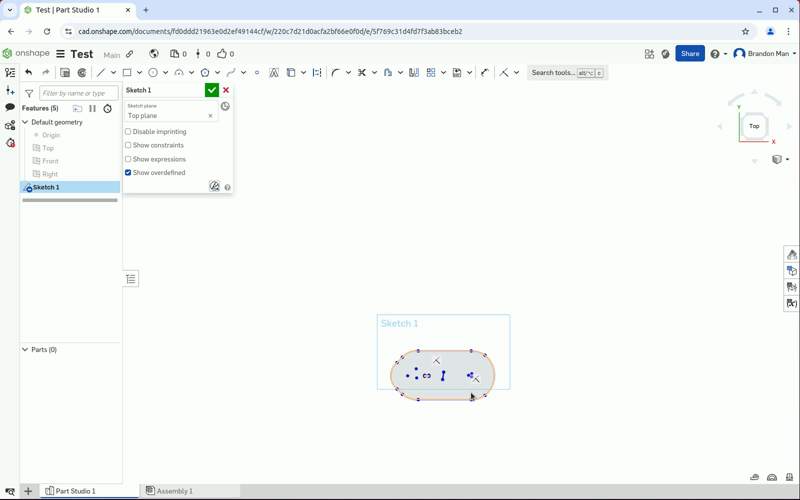
scroll(6)
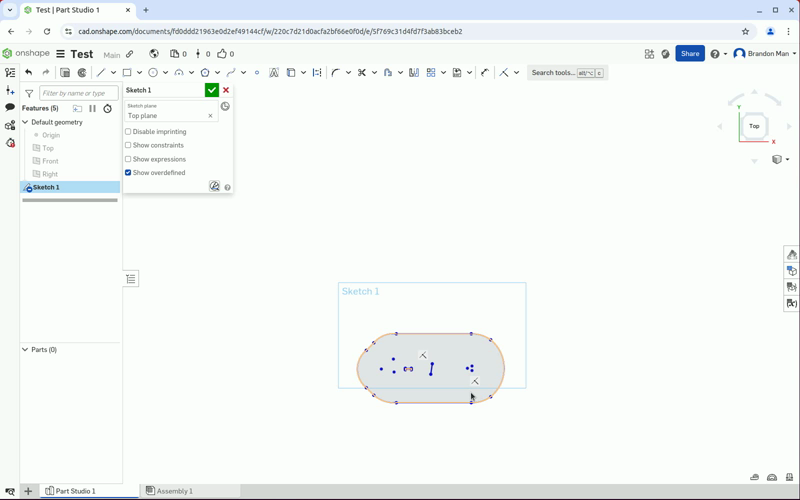
scroll(6)
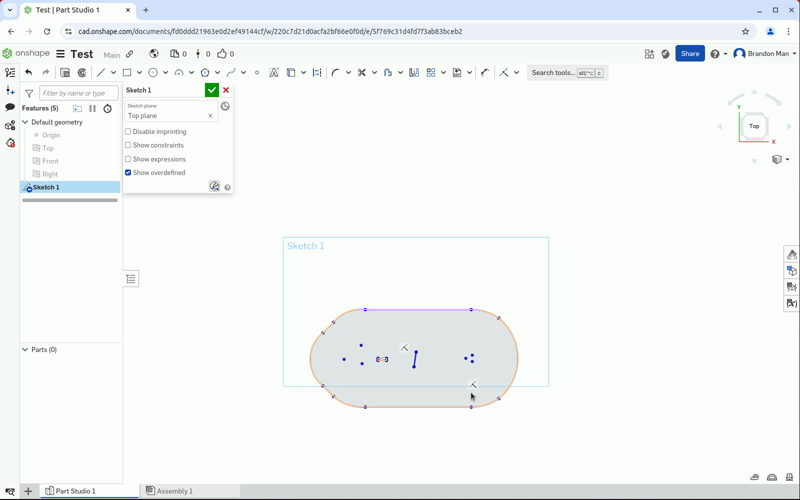
scroll(6)
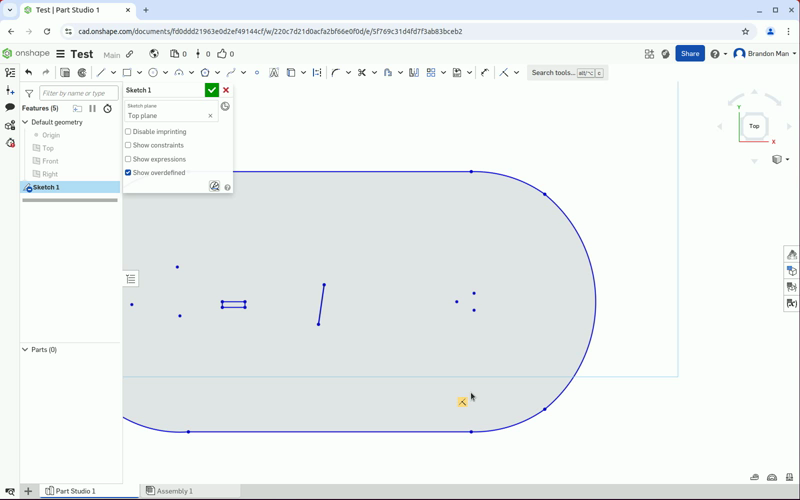
click(471, 392)
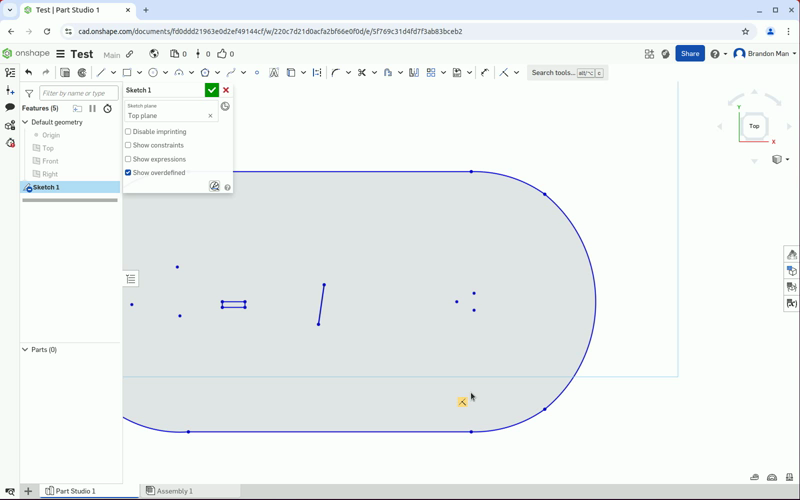
scroll(-6)
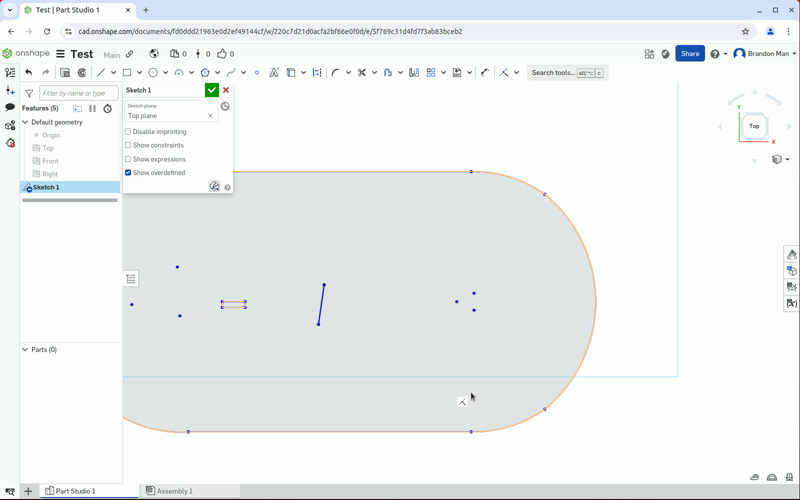
scroll(-6)
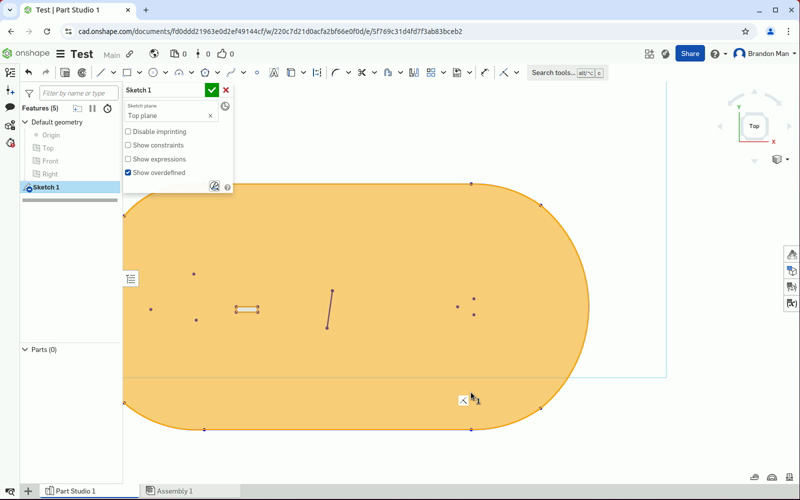
scroll(-6)
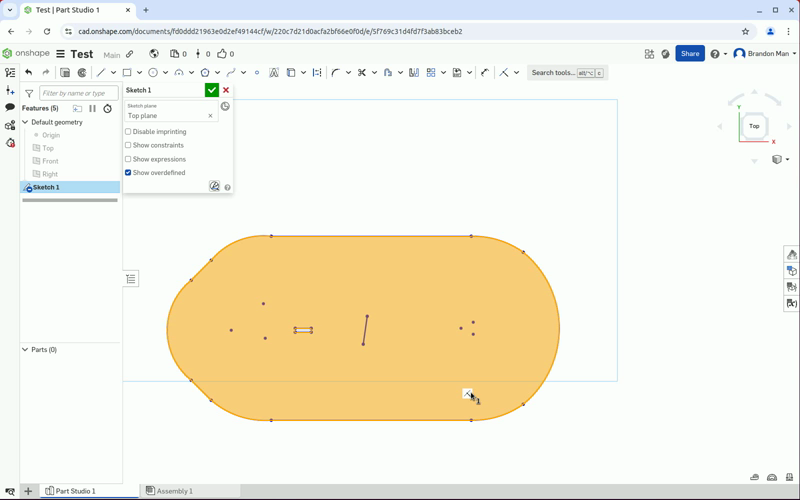
scroll(-6)
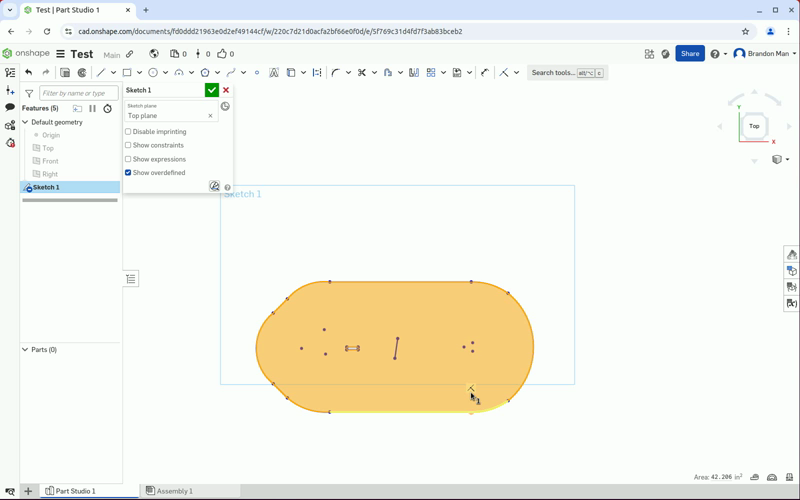
scroll(-6)
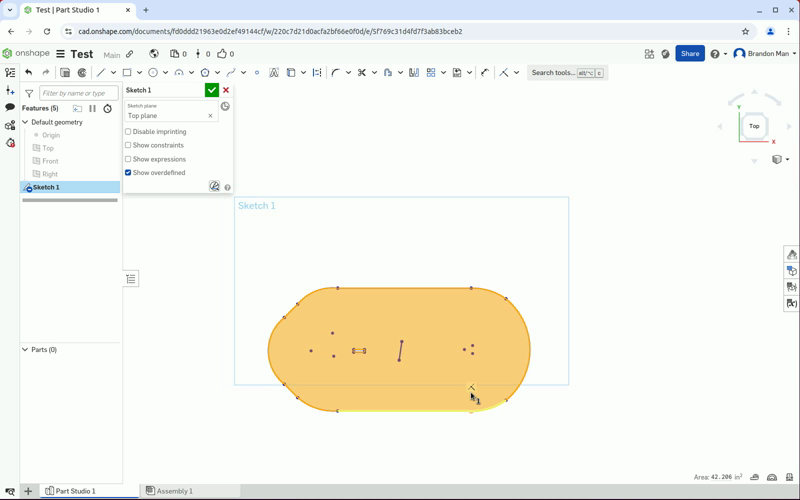
scroll(-6)
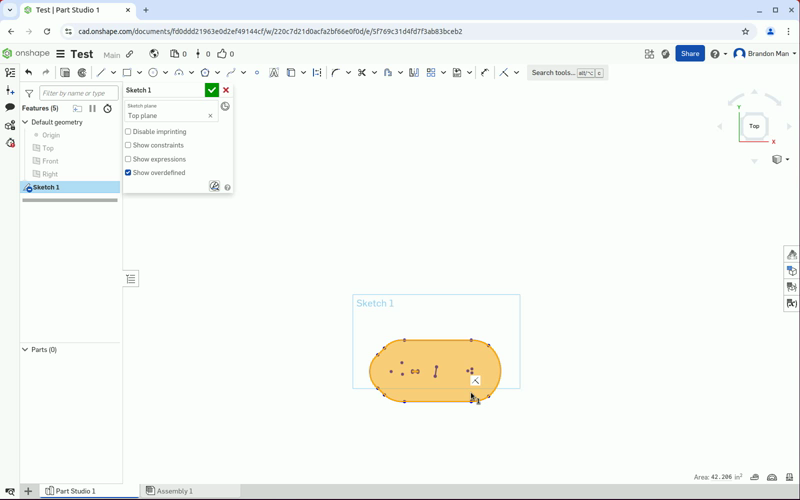
scroll(-6)
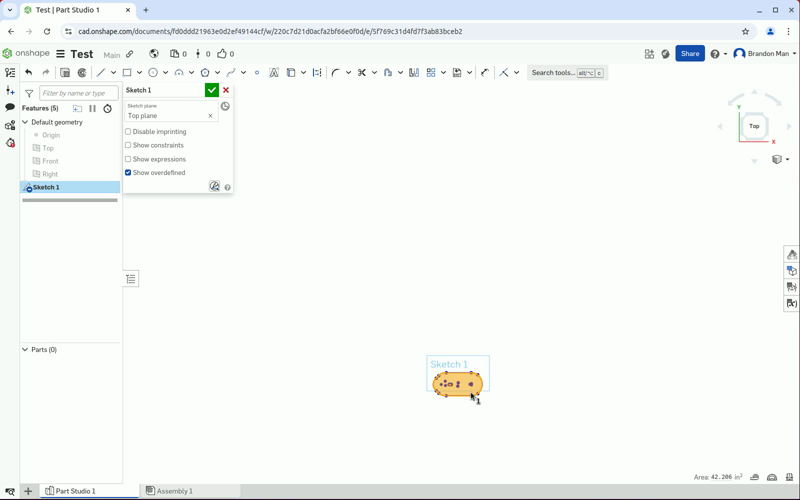
mouse_move(73, 352)
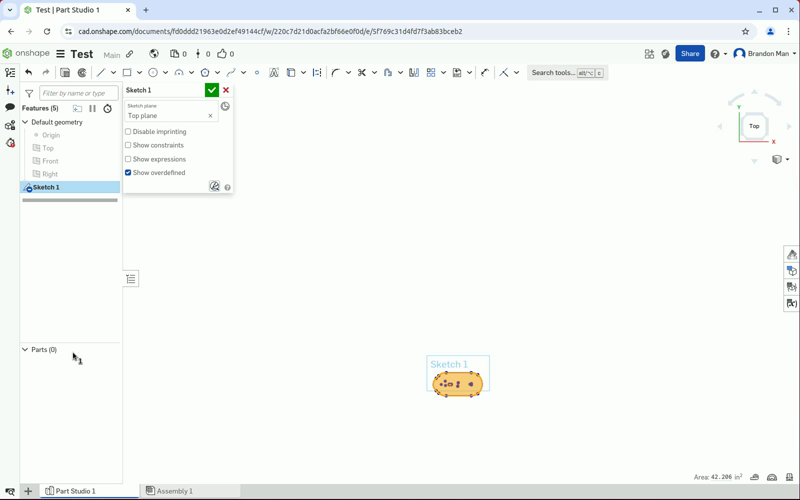
key(shift+y)
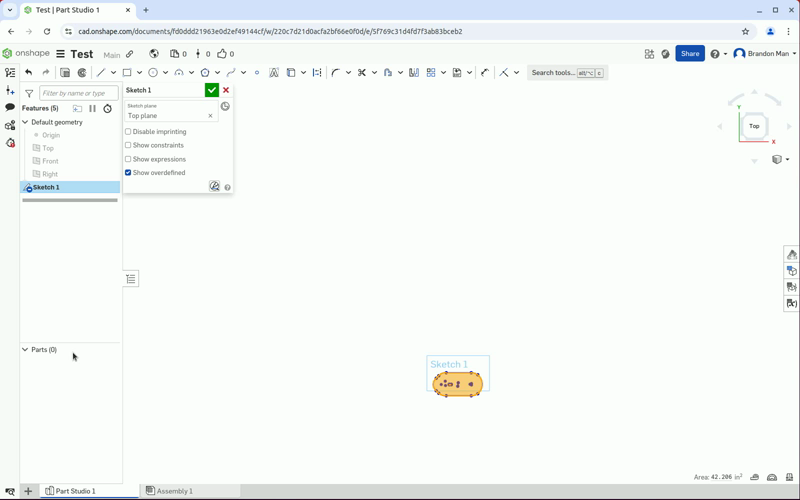
key(shift+e)
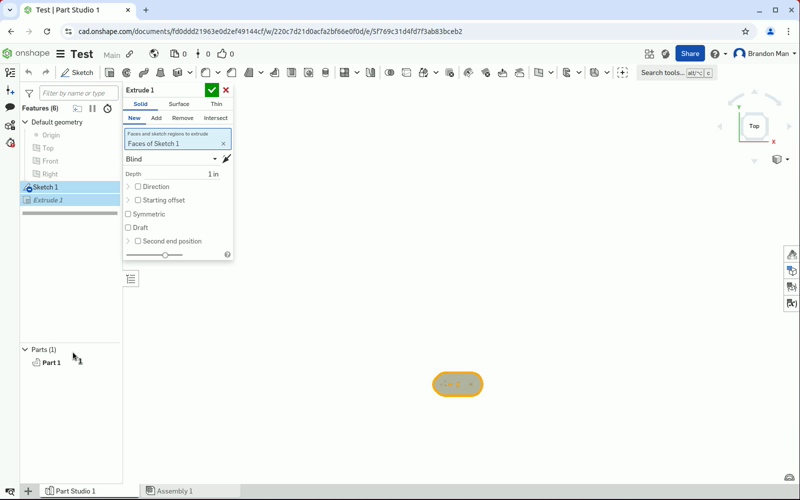
mouse_move(143, 106)
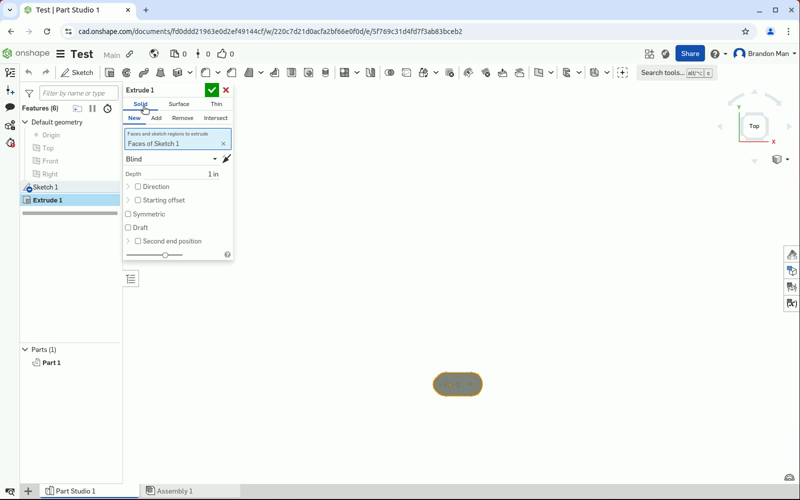
click(143, 106)
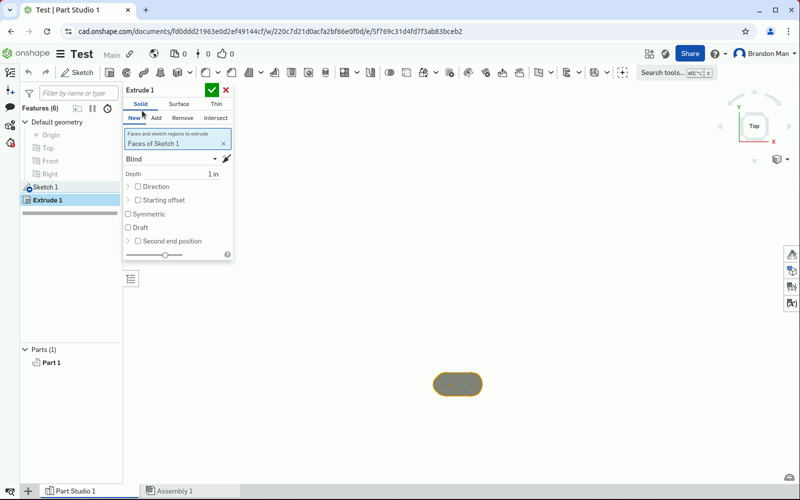
mouse_move(137, 120)
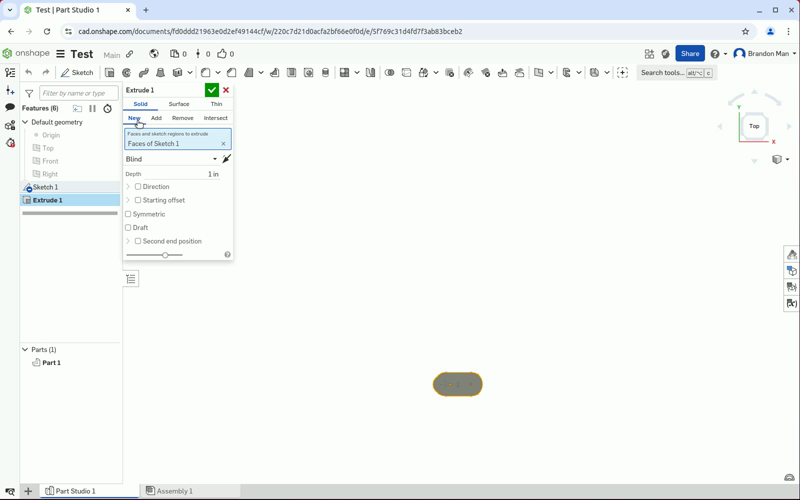
click(137, 120)
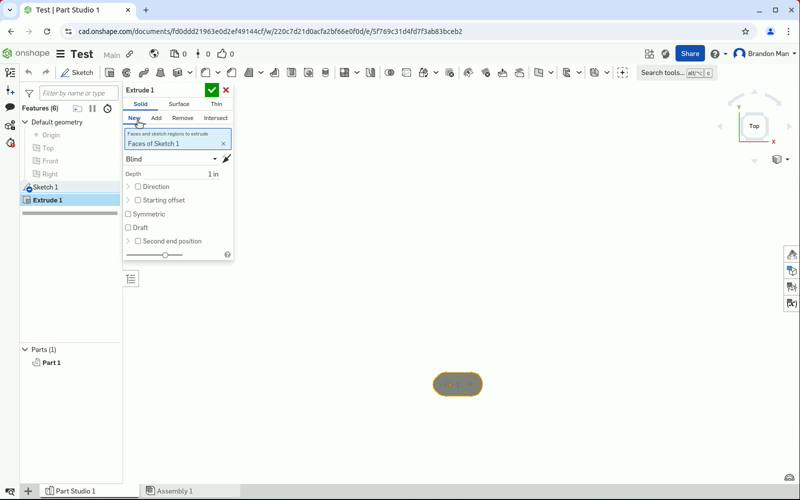
key(tab, 4)
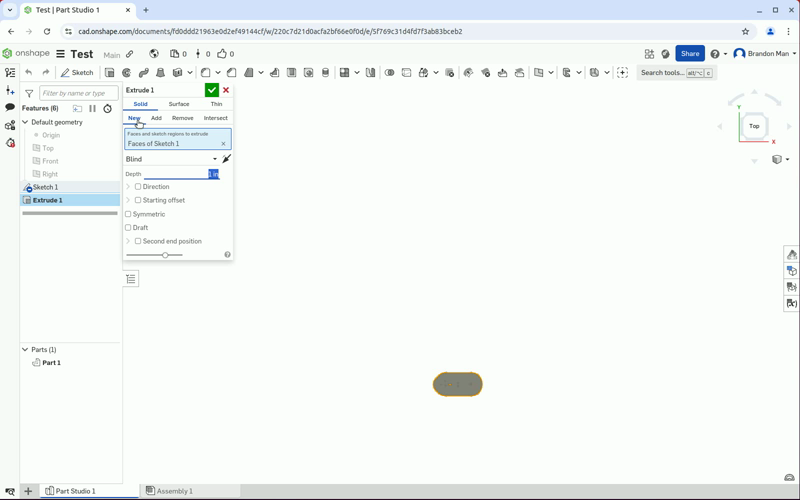
text(0.241)
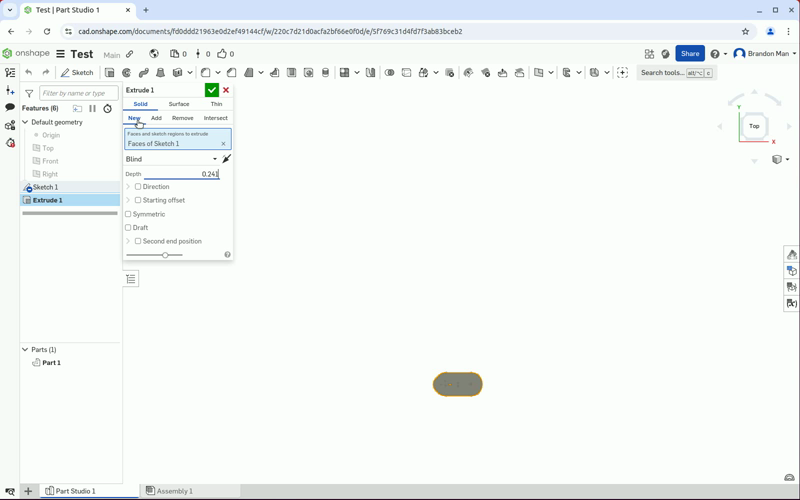
key(enter)
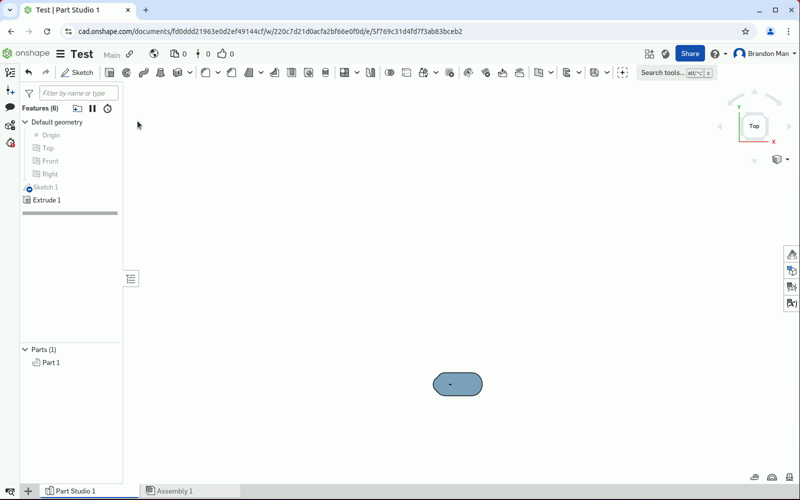
key(shift+h)
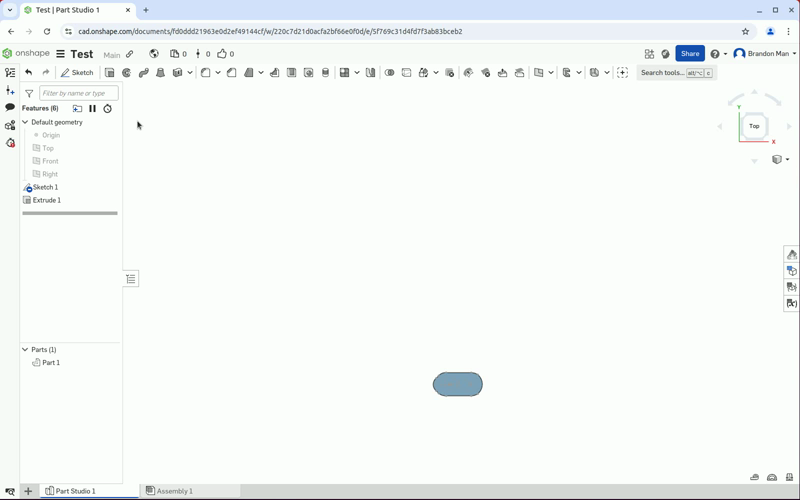
key(shift+h)
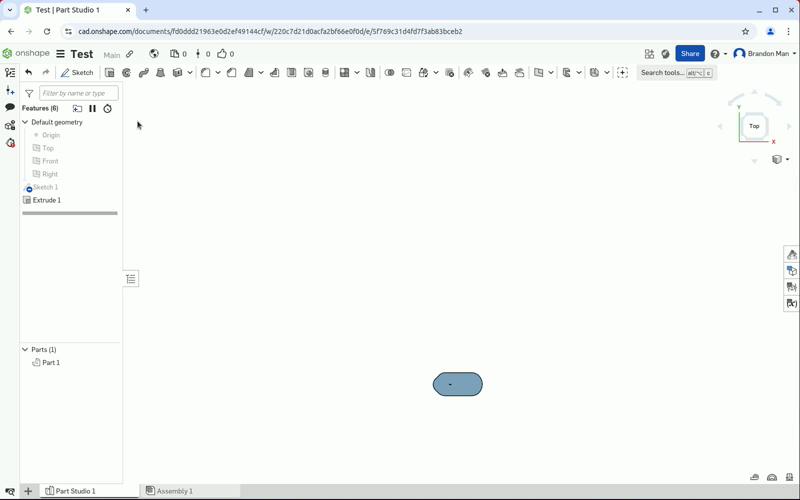
mouse_move(73, 189)
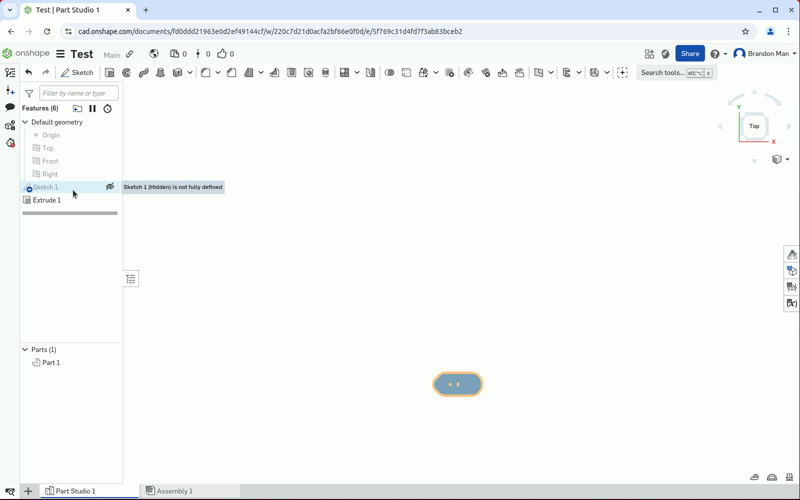
click(73, 189)
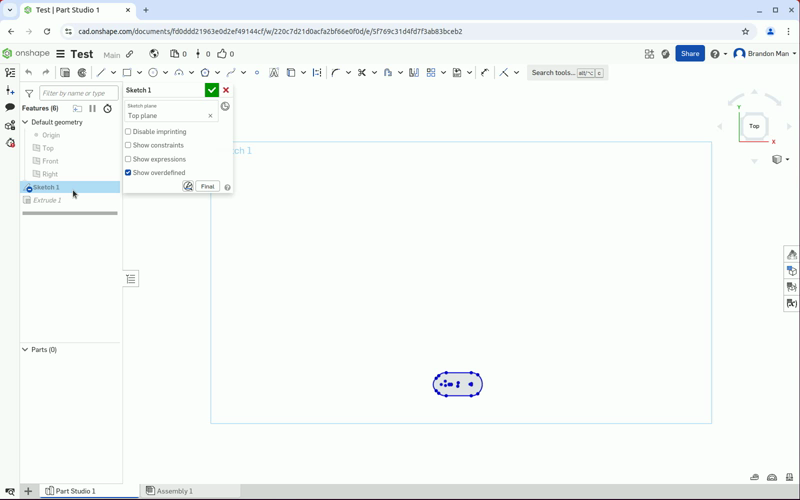
mouse_move(229, 92)
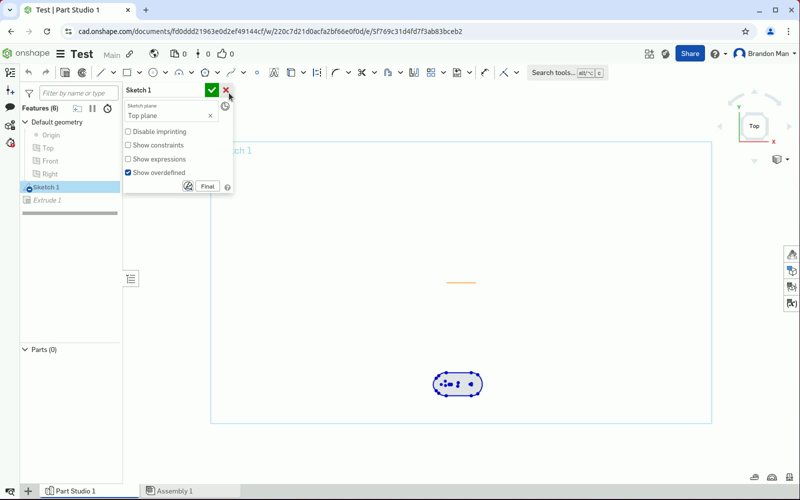
click(229, 92)
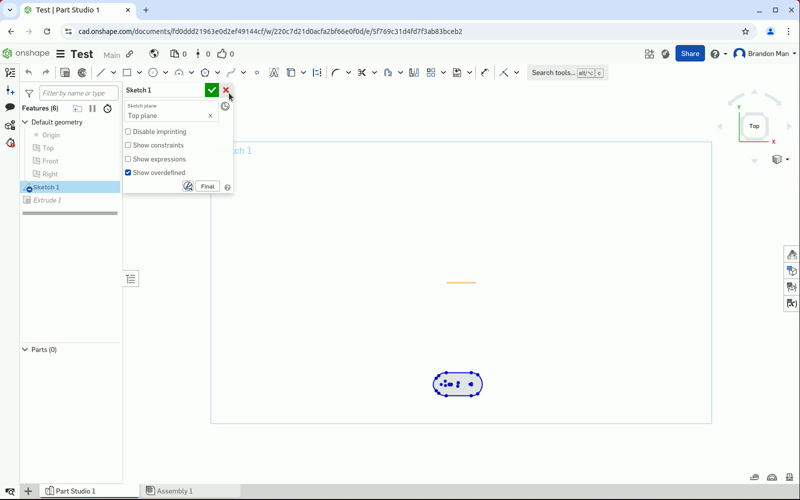
key(shift+s)
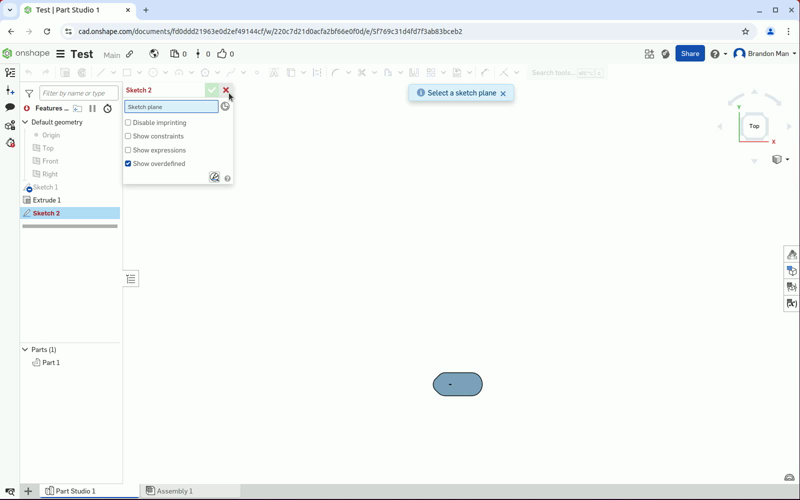
mouse_move(73, 150)
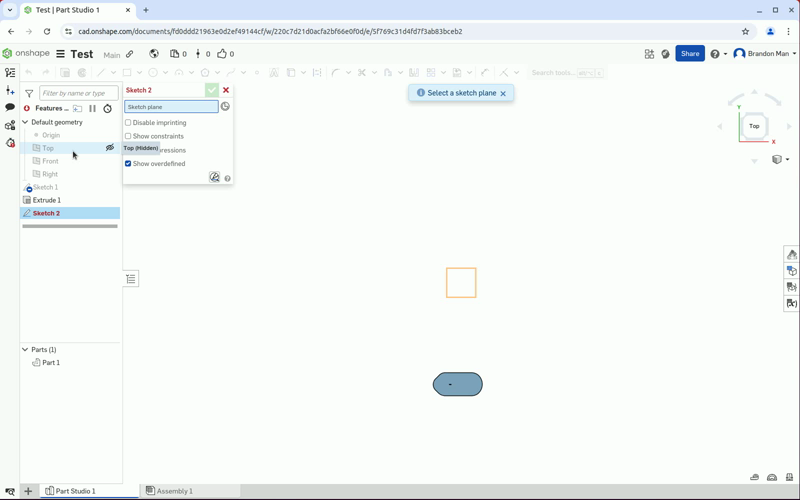
click(73, 150)
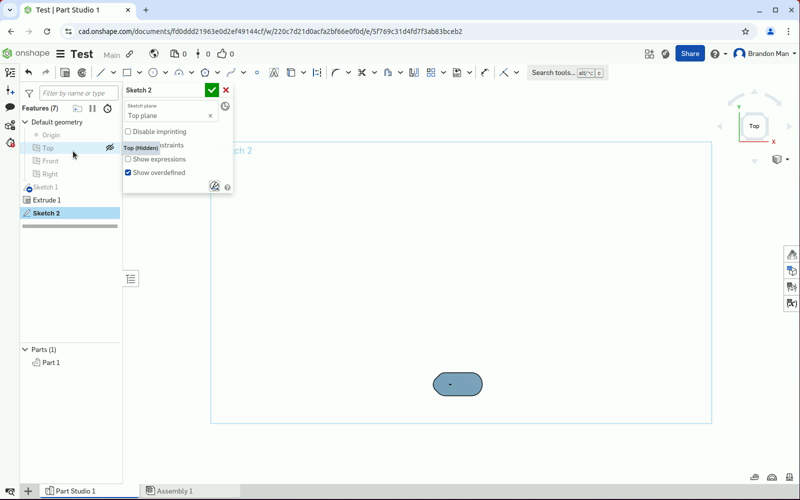
mouse_move(73, 352)
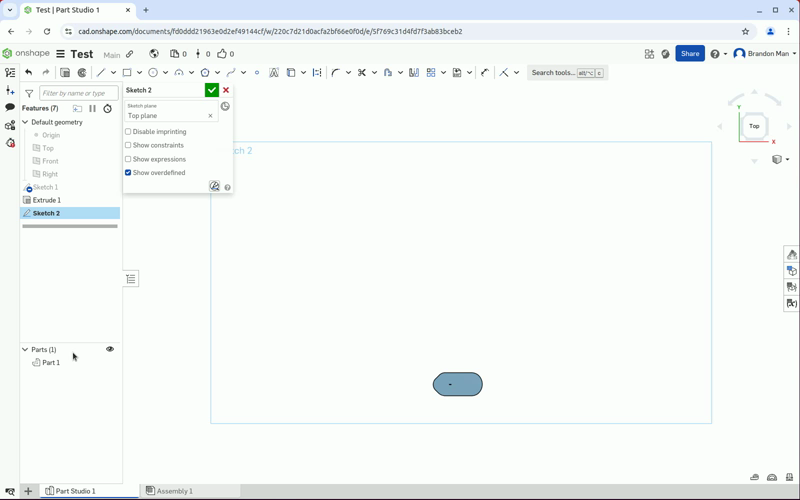
key(y)
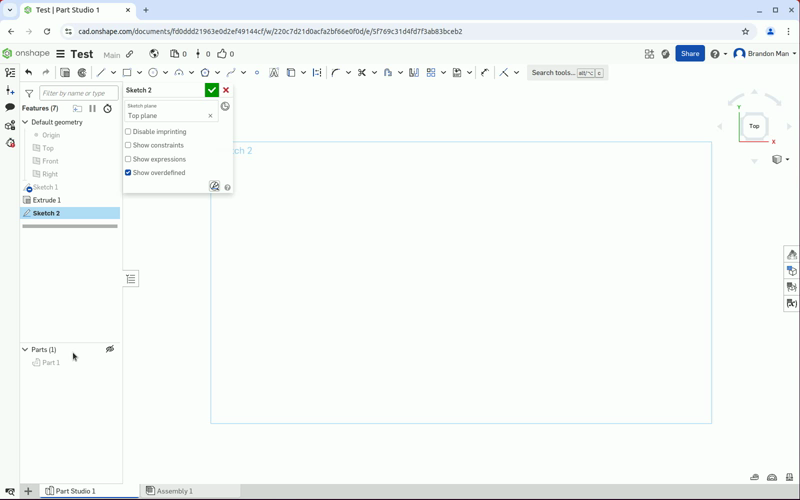
key(l)
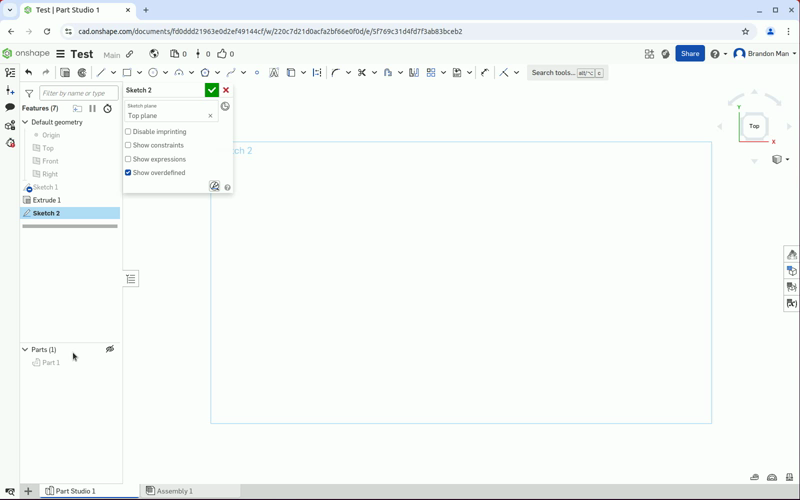
key_down(shift)
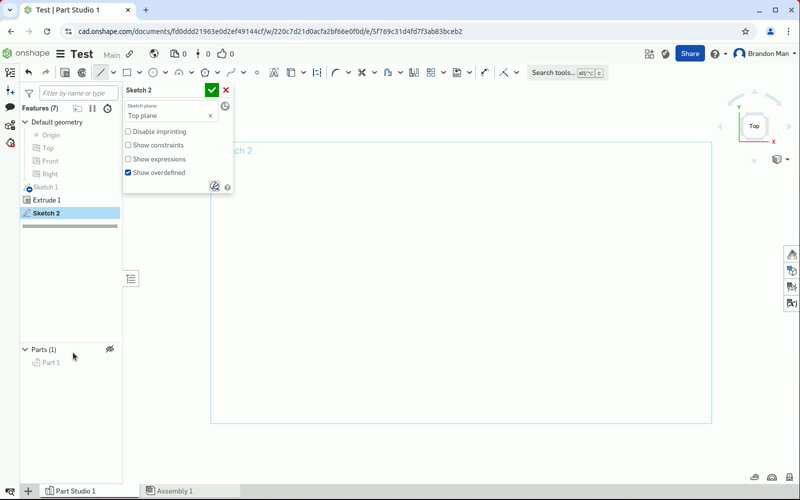
mouse_move(436, 390)
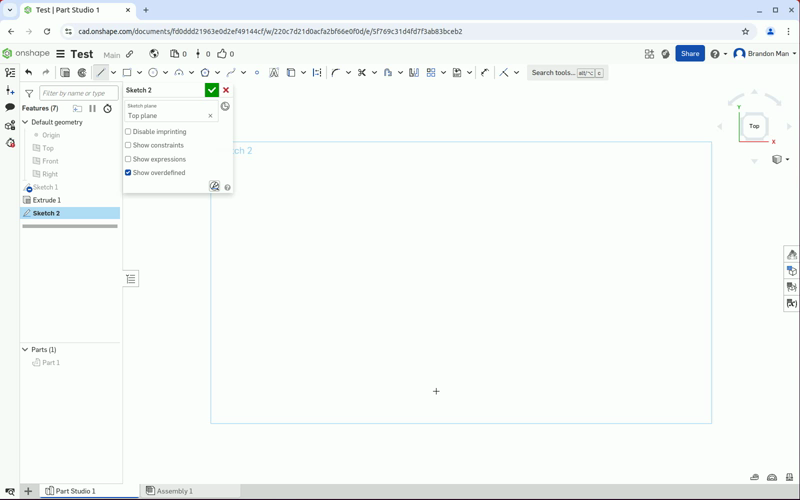
click(436, 390)
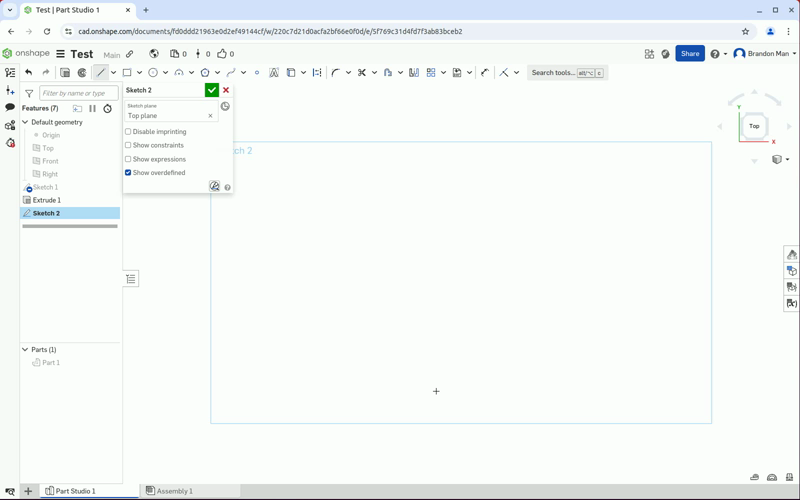
key_up(shift)
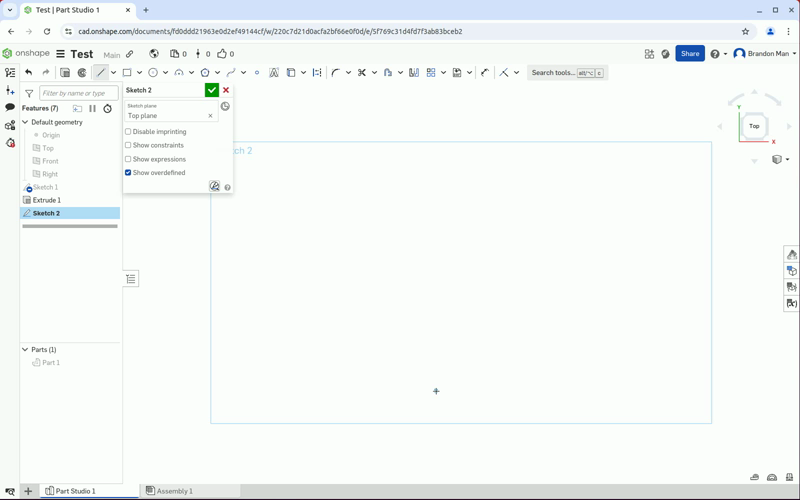
key_down(shift)
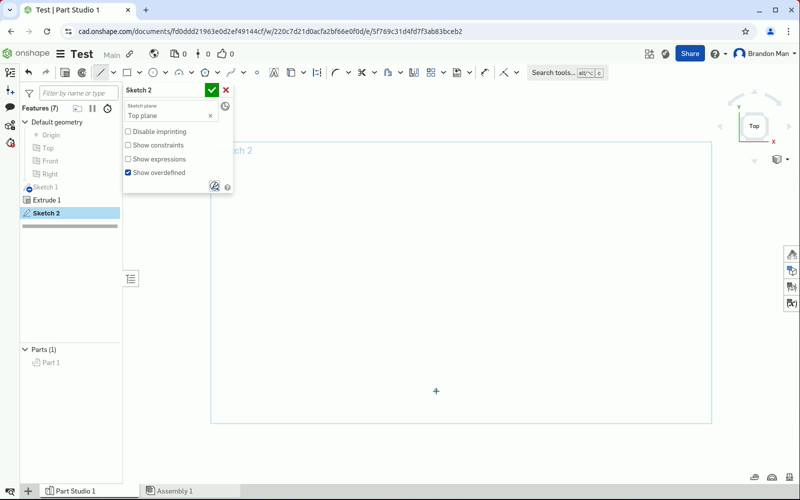
mouse_move(466, 390)
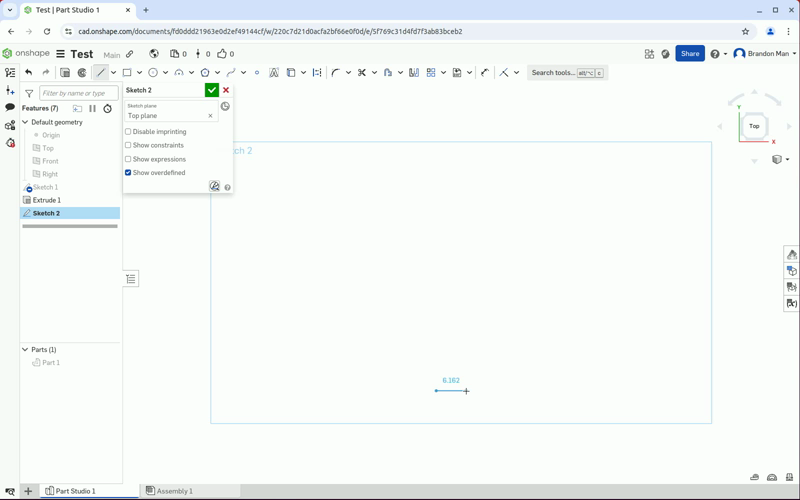
mouse_move(438, 393)
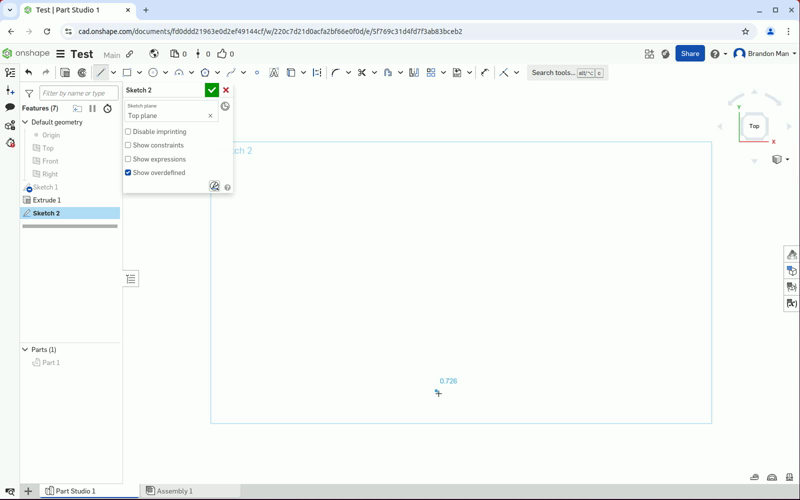
scroll(6)
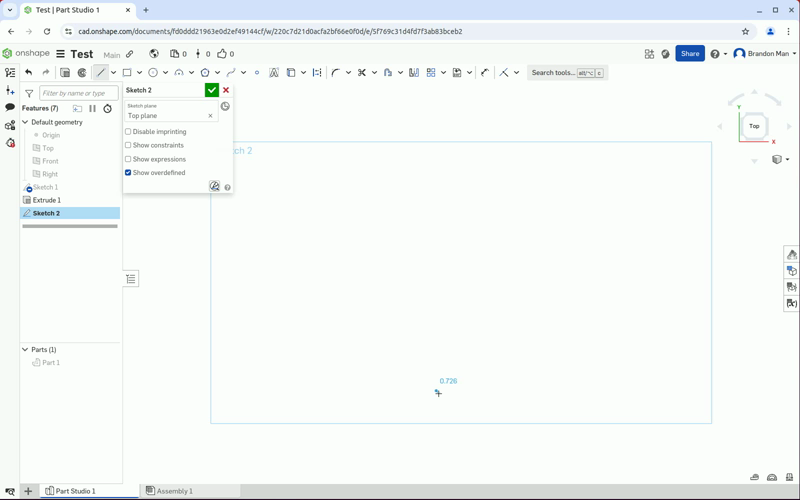
scroll(6)
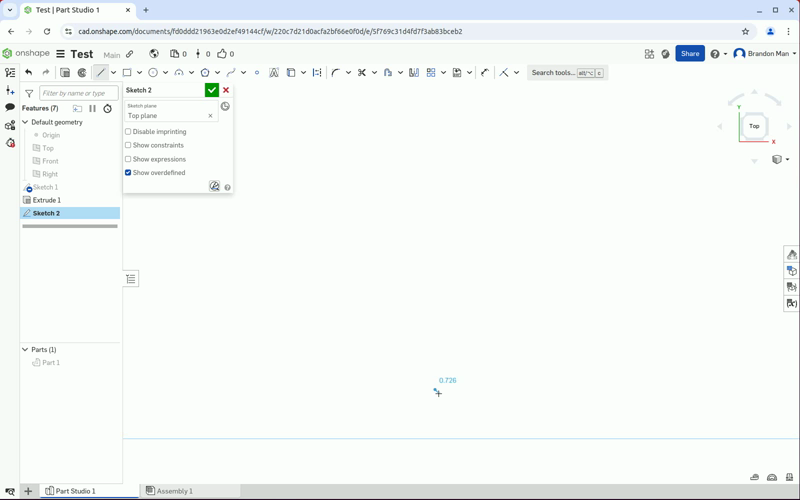
scroll(6)
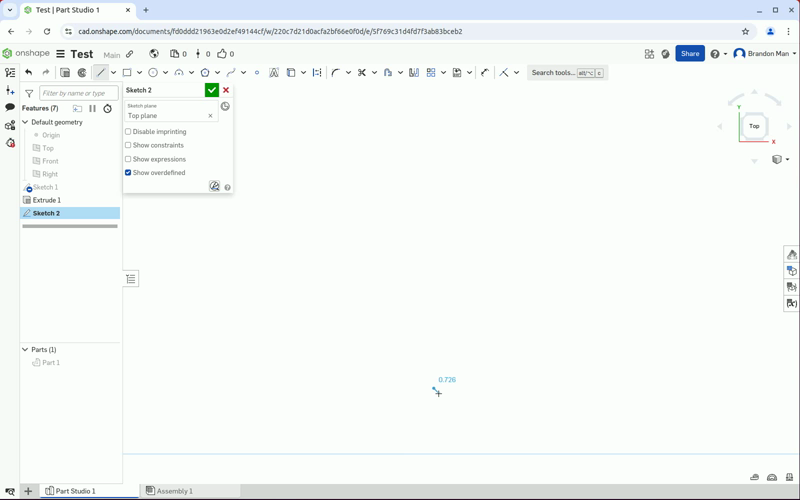
scroll(6)
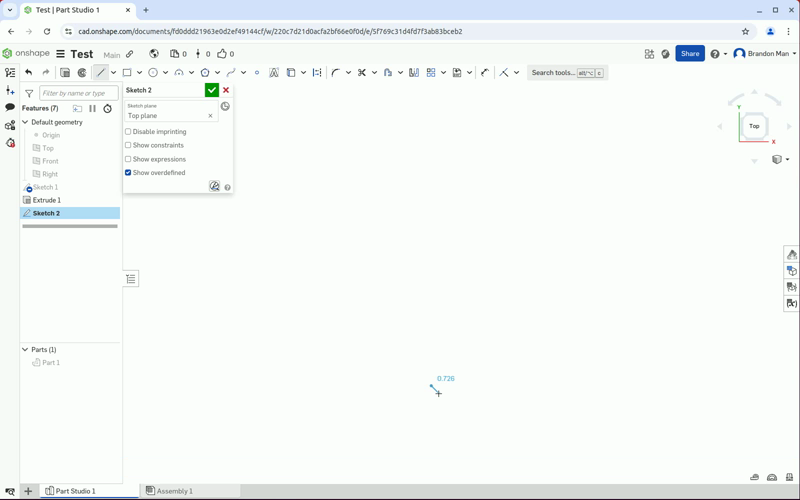
scroll(6)
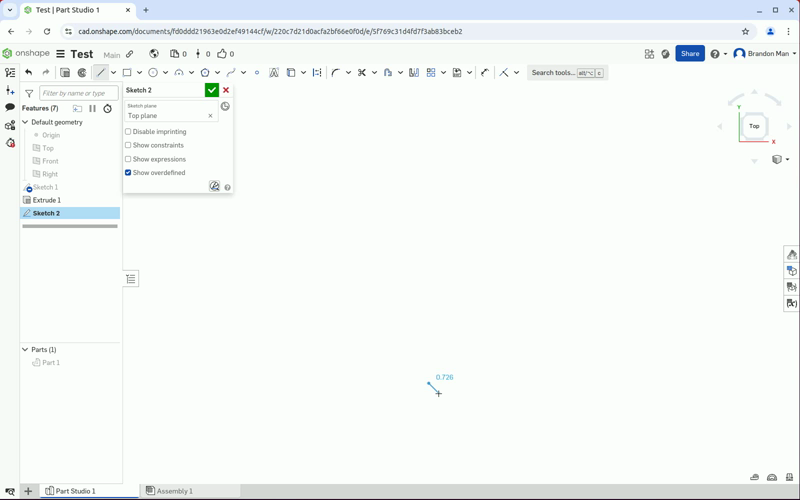
scroll(6)
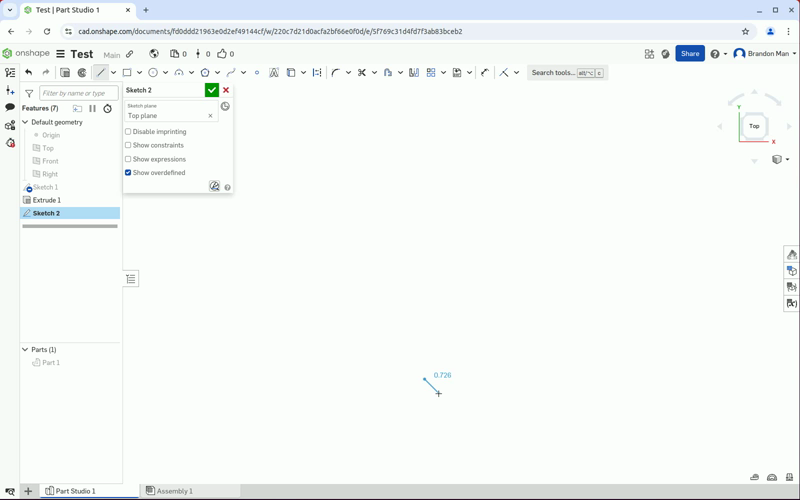
scroll(6)
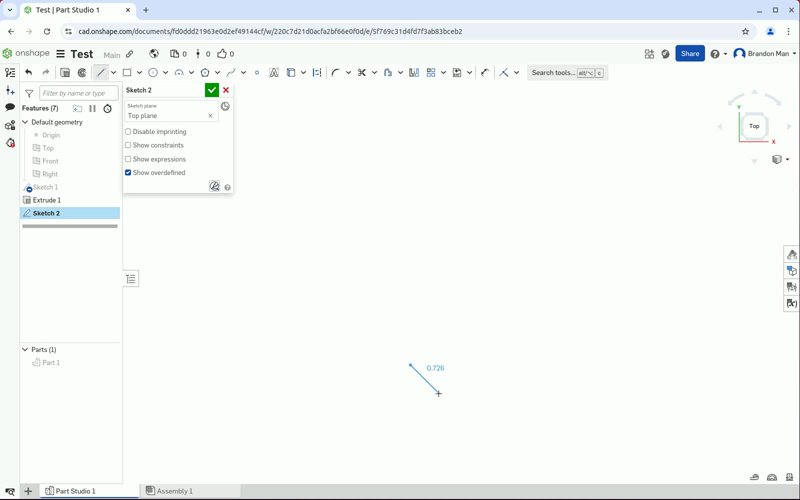
click(438, 393)
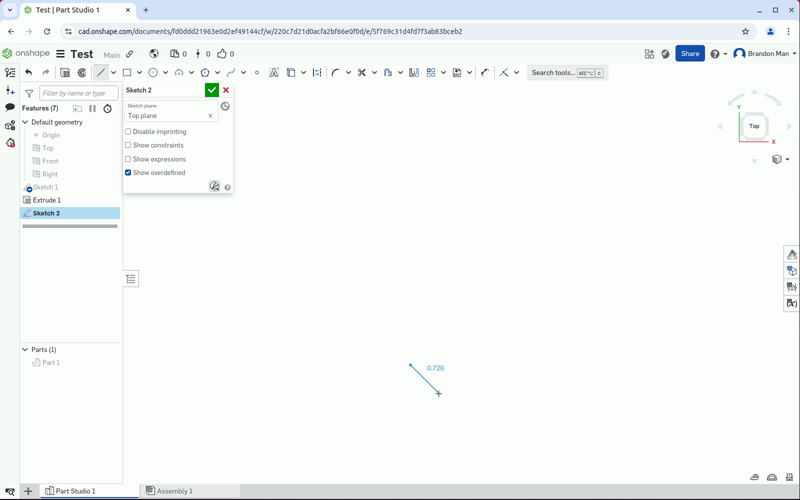
scroll(-6)
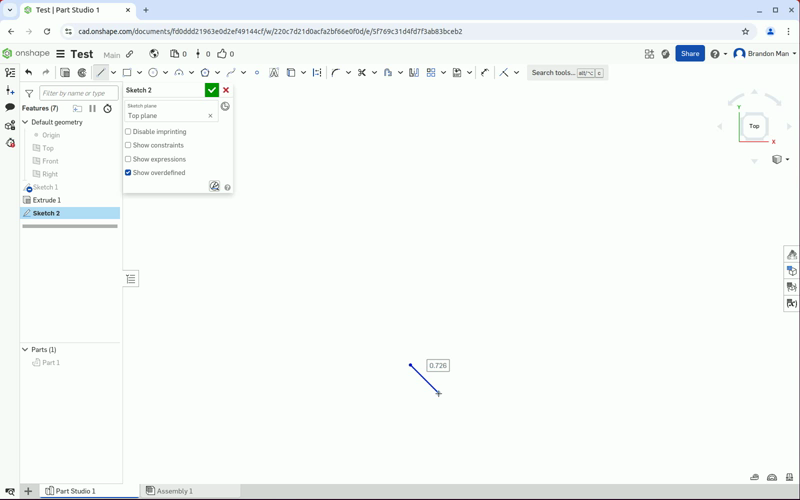
scroll(-6)
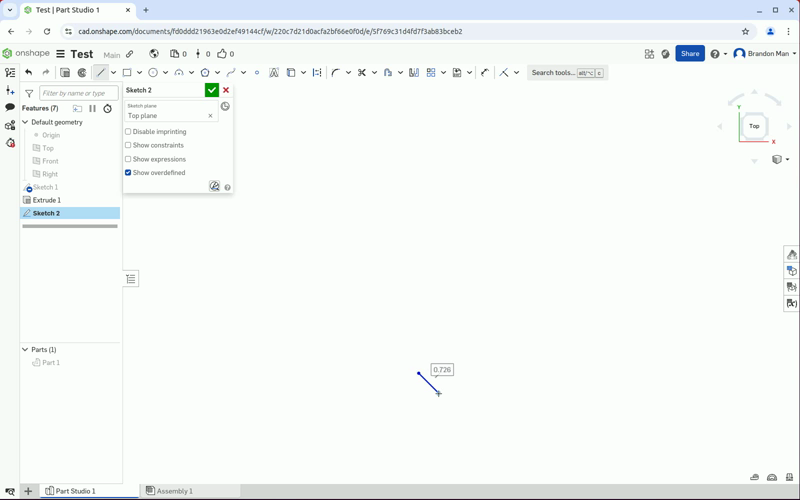
scroll(-6)
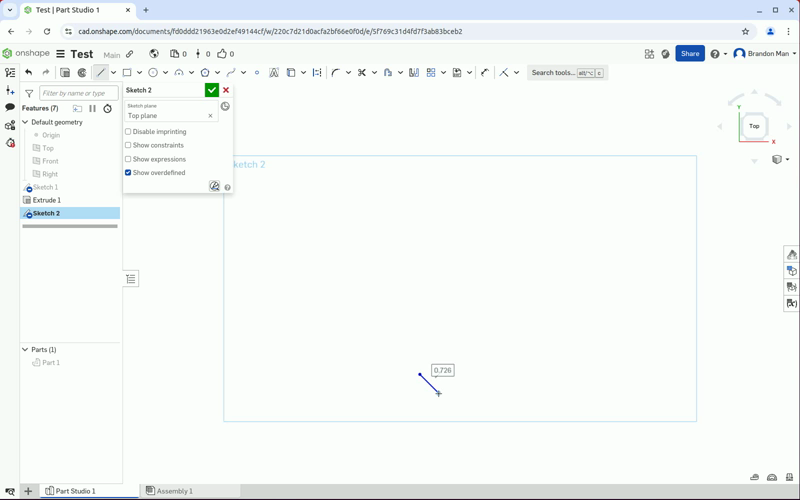
scroll(-6)
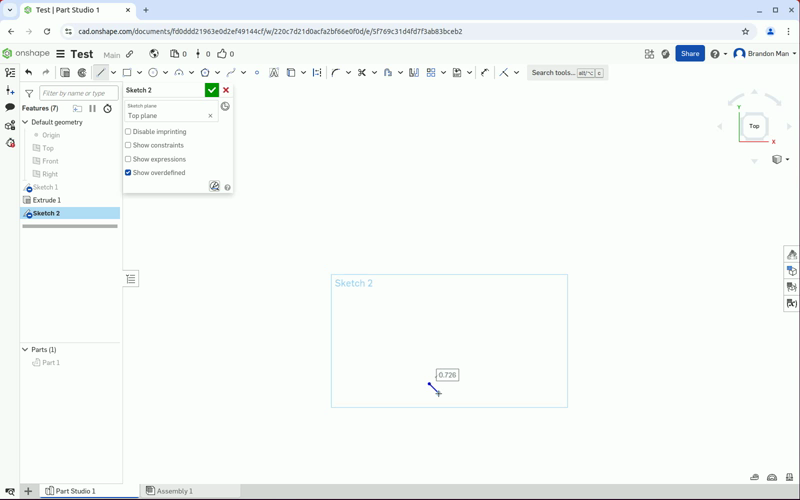
scroll(-6)
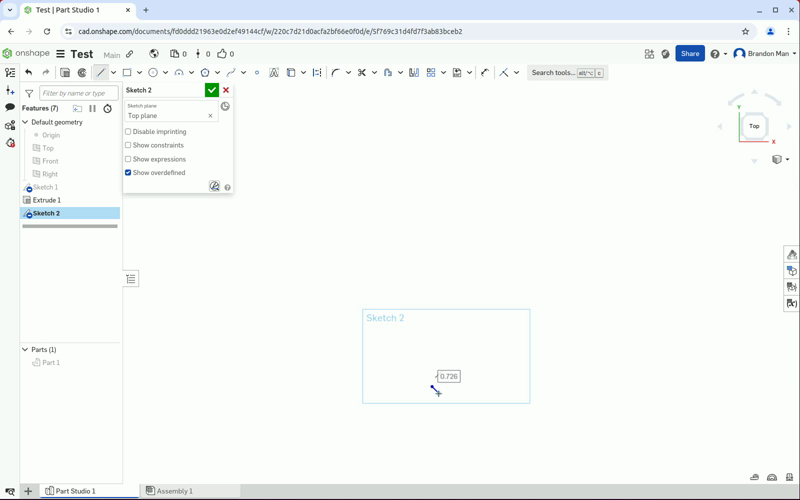
scroll(-6)
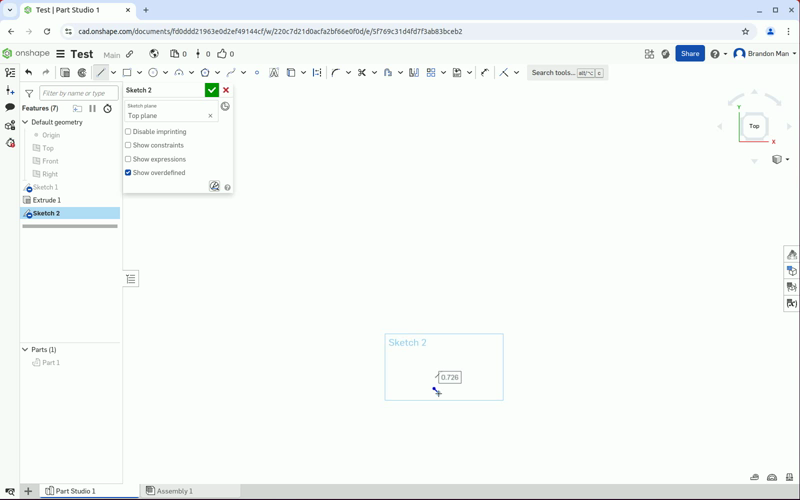
scroll(-6)
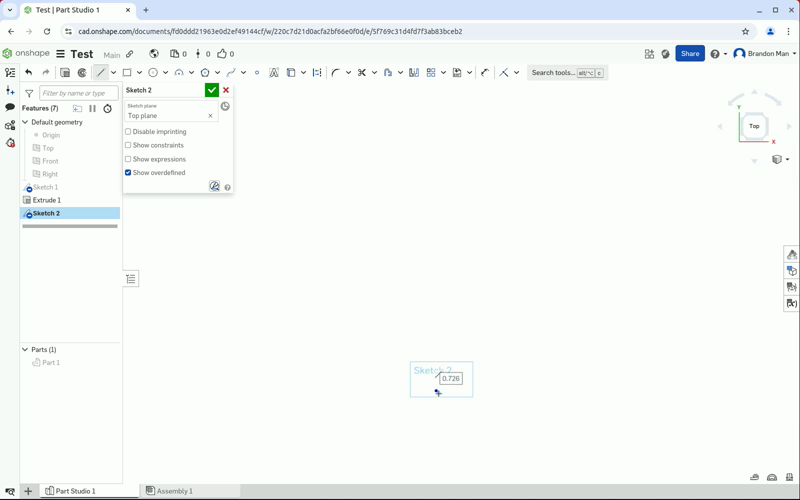
key_up(shift)
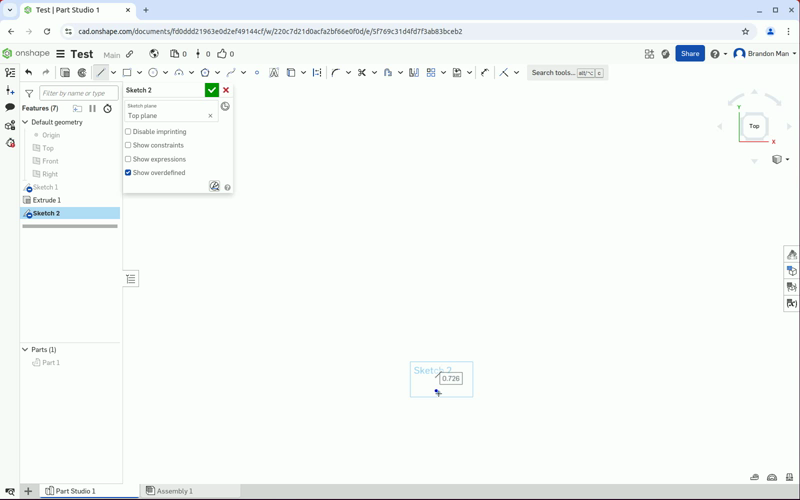
key(esc)
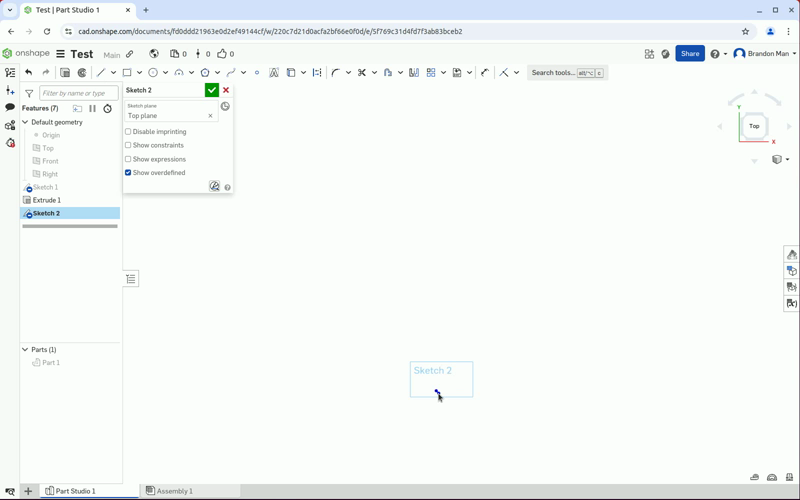
key(a)
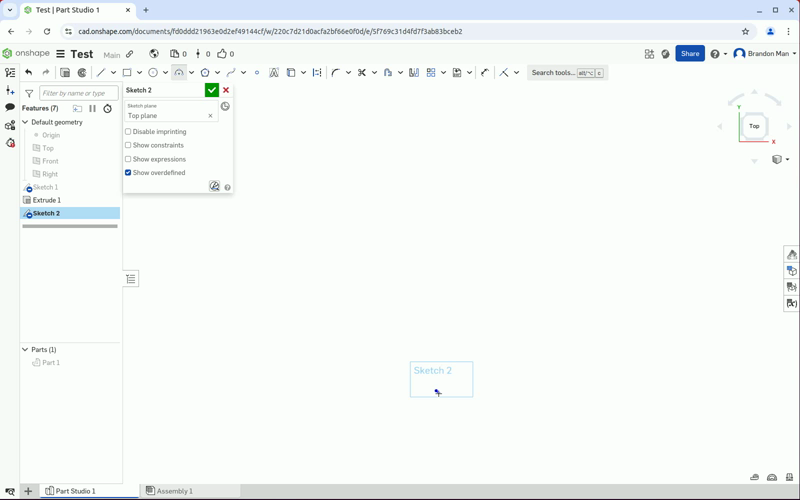
mouse_move(438, 393)
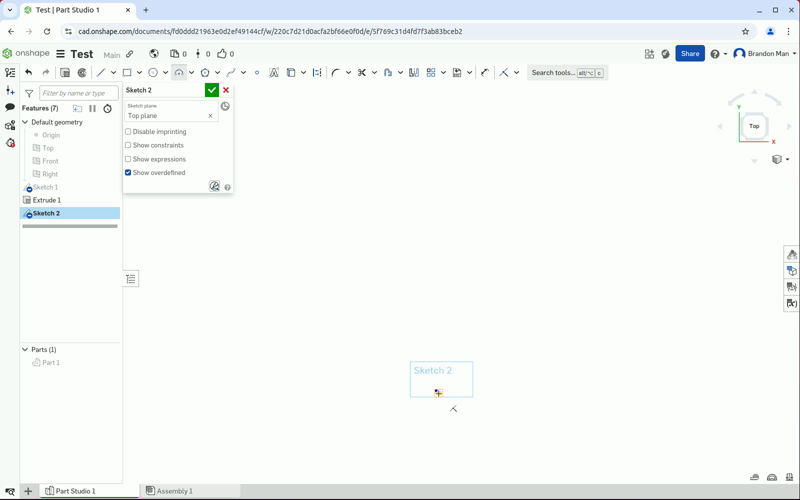
scroll(6)
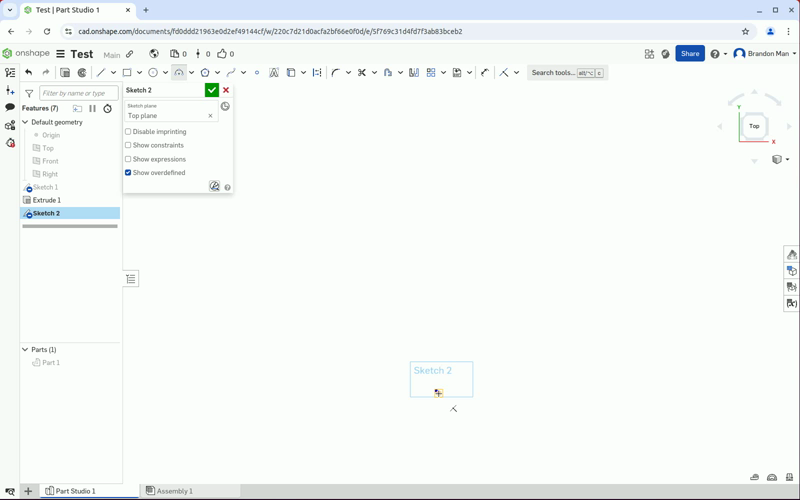
scroll(6)
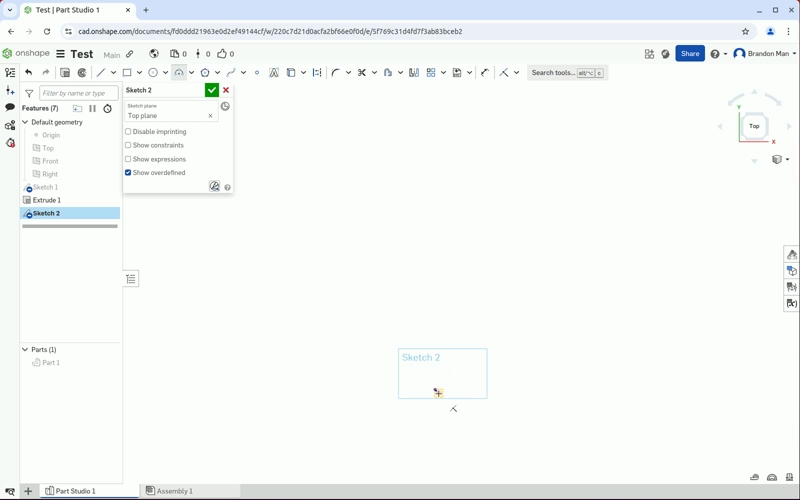
scroll(6)
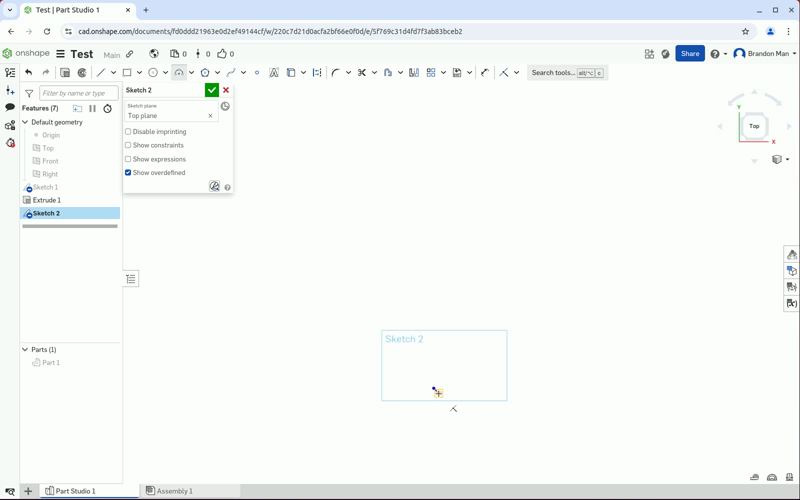
scroll(6)
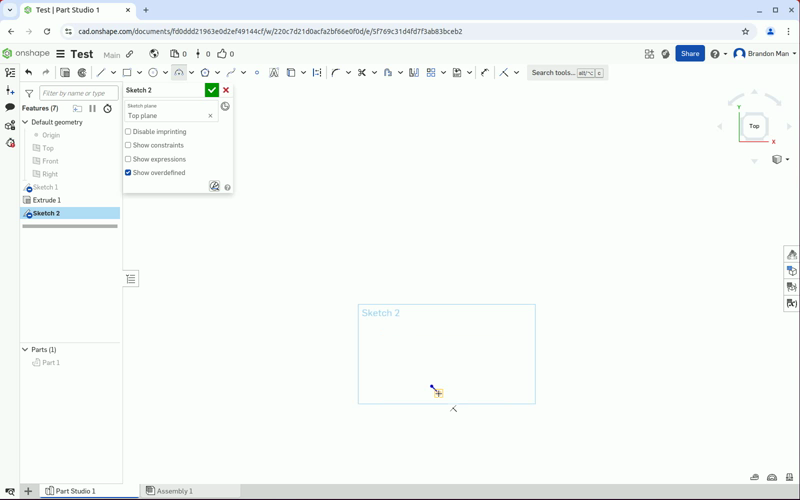
scroll(6)
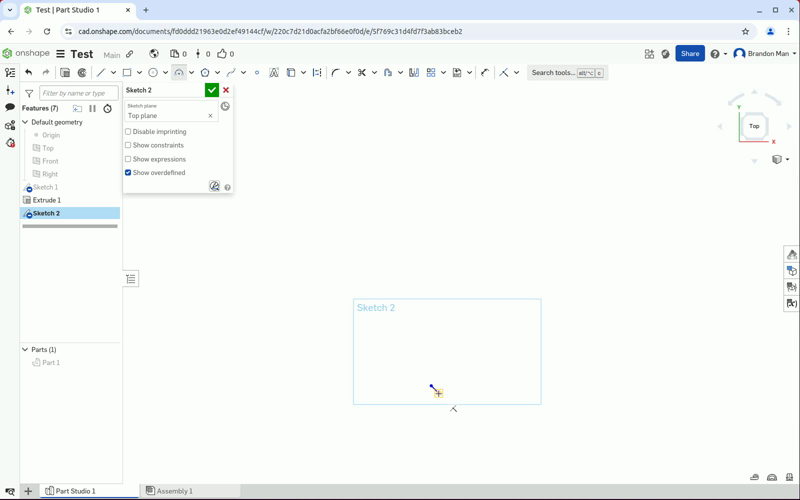
scroll(6)
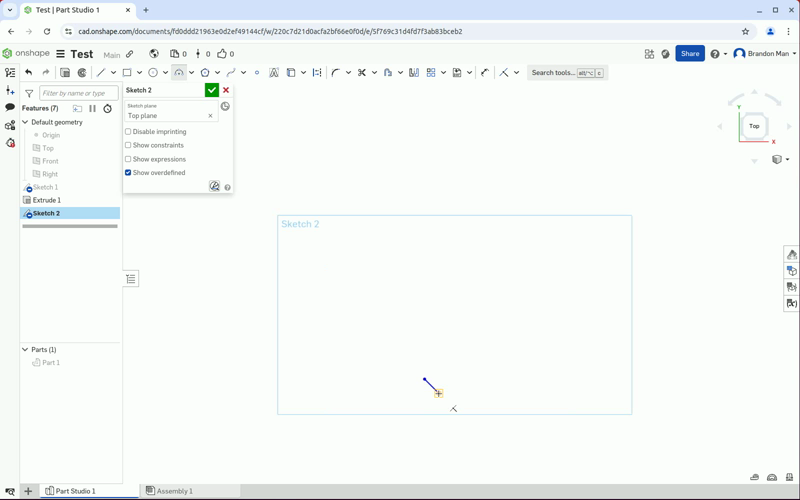
scroll(6)
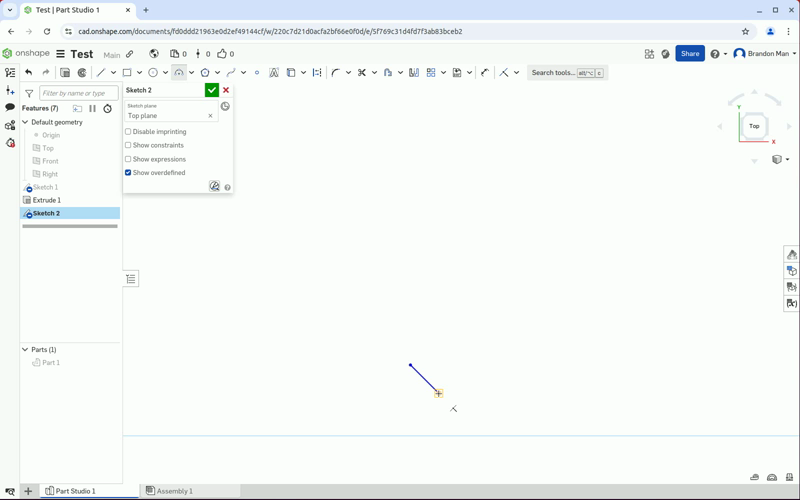
click(438, 393)
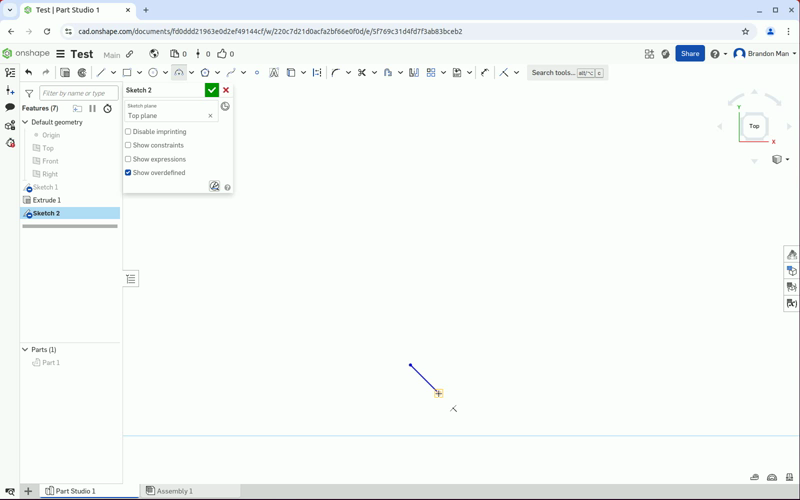
scroll(-6)
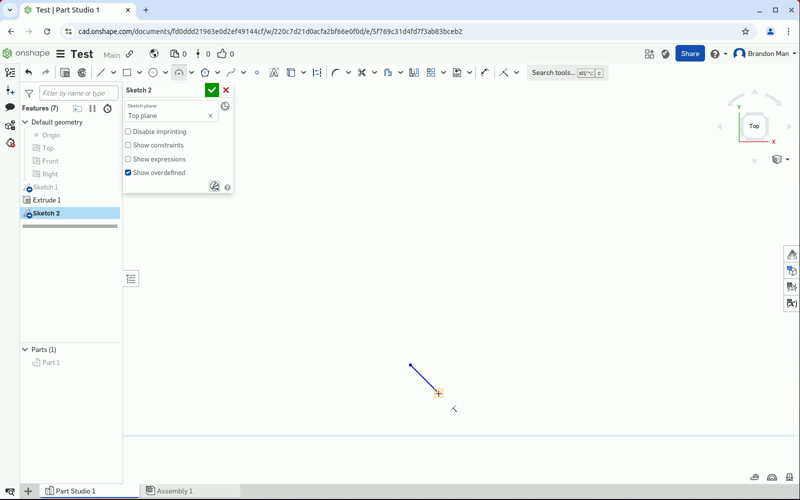
scroll(-6)
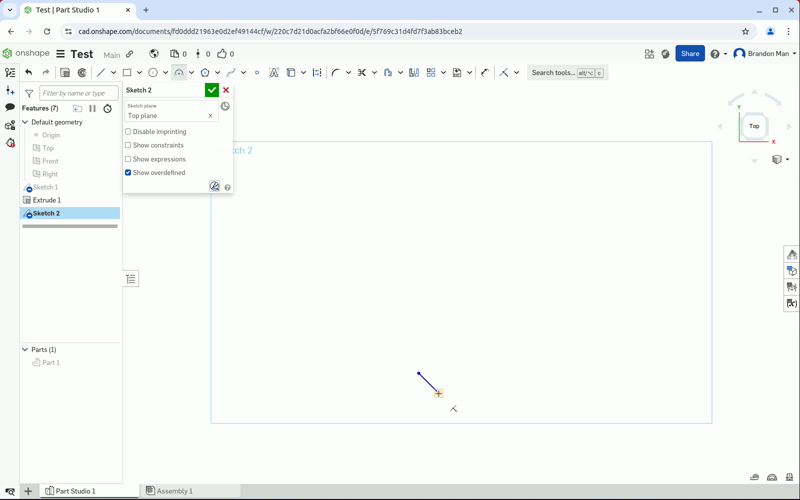
scroll(-6)
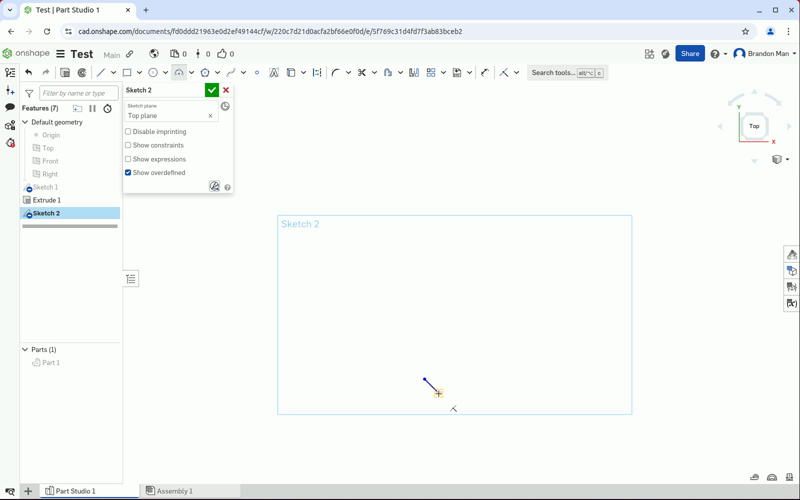
scroll(-6)
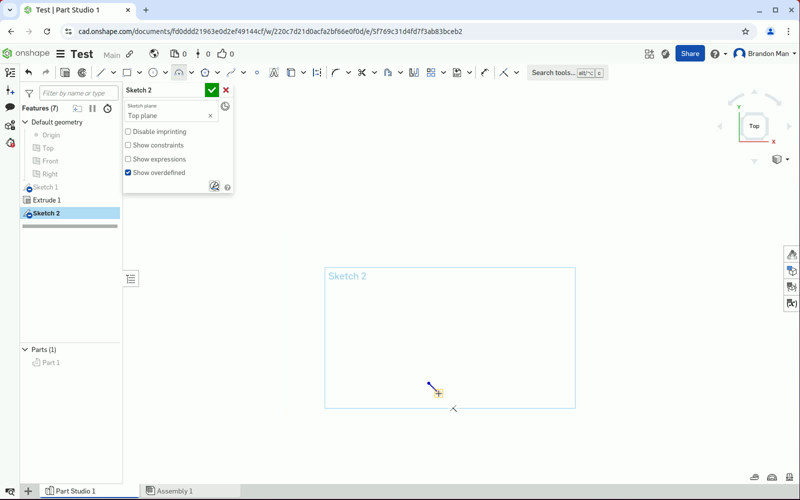
scroll(-6)
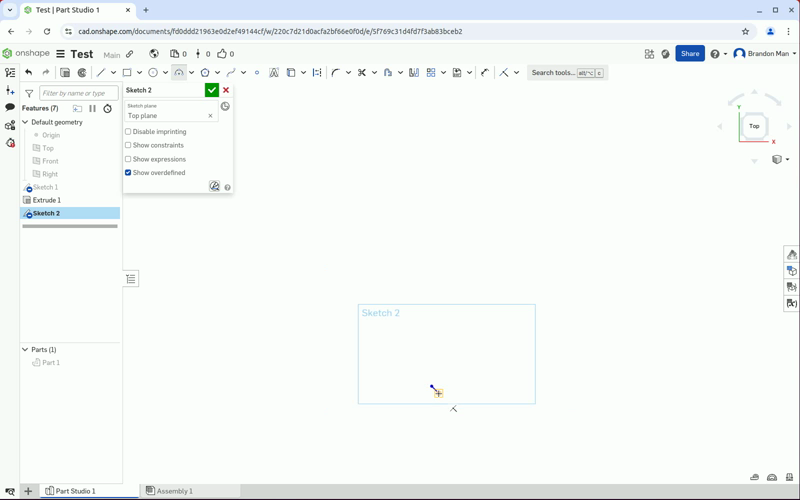
scroll(-6)
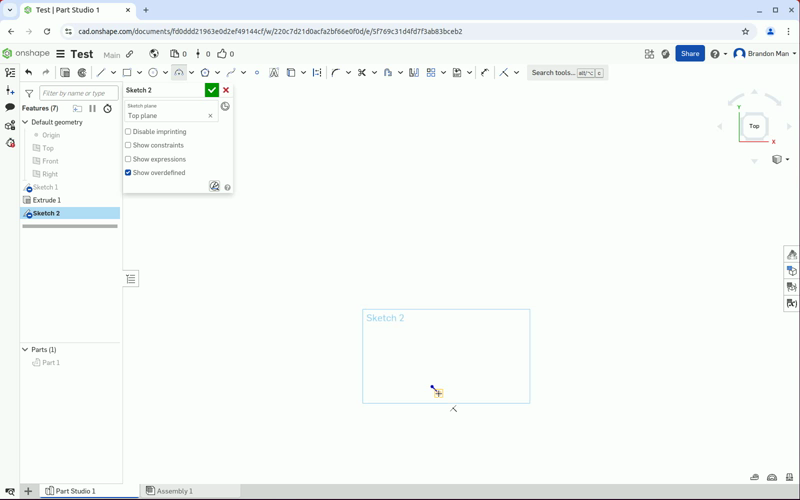
scroll(-6)
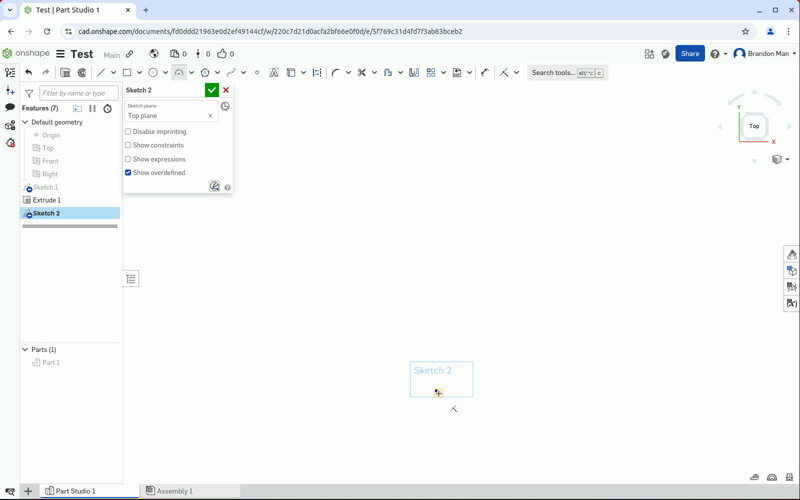
key_down(shift)
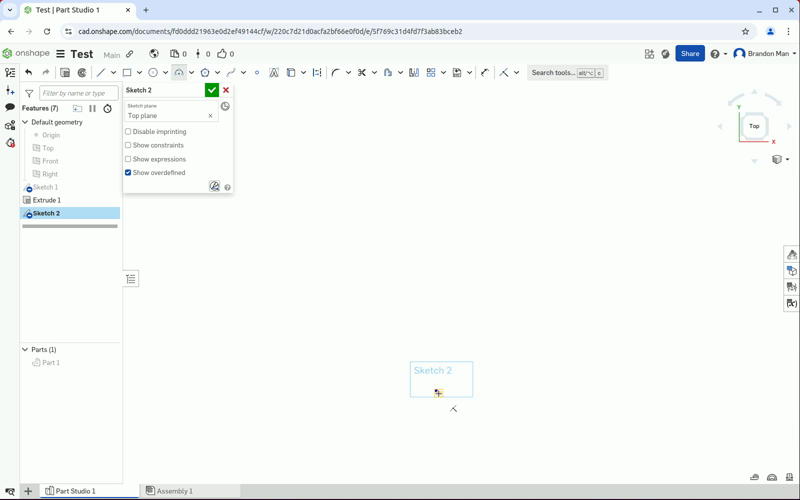
mouse_move(446, 395)
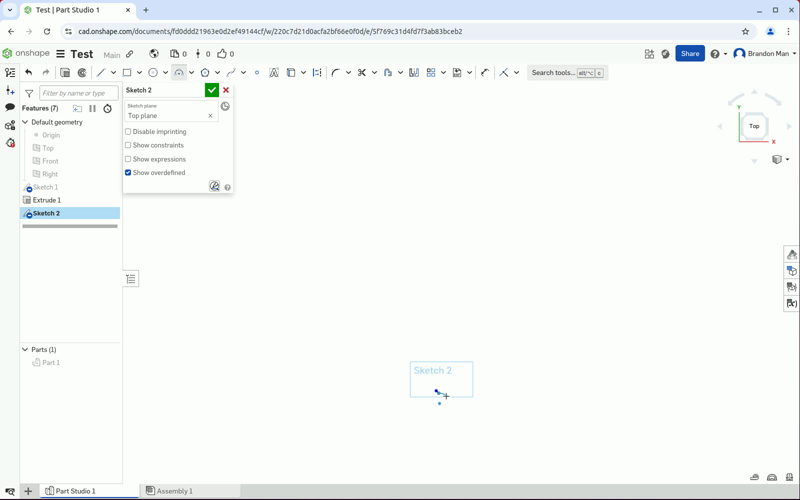
click(446, 395)
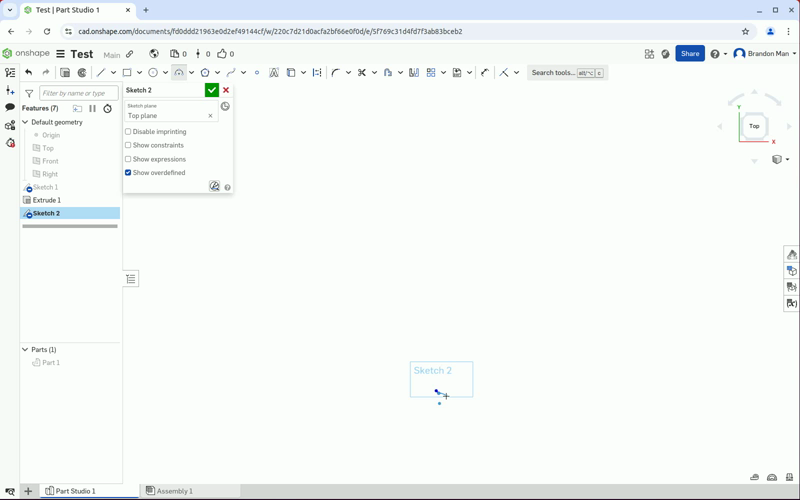
mouse_move(442, 395)
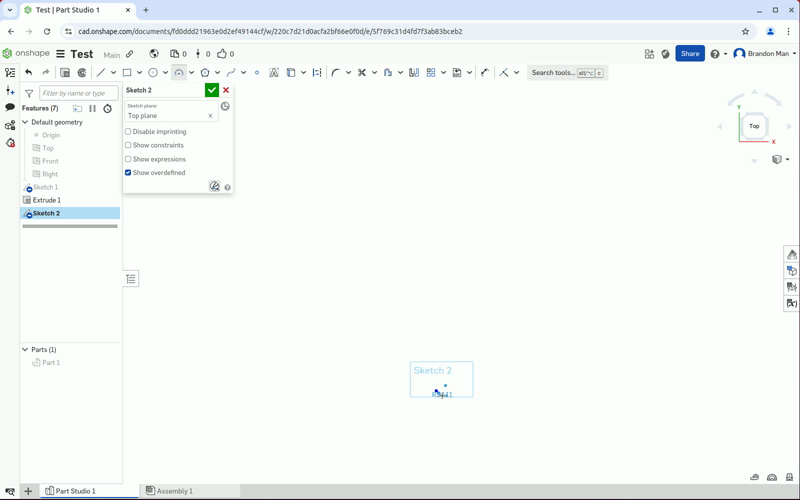
scroll(6)
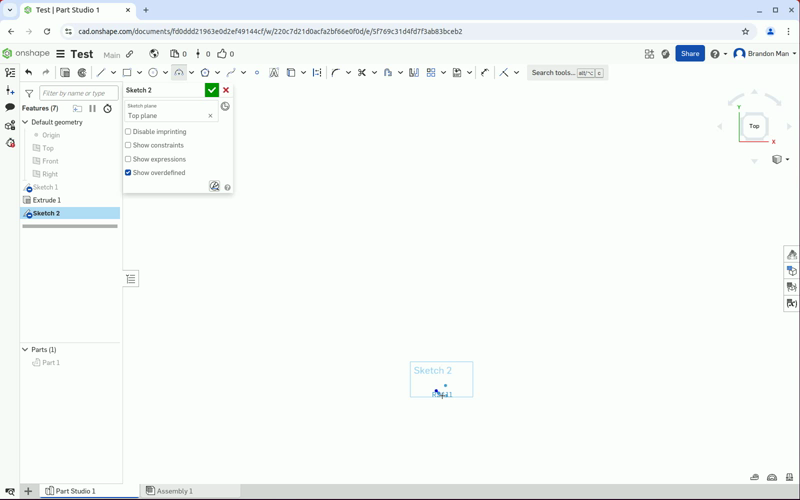
scroll(6)
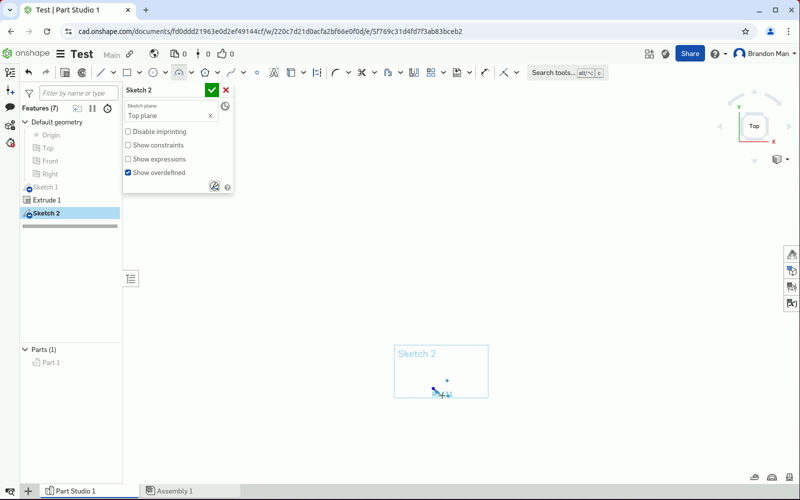
scroll(6)
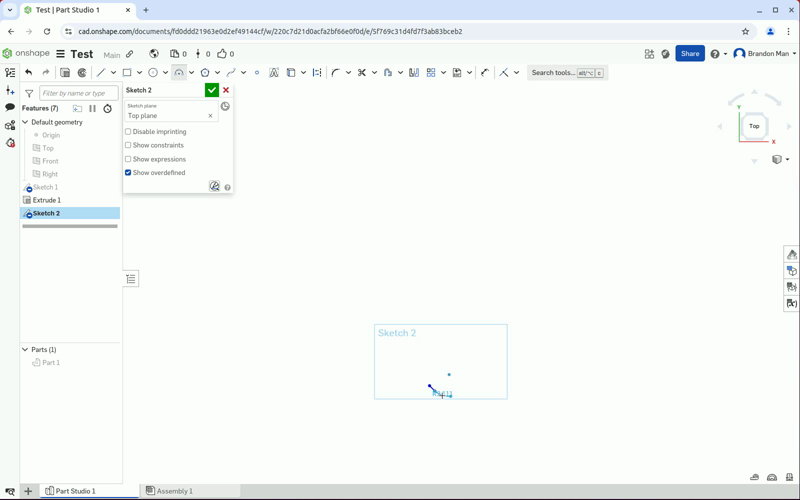
scroll(6)
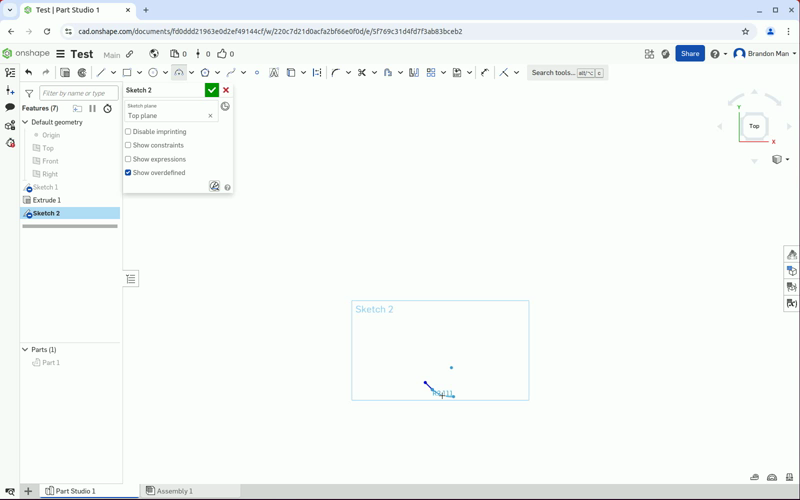
scroll(6)
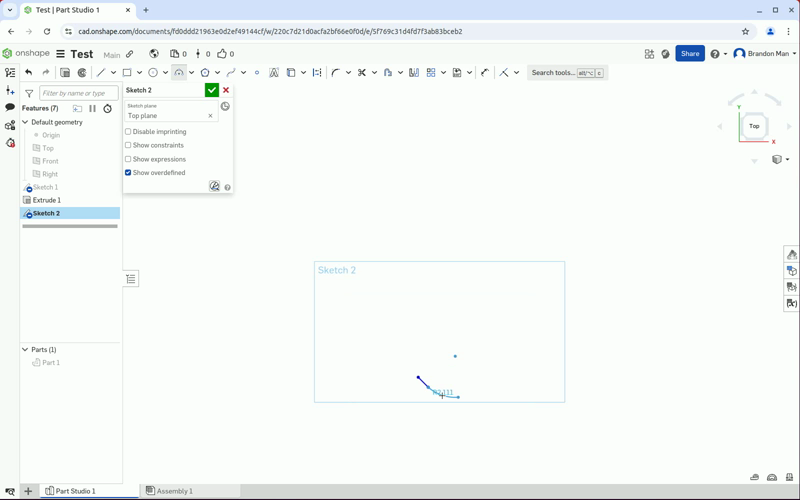
scroll(6)
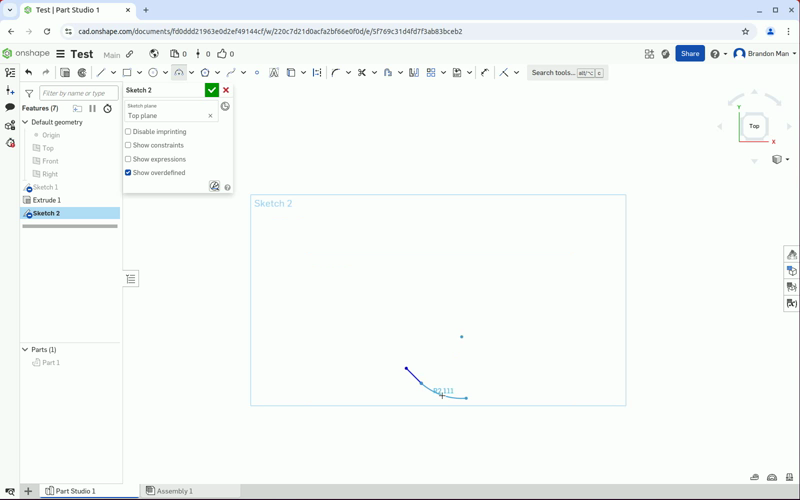
scroll(6)
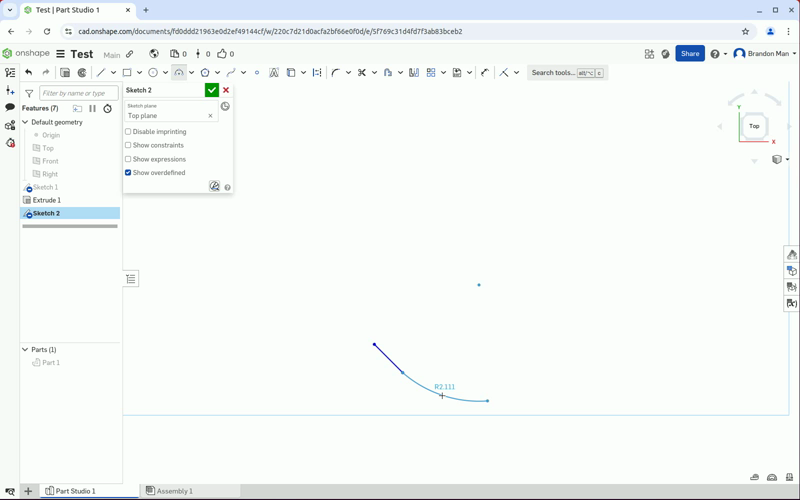
click(442, 395)
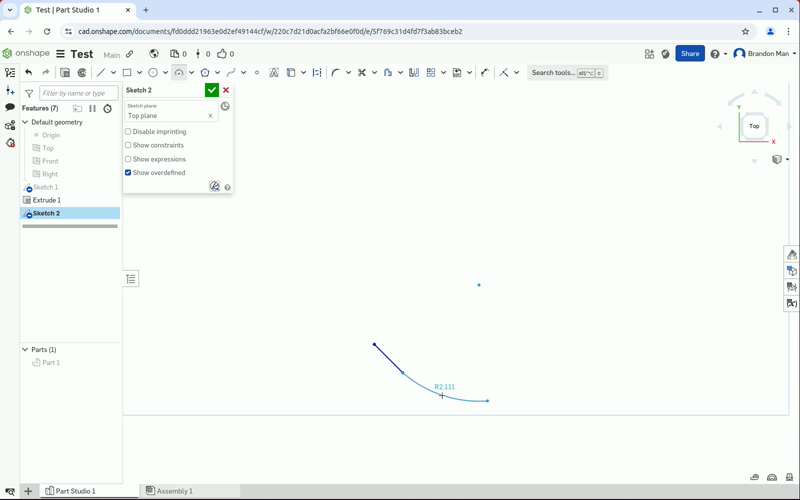
scroll(-6)
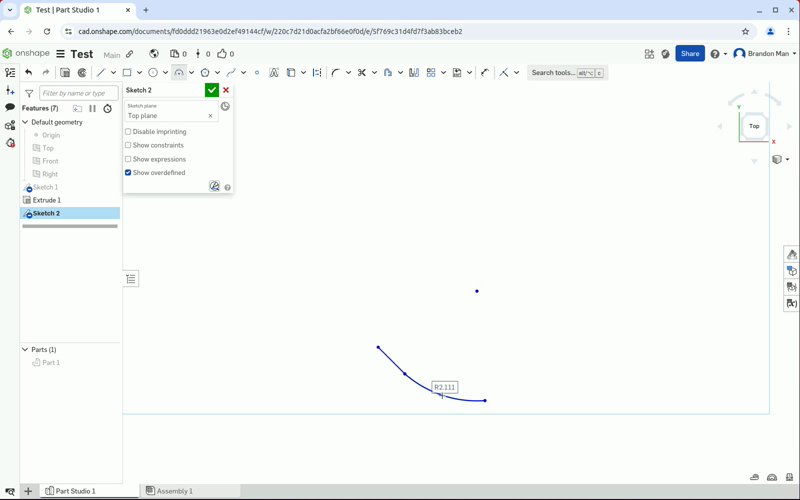
scroll(-6)
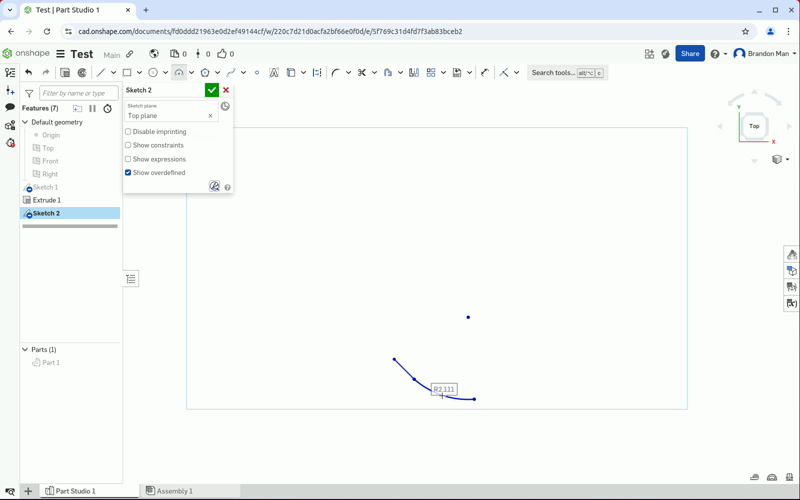
scroll(-6)
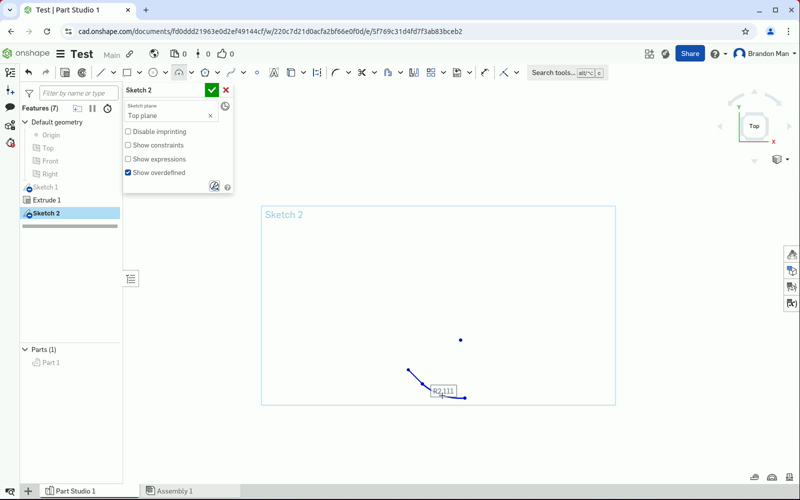
scroll(-6)
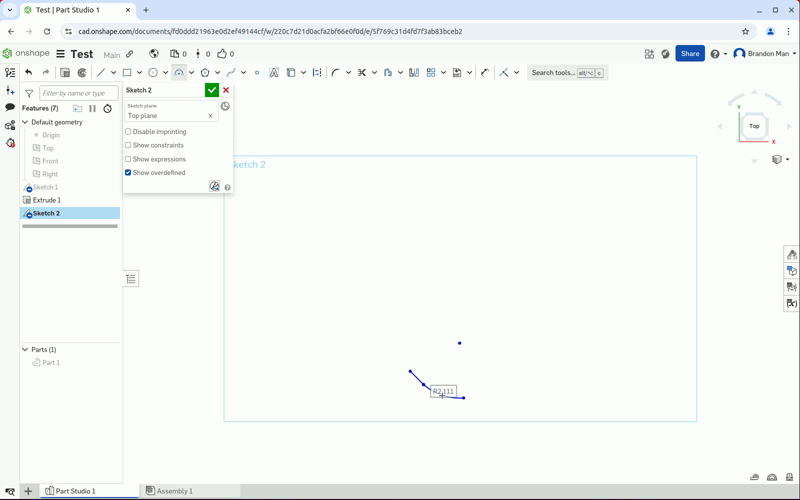
scroll(-6)
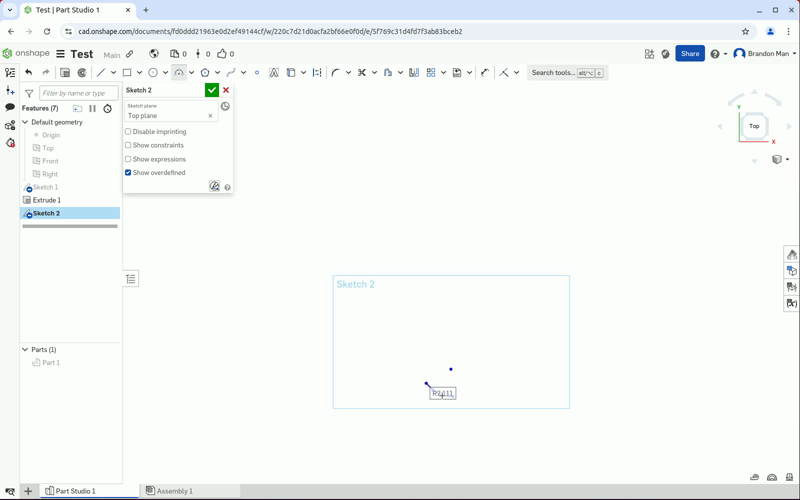
scroll(-6)
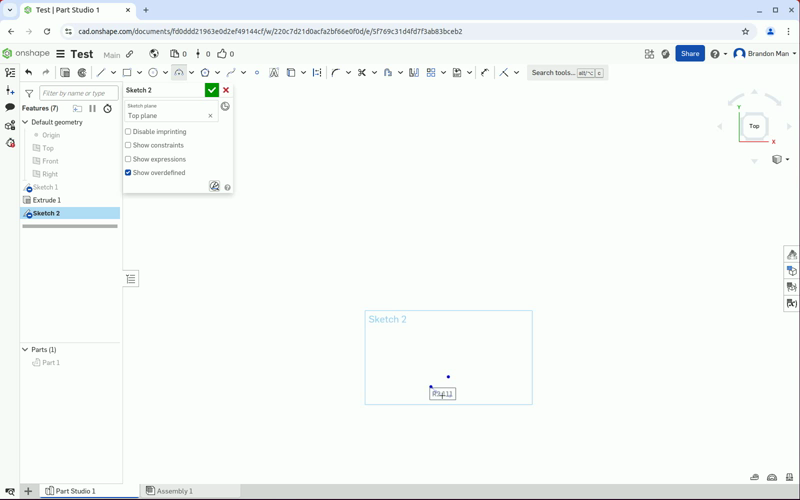
scroll(-6)
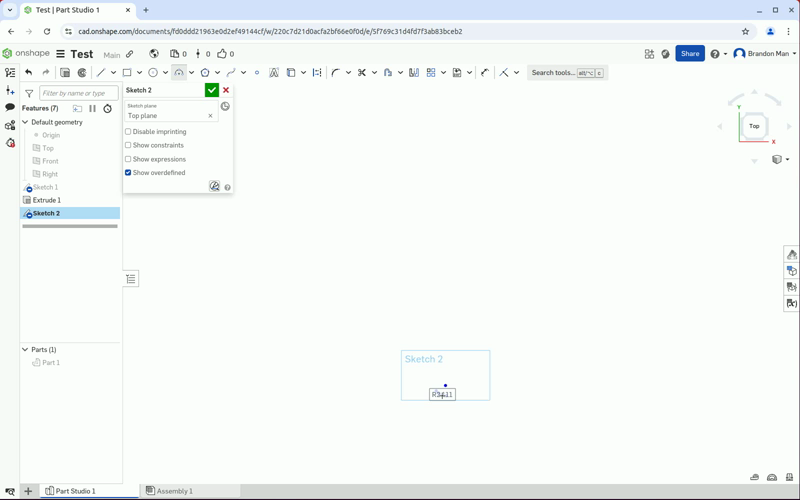
key_up(shift)
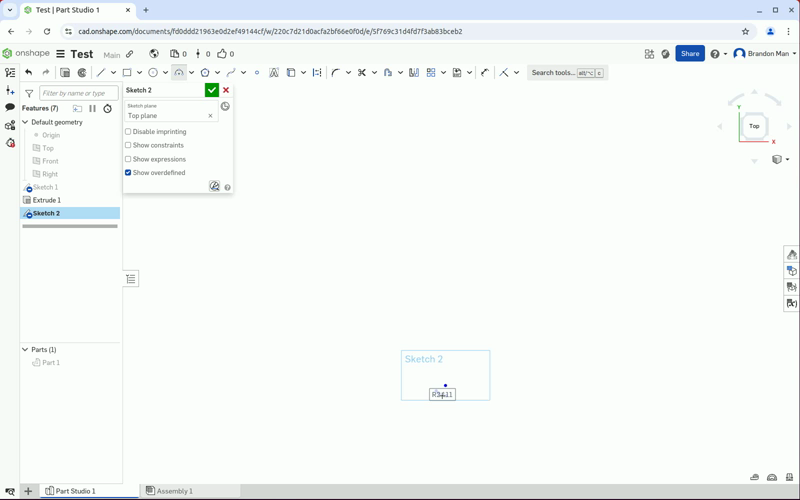
key(esc)
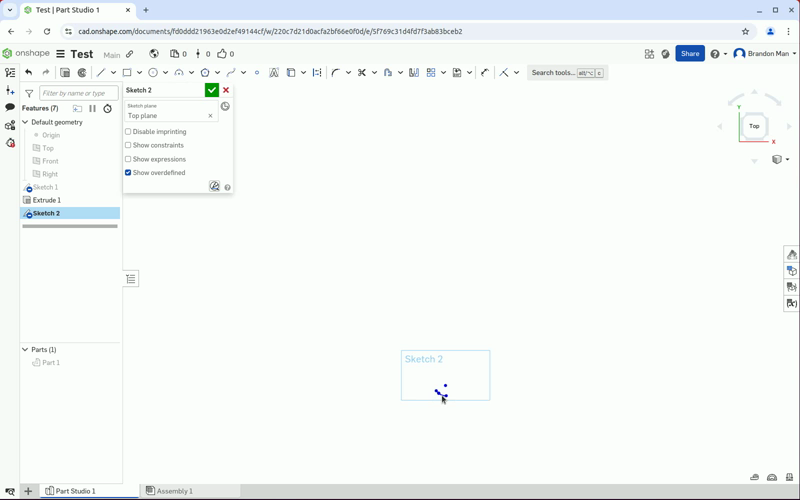
key(l)
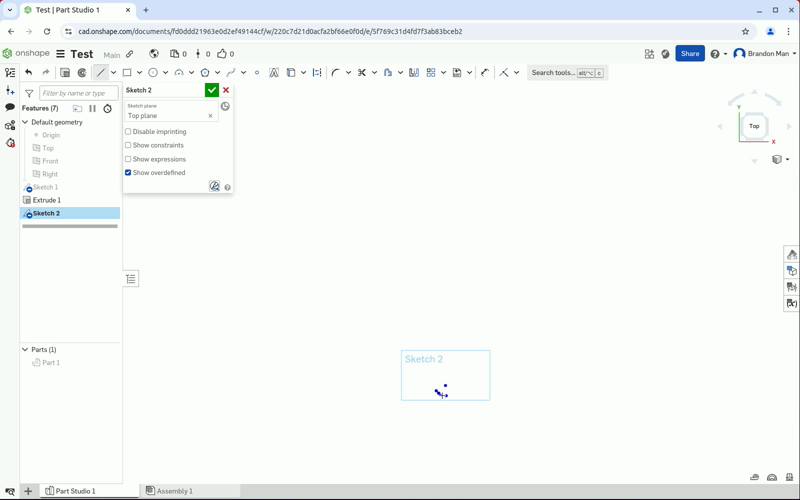
mouse_move(446, 395)
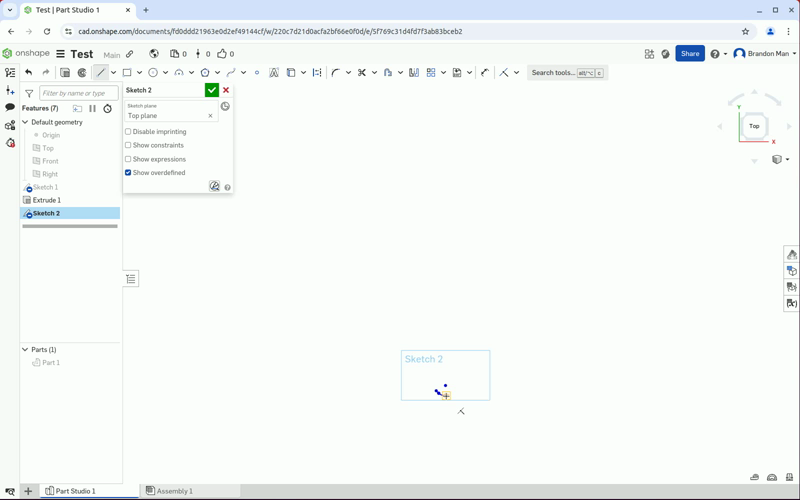
scroll(6)
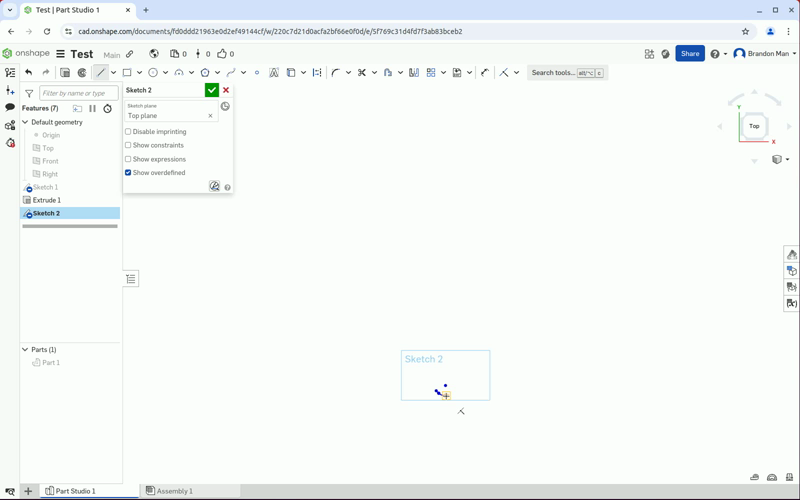
scroll(6)
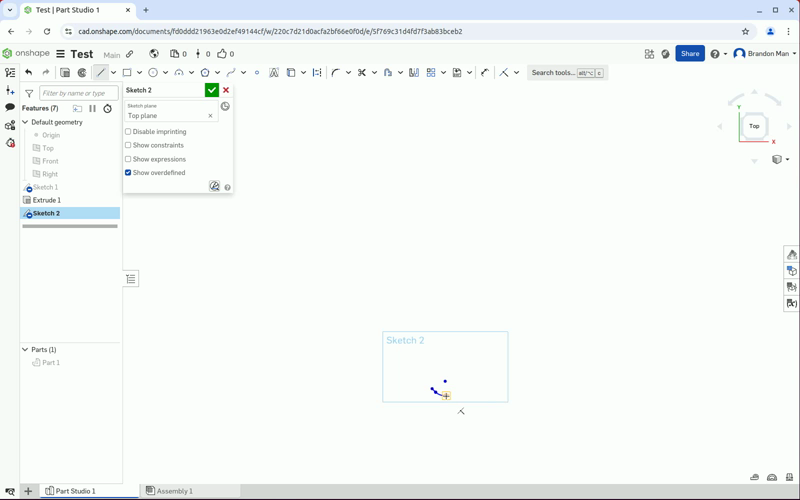
scroll(6)
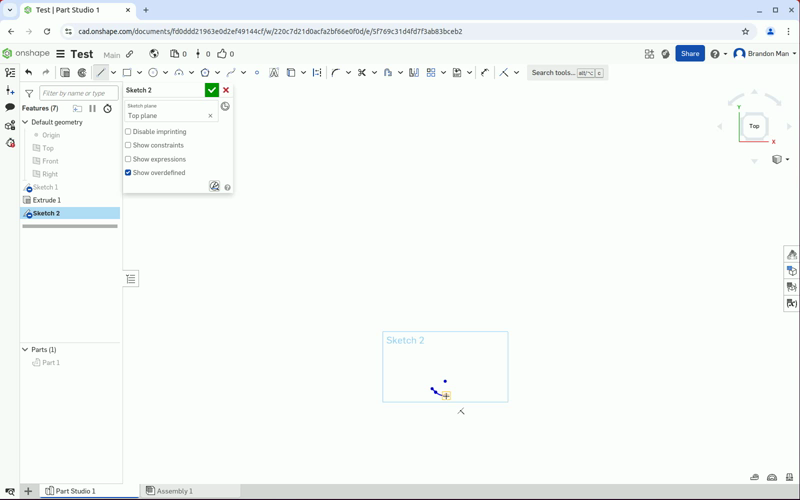
scroll(6)
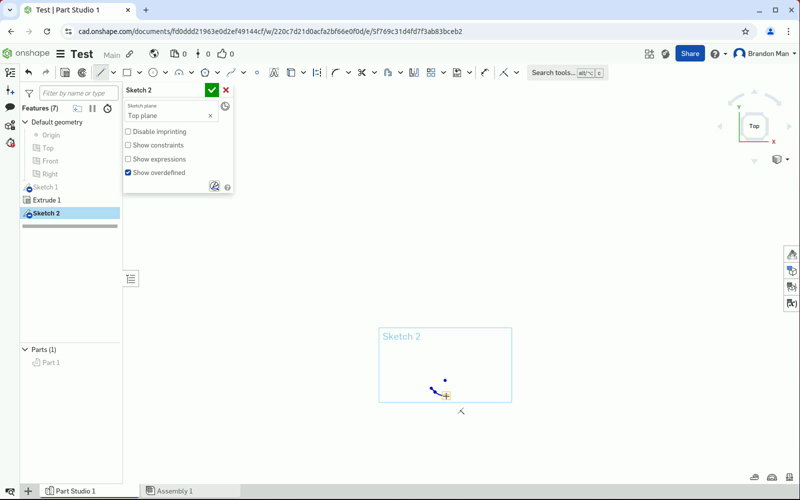
scroll(6)
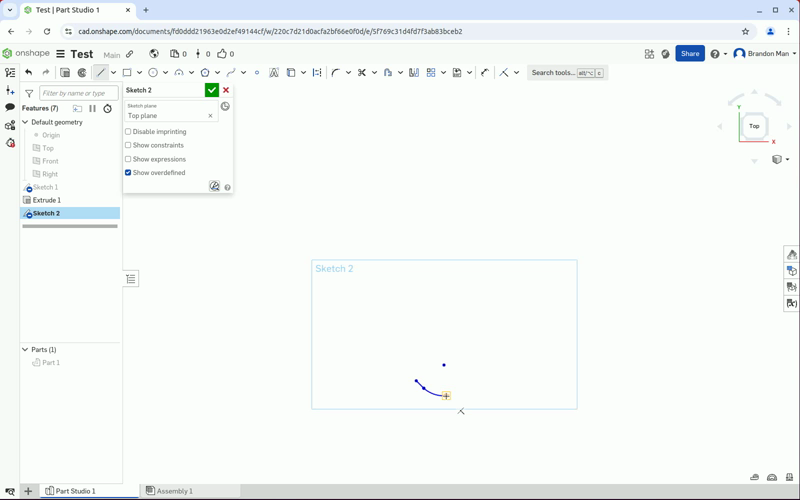
scroll(6)
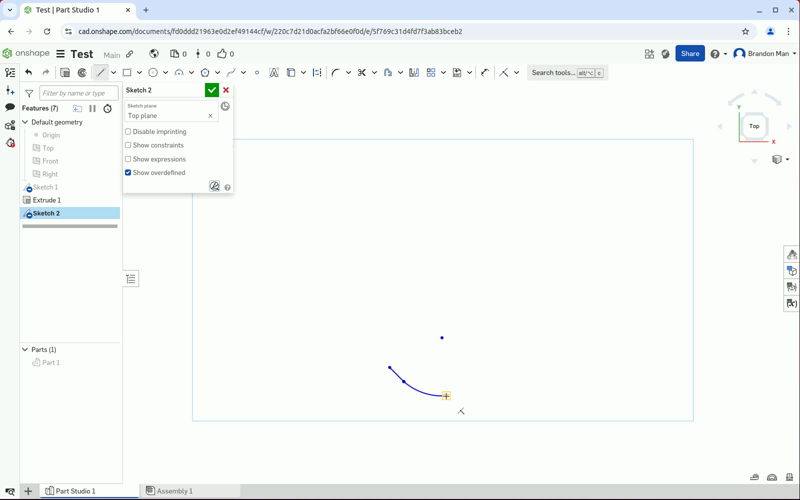
scroll(6)
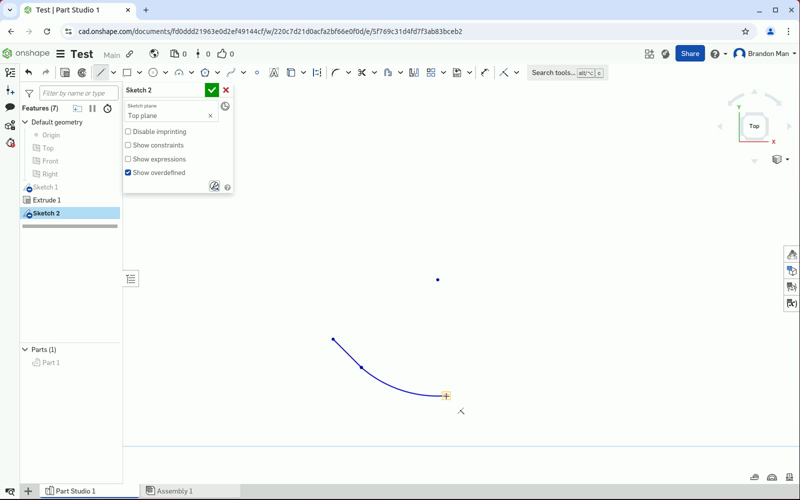
click(446, 395)
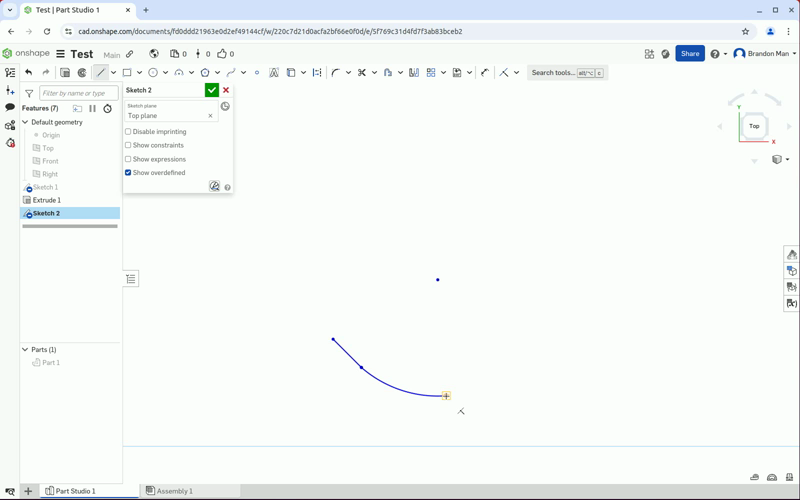
scroll(-6)
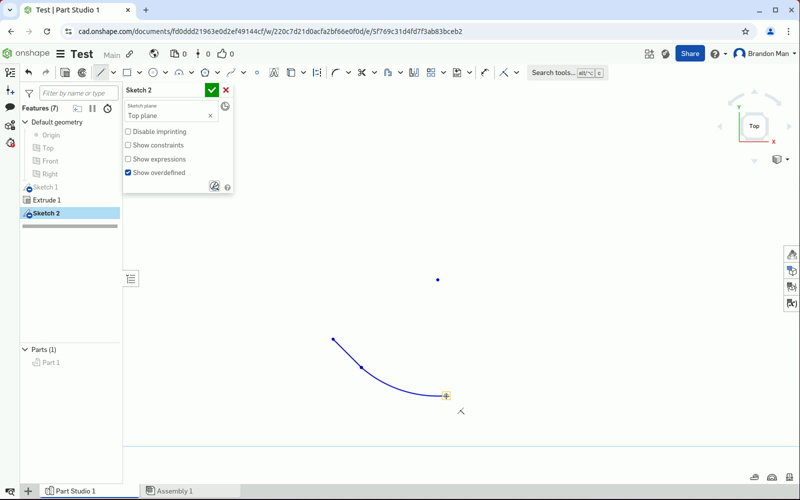
scroll(-6)
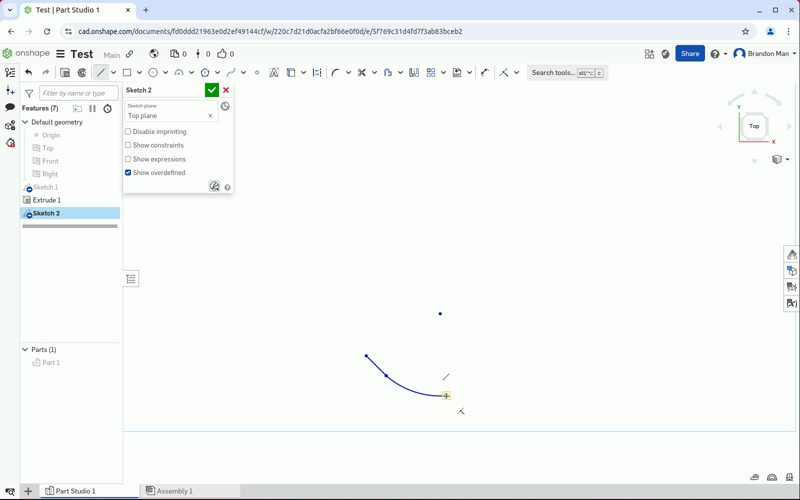
scroll(-6)
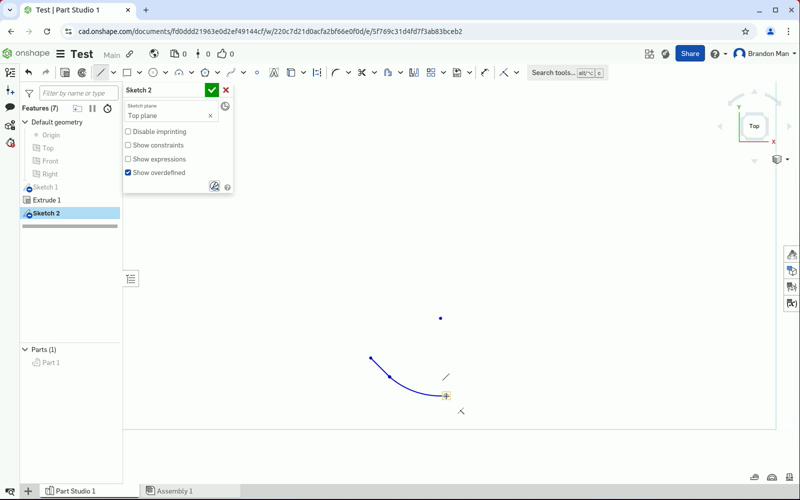
scroll(-6)
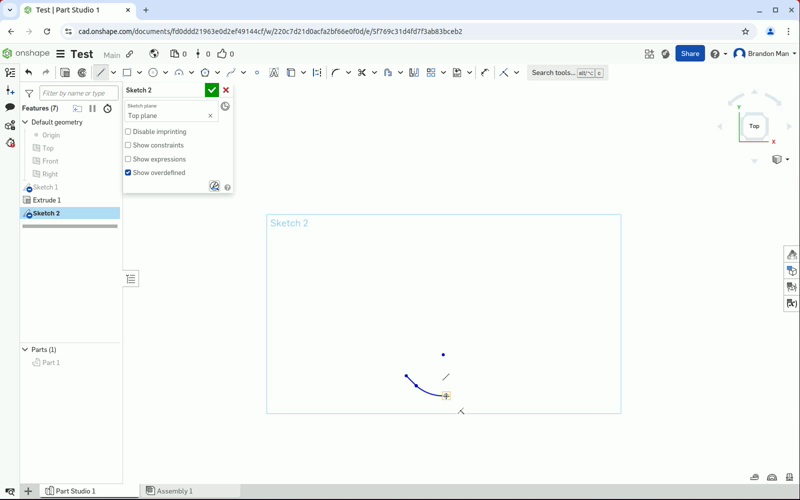
scroll(-6)
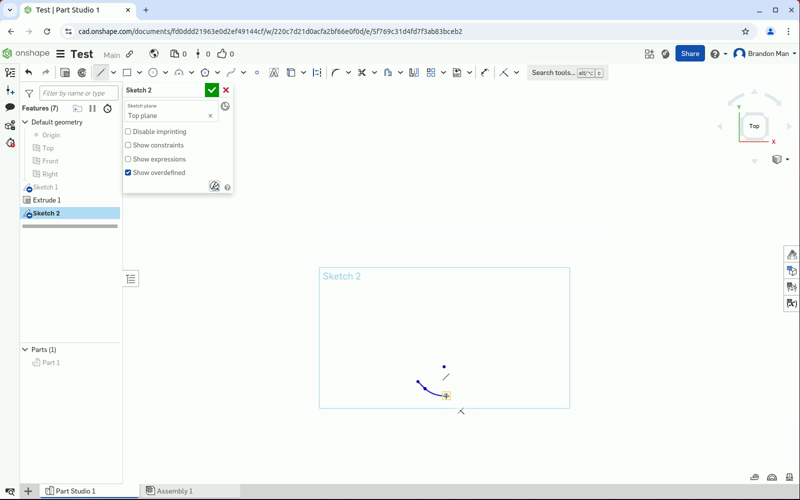
scroll(-6)
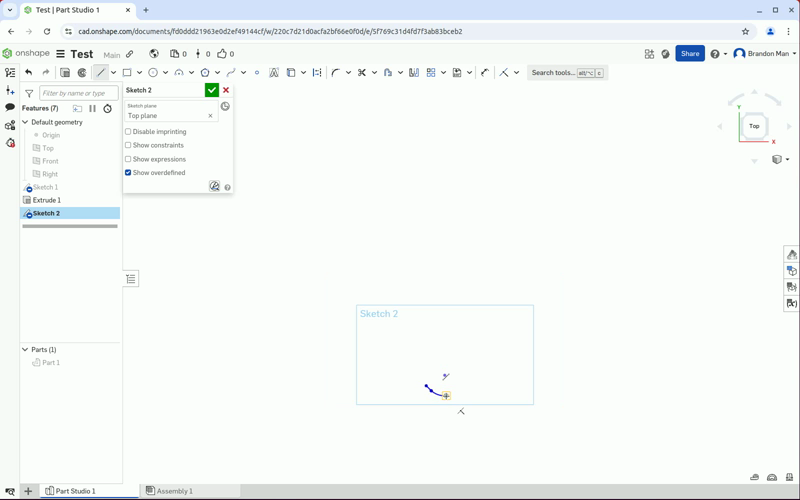
scroll(-6)
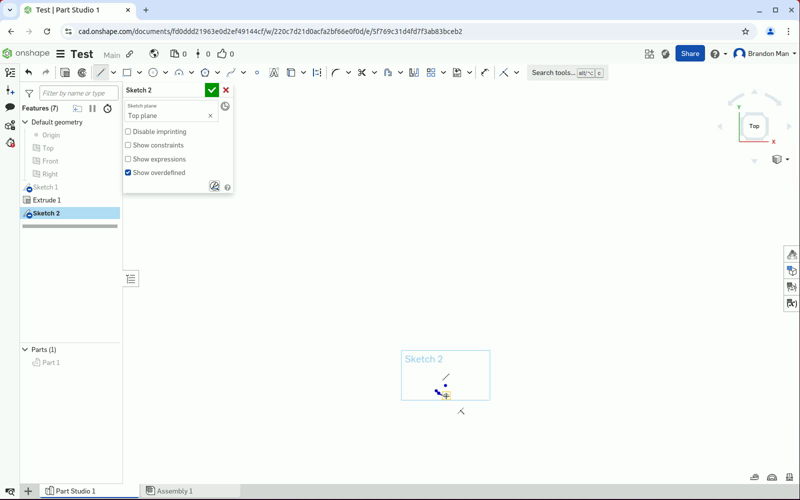
key_down(shift)
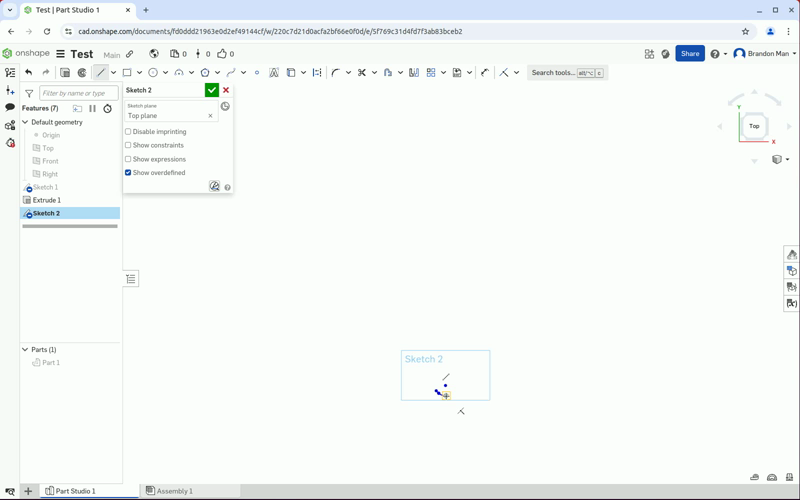
mouse_move(476, 395)
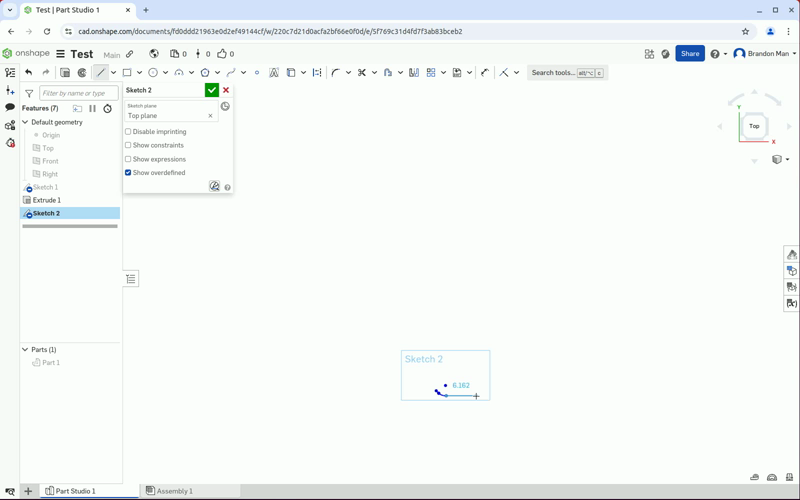
mouse_move(471, 395)
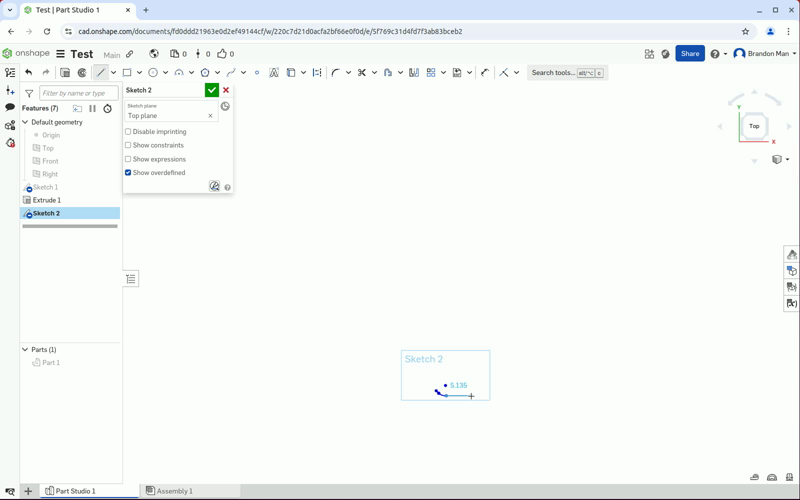
click(471, 395)
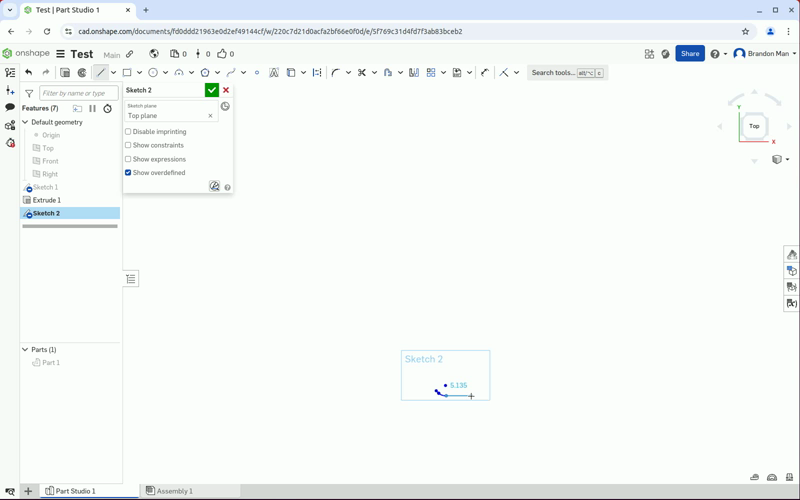
key_up(shift)
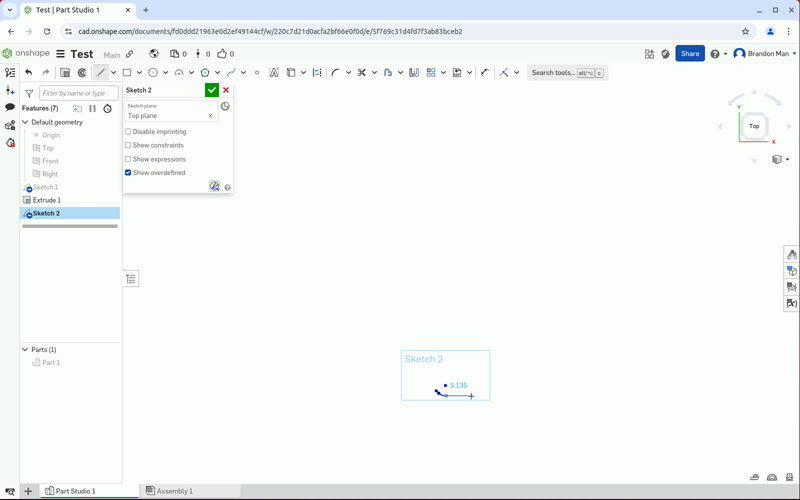
key(esc)
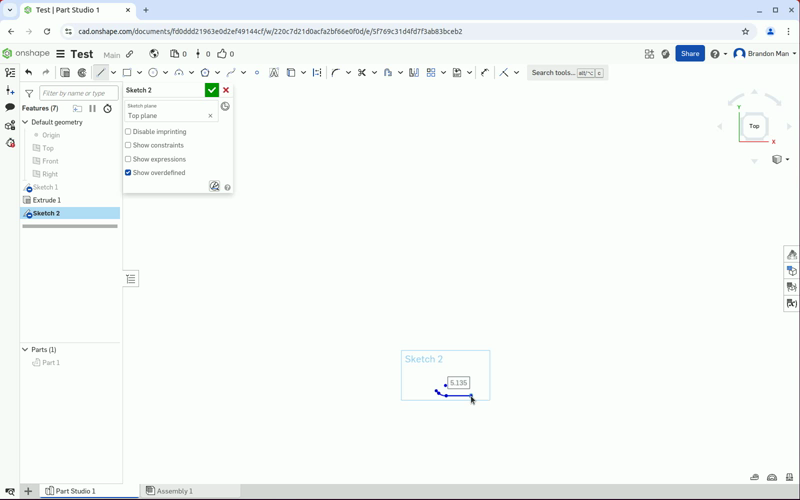
key(a)
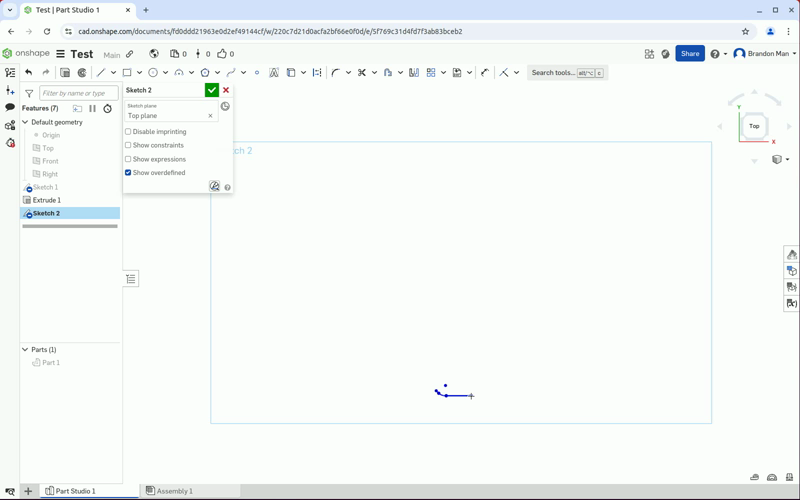
mouse_move(471, 395)
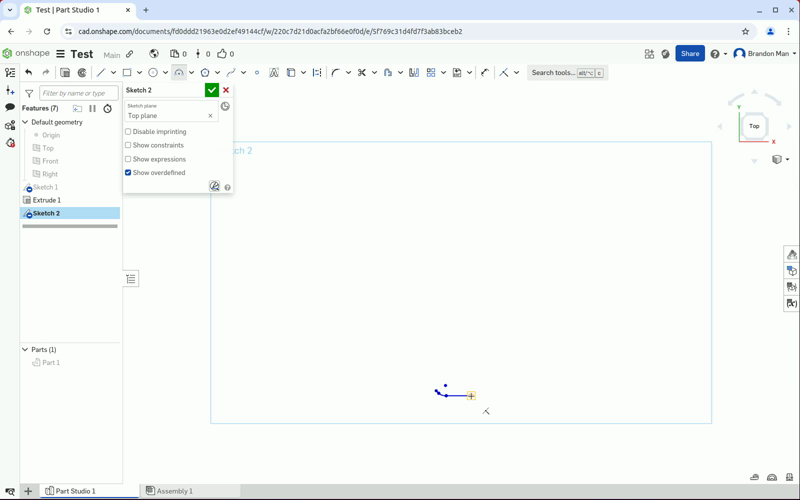
click(471, 395)
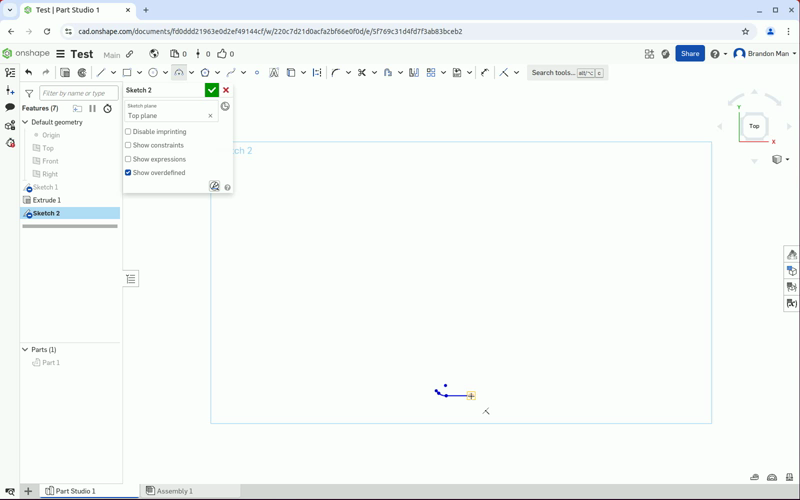
key_down(shift)
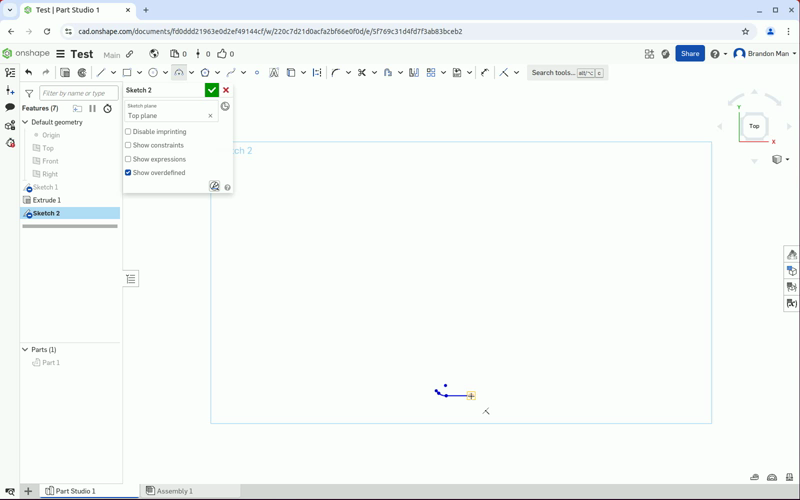
mouse_move(477, 393)
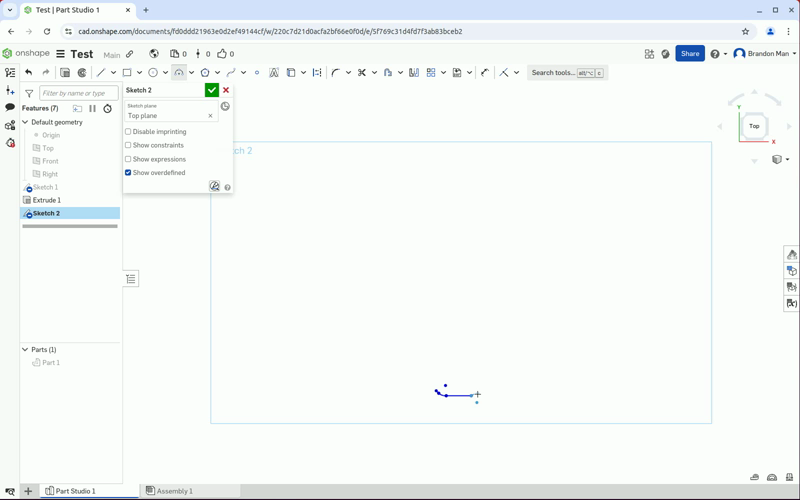
scroll(6)
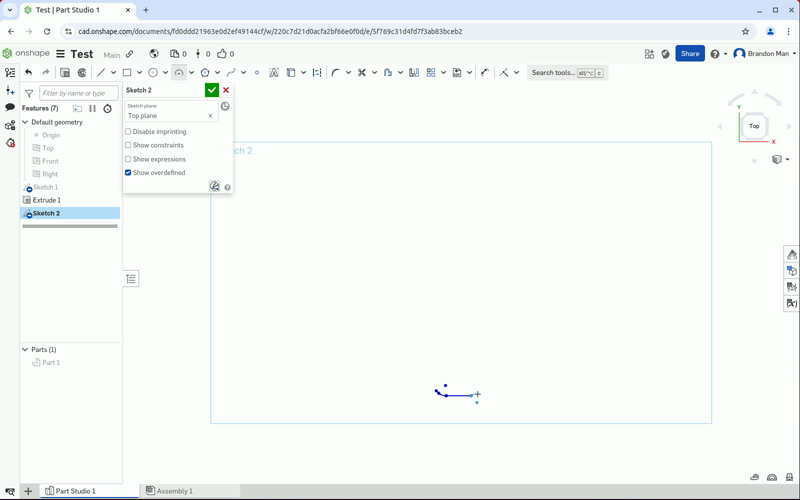
scroll(6)
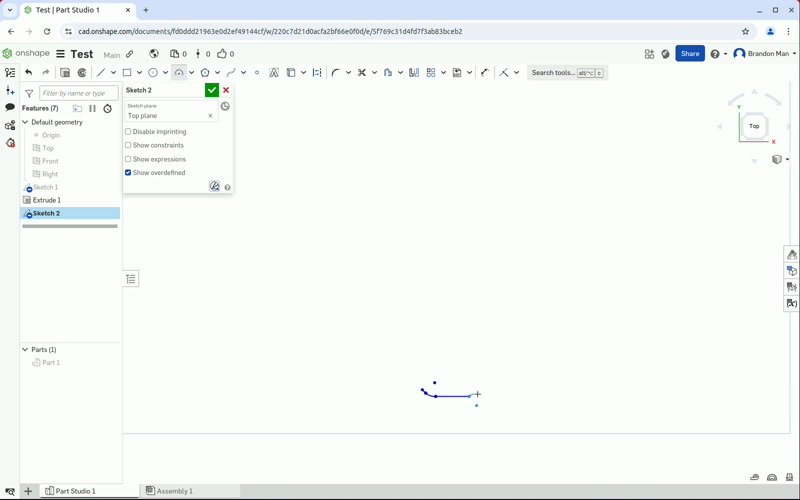
scroll(6)
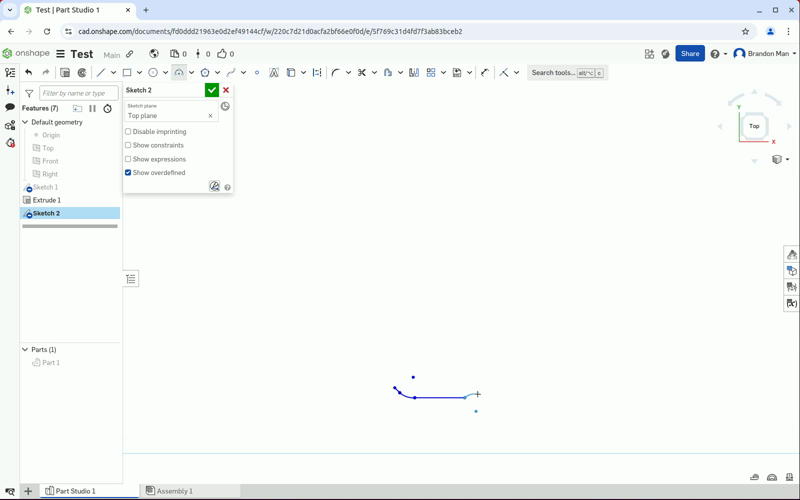
scroll(6)
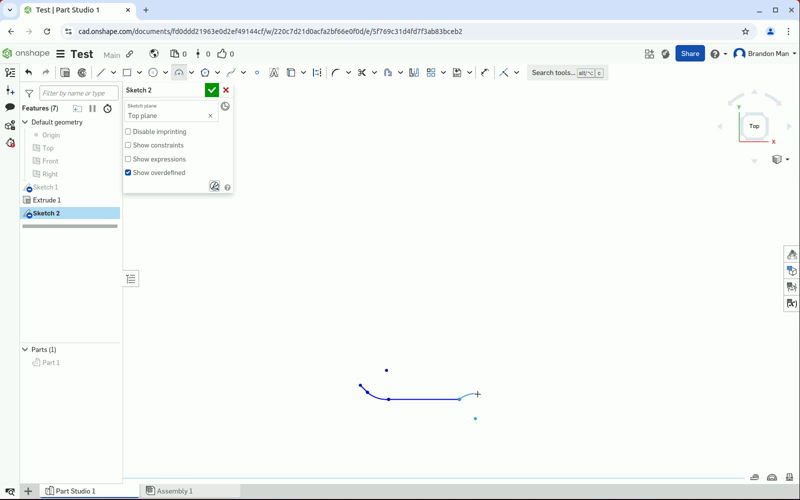
scroll(6)
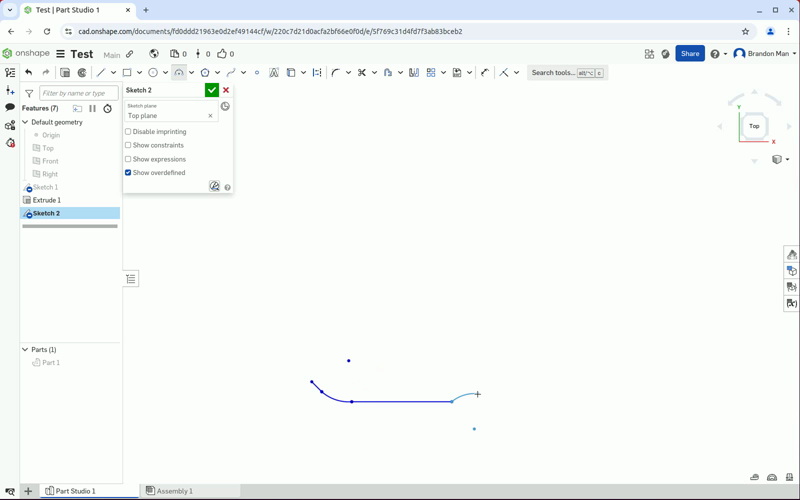
scroll(6)
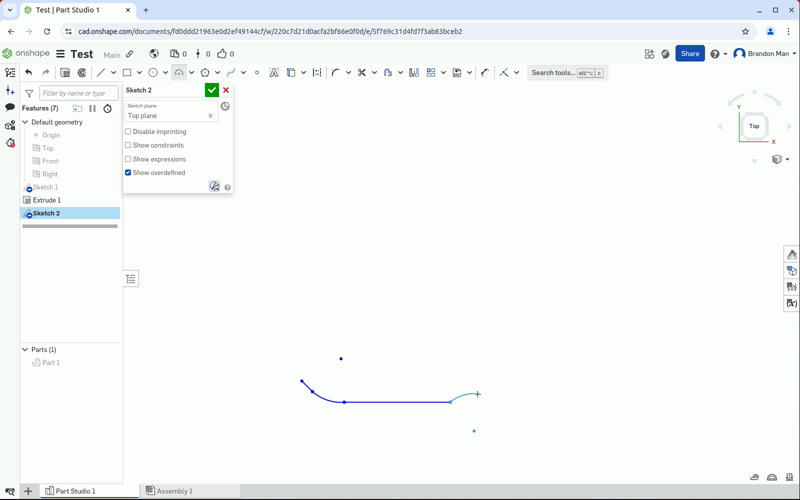
scroll(6)
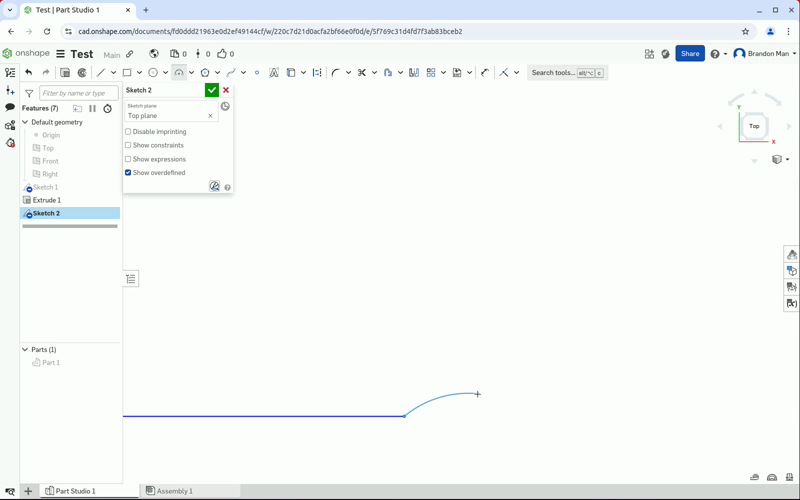
click(477, 393)
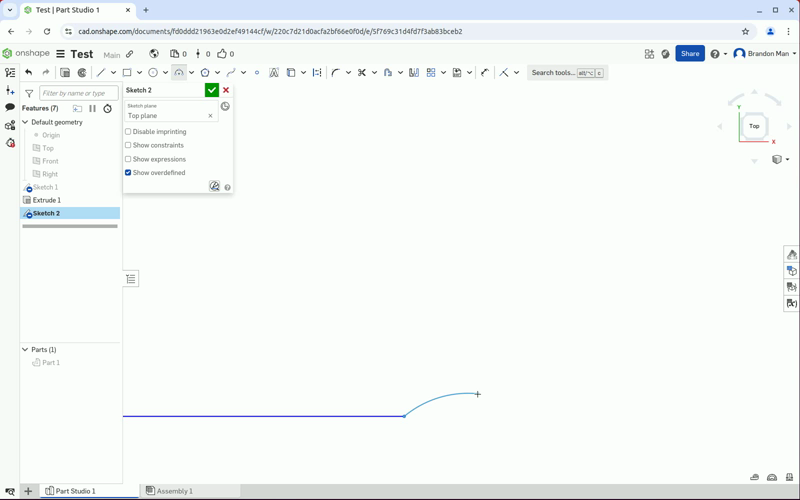
scroll(-6)
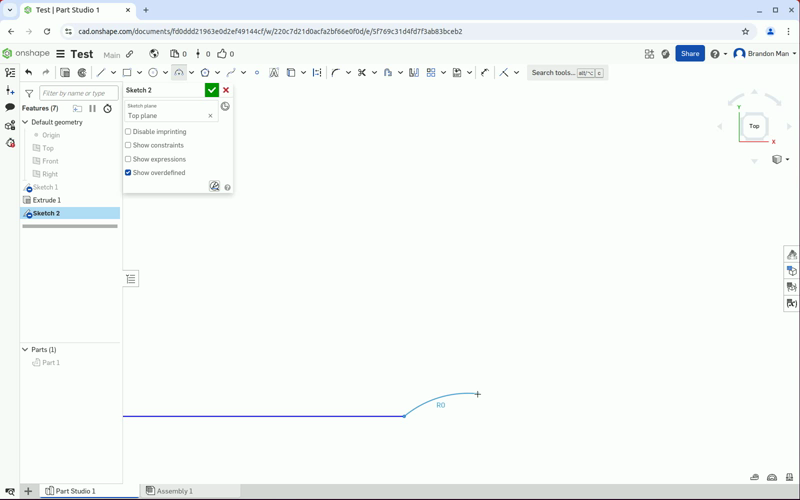
scroll(-6)
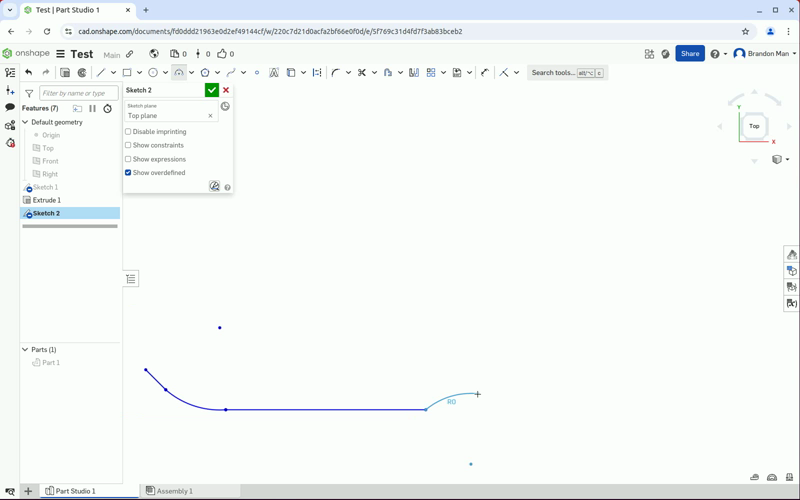
scroll(-6)
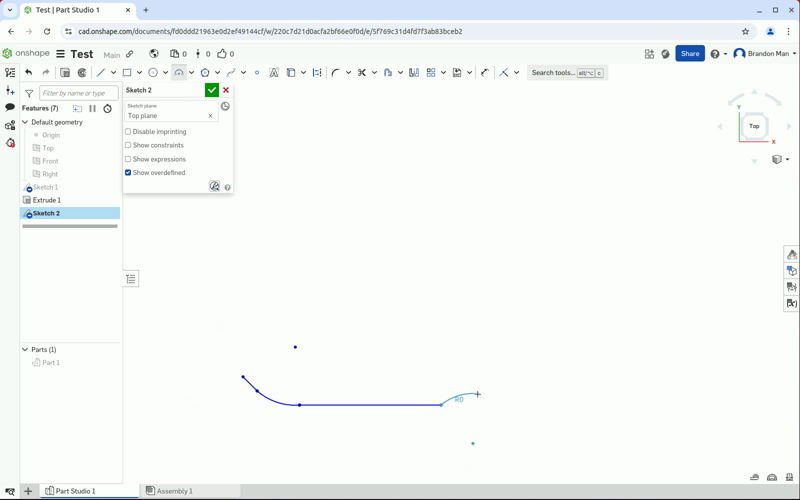
scroll(-6)
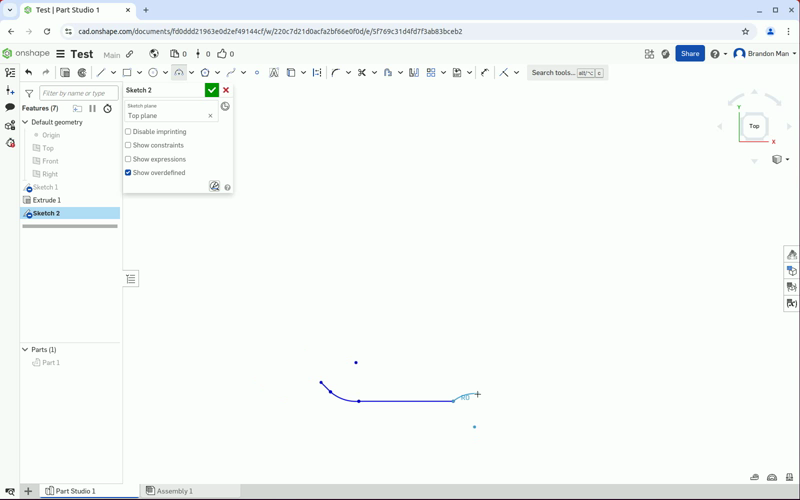
scroll(-6)
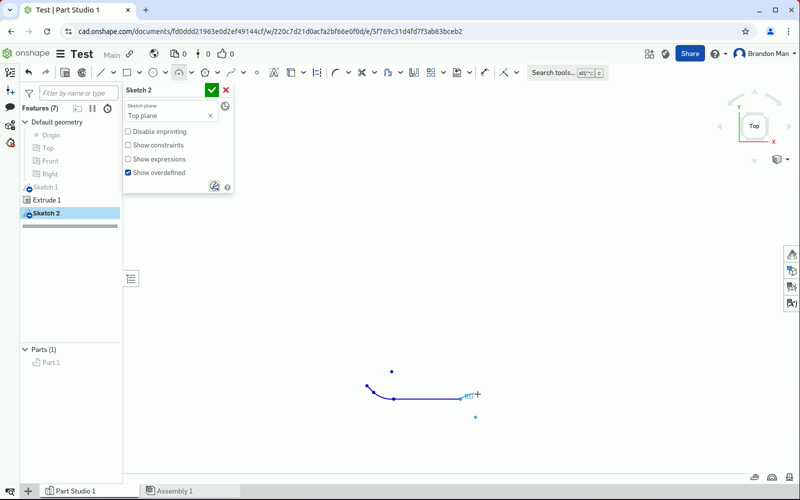
scroll(-6)
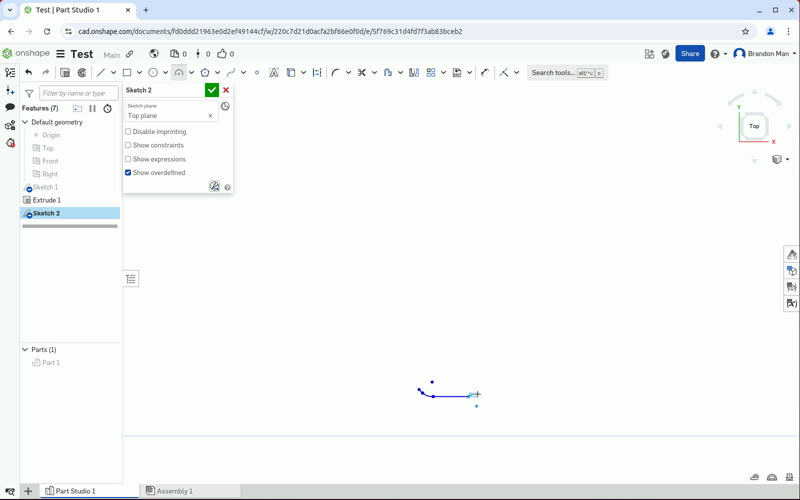
scroll(-6)
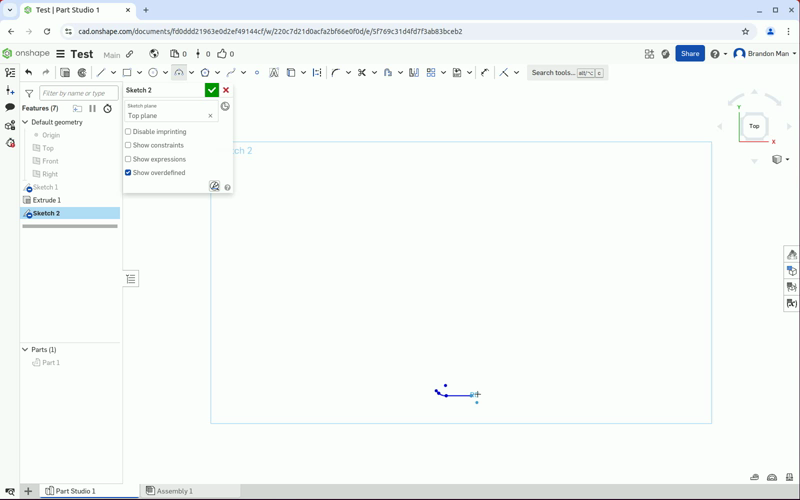
mouse_move(474, 395)
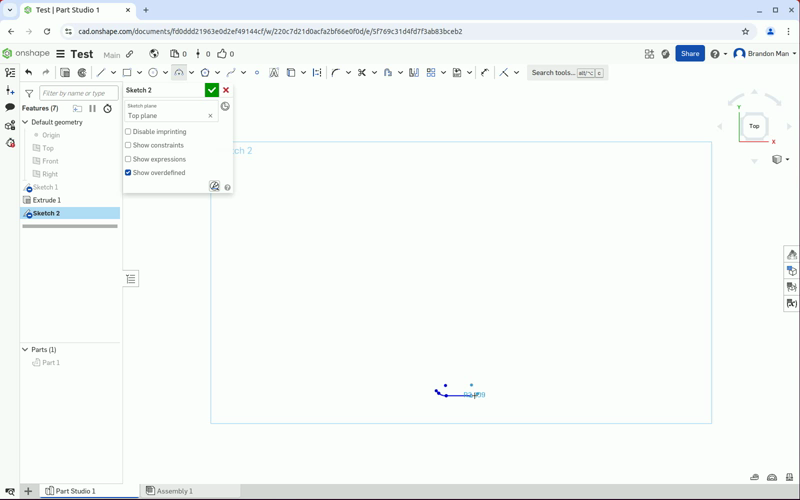
scroll(6)
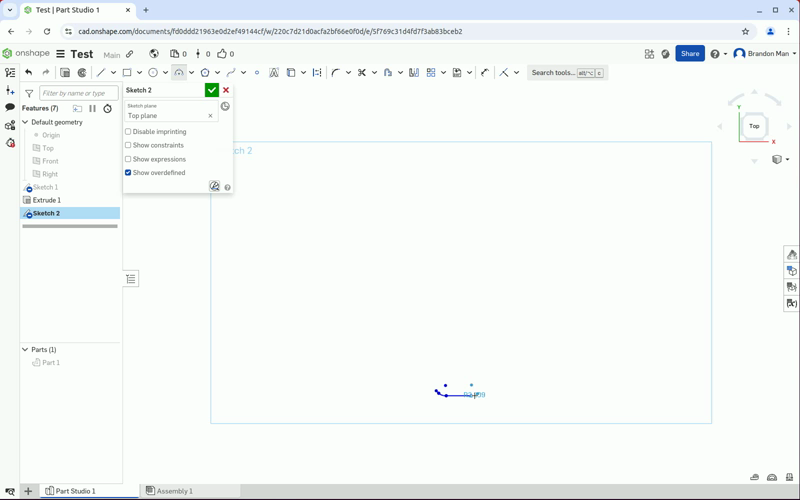
scroll(6)
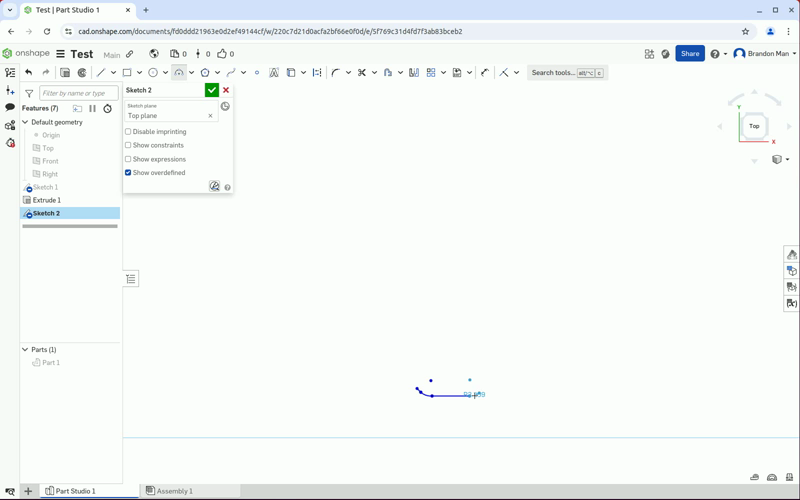
scroll(6)
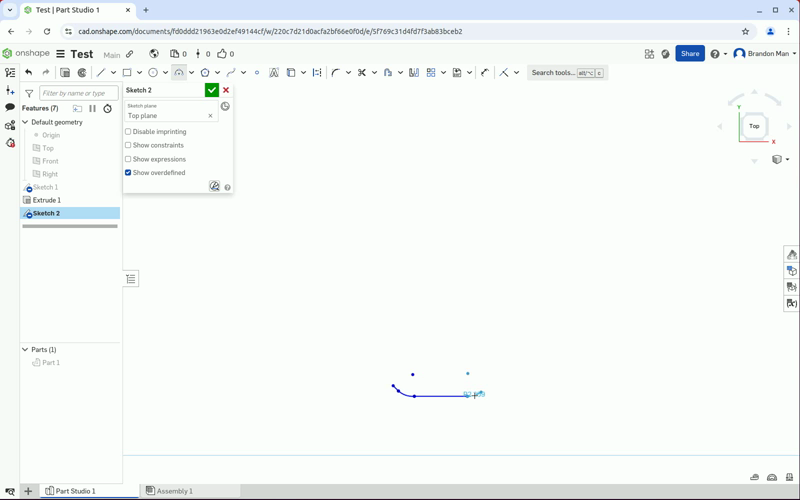
scroll(6)
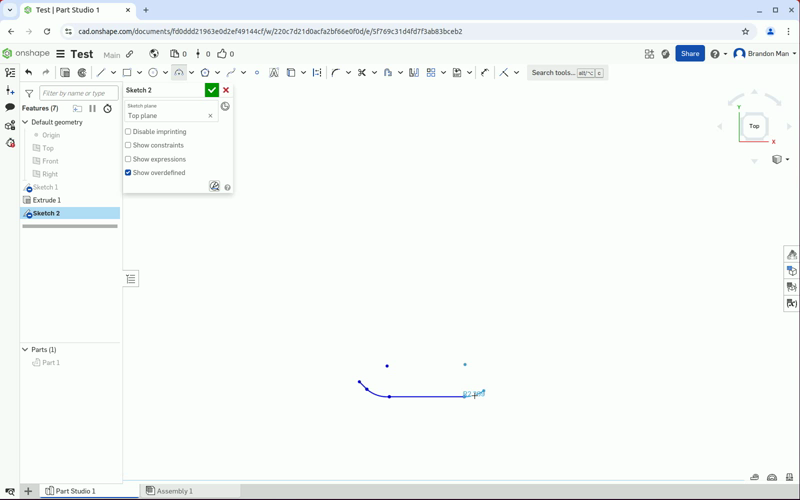
scroll(6)
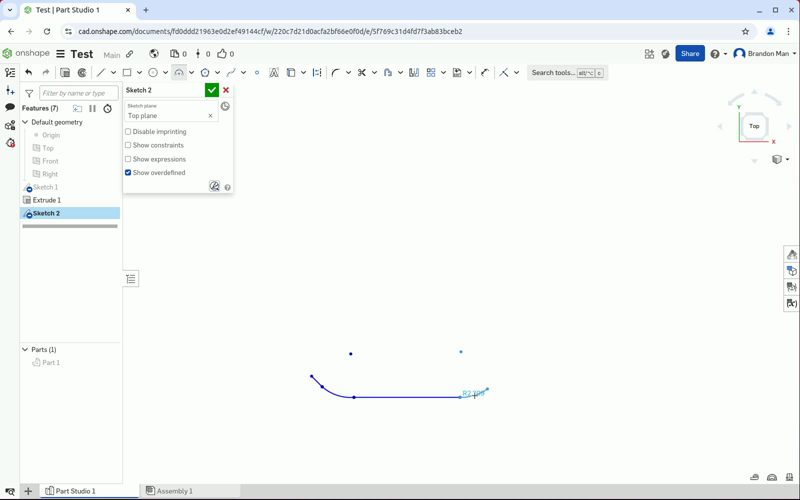
scroll(6)
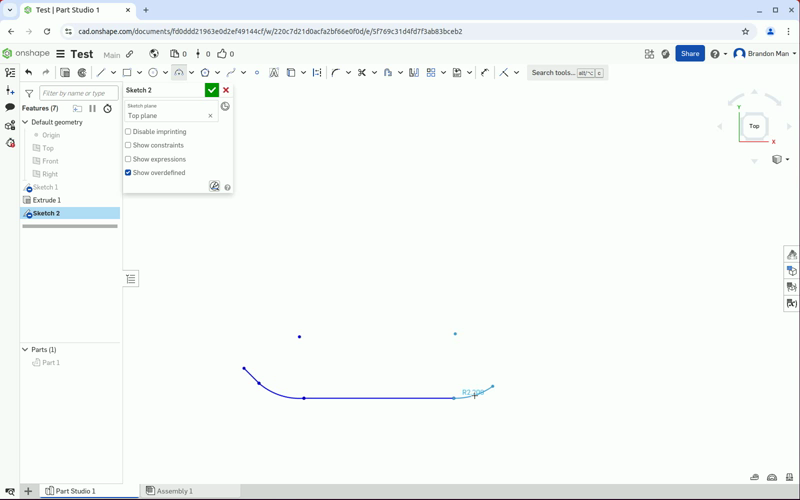
scroll(6)
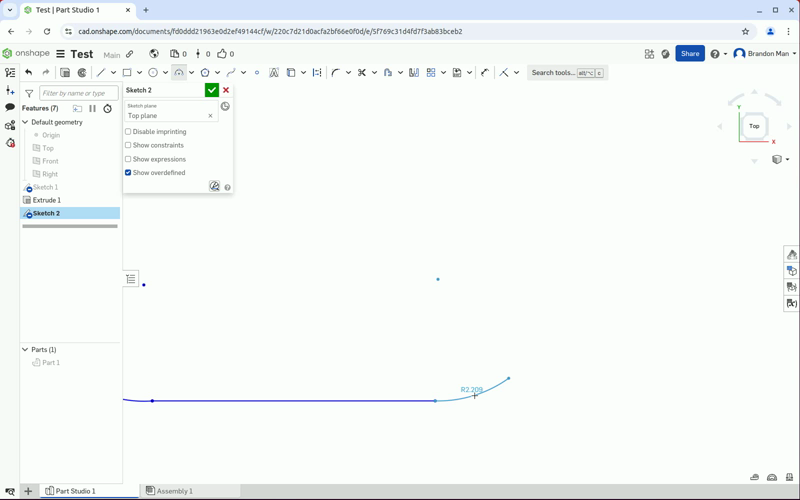
click(474, 395)
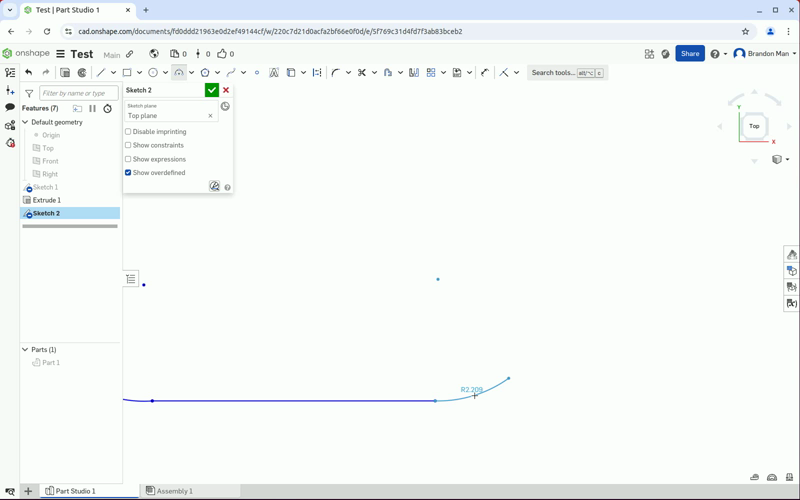
scroll(-6)
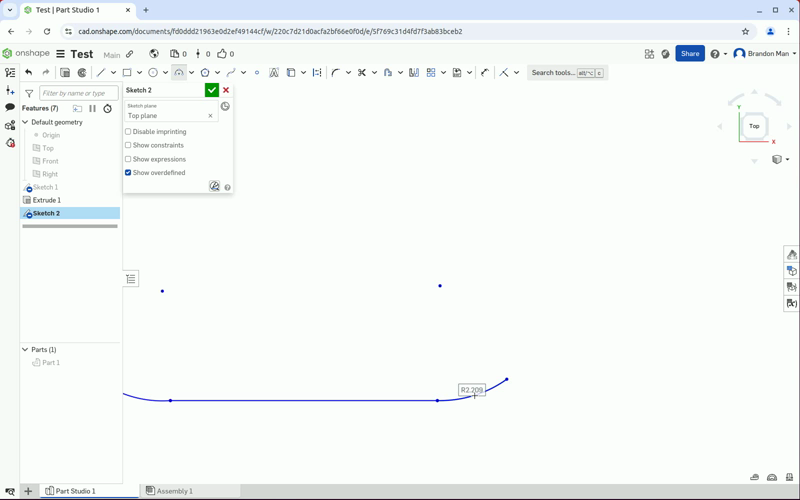
scroll(-6)
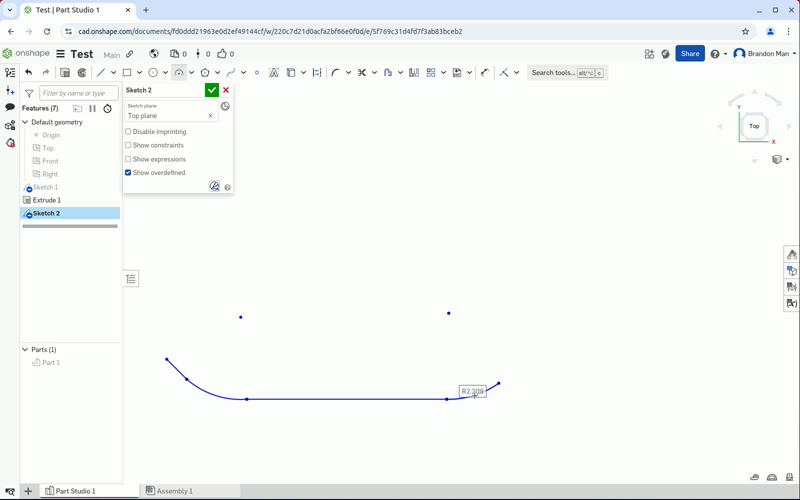
scroll(-6)
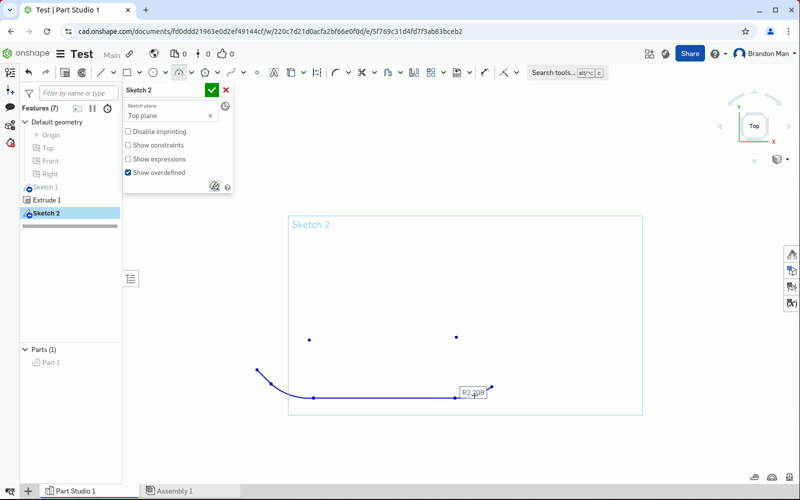
scroll(-6)
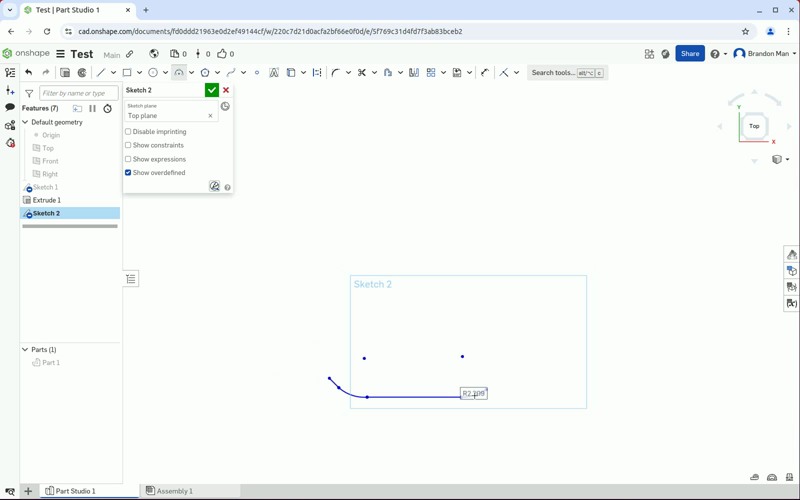
scroll(-6)
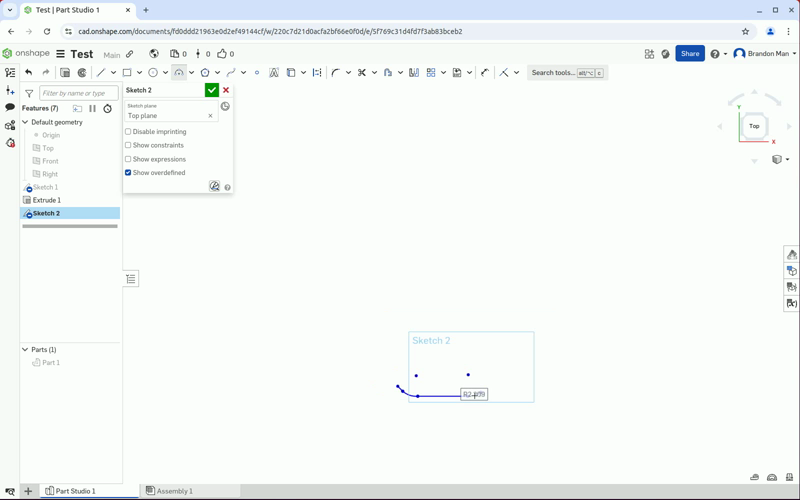
scroll(-6)
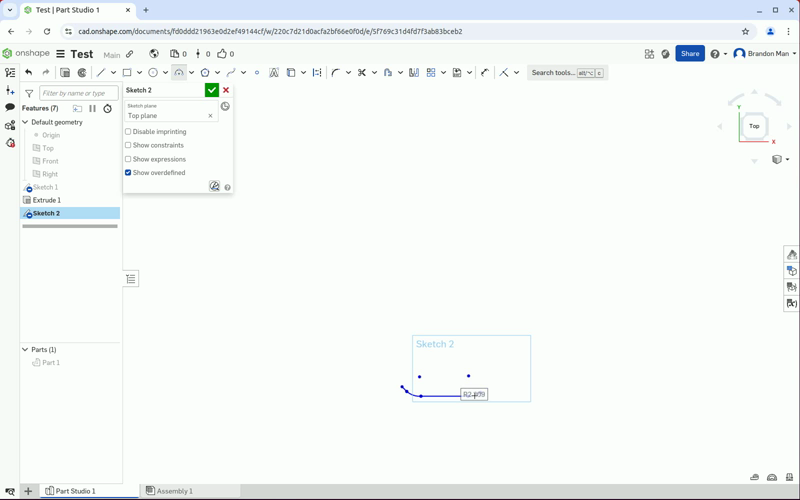
scroll(-6)
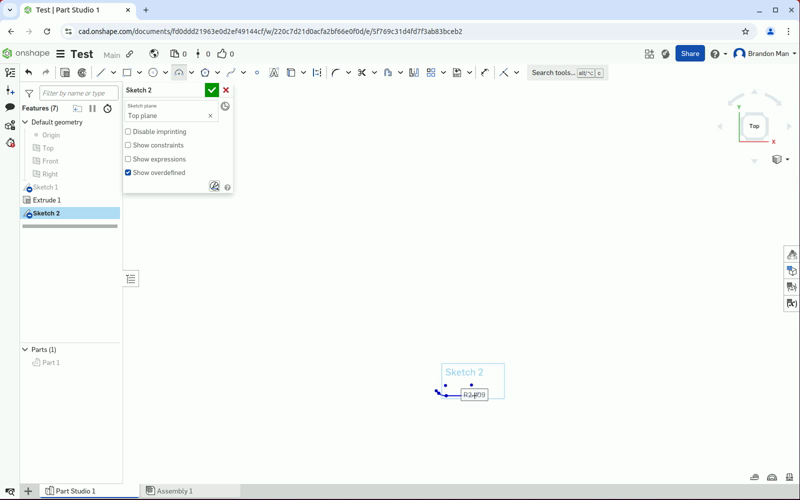
key_up(shift)
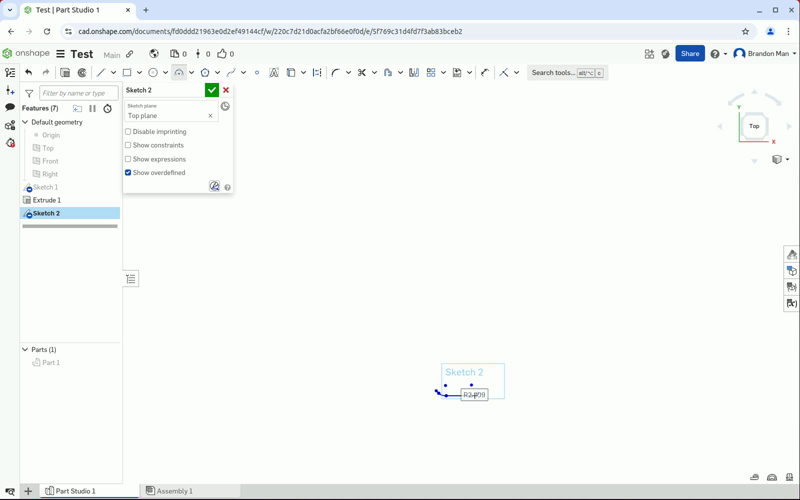
mouse_move(477, 393)
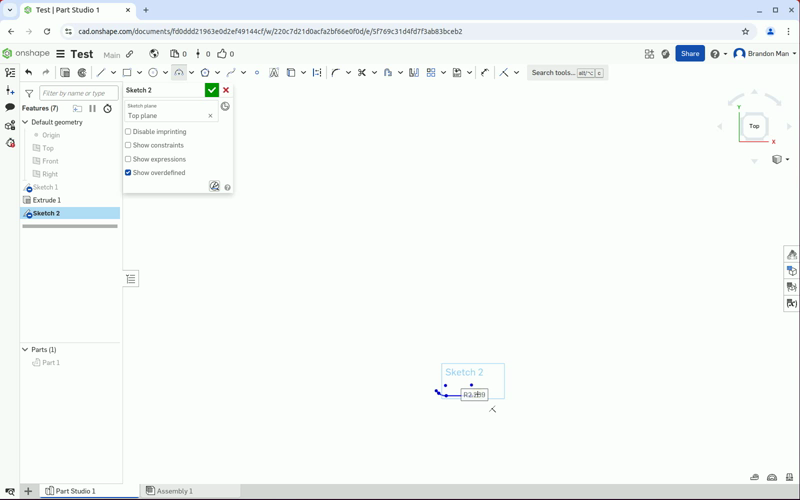
scroll(6)
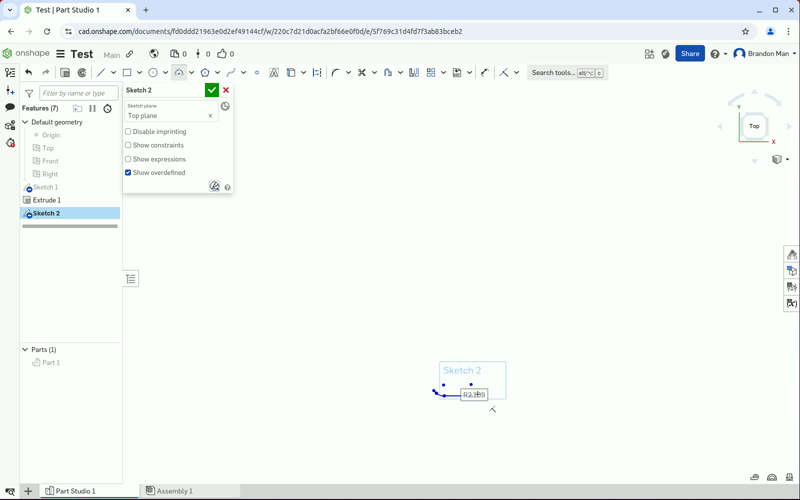
scroll(6)
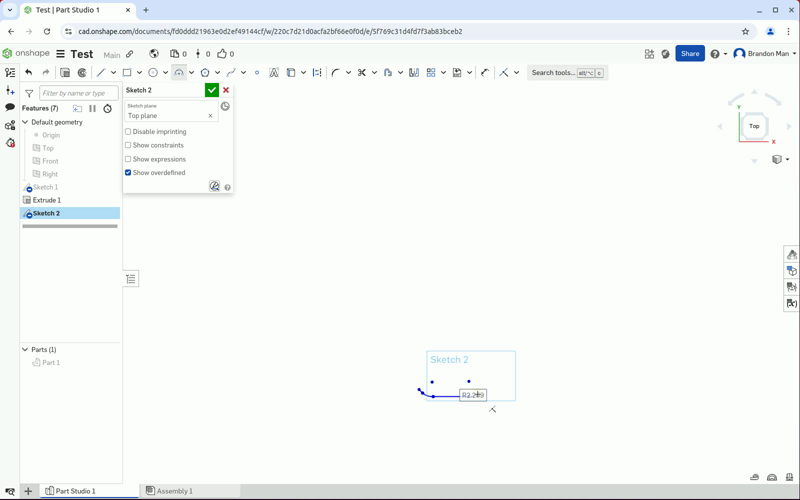
scroll(6)
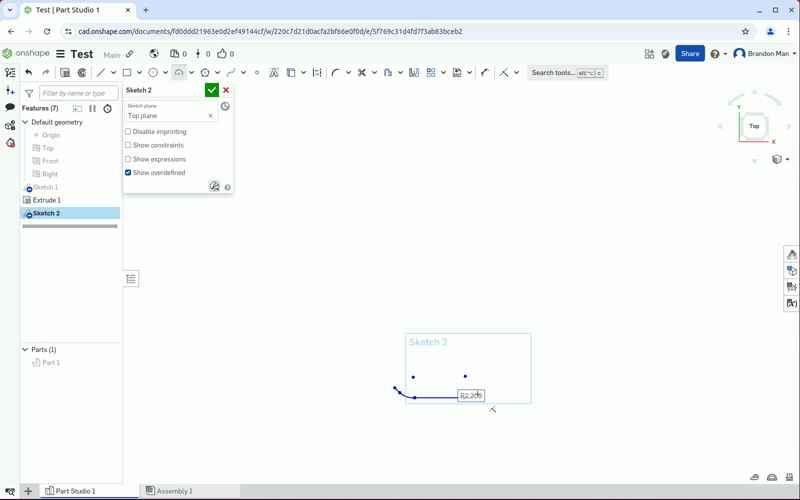
scroll(6)
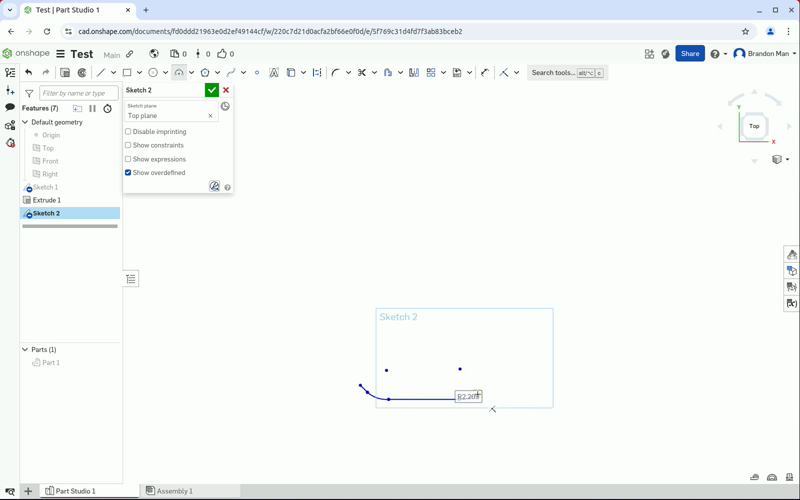
scroll(6)
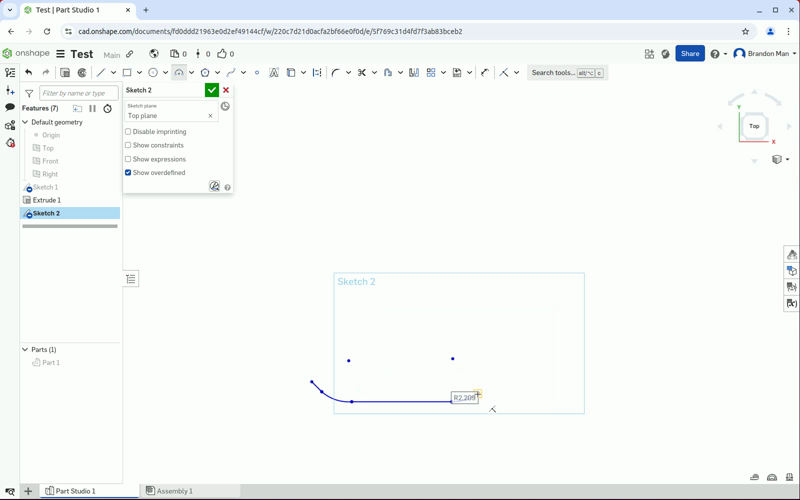
scroll(6)
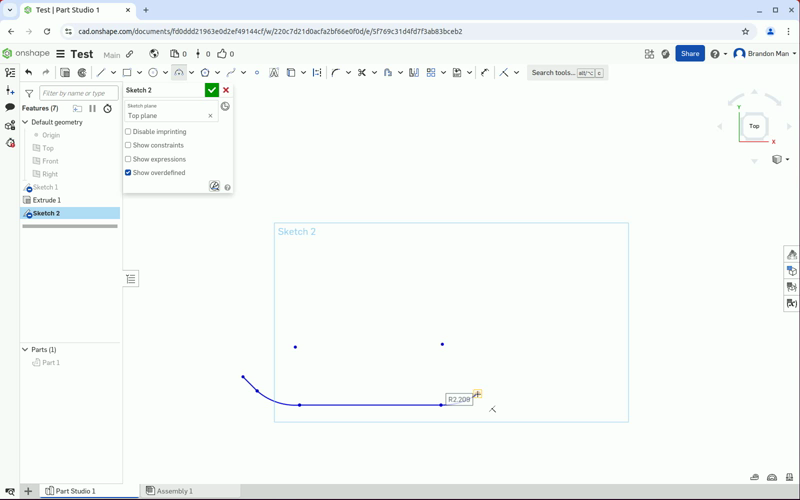
scroll(6)
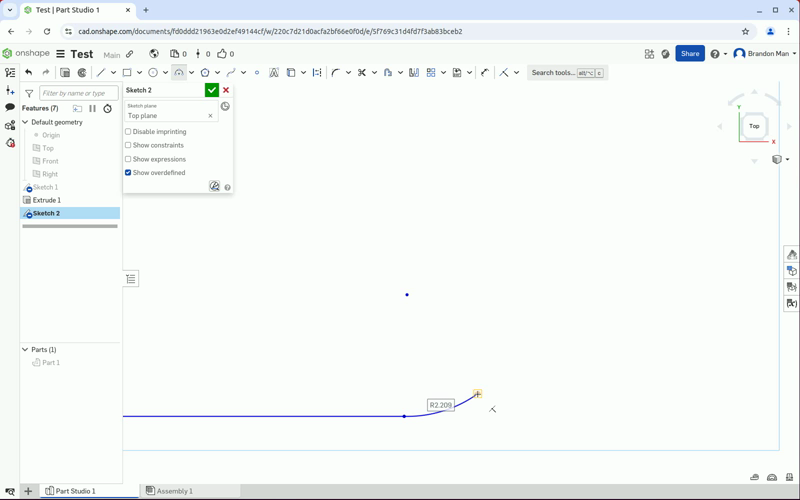
click(477, 393)
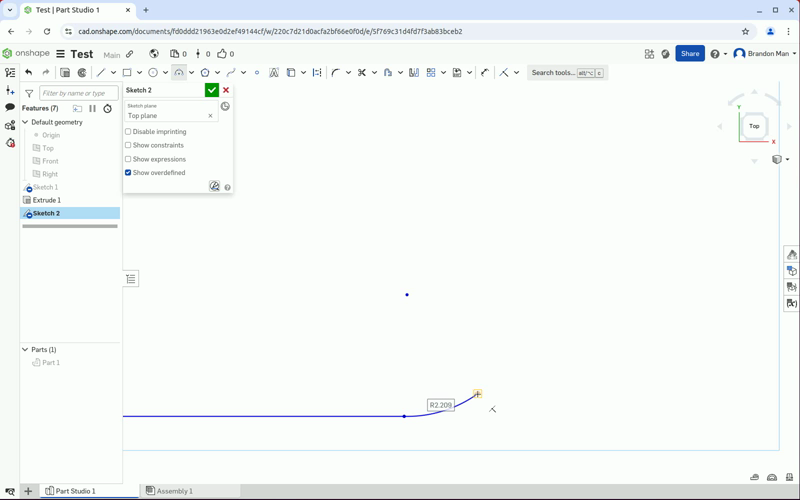
scroll(-6)
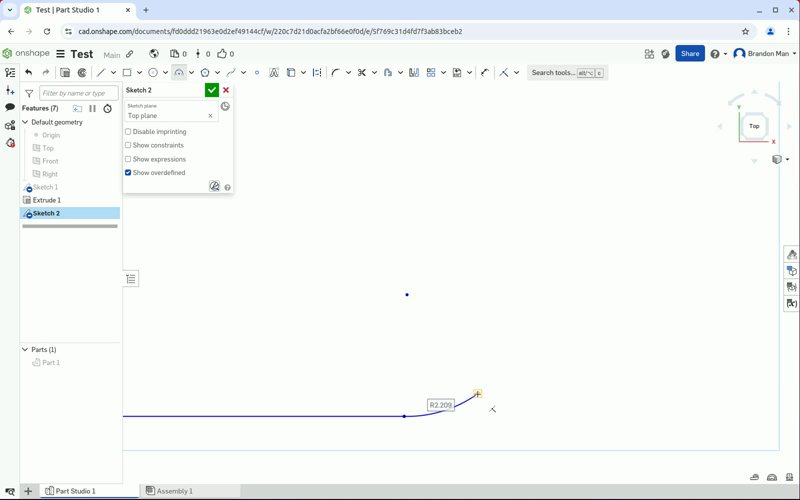
scroll(-6)
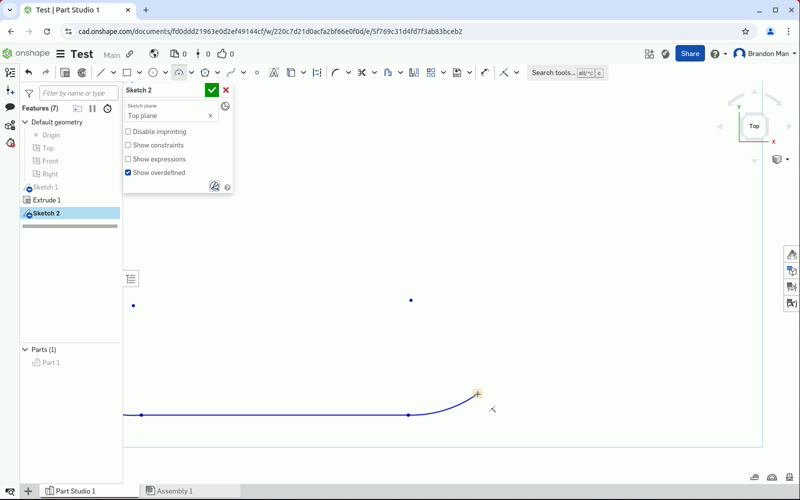
scroll(-6)
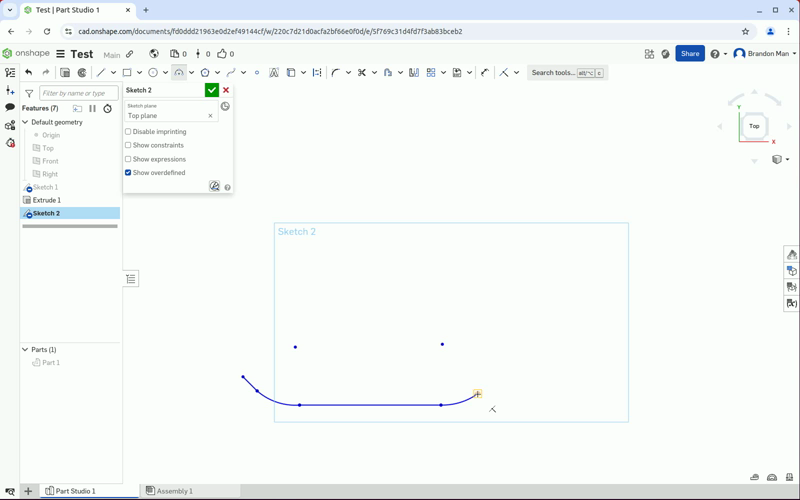
scroll(-6)
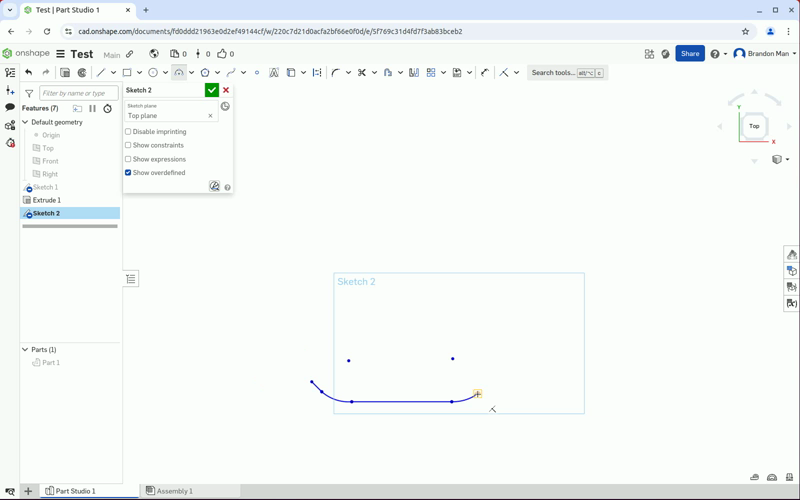
scroll(-6)
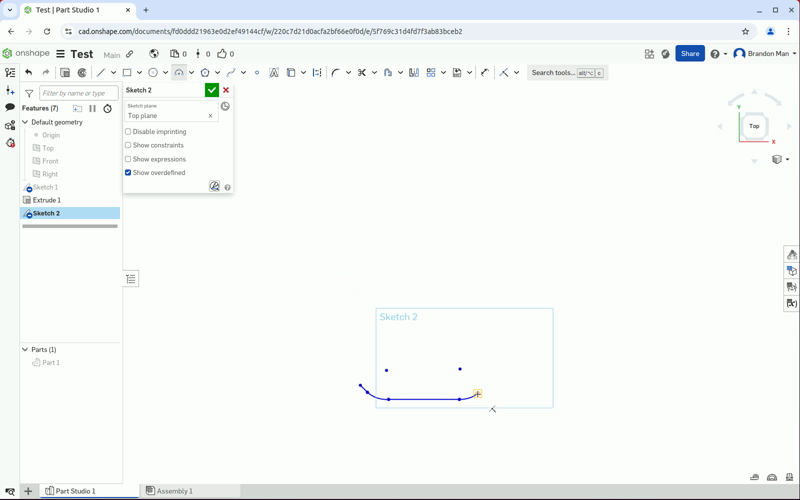
scroll(-6)
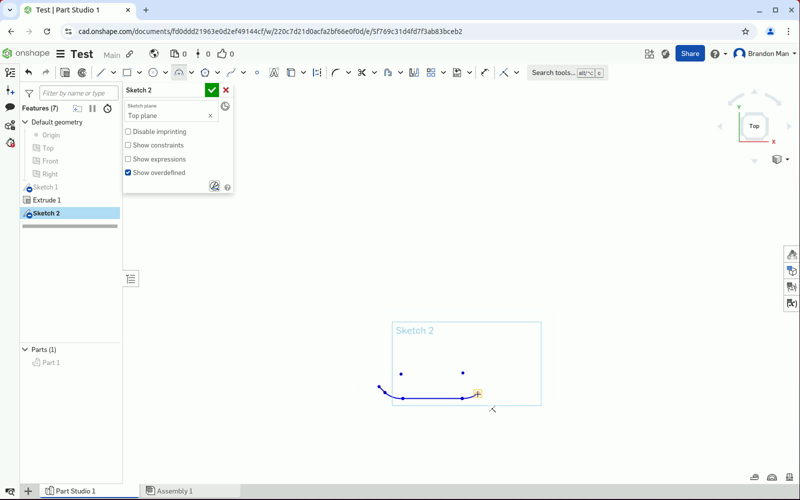
scroll(-6)
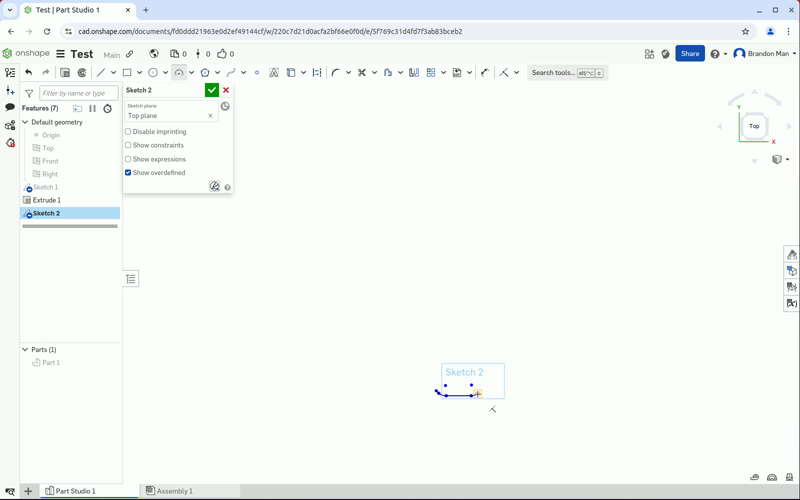
key_down(shift)
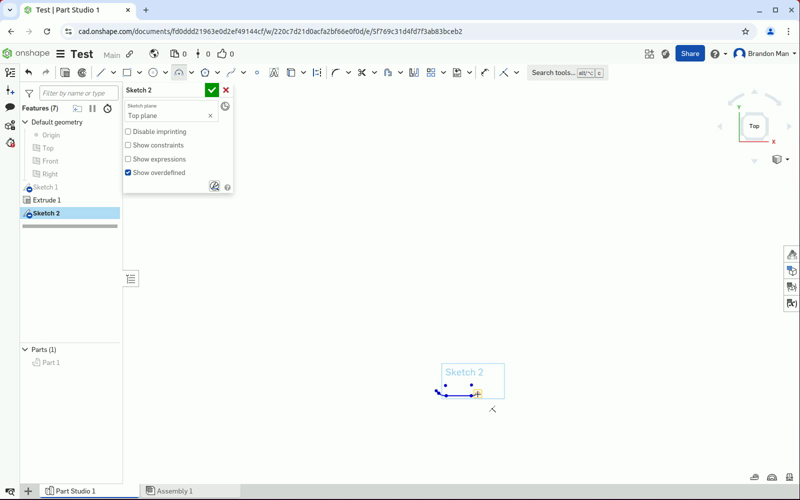
mouse_move(477, 374)
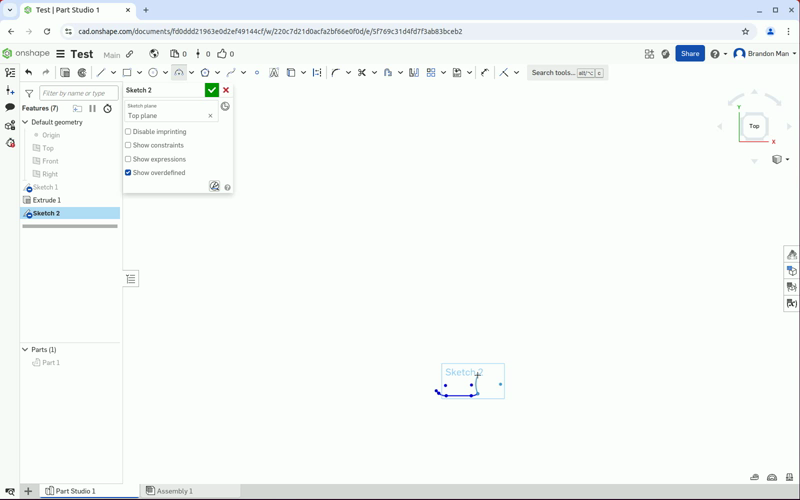
click(477, 374)
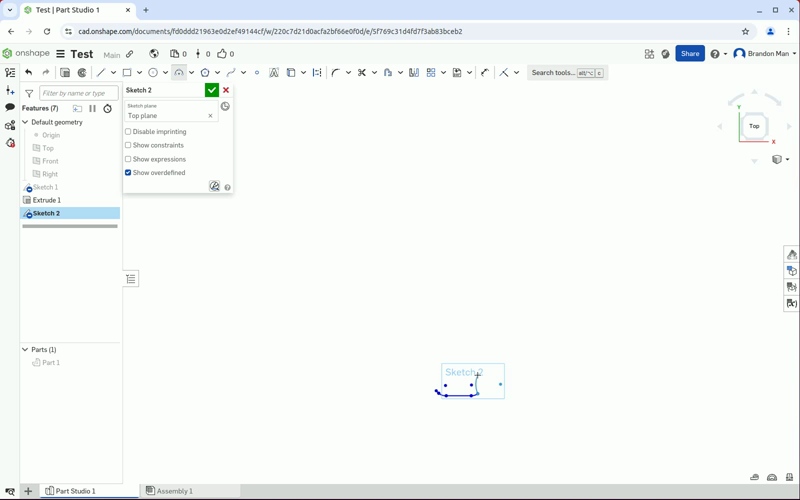
mouse_move(482, 384)
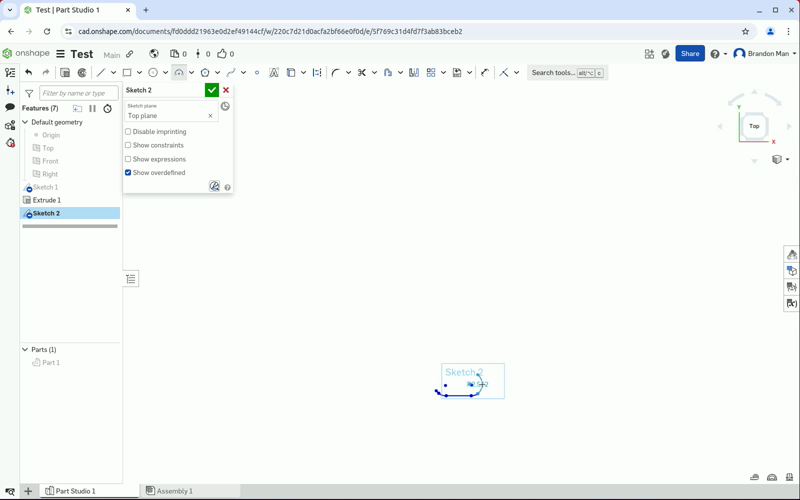
click(482, 384)
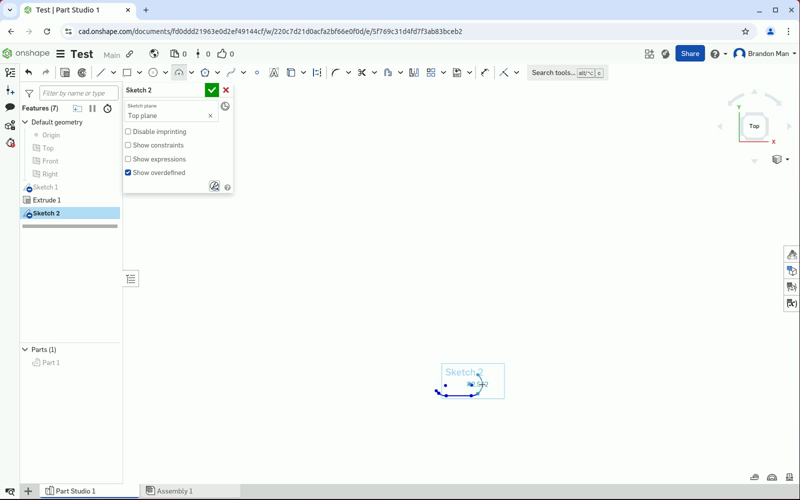
key_up(shift)
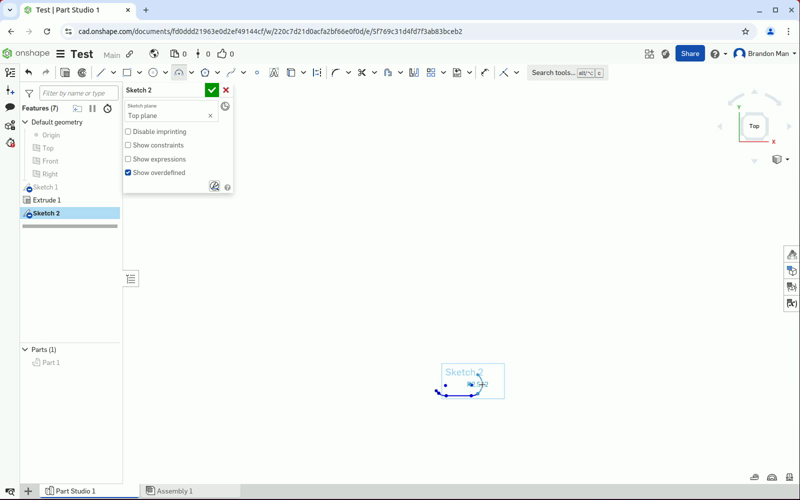
mouse_move(477, 374)
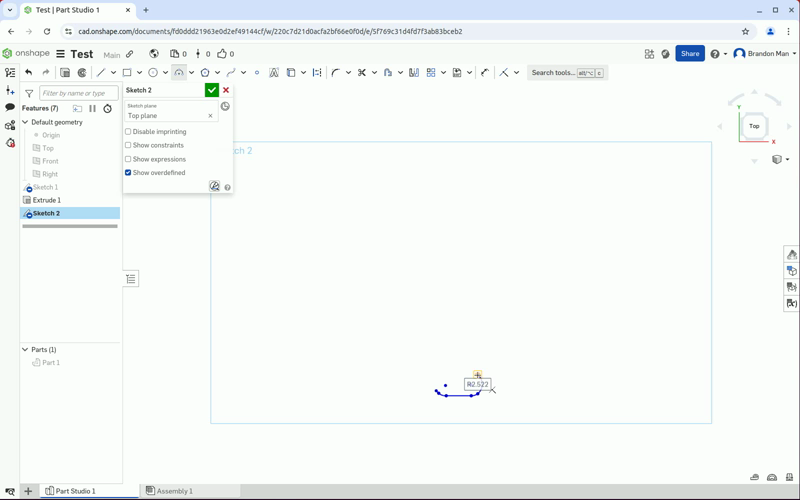
click(477, 374)
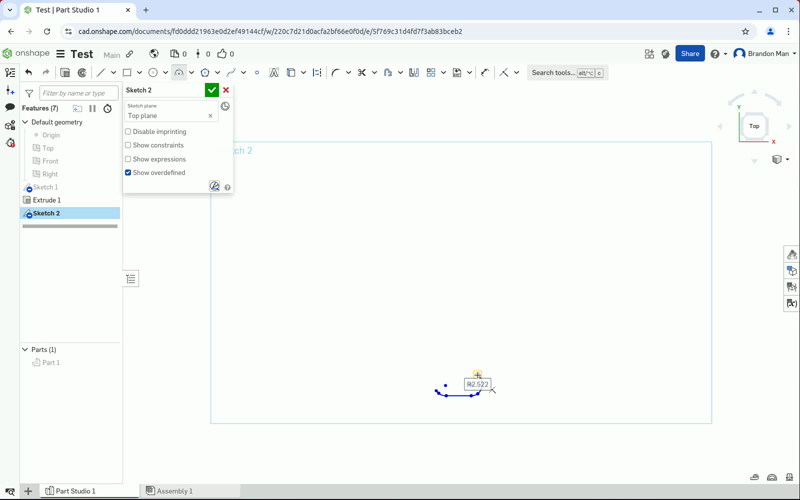
key_down(shift)
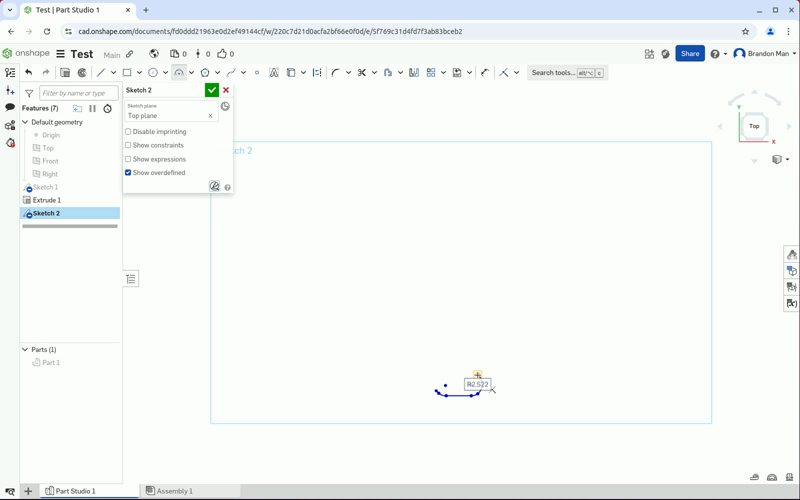
mouse_move(471, 372)
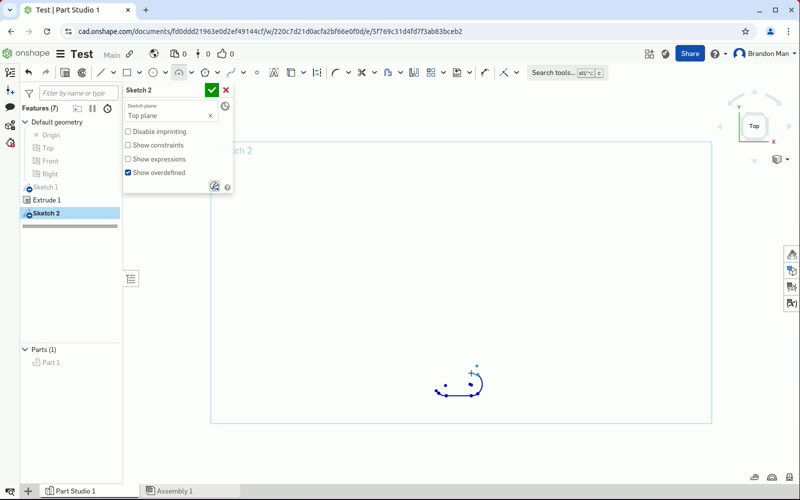
scroll(6)
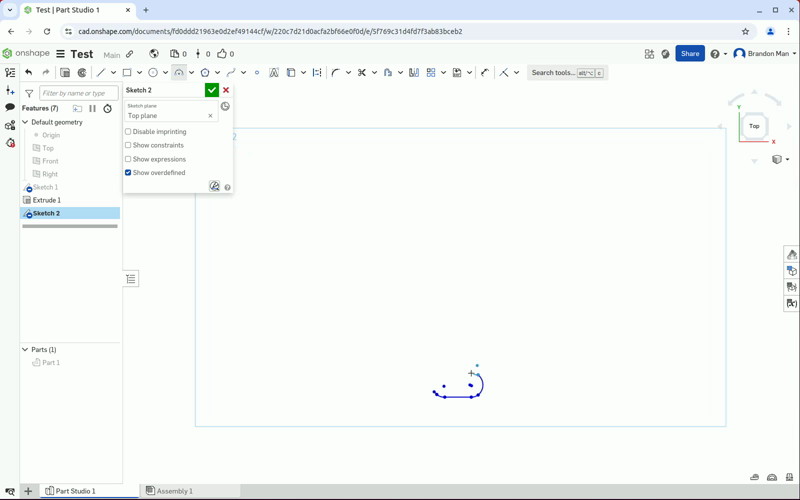
scroll(6)
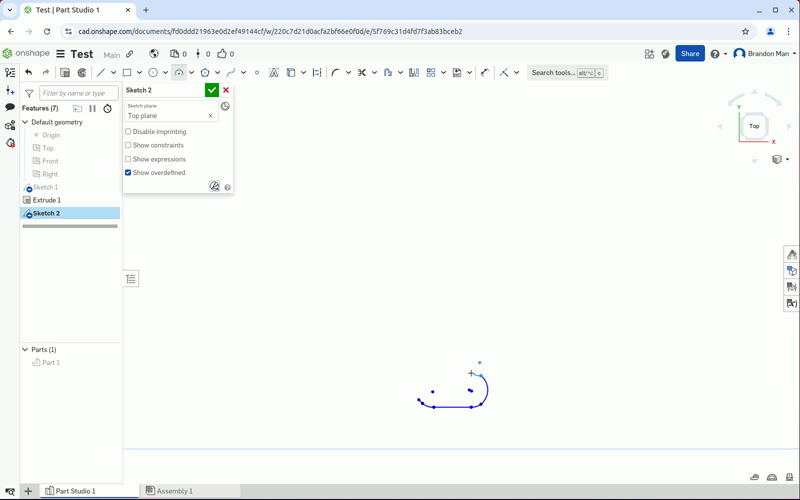
scroll(6)
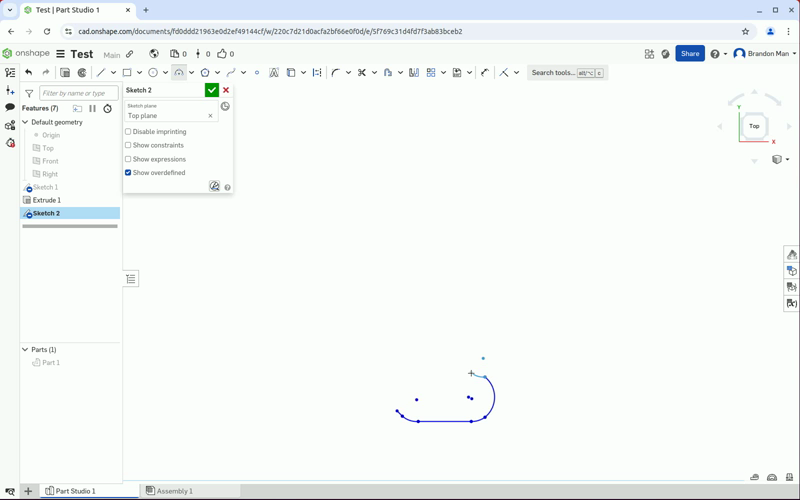
scroll(6)
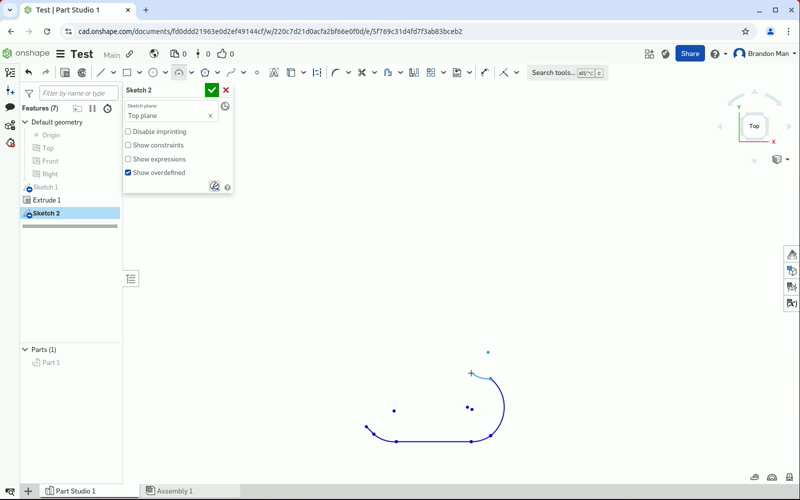
scroll(6)
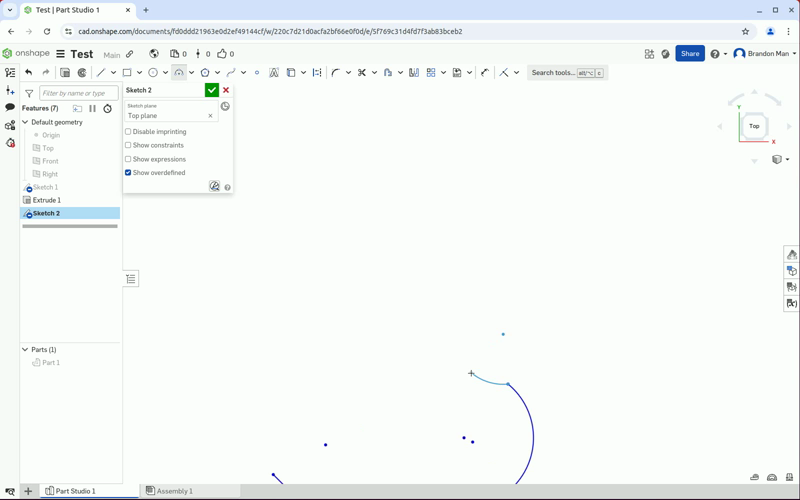
scroll(6)
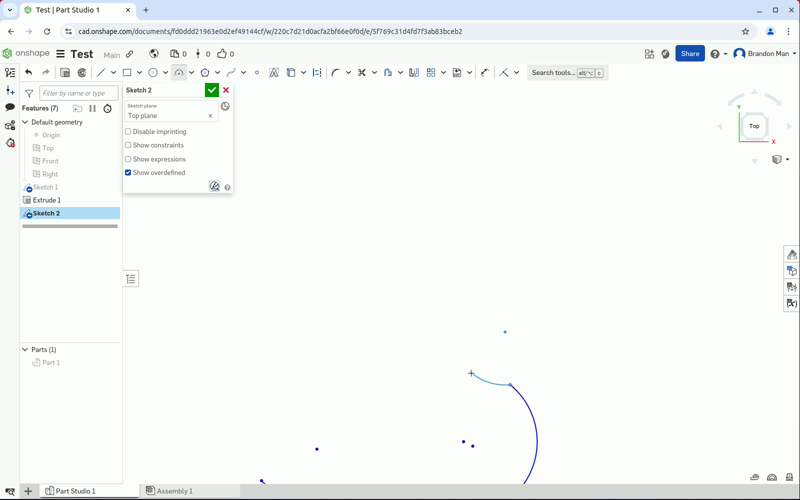
scroll(6)
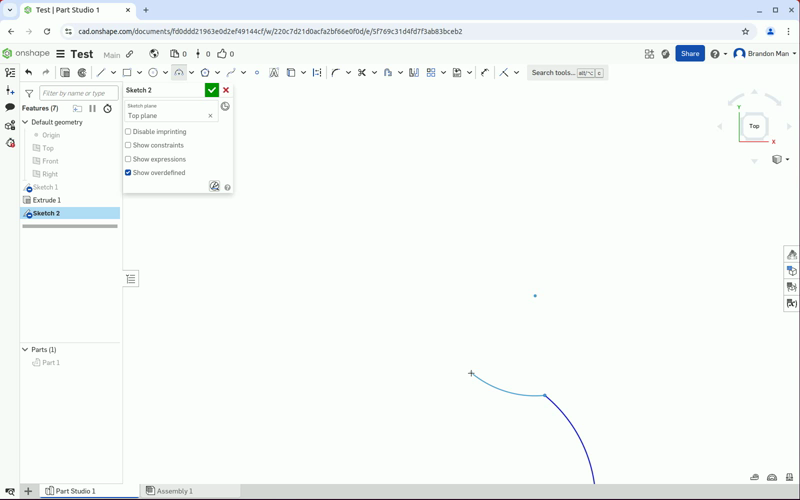
click(471, 372)
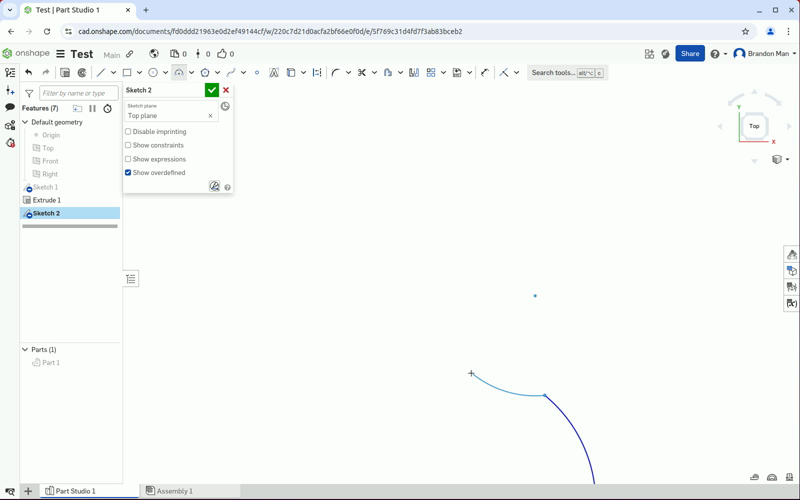
scroll(-6)
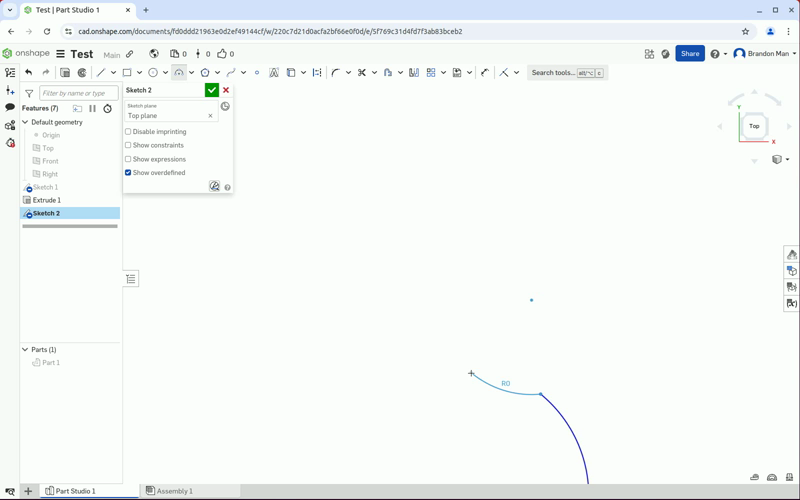
scroll(-6)
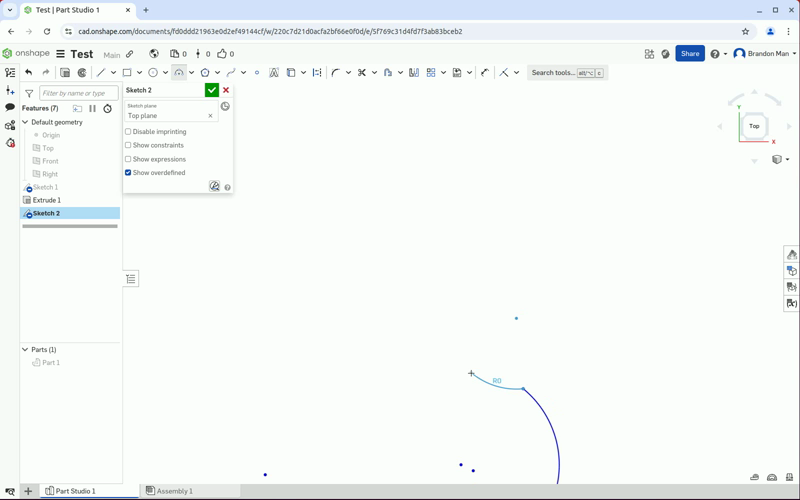
scroll(-6)
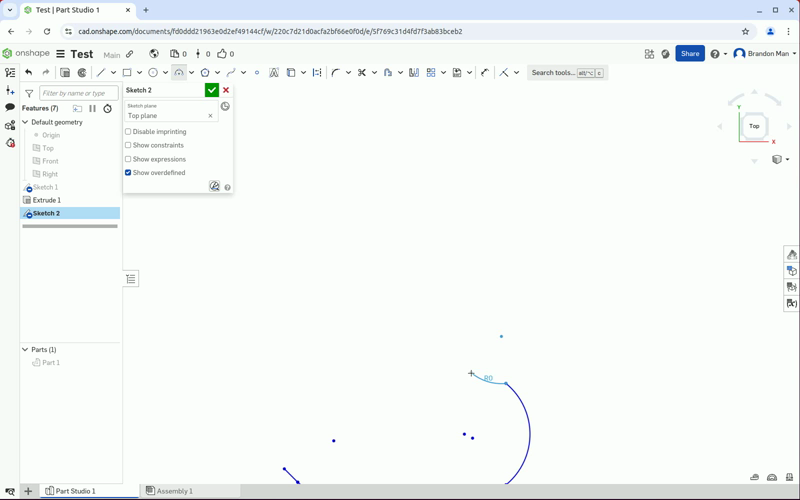
scroll(-6)
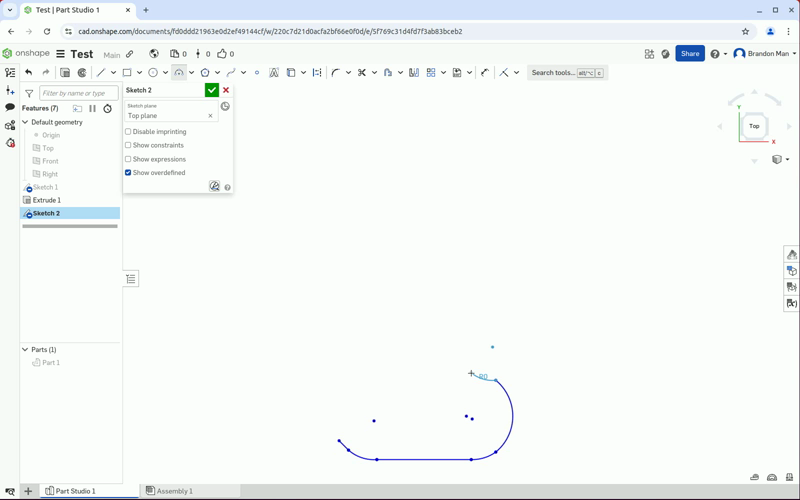
scroll(-6)
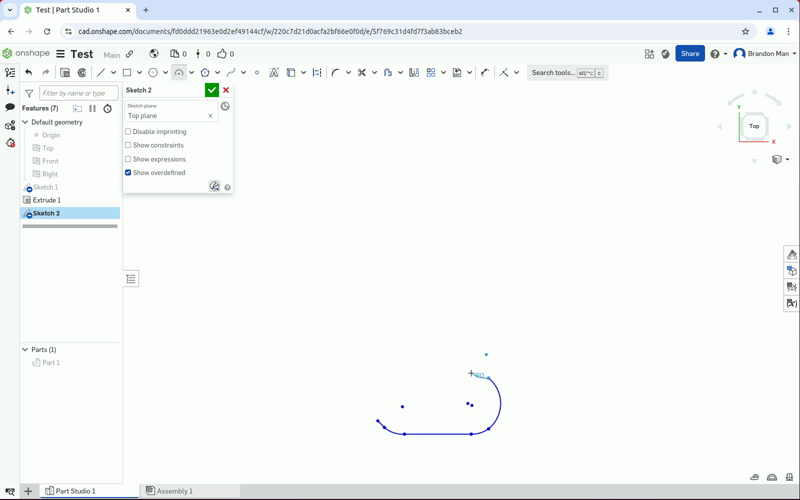
scroll(-6)
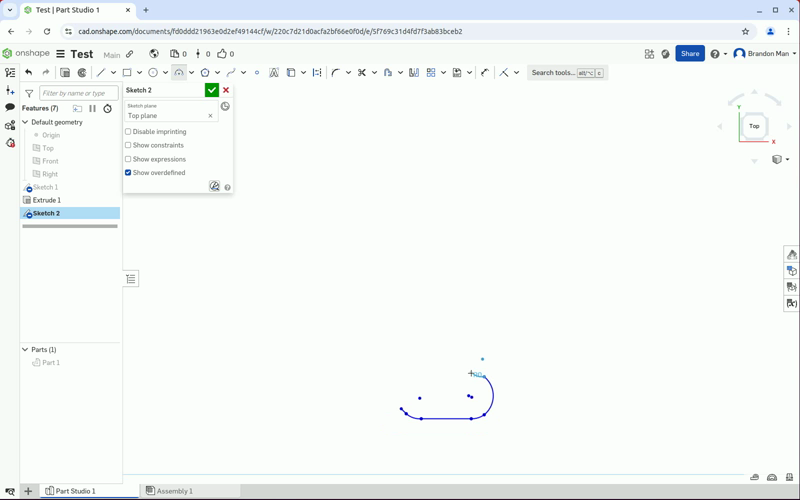
scroll(-6)
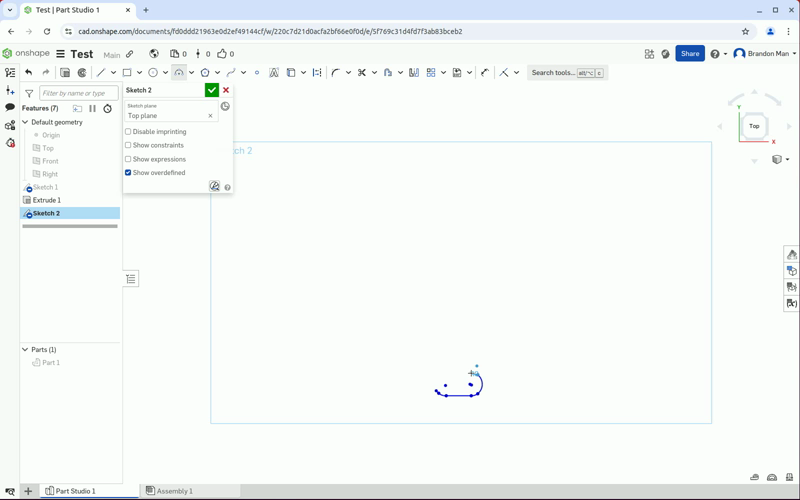
mouse_move(474, 373)
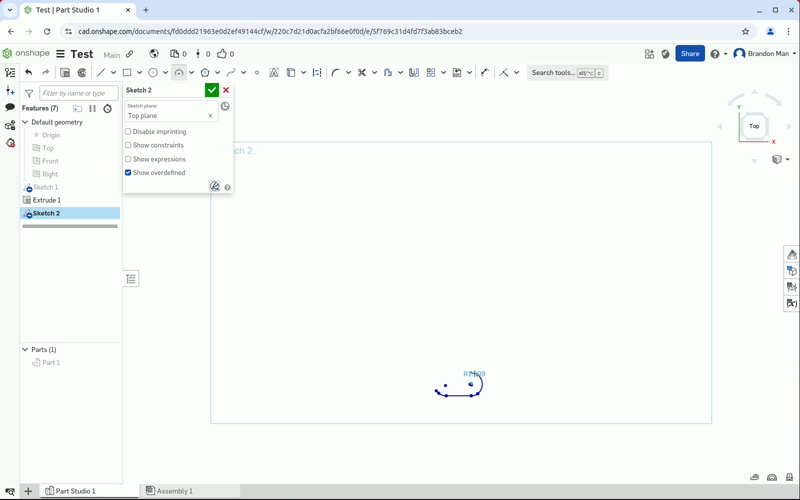
scroll(6)
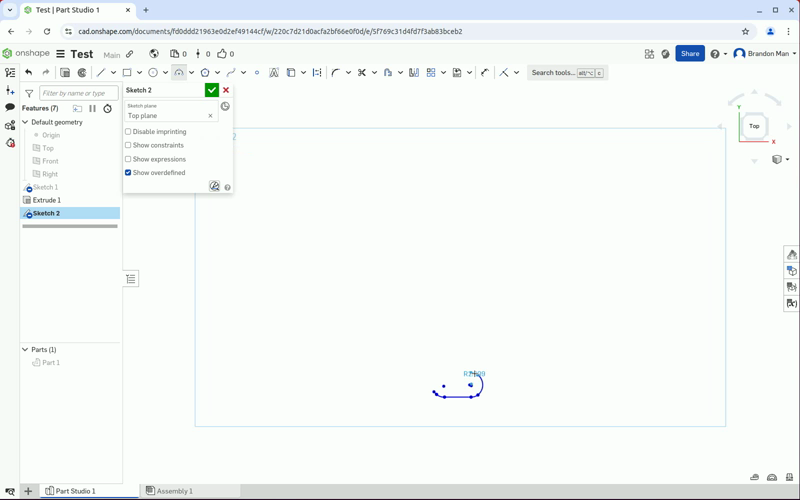
scroll(6)
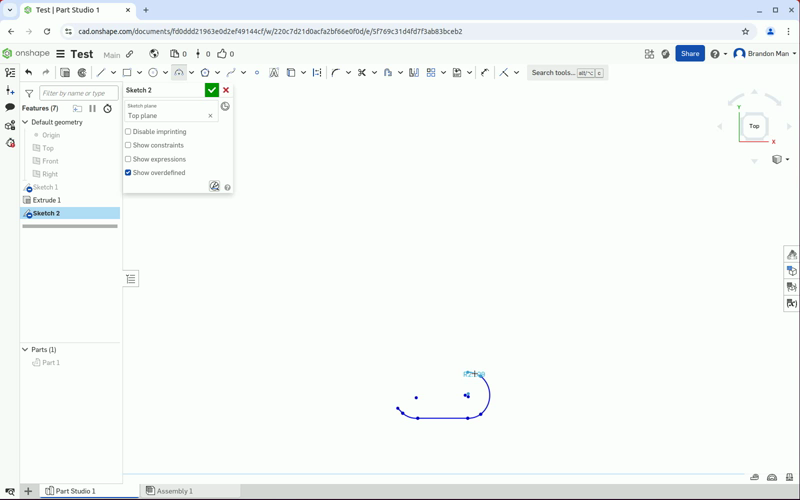
scroll(6)
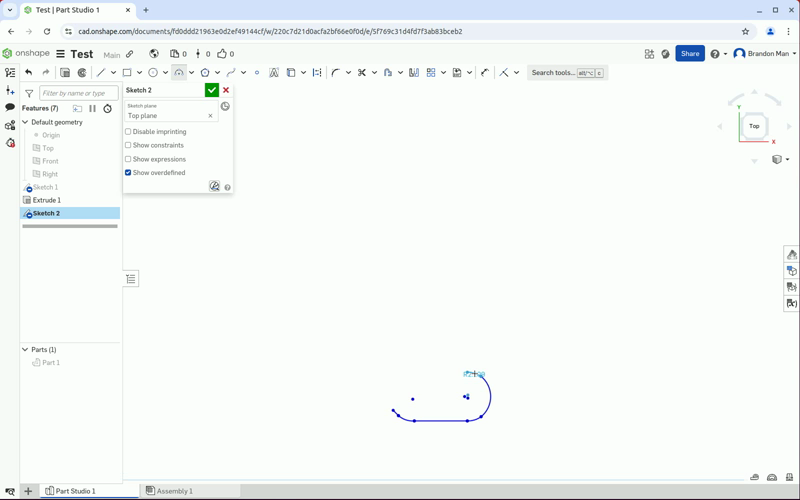
scroll(6)
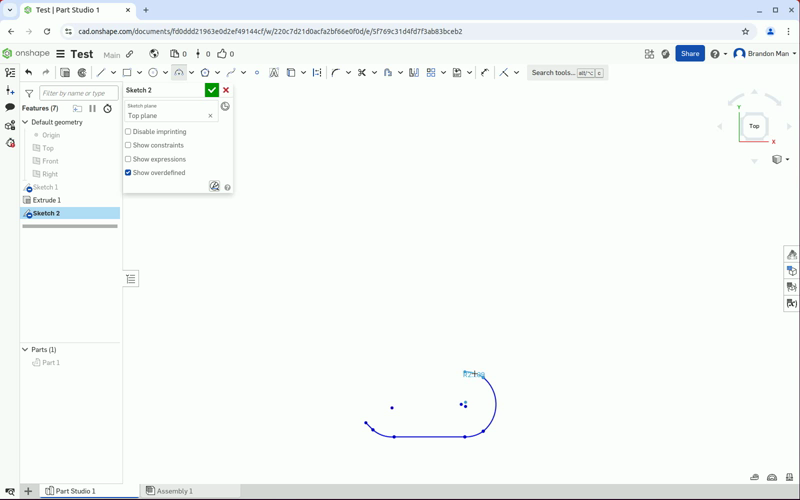
scroll(6)
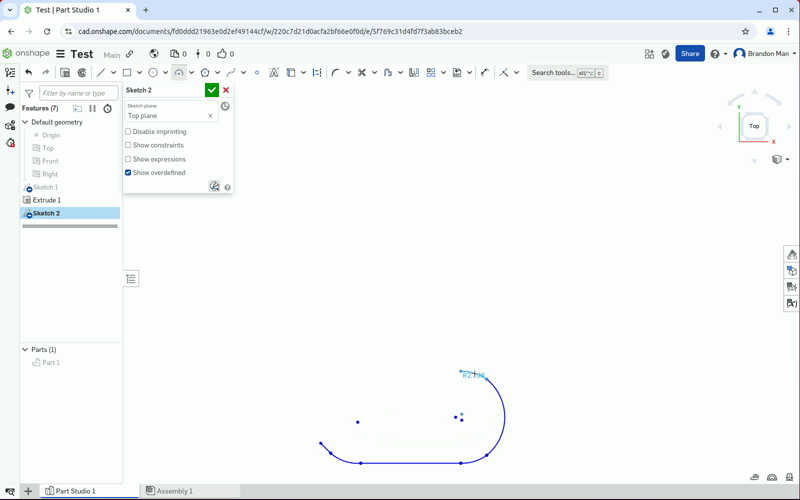
scroll(6)
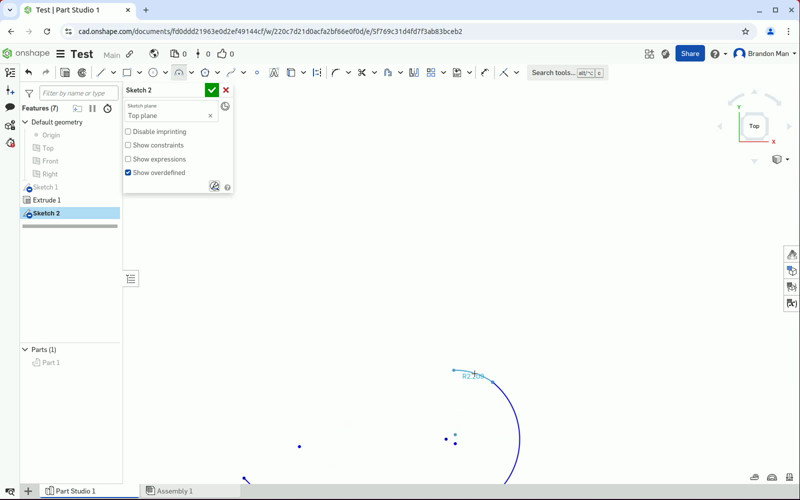
scroll(6)
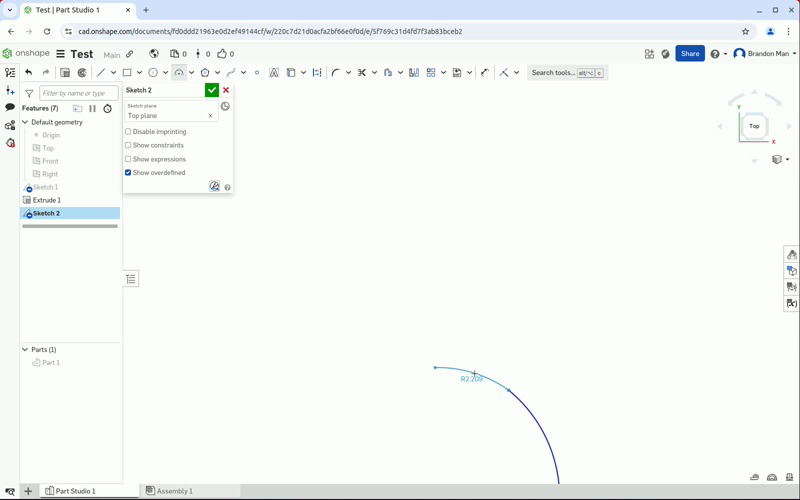
click(474, 373)
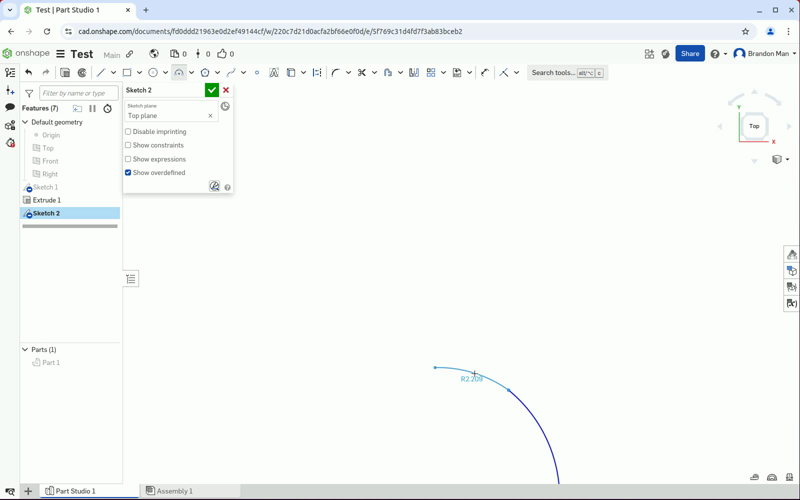
scroll(-6)
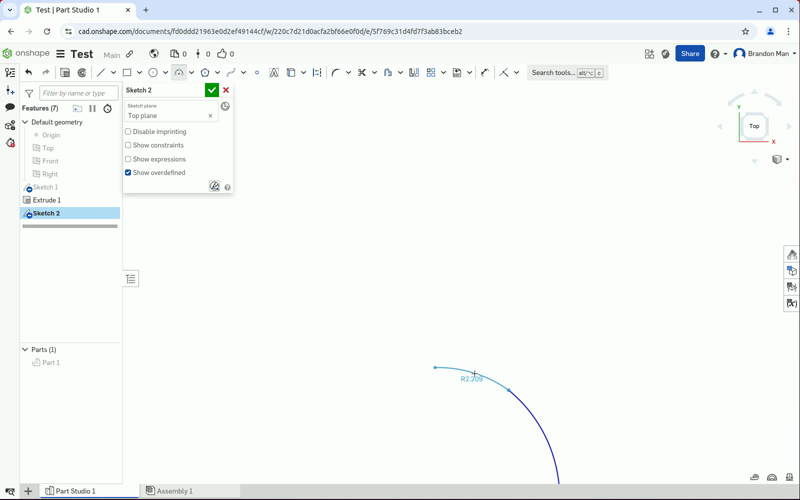
scroll(-6)
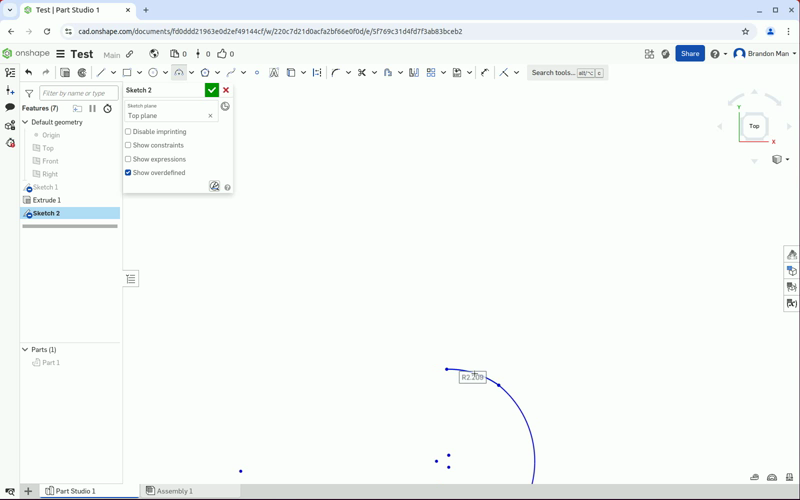
scroll(-6)
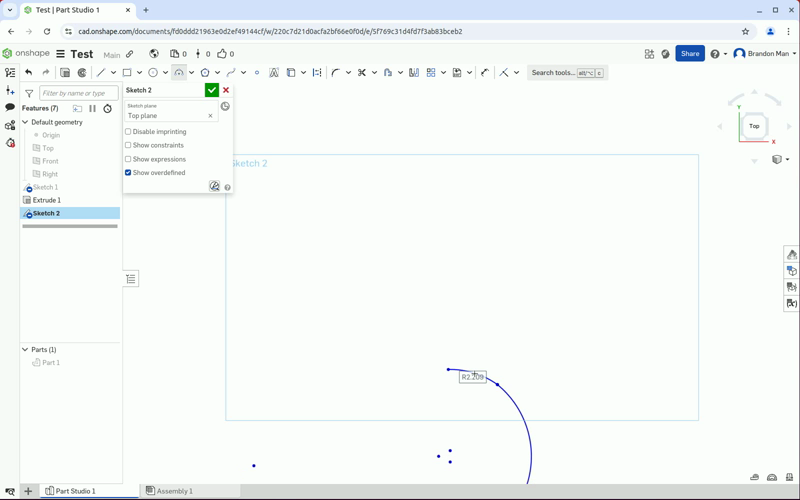
scroll(-6)
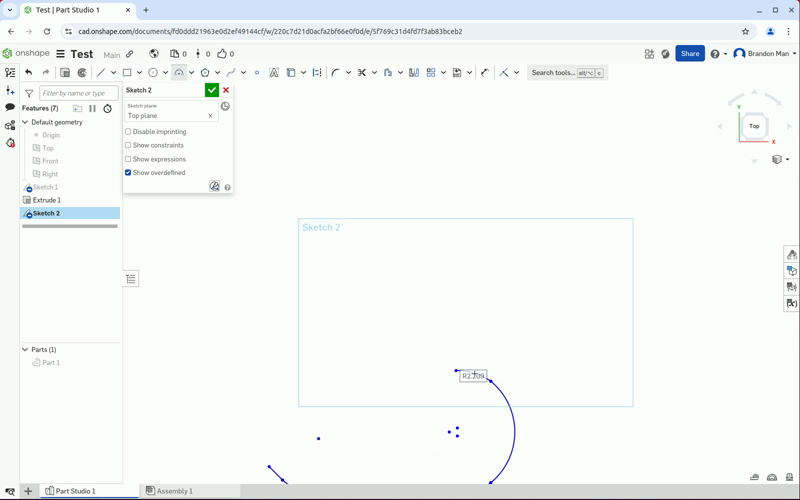
scroll(-6)
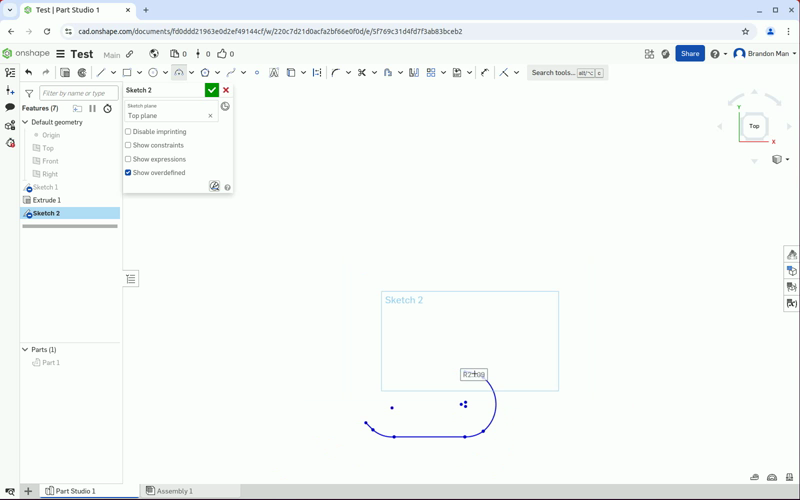
scroll(-6)
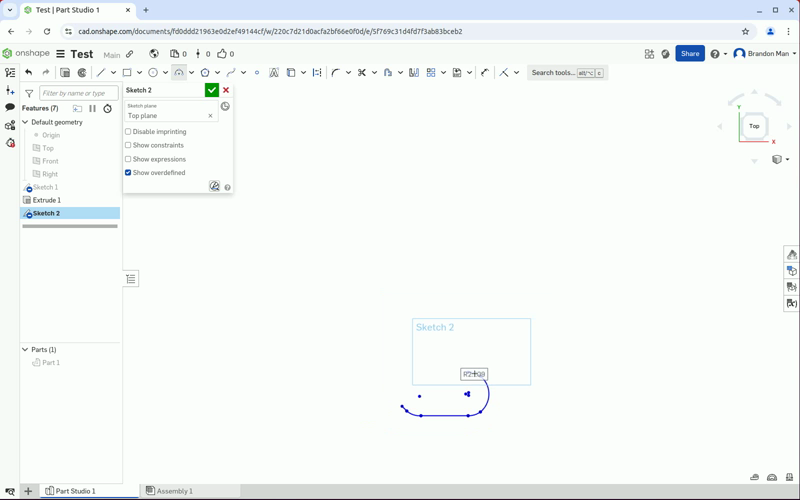
scroll(-6)
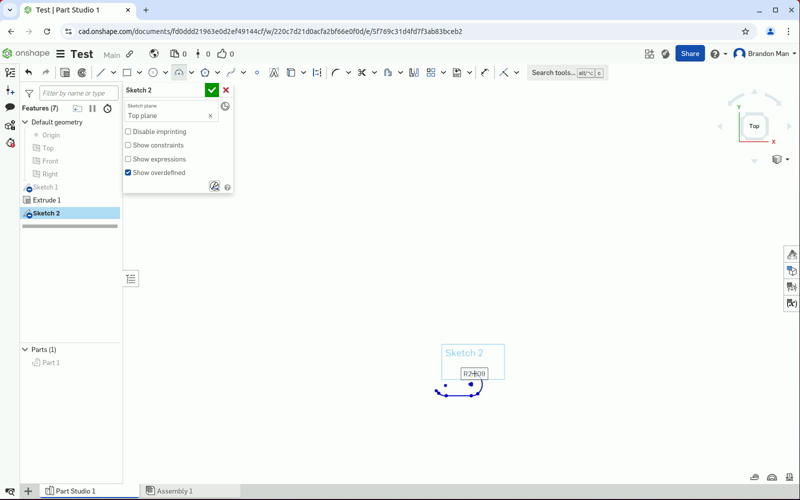
key_up(shift)
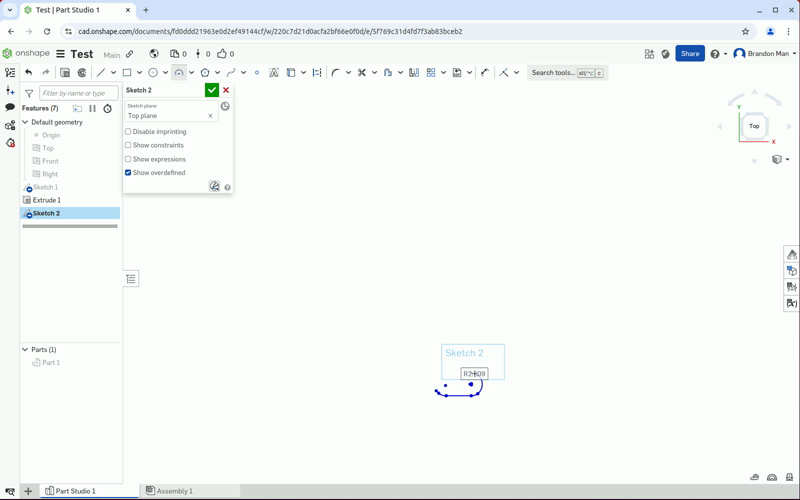
key(esc)
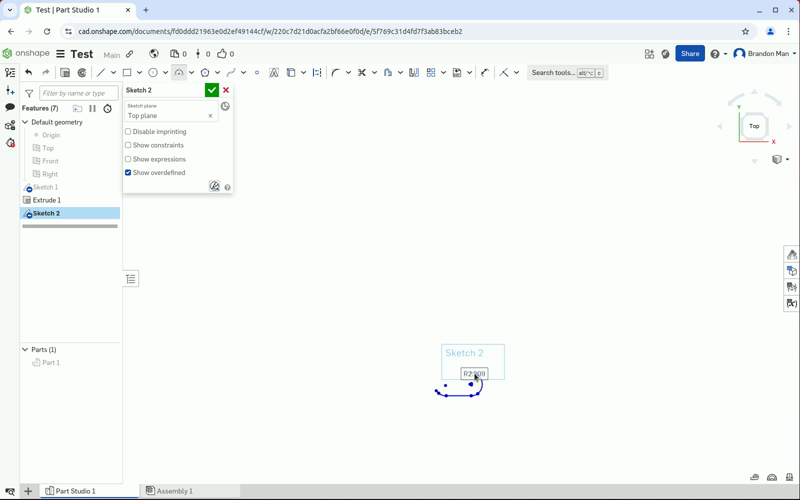
key(l)
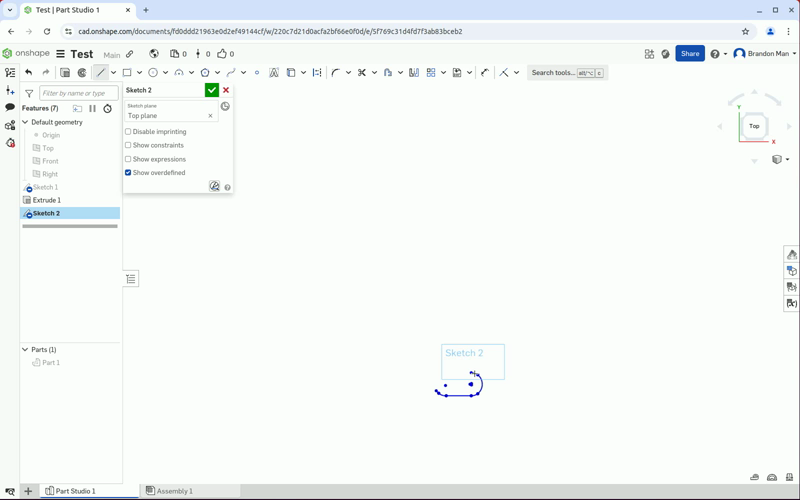
mouse_move(471, 372)
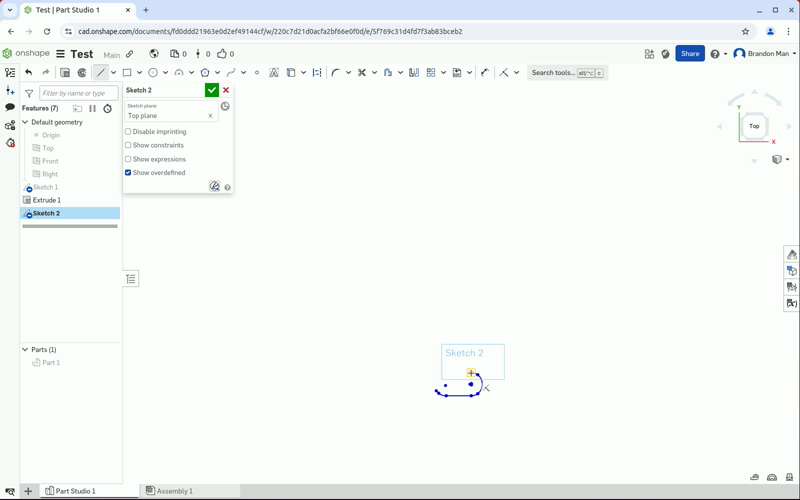
scroll(6)
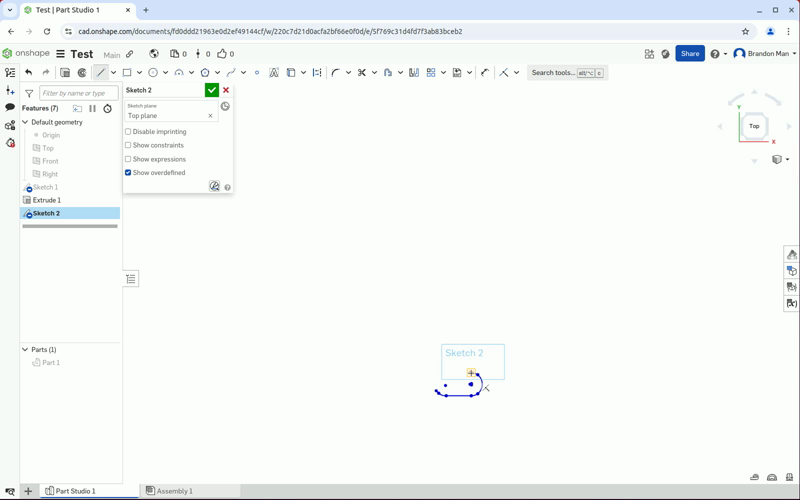
scroll(6)
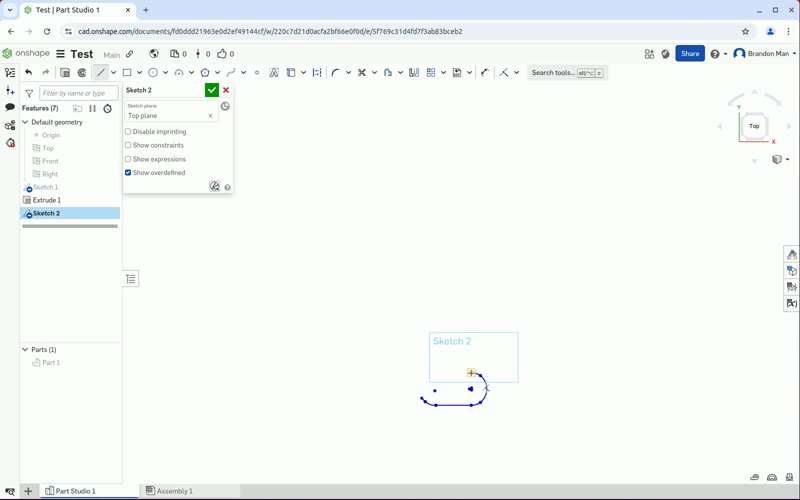
scroll(6)
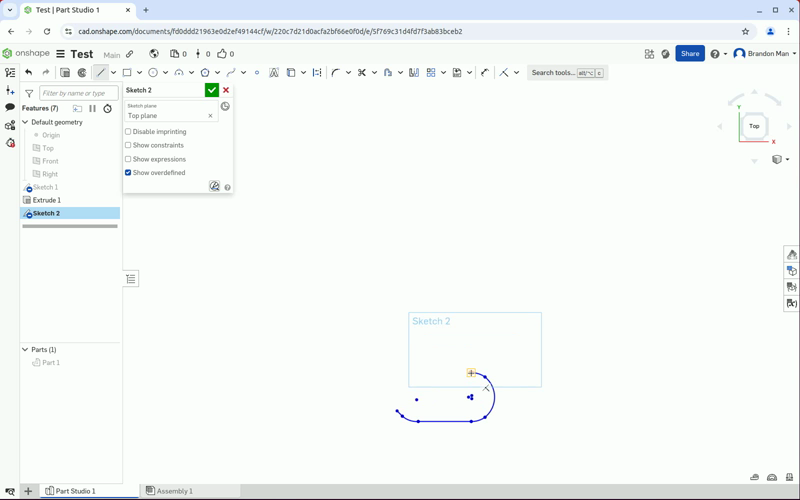
scroll(6)
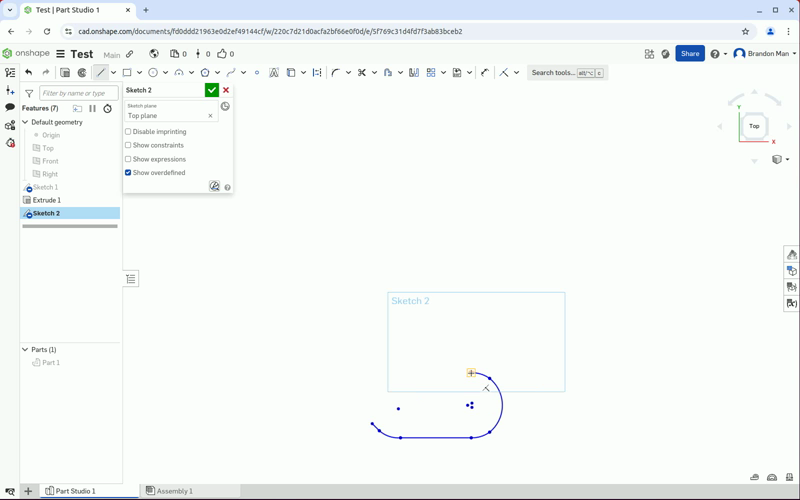
scroll(6)
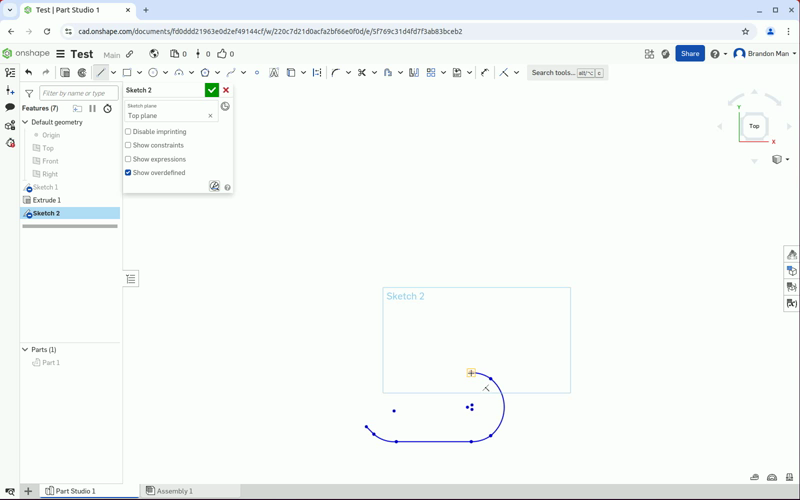
scroll(6)
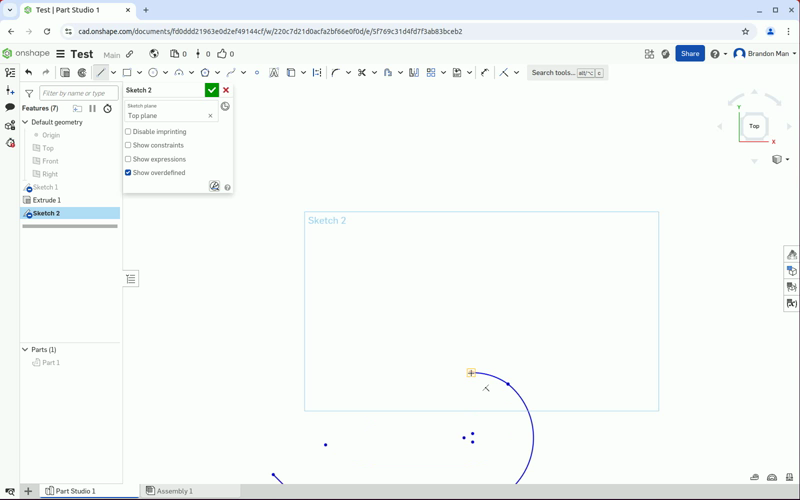
scroll(6)
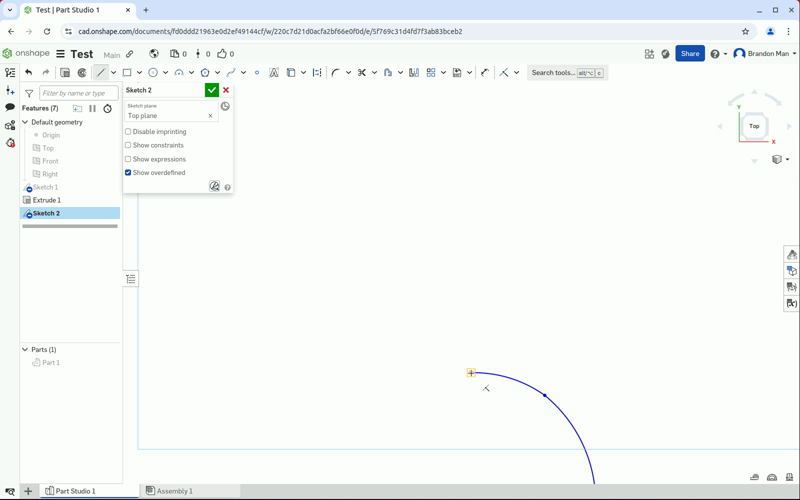
click(471, 372)
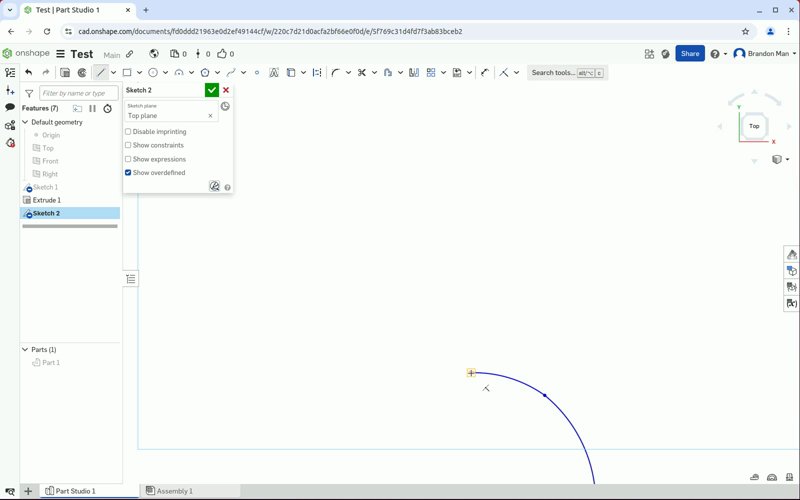
scroll(-6)
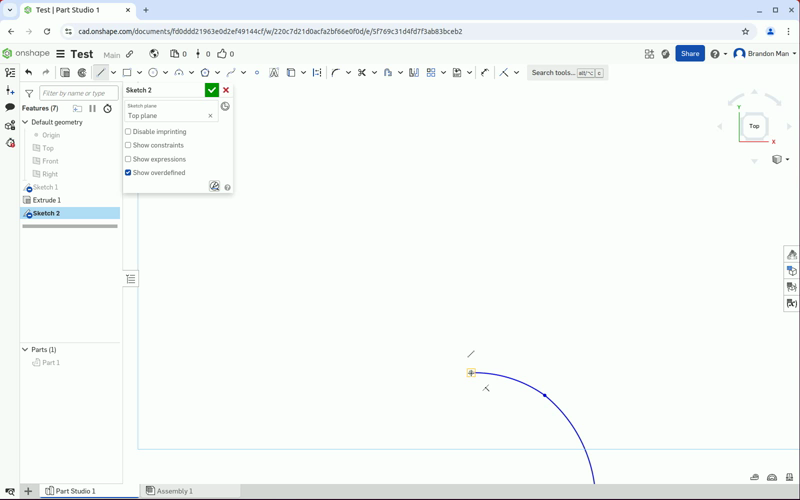
scroll(-6)
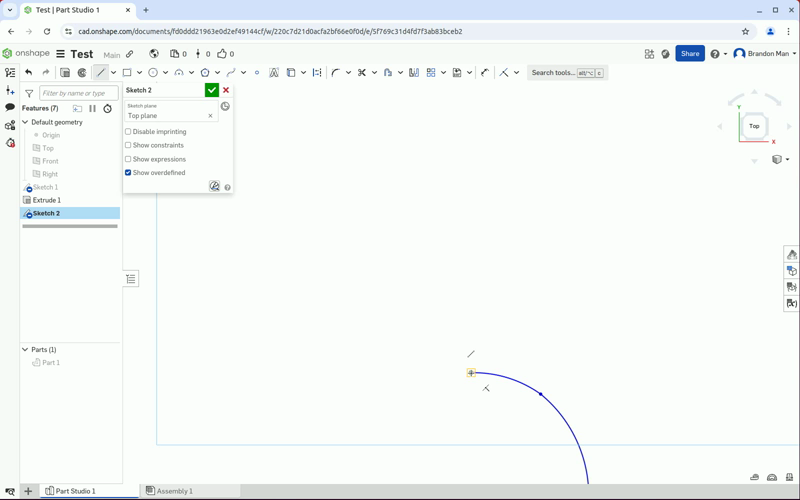
scroll(-6)
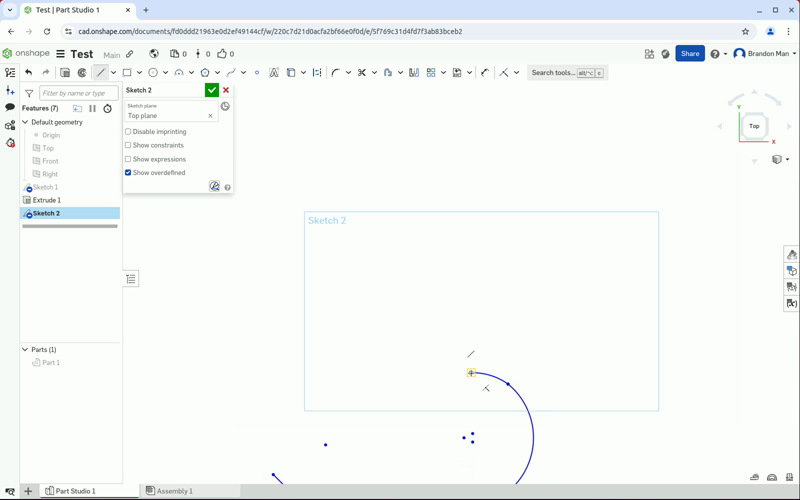
scroll(-6)
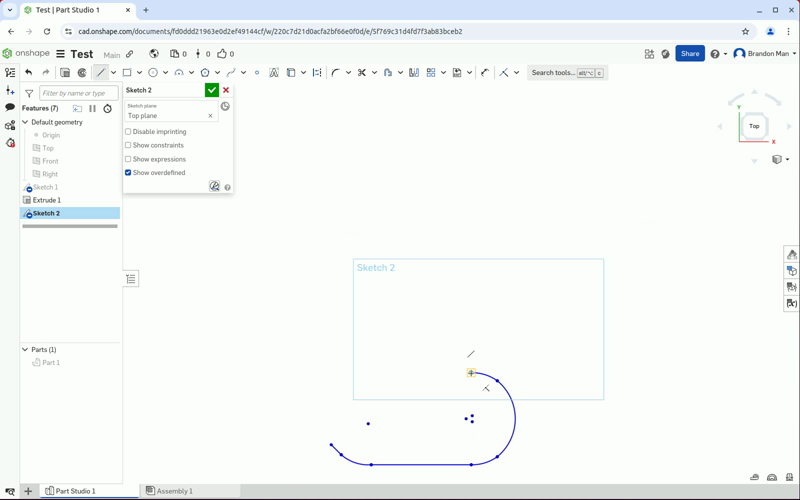
scroll(-6)
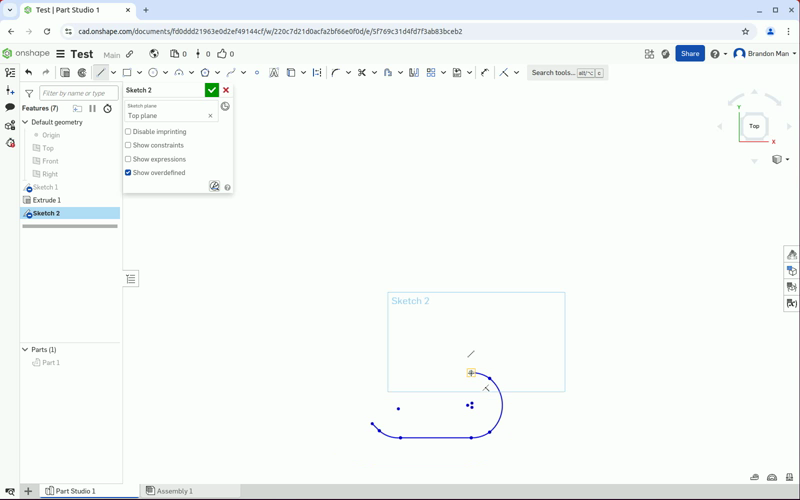
scroll(-6)
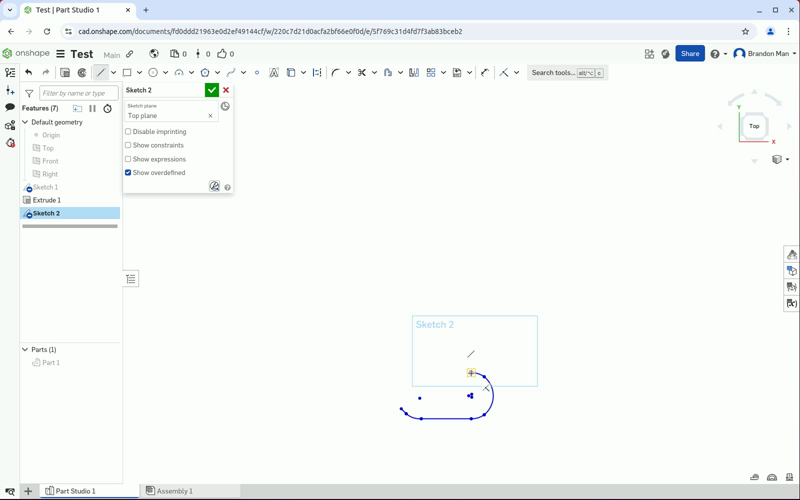
scroll(-6)
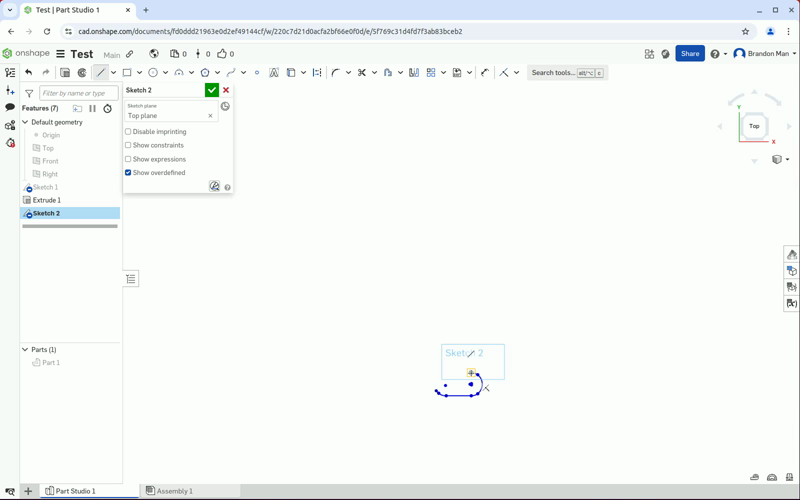
key_down(shift)
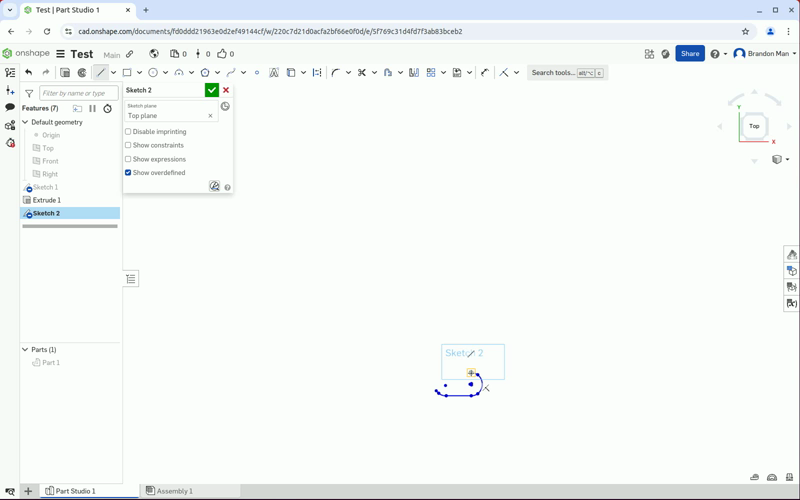
mouse_move(501, 372)
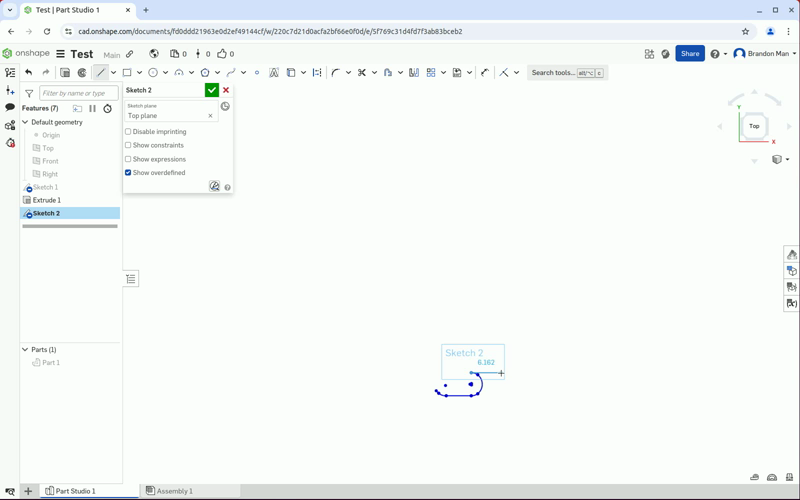
mouse_move(446, 372)
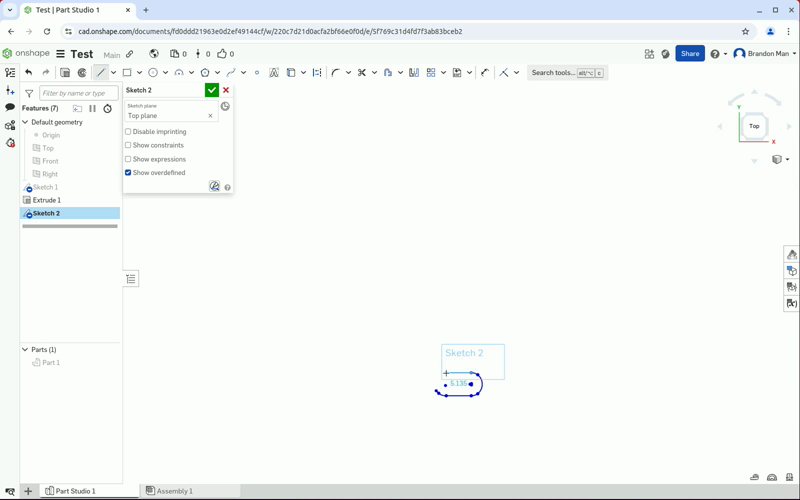
click(446, 372)
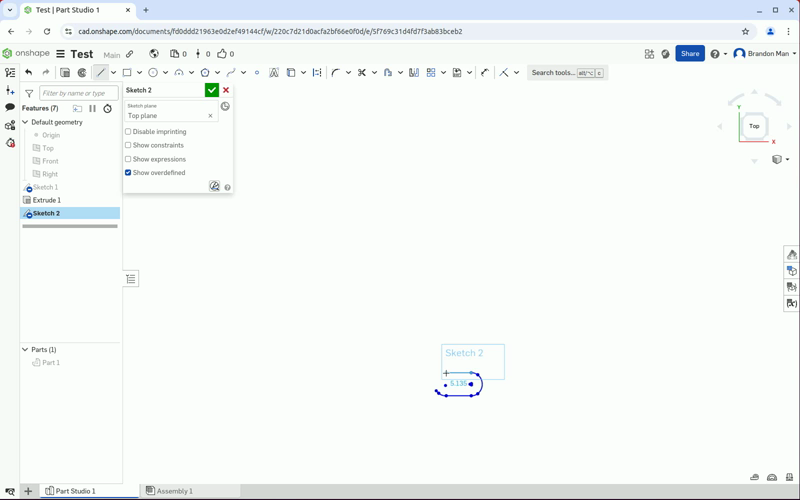
key_up(shift)
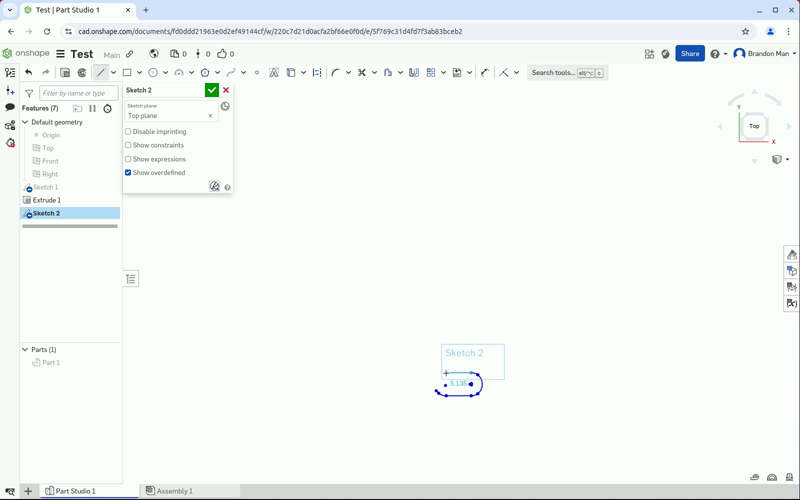
key(esc)
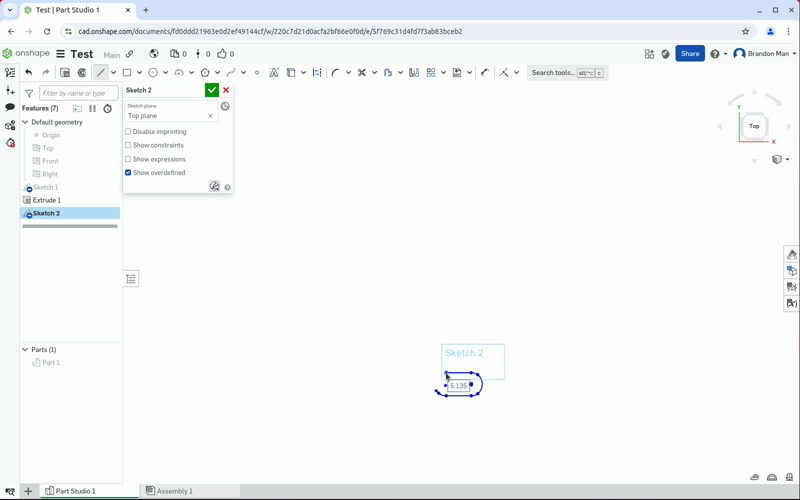
key(a)
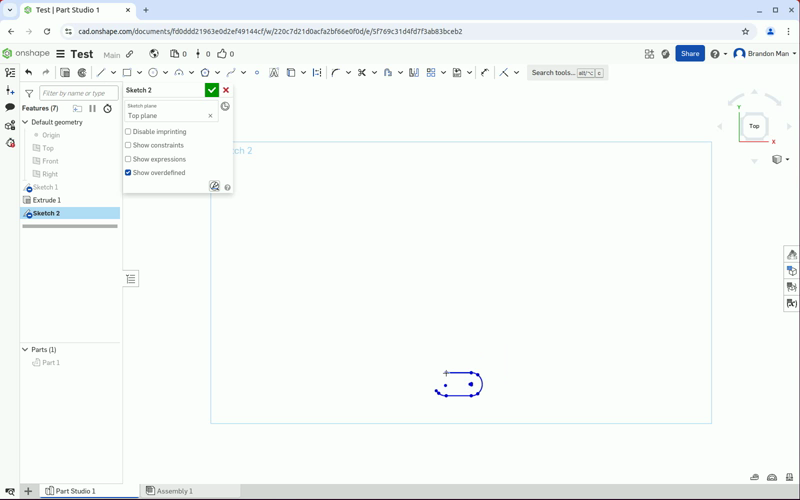
mouse_move(446, 372)
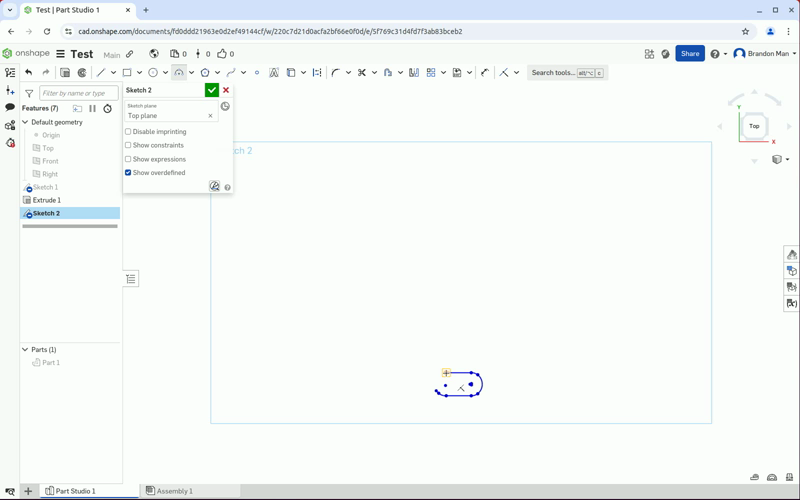
click(446, 372)
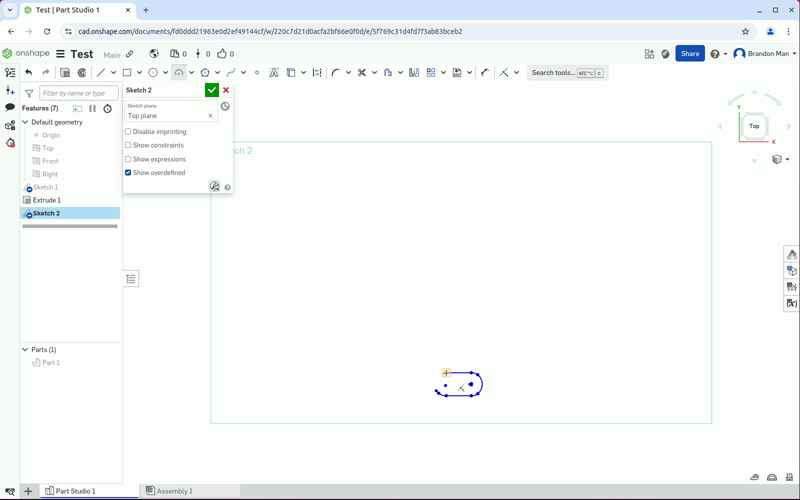
key_down(shift)
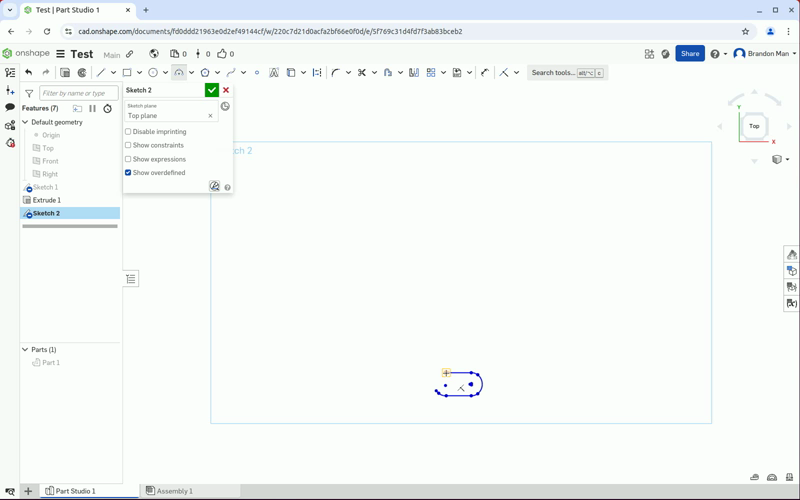
mouse_move(438, 375)
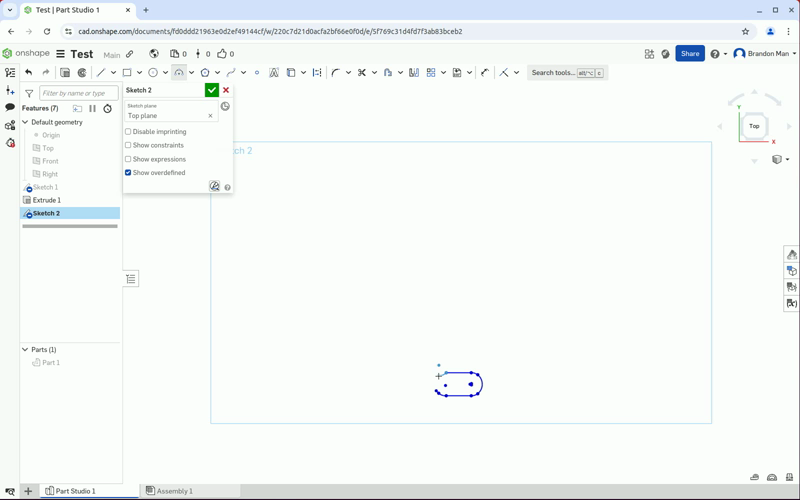
click(438, 375)
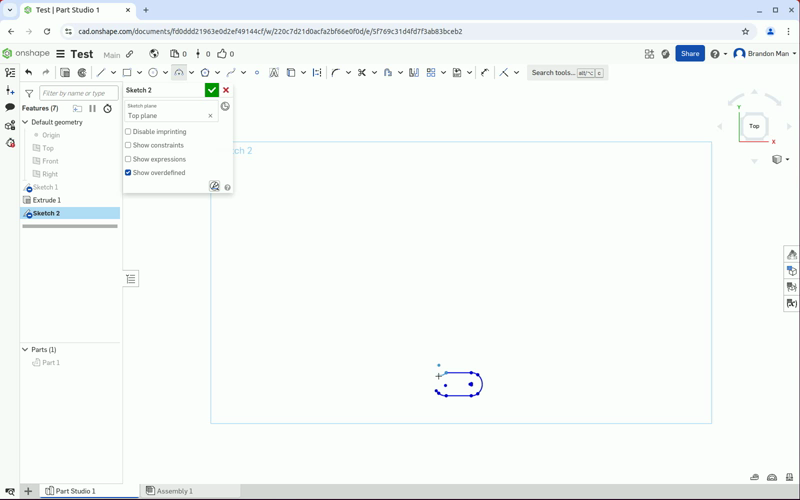
mouse_move(442, 373)
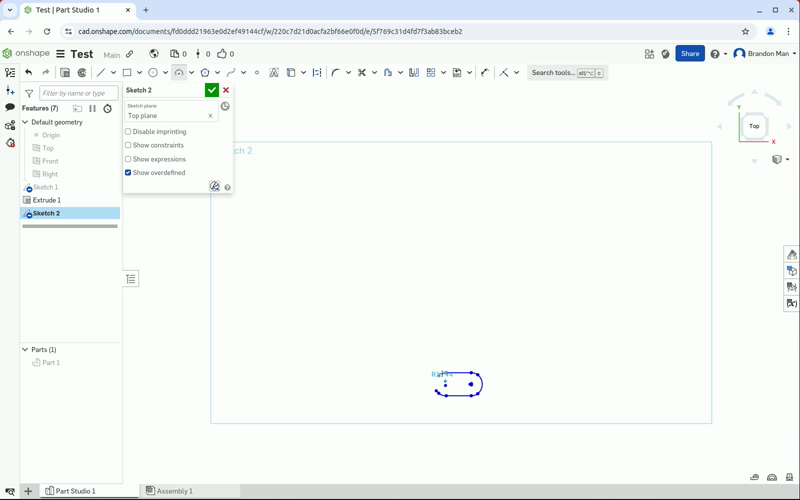
scroll(6)
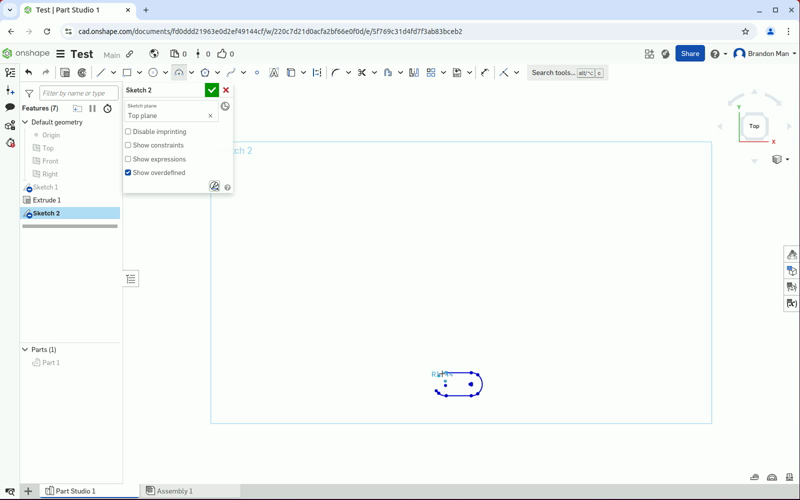
scroll(6)
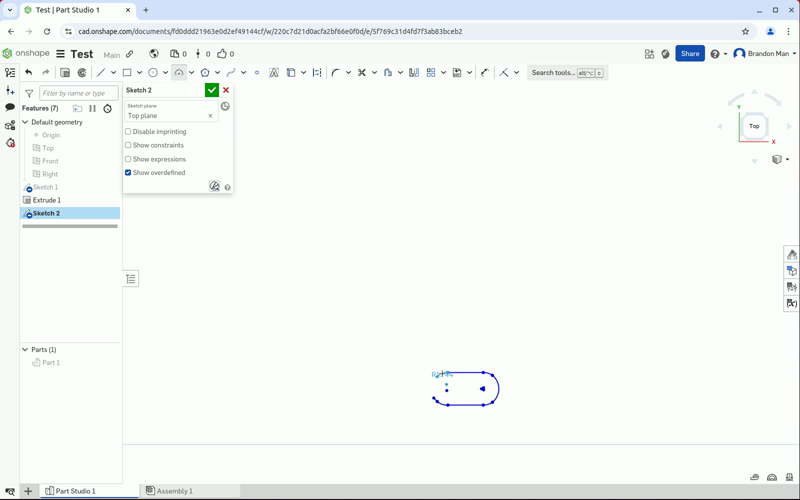
scroll(6)
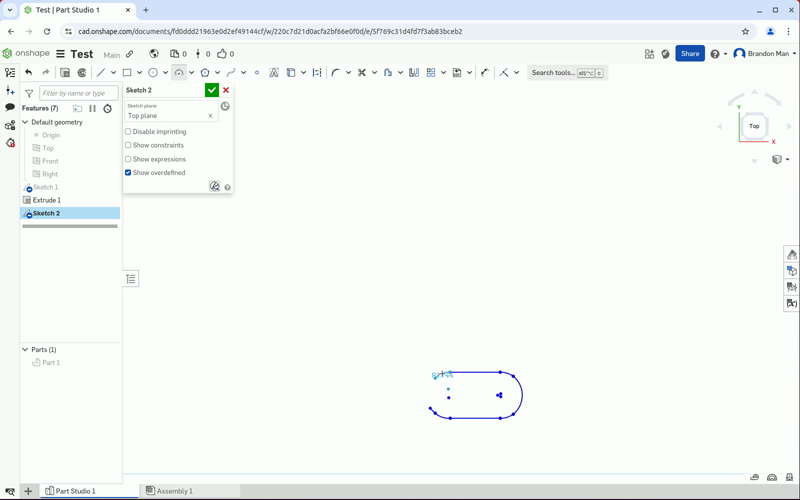
scroll(6)
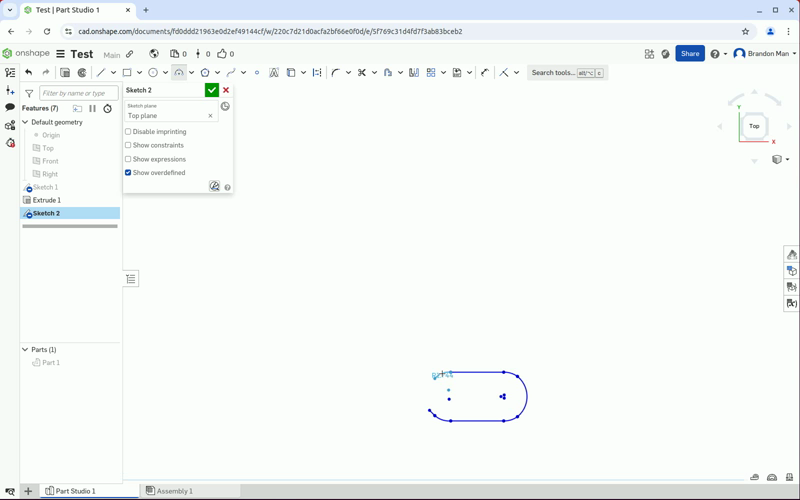
scroll(6)
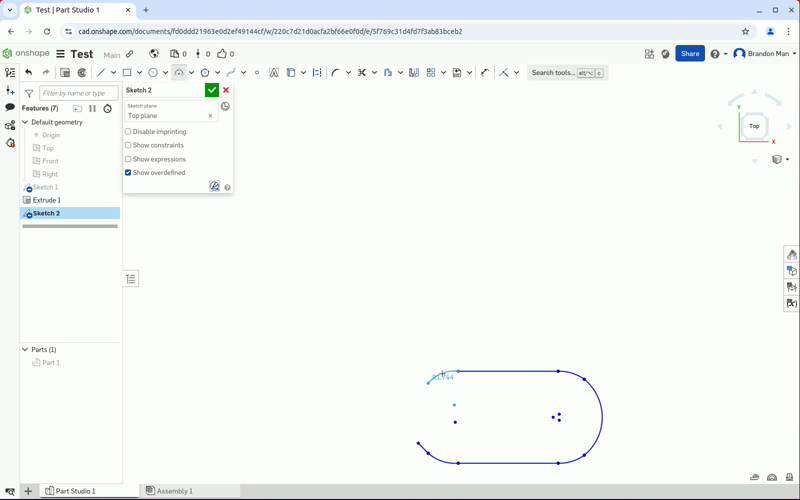
scroll(6)
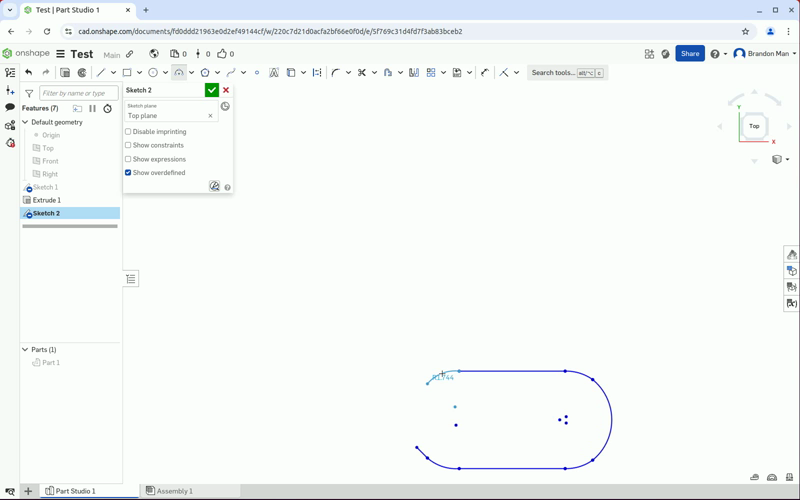
scroll(6)
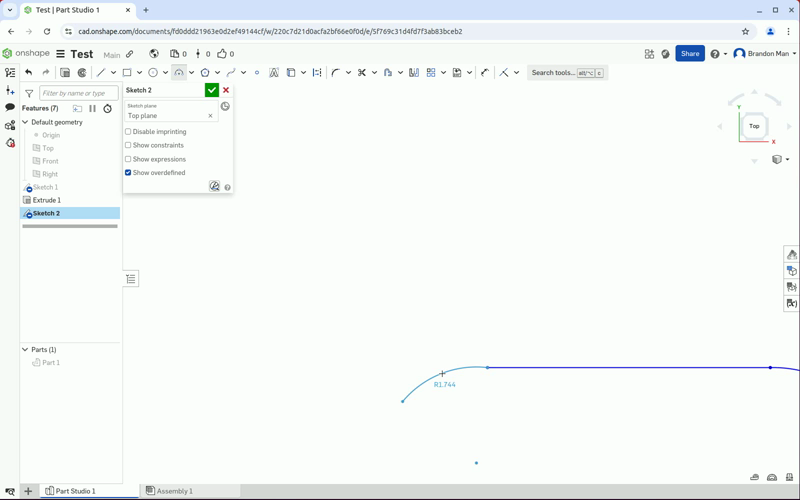
click(442, 373)
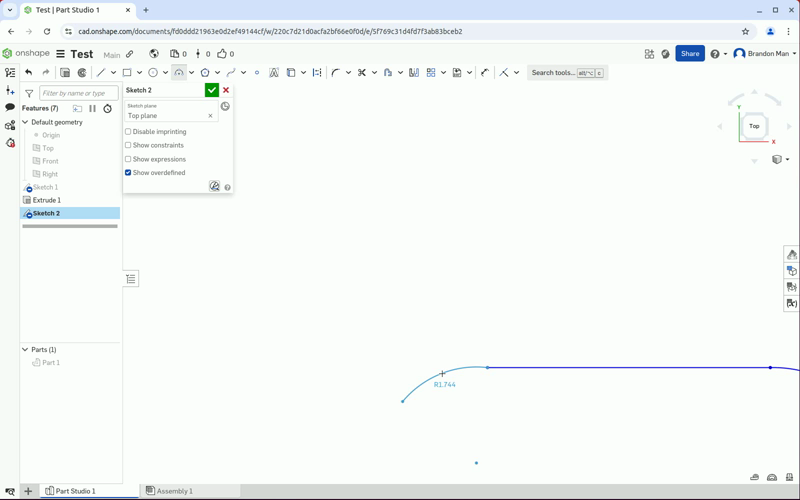
scroll(-6)
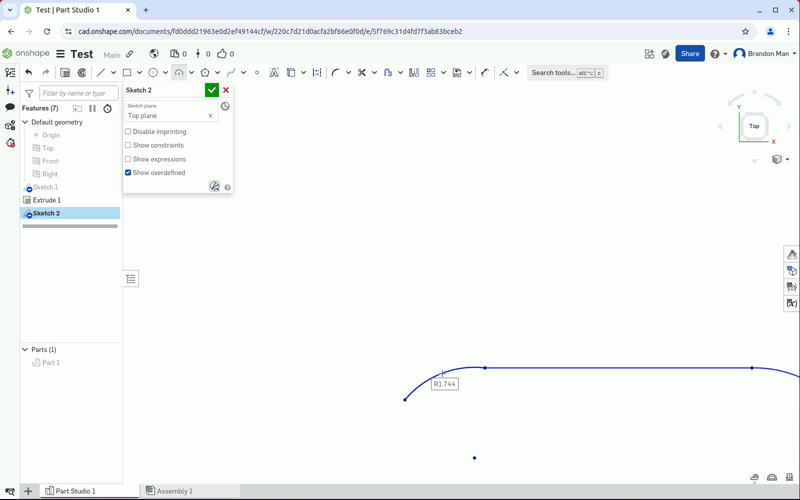
scroll(-6)
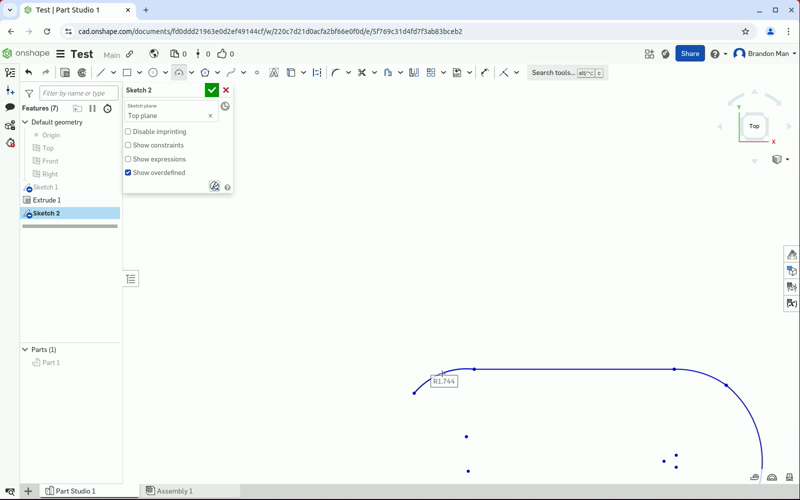
scroll(-6)
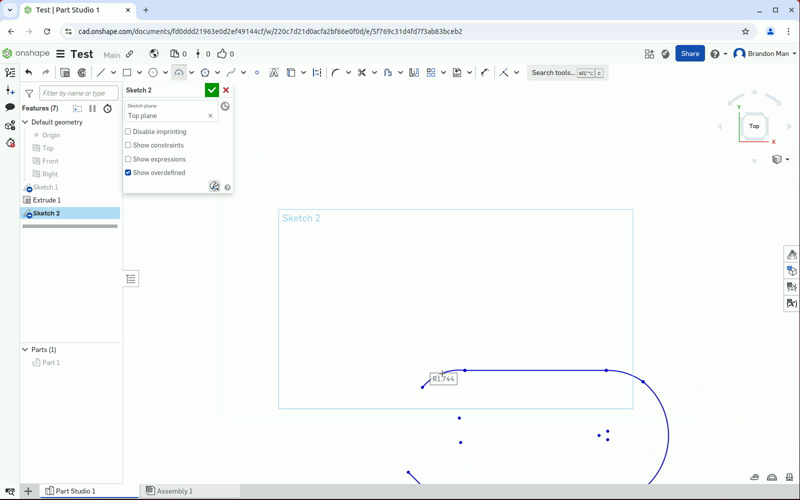
scroll(-6)
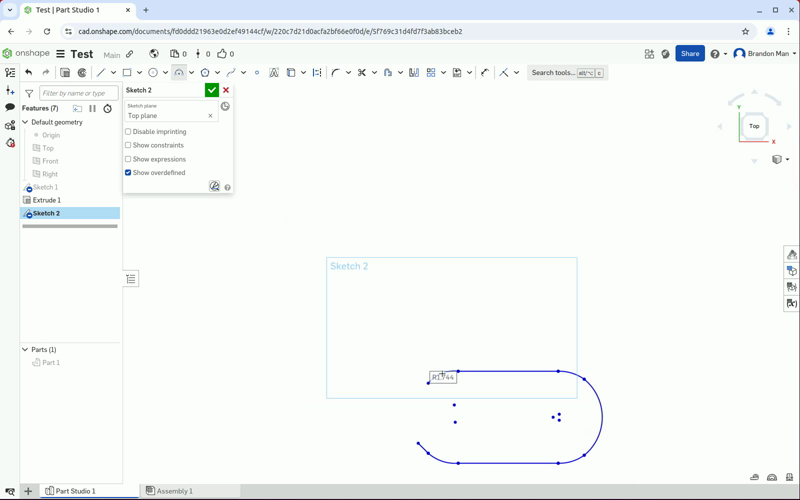
scroll(-6)
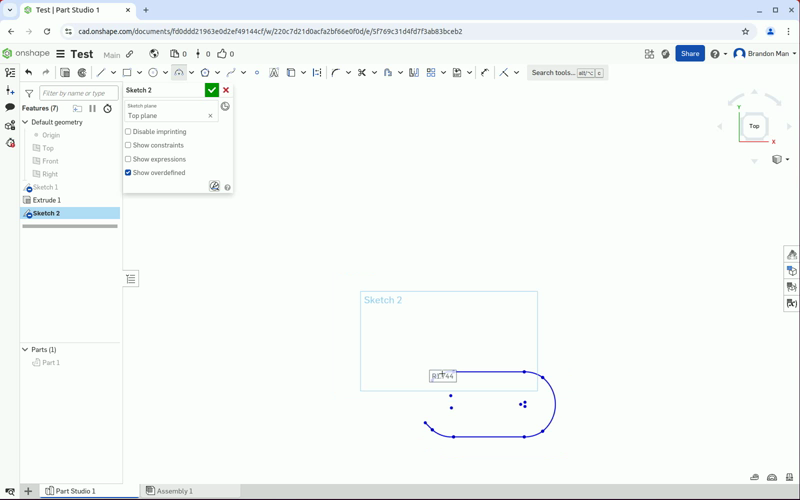
scroll(-6)
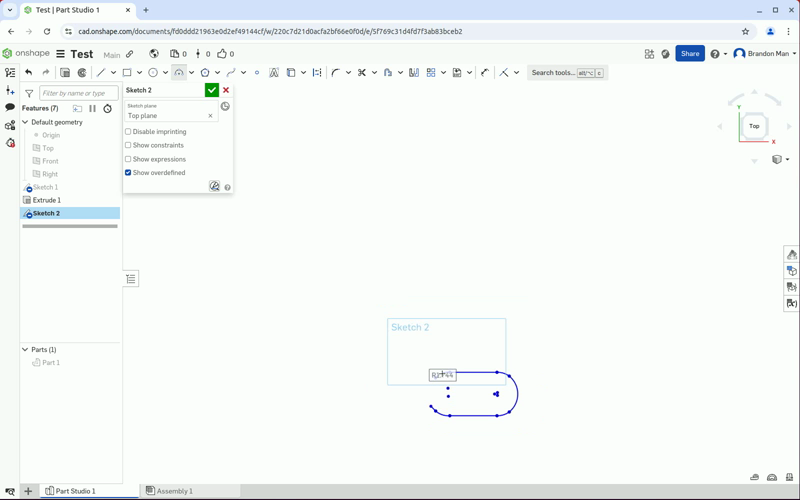
scroll(-6)
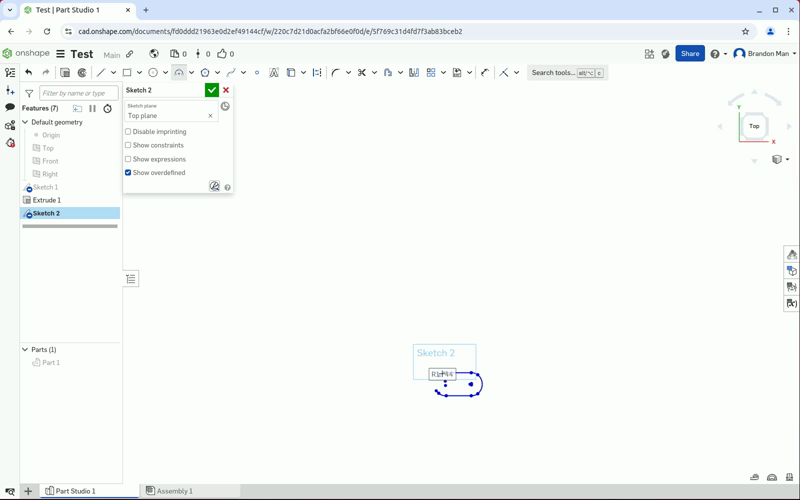
key_up(shift)
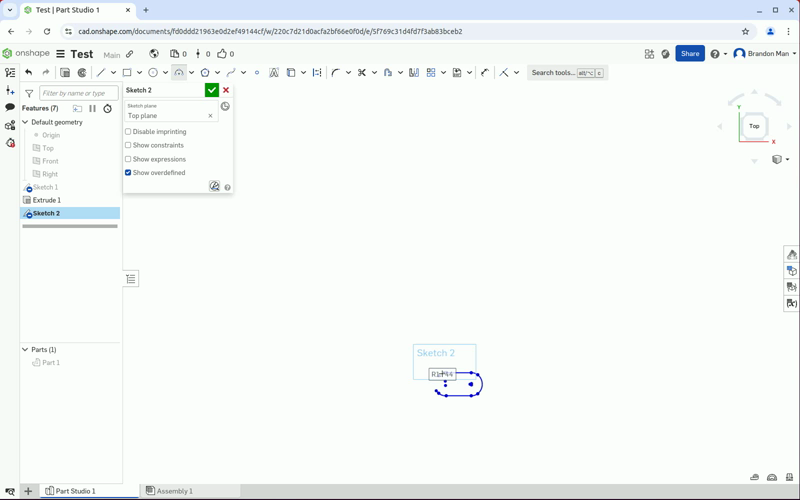
key(esc)
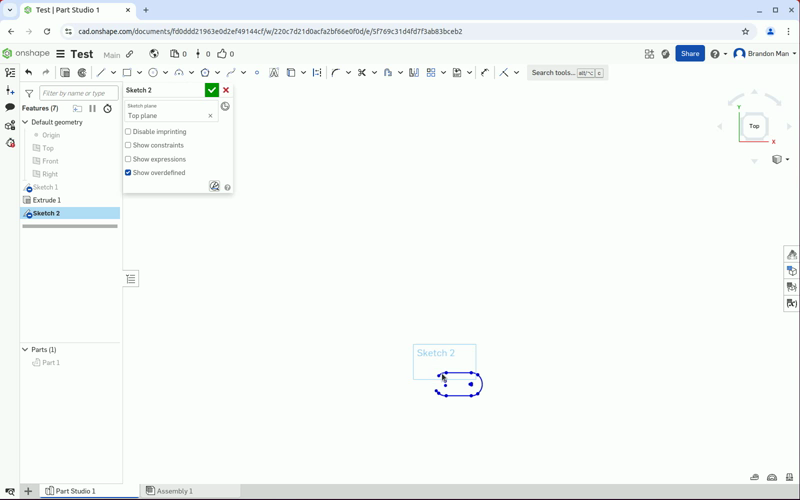
key(l)
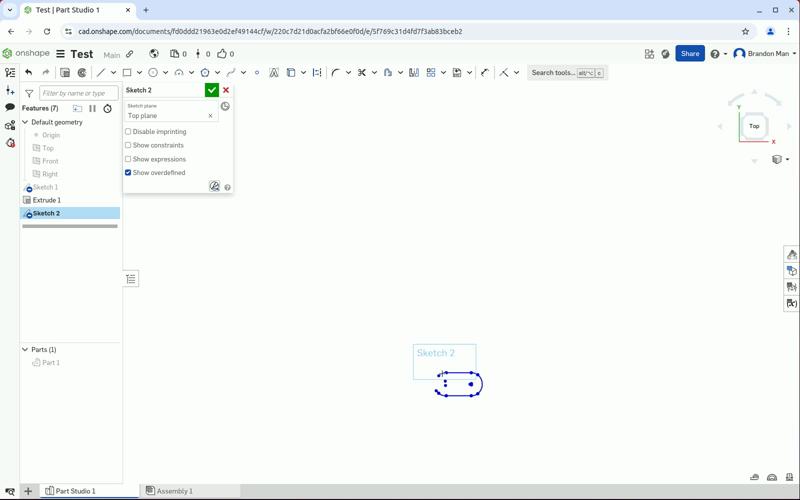
mouse_move(438, 375)
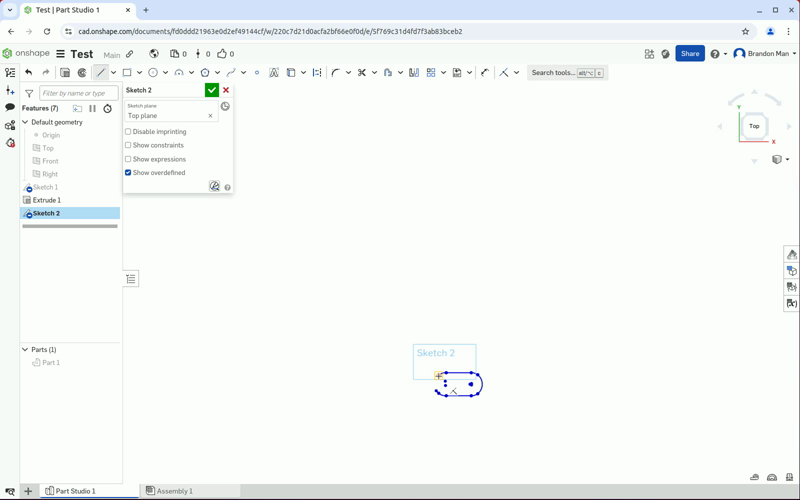
scroll(6)
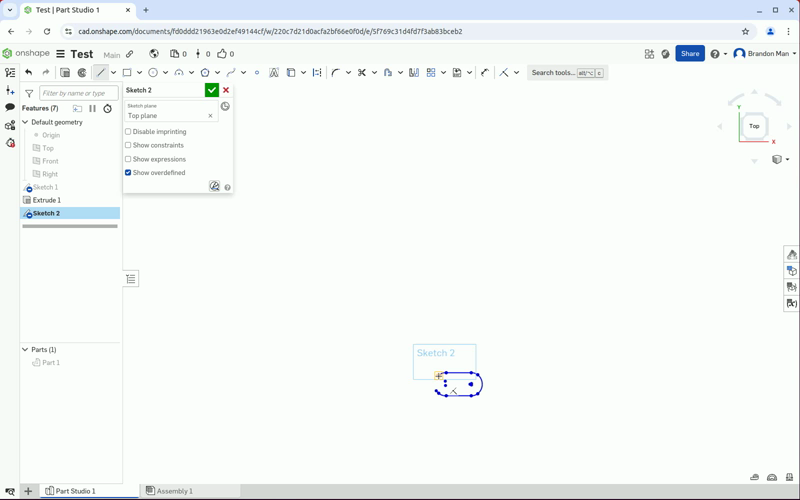
scroll(6)
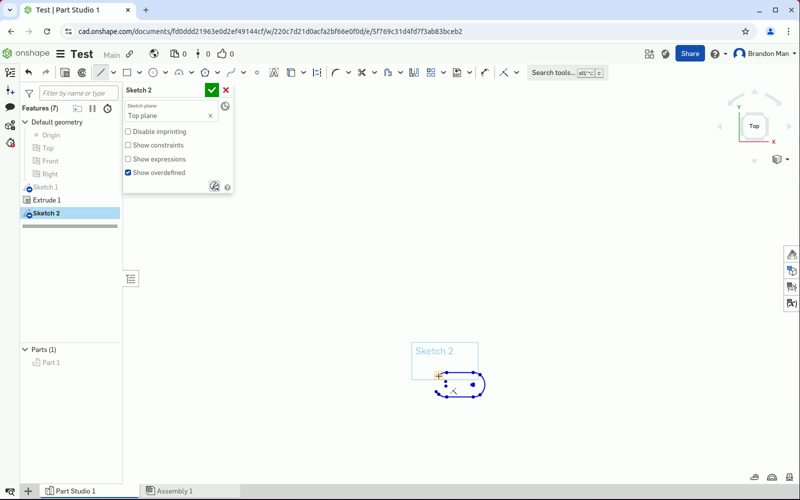
scroll(6)
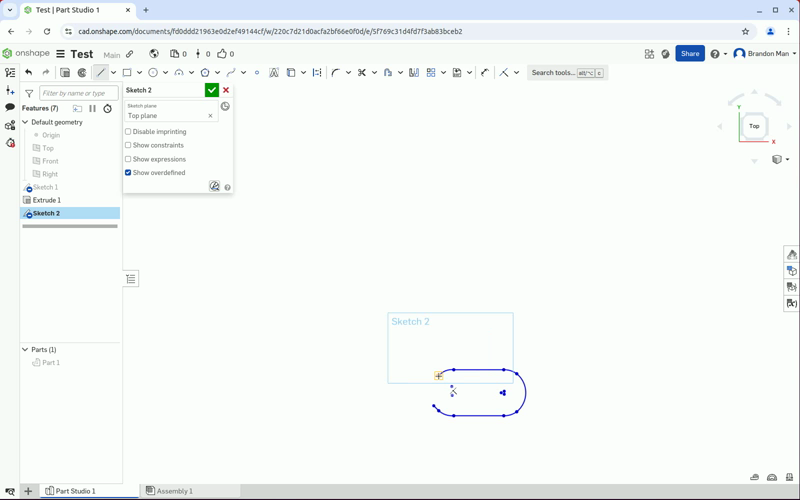
scroll(6)
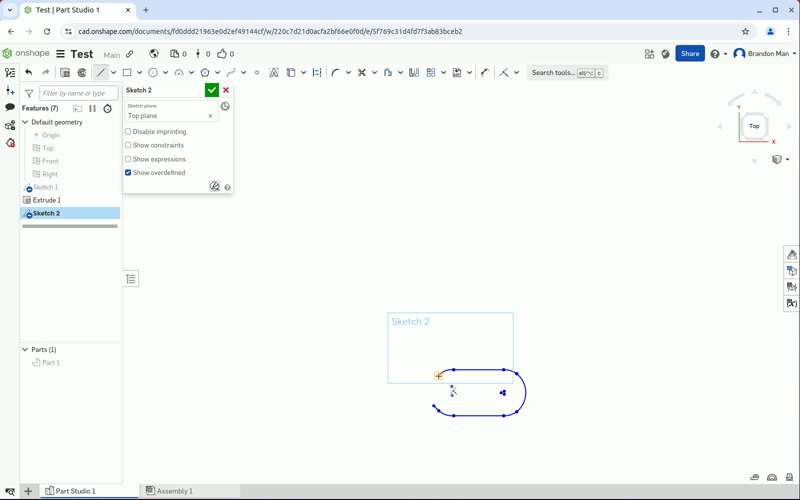
scroll(6)
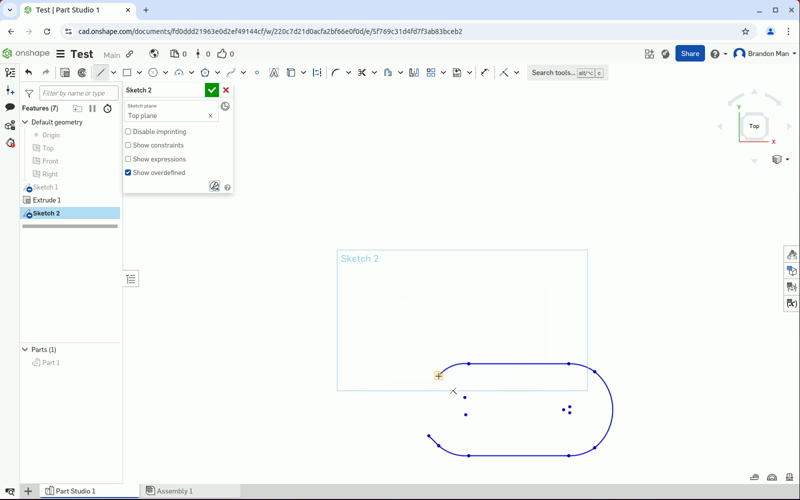
scroll(6)
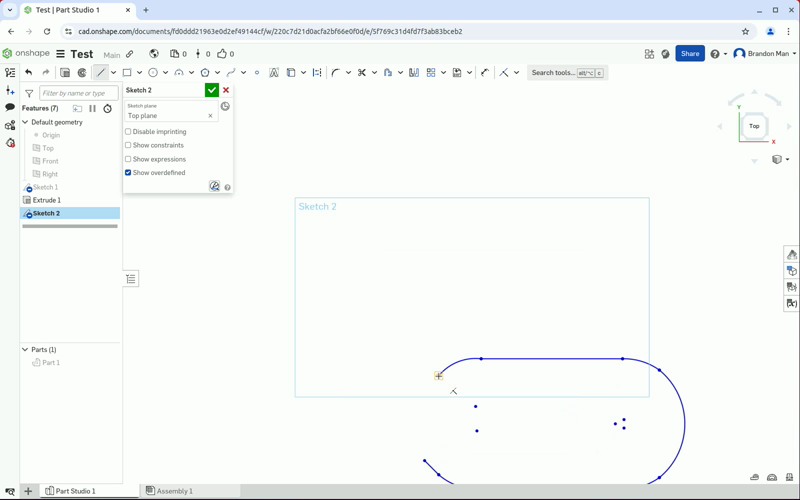
scroll(6)
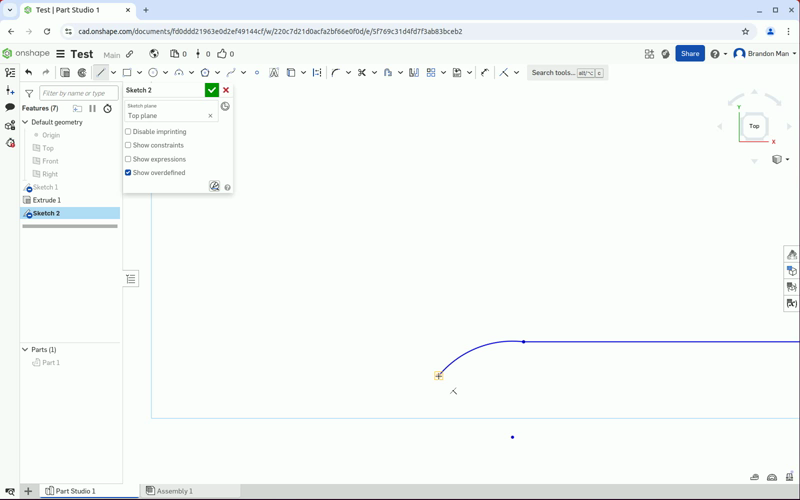
click(438, 375)
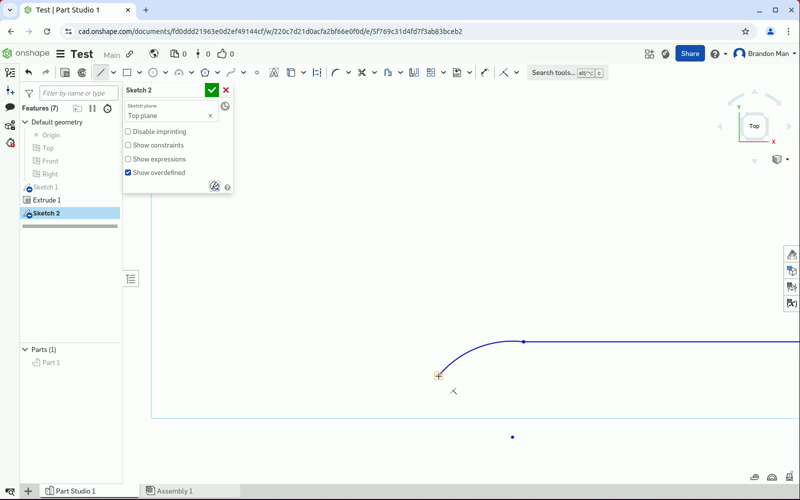
scroll(-6)
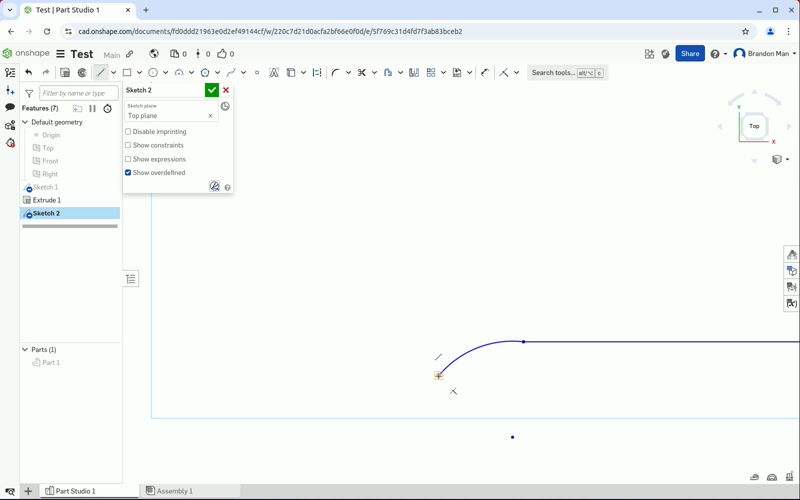
scroll(-6)
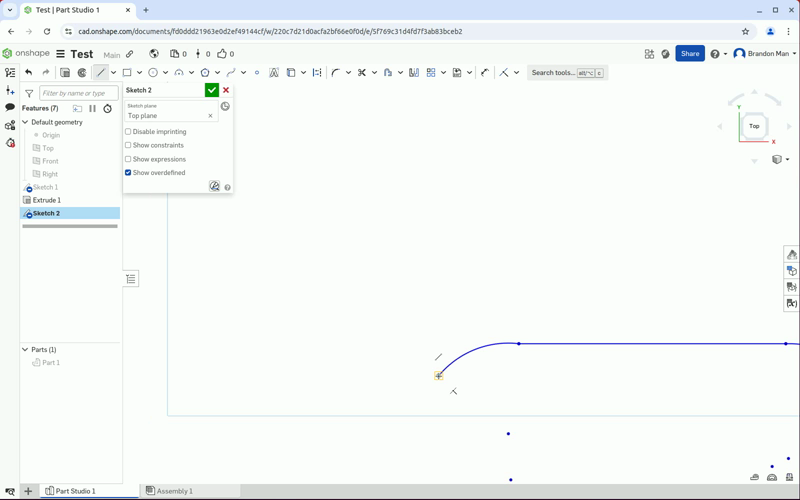
scroll(-6)
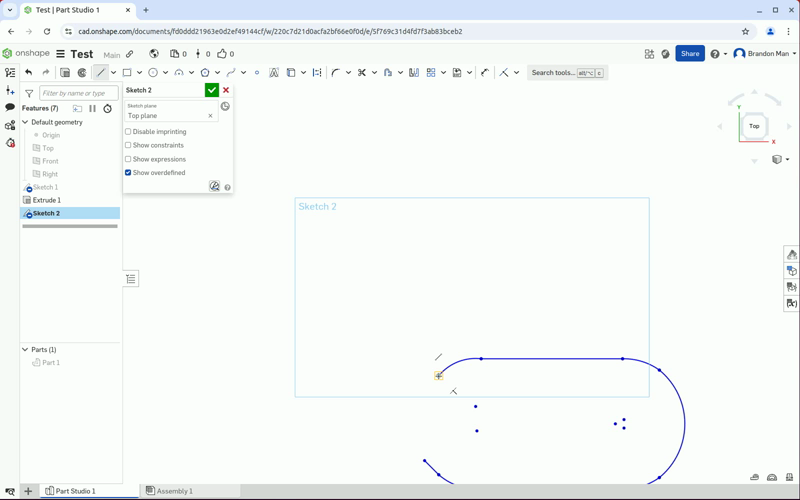
scroll(-6)
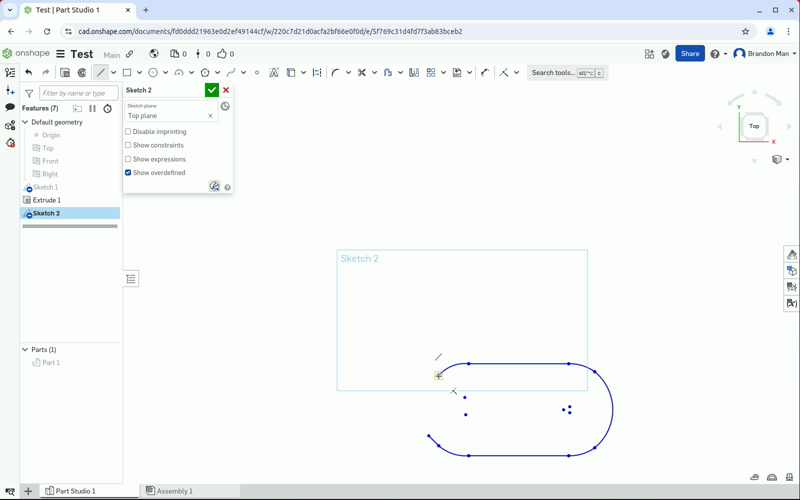
scroll(-6)
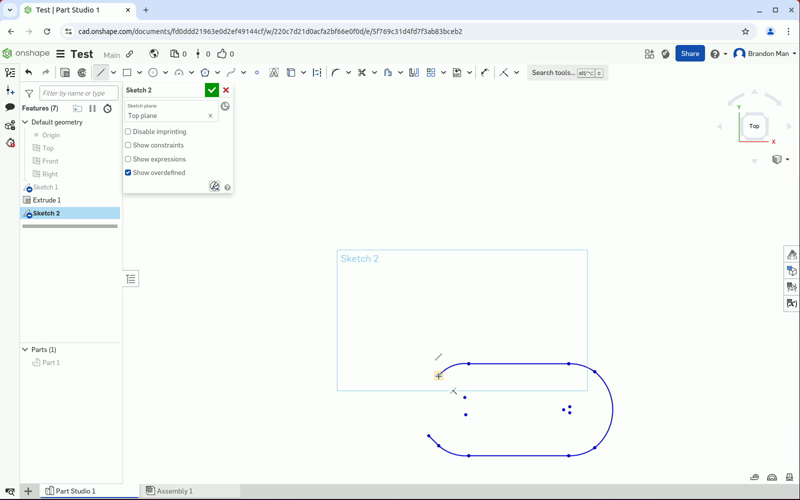
scroll(-6)
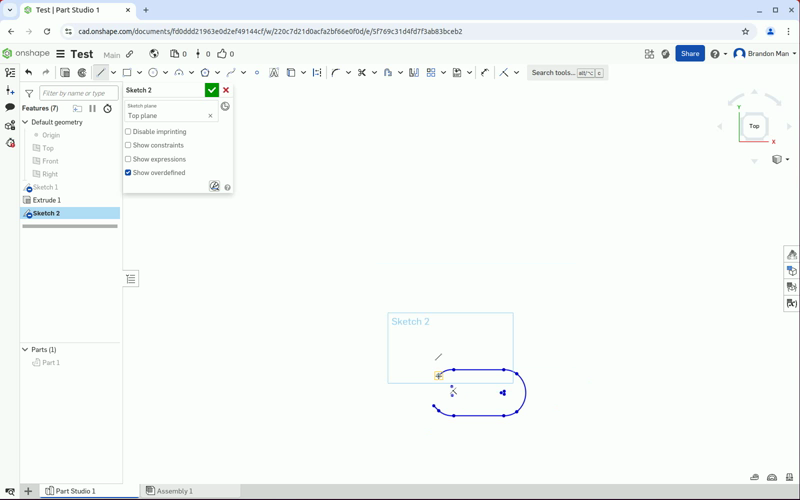
scroll(-6)
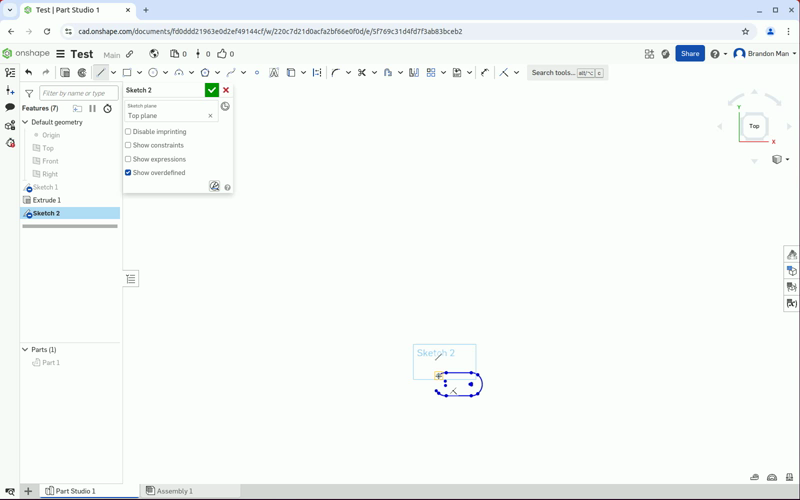
key_down(shift)
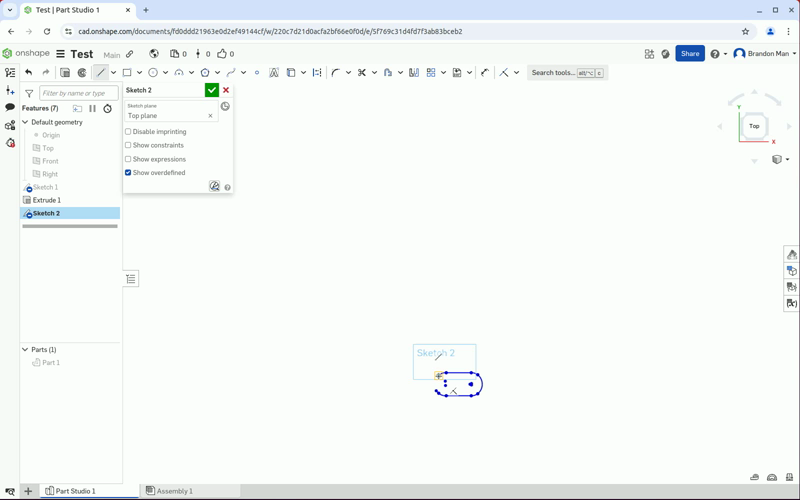
mouse_move(468, 375)
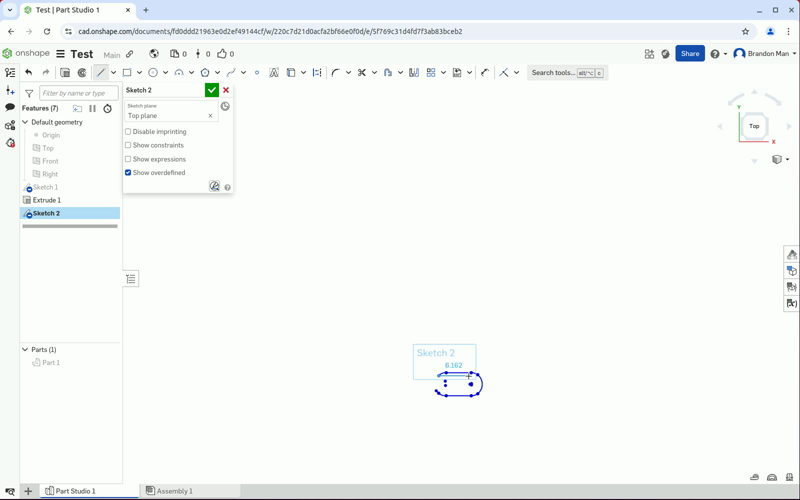
mouse_move(436, 378)
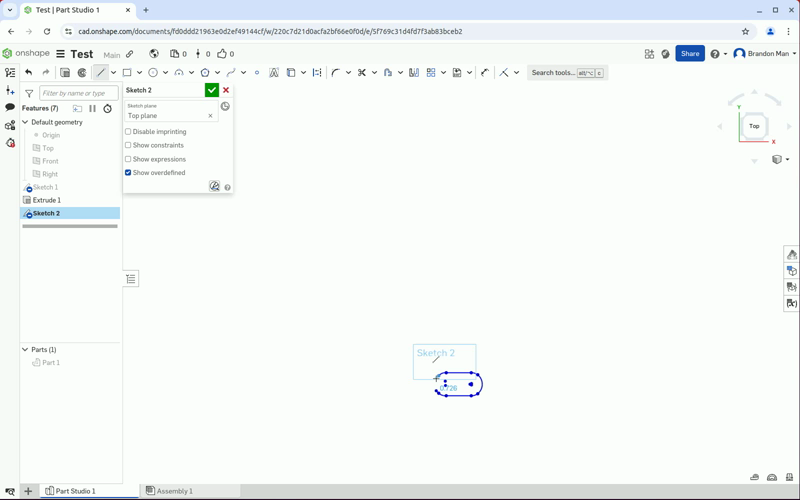
scroll(6)
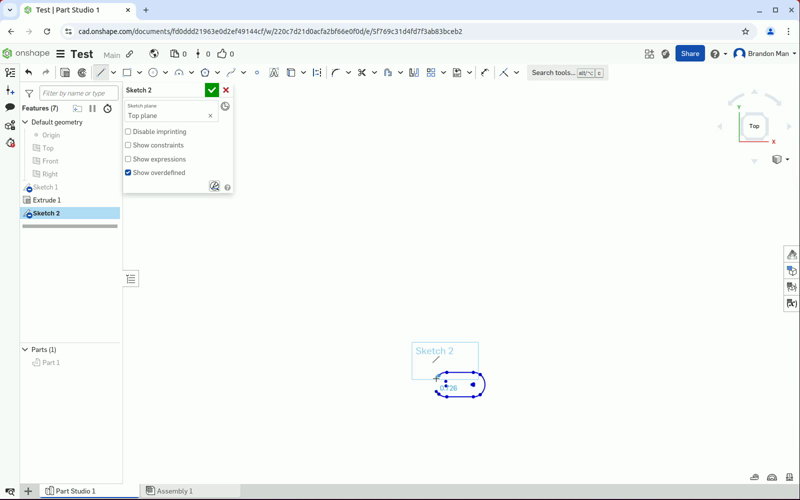
scroll(6)
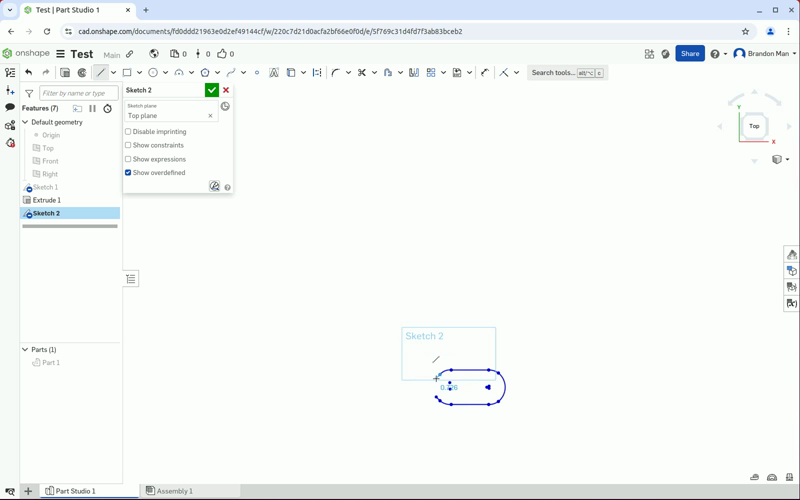
scroll(6)
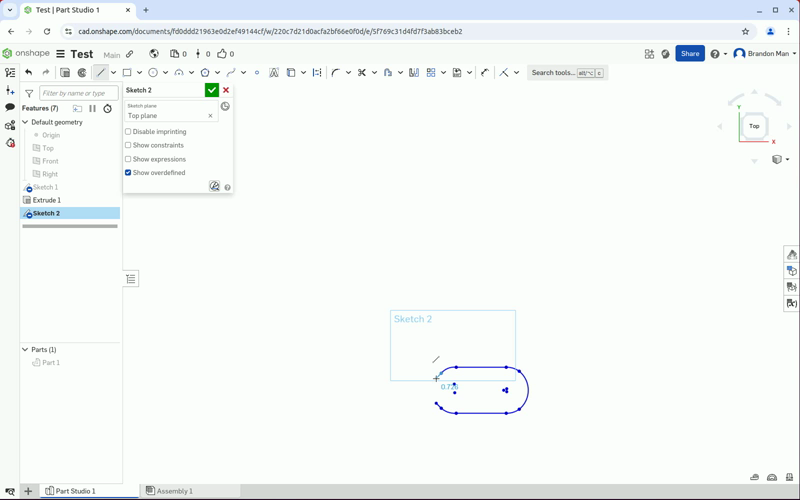
scroll(6)
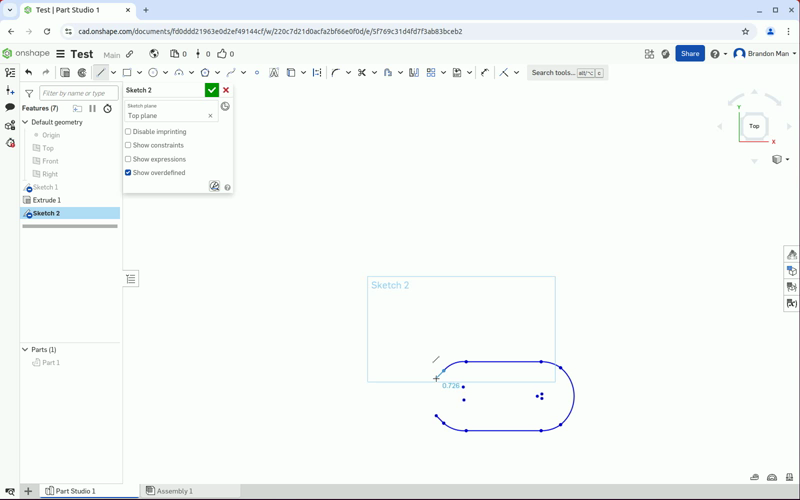
scroll(6)
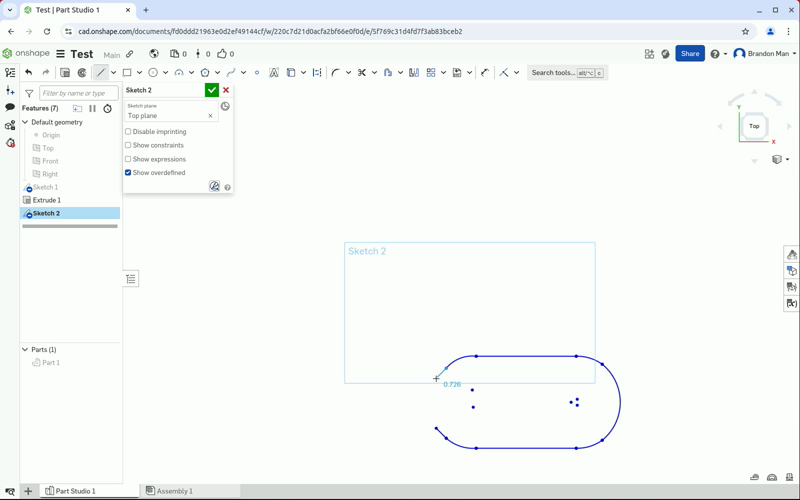
scroll(6)
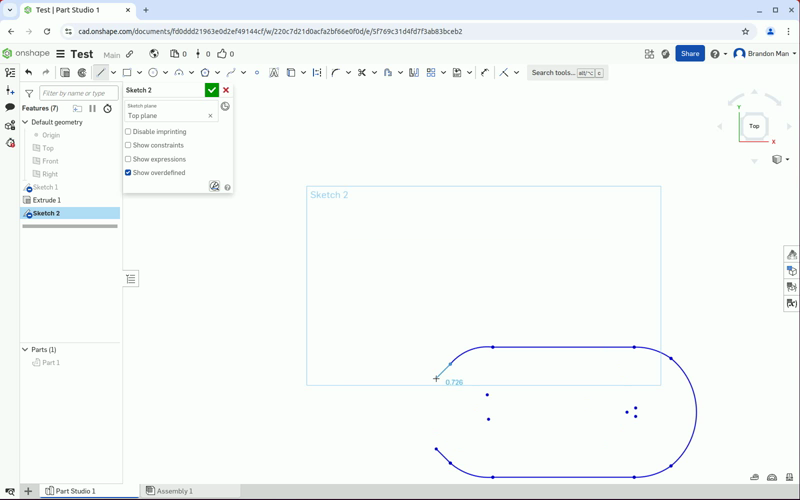
scroll(6)
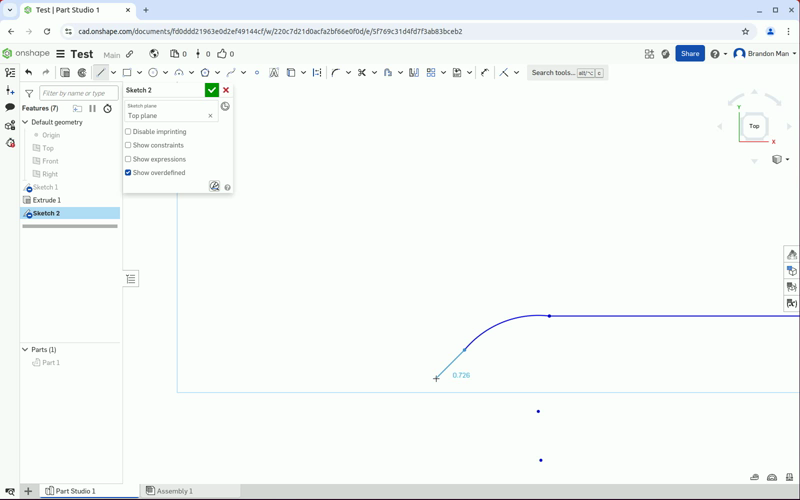
click(436, 378)
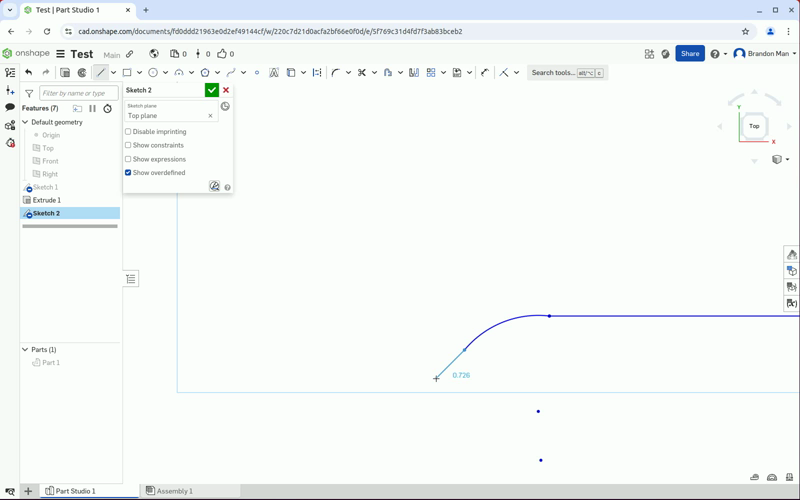
scroll(-6)
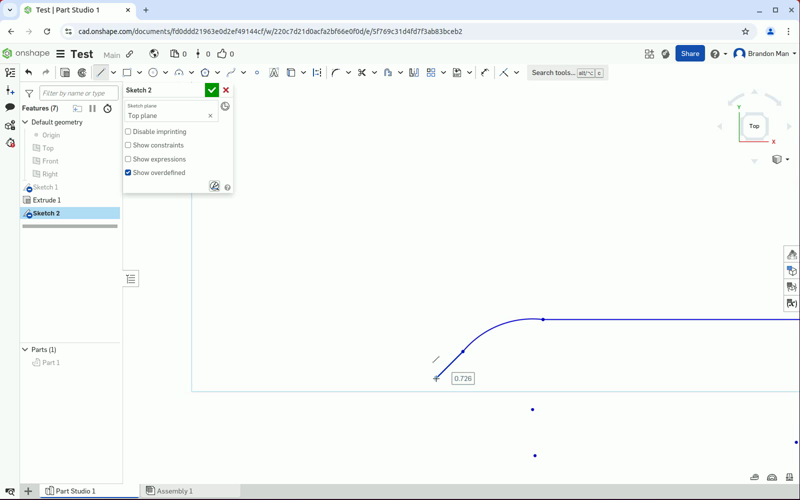
scroll(-6)
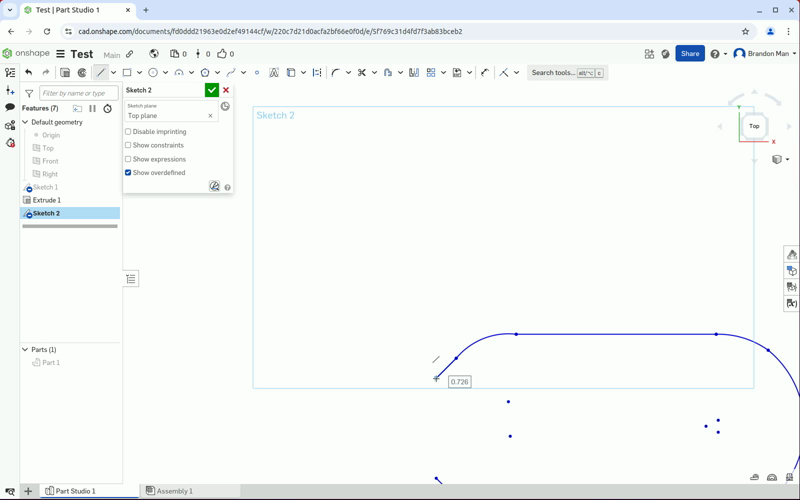
scroll(-6)
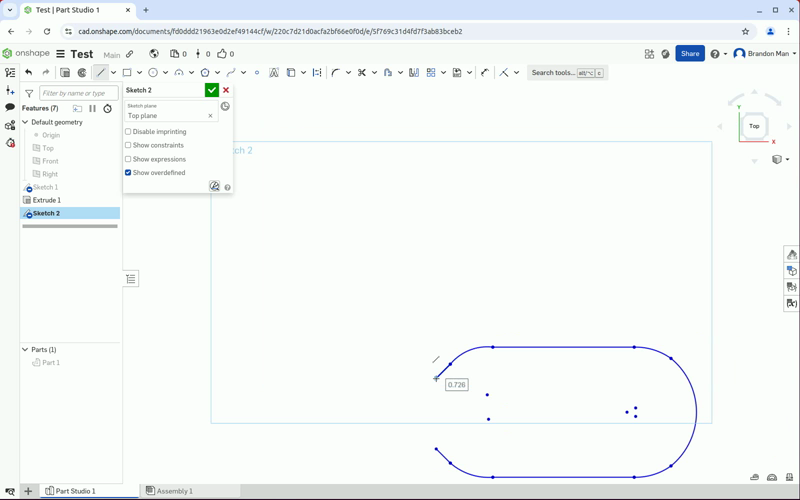
scroll(-6)
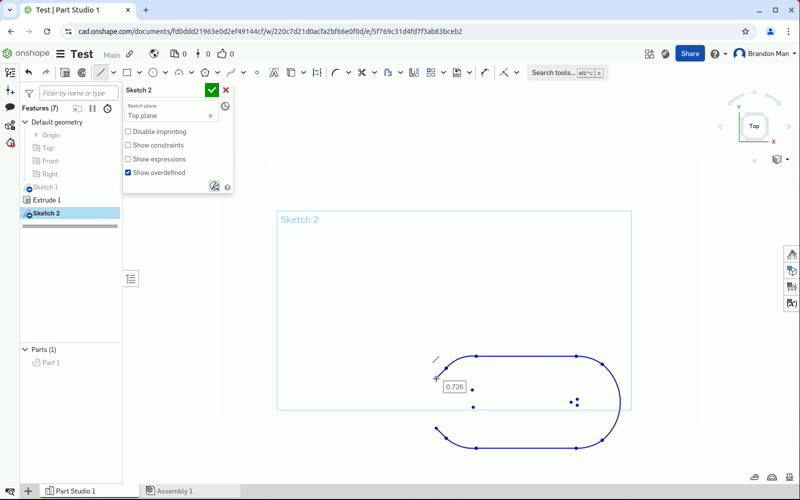
scroll(-6)
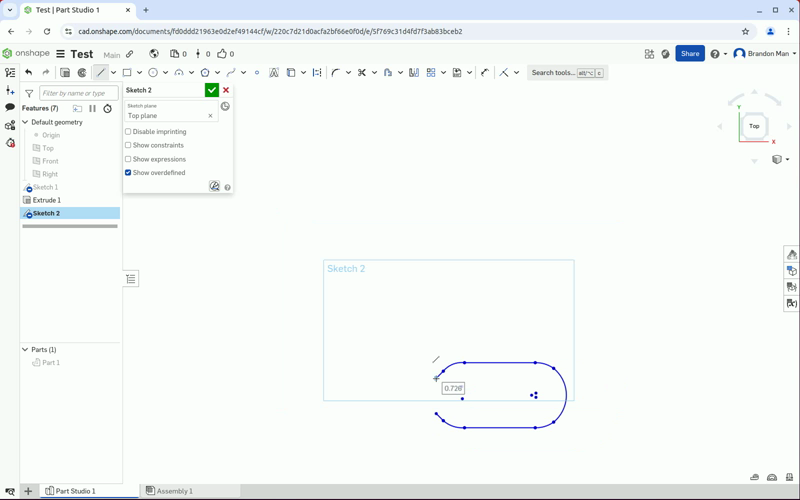
scroll(-6)
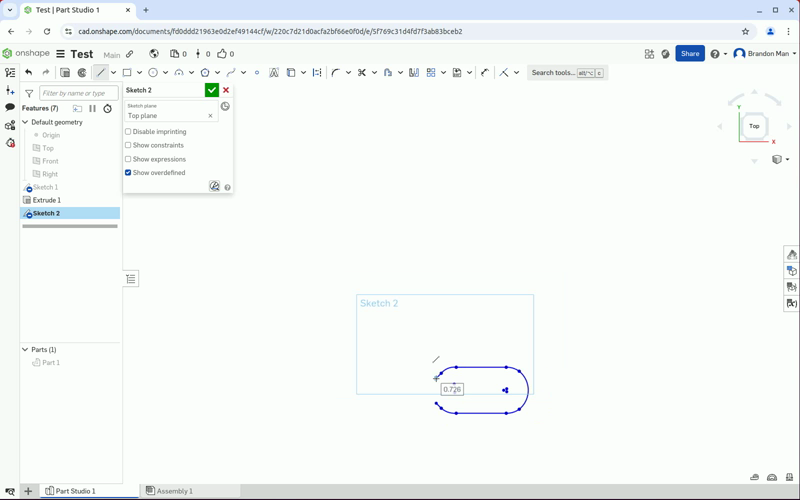
scroll(-6)
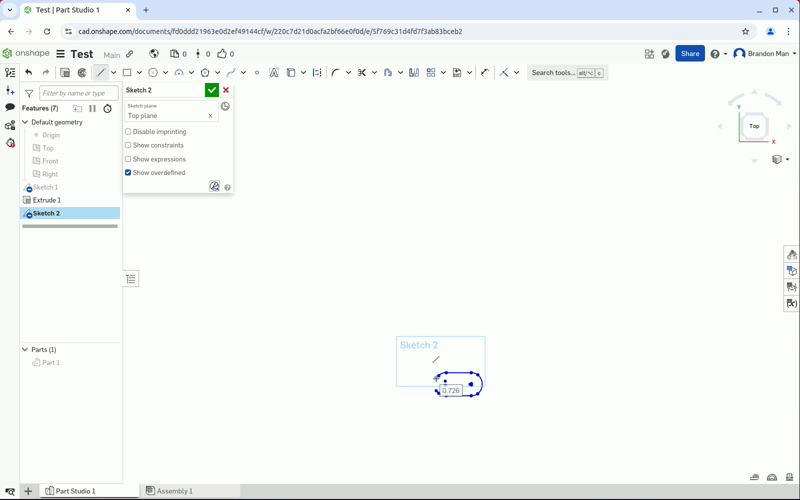
key_up(shift)
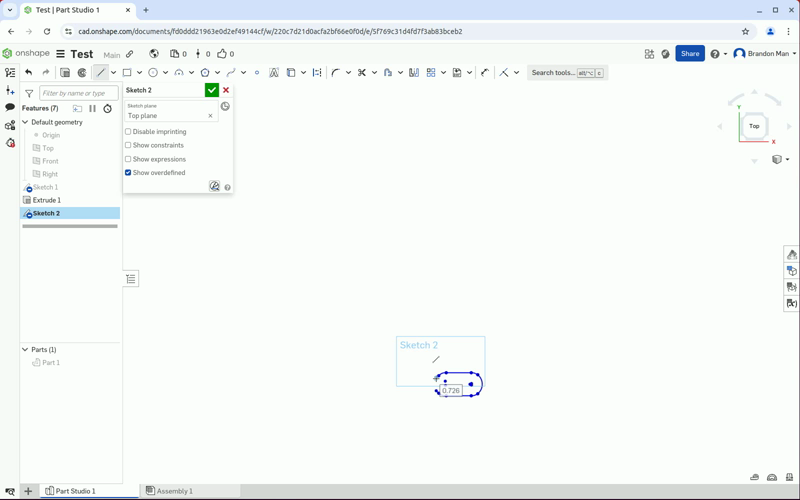
key(esc)
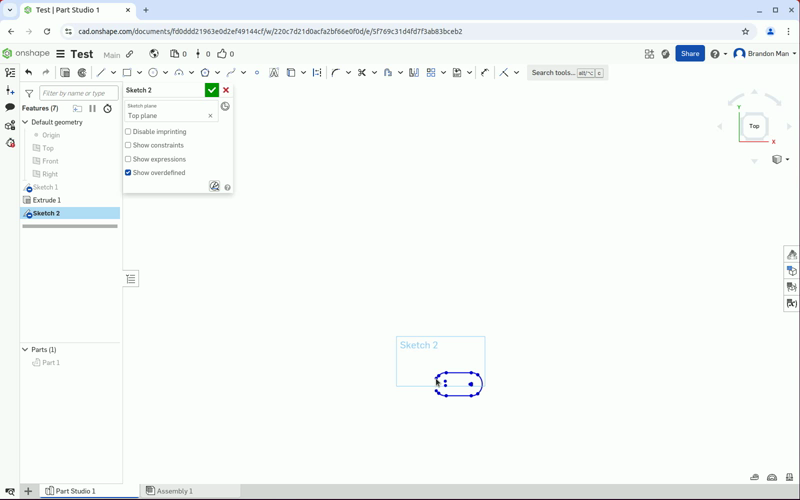
key(a)
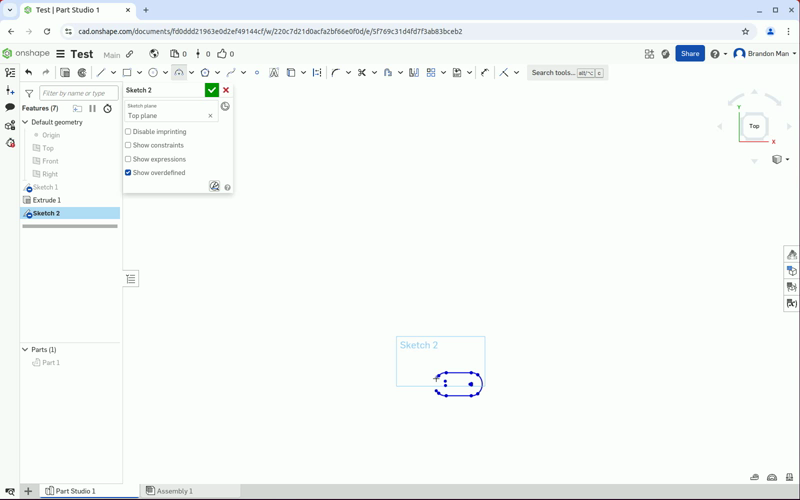
mouse_move(436, 378)
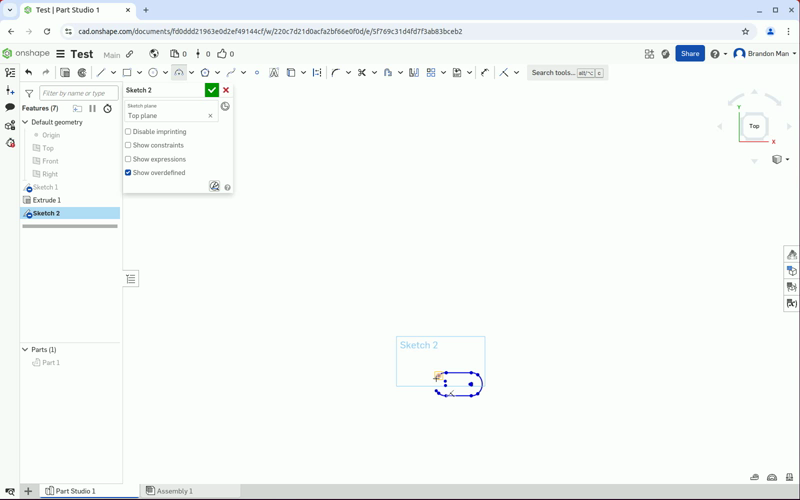
scroll(6)
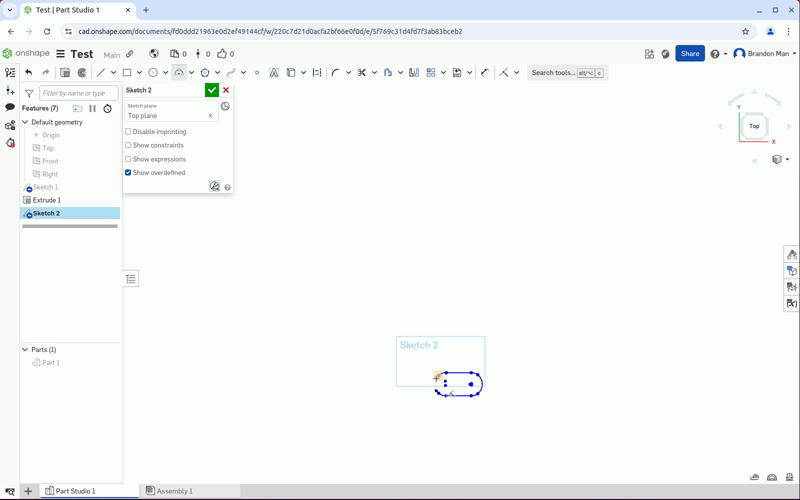
scroll(6)
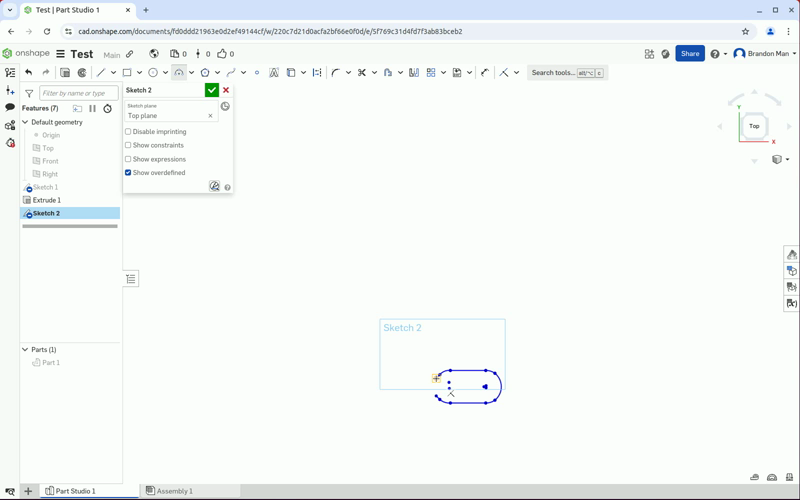
scroll(6)
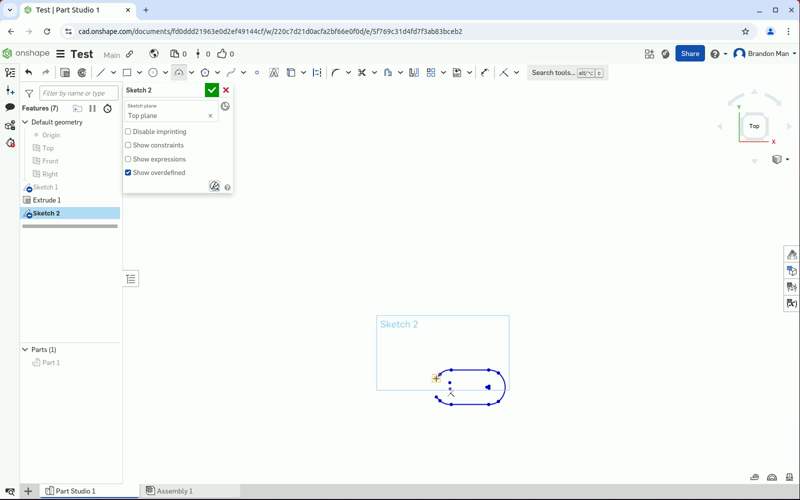
scroll(6)
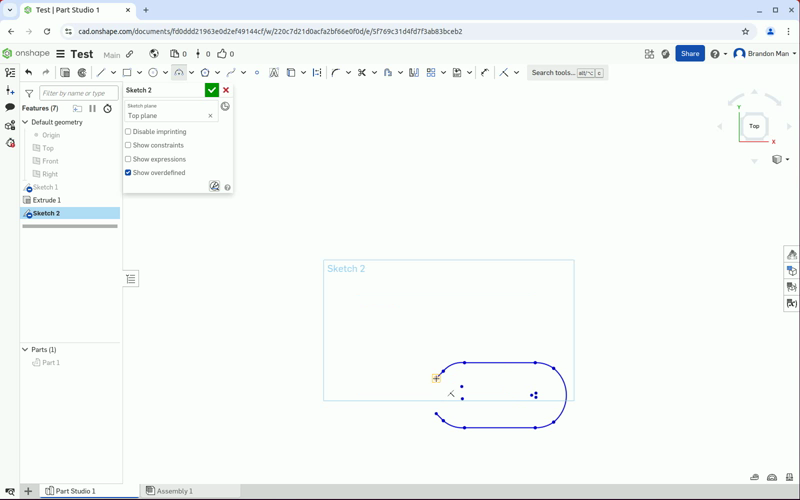
scroll(6)
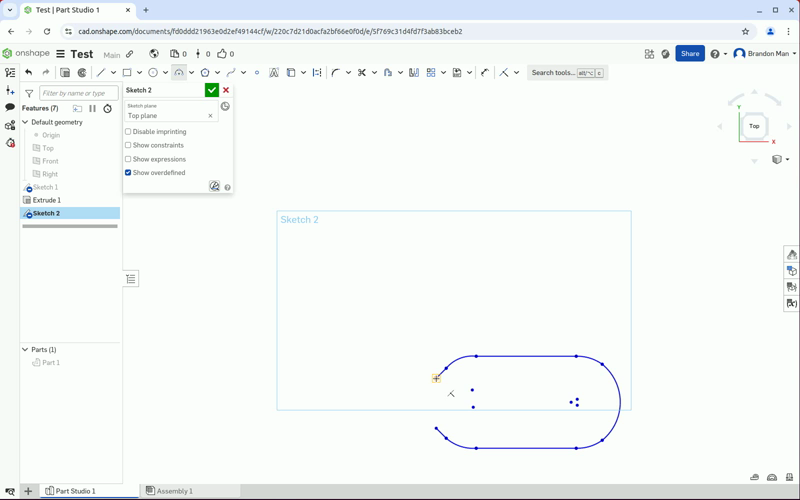
scroll(6)
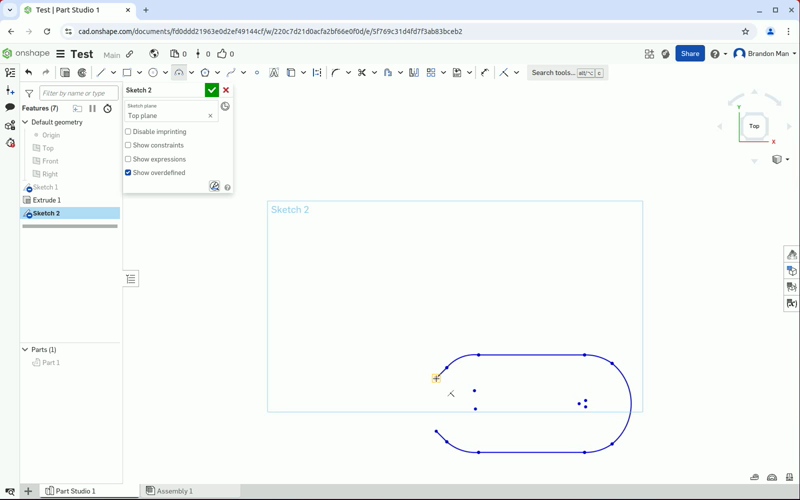
scroll(6)
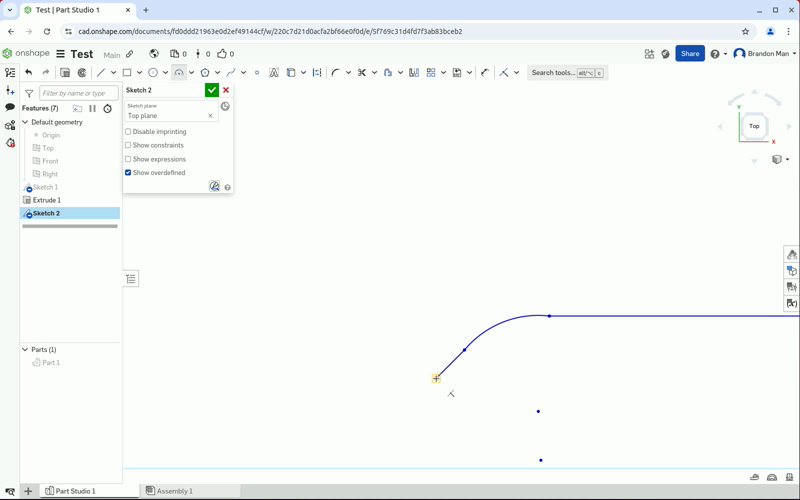
click(436, 378)
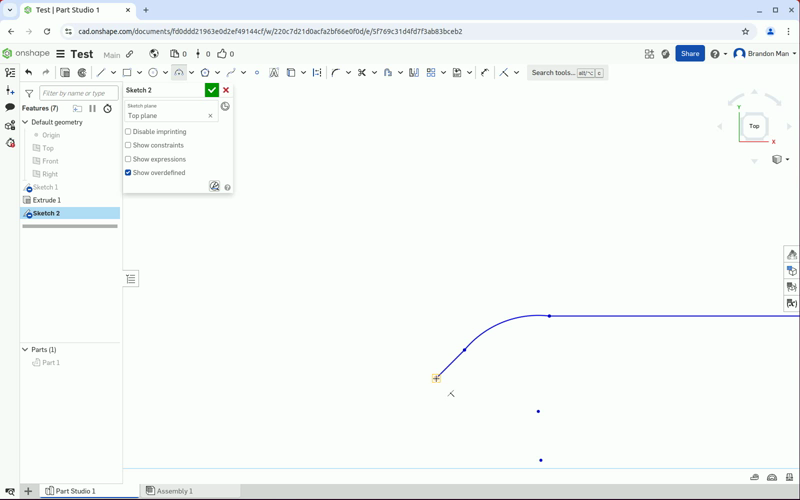
scroll(-6)
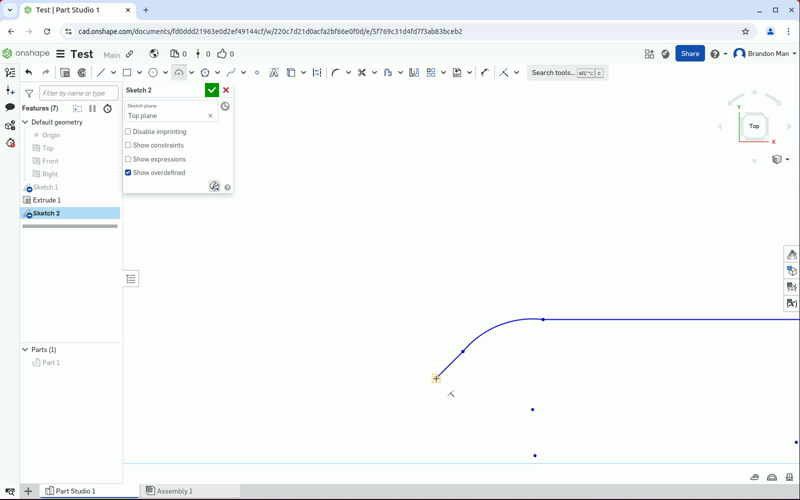
scroll(-6)
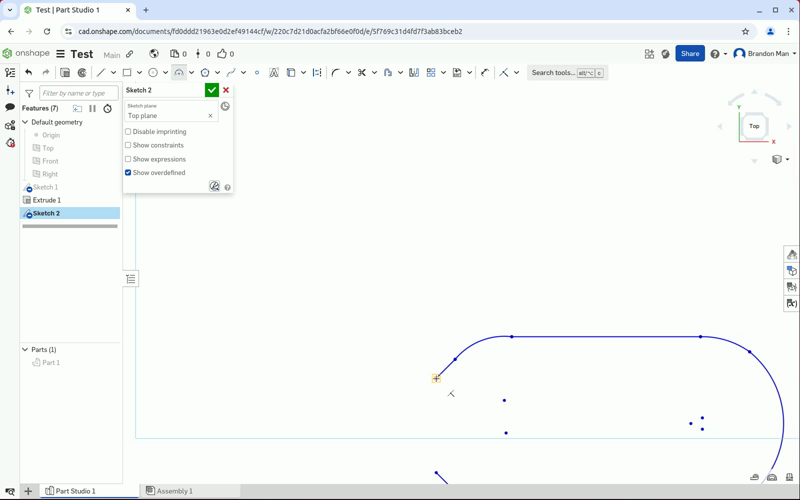
scroll(-6)
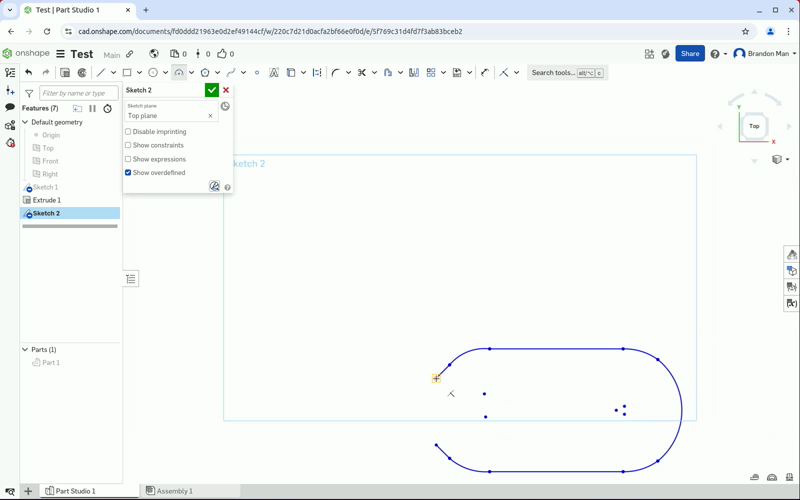
scroll(-6)
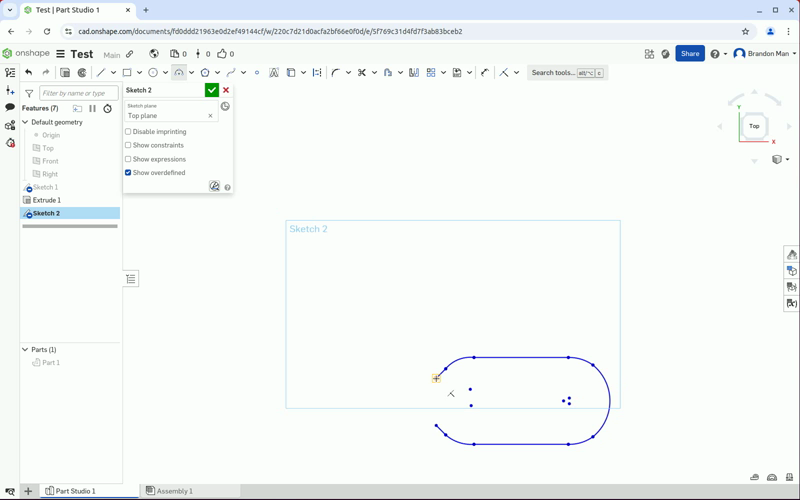
scroll(-6)
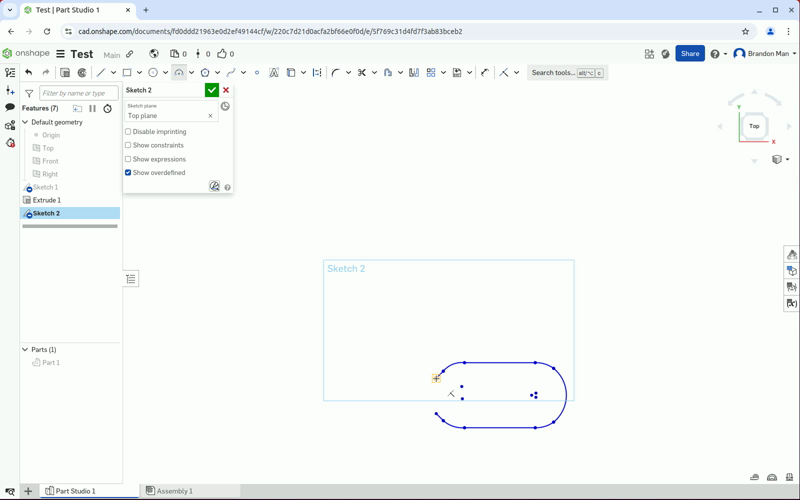
scroll(-6)
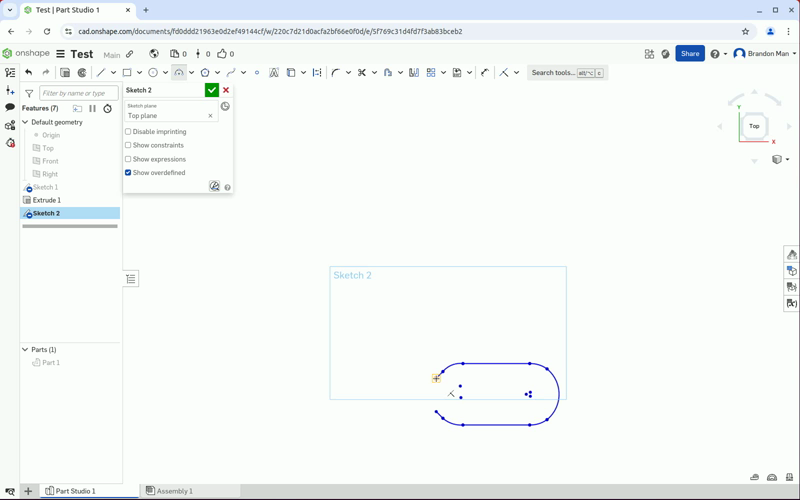
scroll(-6)
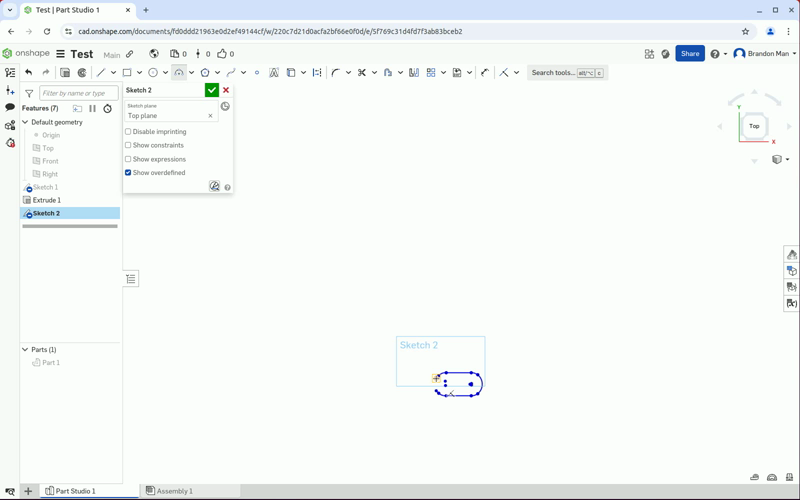
mouse_move(436, 390)
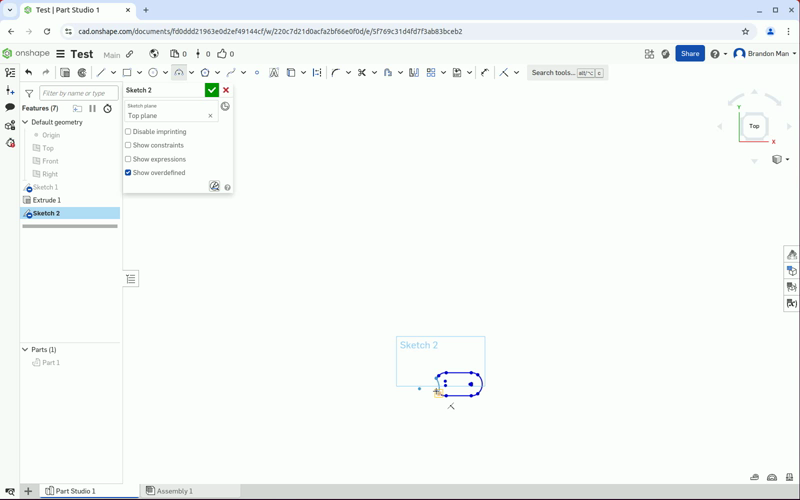
scroll(6)
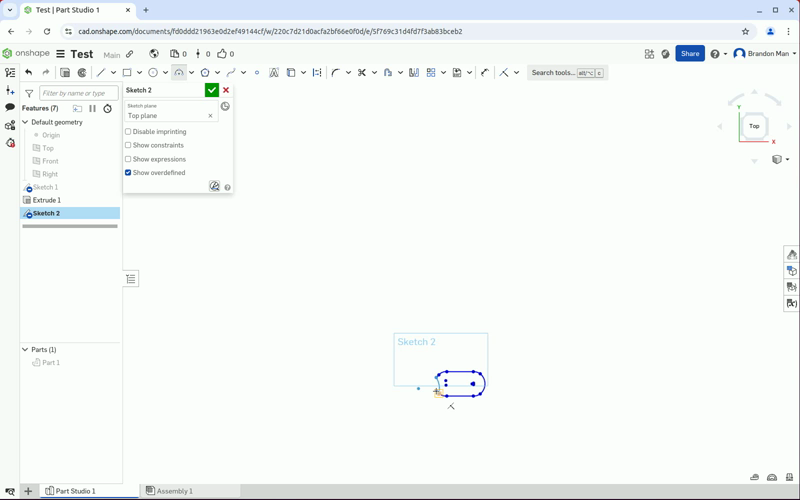
scroll(6)
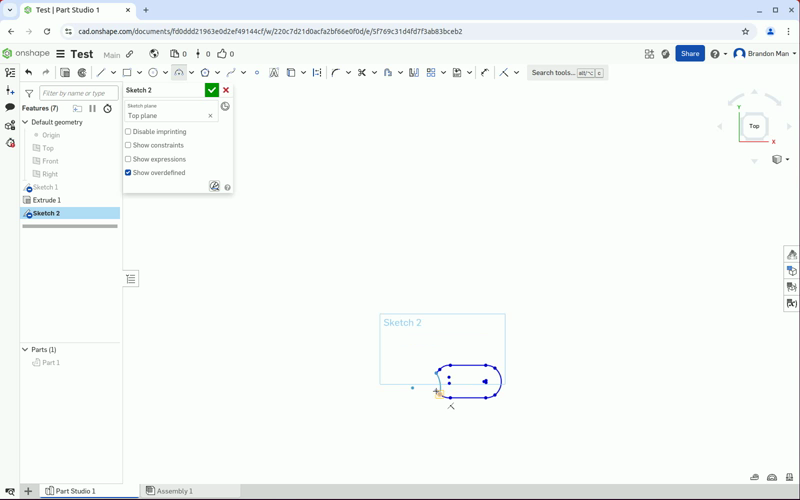
scroll(6)
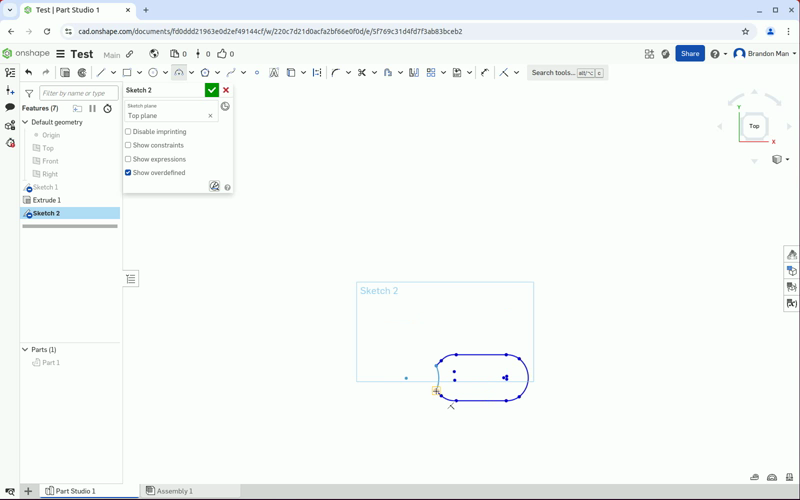
scroll(6)
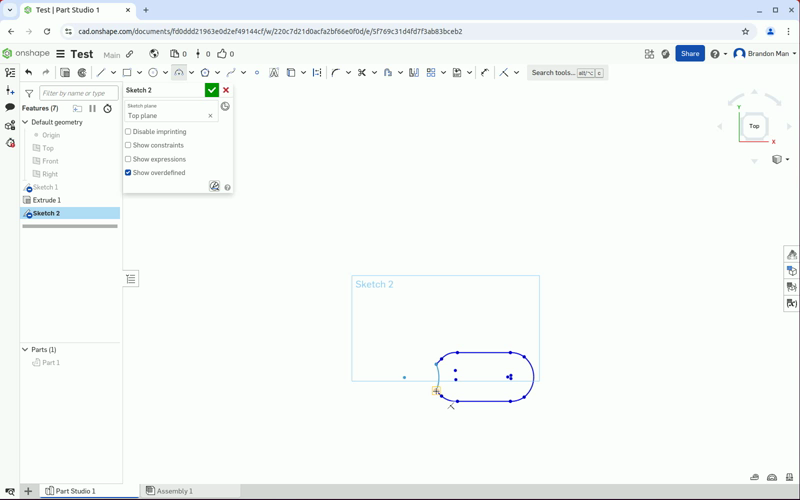
scroll(6)
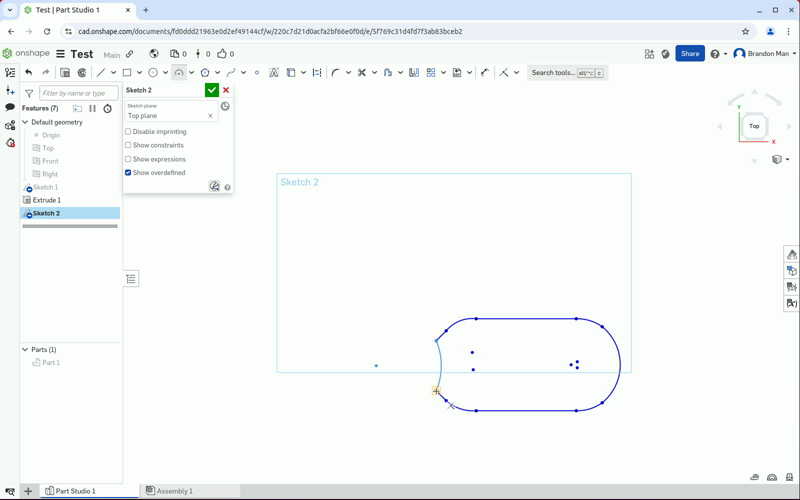
scroll(6)
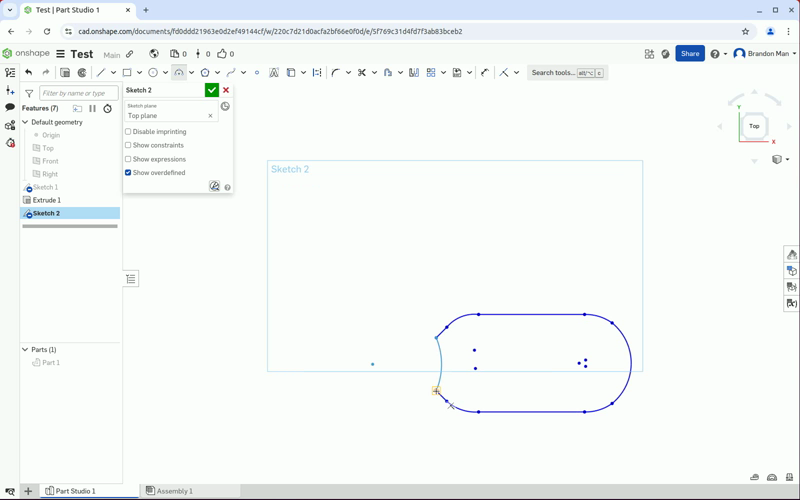
scroll(6)
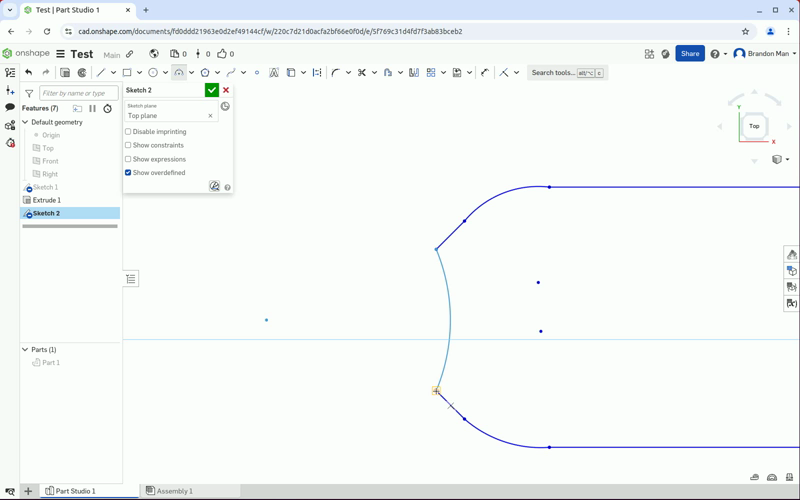
click(436, 390)
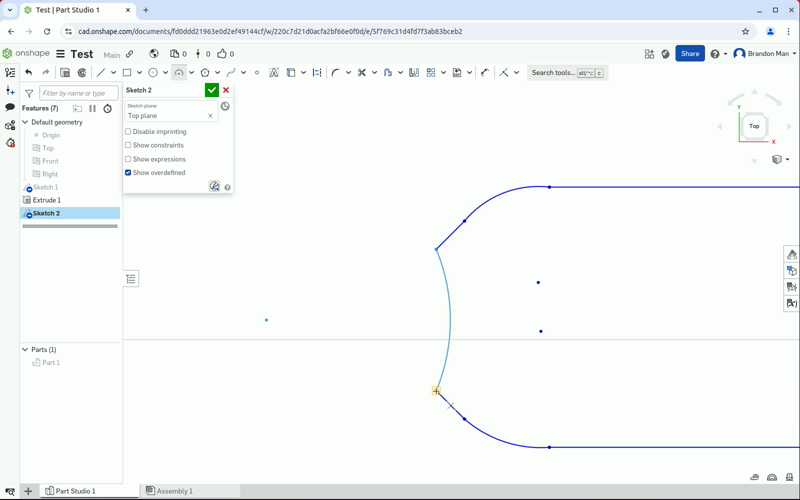
scroll(-6)
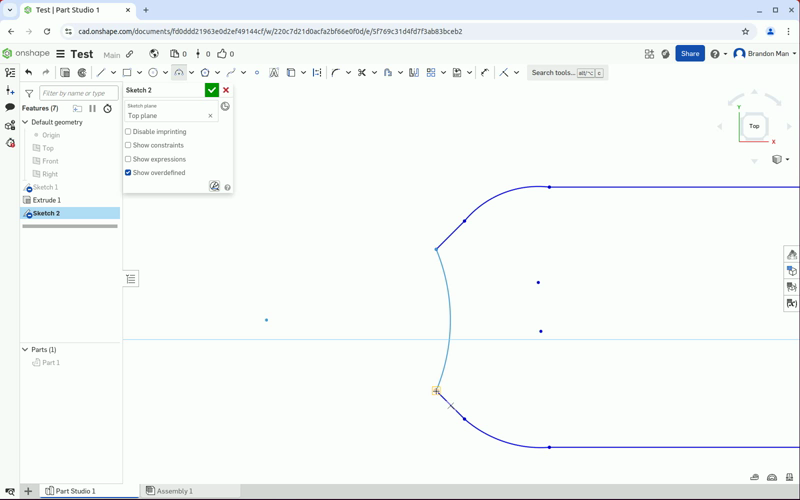
scroll(-6)
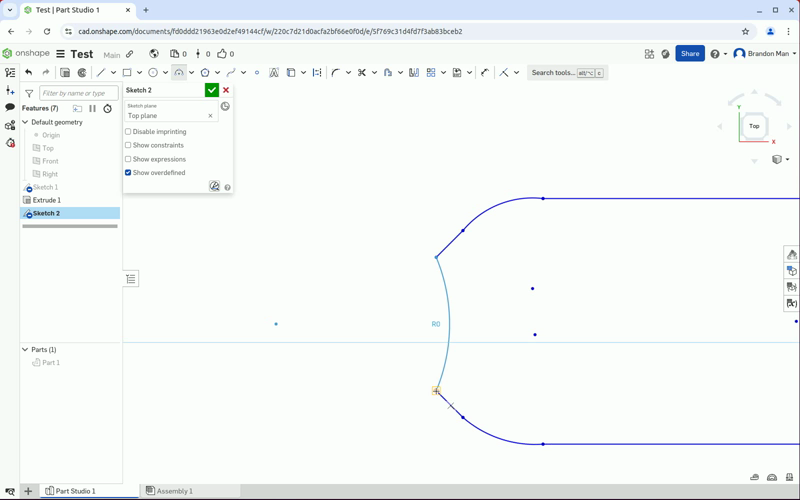
scroll(-6)
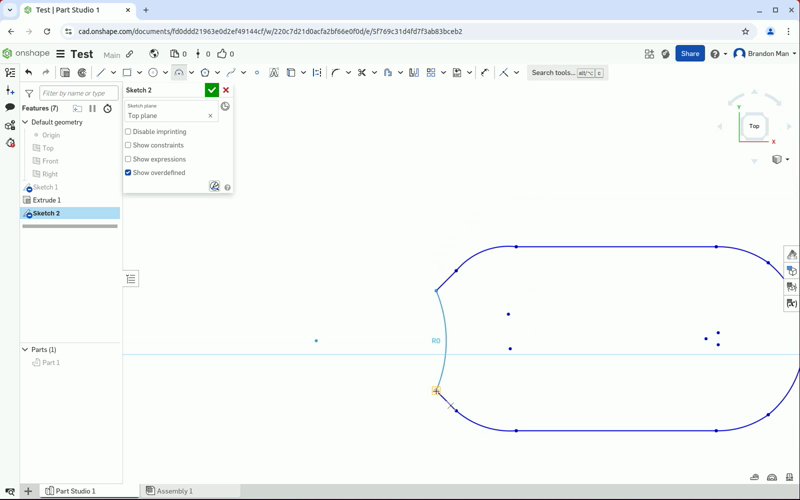
scroll(-6)
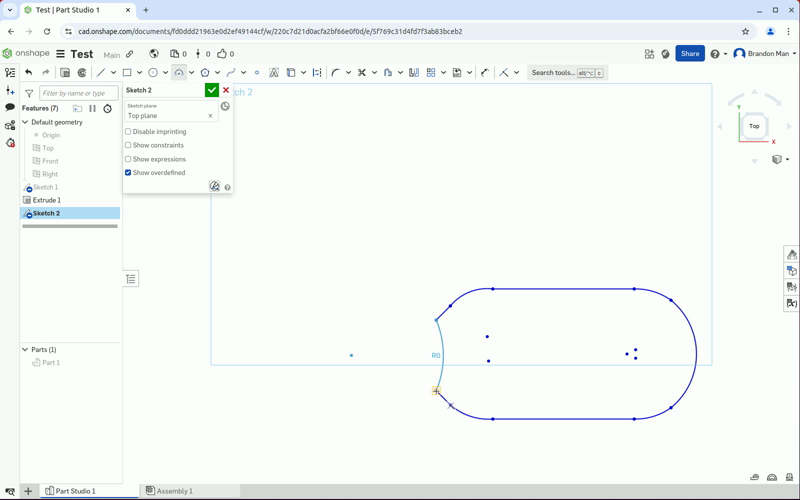
scroll(-6)
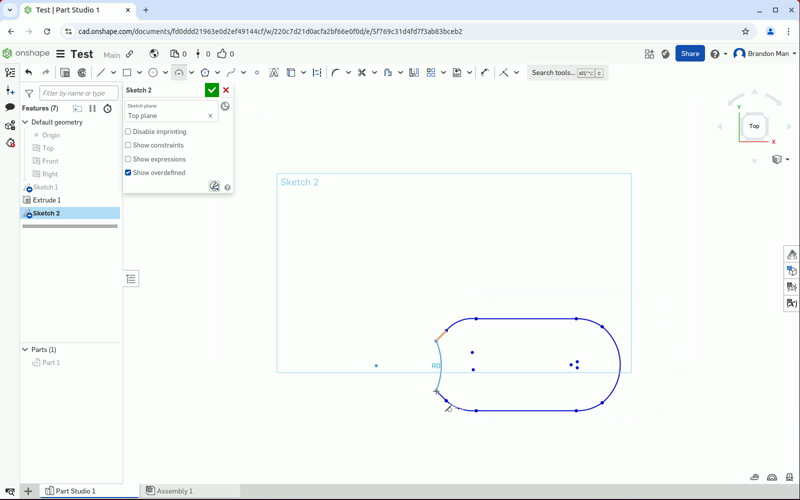
scroll(-6)
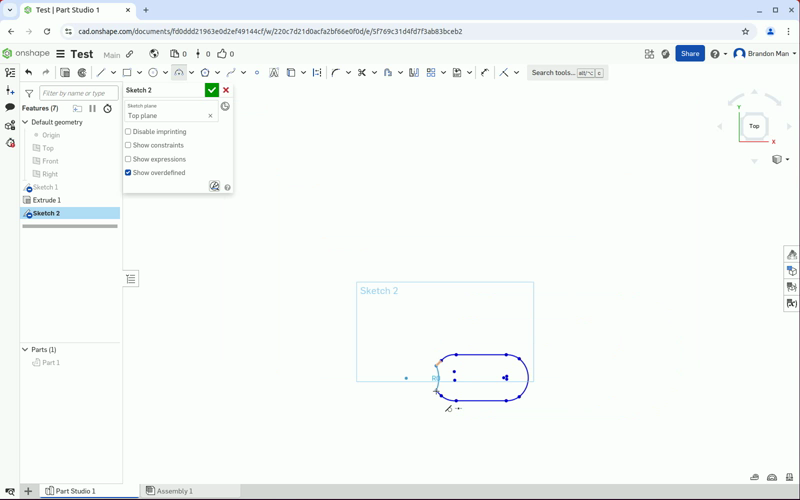
scroll(-6)
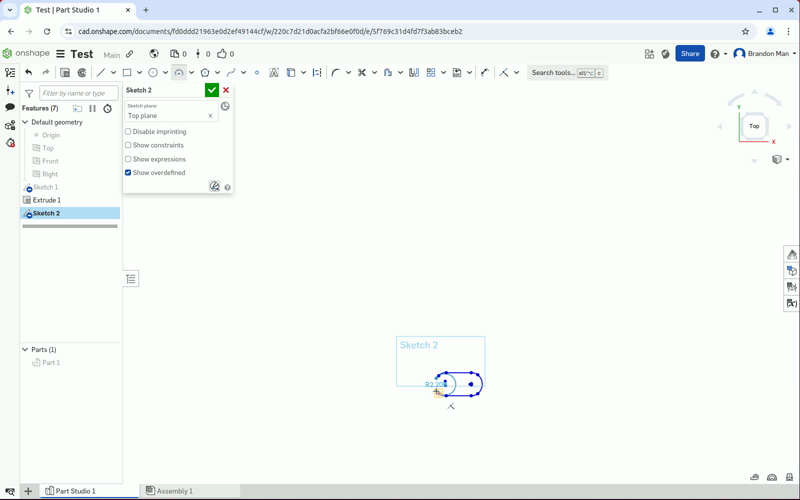
key_down(shift)
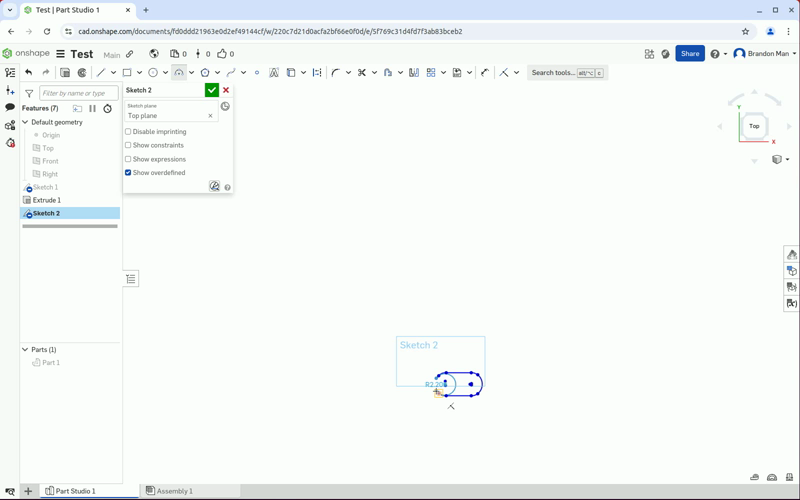
mouse_move(433, 384)
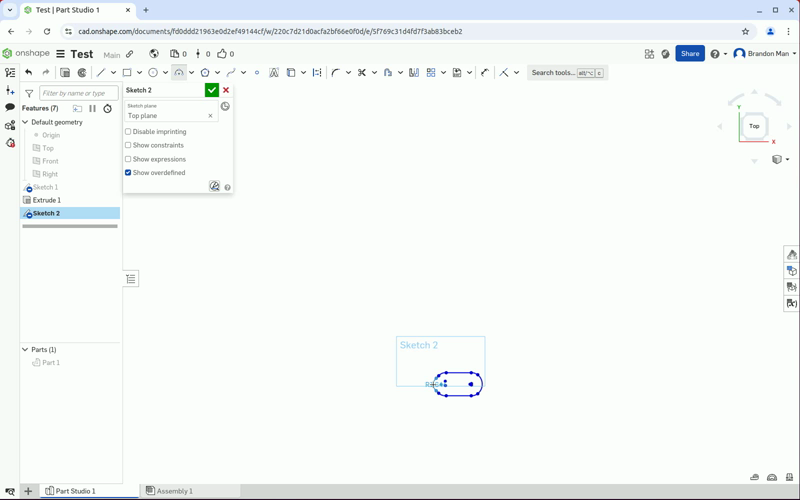
click(433, 384)
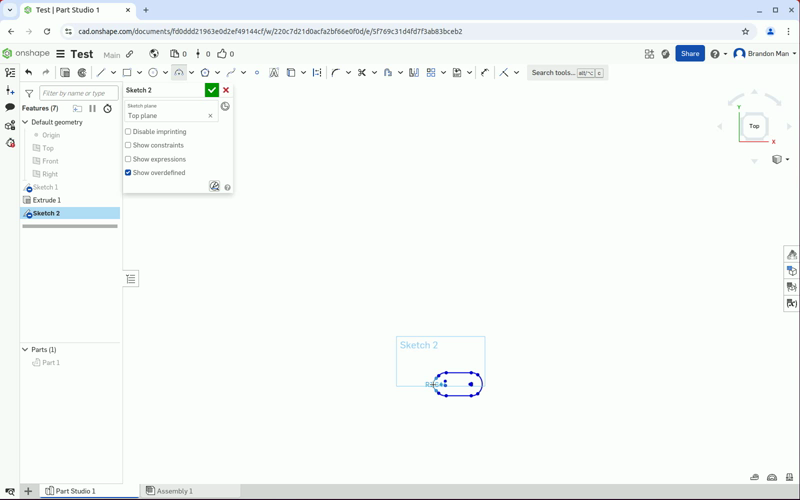
key_up(shift)
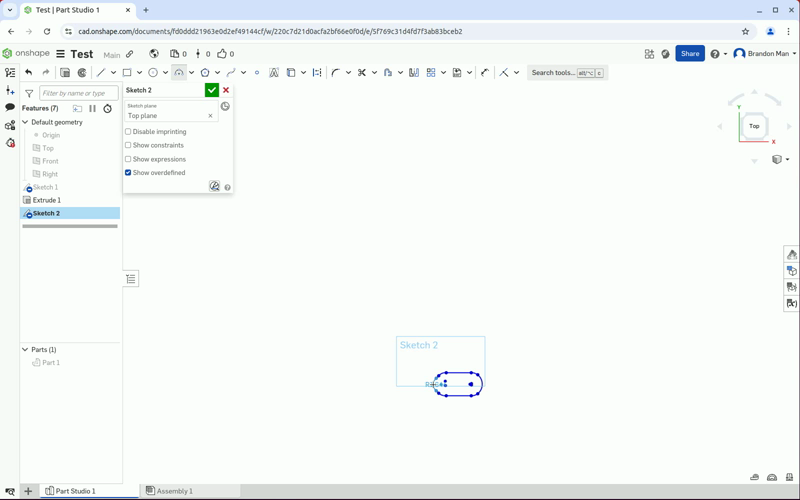
key(esc)
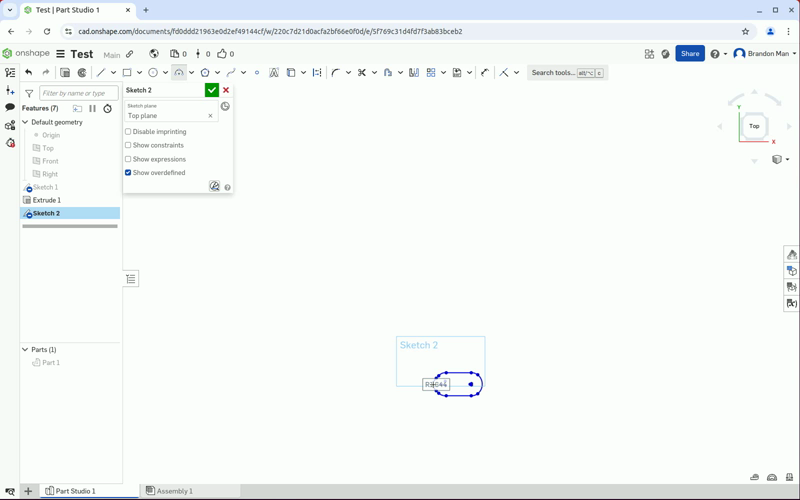
key(l)
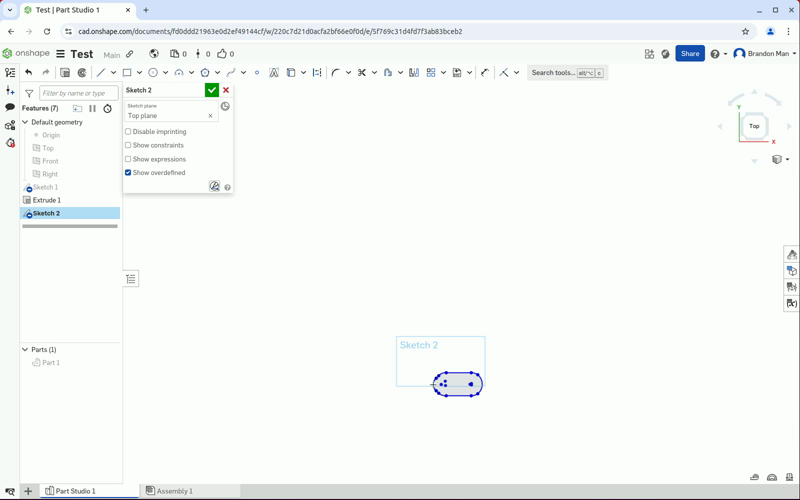
key_down(shift)
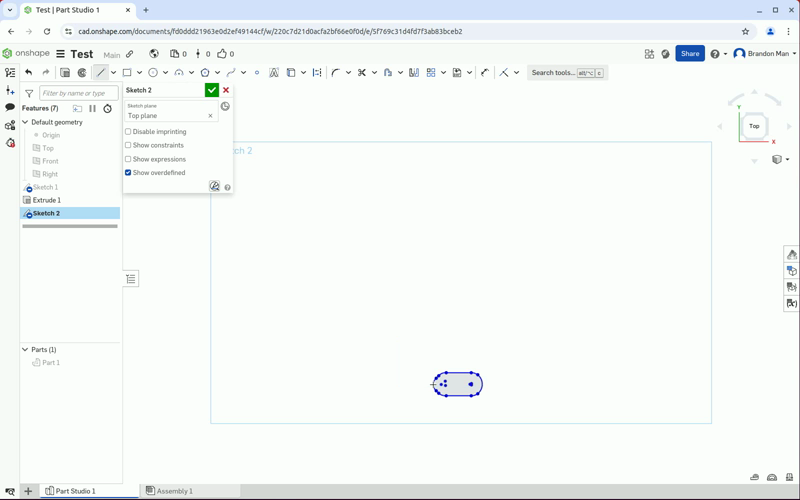
mouse_move(449, 384)
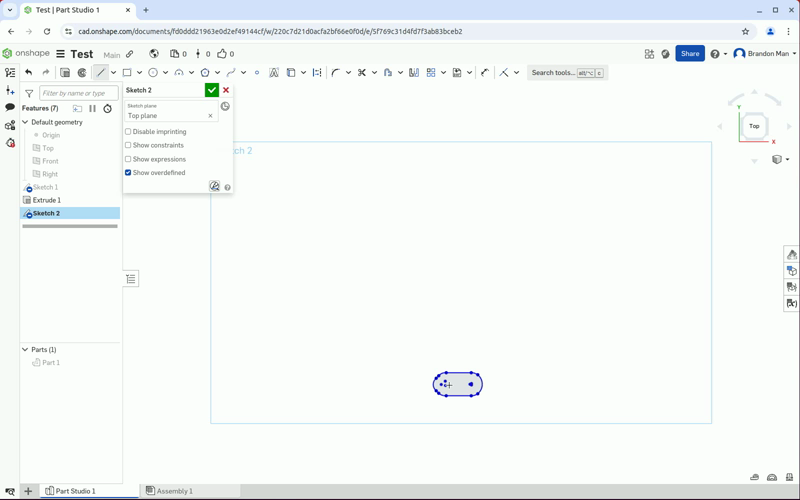
scroll(6)
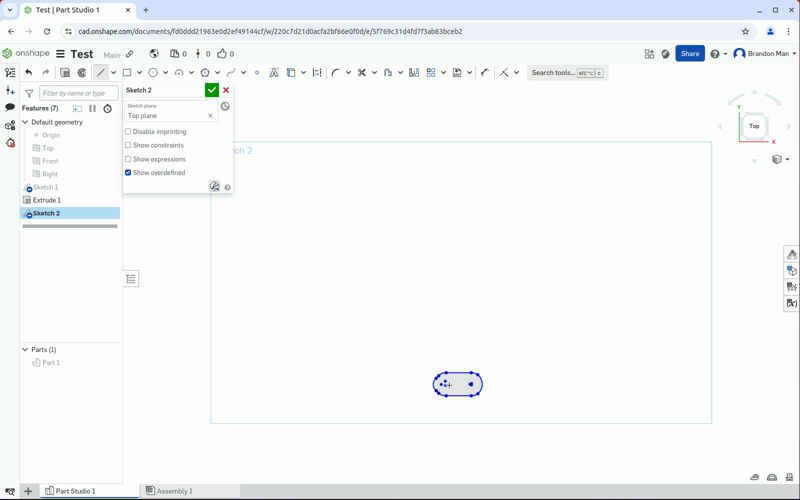
scroll(6)
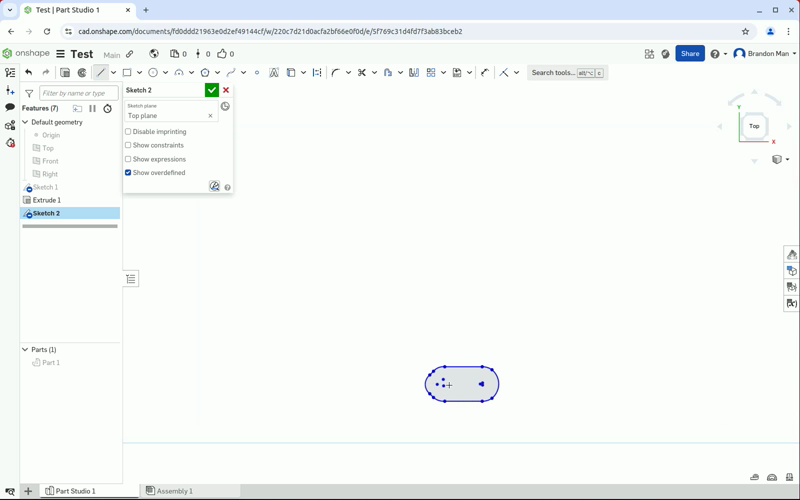
scroll(6)
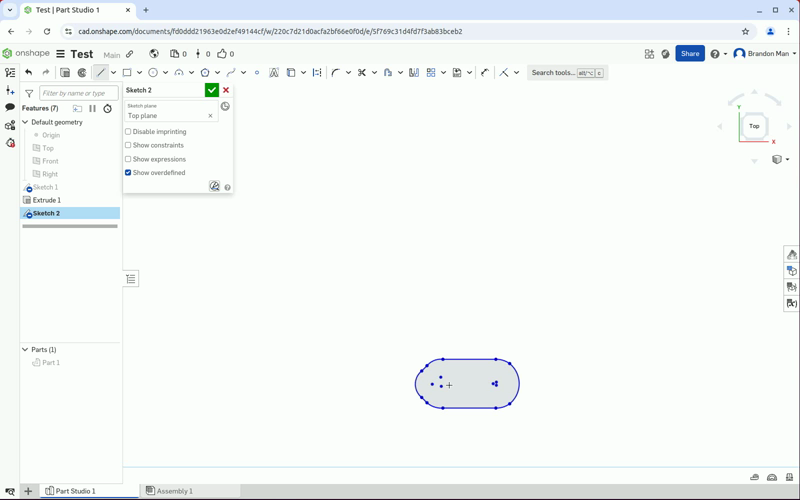
scroll(6)
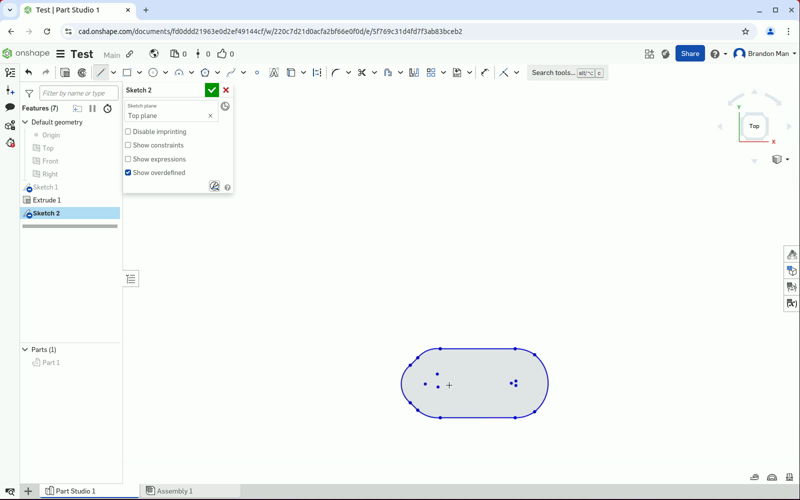
scroll(6)
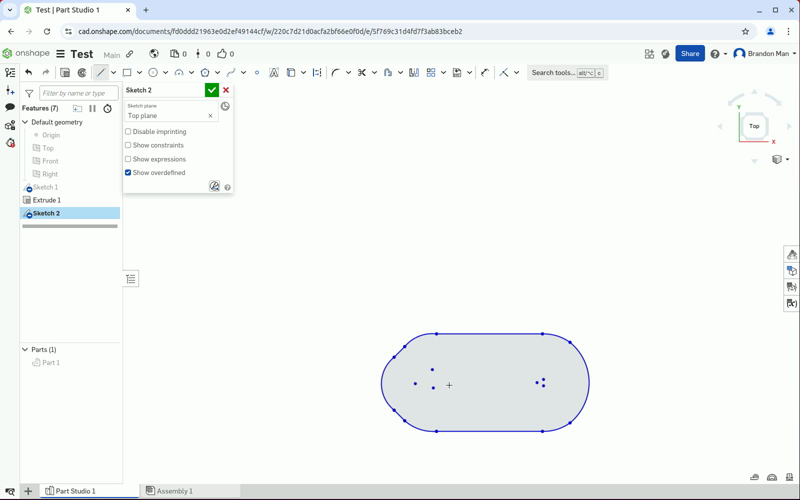
scroll(6)
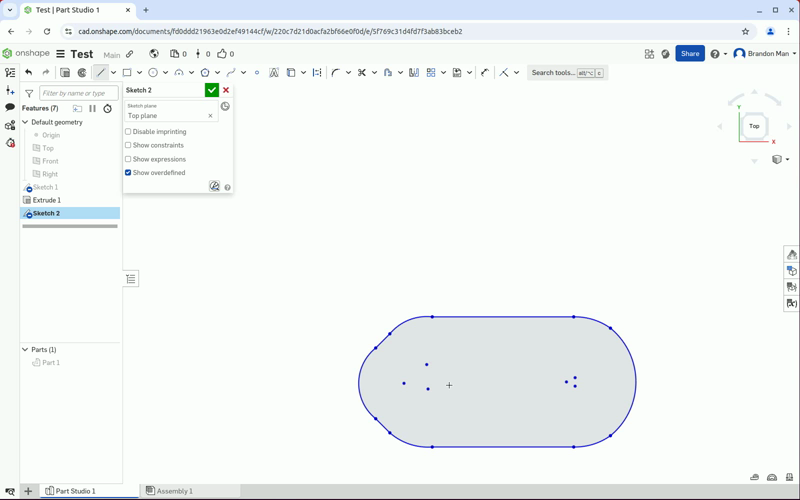
scroll(6)
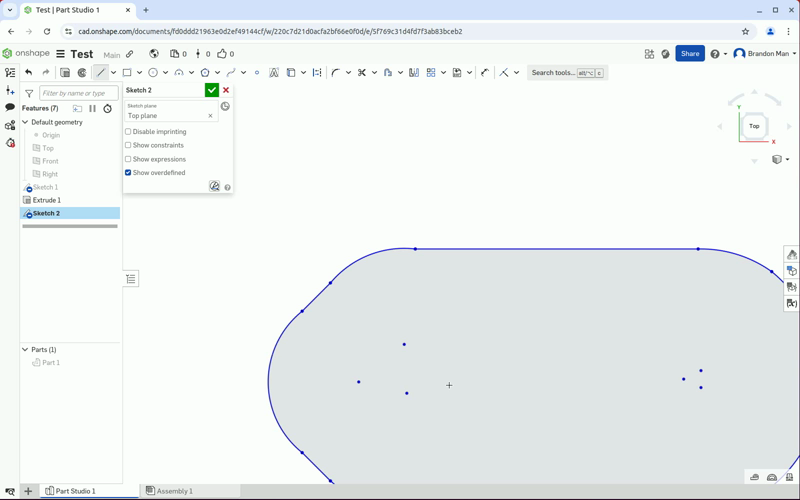
click(449, 384)
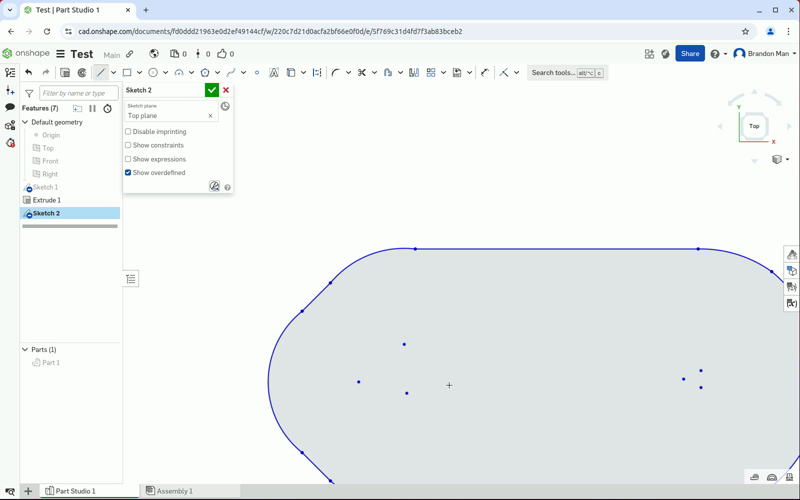
scroll(-6)
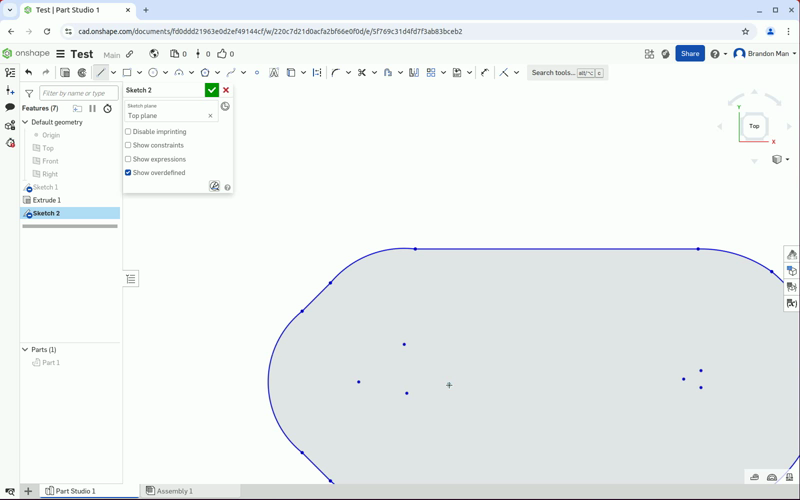
scroll(-6)
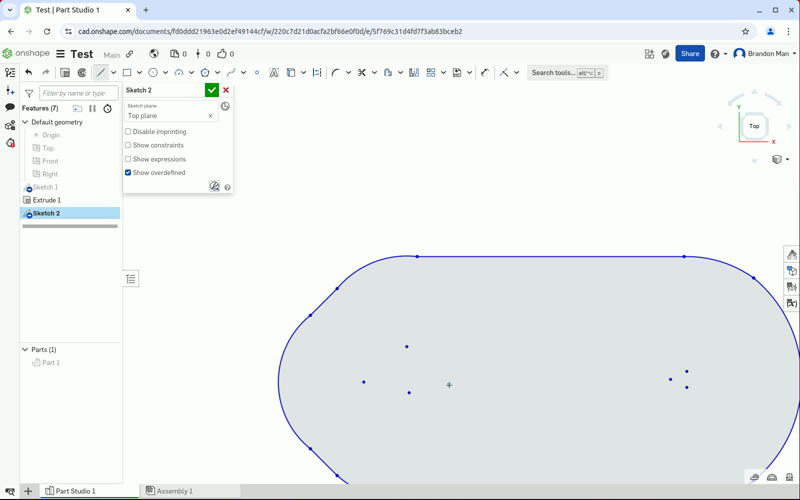
scroll(-6)
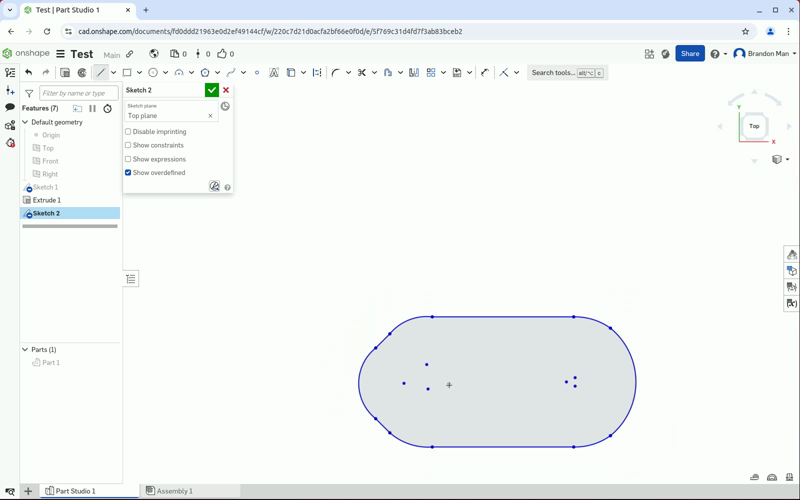
scroll(-6)
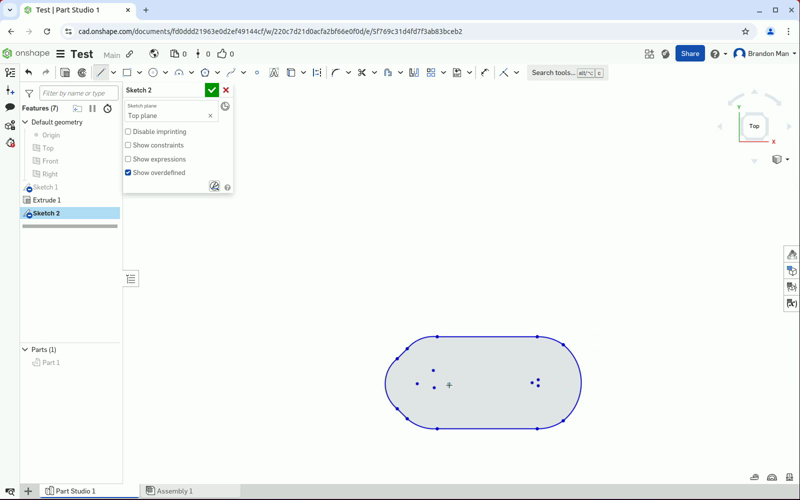
scroll(-6)
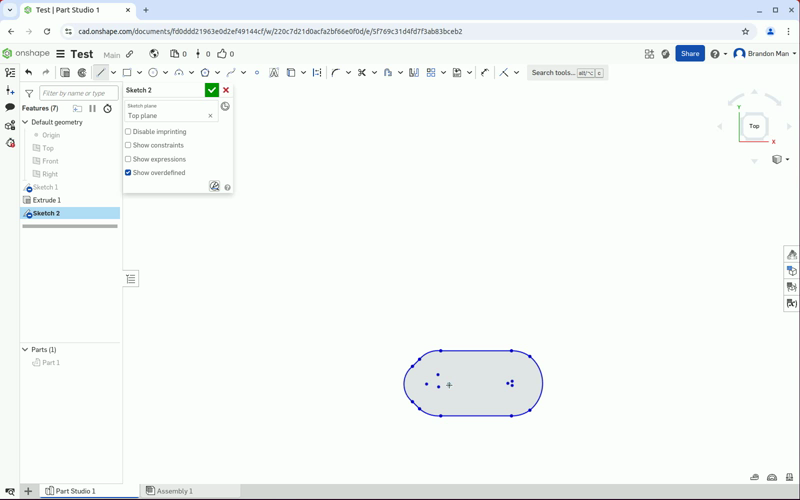
scroll(-6)
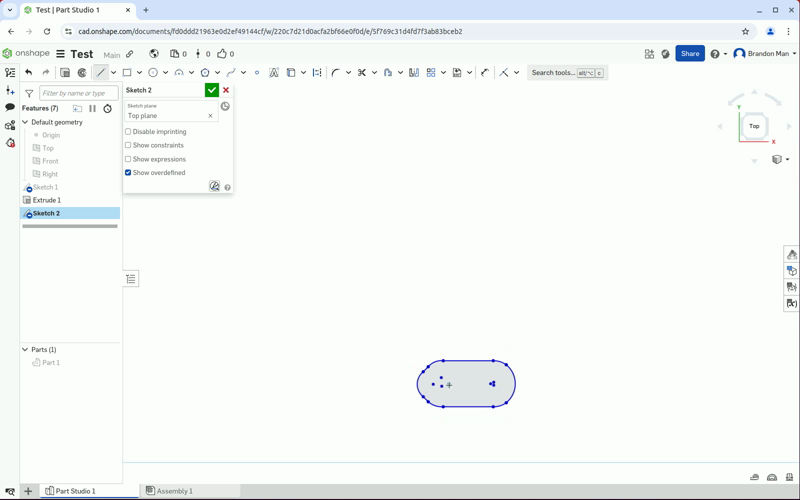
scroll(-6)
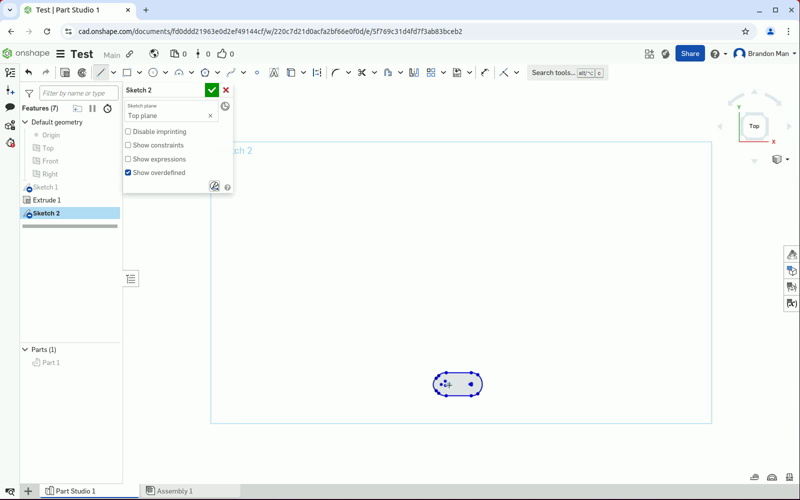
key_up(shift)
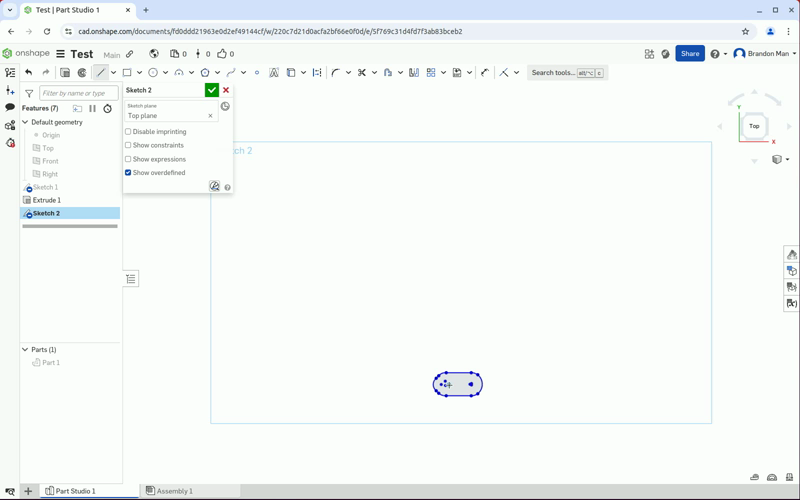
key_down(shift)
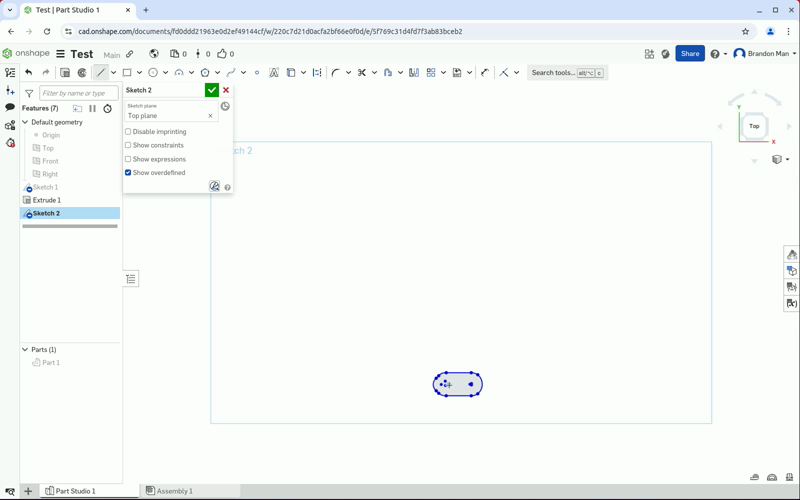
mouse_move(479, 384)
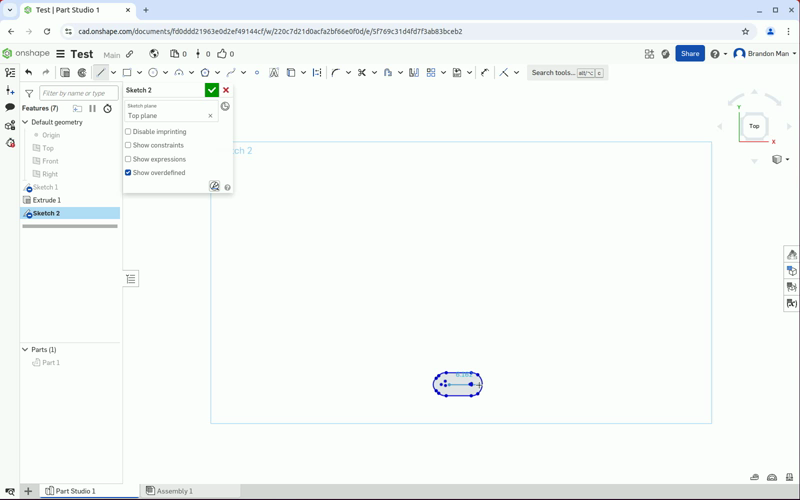
mouse_move(451, 384)
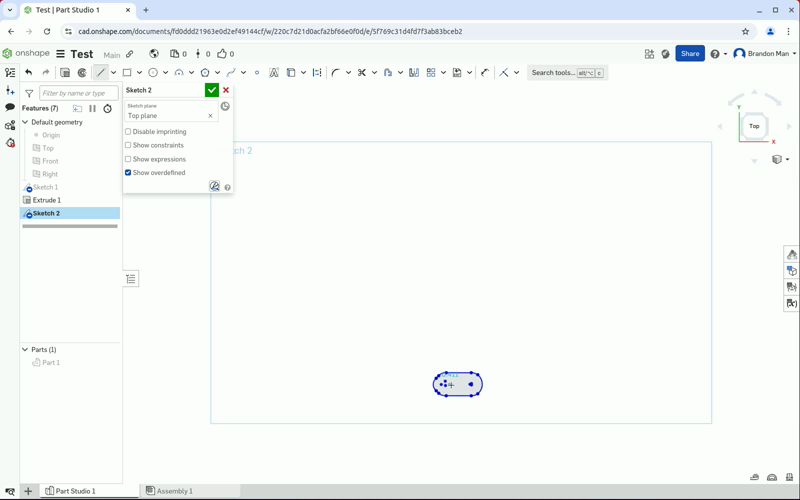
scroll(6)
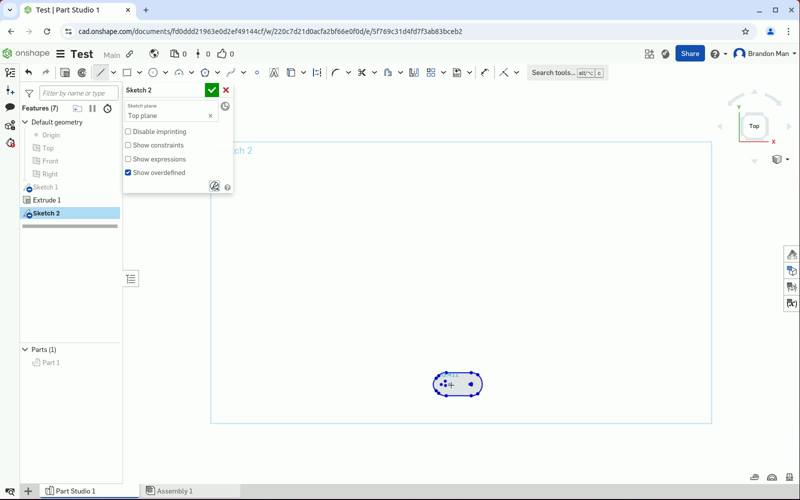
scroll(6)
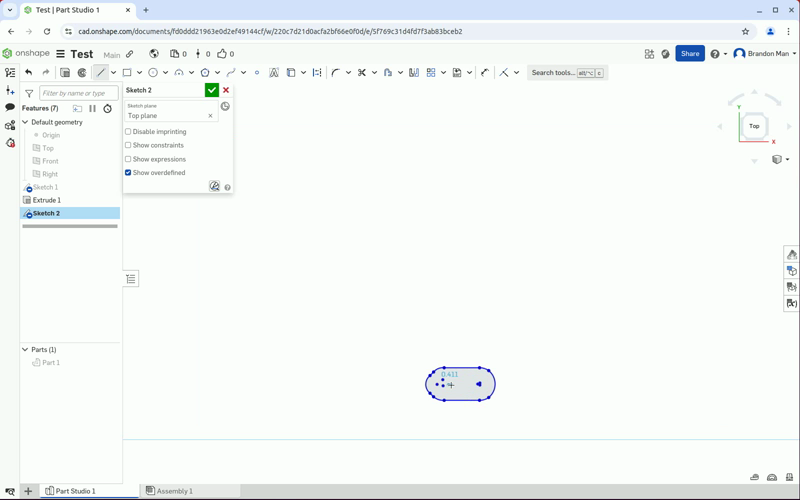
scroll(6)
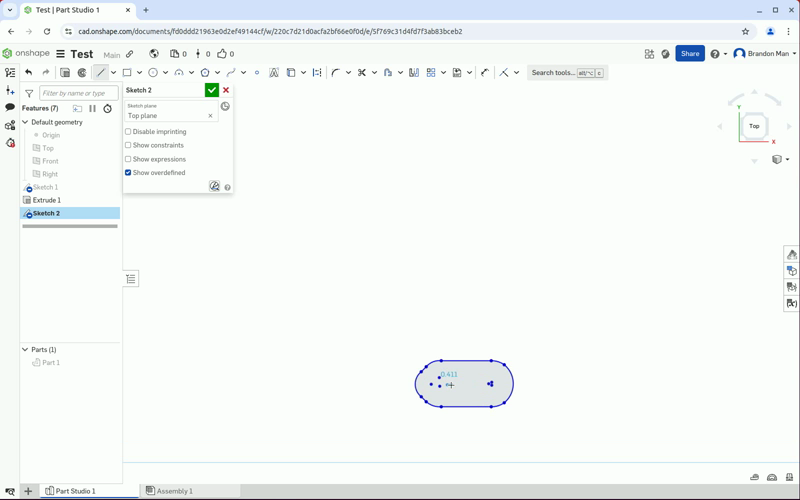
scroll(6)
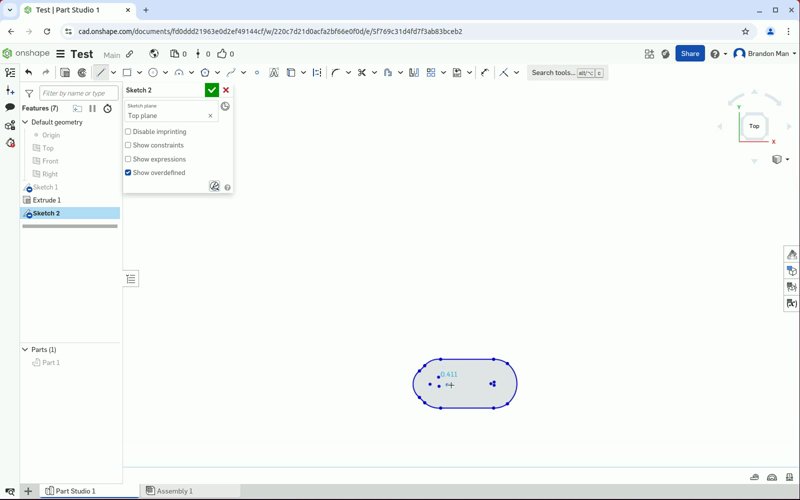
scroll(6)
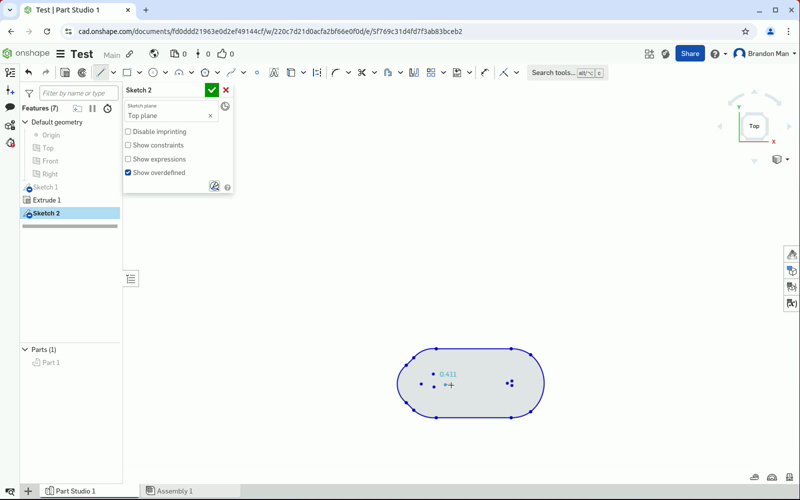
scroll(6)
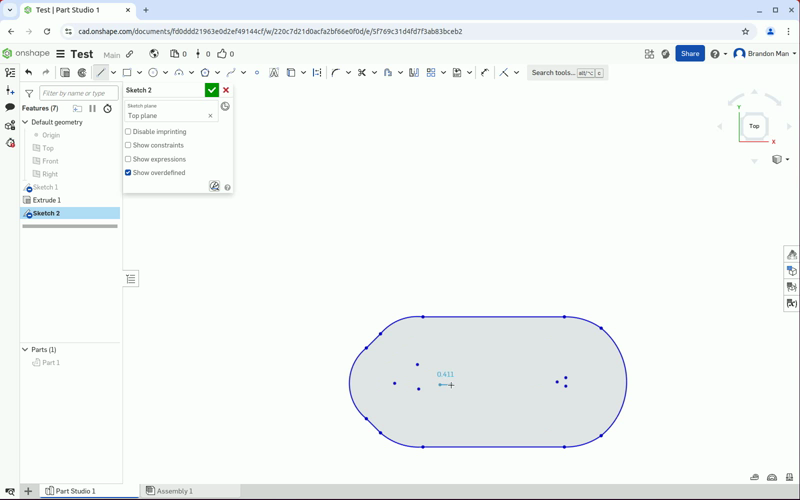
scroll(6)
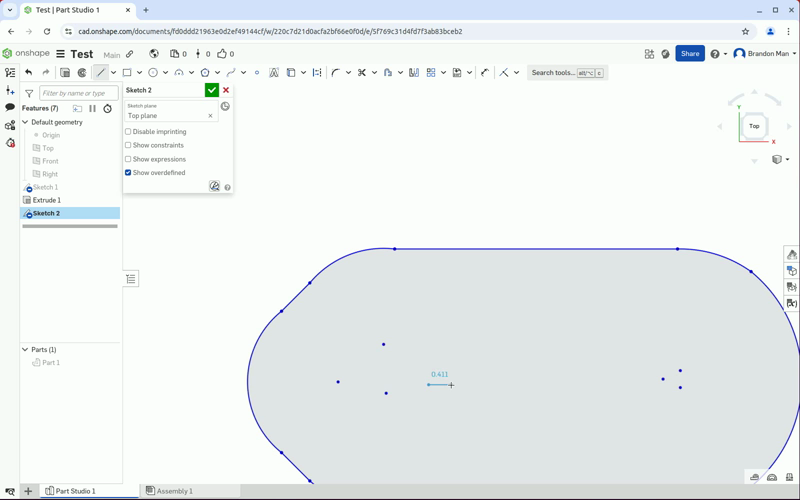
click(451, 384)
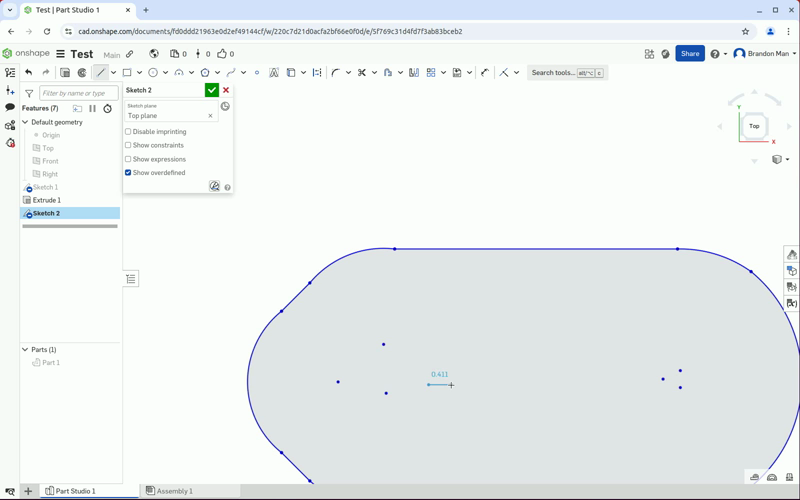
scroll(-6)
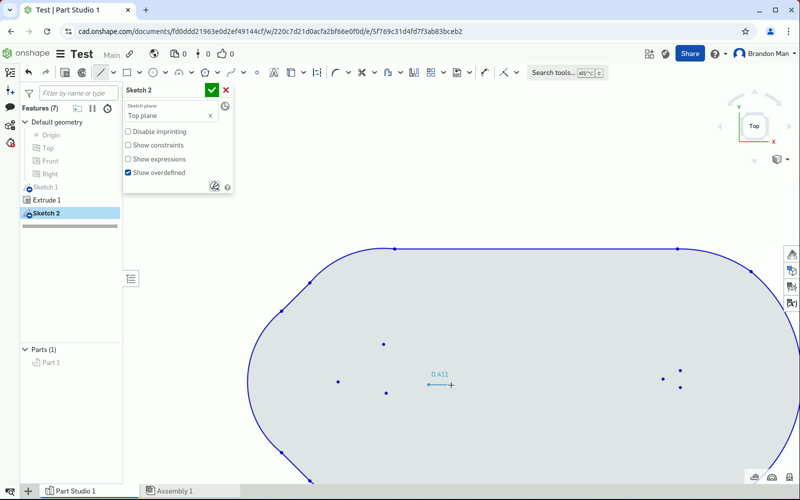
scroll(-6)
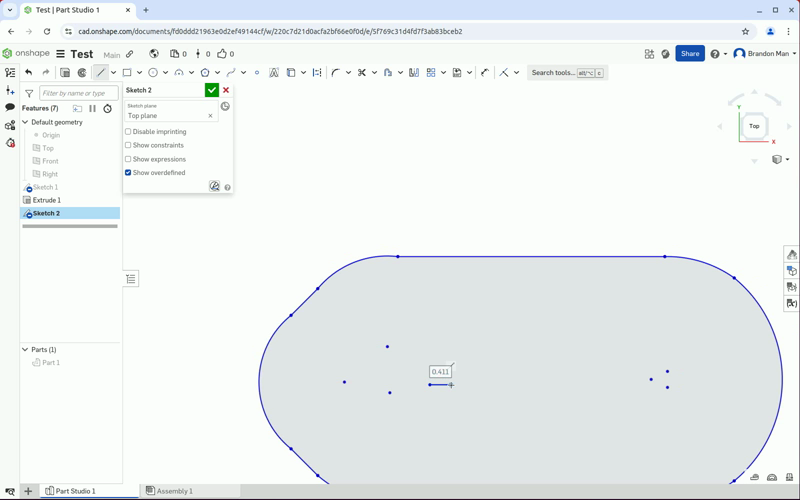
scroll(-6)
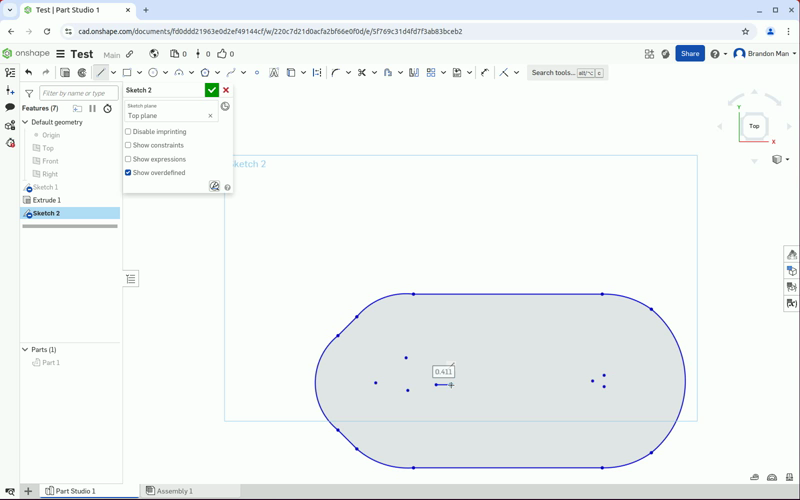
scroll(-6)
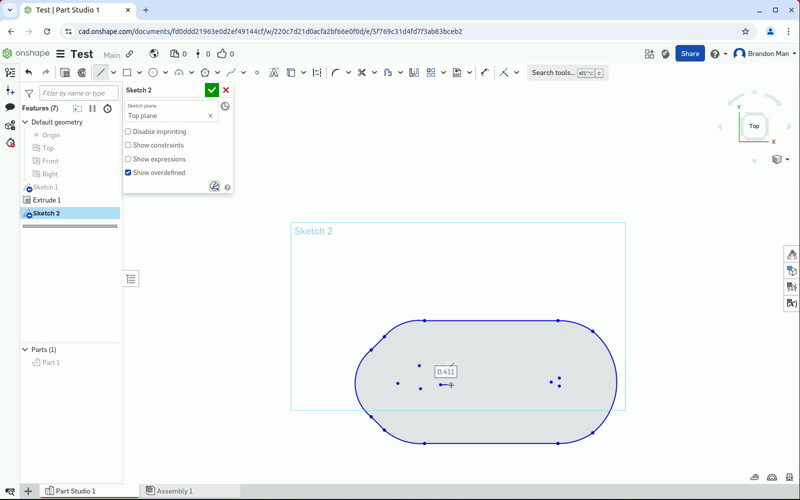
scroll(-6)
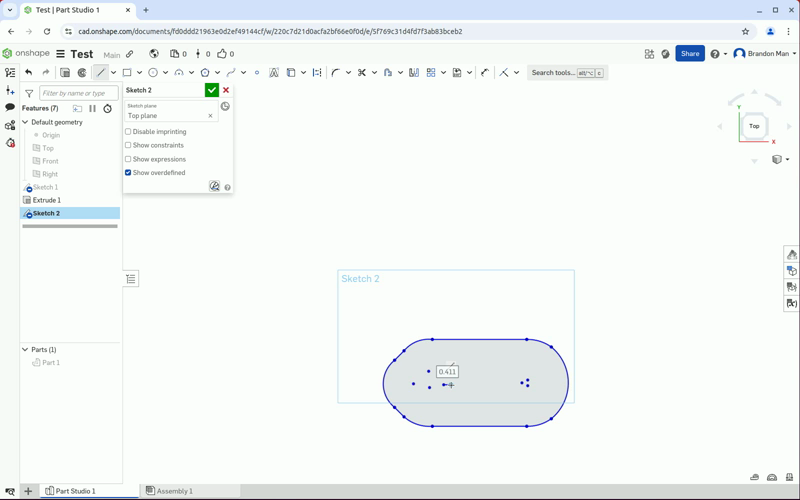
scroll(-6)
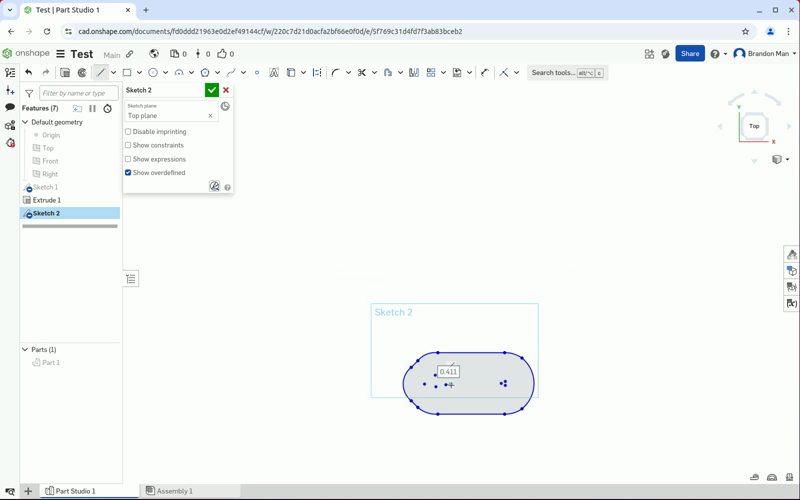
scroll(-6)
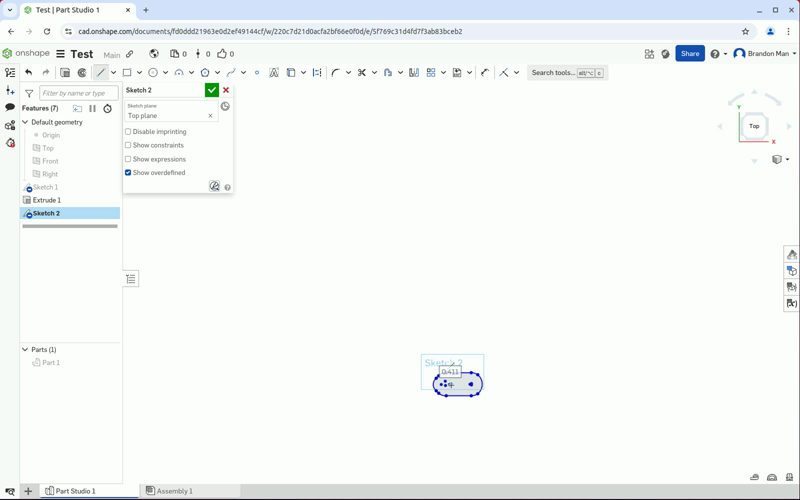
key_up(shift)
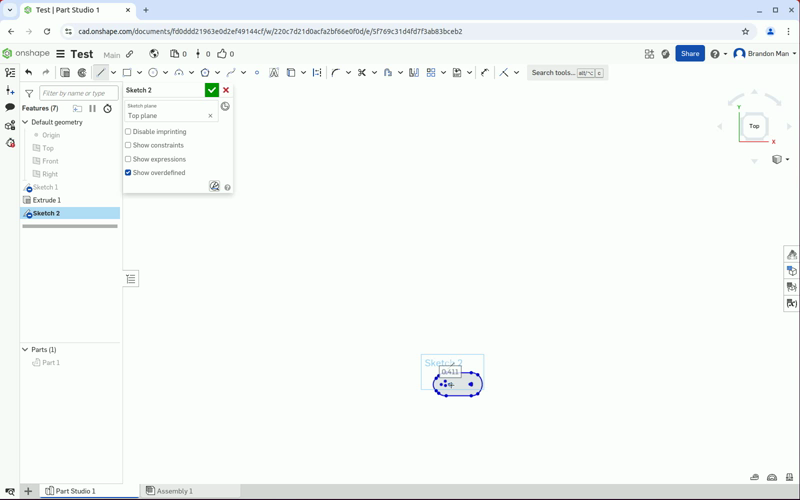
key_down(shift)
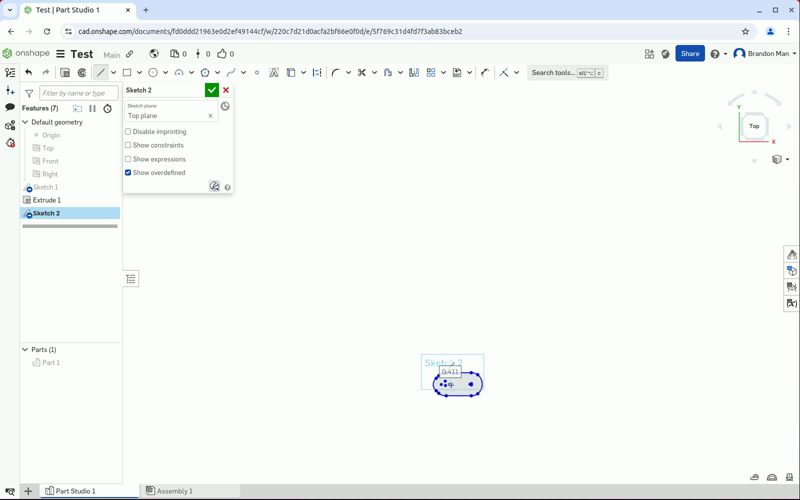
mouse_move(481, 384)
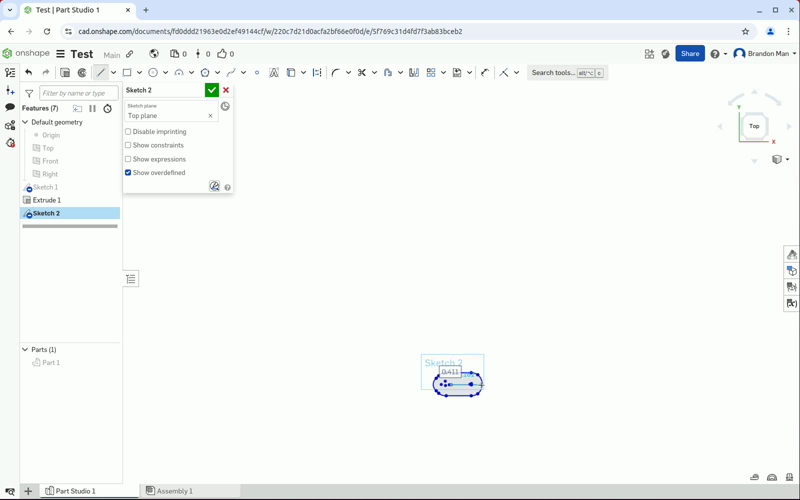
mouse_move(451, 384)
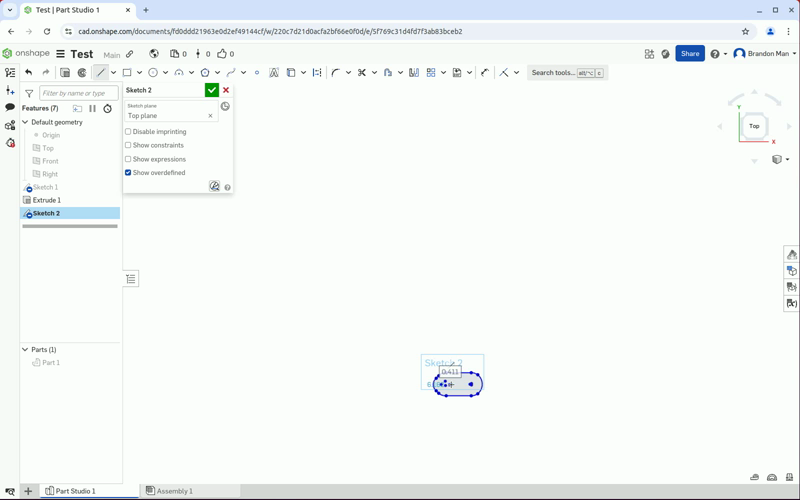
scroll(6)
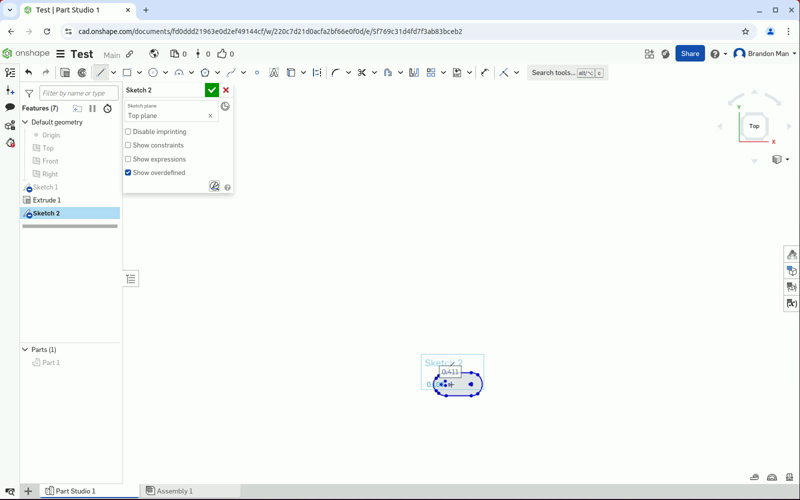
scroll(6)
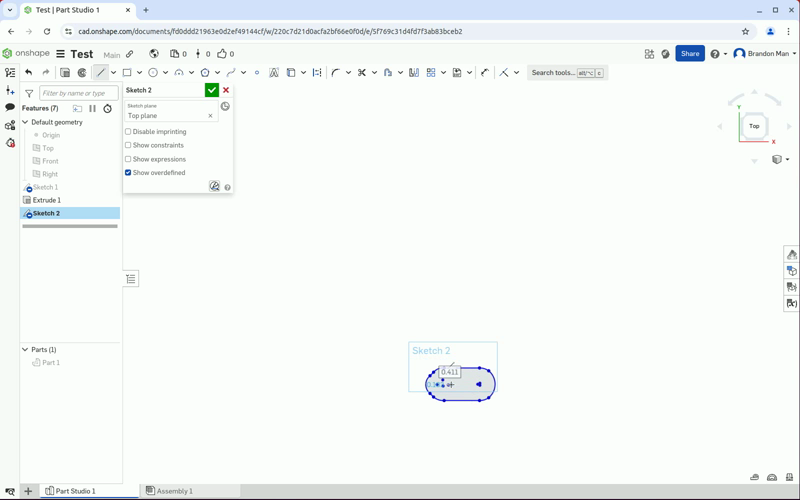
scroll(6)
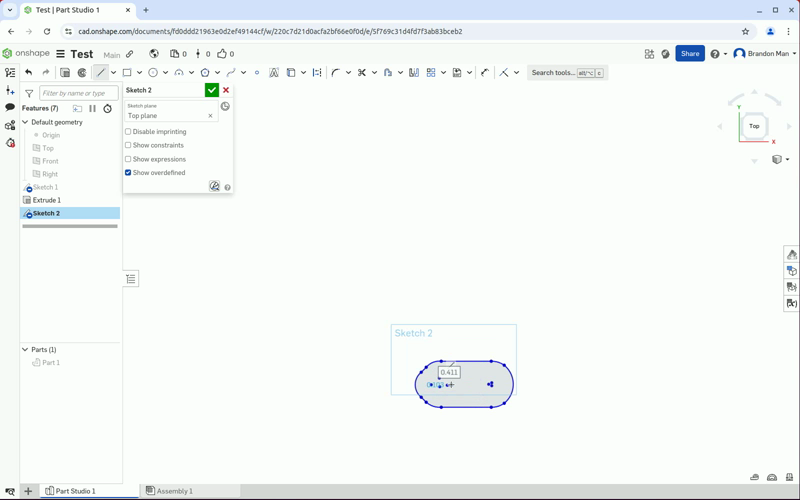
scroll(6)
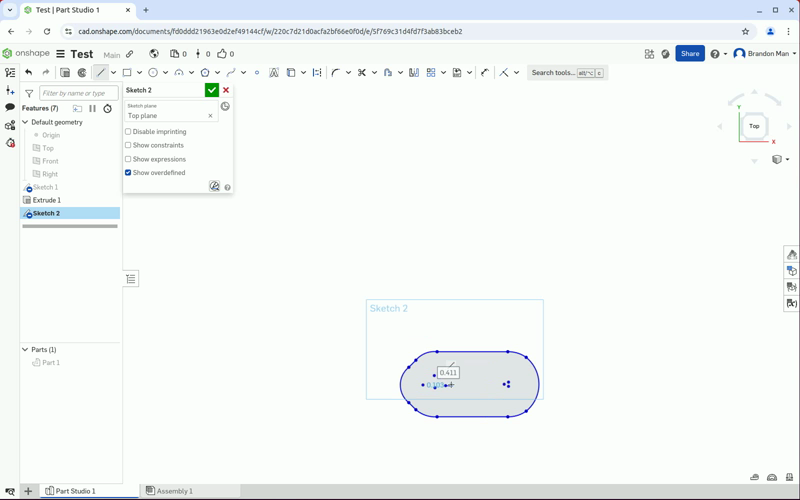
scroll(6)
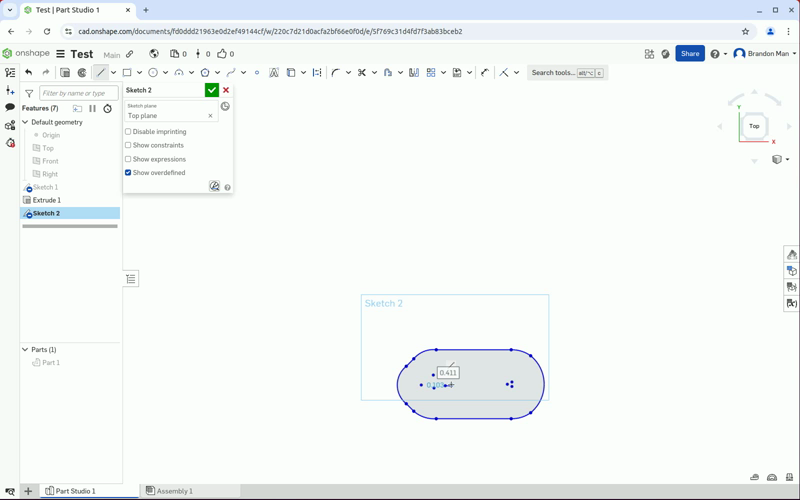
scroll(6)
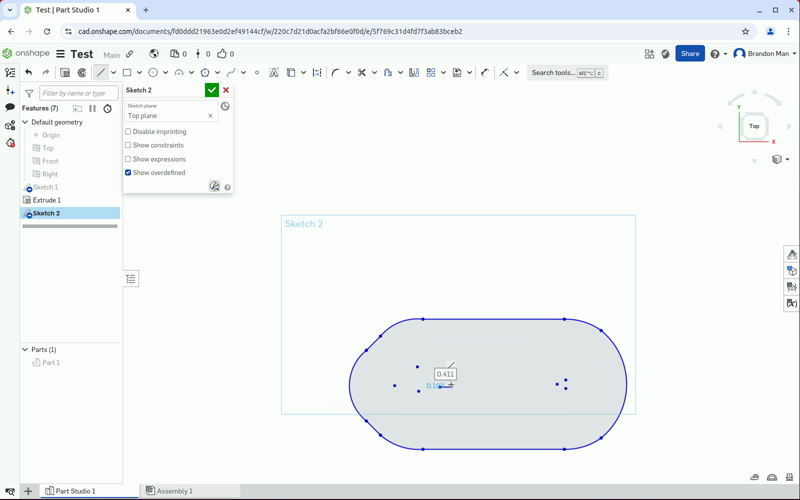
scroll(6)
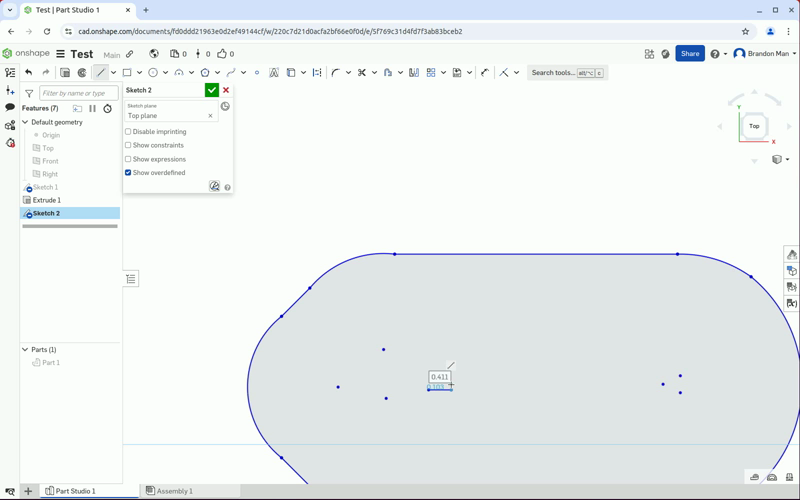
click(451, 384)
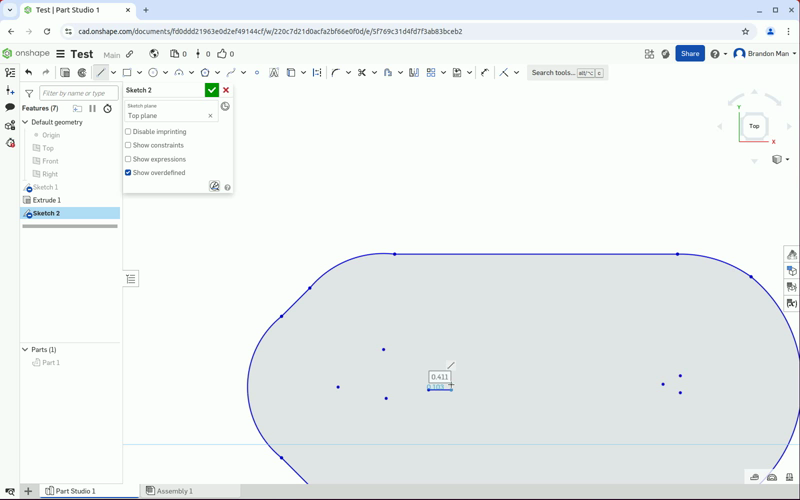
scroll(-6)
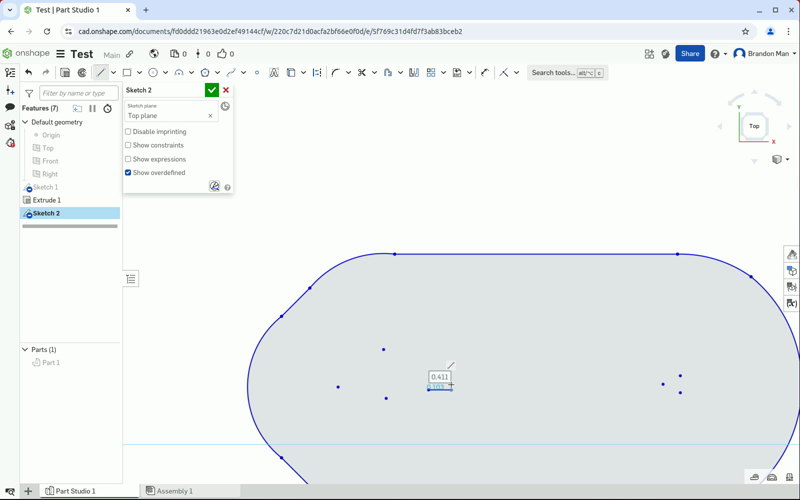
scroll(-6)
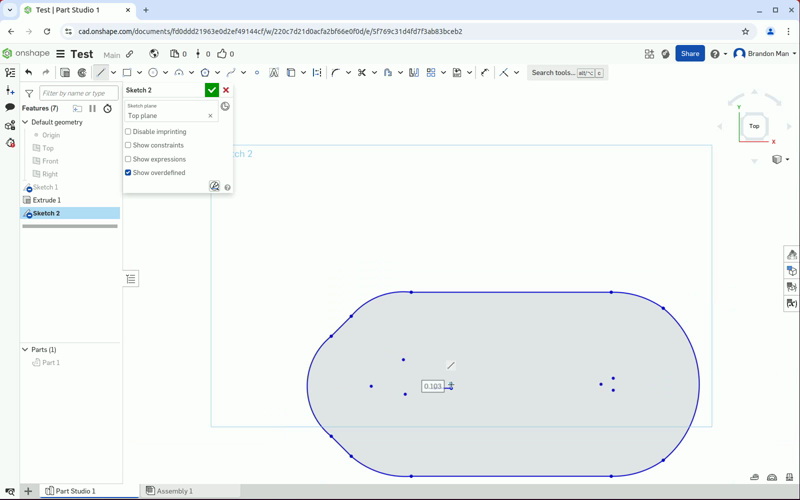
scroll(-6)
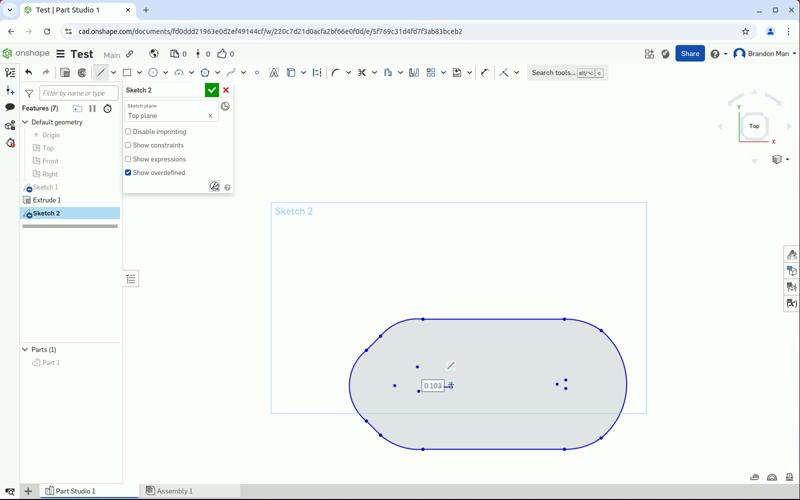
scroll(-6)
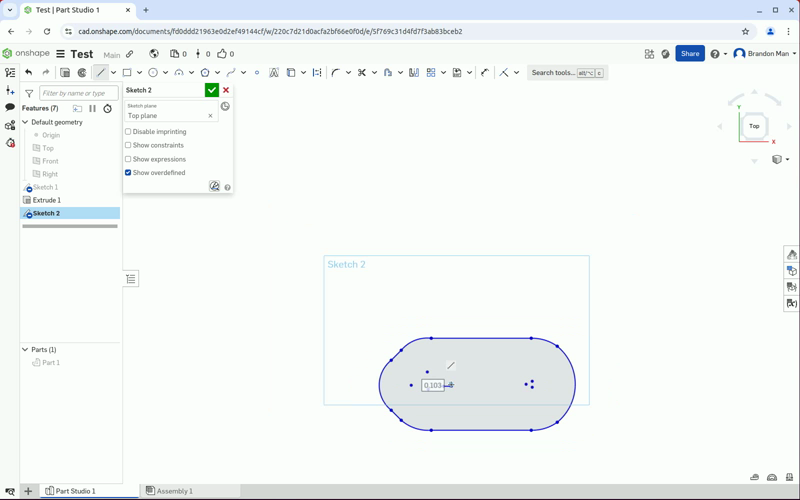
scroll(-6)
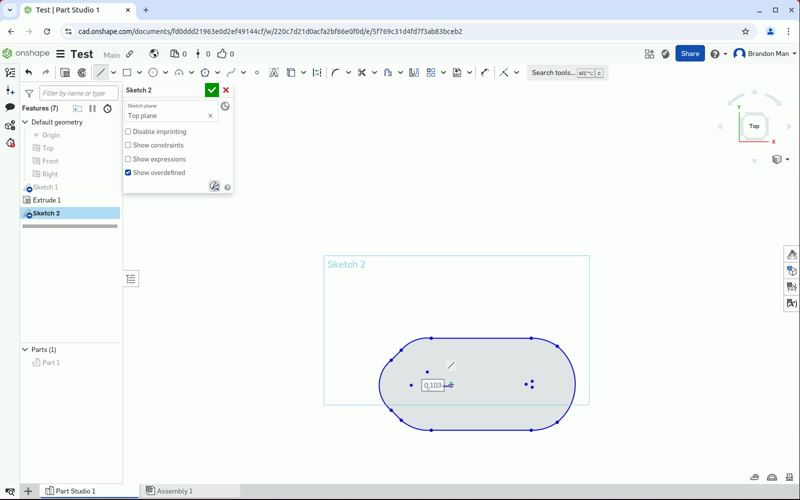
scroll(-6)
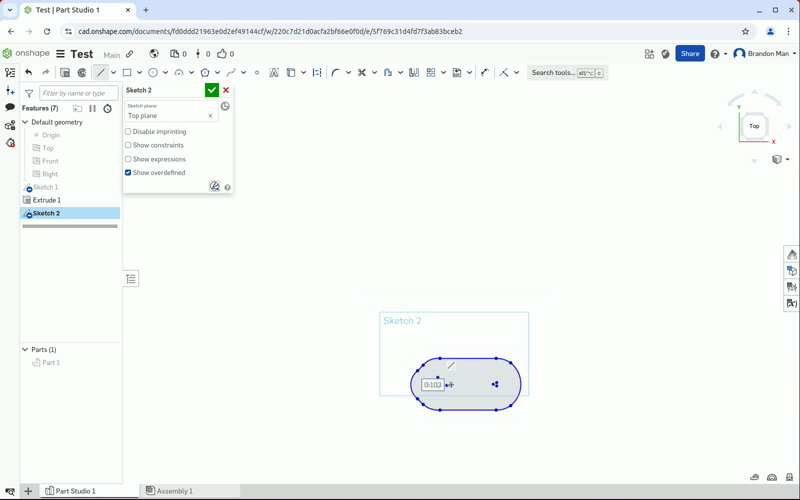
scroll(-6)
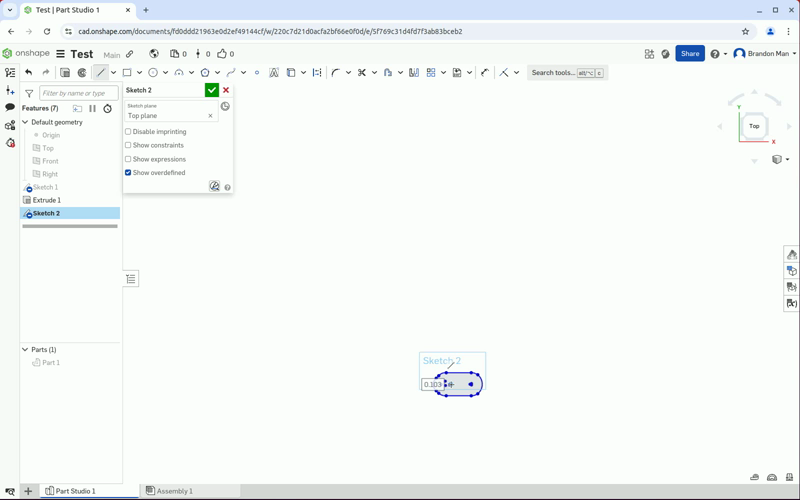
key_up(shift)
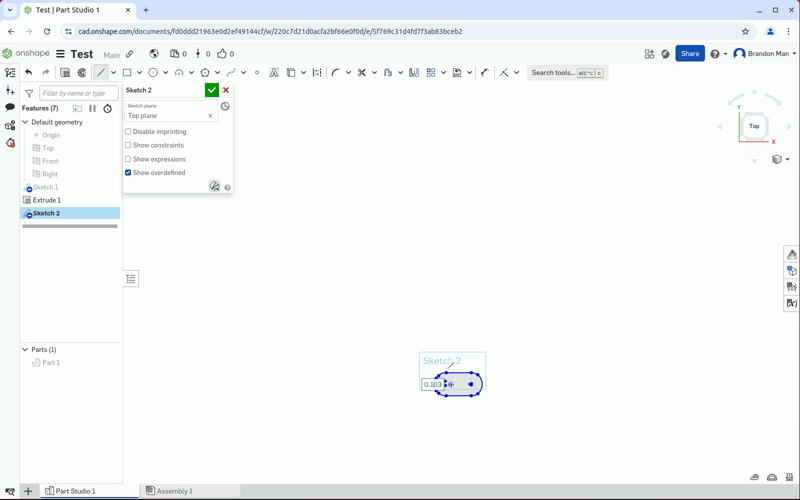
key_down(shift)
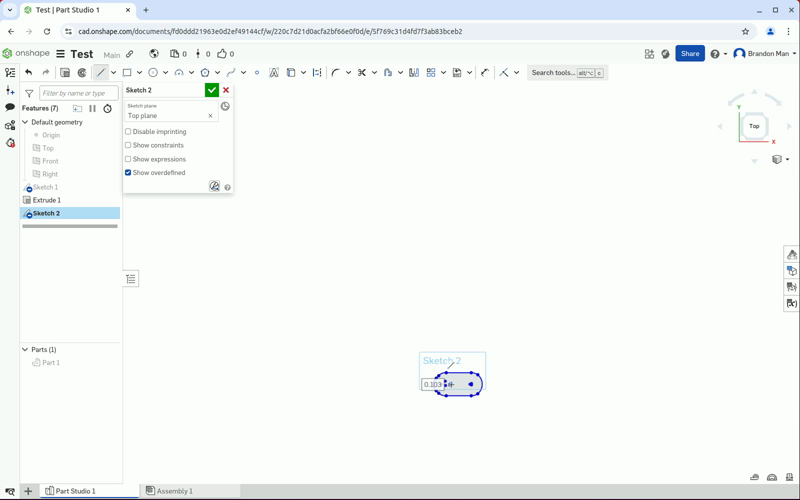
mouse_move(481, 384)
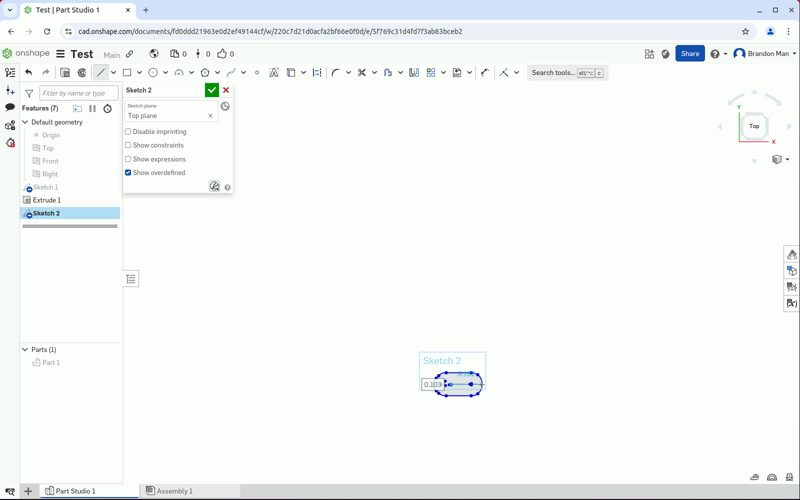
mouse_move(449, 384)
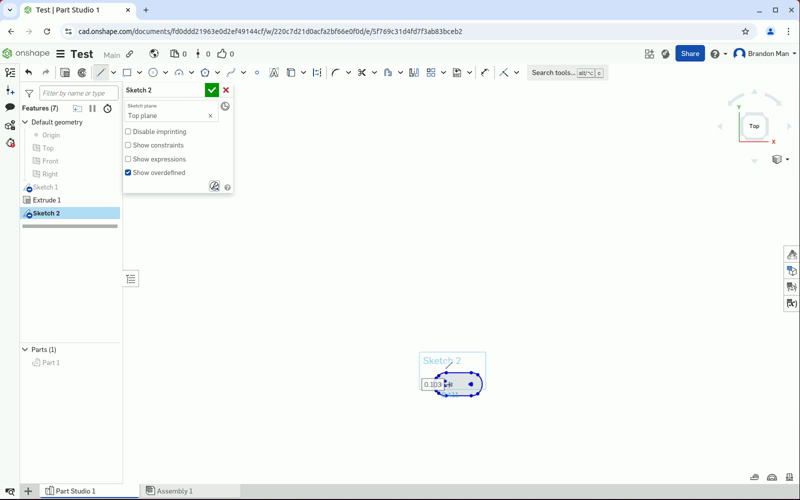
scroll(6)
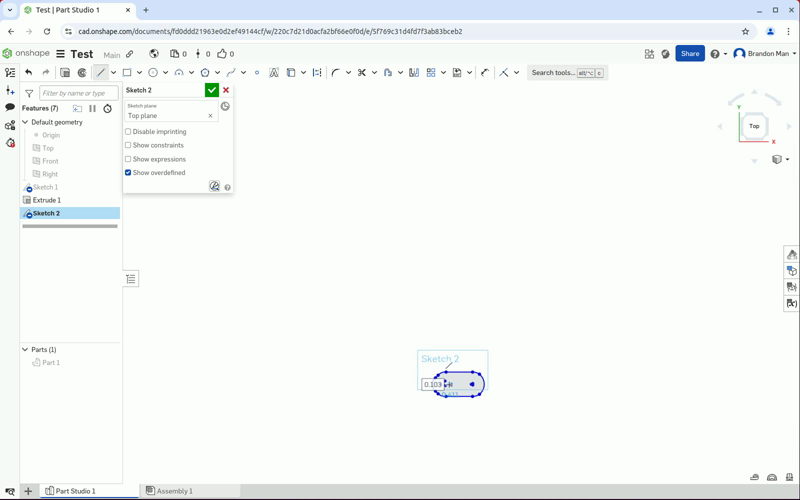
scroll(6)
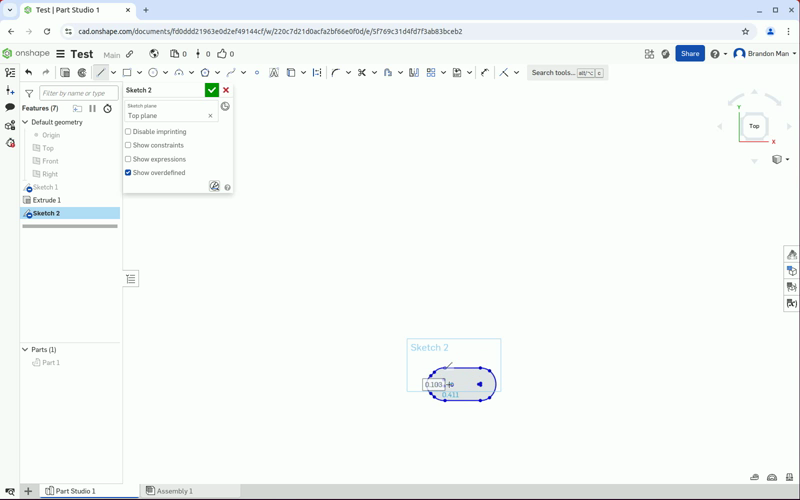
scroll(6)
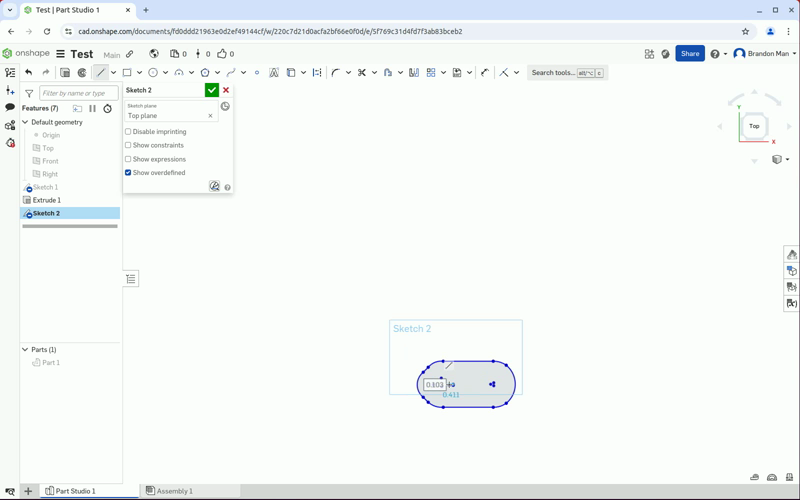
scroll(6)
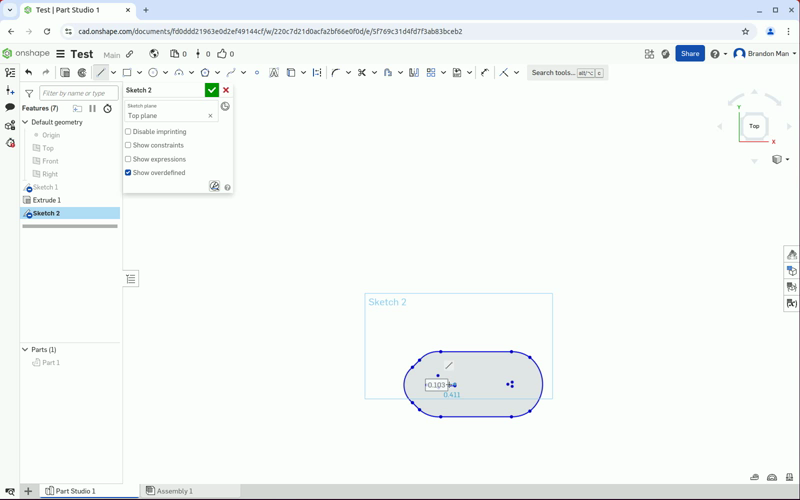
scroll(6)
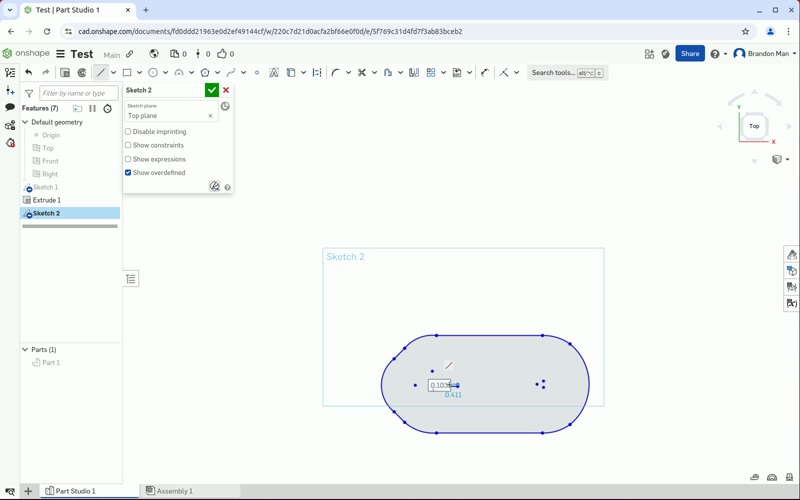
scroll(6)
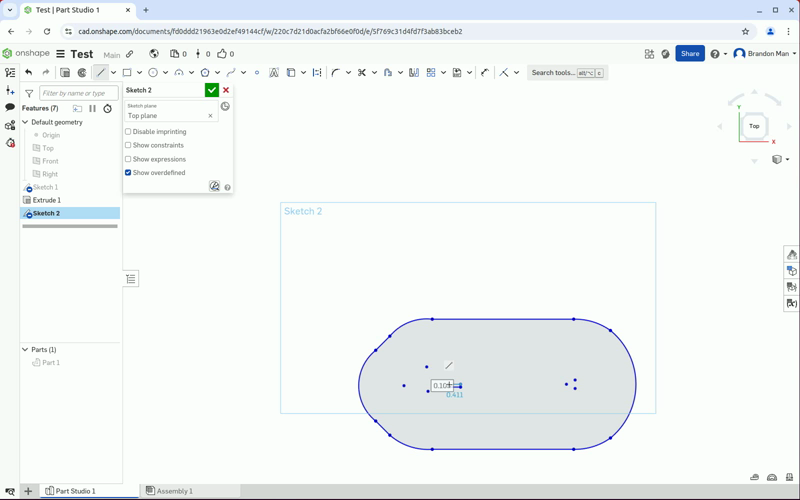
scroll(6)
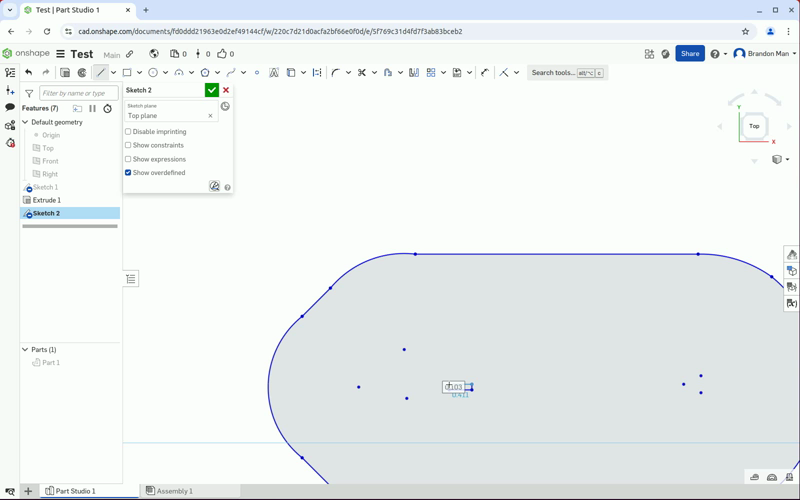
click(449, 384)
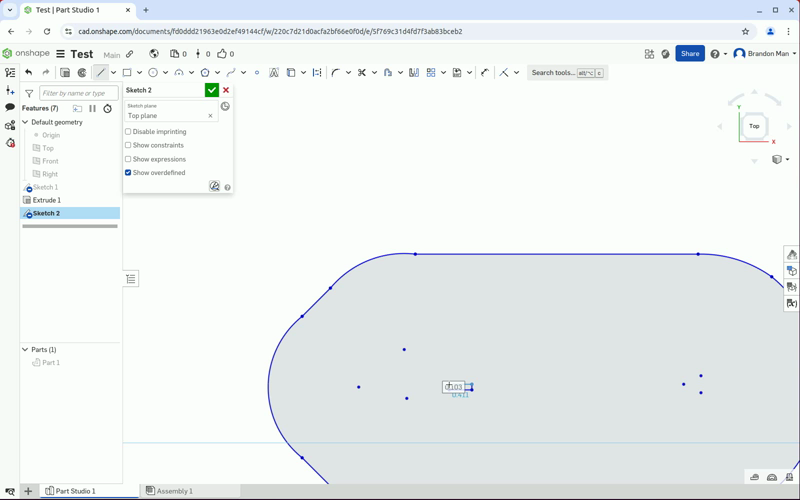
scroll(-6)
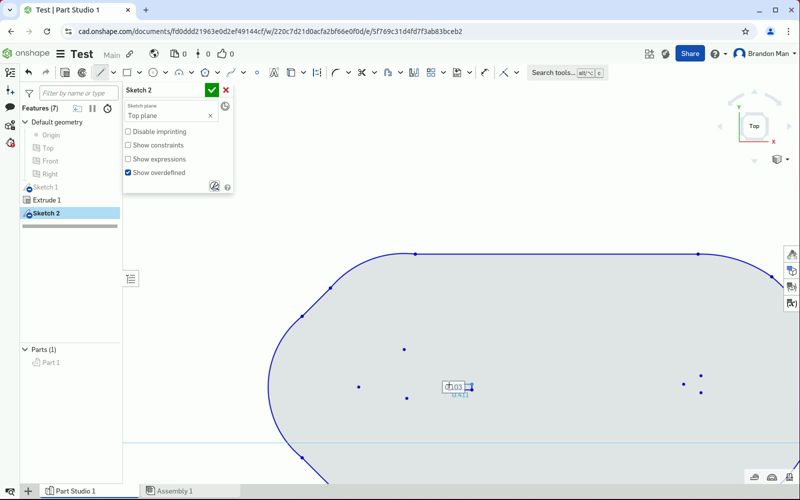
scroll(-6)
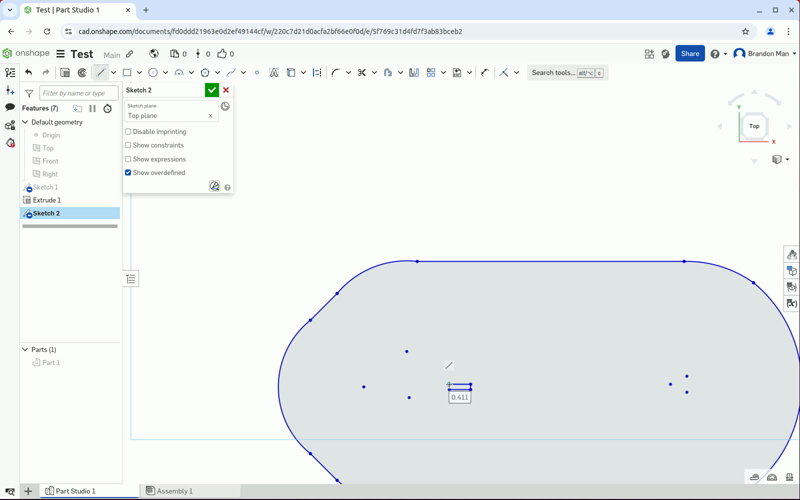
scroll(-6)
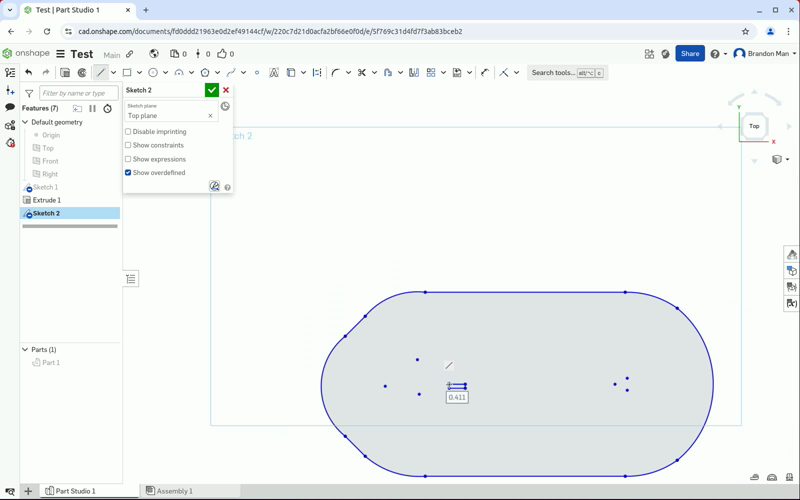
scroll(-6)
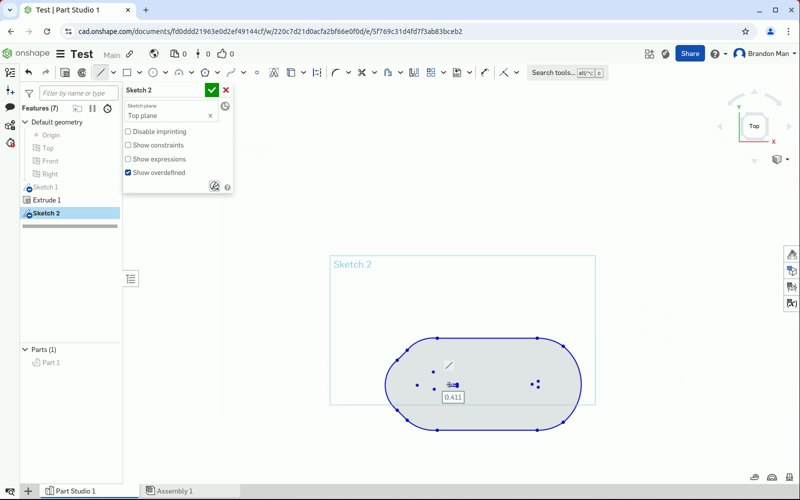
scroll(-6)
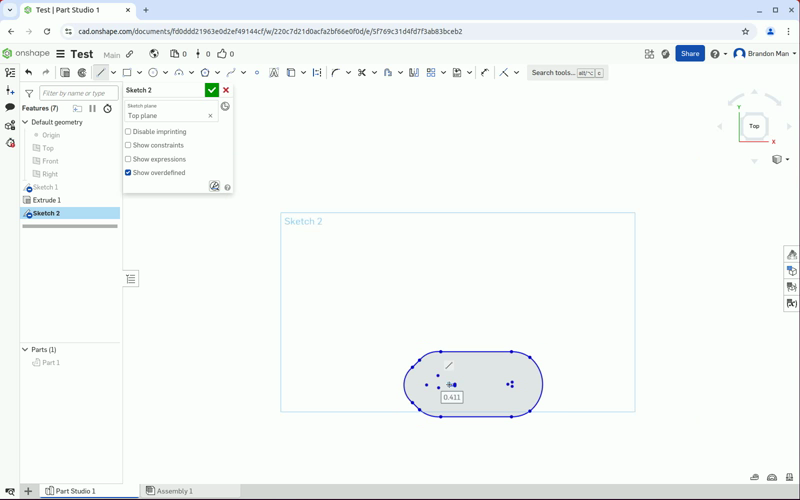
scroll(-6)
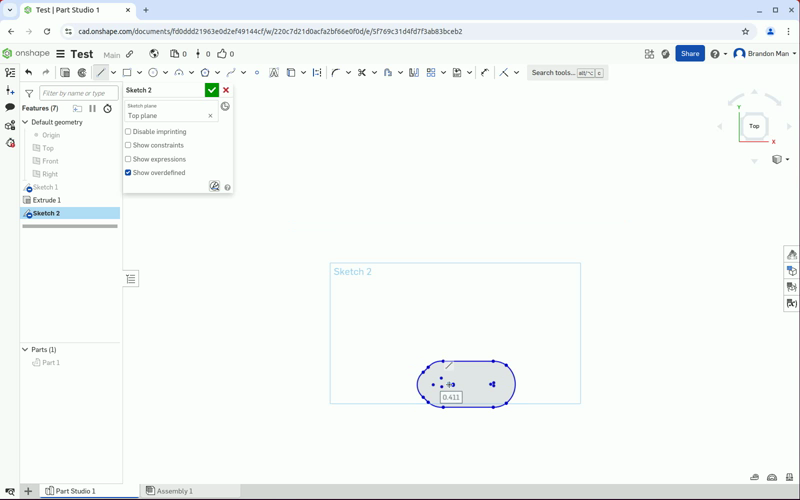
scroll(-6)
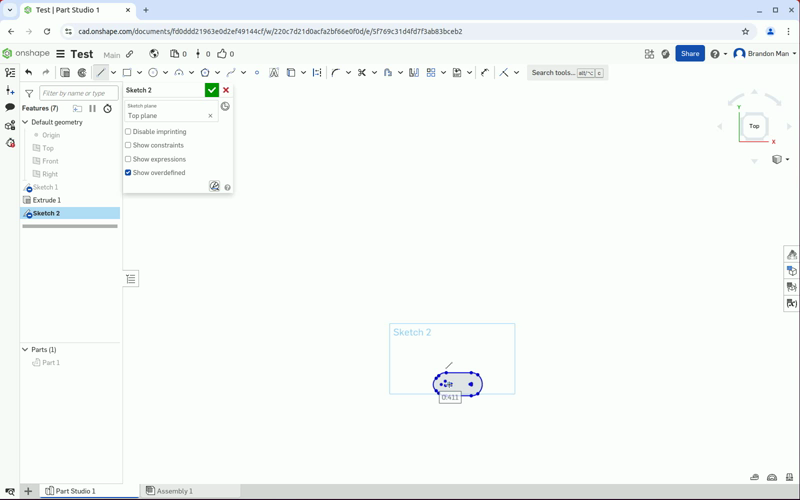
key_up(shift)
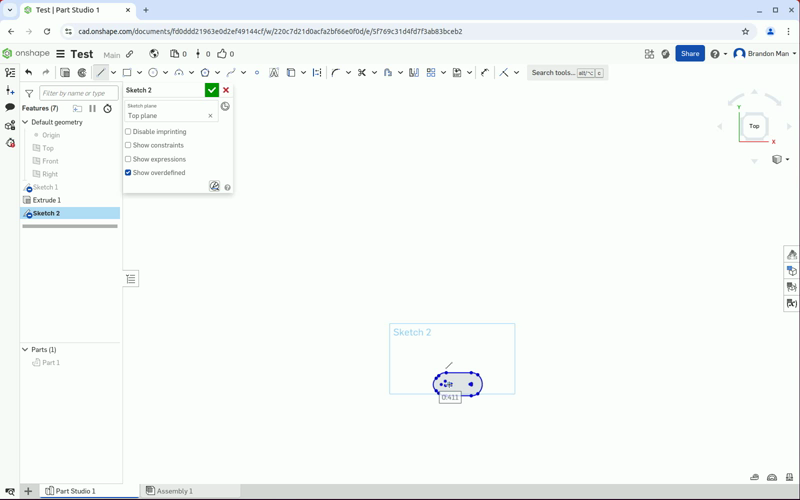
mouse_move(479, 384)
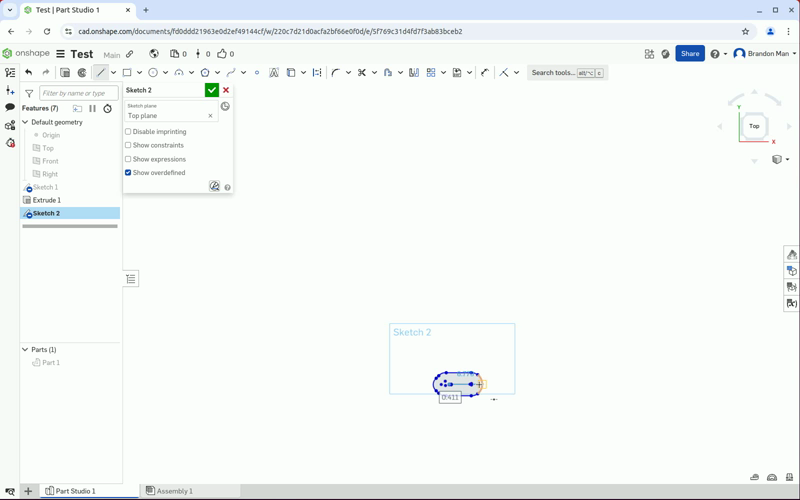
key_down(shift)
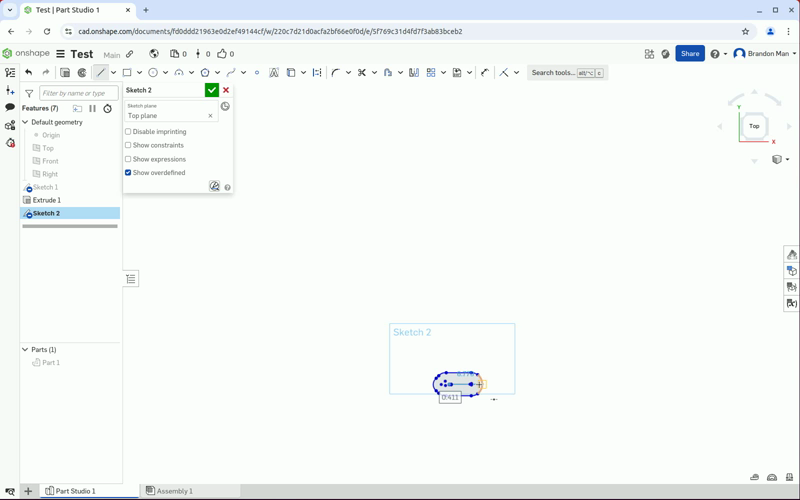
mouse_move(449, 384)
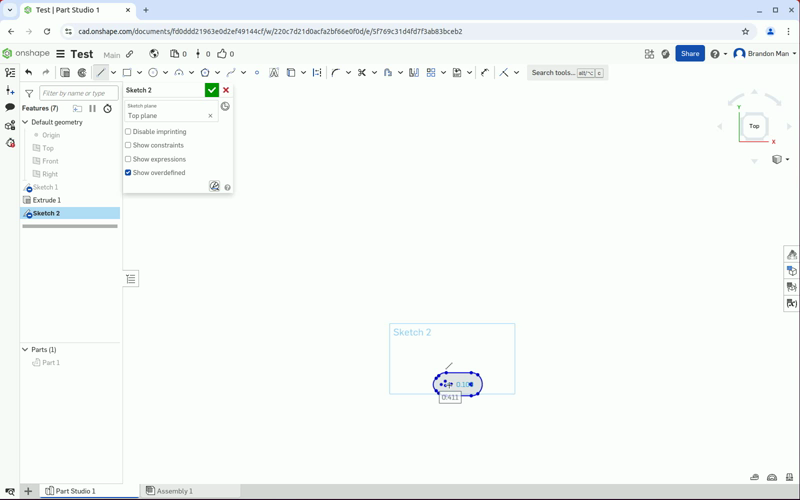
scroll(6)
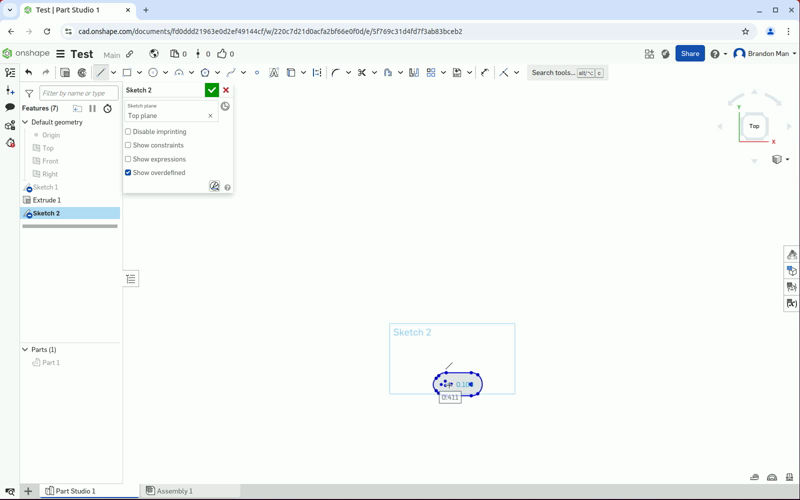
scroll(6)
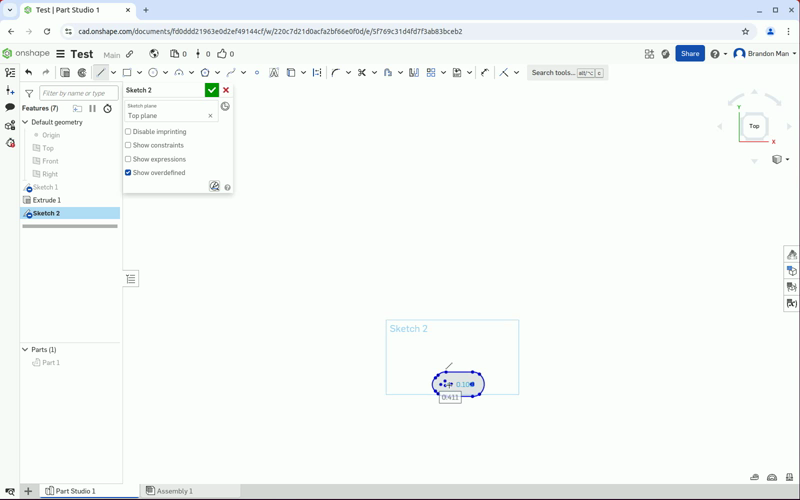
scroll(6)
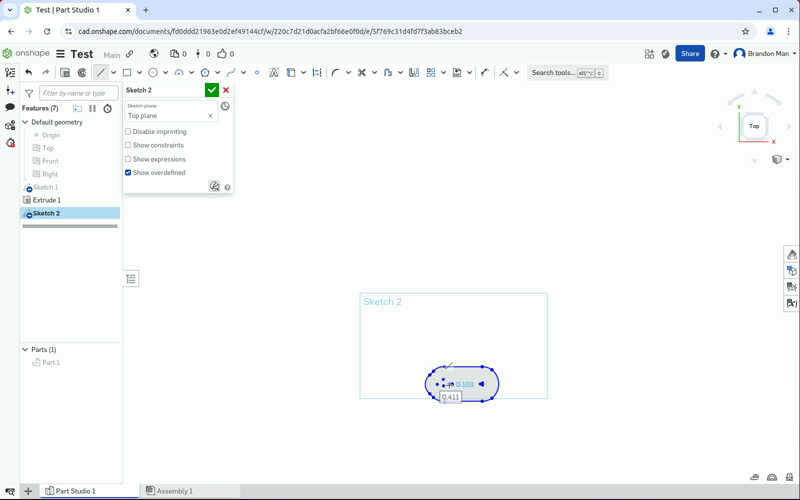
scroll(6)
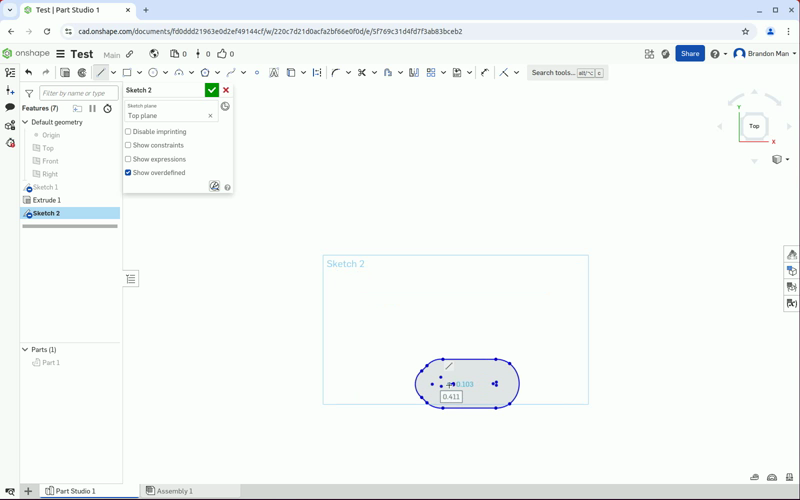
scroll(6)
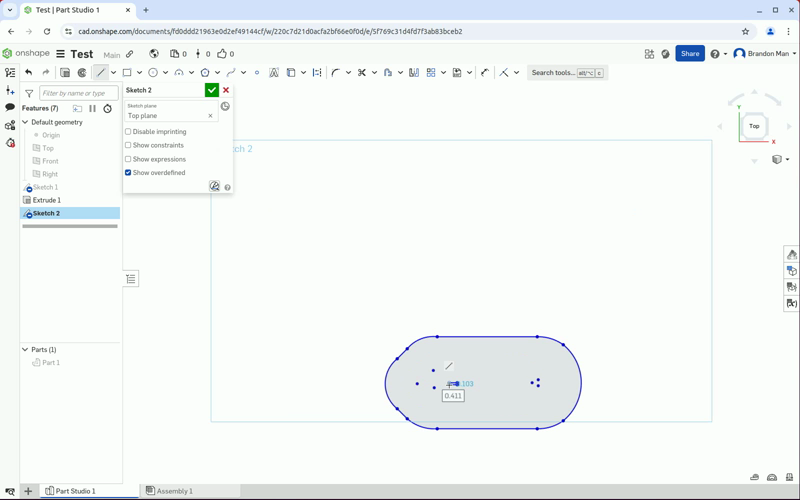
scroll(6)
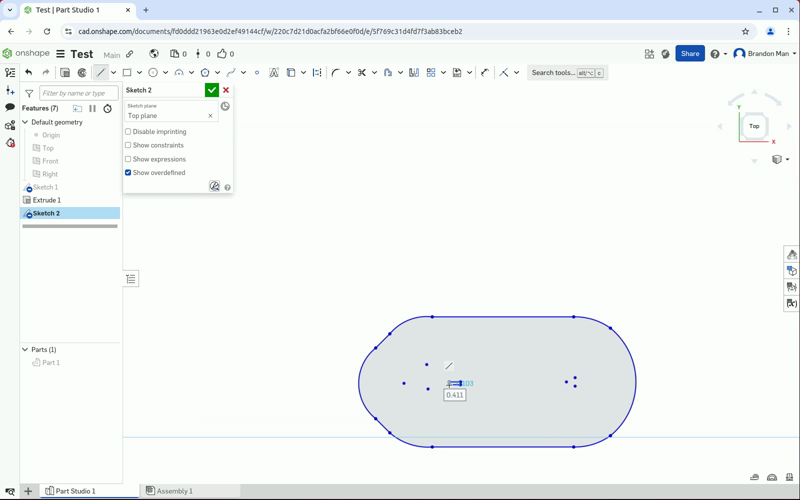
scroll(6)
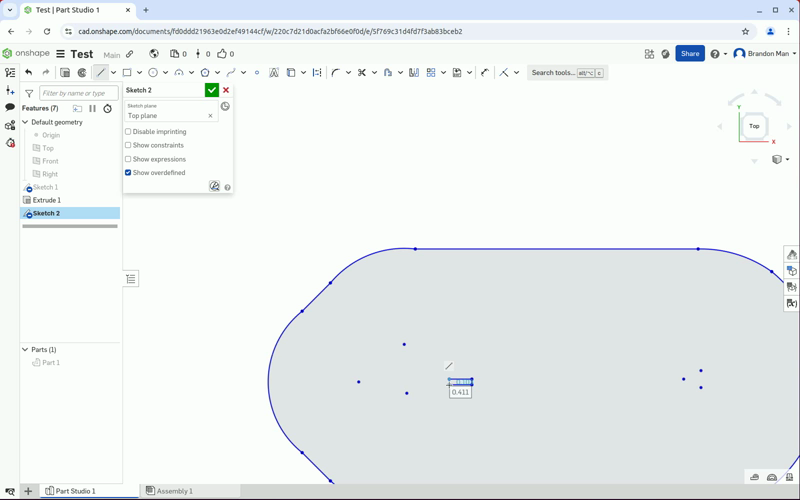
key_up(shift)
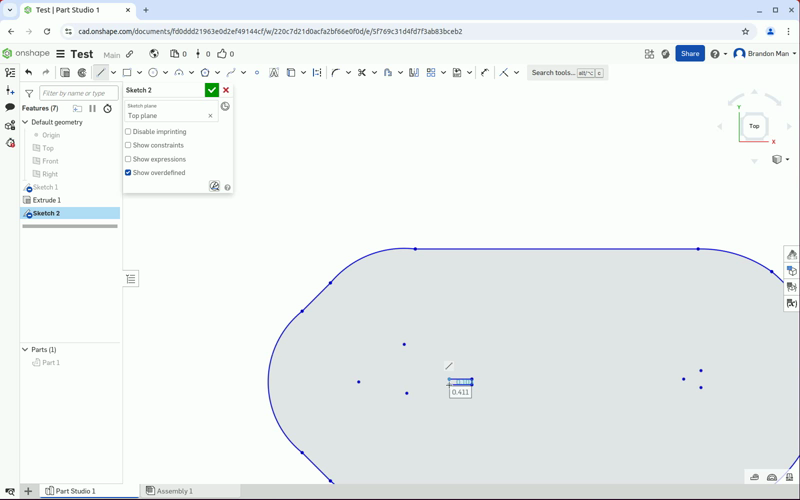
click(449, 384)
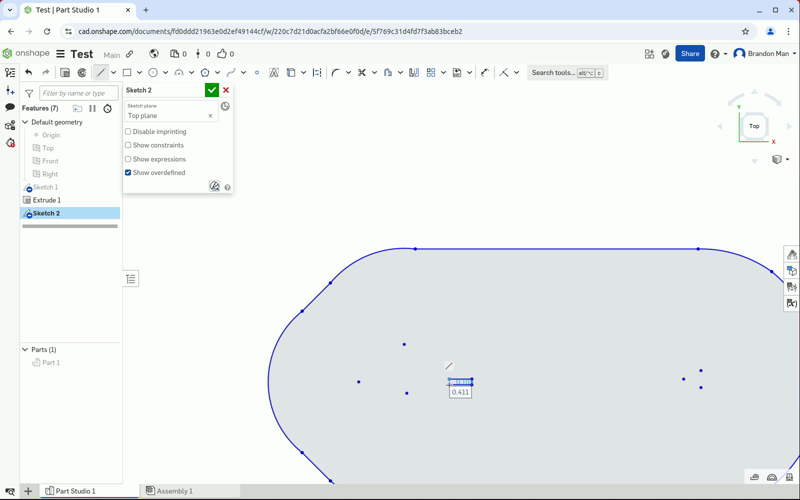
scroll(-6)
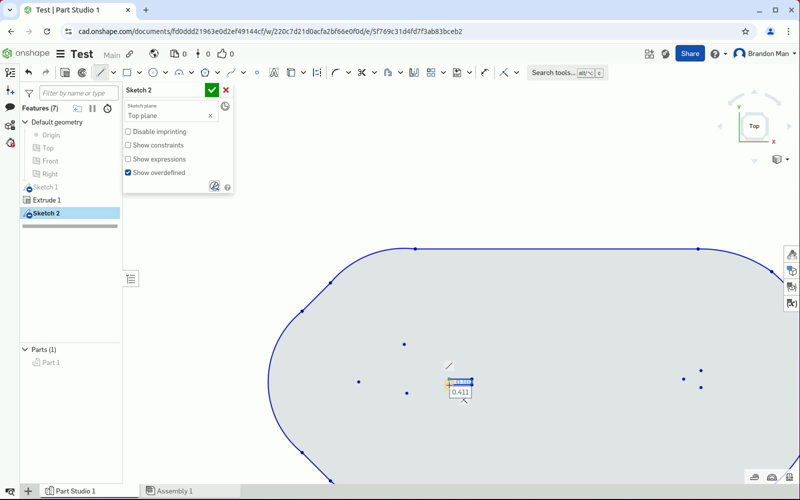
scroll(-6)
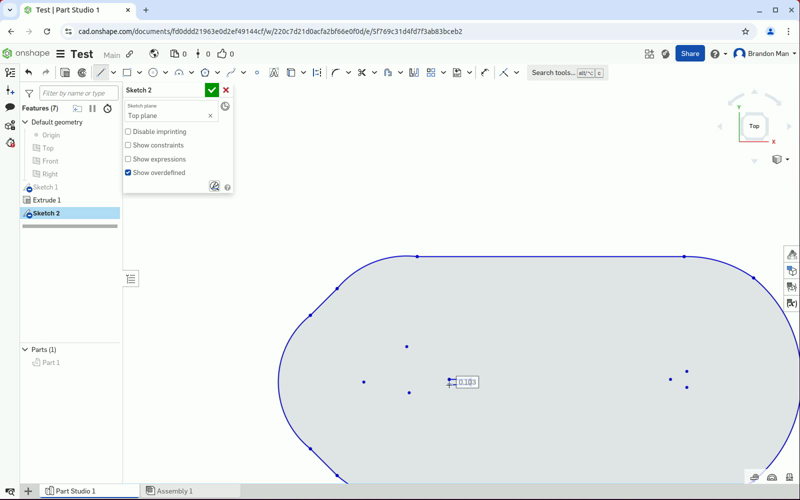
scroll(-6)
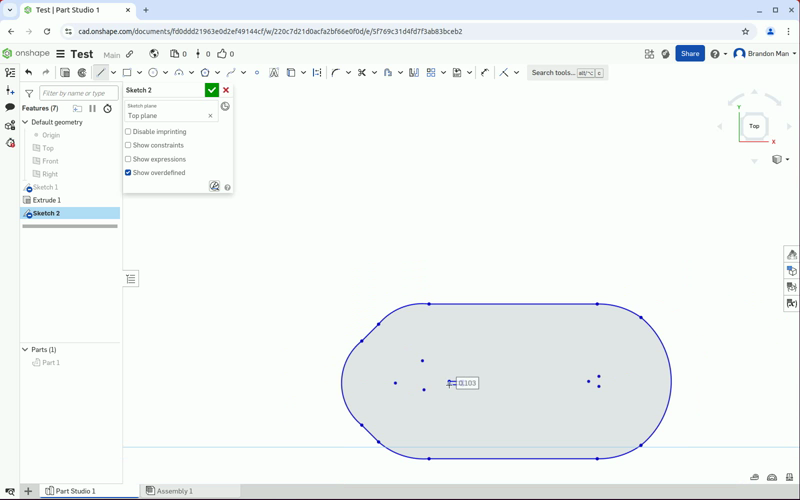
scroll(-6)
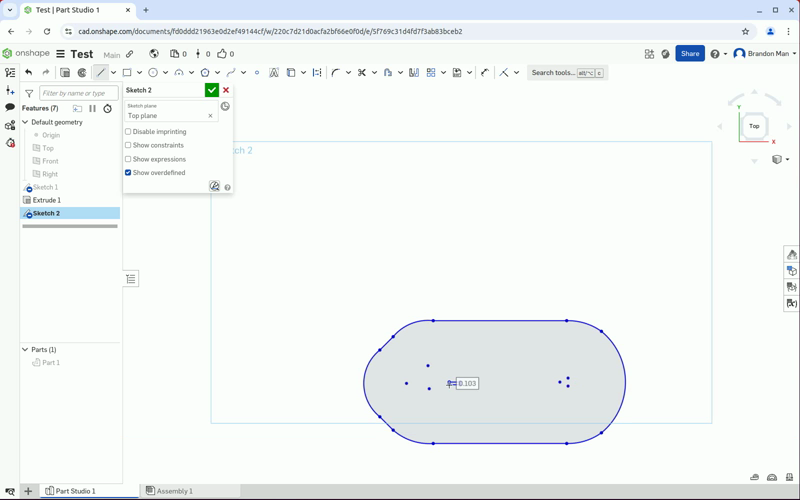
scroll(-6)
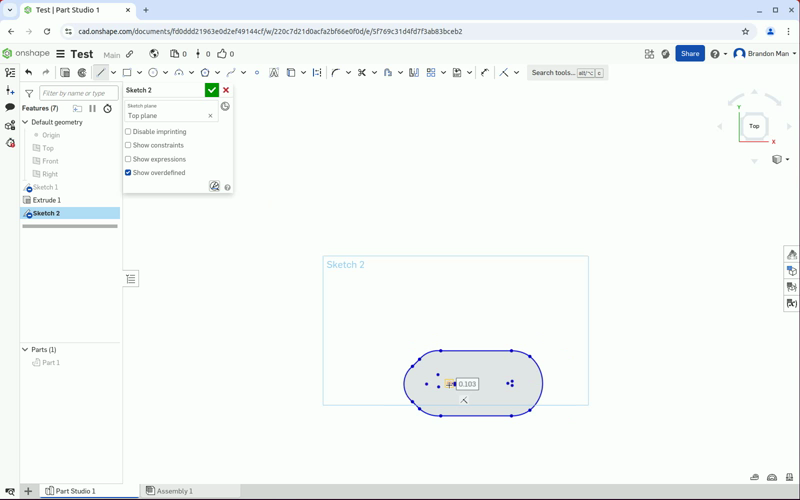
scroll(-6)
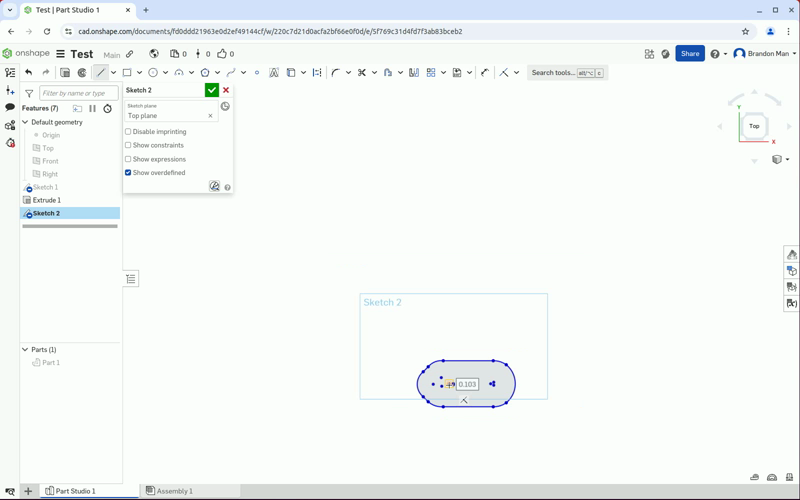
scroll(-6)
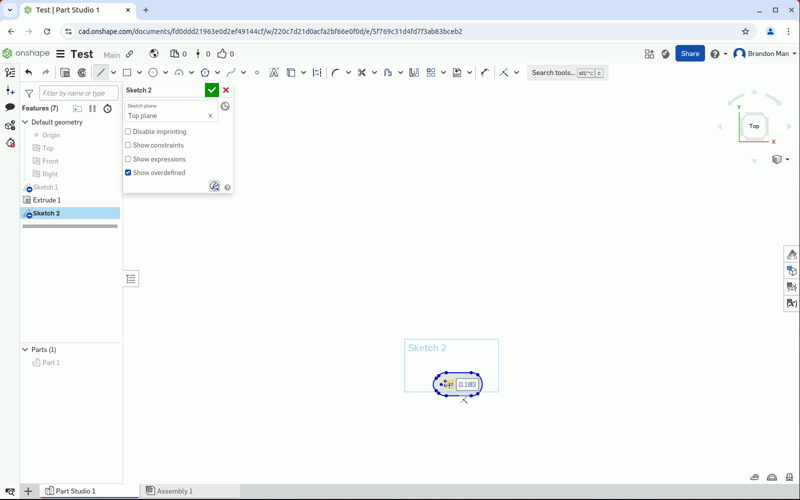
key(esc)
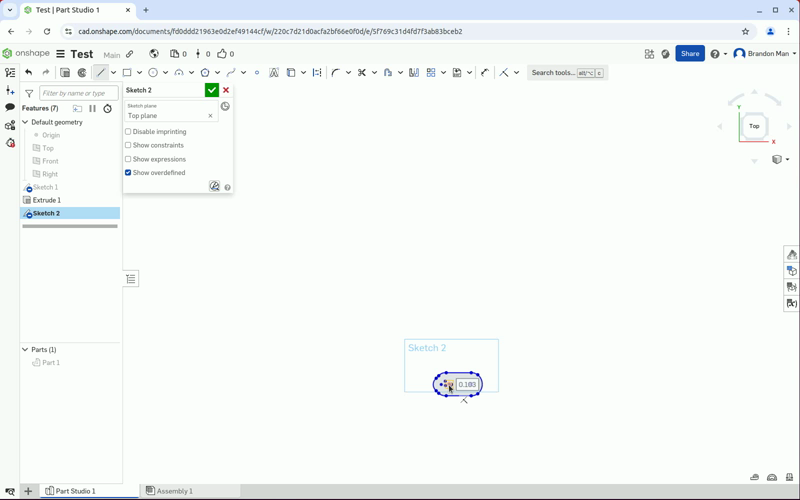
key(l)
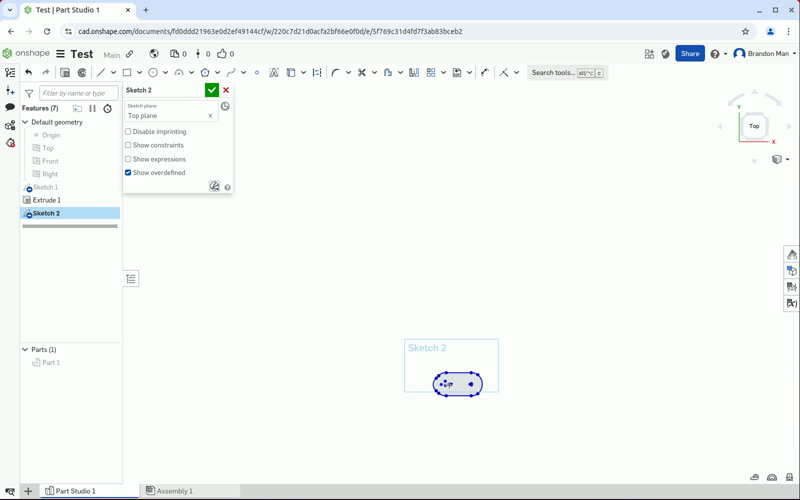
key_down(shift)
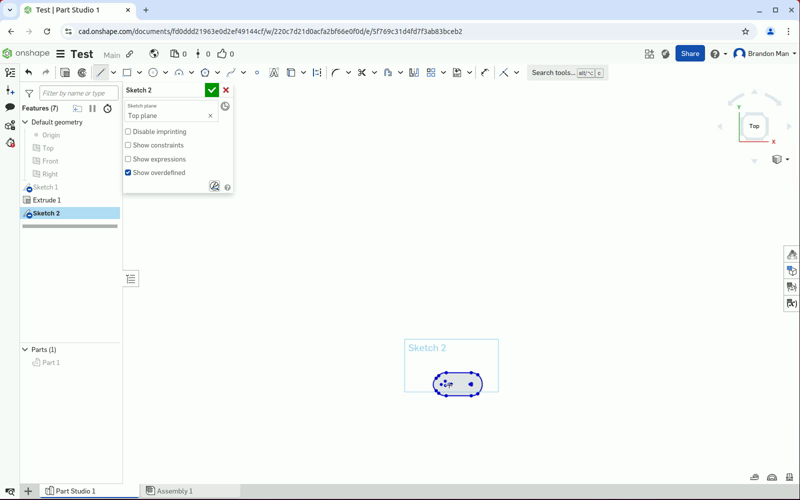
mouse_move(457, 386)
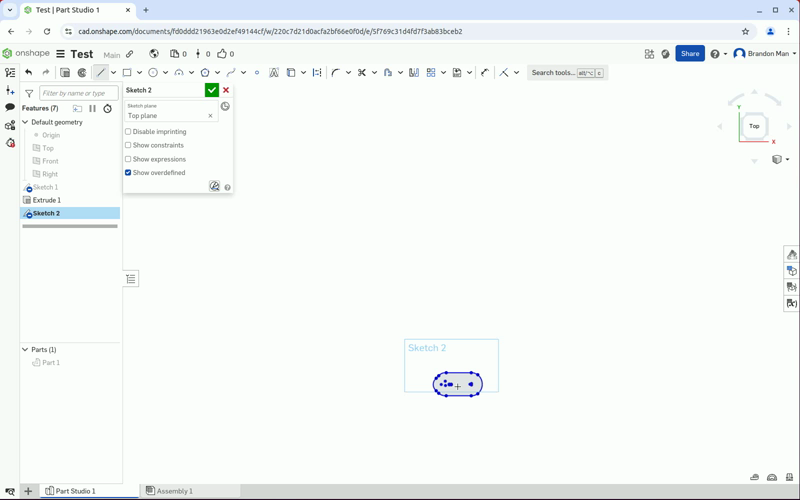
click(457, 386)
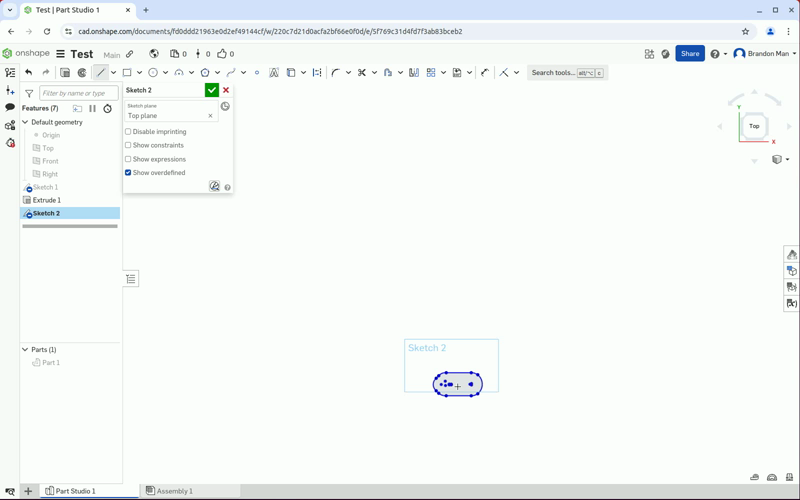
key_up(shift)
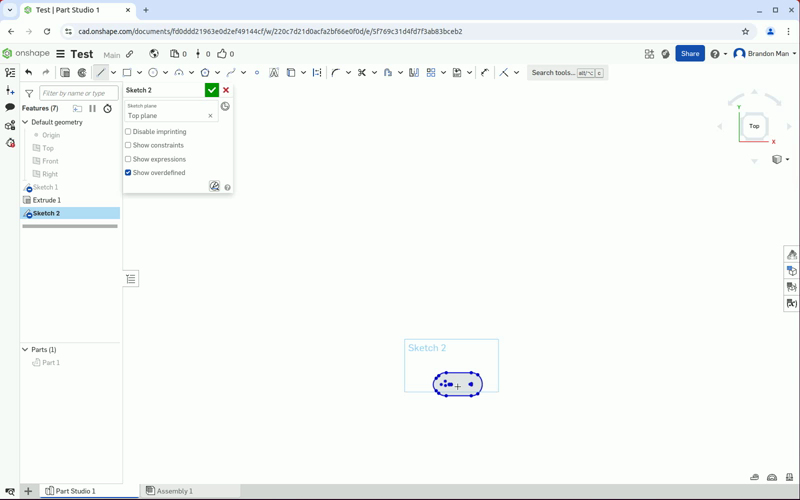
key_down(shift)
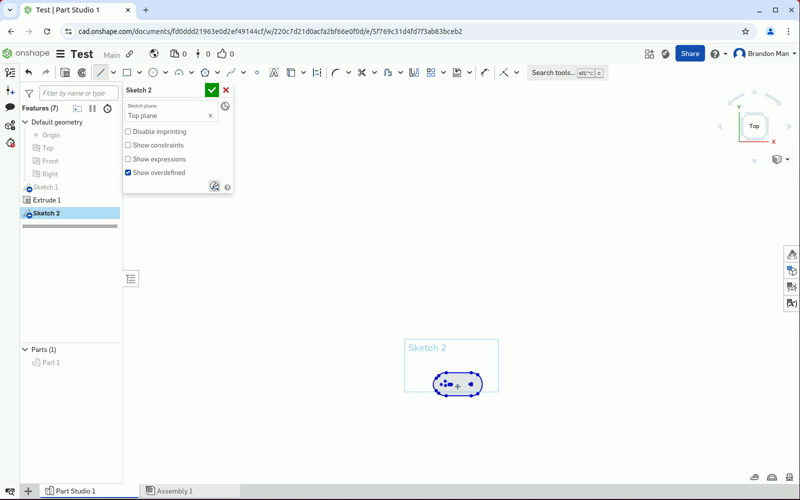
key_up(shift)
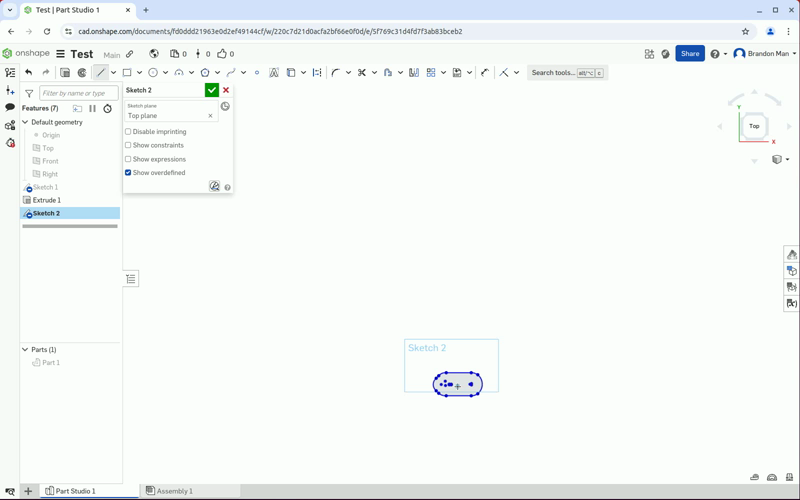
key_down(shift)
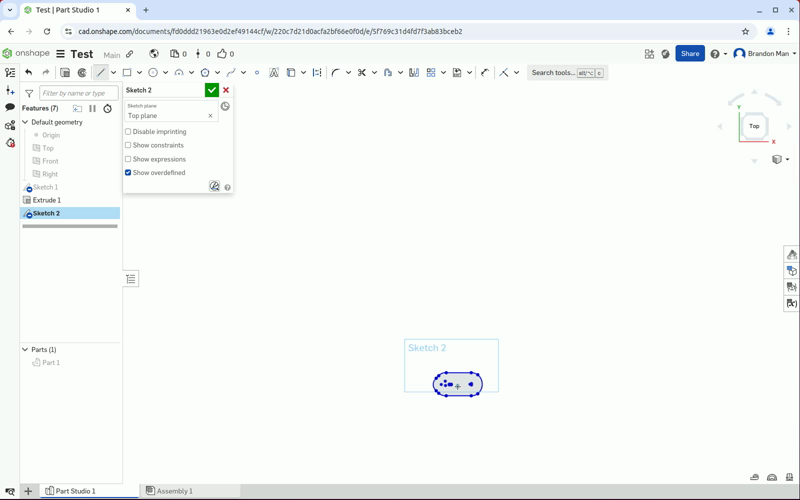
mouse_move(488, 386)
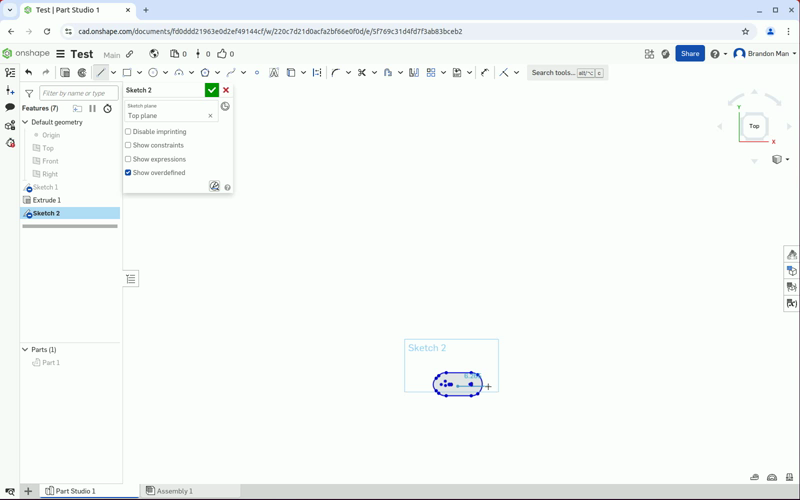
mouse_move(458, 382)
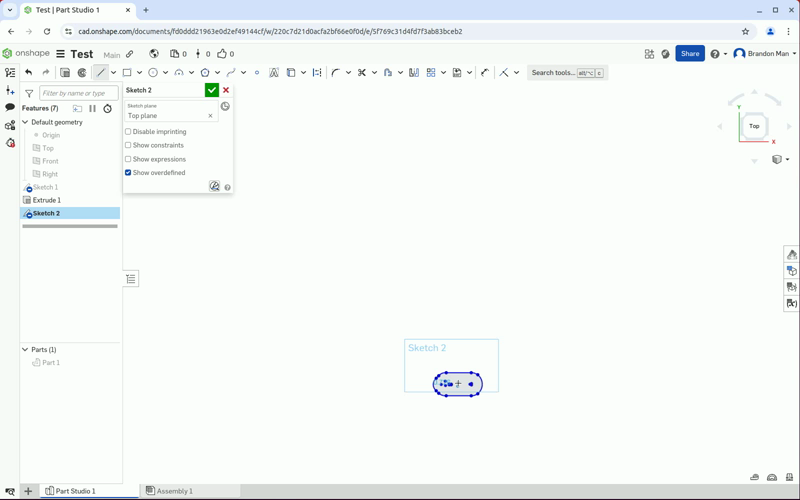
scroll(6)
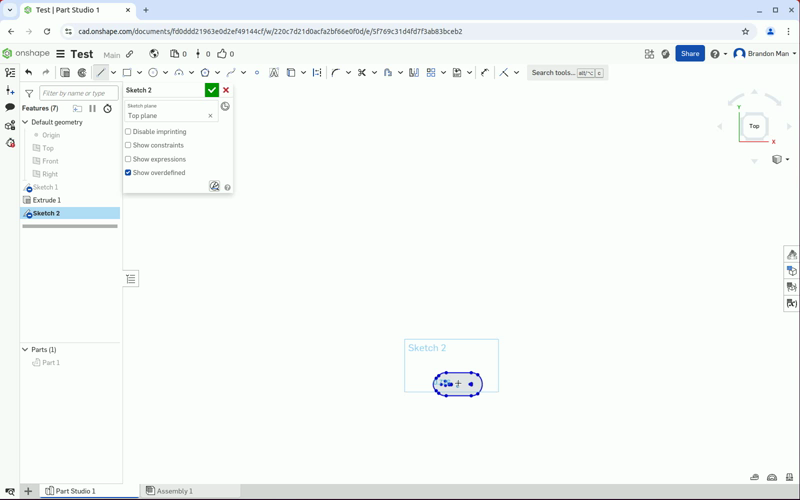
scroll(6)
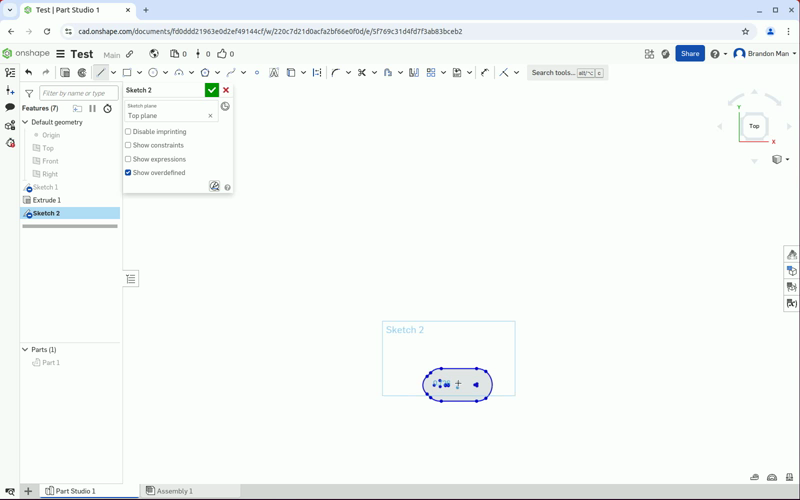
scroll(6)
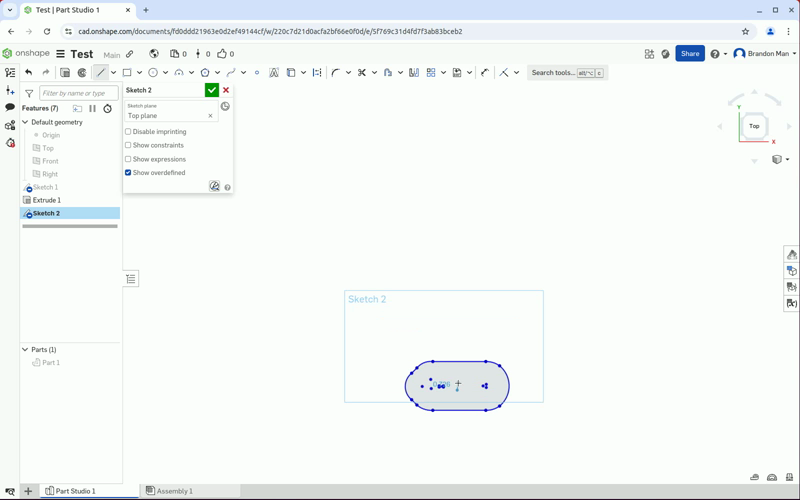
scroll(6)
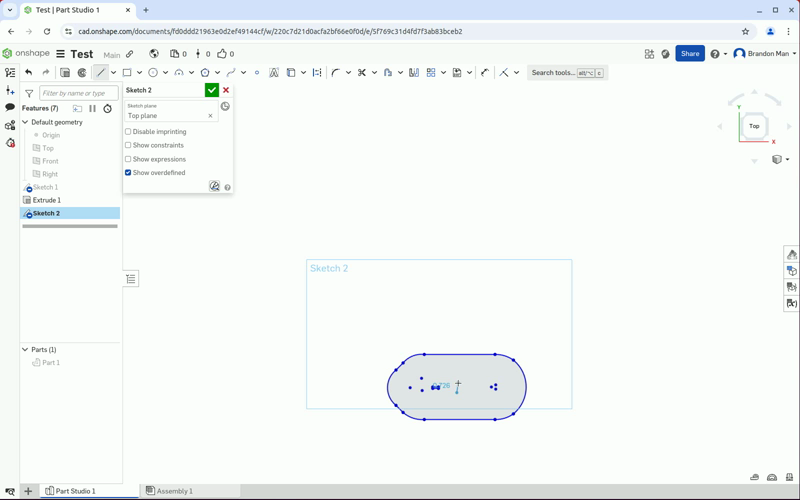
scroll(6)
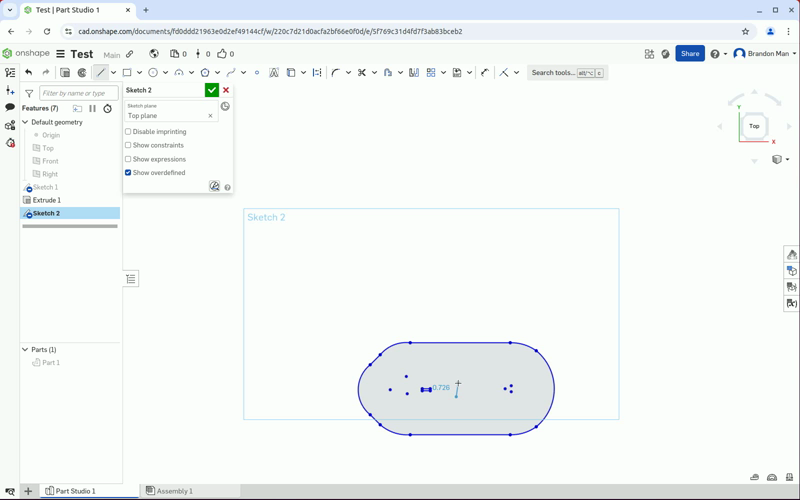
scroll(6)
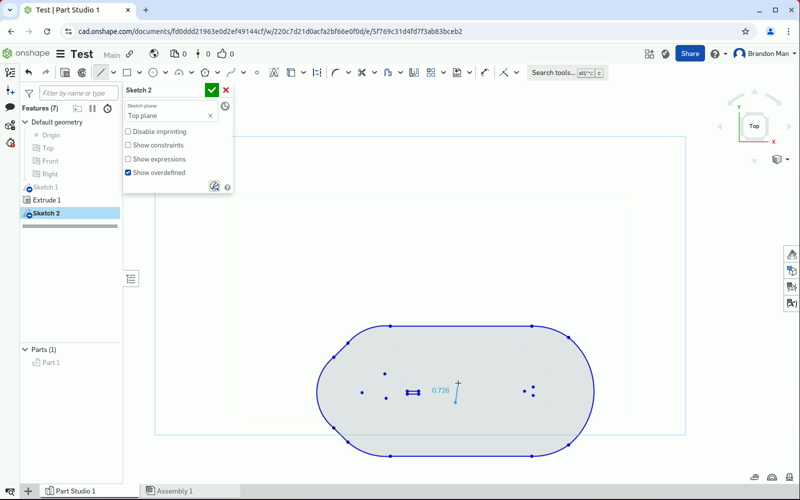
scroll(6)
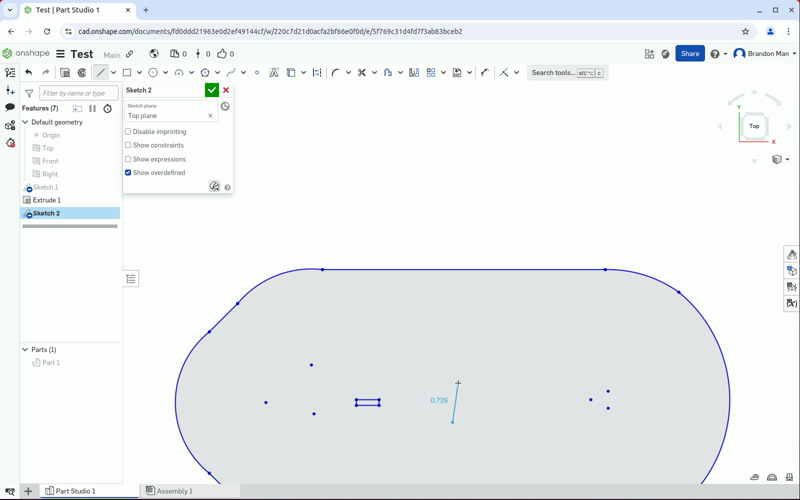
click(458, 382)
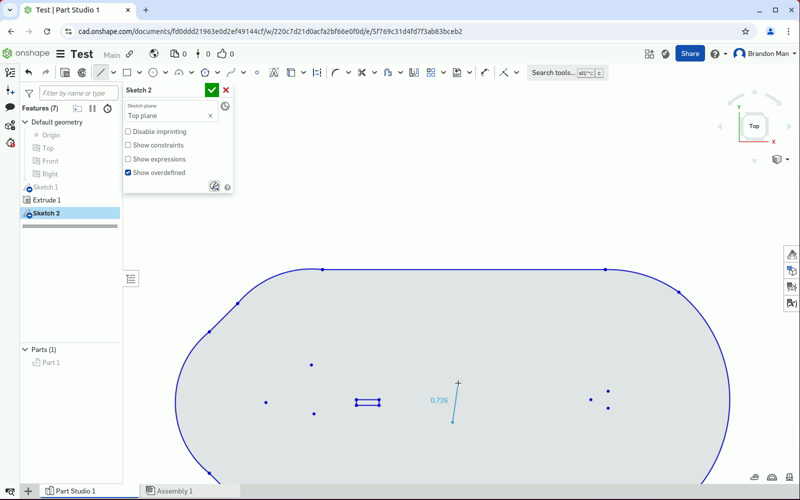
scroll(-6)
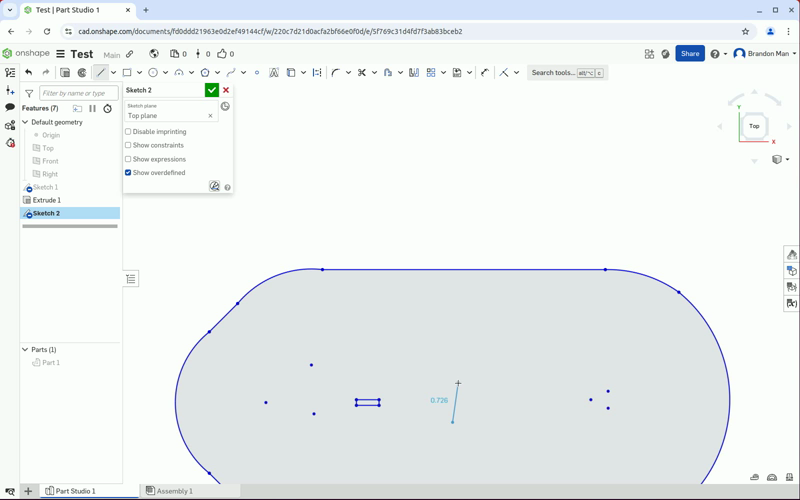
scroll(-6)
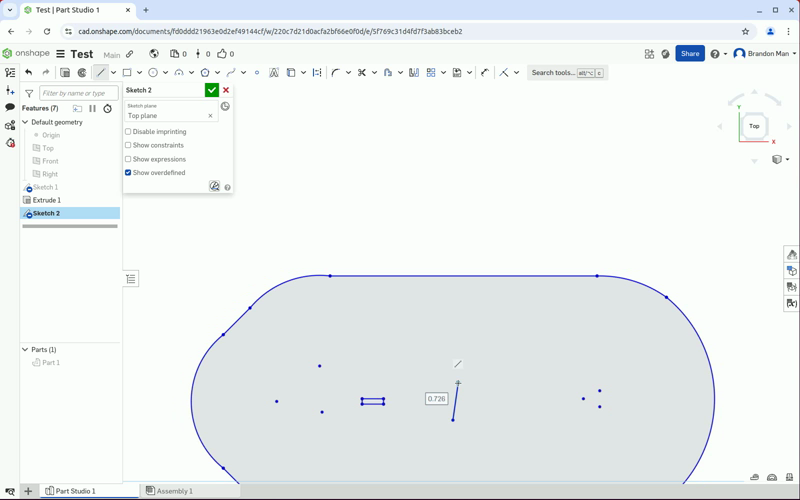
scroll(-6)
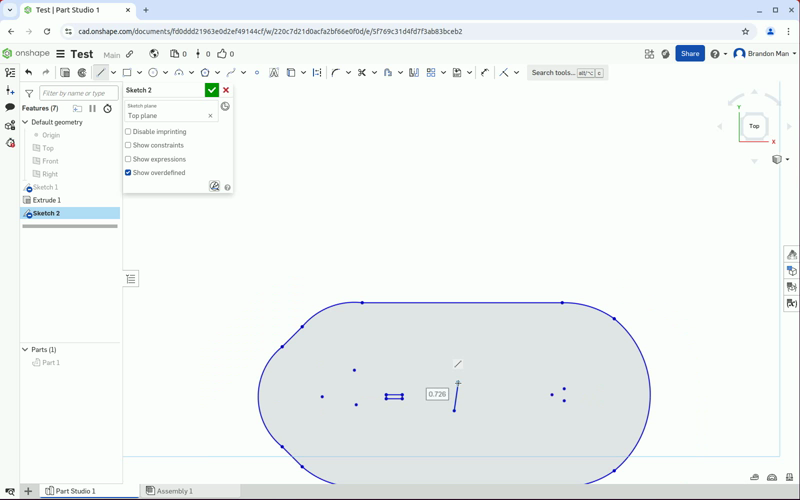
scroll(-6)
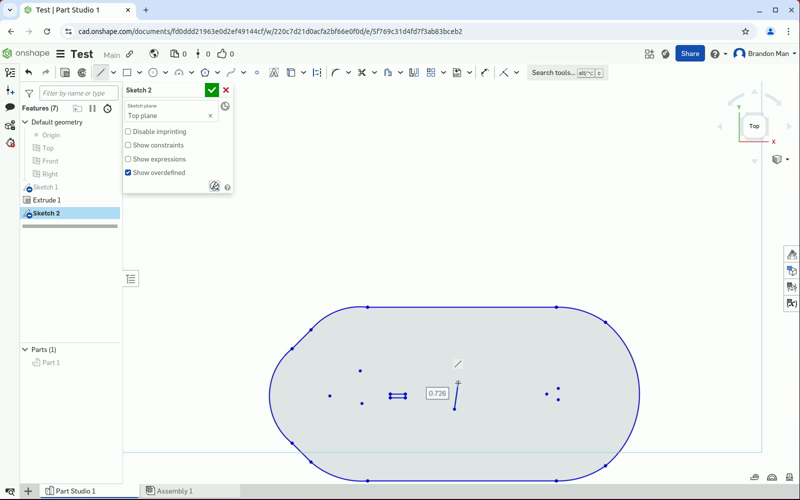
scroll(-6)
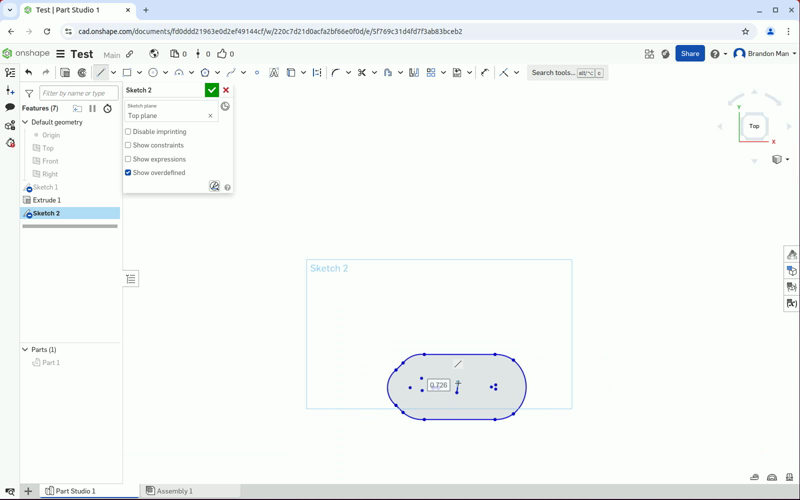
scroll(-6)
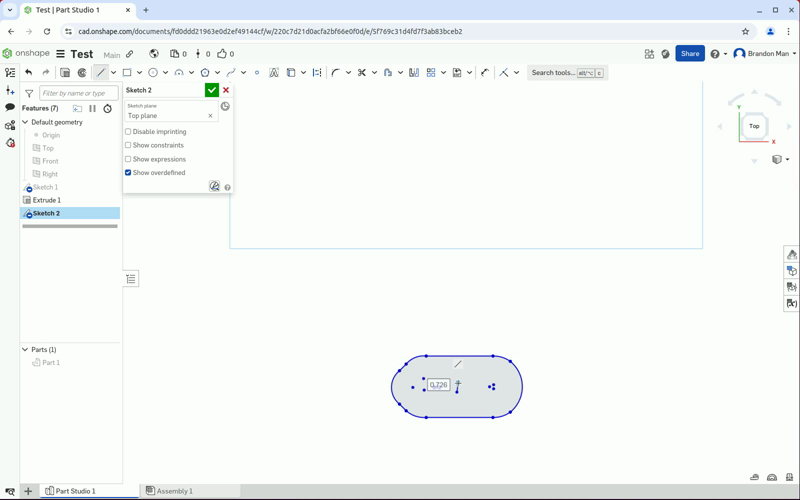
scroll(-6)
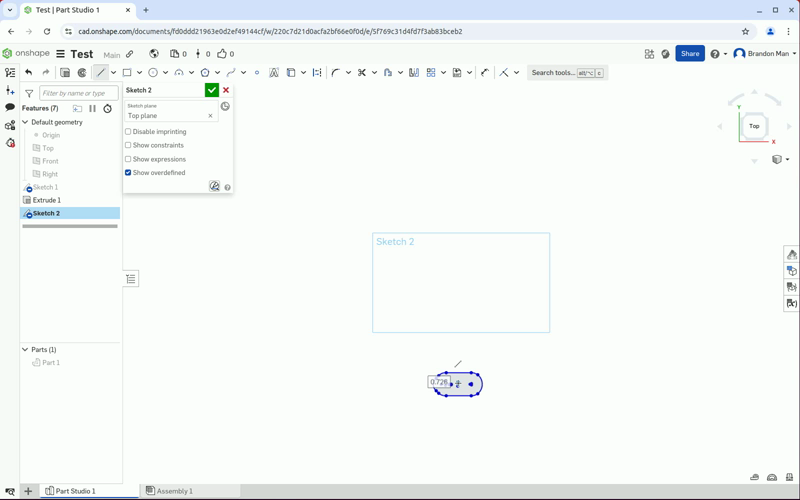
key_up(shift)
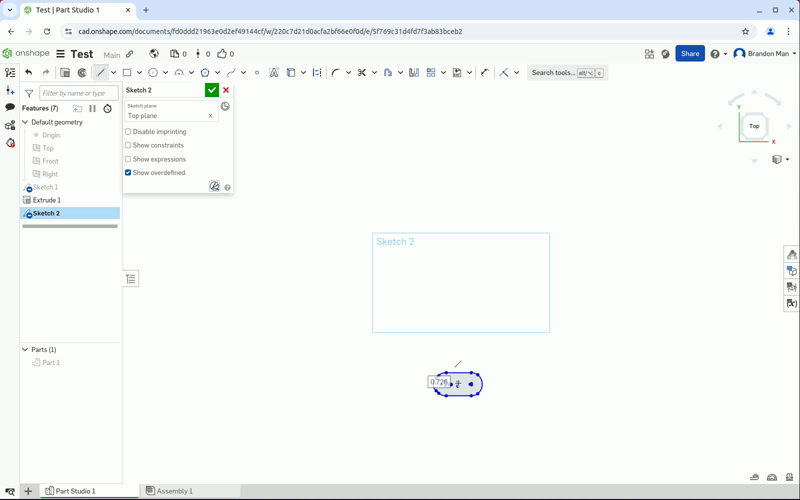
key_down(shift)
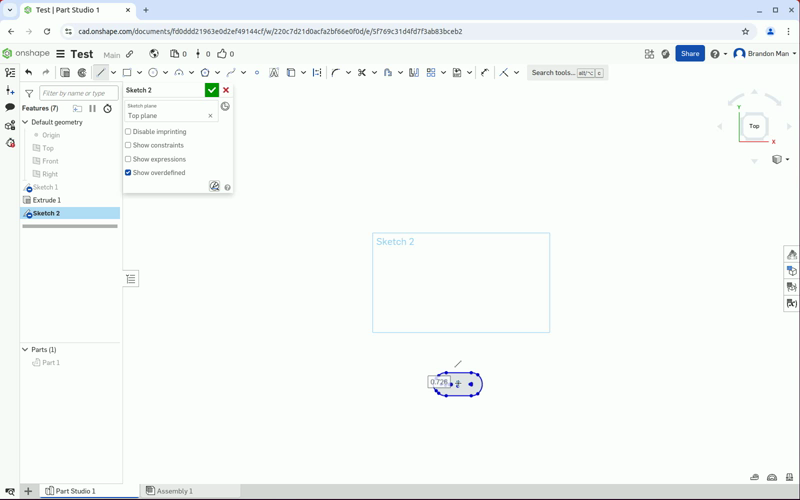
key_up(shift)
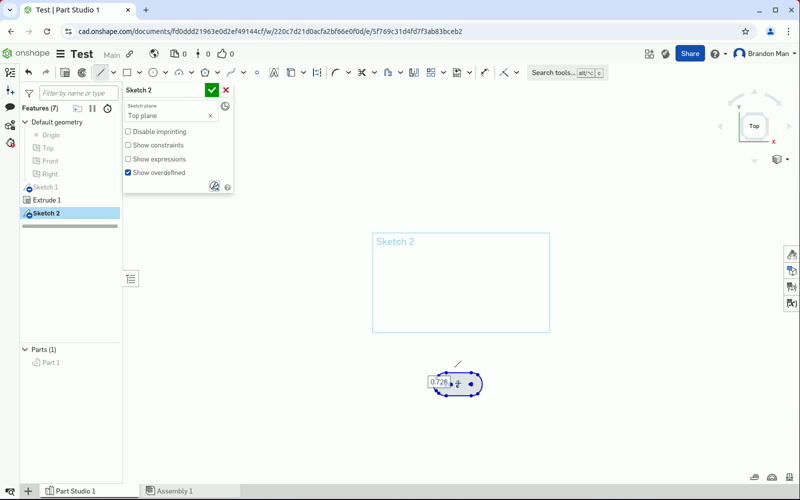
mouse_move(487, 382)
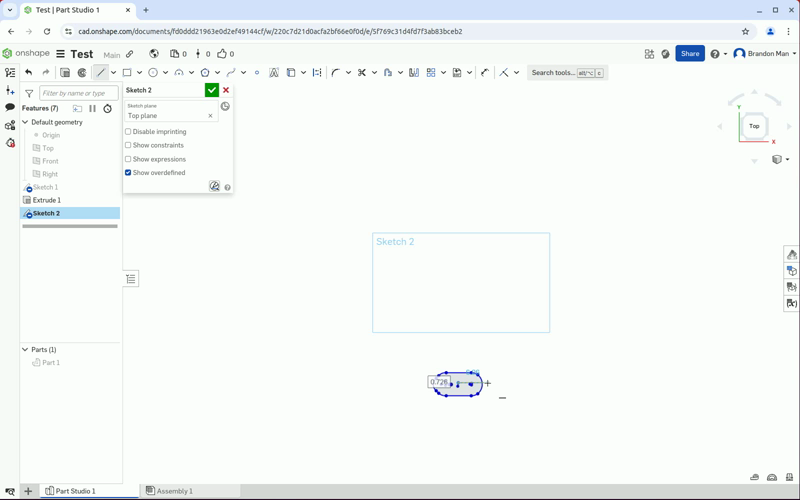
key_down(shift)
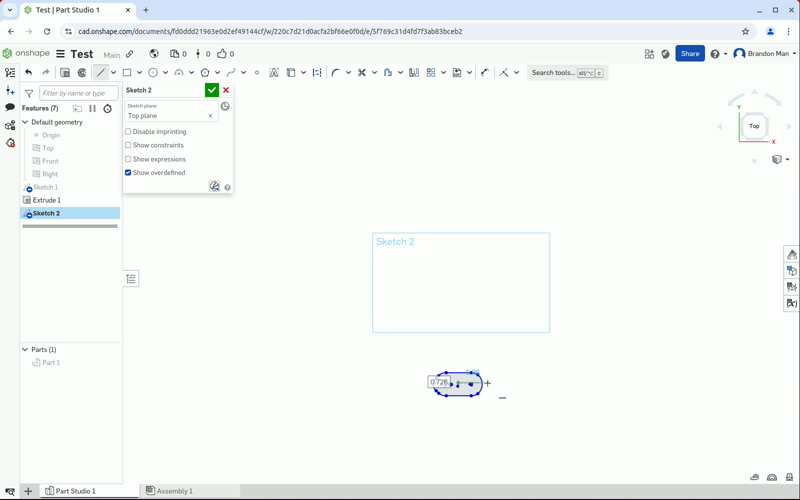
mouse_move(457, 386)
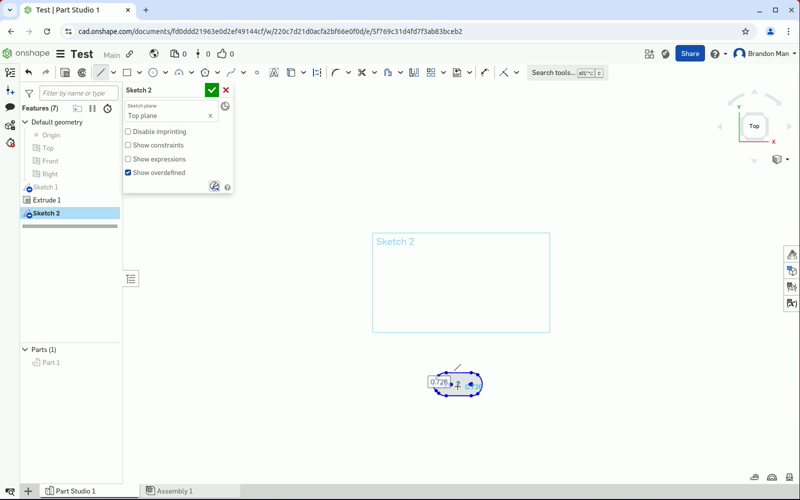
scroll(6)
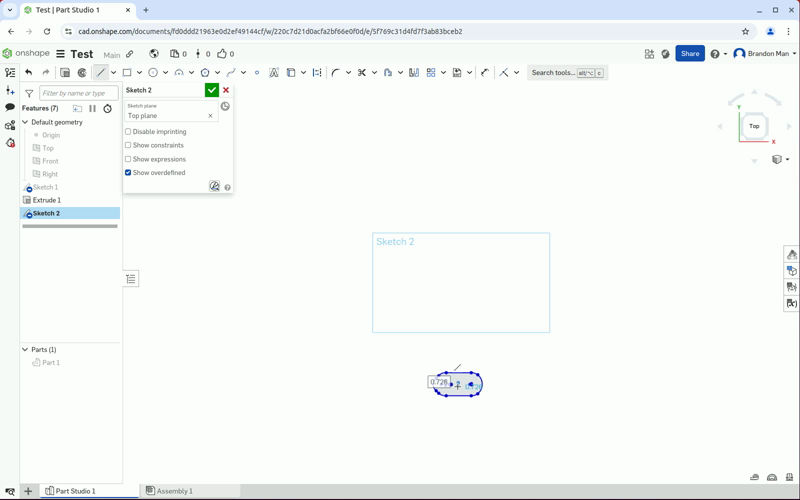
scroll(6)
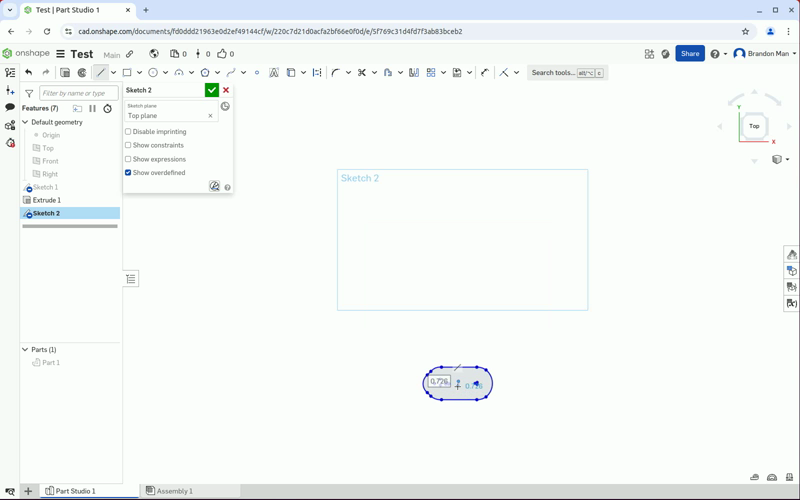
scroll(6)
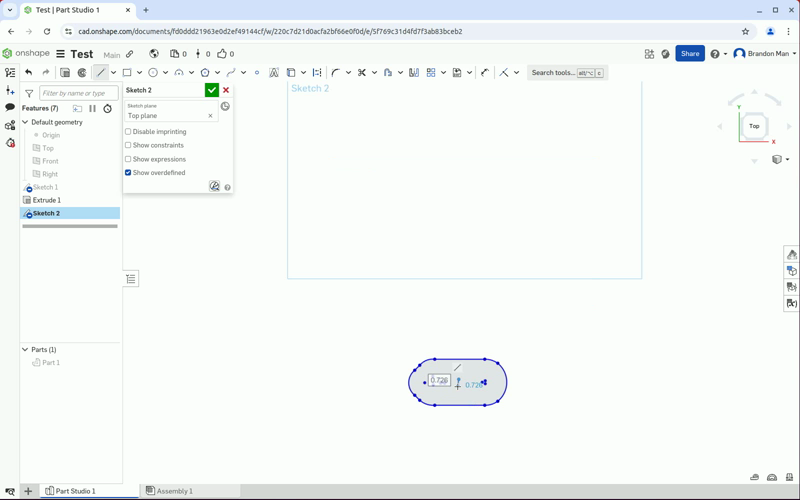
scroll(6)
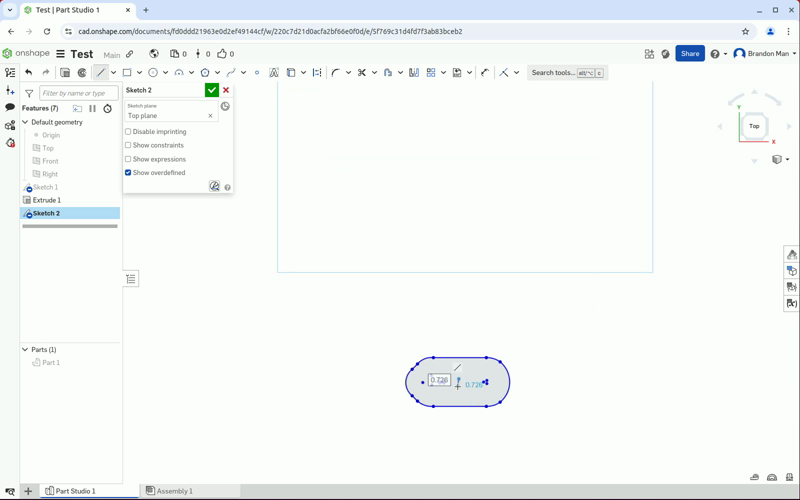
scroll(6)
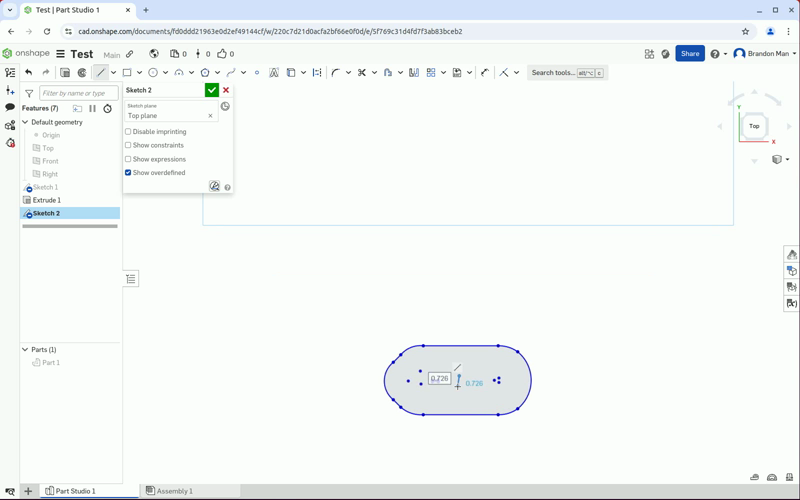
scroll(6)
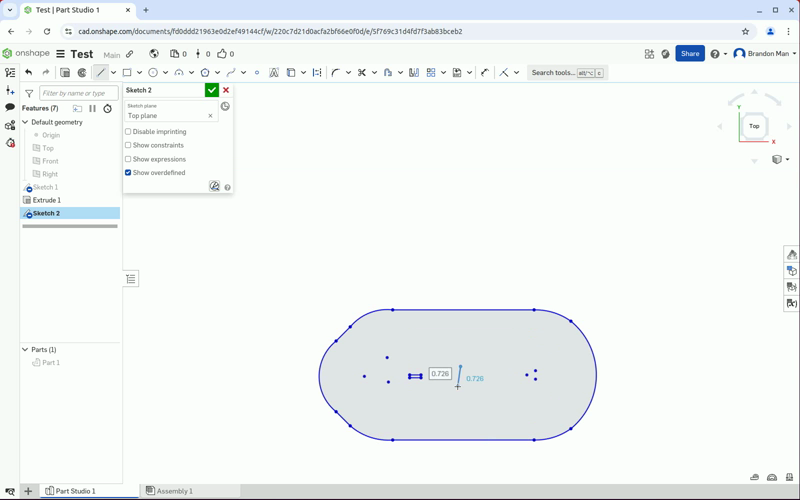
scroll(6)
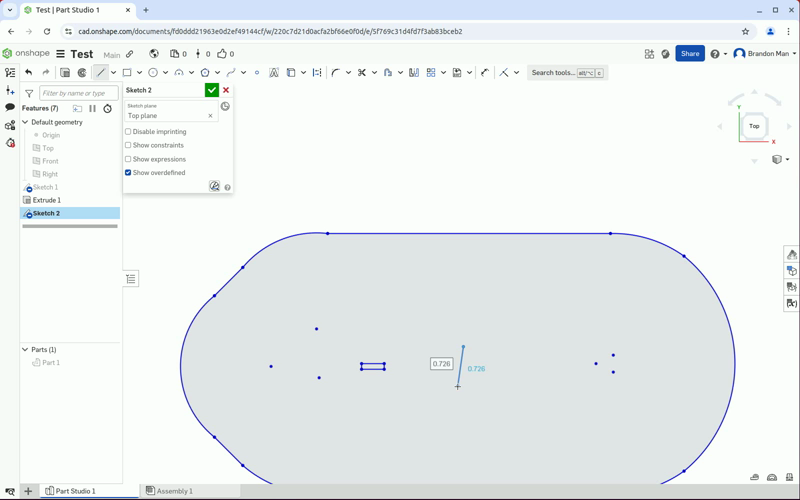
key_up(shift)
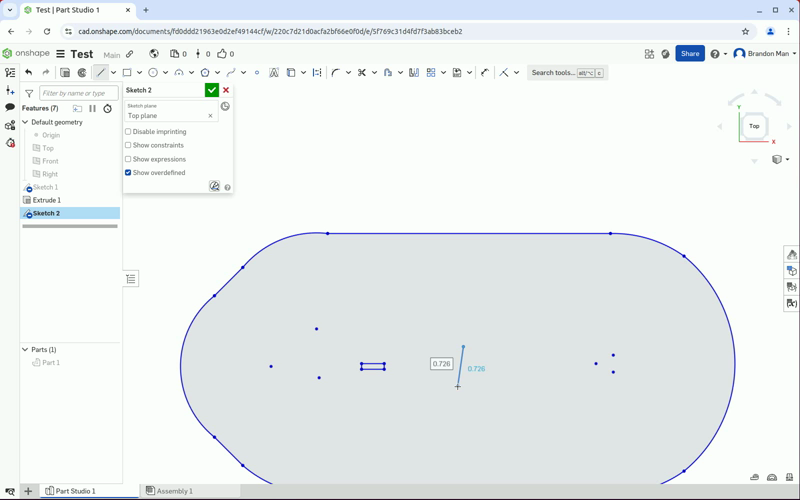
click(457, 386)
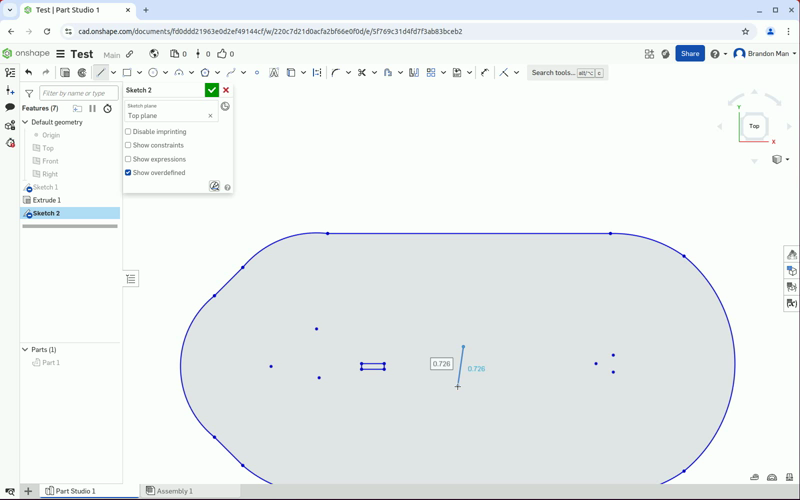
scroll(-6)
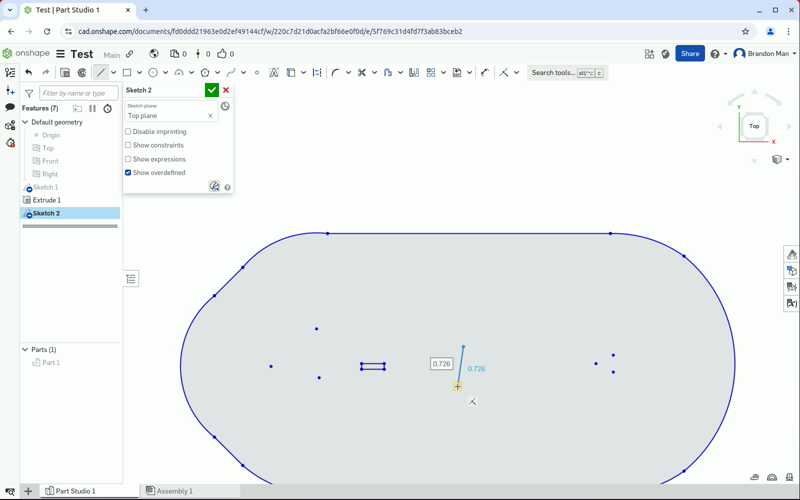
scroll(-6)
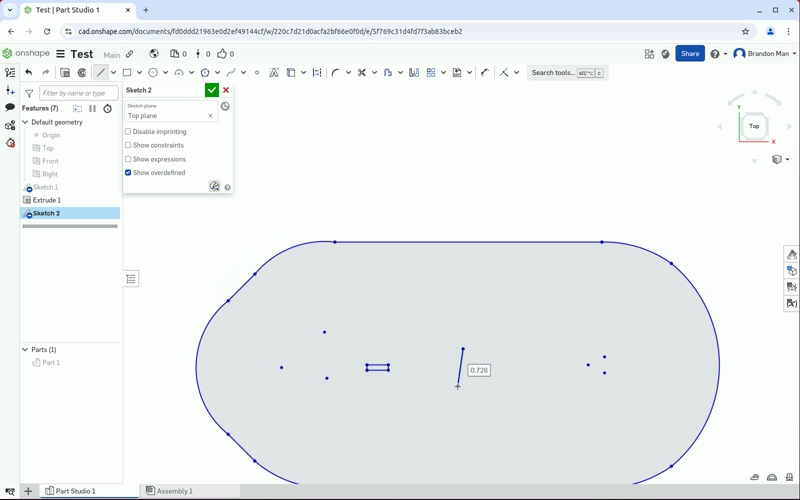
scroll(-6)
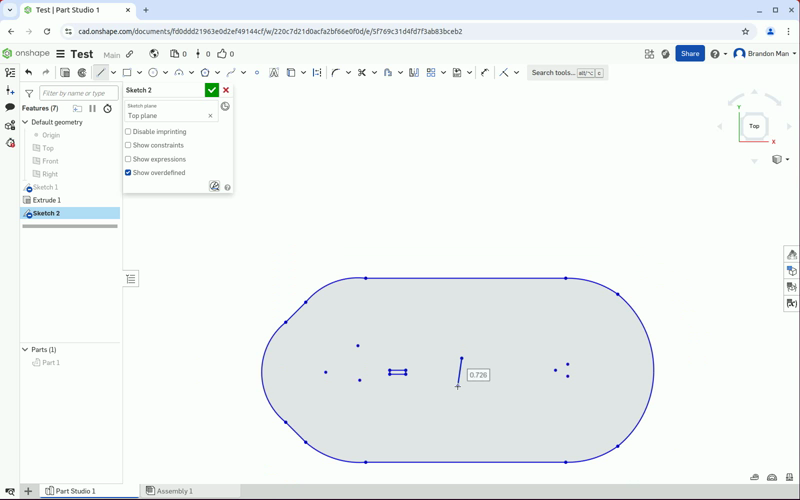
scroll(-6)
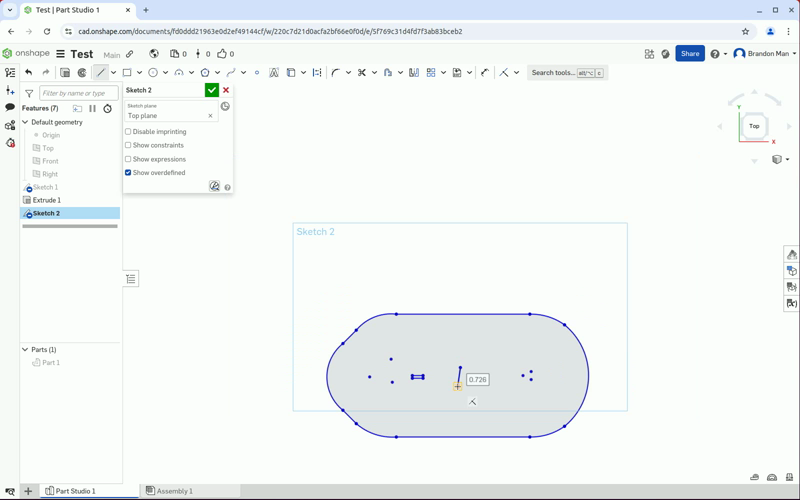
scroll(-6)
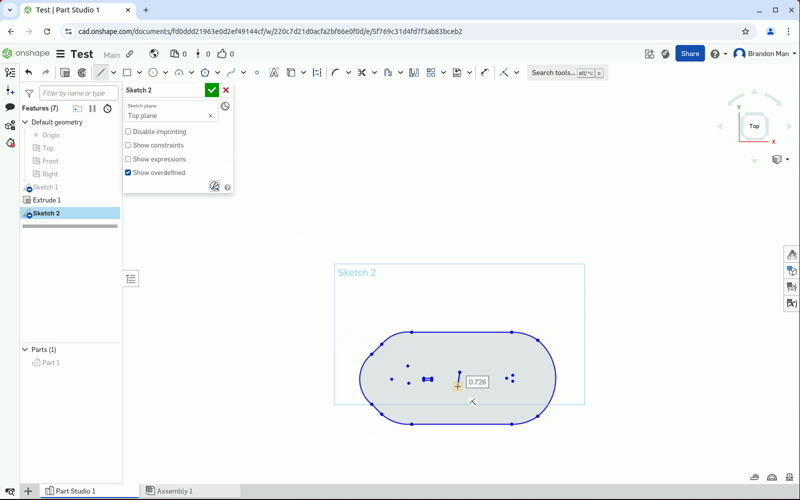
scroll(-6)
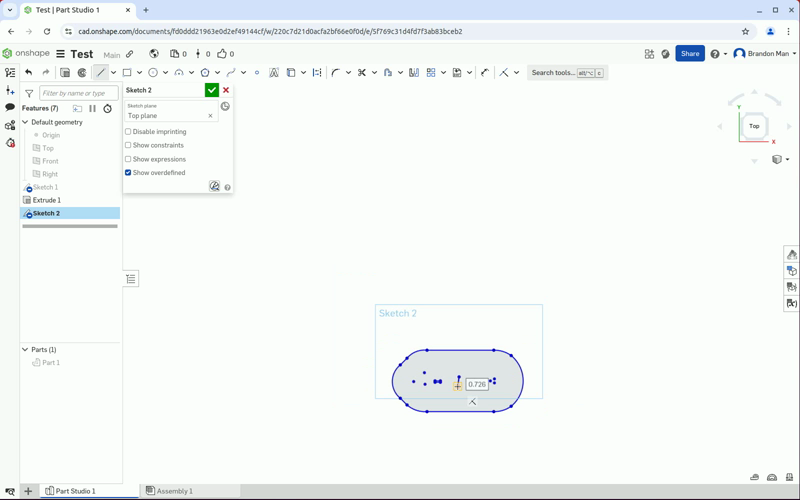
scroll(-6)
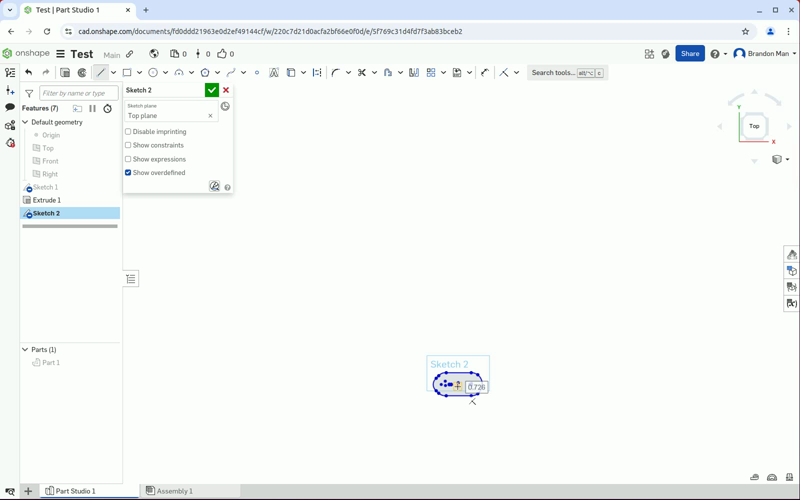
key(esc)
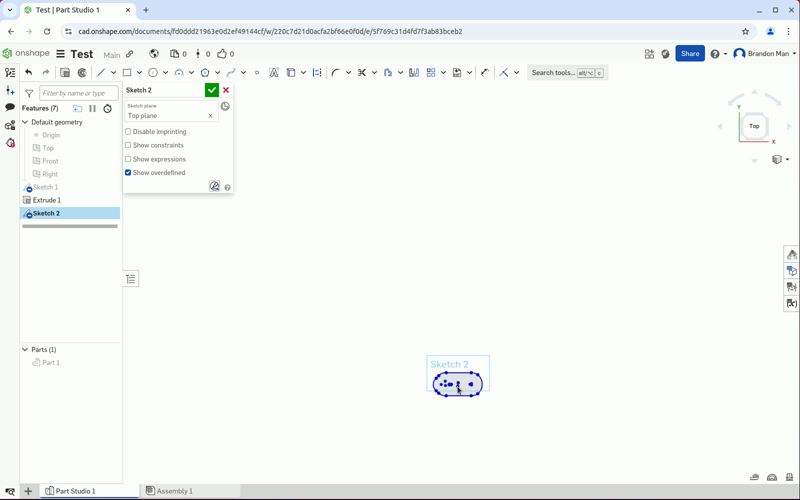
mouse_move(441, 387)
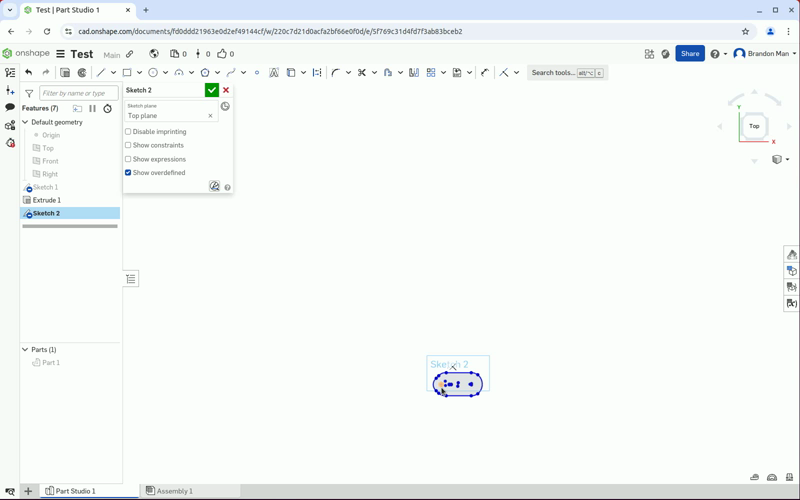
scroll(6)
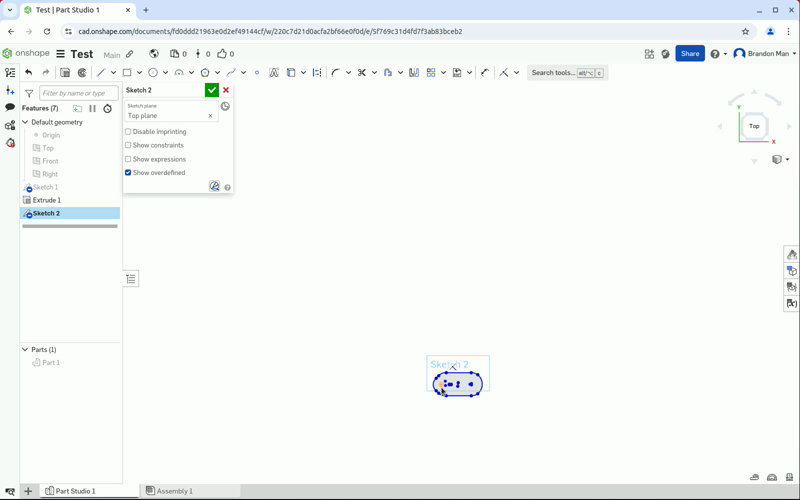
scroll(6)
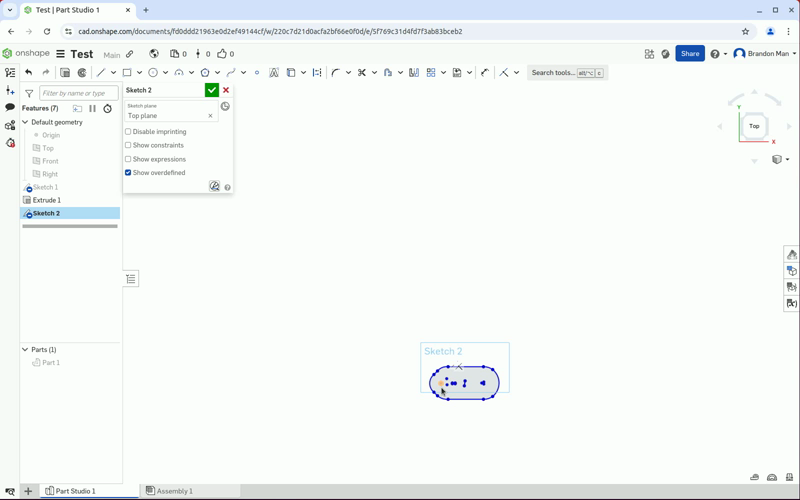
scroll(6)
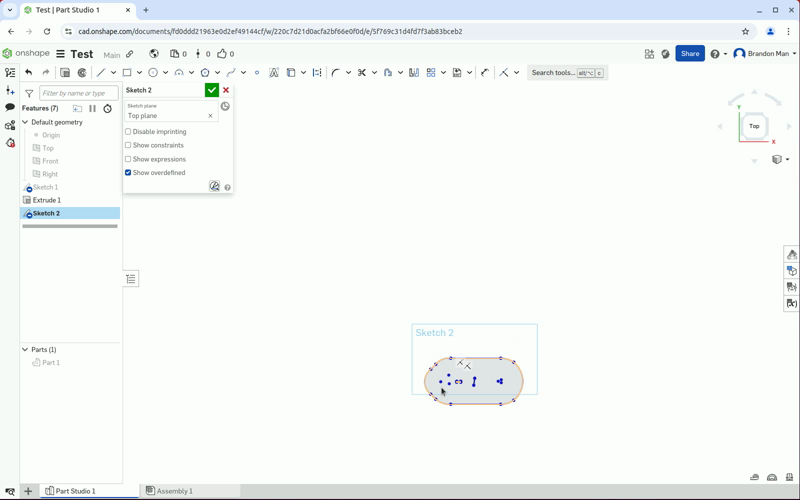
scroll(6)
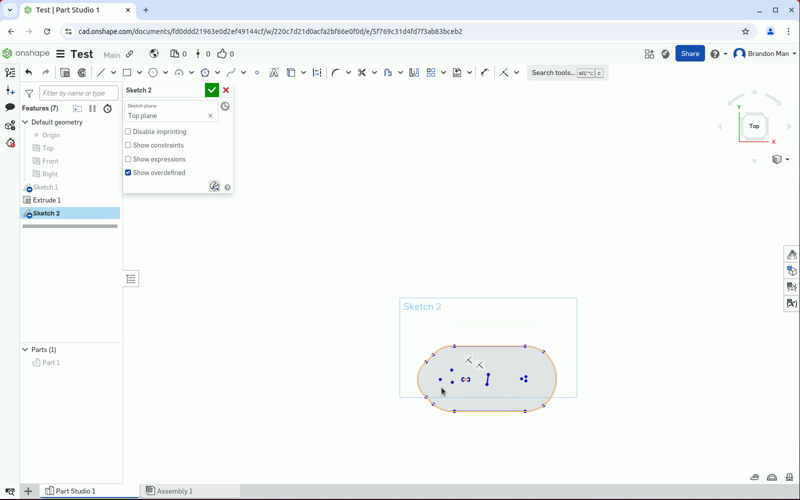
scroll(6)
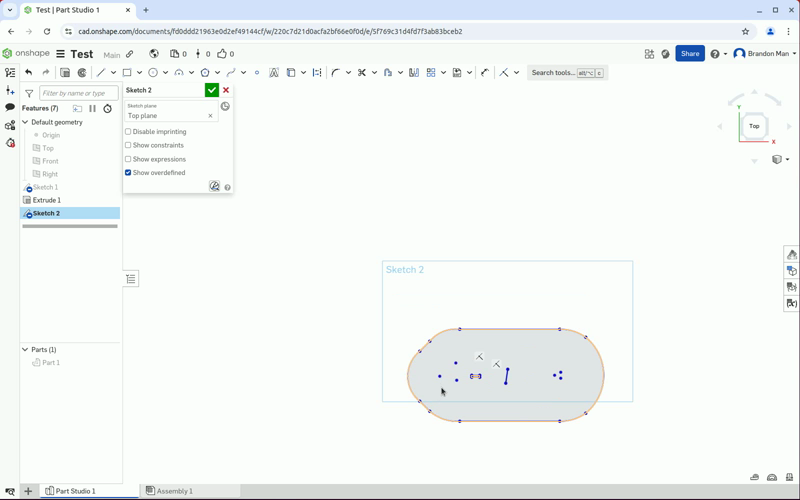
scroll(6)
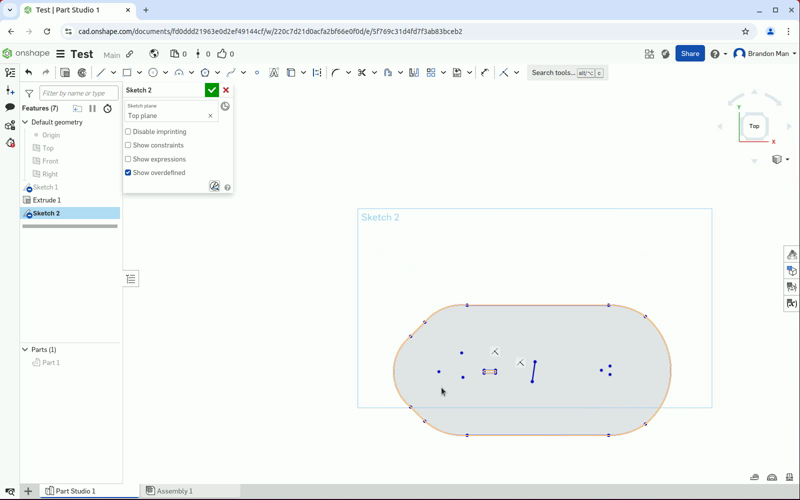
scroll(6)
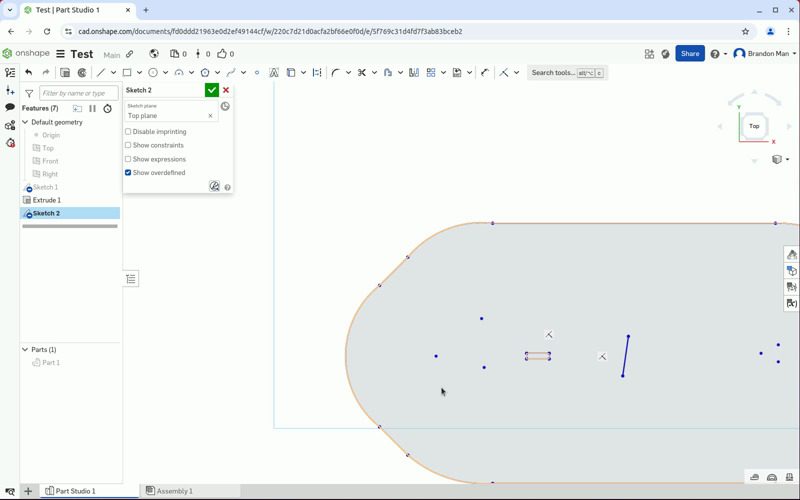
click(441, 387)
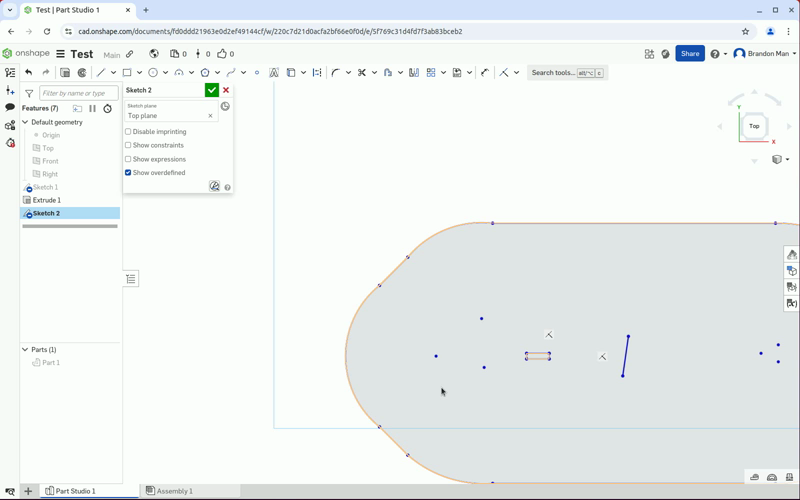
scroll(-6)
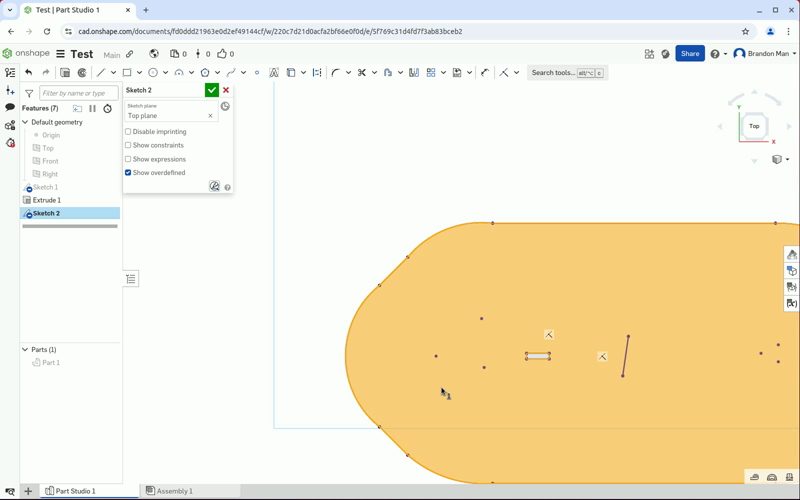
scroll(-6)
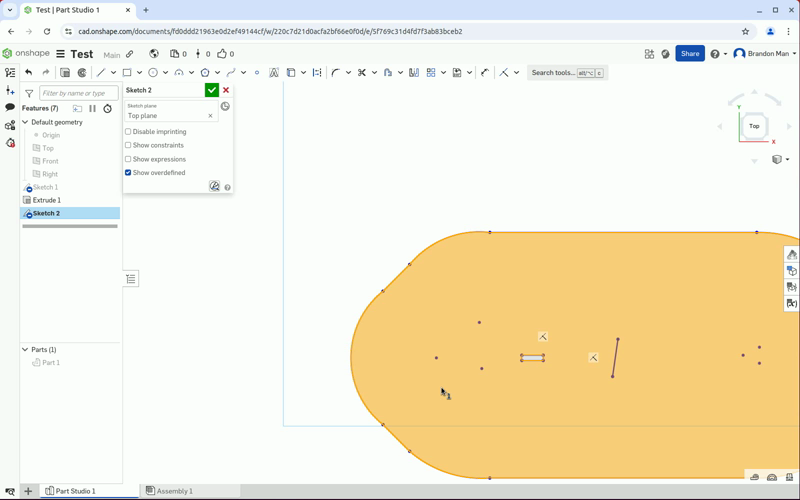
scroll(-6)
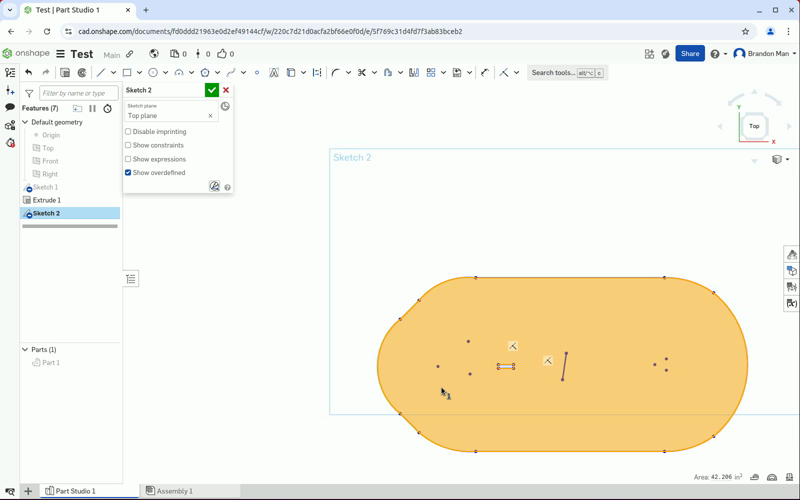
scroll(-6)
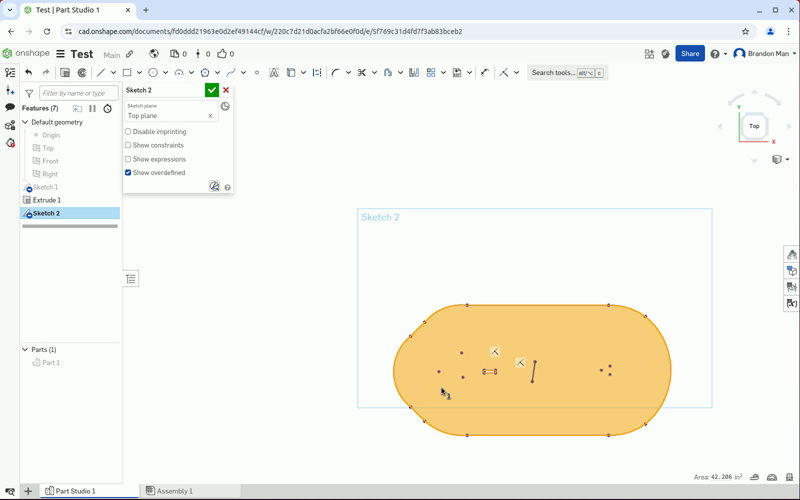
scroll(-6)
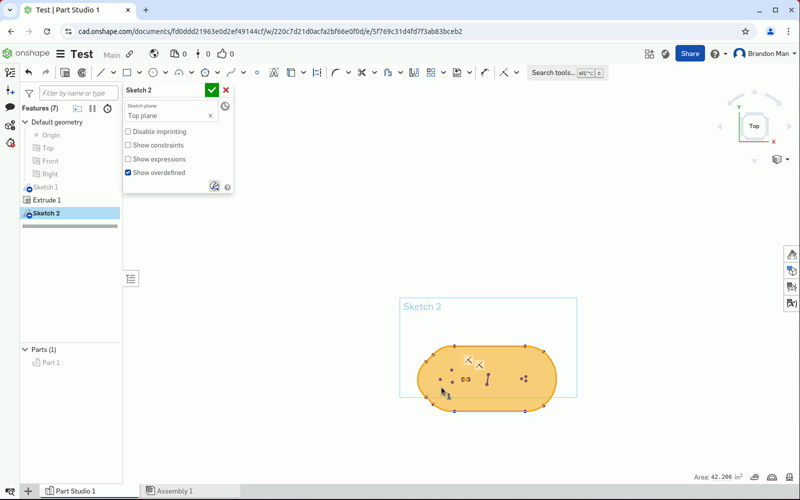
scroll(-6)
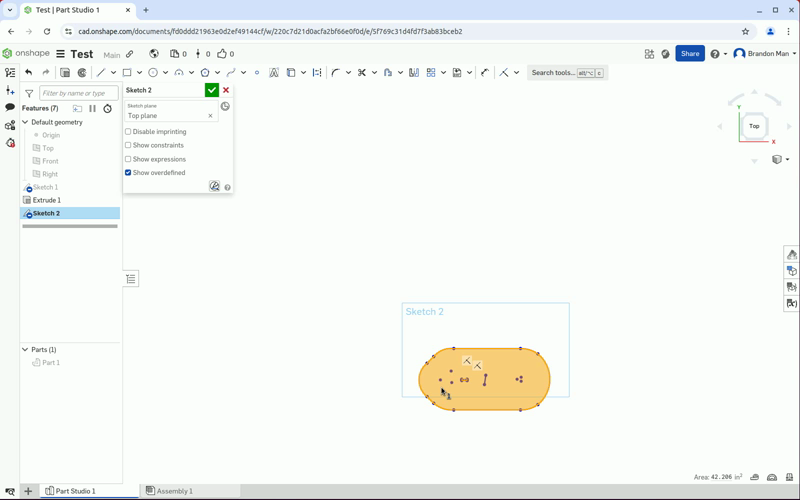
scroll(-6)
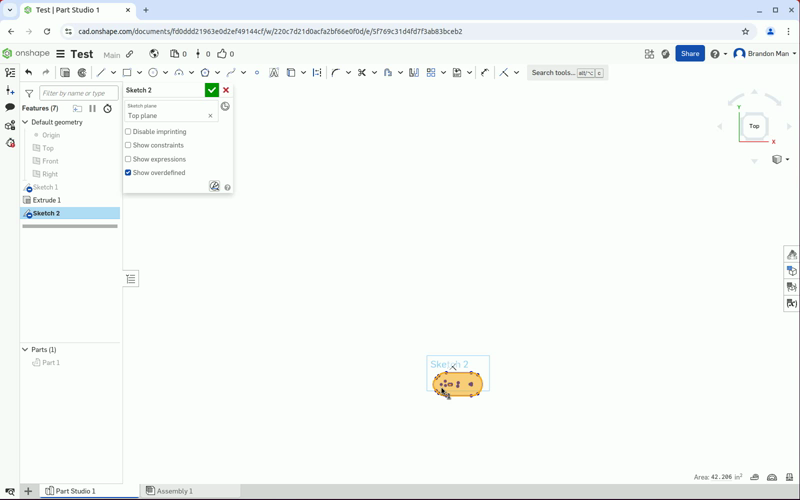
mouse_move(73, 352)
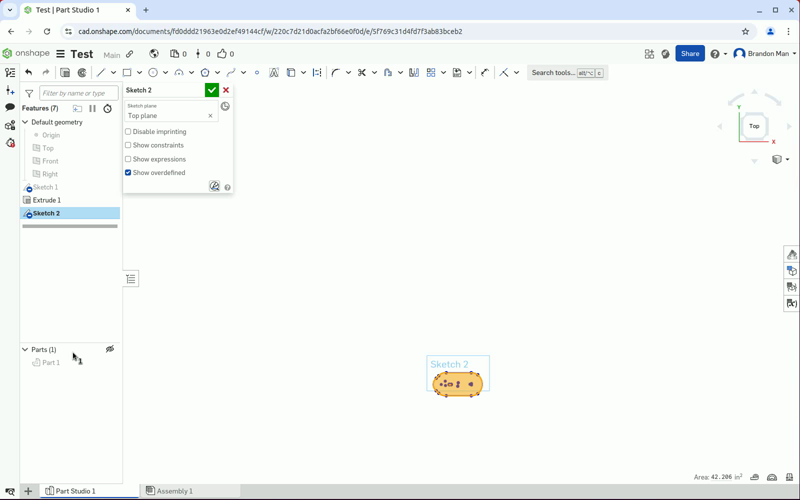
key(shift+y)
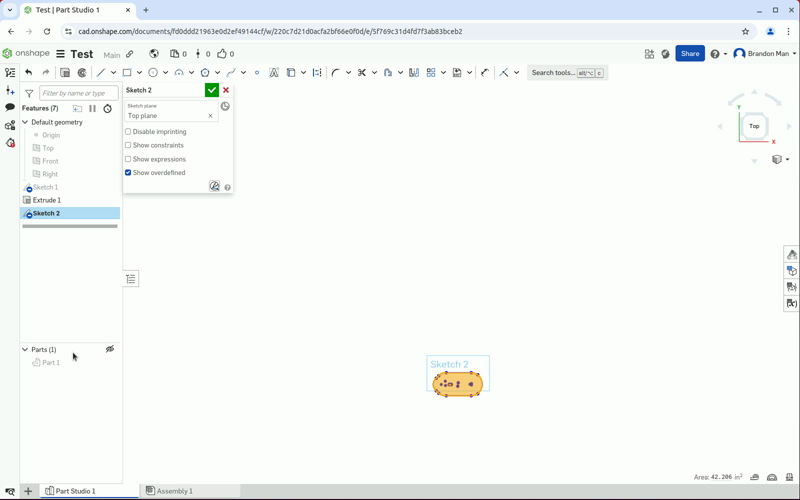
key(shift+e)
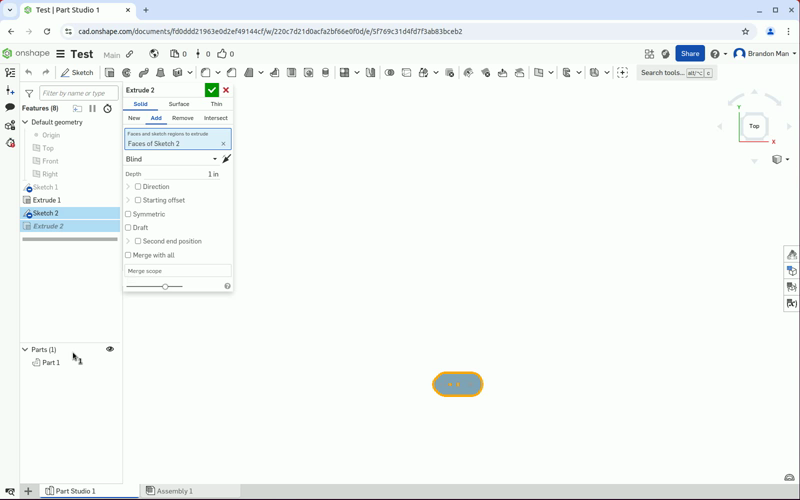
mouse_move(143, 106)
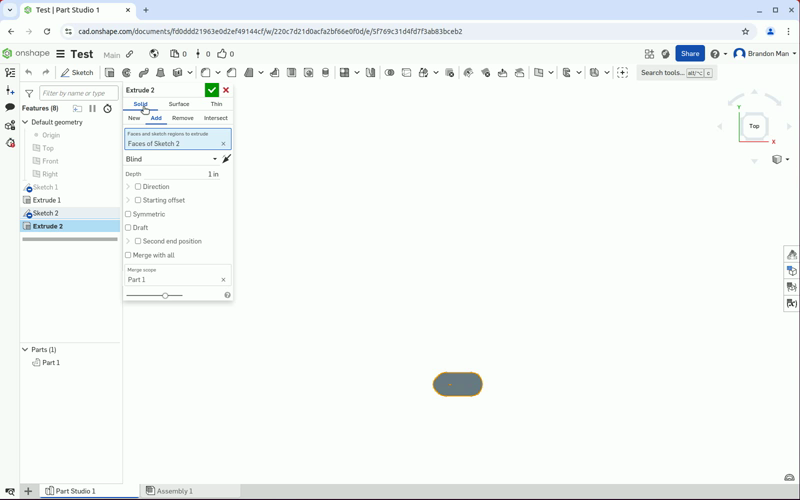
click(143, 106)
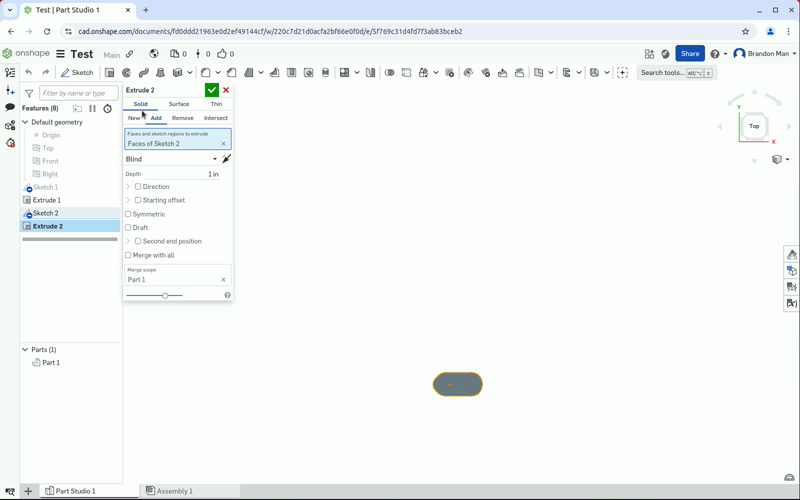
mouse_move(137, 120)
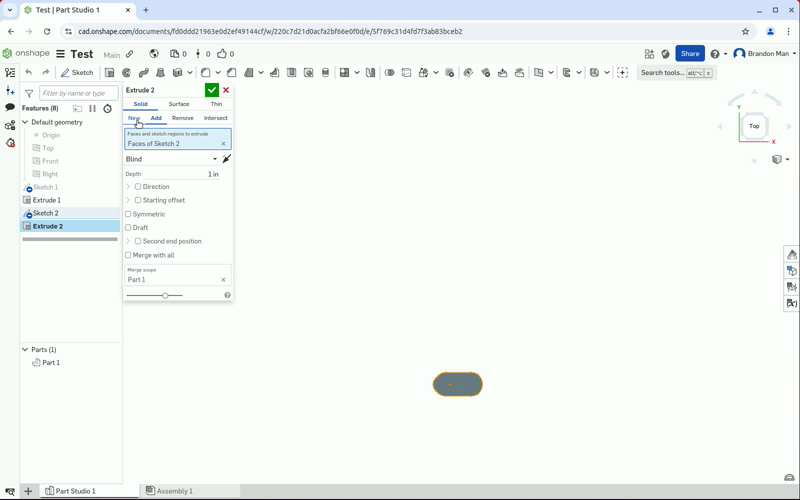
click(137, 120)
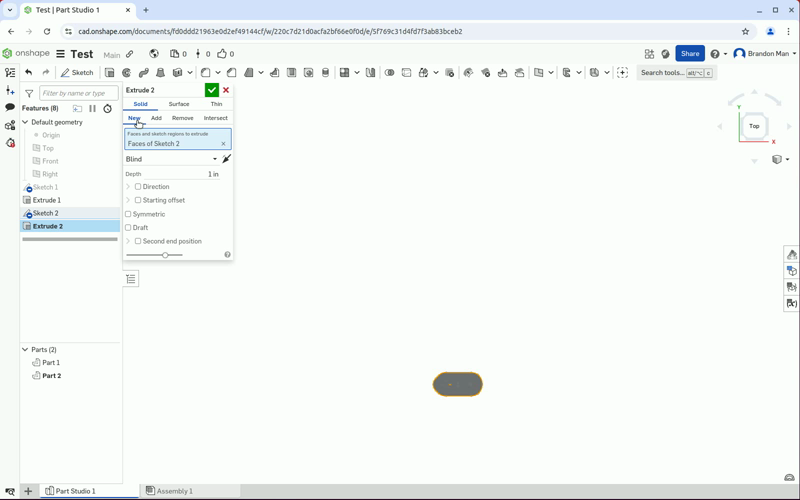
key(tab, 4)
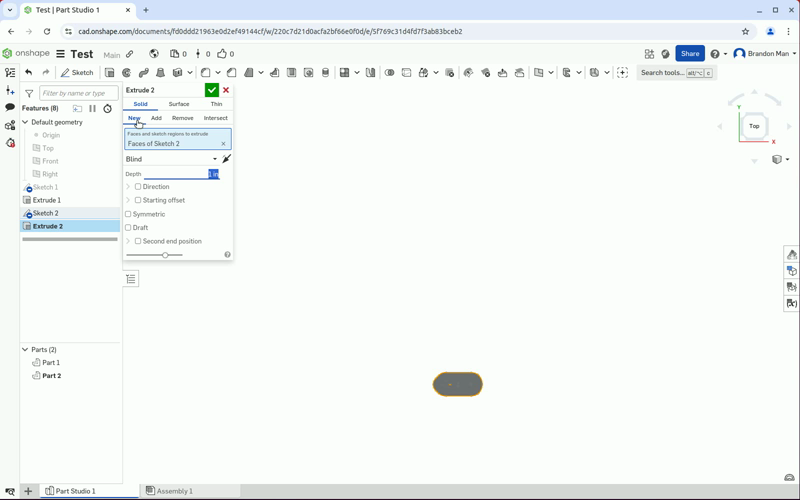
text(0.241)
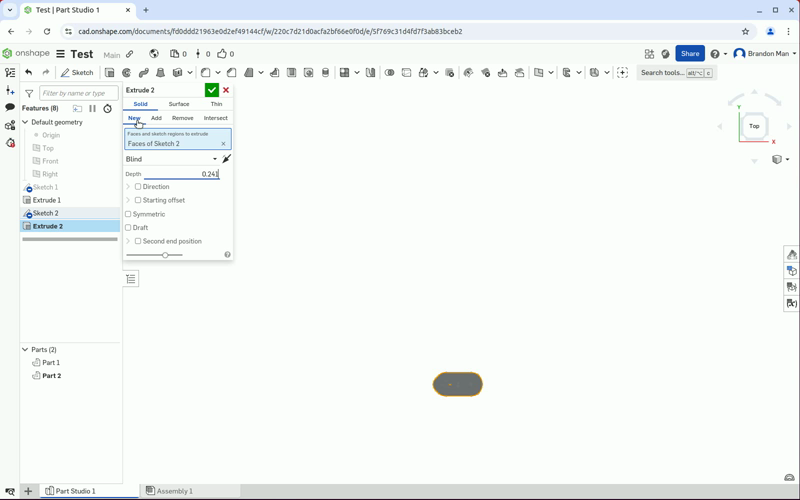
key(enter)
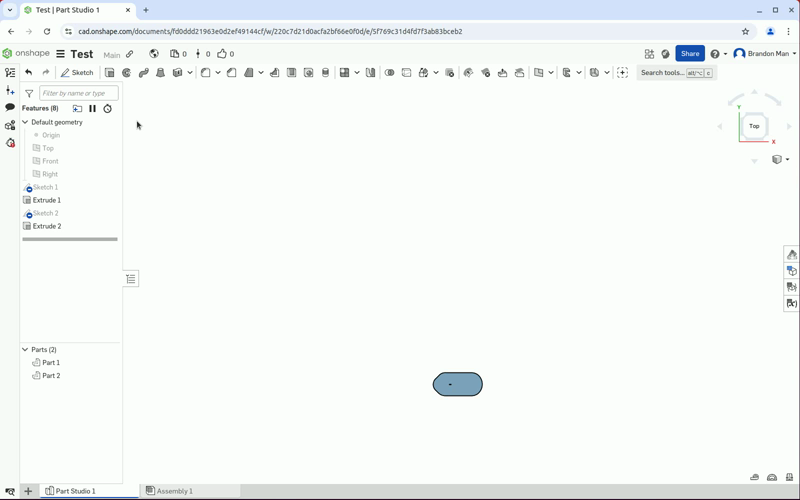
key(shift+h)
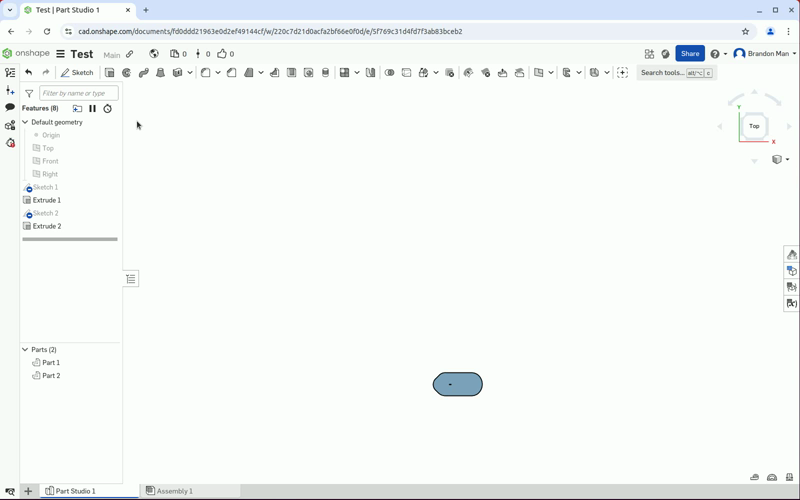
key(shift+h)
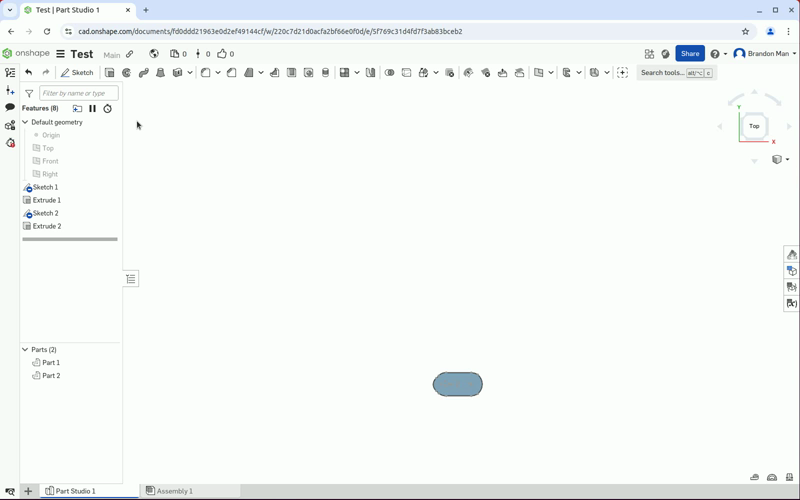
key(shift+7)
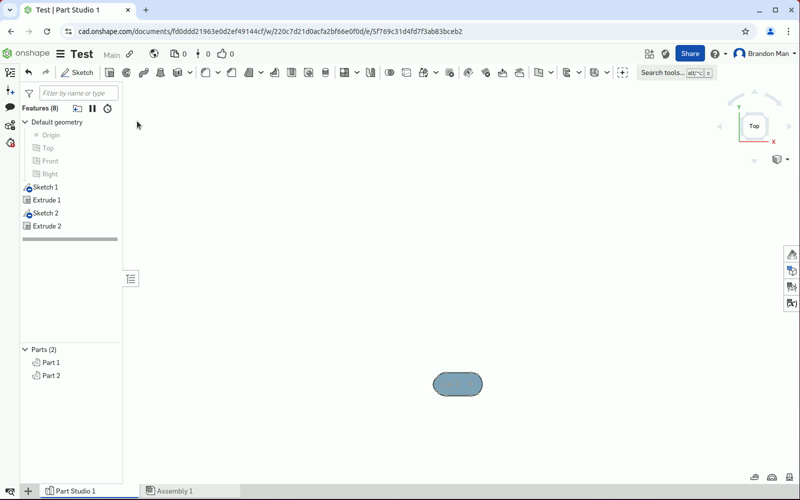
key(up, 3)
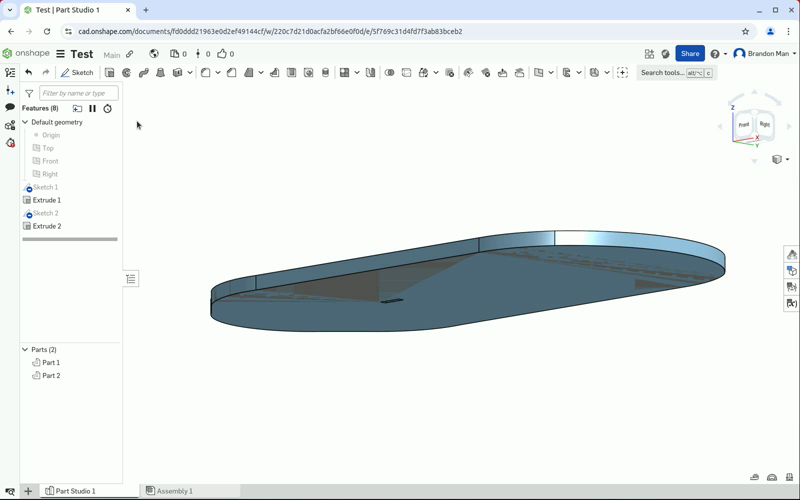
key(left, 3)
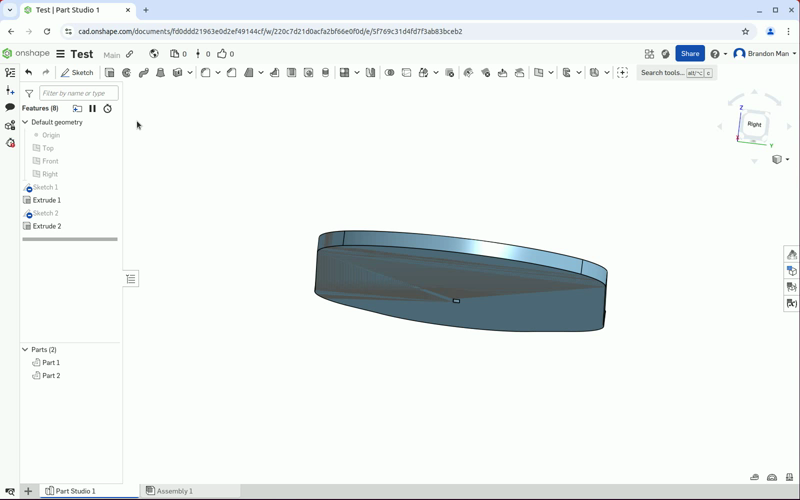
key(right, 3)
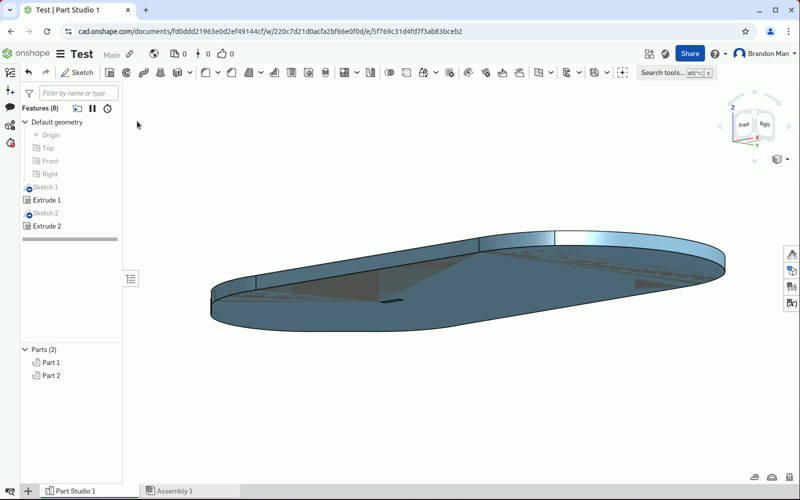
key(down, 3)
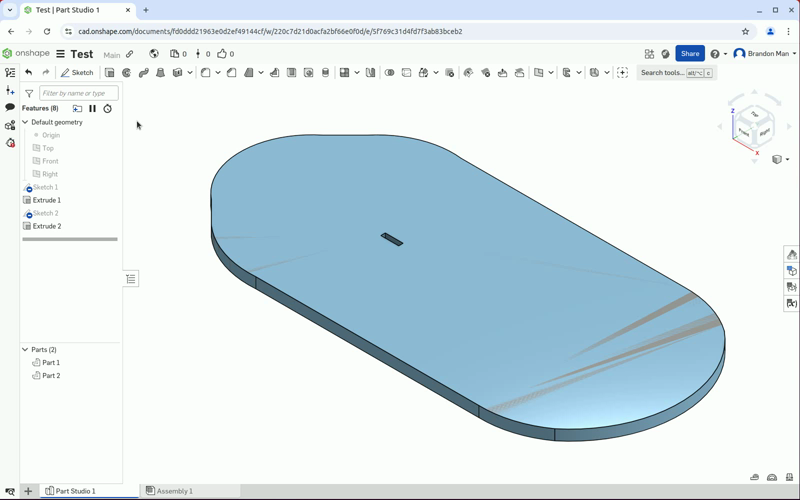
mouse_move(73, 189)
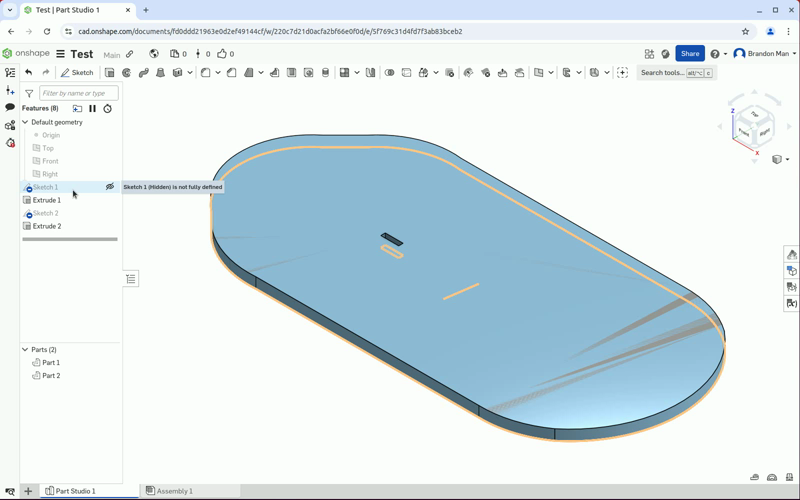
click(73, 189)